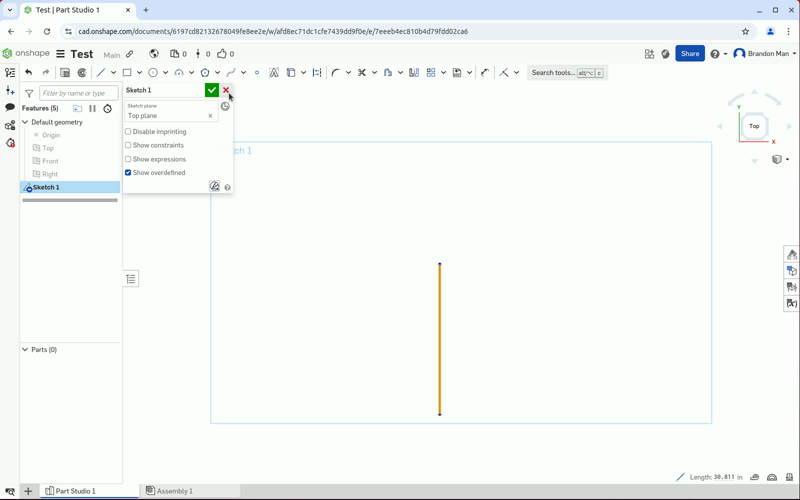
key(shift+h)
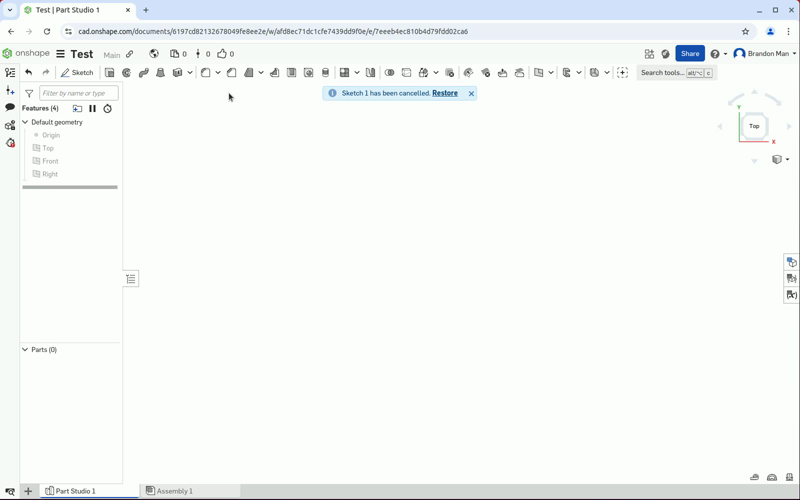
mouse_move(73, 352)
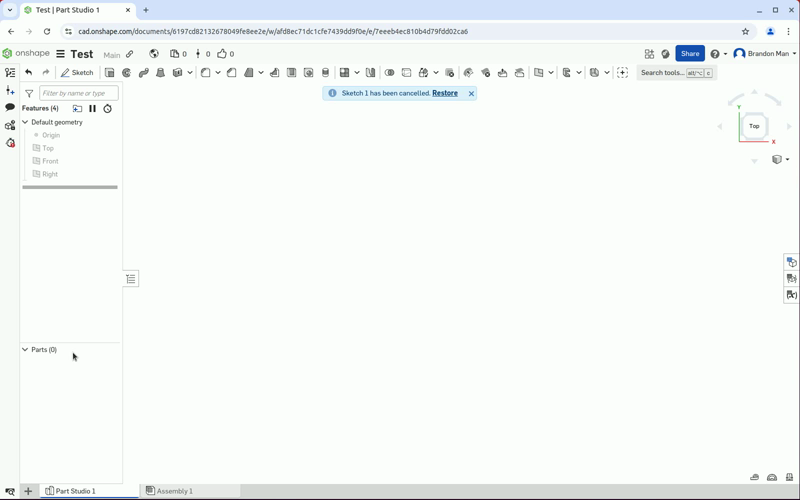
key(y)
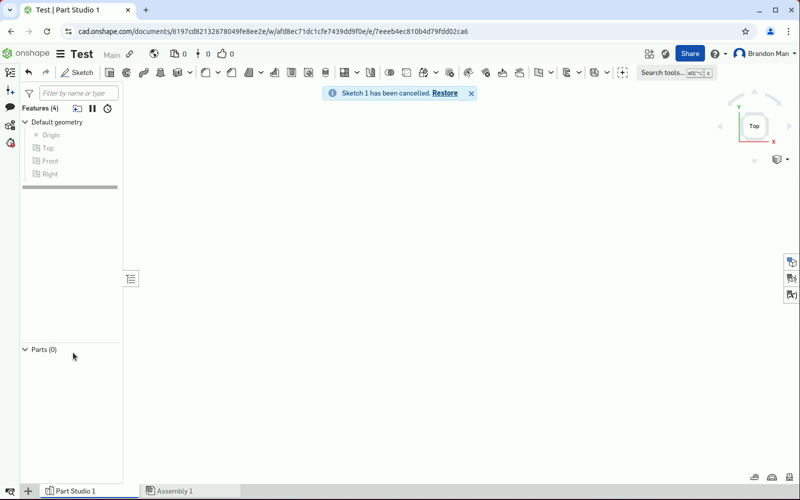
key(shift+p)
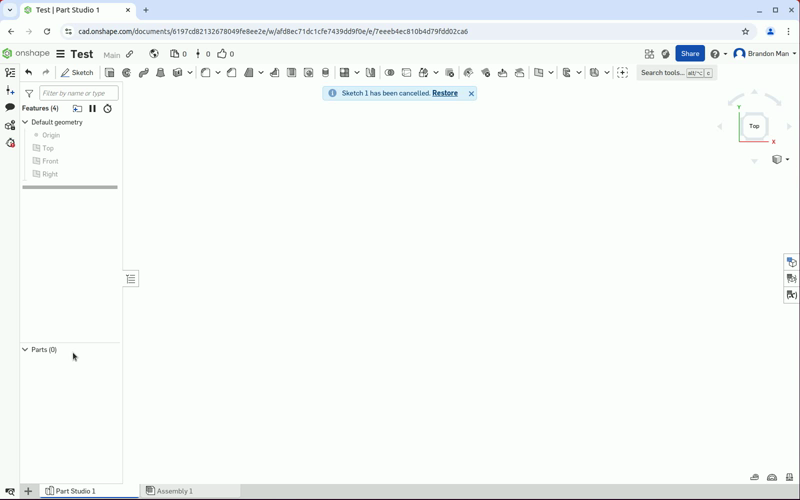
key(space)
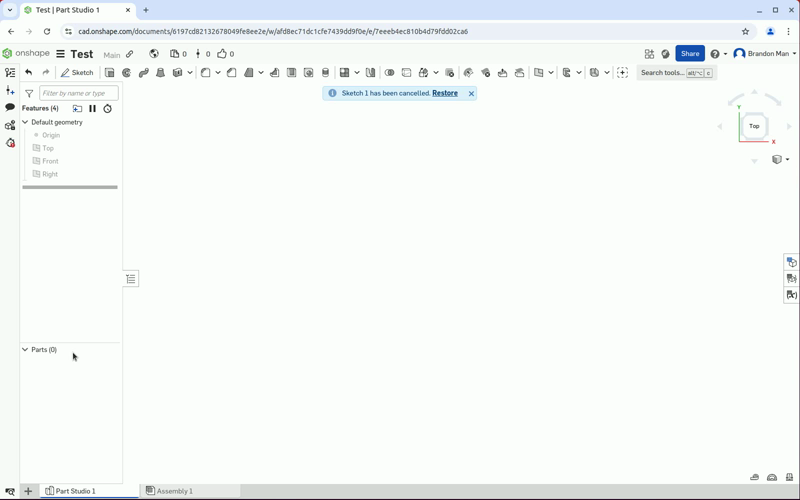
key_down(shift)
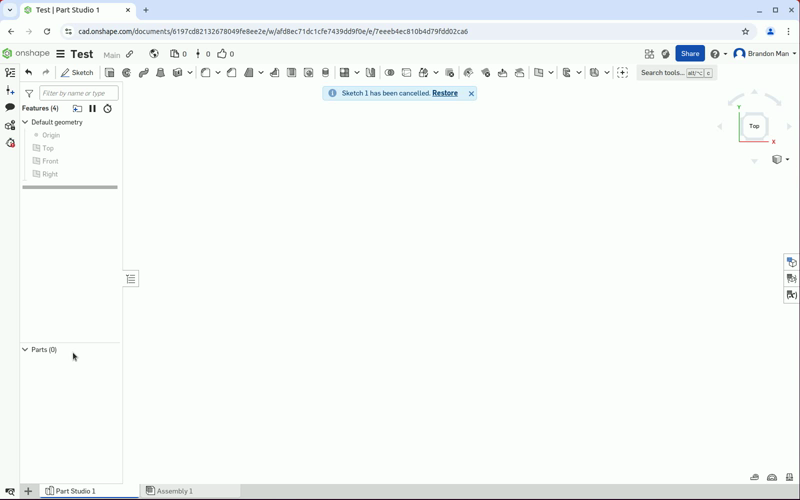
key(up)
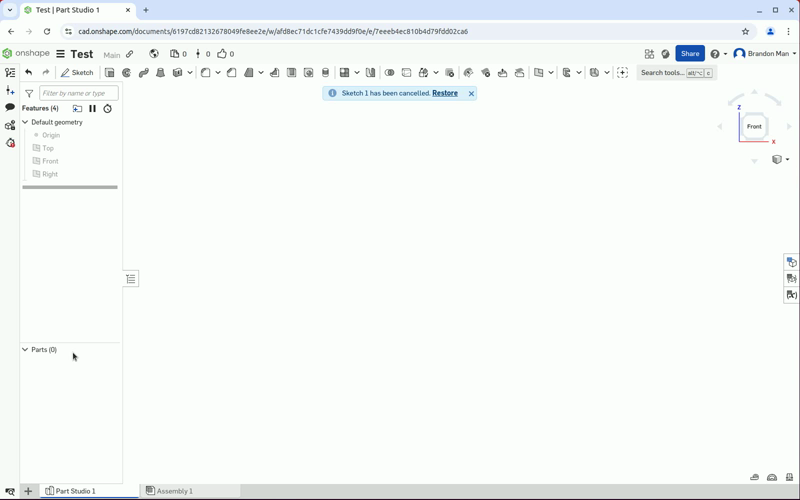
key_up(shift)
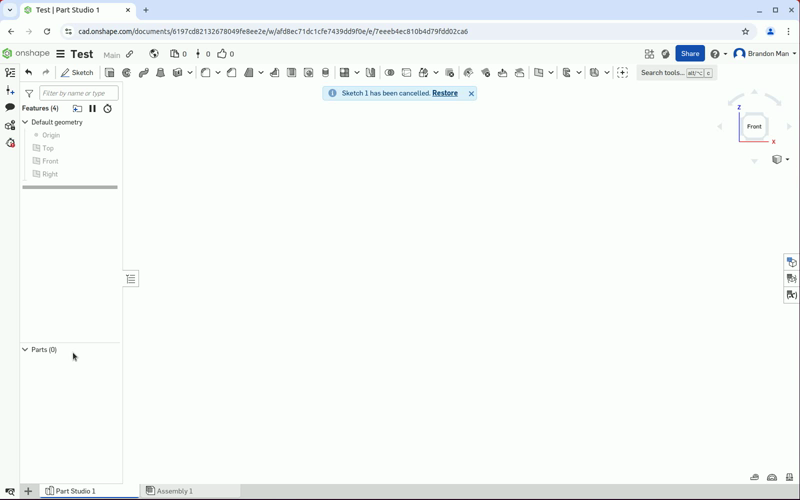
mouse_move(73, 352)
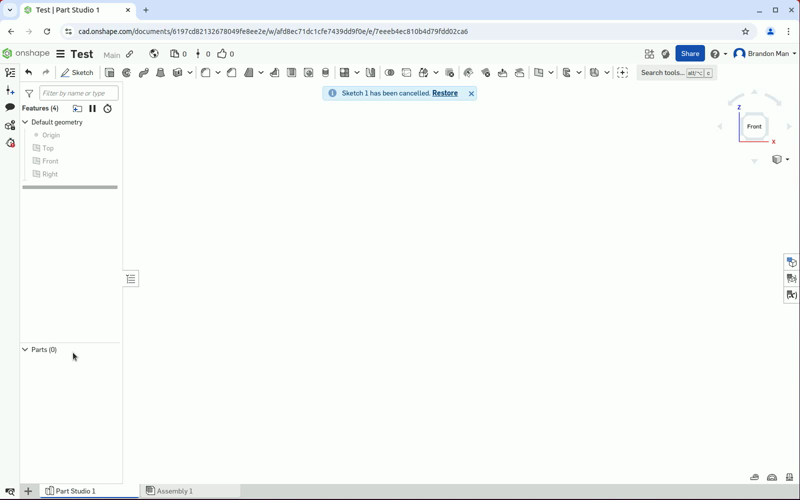
key(shift+y)
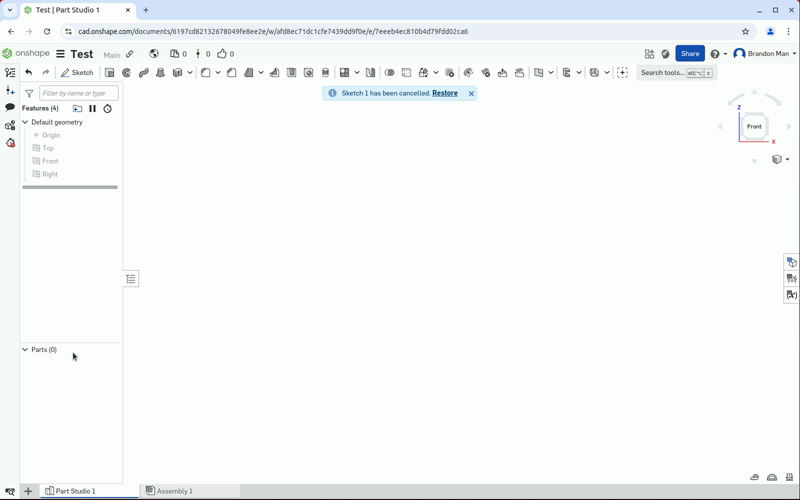
key(shift+s)
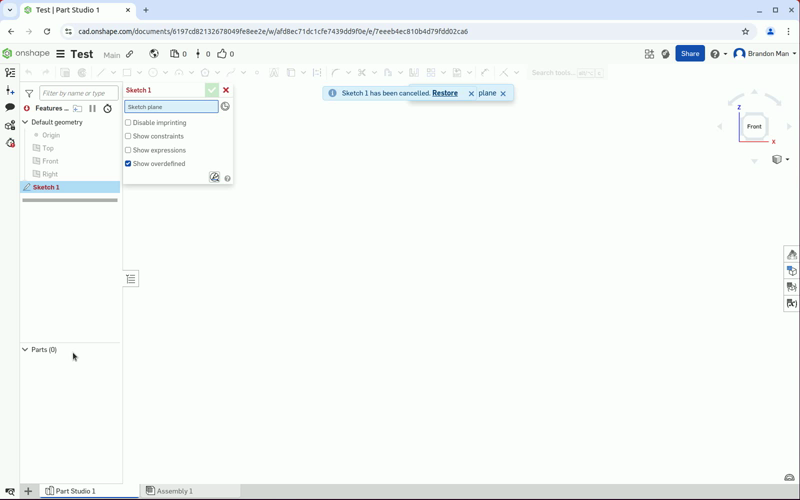
mouse_move(73, 163)
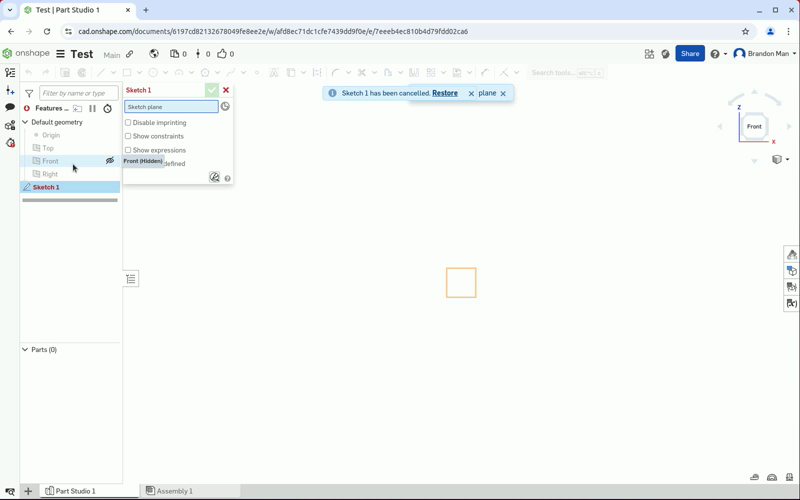
click(73, 163)
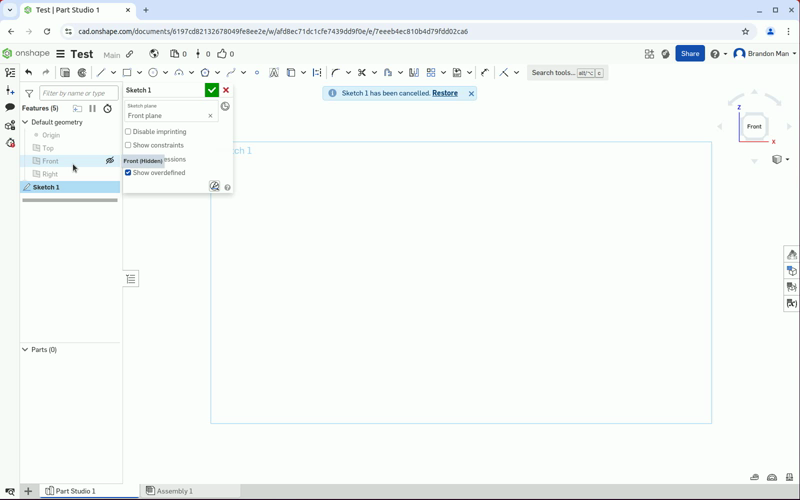
mouse_move(73, 352)
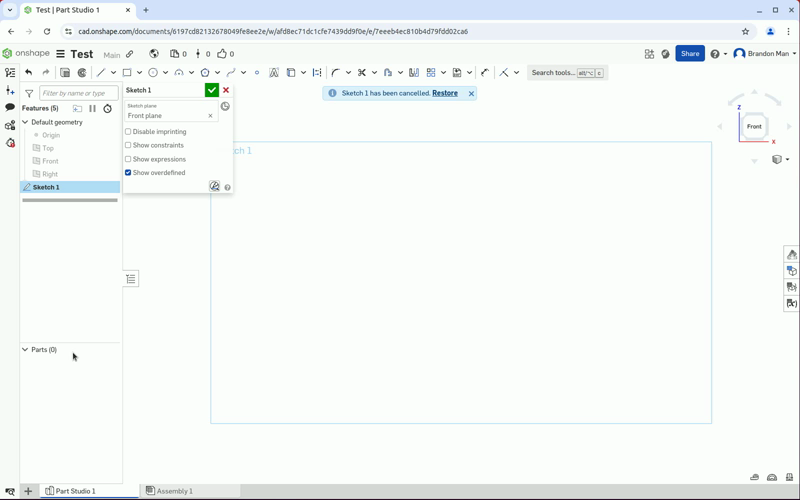
key(y)
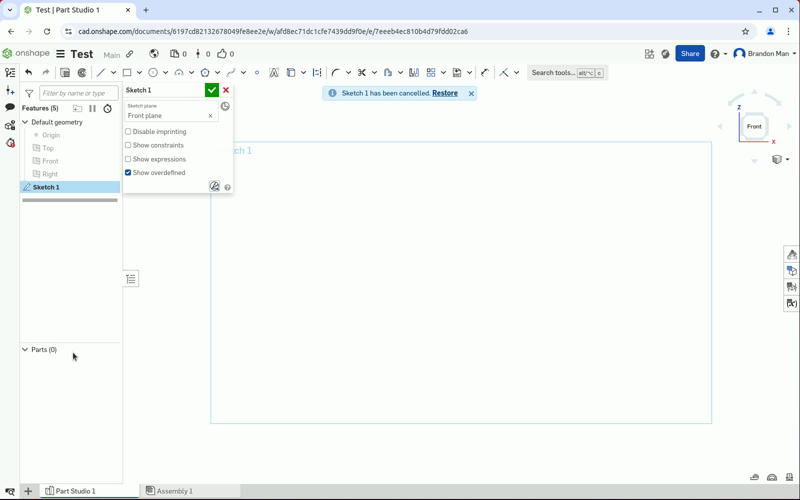
key(c)
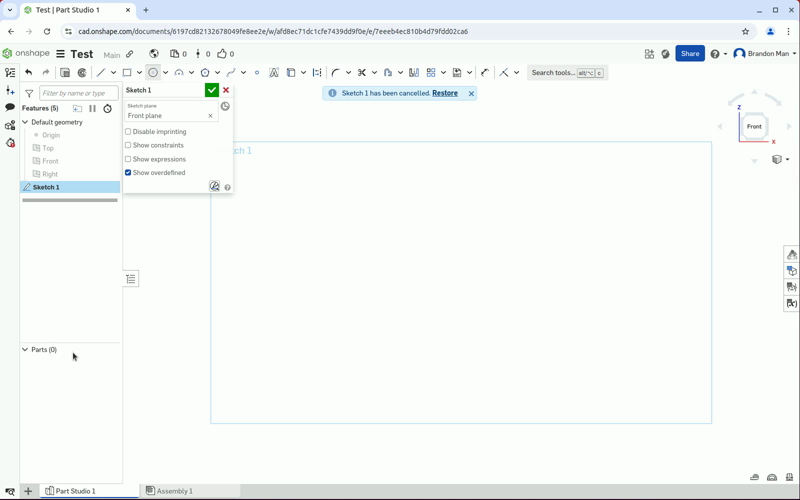
key_down(shift)
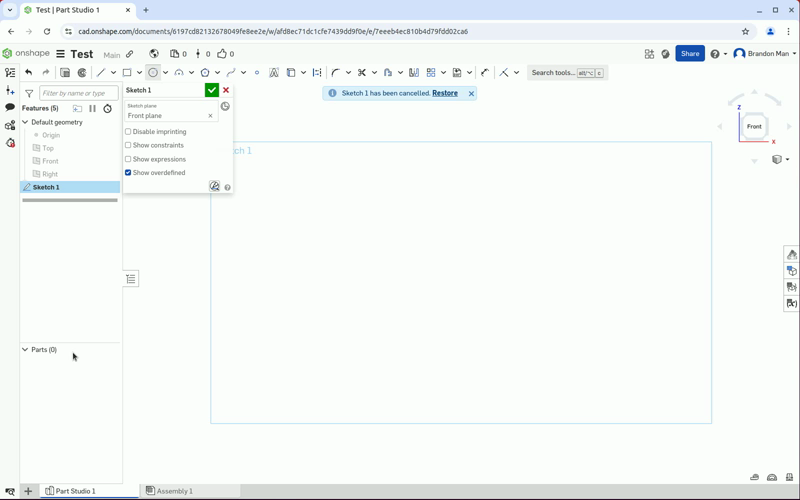
mouse_move(461, 178)
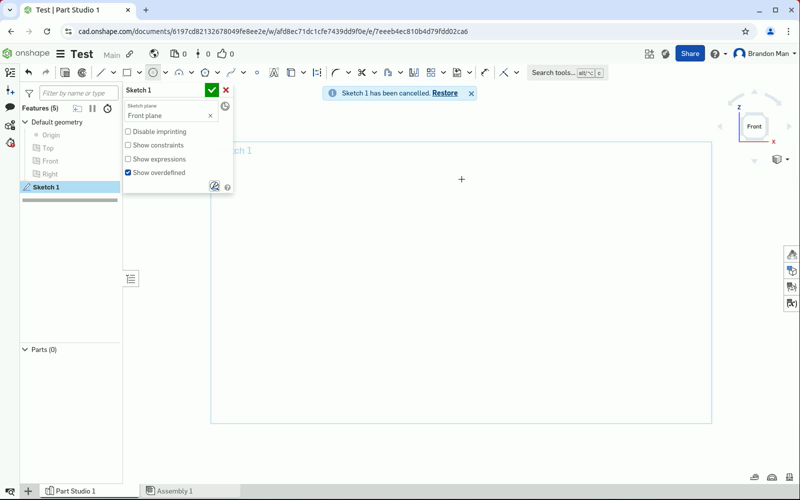
click(461, 178)
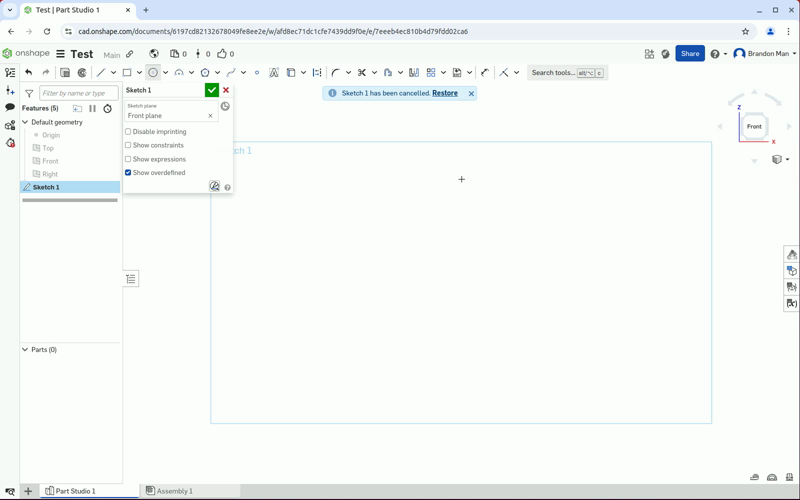
key_up(shift)
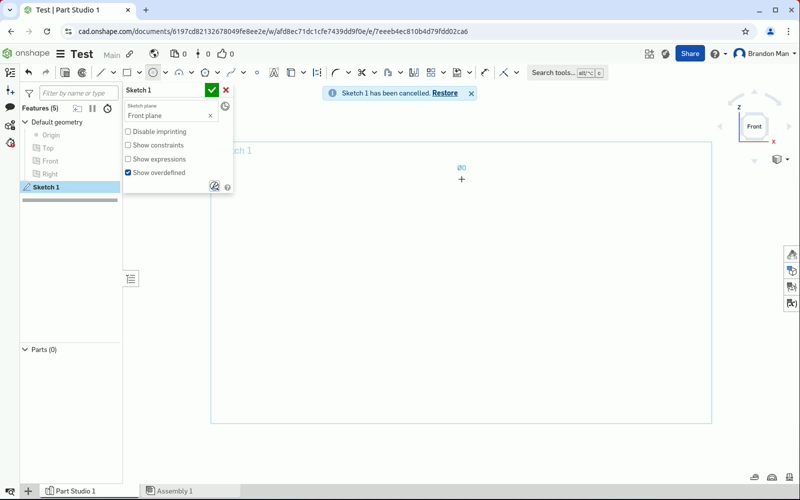
mouse_move(471, 178)
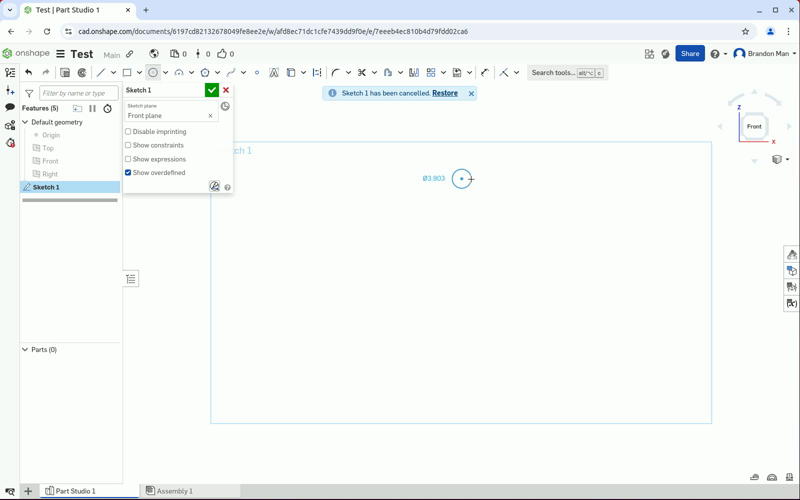
click(471, 178)
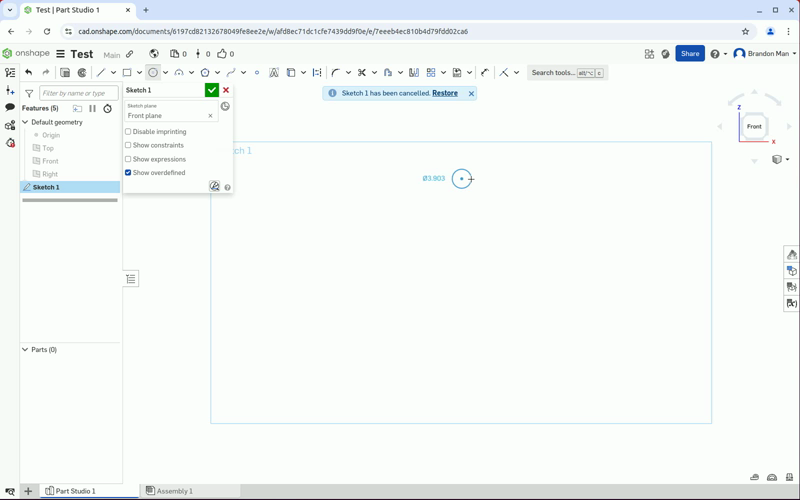
key(esc)
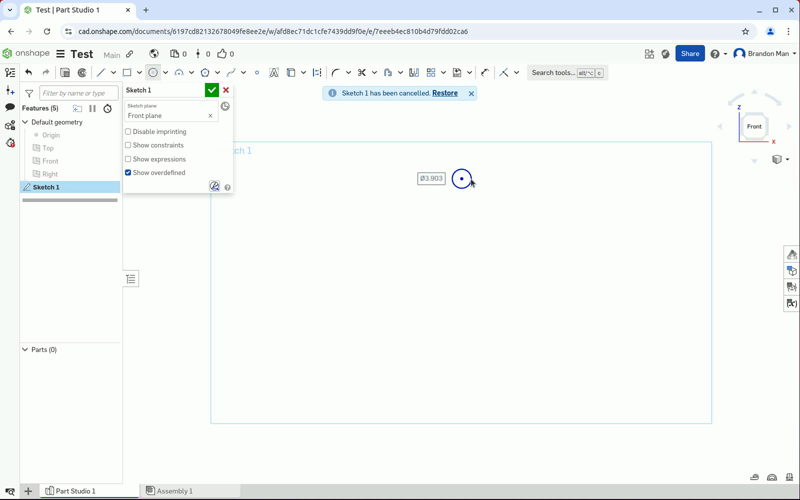
key(c)
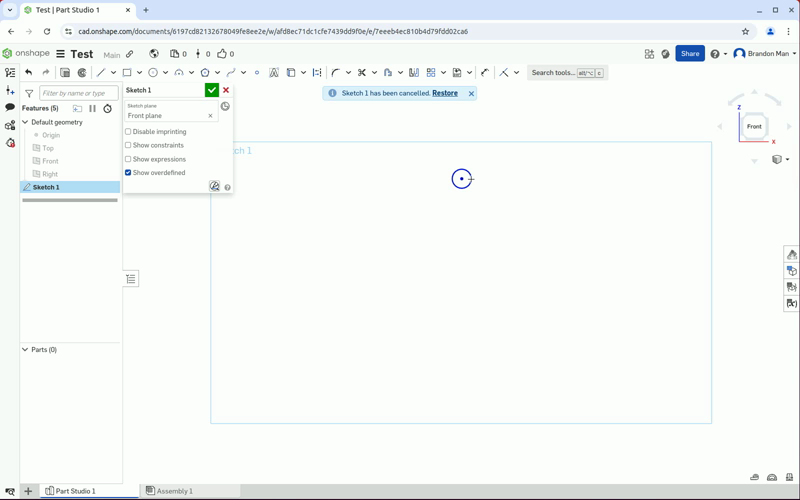
key_down(shift)
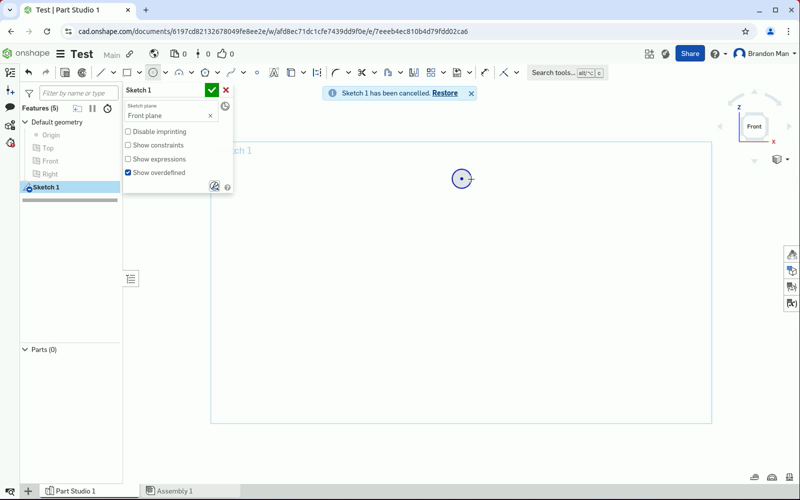
mouse_move(461, 178)
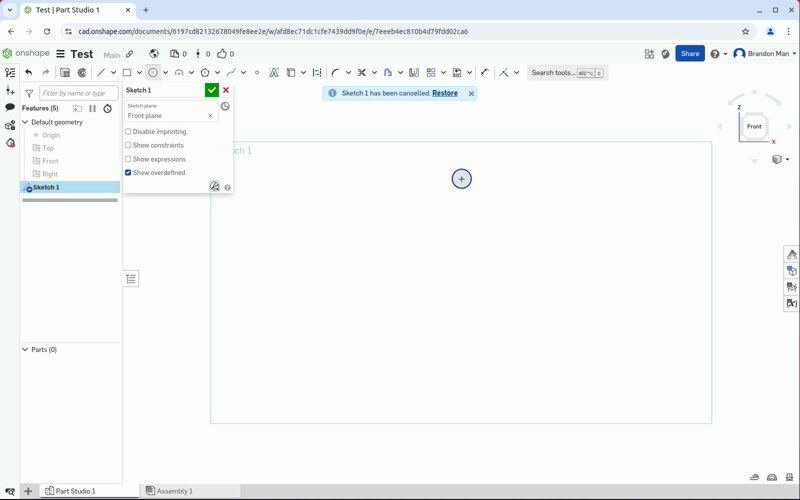
click(461, 178)
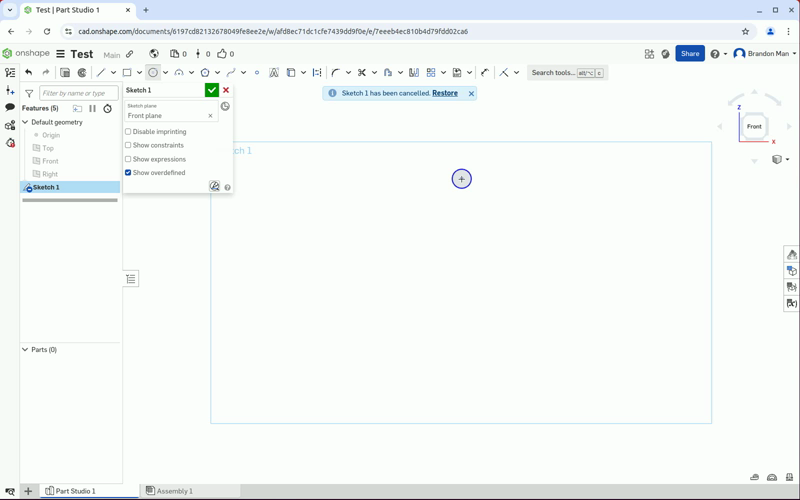
key_up(shift)
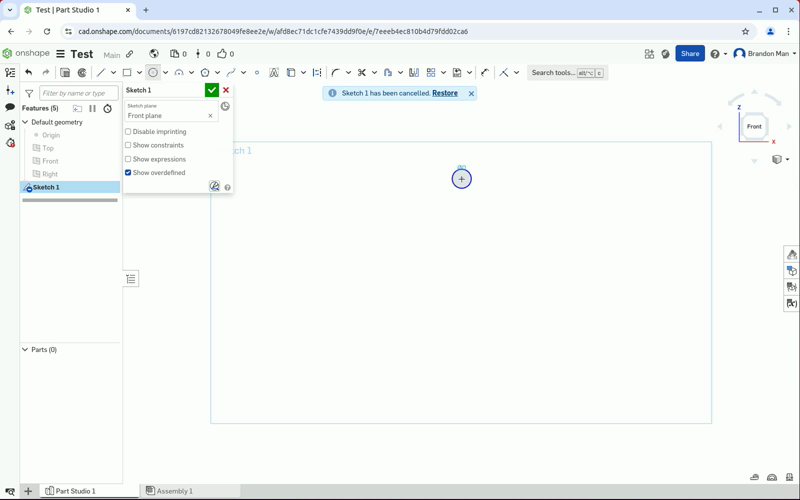
mouse_move(464, 178)
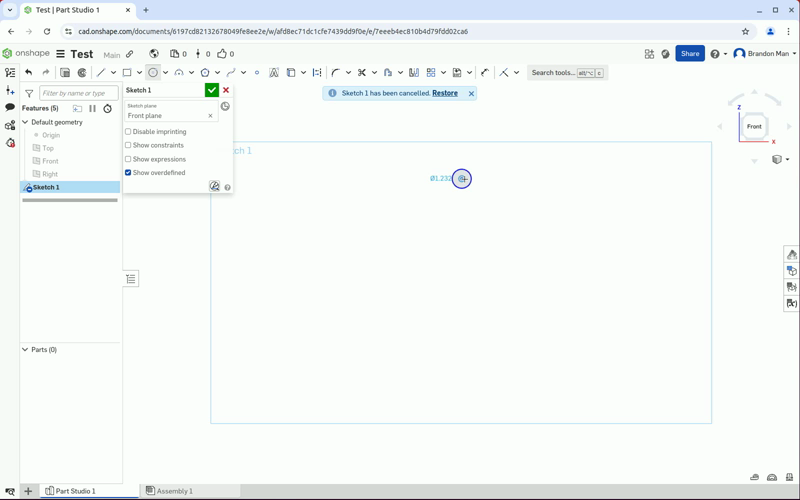
scroll(6)
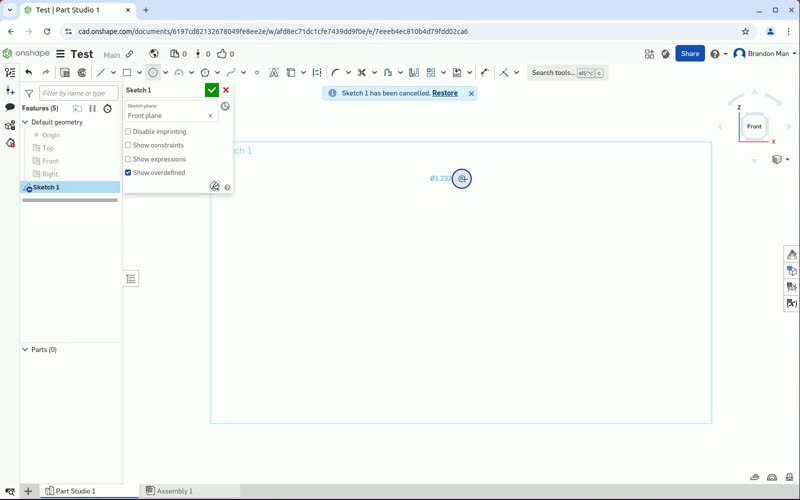
scroll(6)
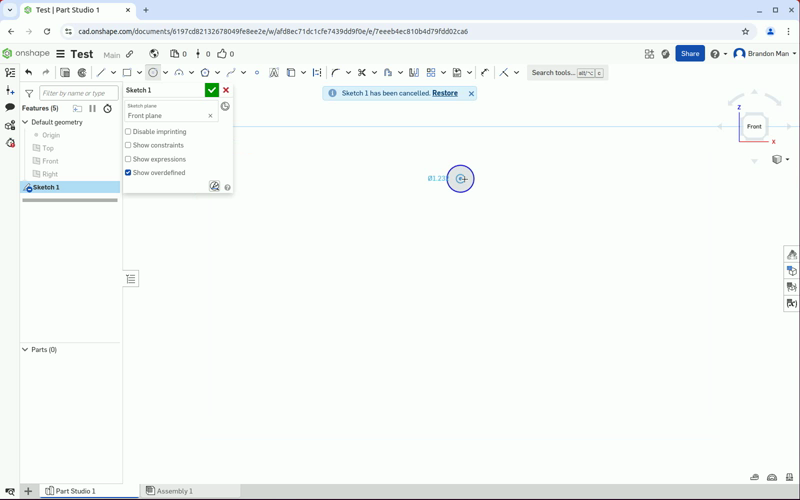
scroll(6)
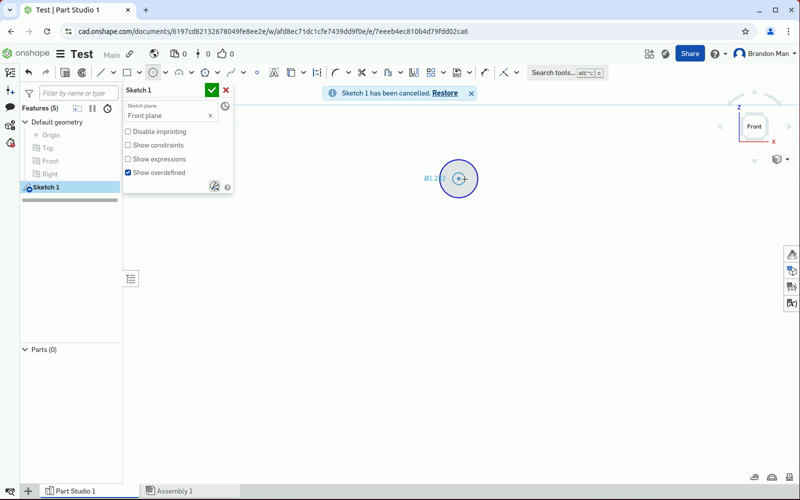
scroll(6)
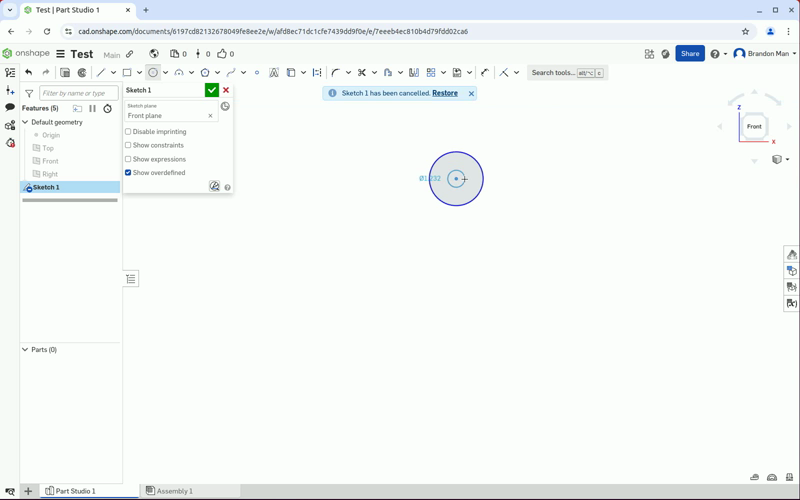
scroll(6)
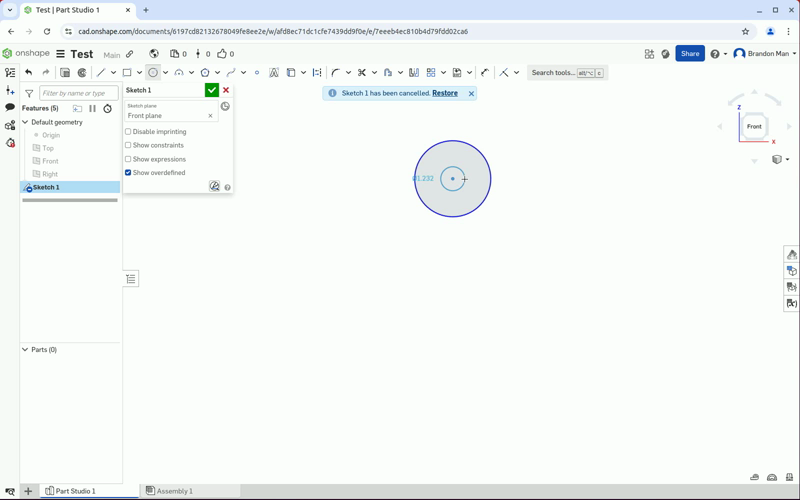
scroll(6)
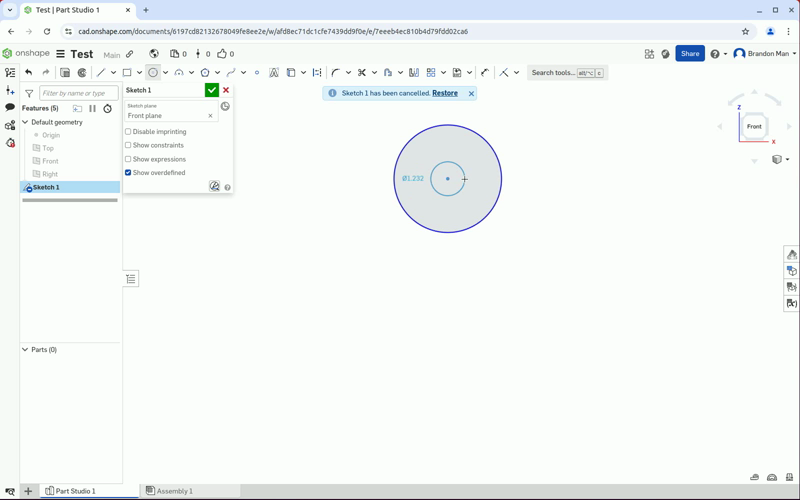
scroll(6)
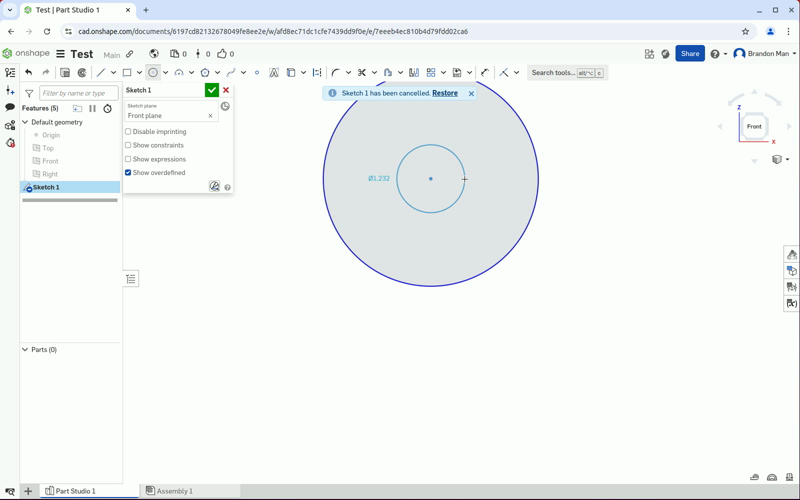
click(464, 178)
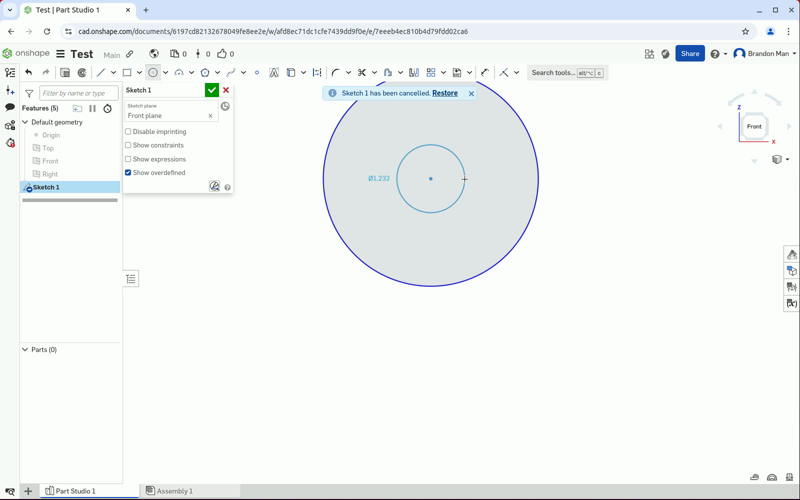
scroll(-6)
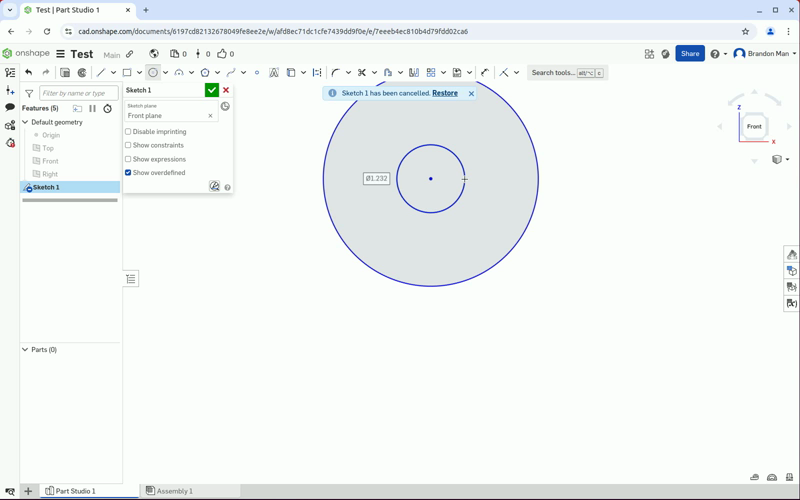
scroll(-6)
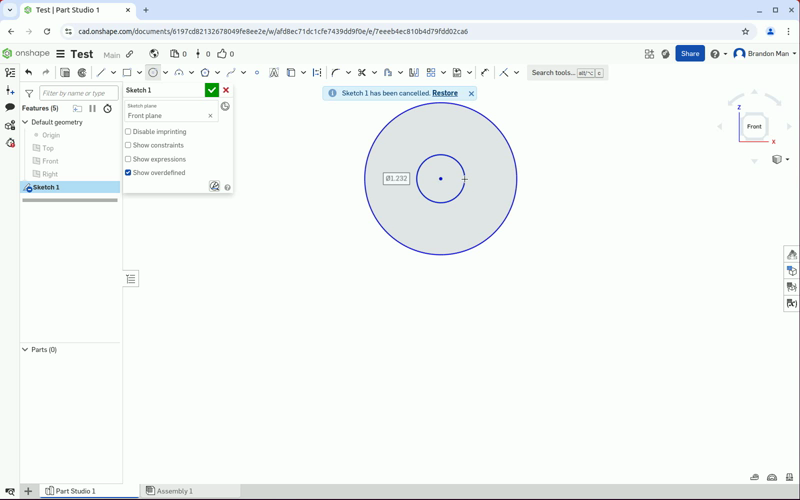
scroll(-6)
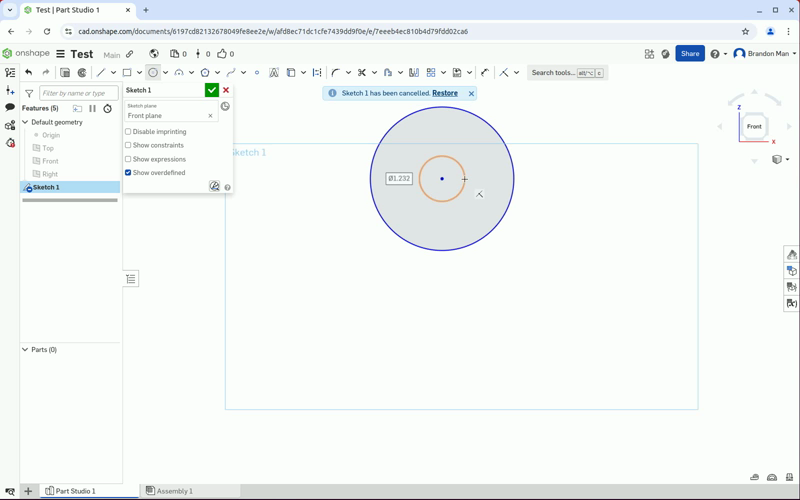
scroll(-6)
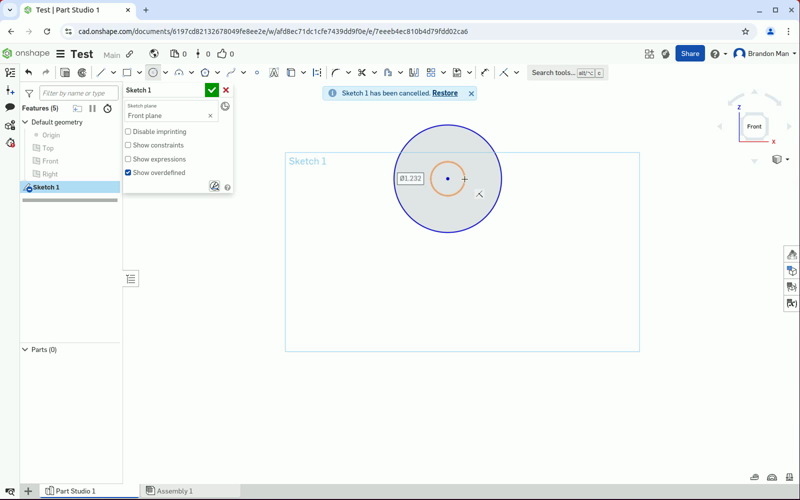
scroll(-6)
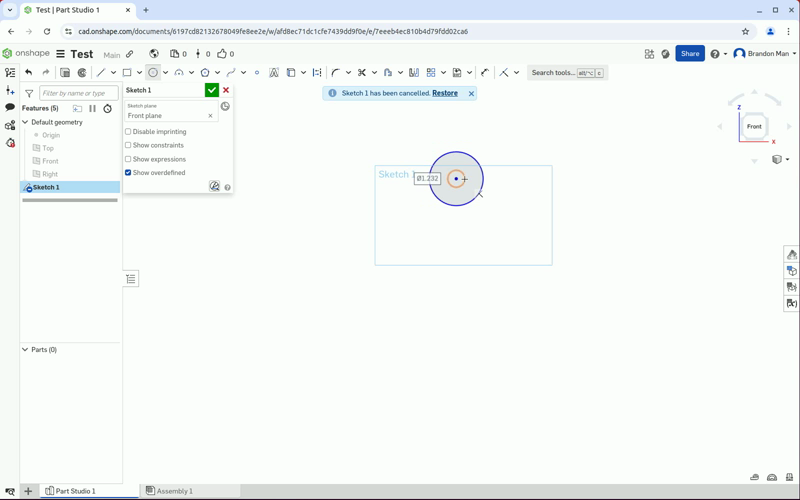
scroll(-6)
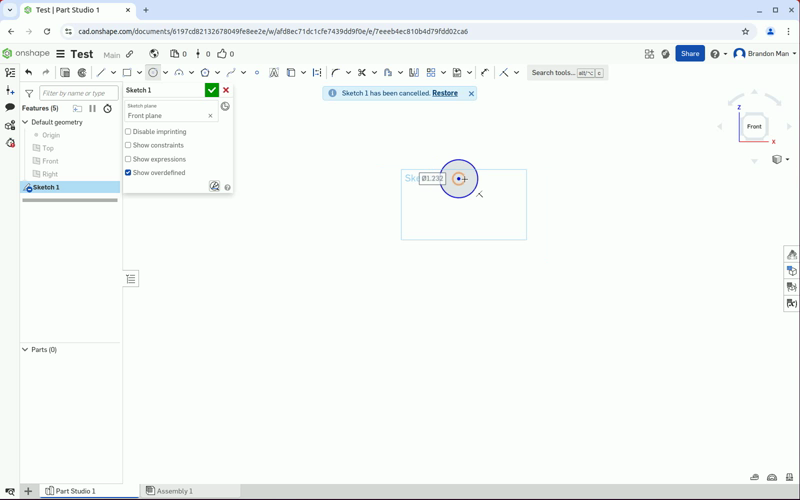
scroll(-6)
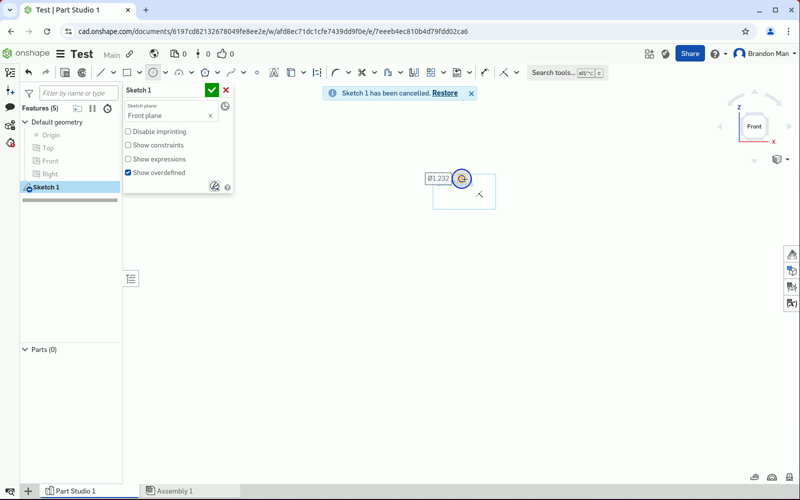
key(esc)
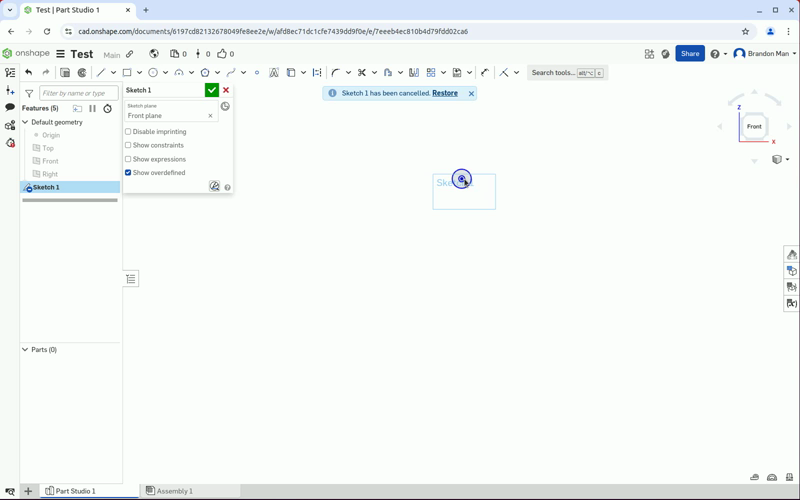
mouse_move(463, 175)
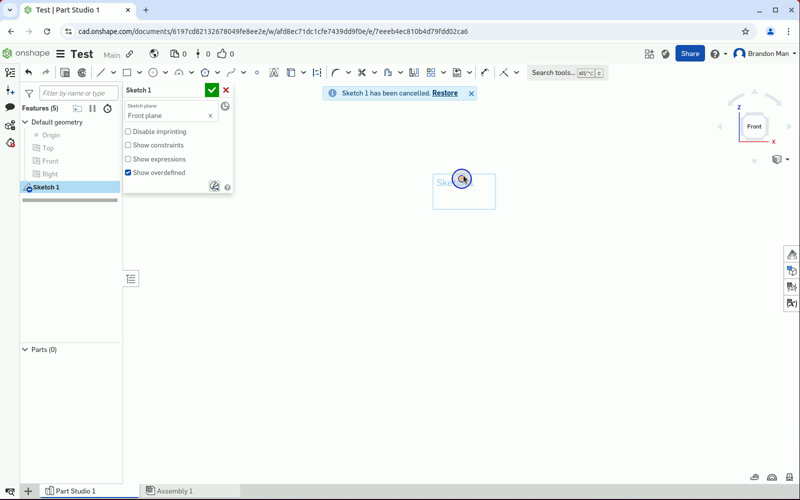
scroll(6)
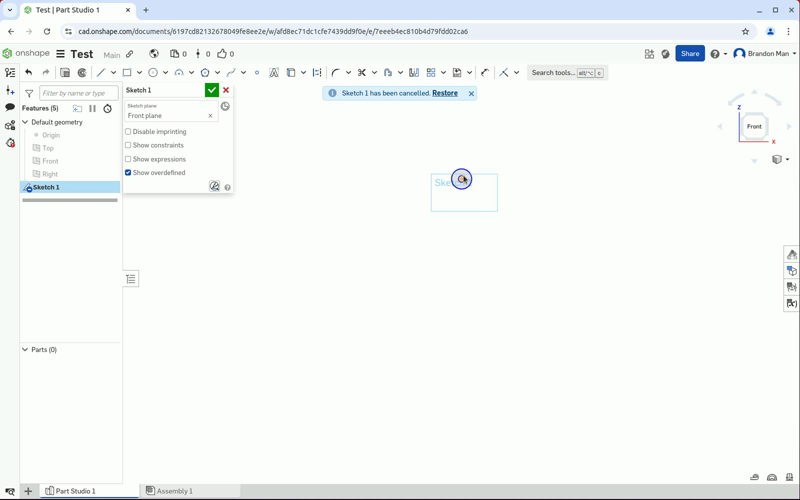
scroll(6)
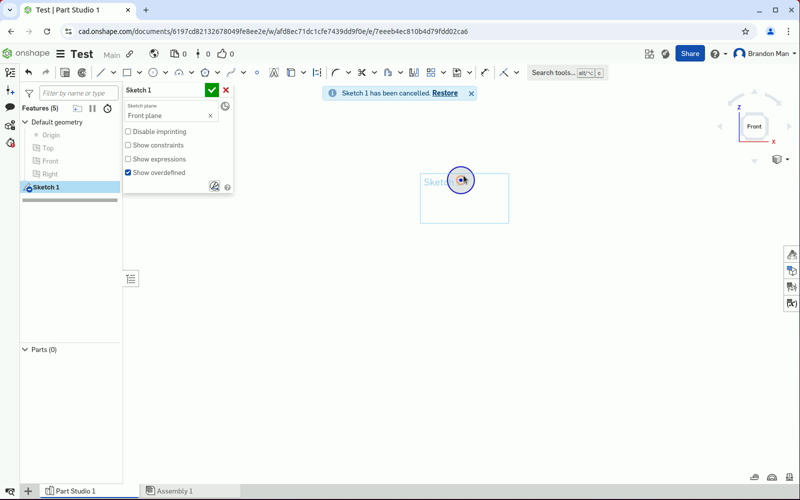
scroll(6)
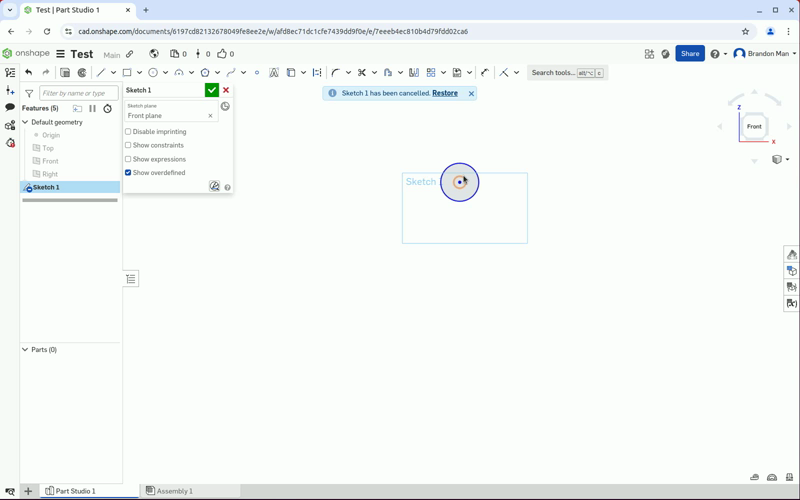
scroll(6)
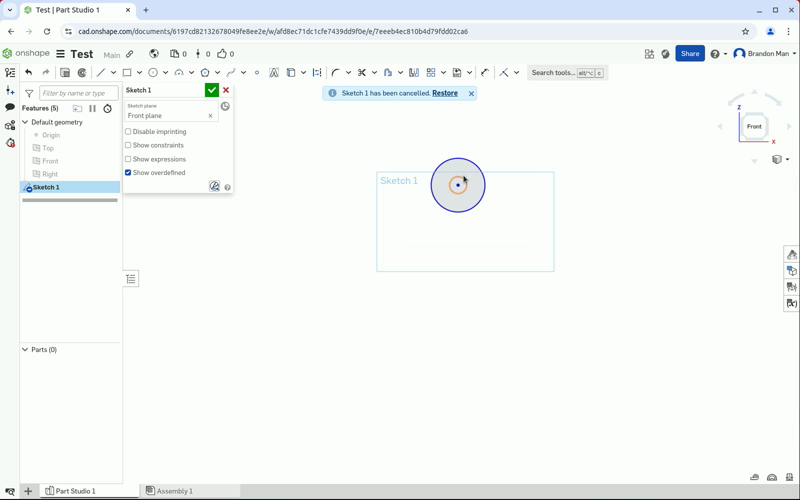
scroll(6)
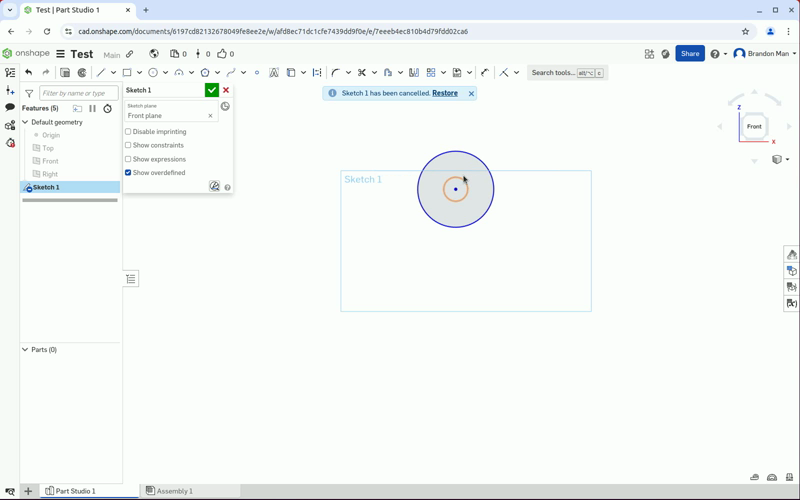
scroll(6)
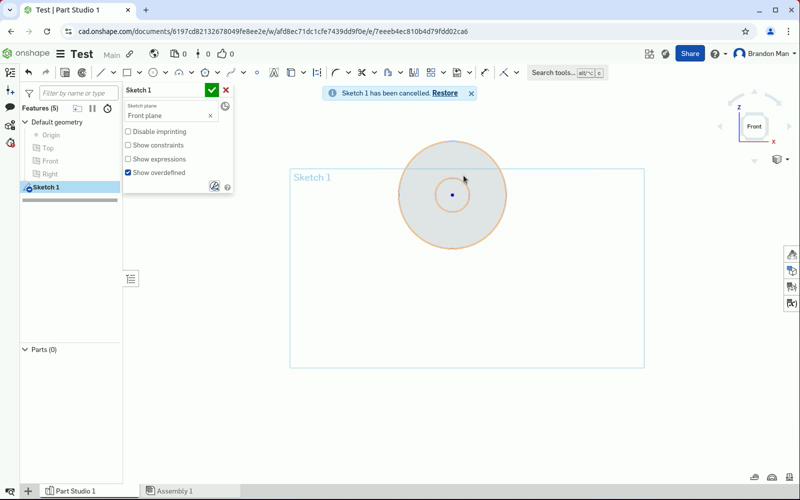
scroll(6)
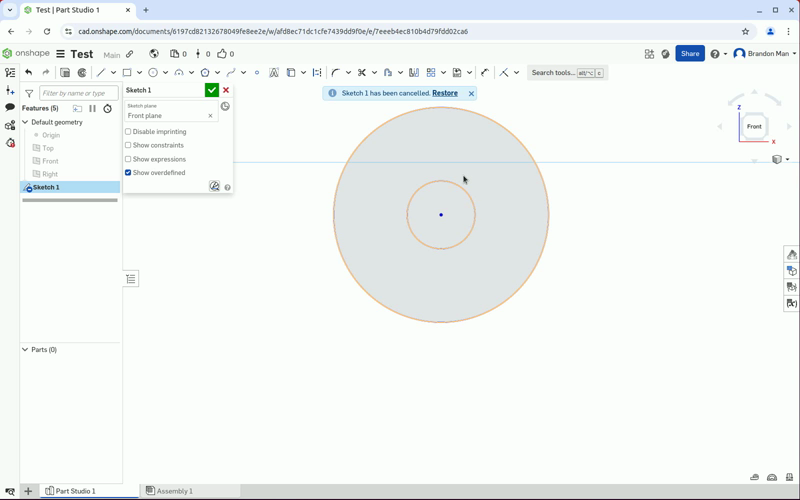
click(463, 175)
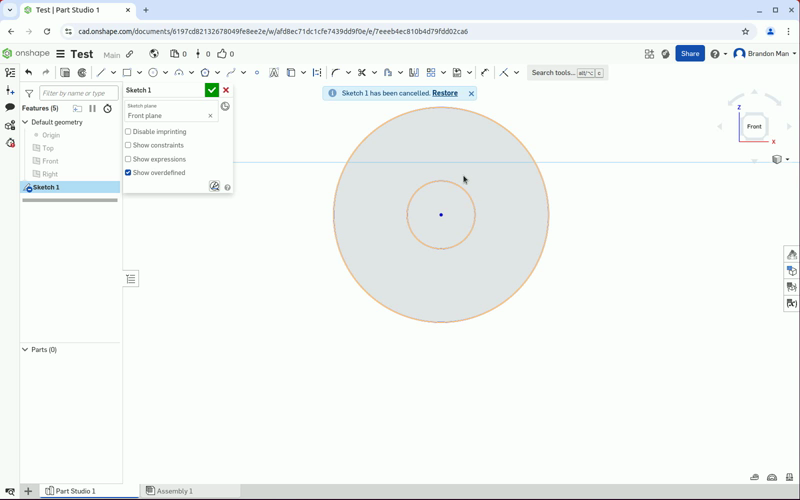
scroll(-6)
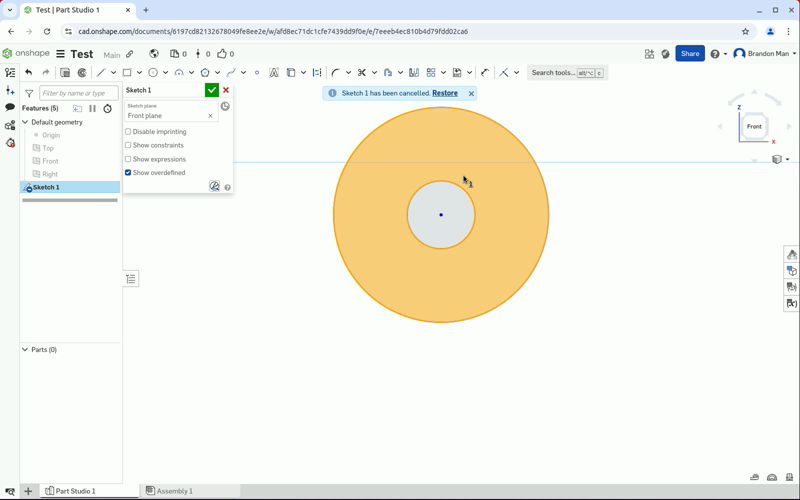
scroll(-6)
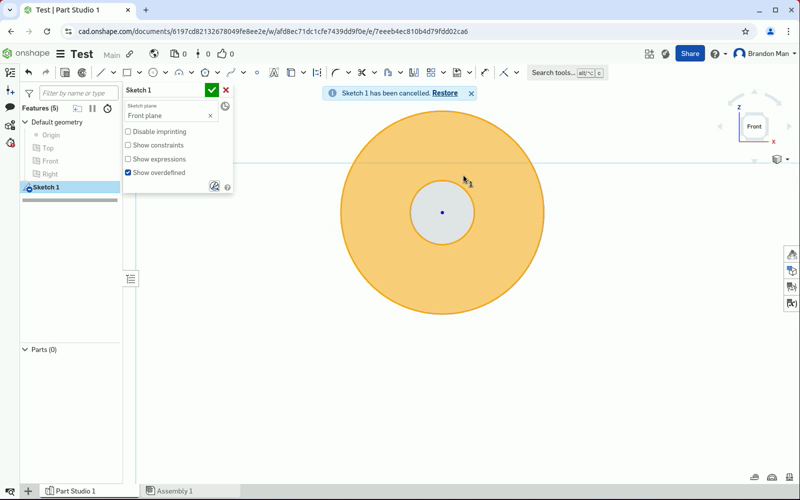
scroll(-6)
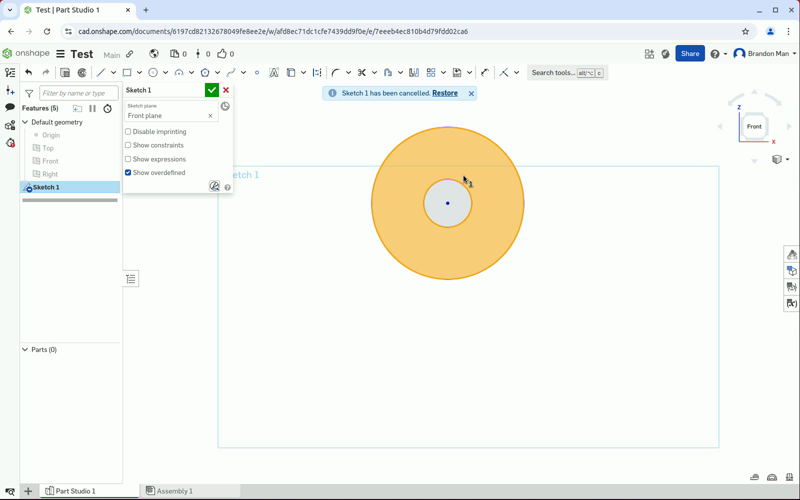
scroll(-6)
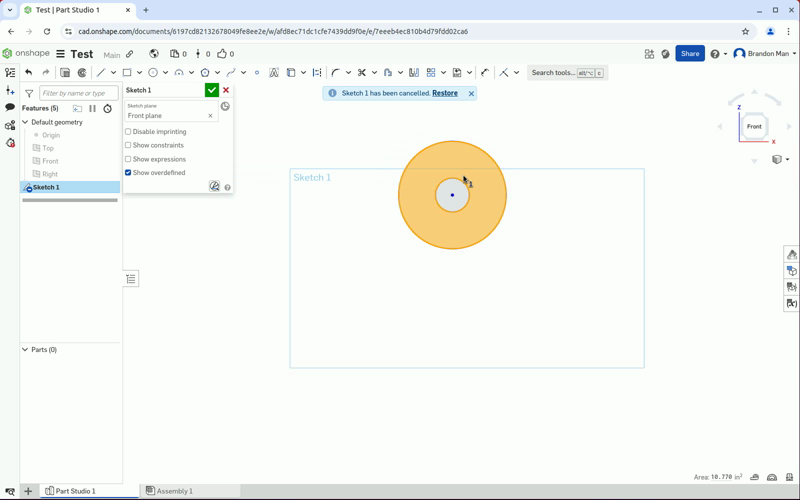
scroll(-6)
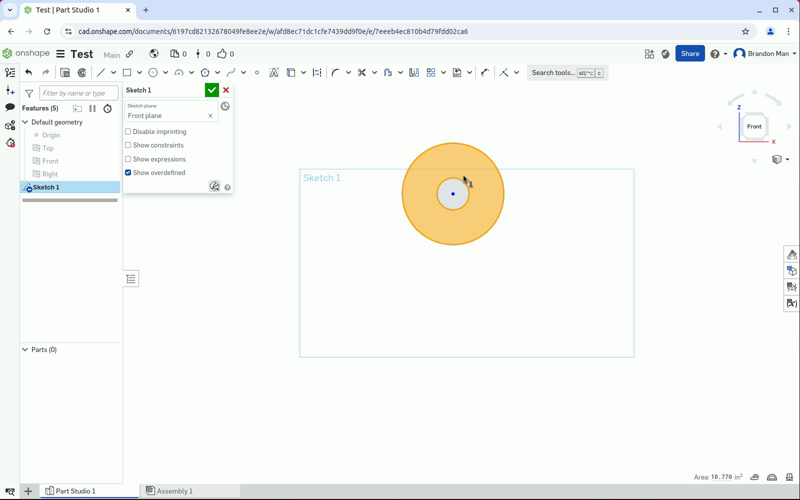
scroll(-6)
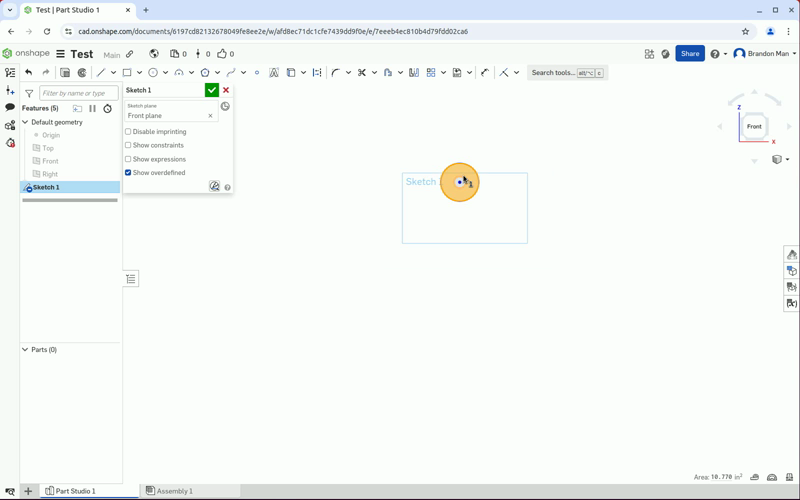
scroll(-6)
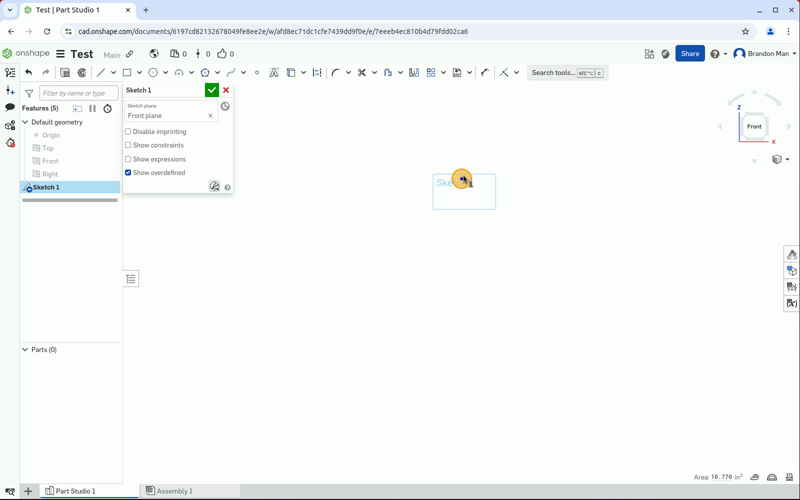
mouse_move(73, 352)
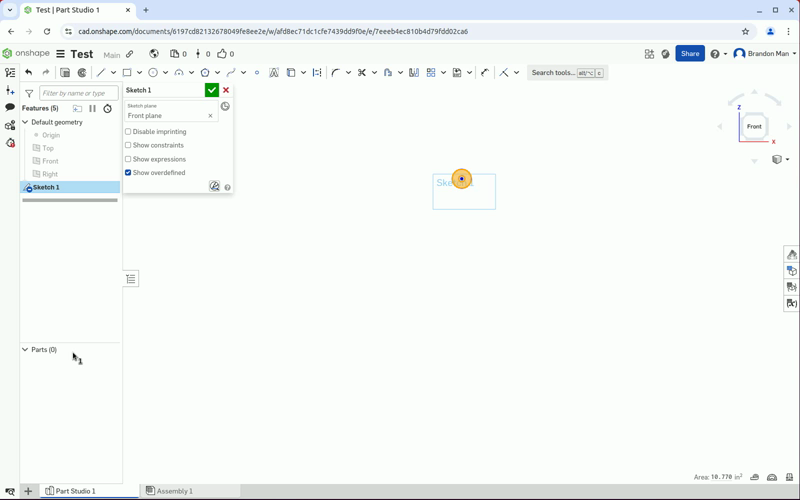
key(shift+y)
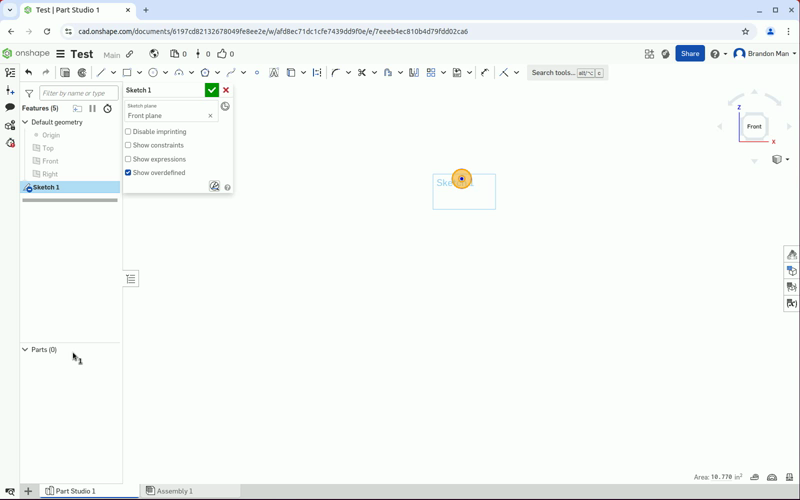
key(shift+e)
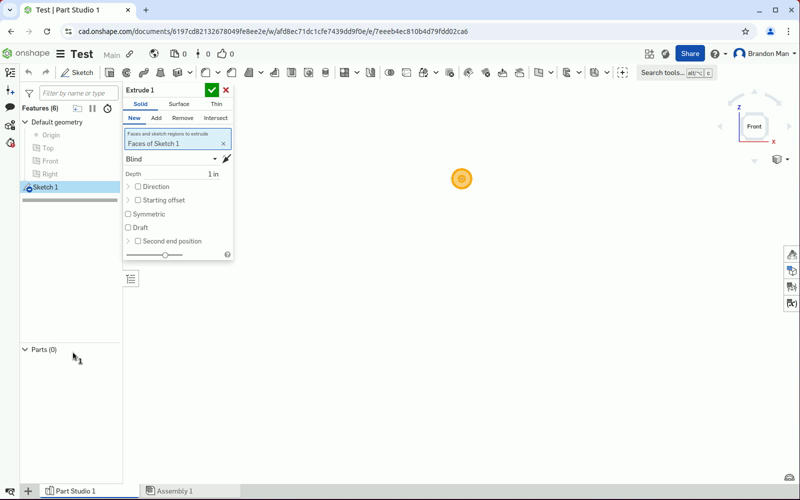
mouse_move(143, 106)
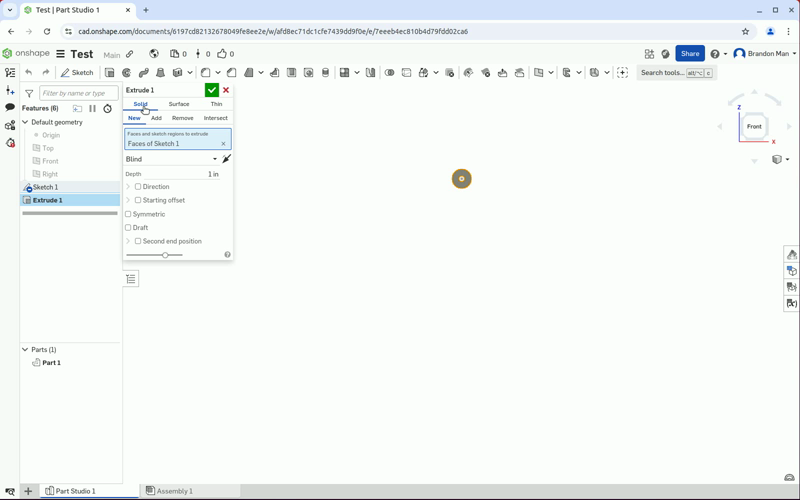
click(143, 106)
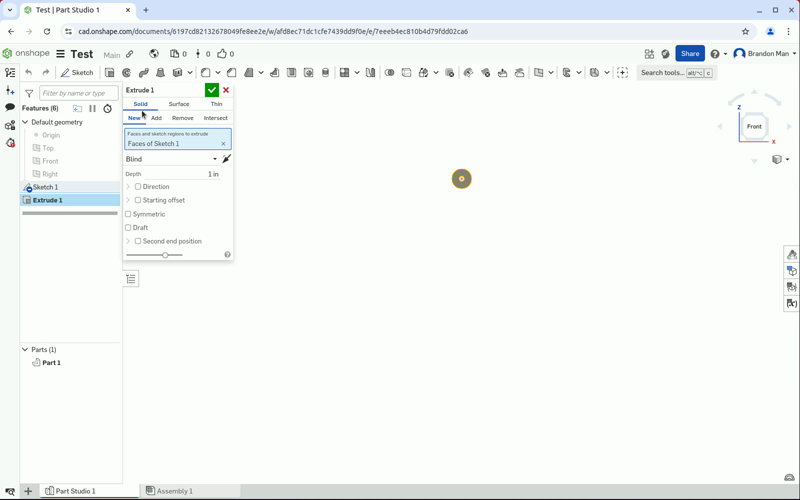
mouse_move(137, 120)
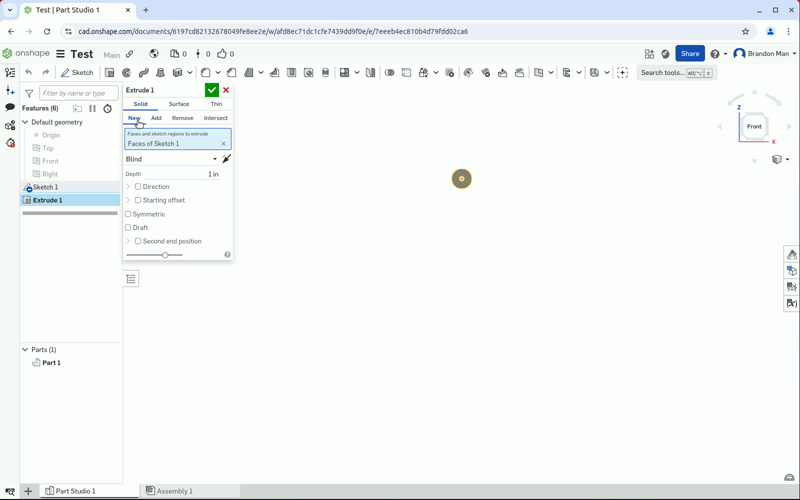
click(137, 120)
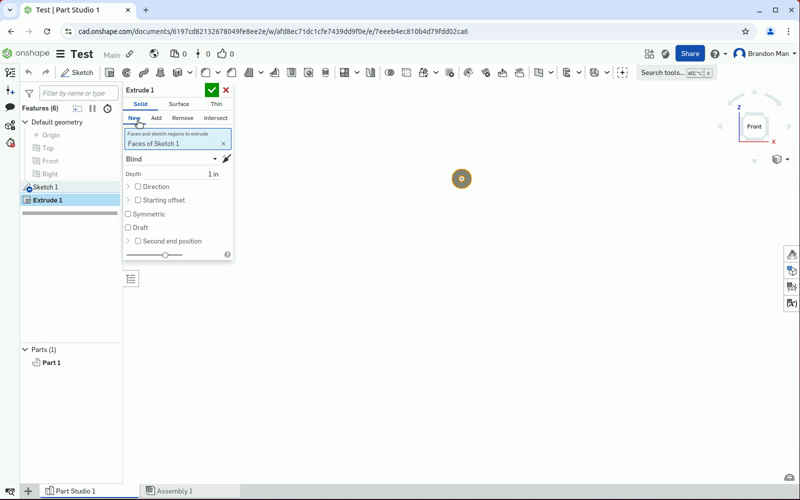
key(tab, 4)
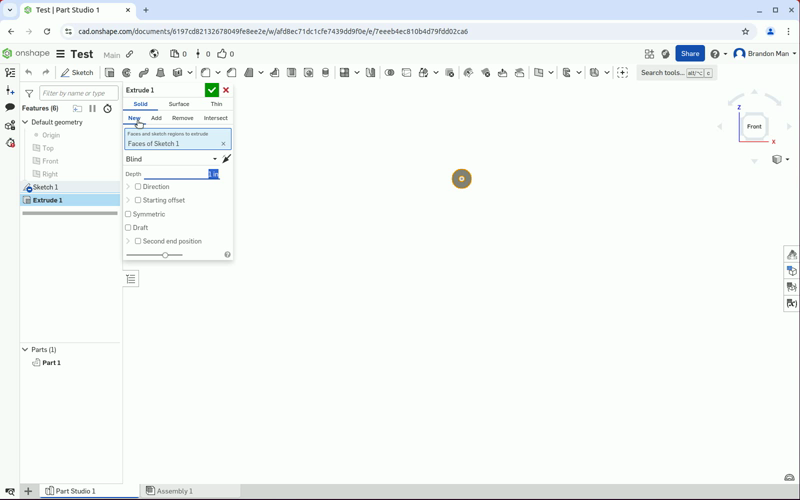
text(0.481)
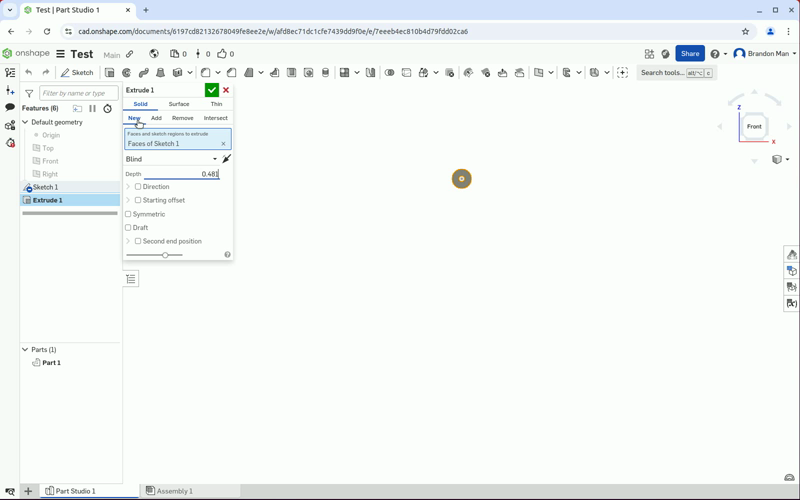
key(enter)
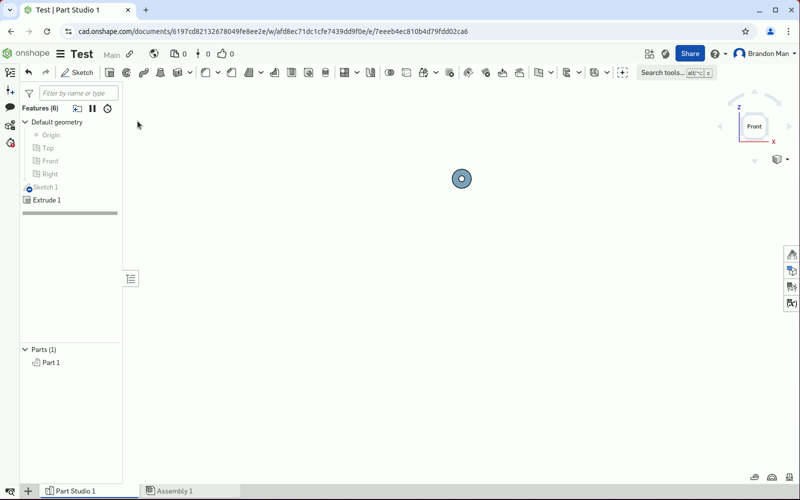
key(shift+h)
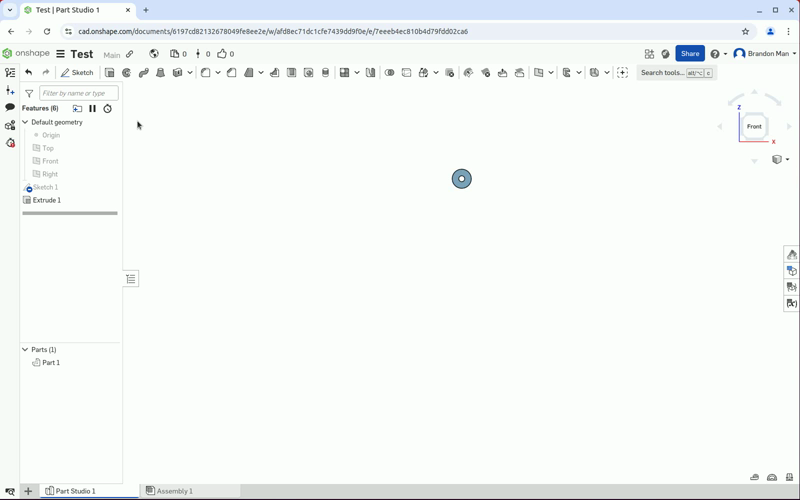
key(shift+h)
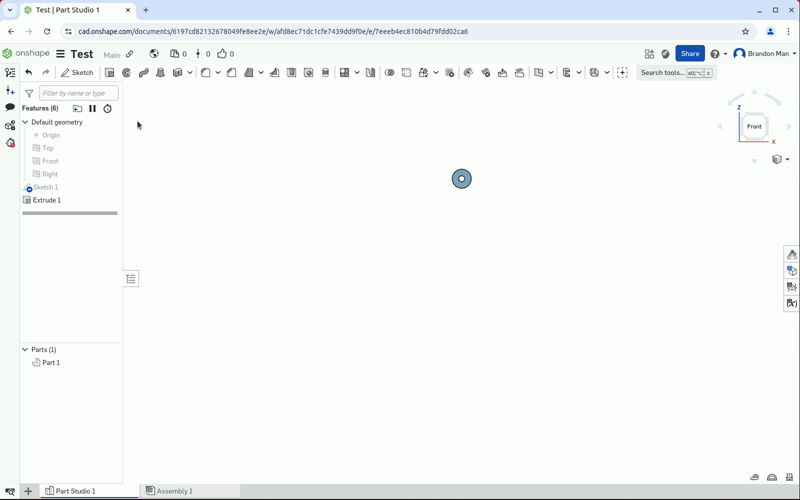
mouse_move(73, 189)
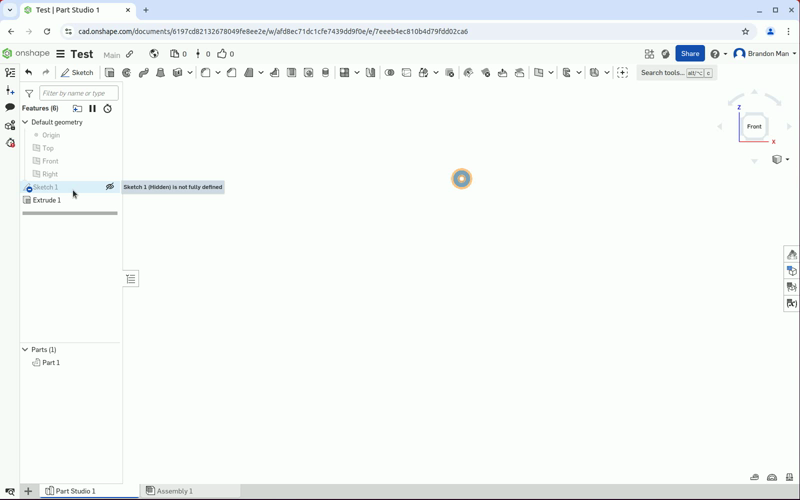
click(73, 189)
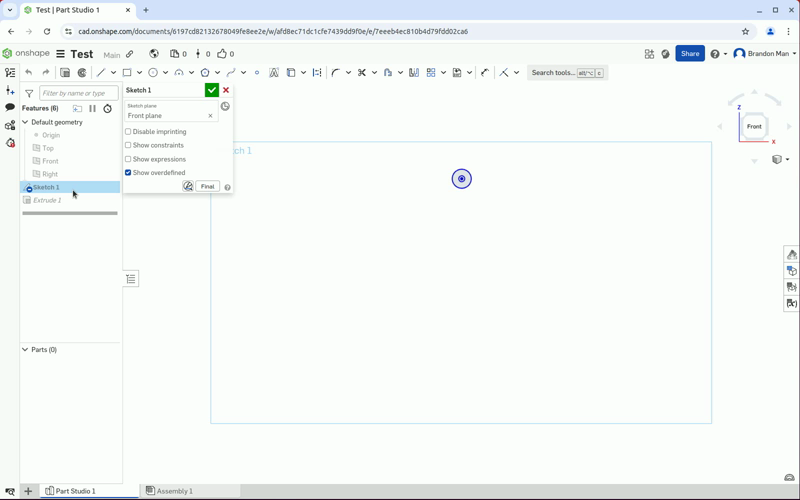
mouse_move(229, 92)
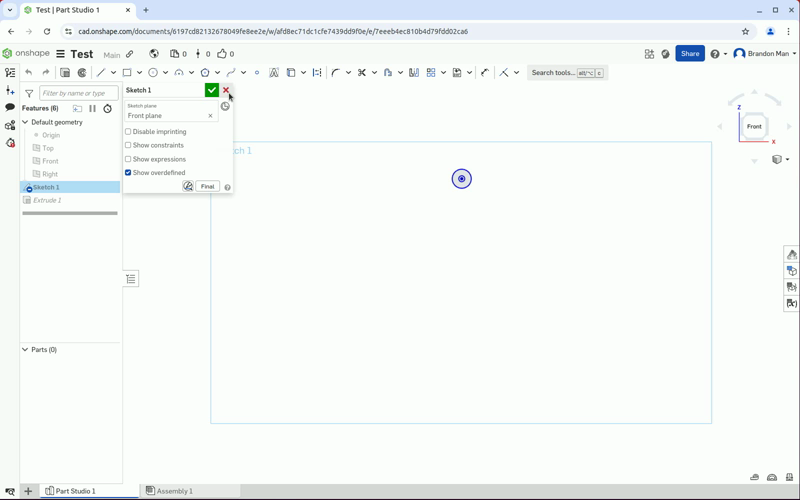
click(229, 92)
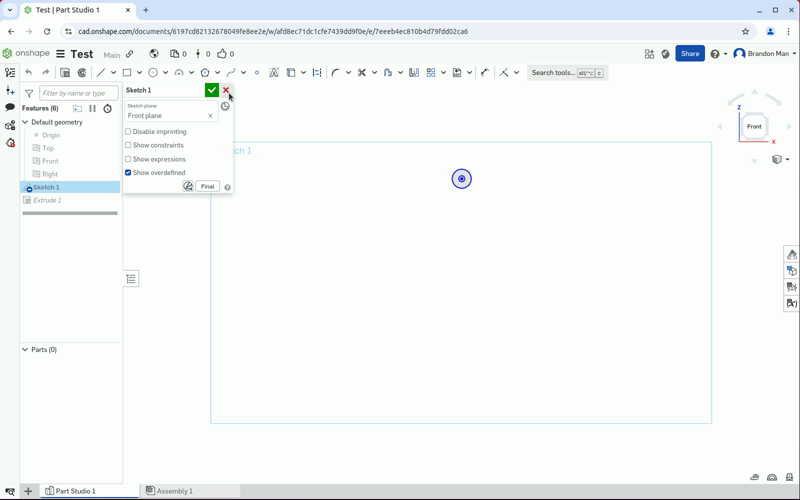
key(shift+s)
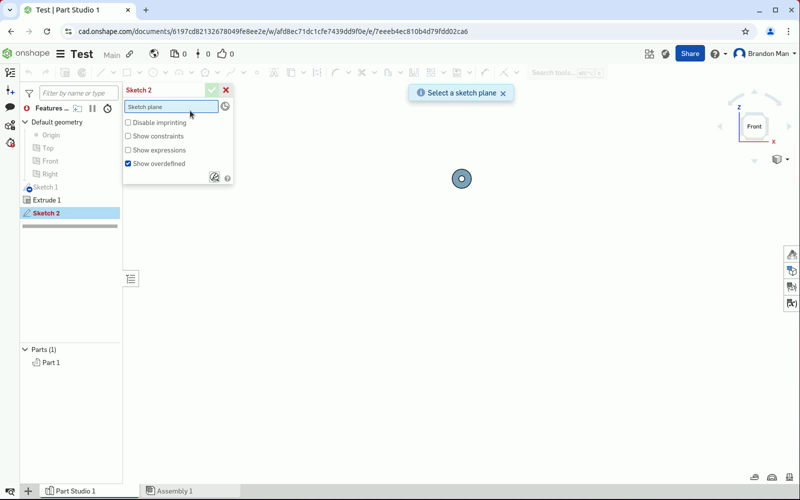
mouse_move(73, 163)
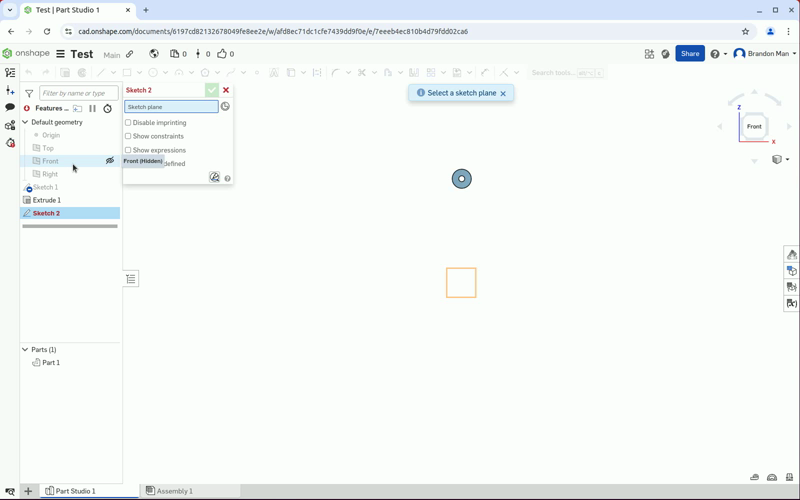
click(73, 163)
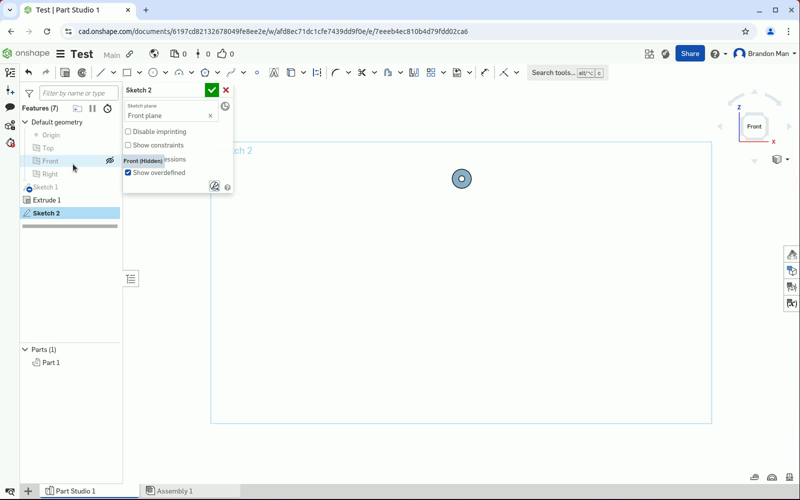
mouse_move(73, 352)
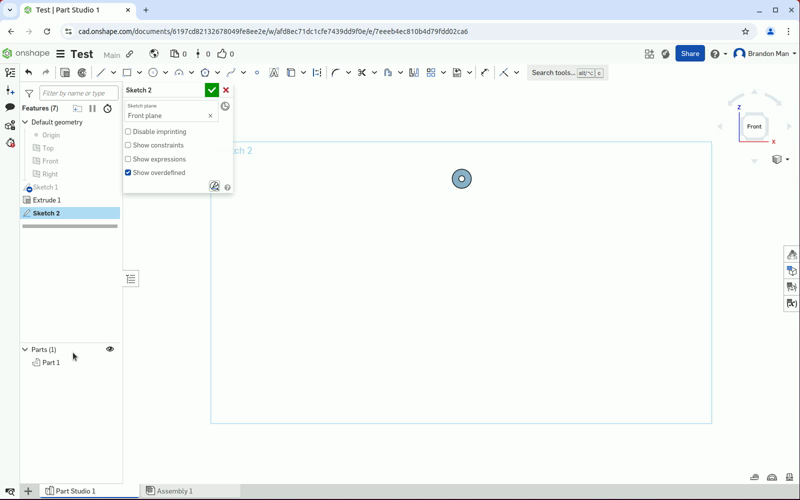
key(y)
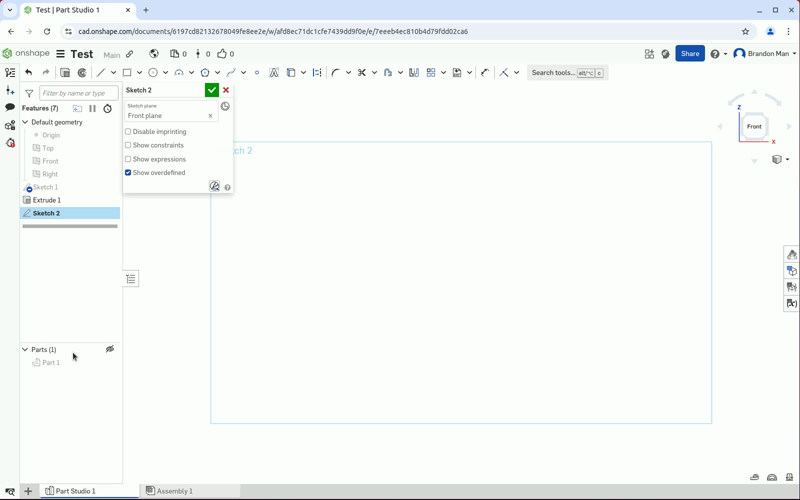
key(a)
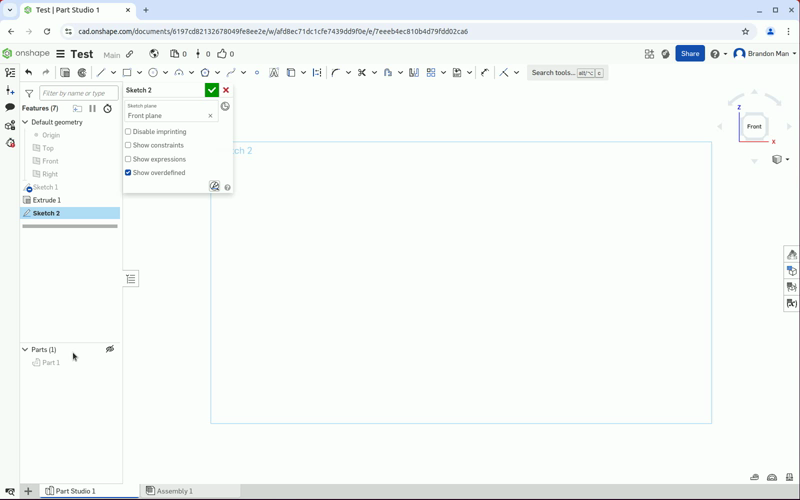
key_down(shift)
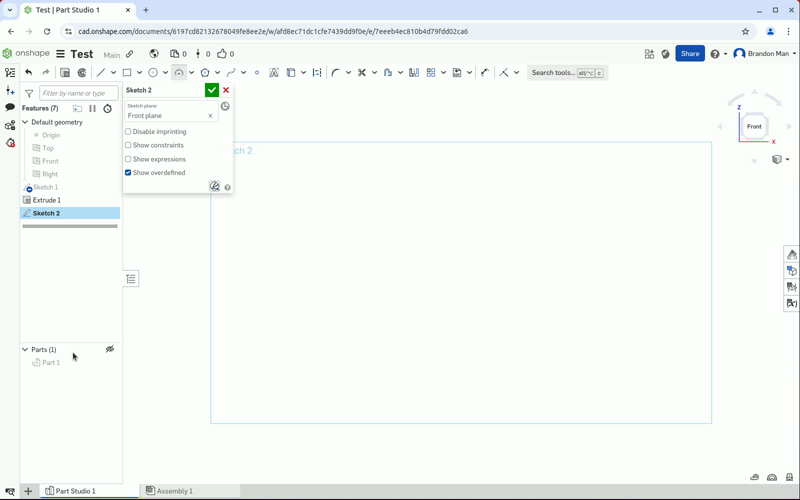
mouse_move(446, 222)
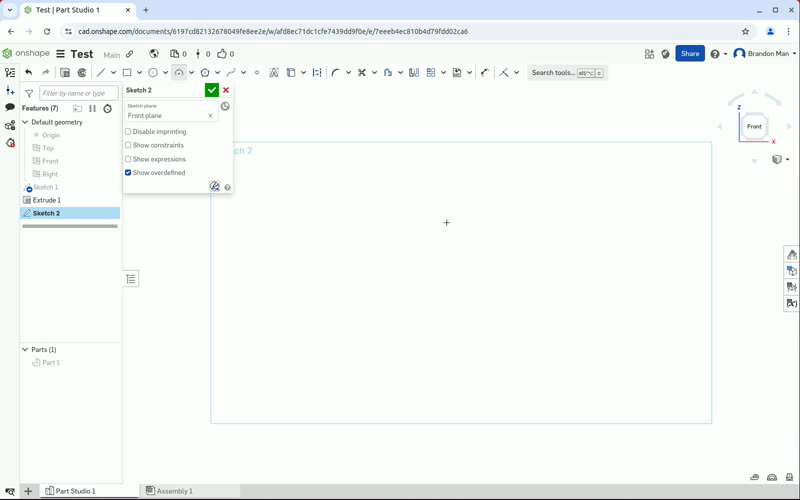
click(446, 222)
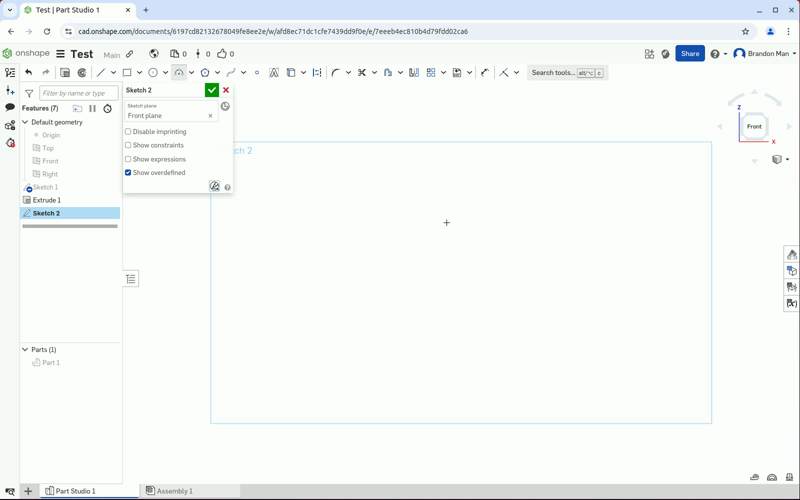
key_up(shift)
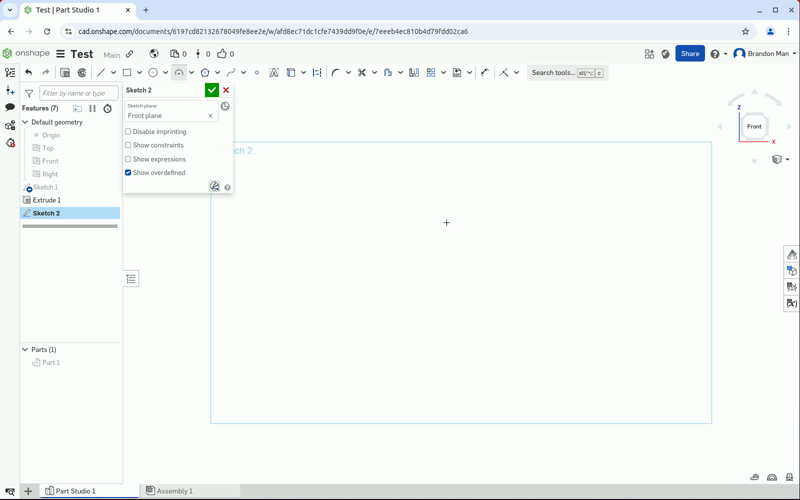
key_down(shift)
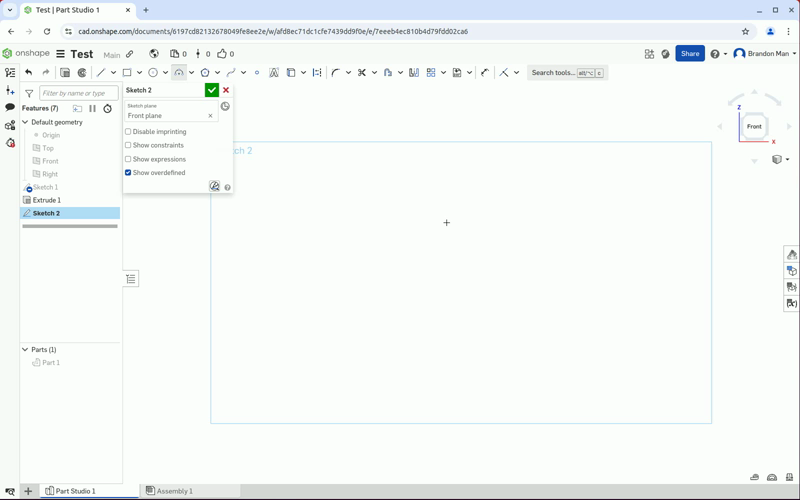
mouse_move(475, 222)
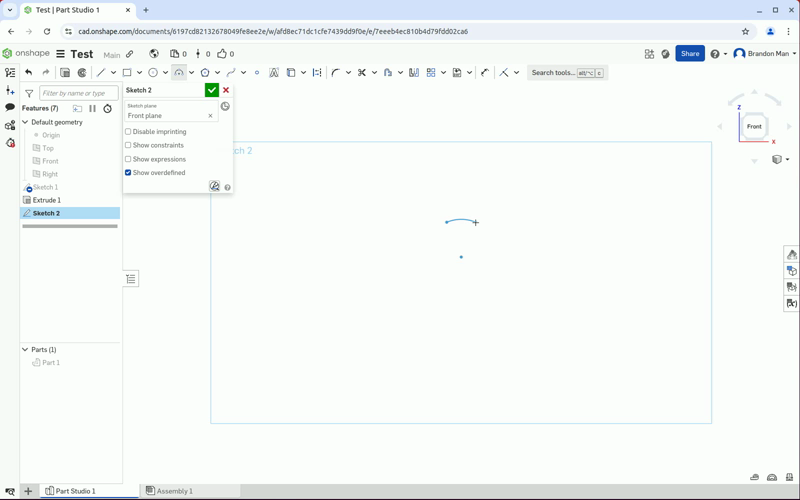
click(475, 222)
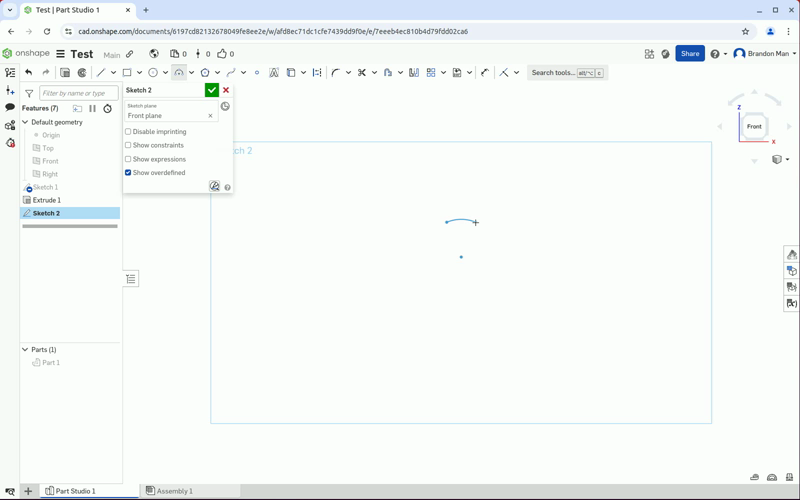
mouse_move(461, 210)
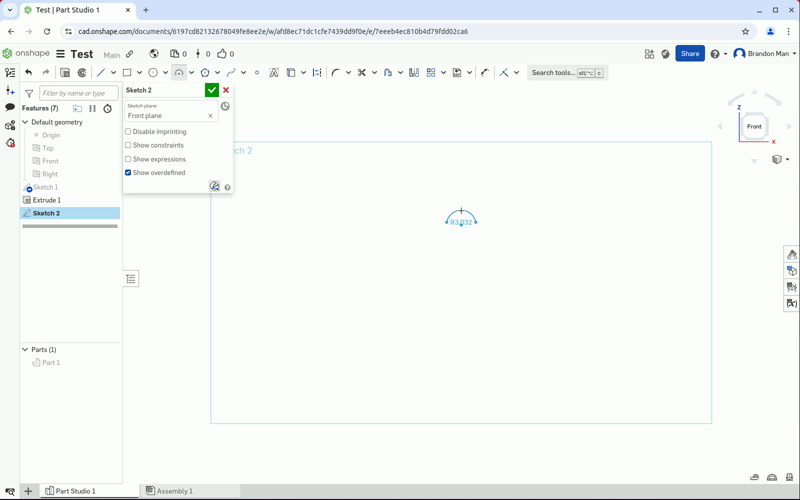
click(461, 210)
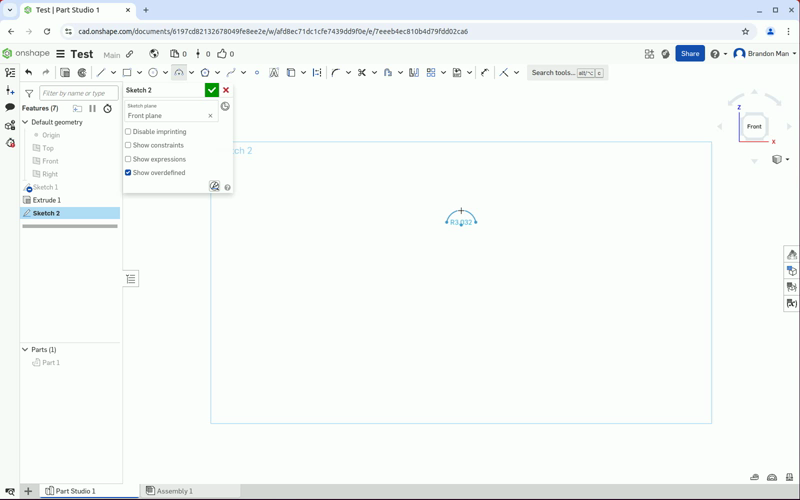
key_up(shift)
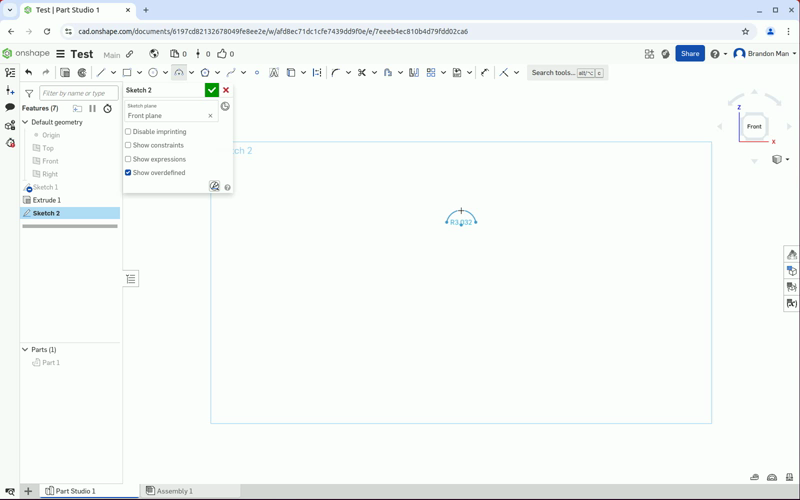
key(esc)
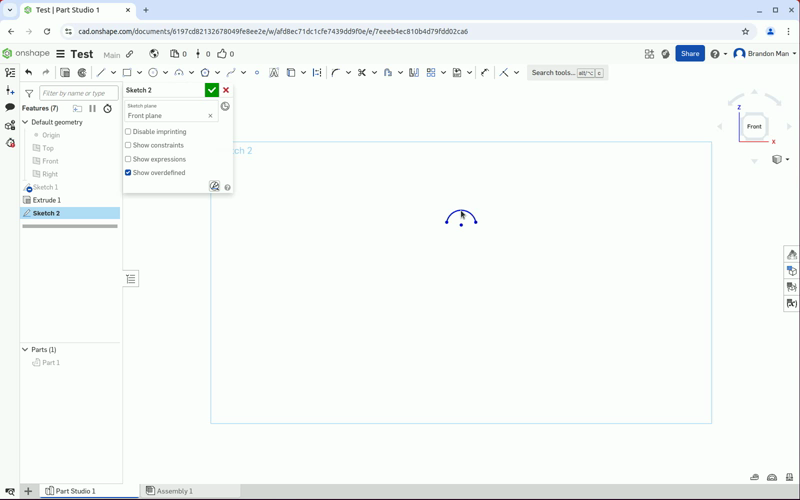
key(l)
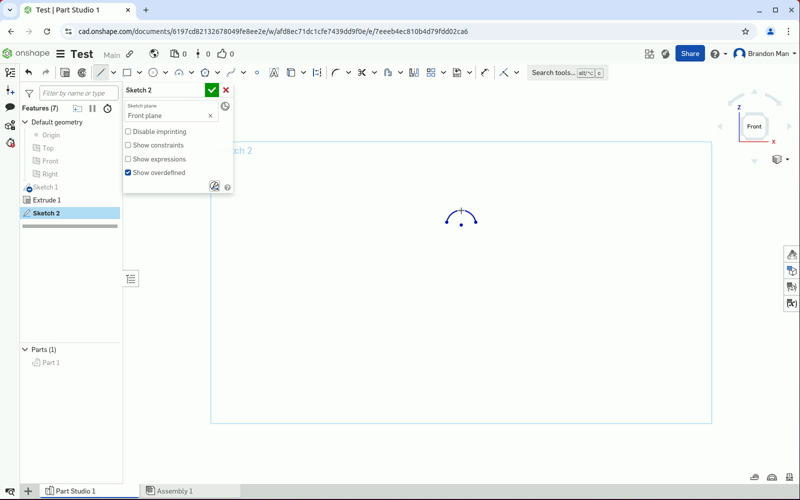
mouse_move(475, 222)
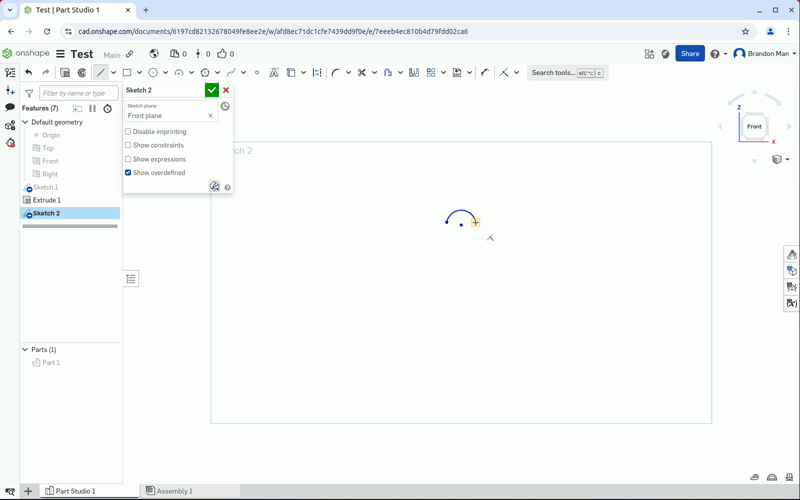
click(475, 222)
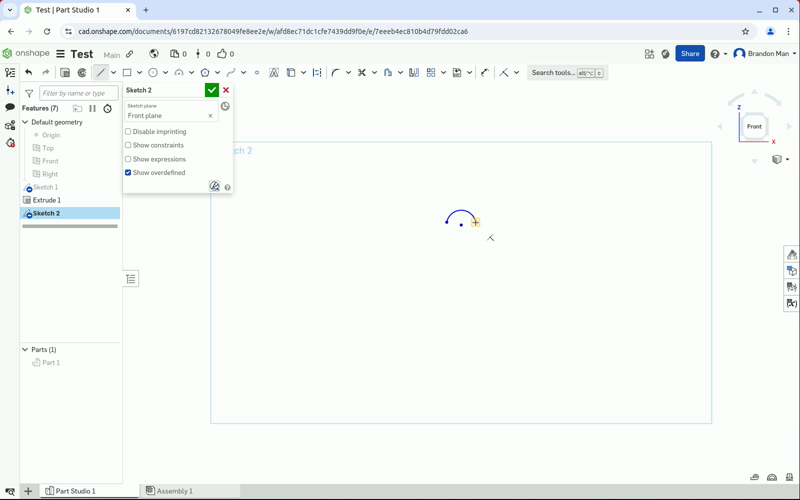
key_down(shift)
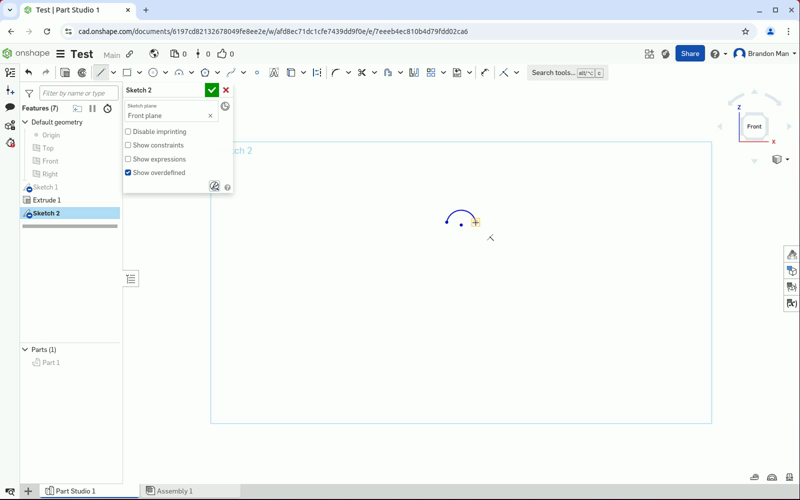
mouse_move(505, 222)
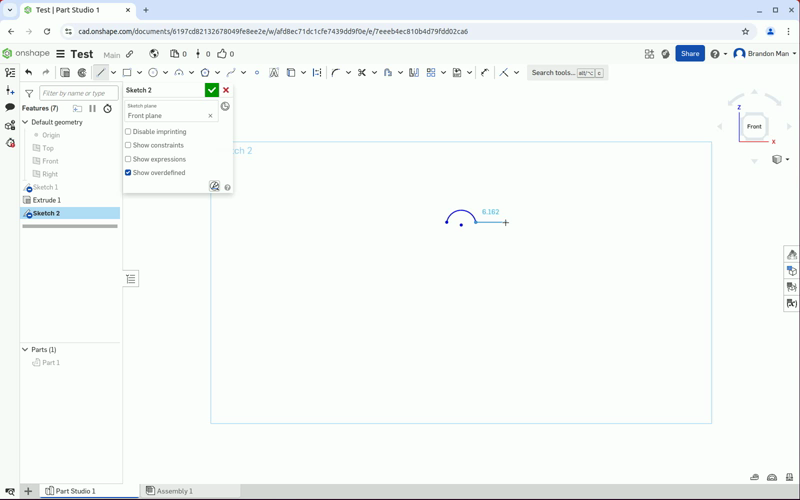
mouse_move(469, 177)
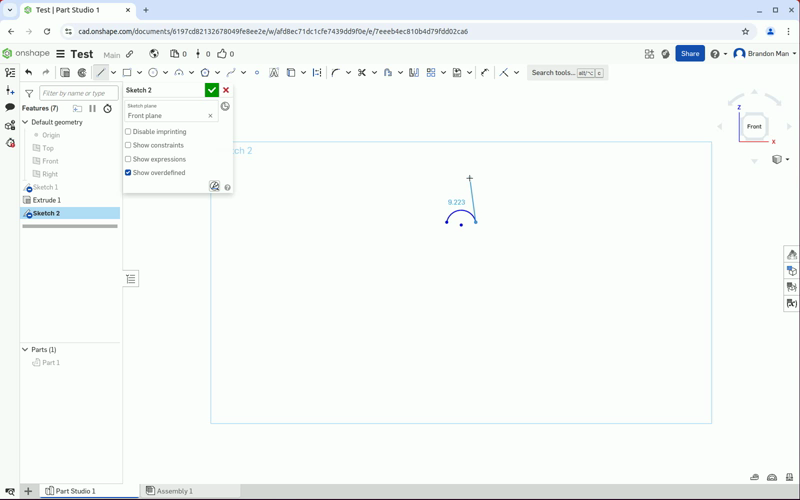
click(469, 177)
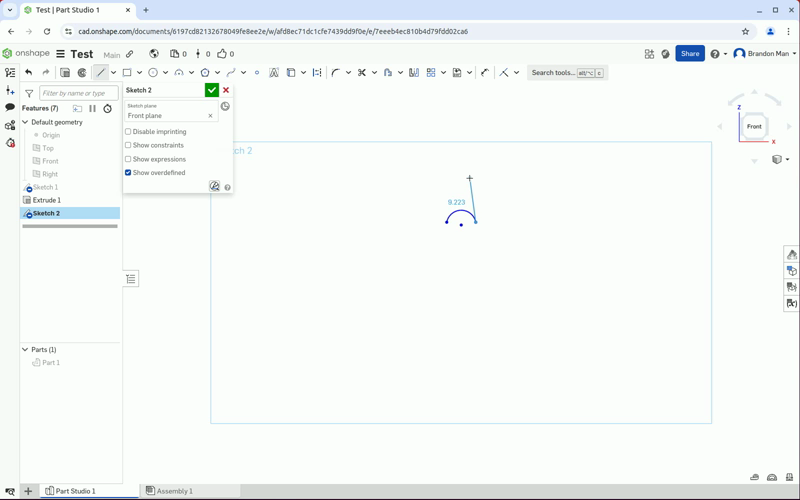
key_up(shift)
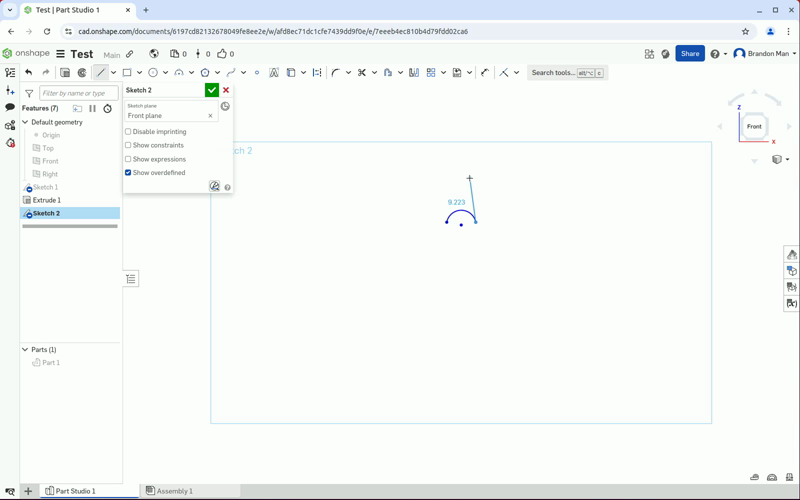
key(esc)
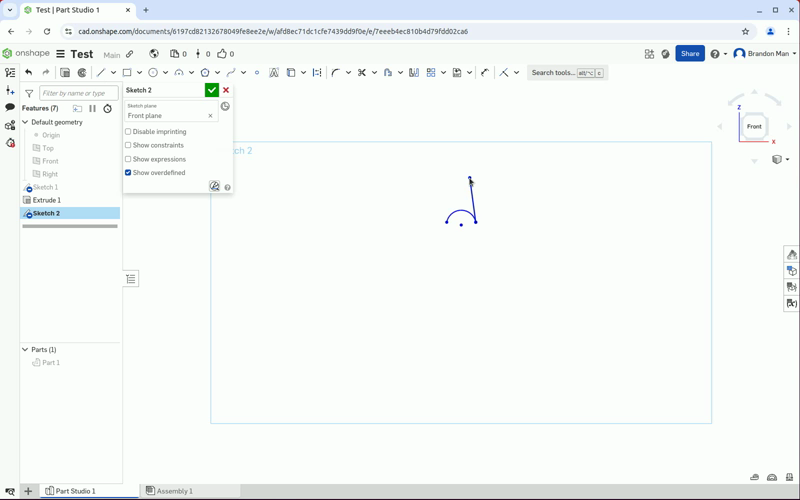
key(a)
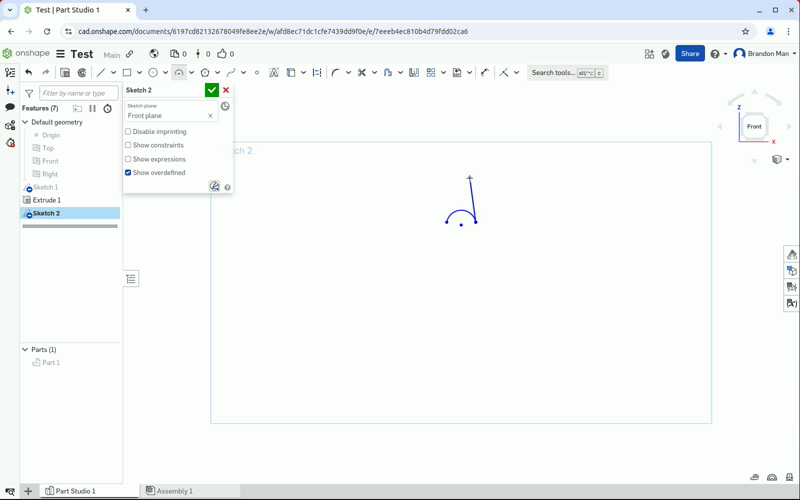
mouse_move(469, 177)
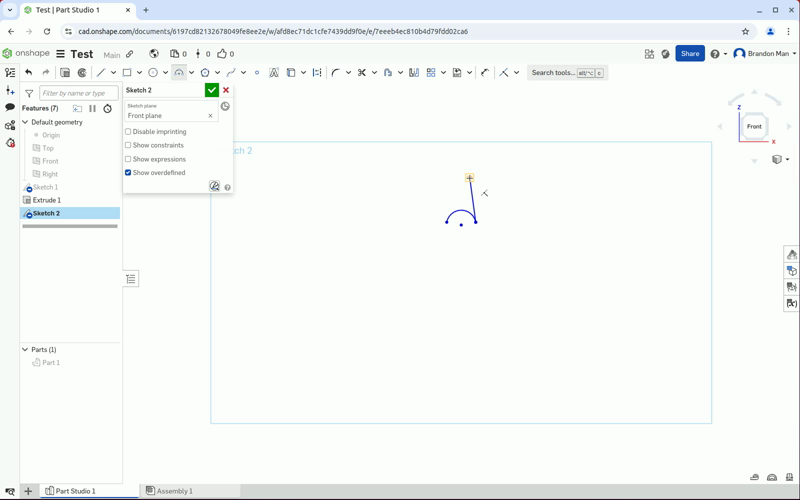
click(469, 177)
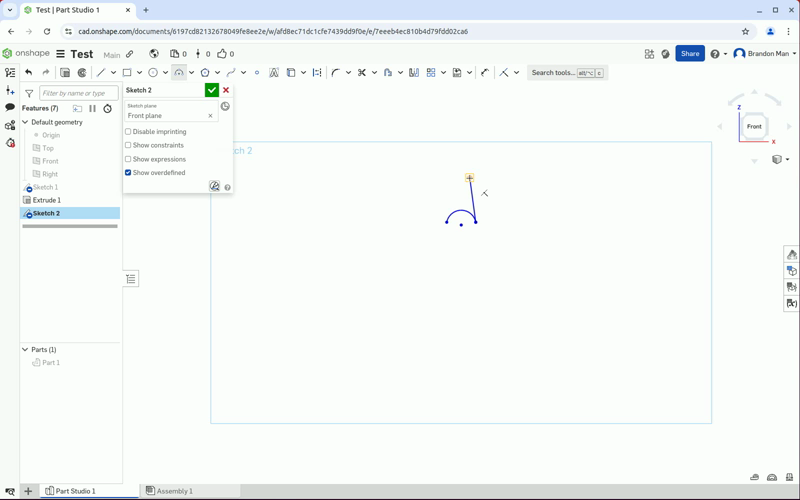
key_down(shift)
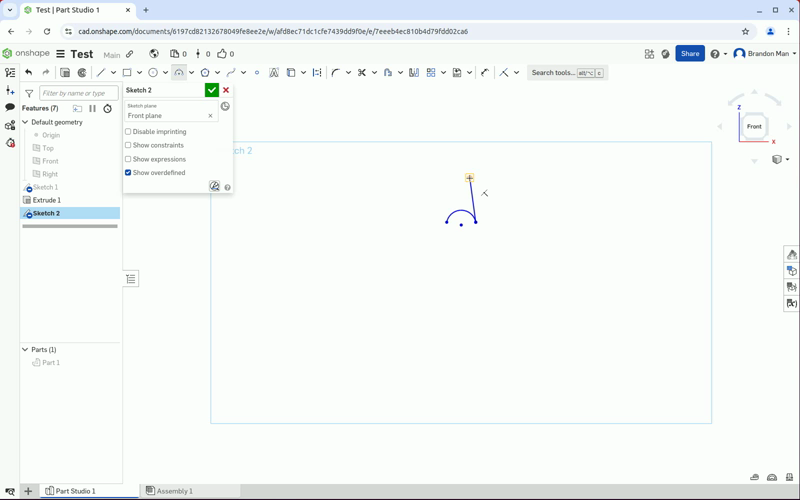
mouse_move(452, 177)
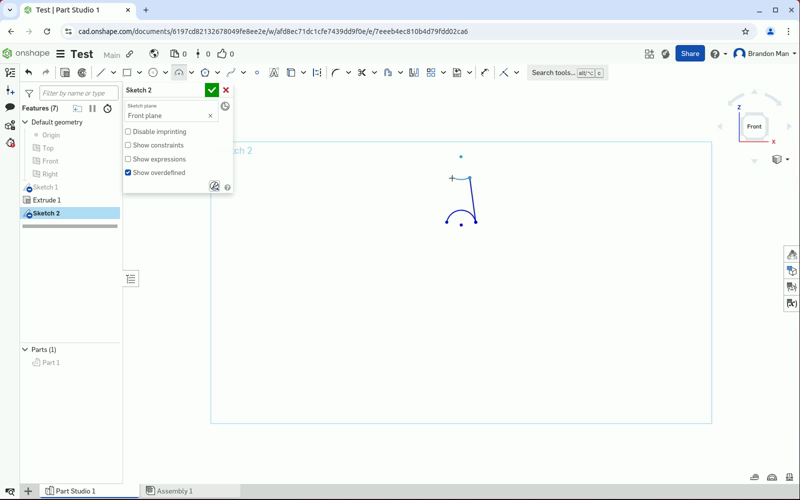
click(452, 177)
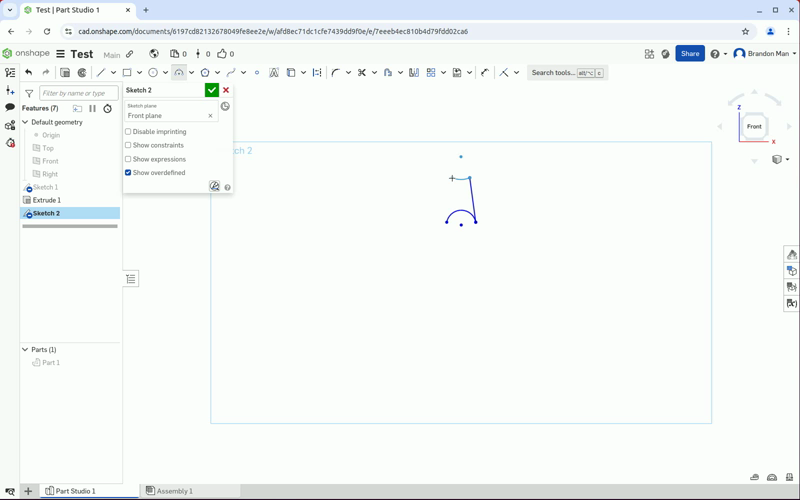
mouse_move(461, 187)
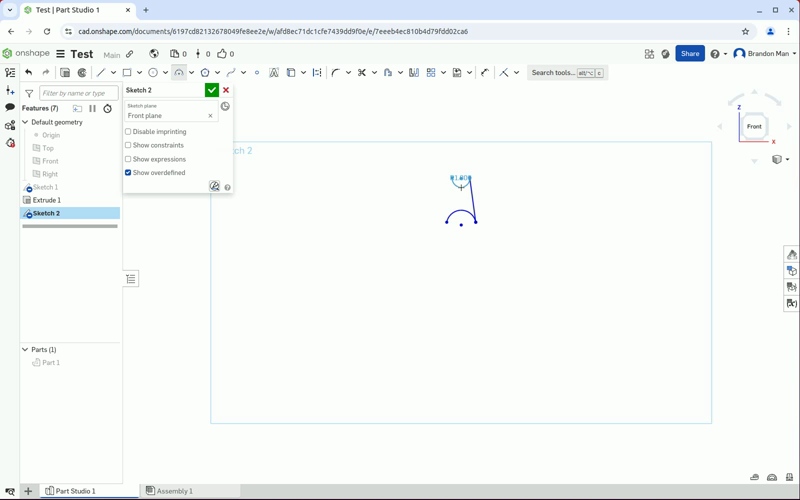
click(461, 187)
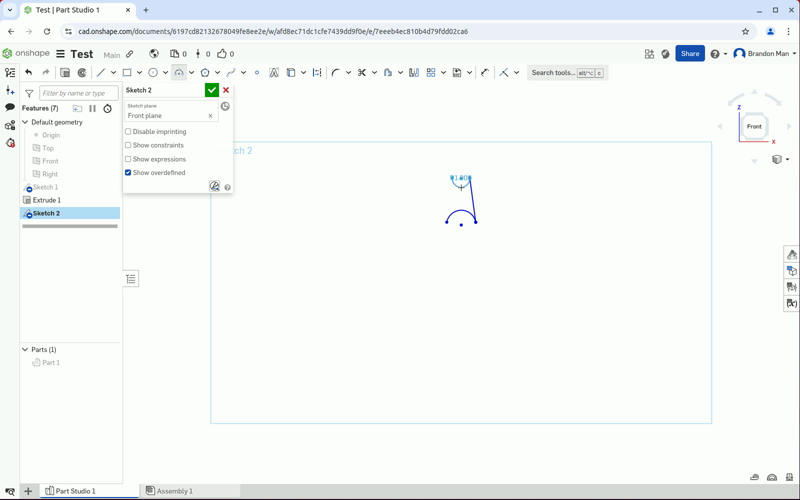
key_up(shift)
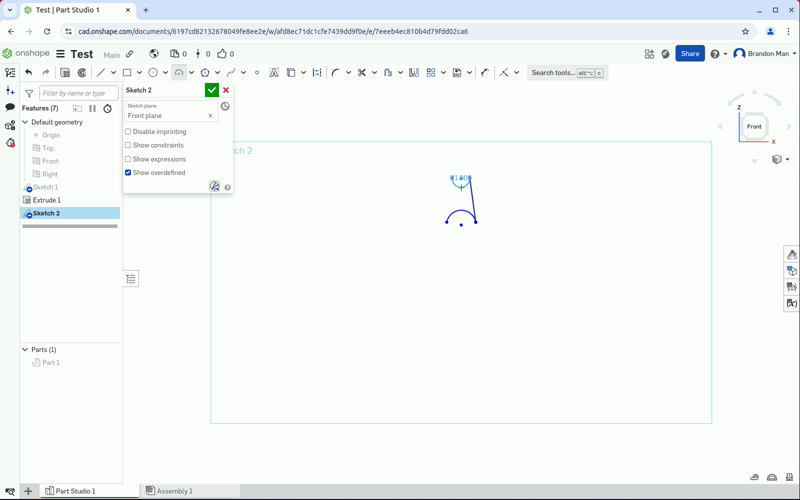
key(esc)
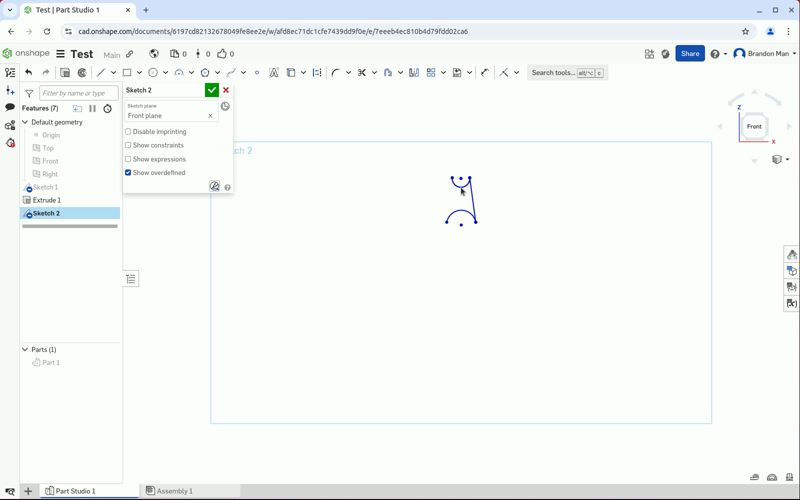
key(l)
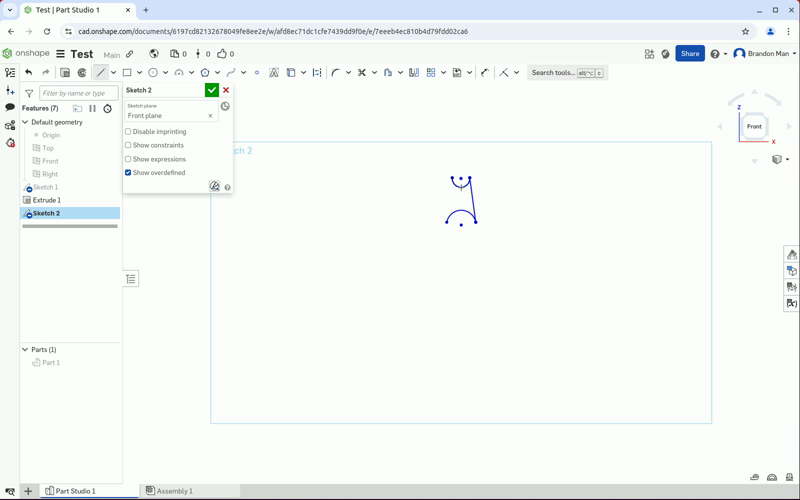
mouse_move(452, 177)
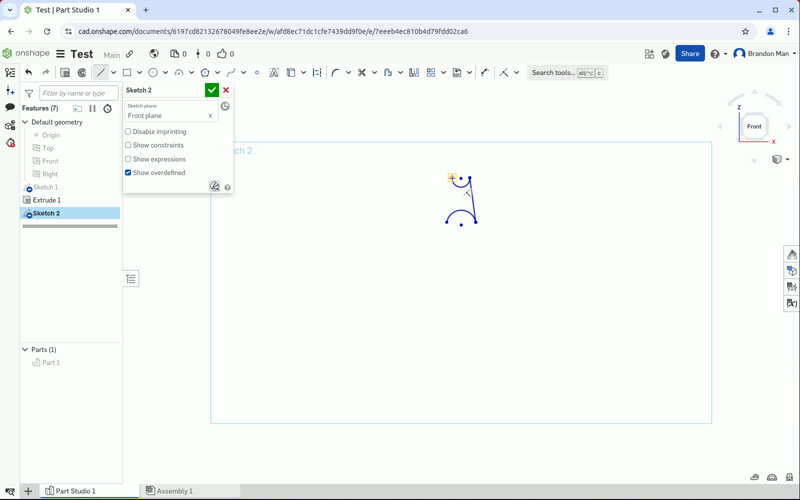
click(452, 177)
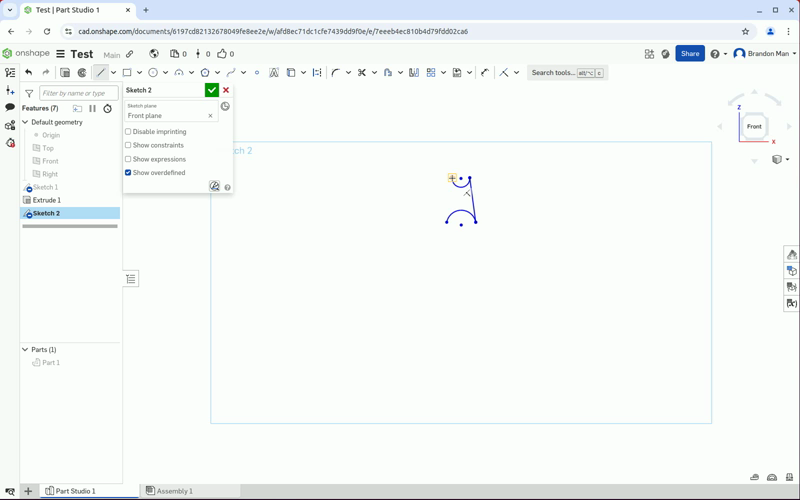
mouse_move(482, 177)
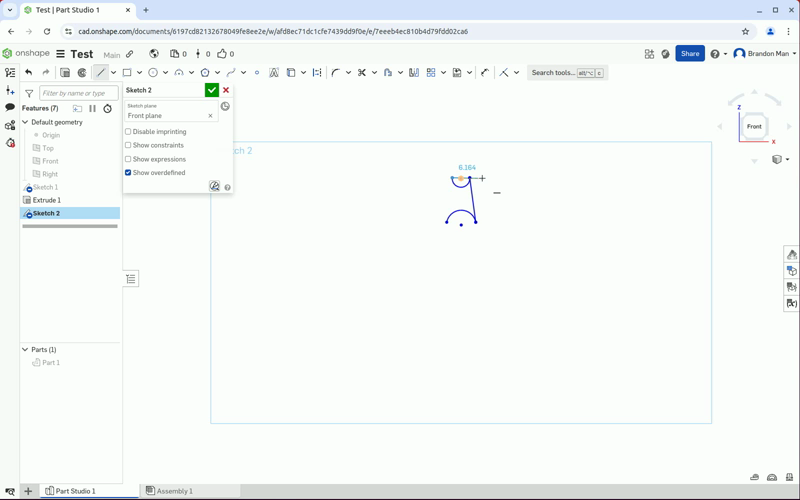
key_down(shift)
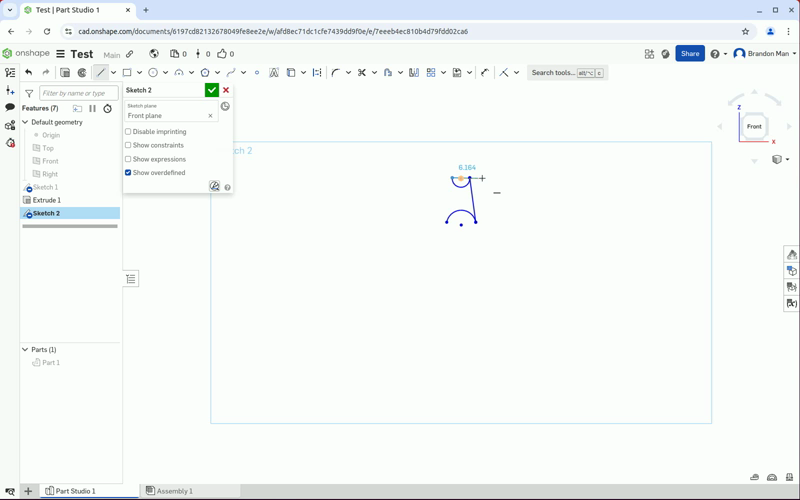
mouse_move(446, 222)
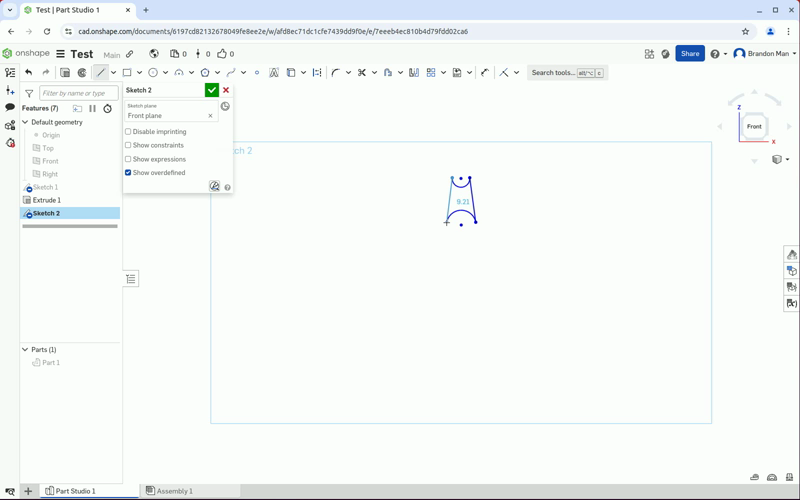
key_up(shift)
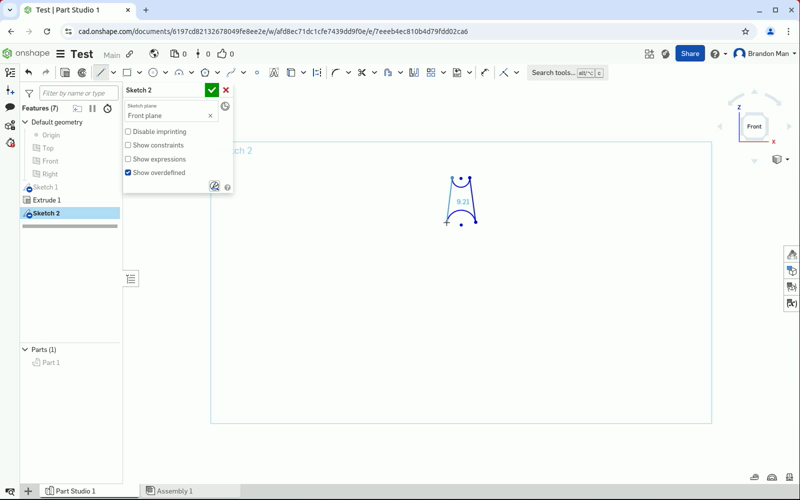
click(446, 222)
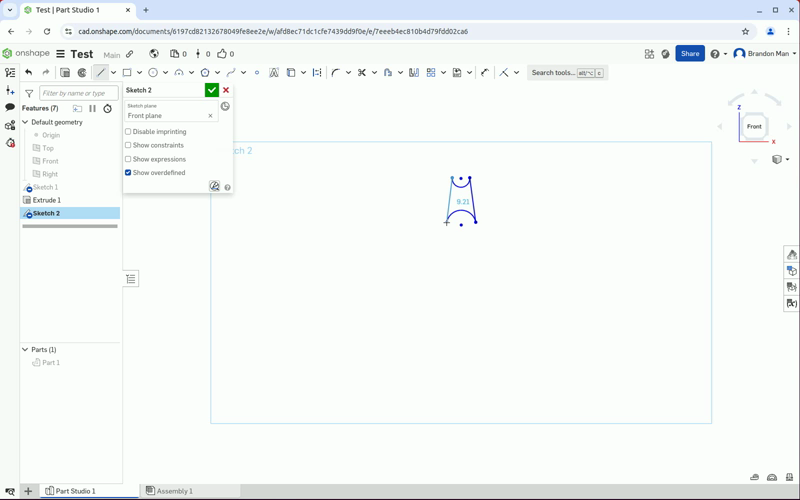
key(esc)
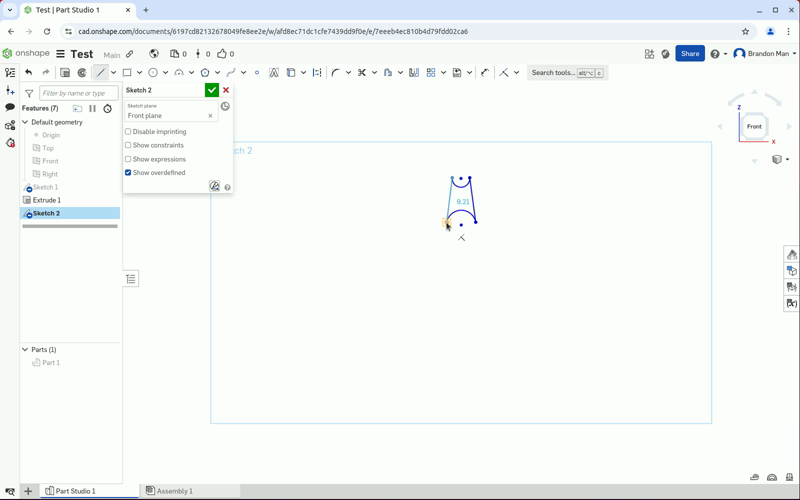
key(c)
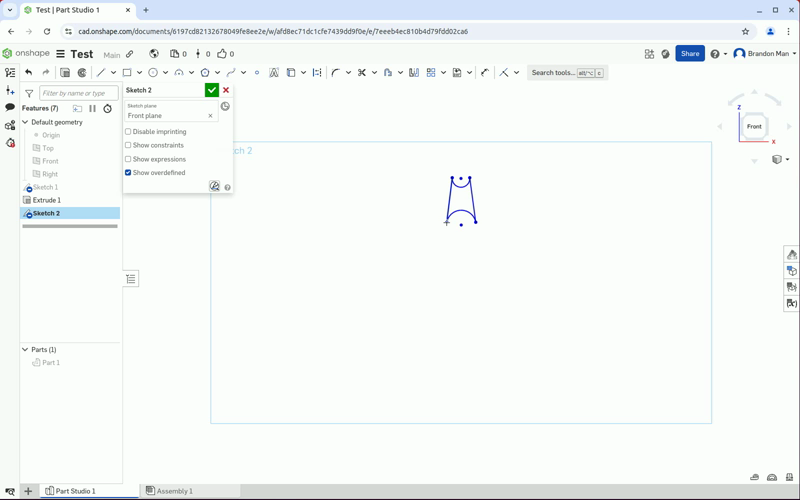
key_down(shift)
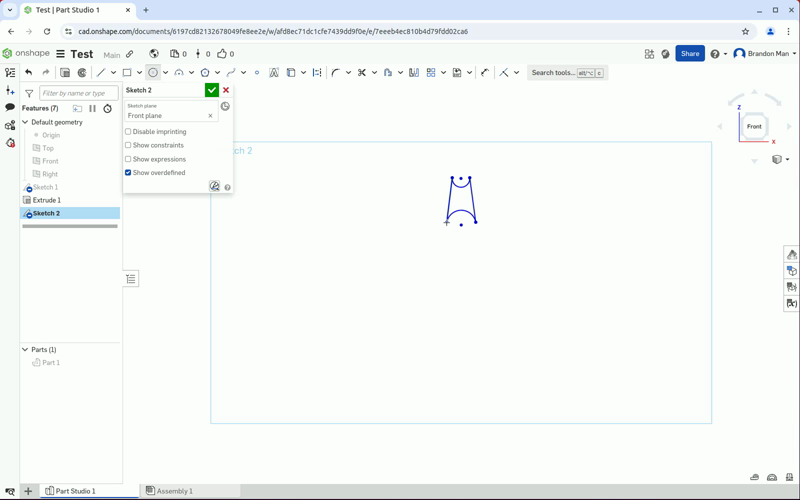
mouse_move(458, 191)
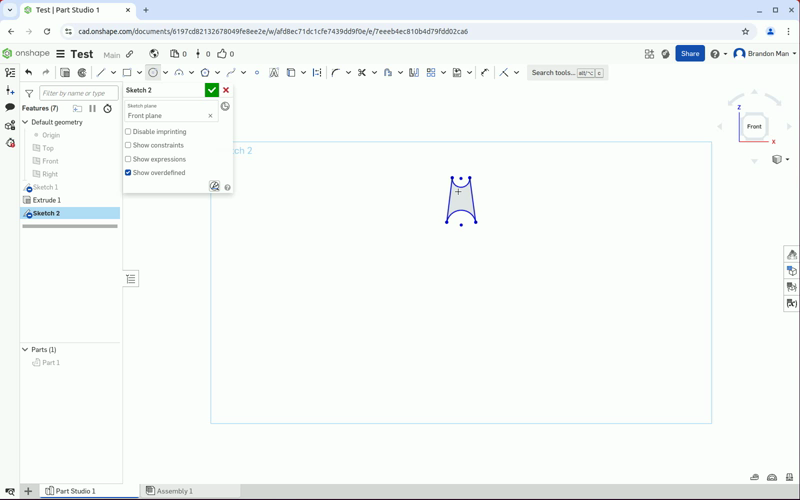
click(458, 191)
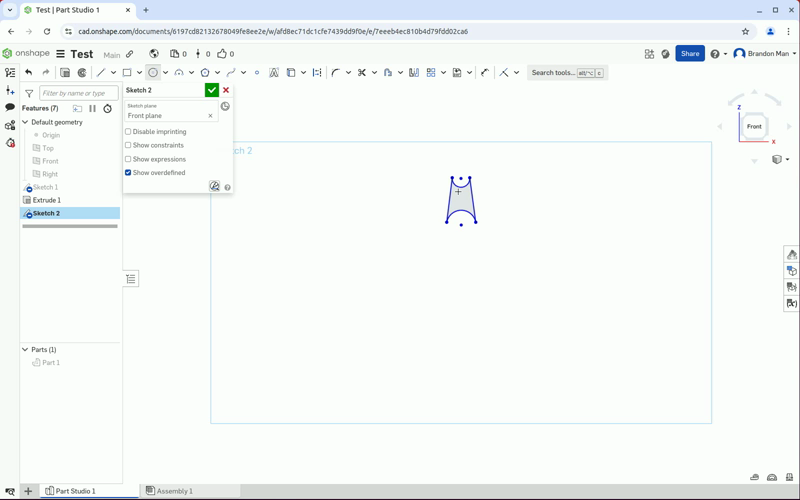
key_up(shift)
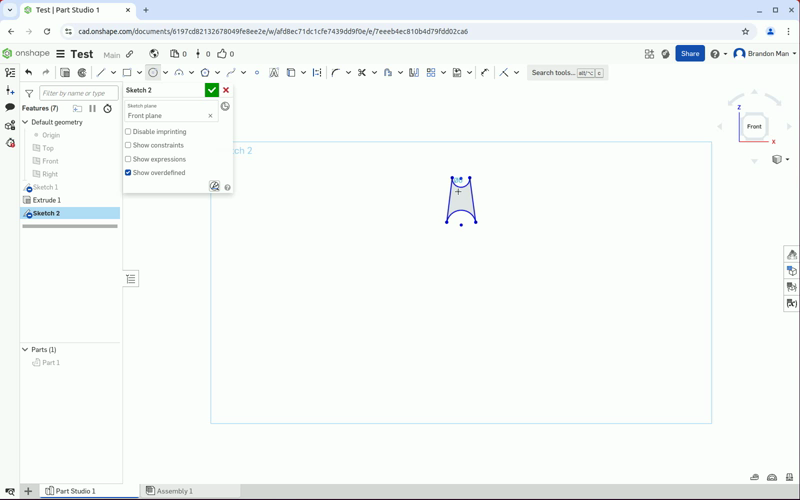
mouse_move(461, 191)
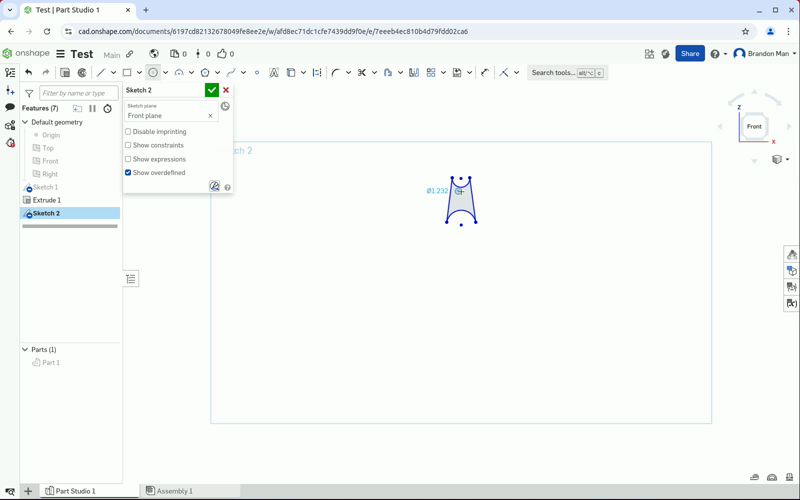
scroll(6)
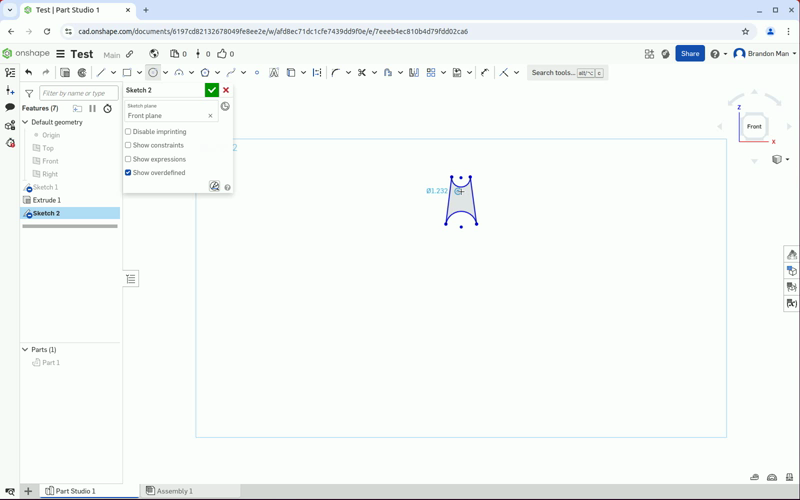
scroll(6)
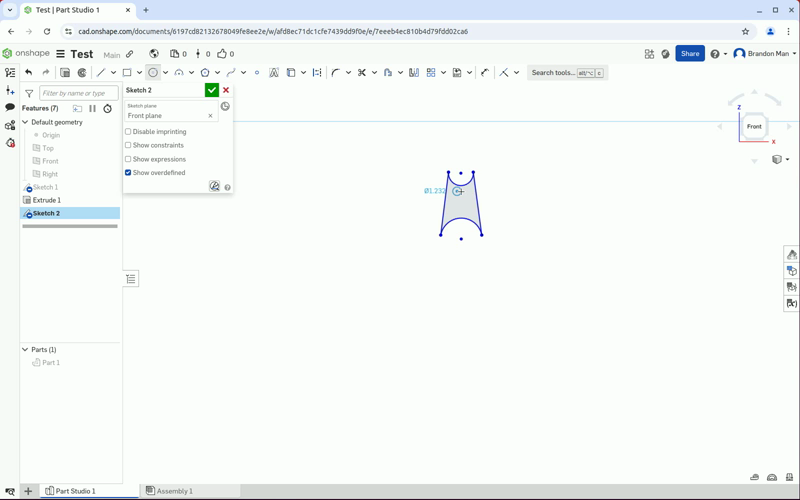
scroll(6)
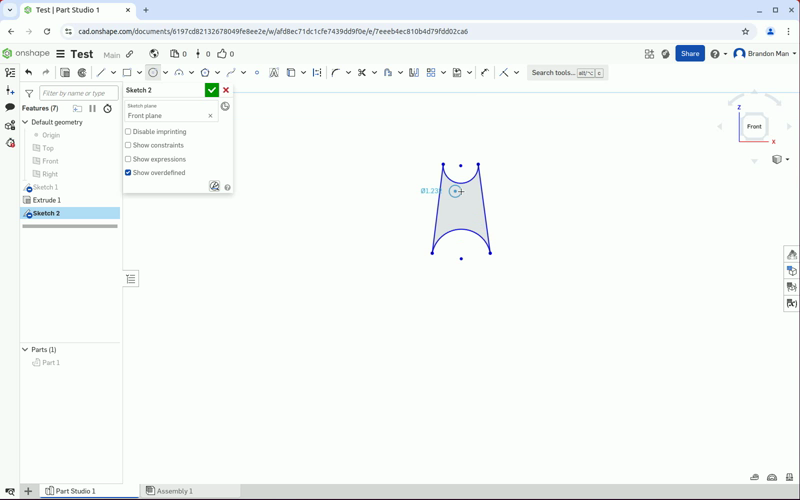
scroll(6)
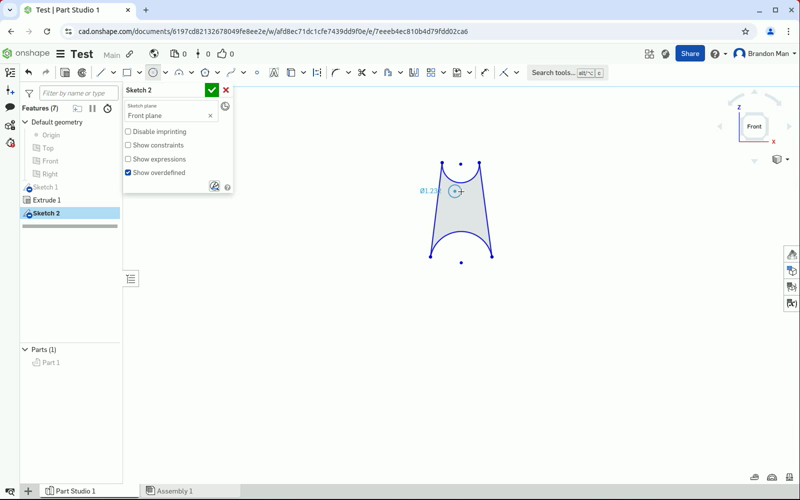
scroll(6)
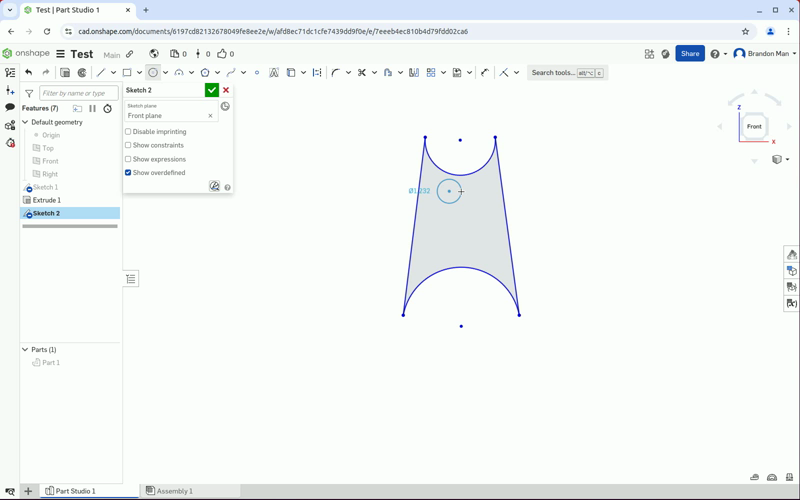
scroll(6)
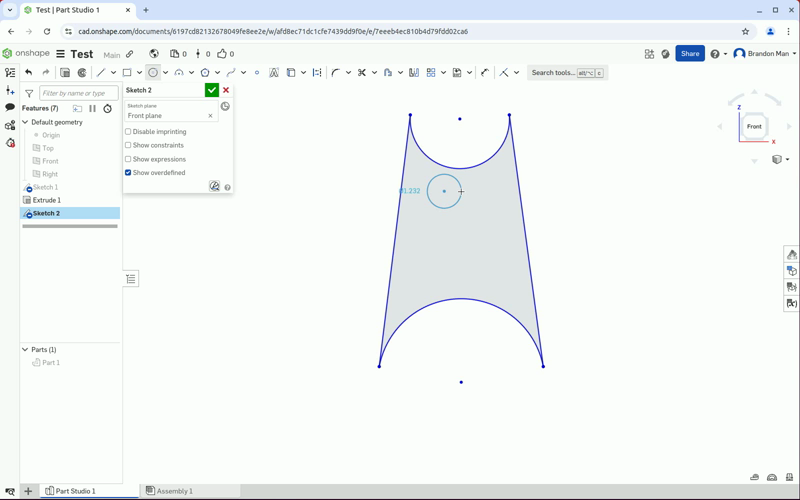
scroll(6)
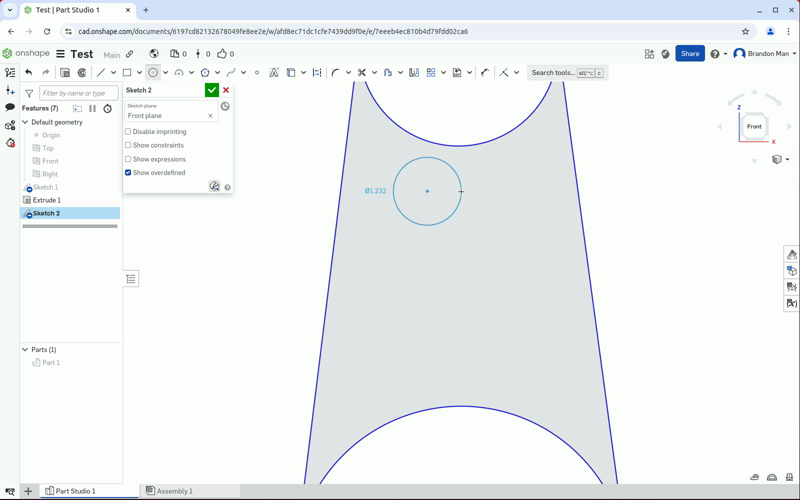
click(461, 191)
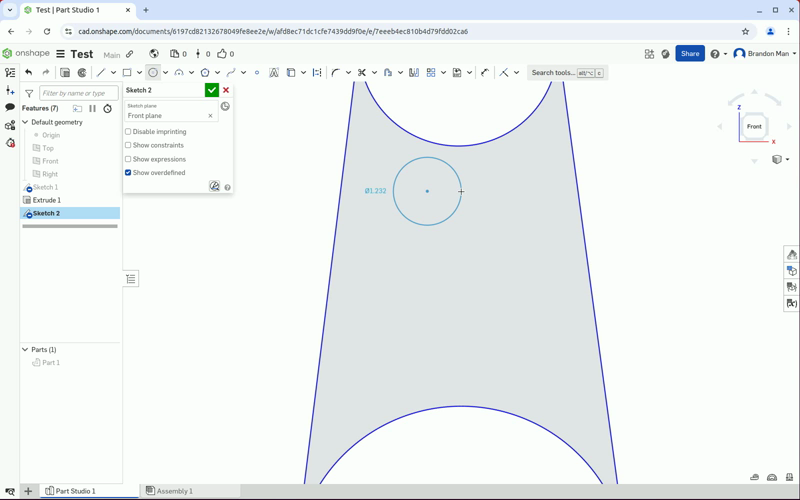
scroll(-6)
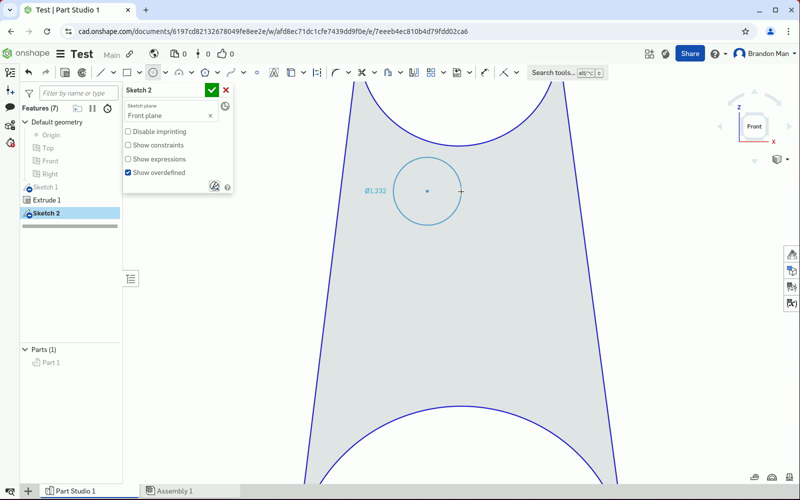
scroll(-6)
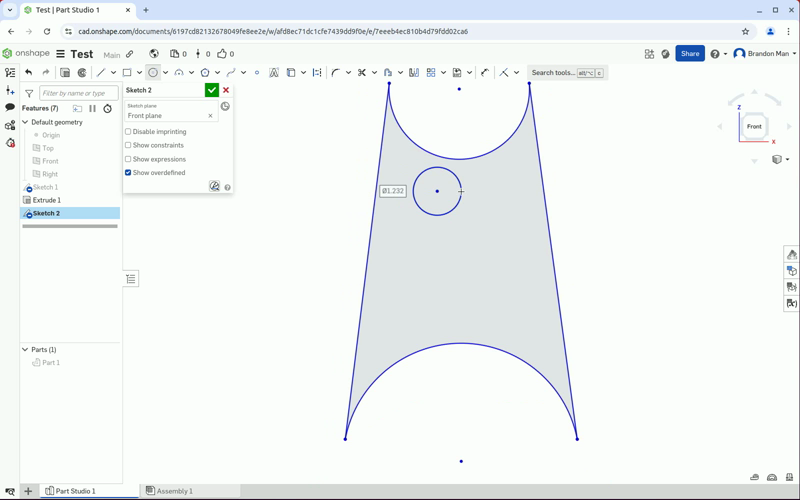
scroll(-6)
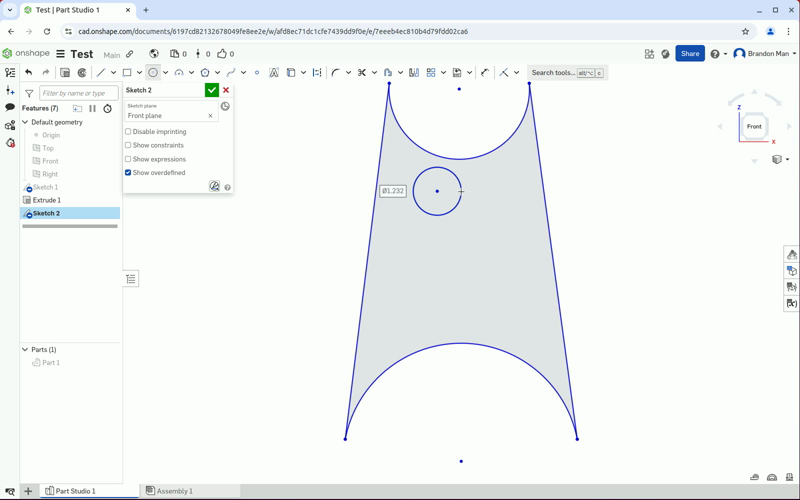
scroll(-6)
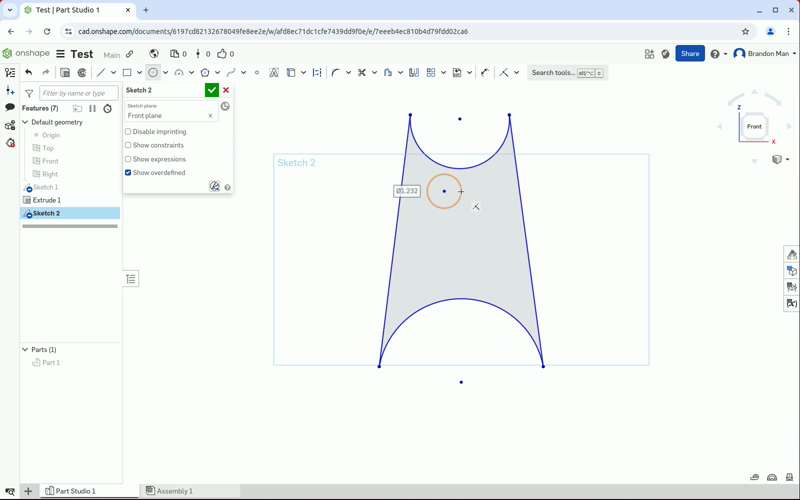
scroll(-6)
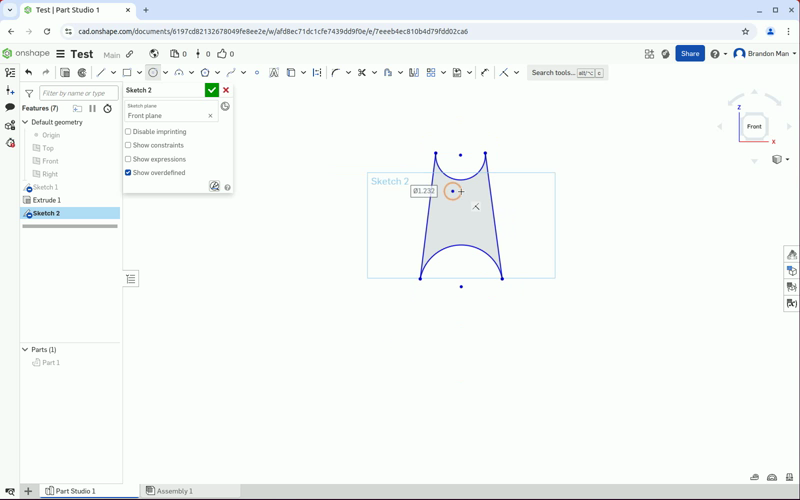
scroll(-6)
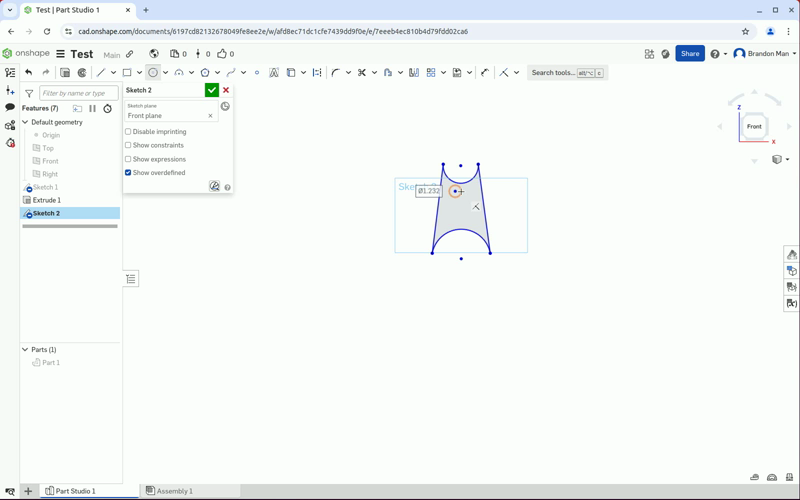
scroll(-6)
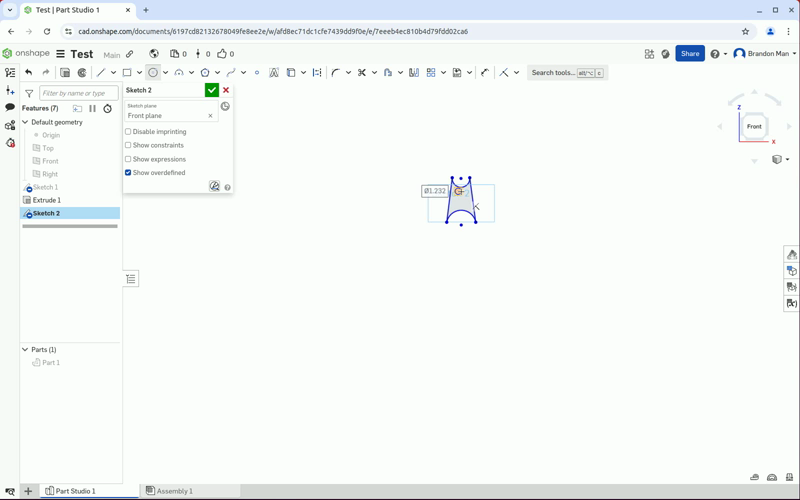
key(esc)
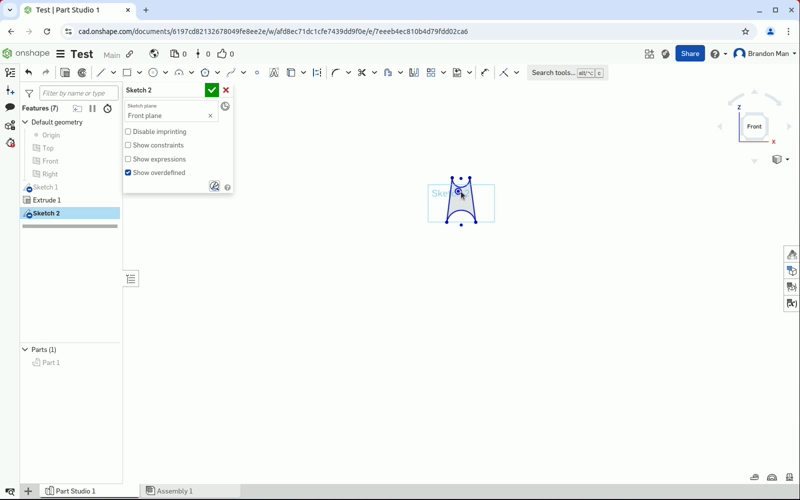
mouse_move(463, 208)
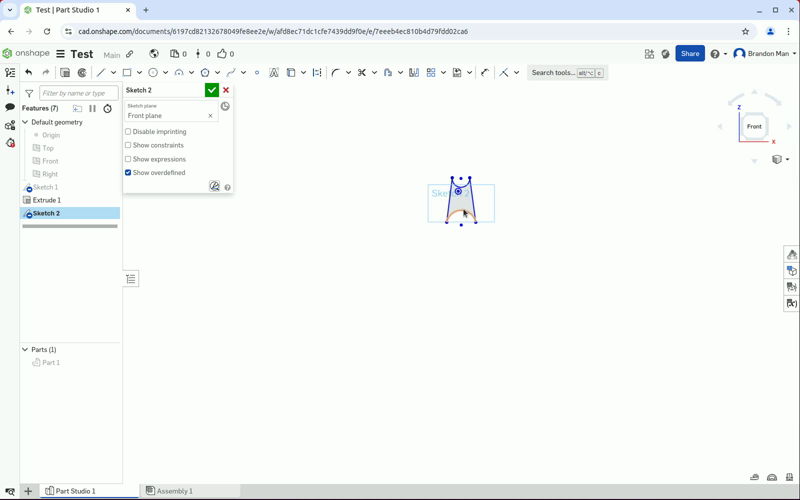
scroll(6)
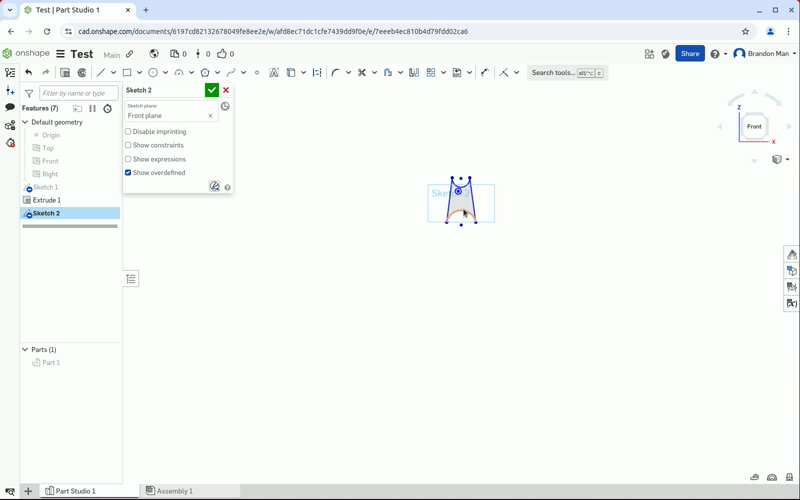
scroll(6)
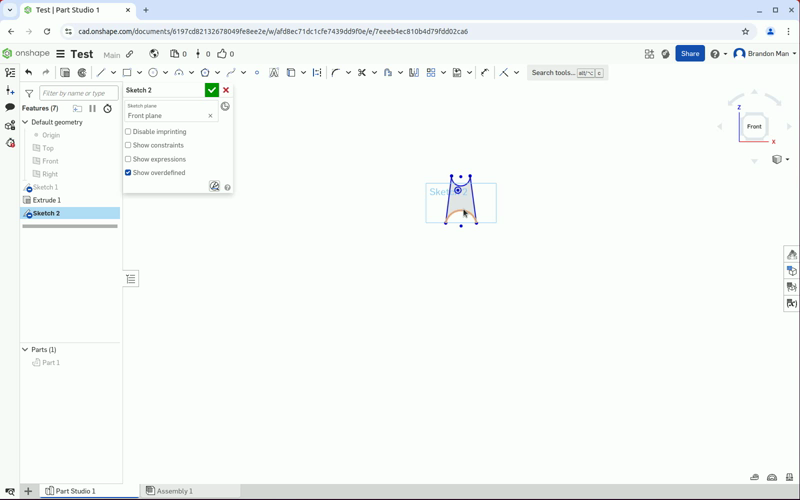
scroll(6)
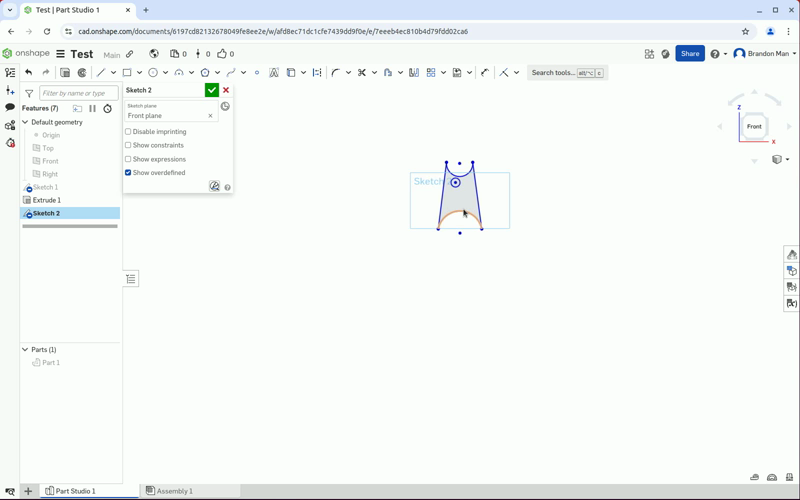
scroll(6)
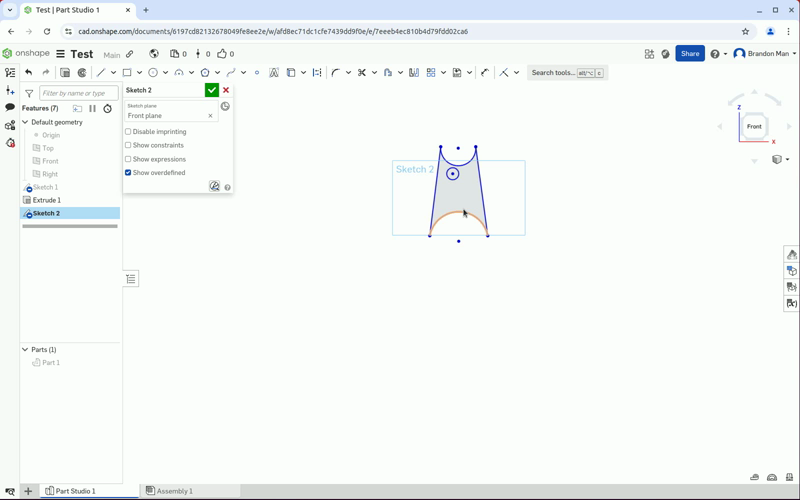
scroll(6)
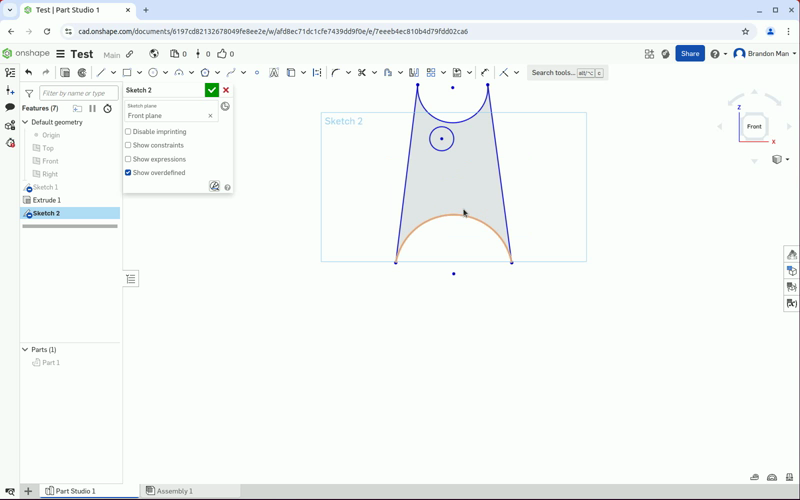
scroll(6)
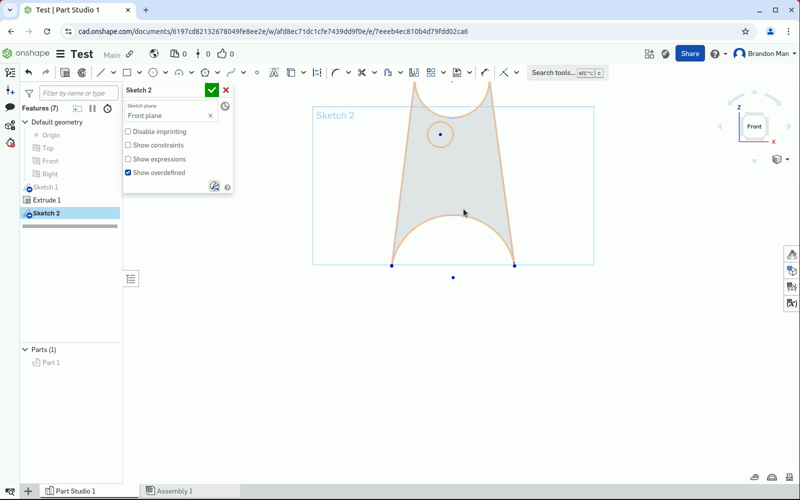
scroll(6)
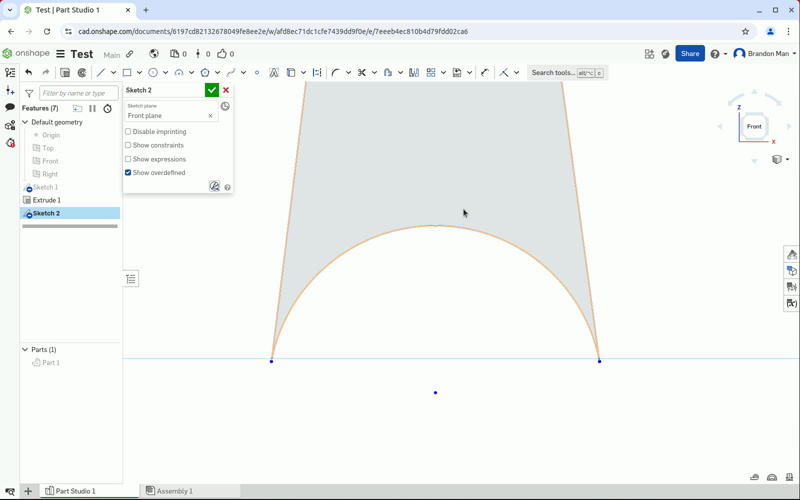
click(463, 208)
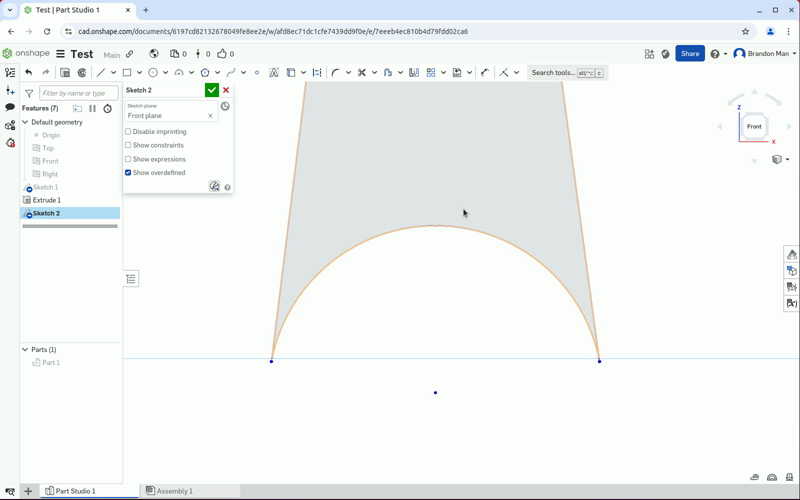
scroll(-6)
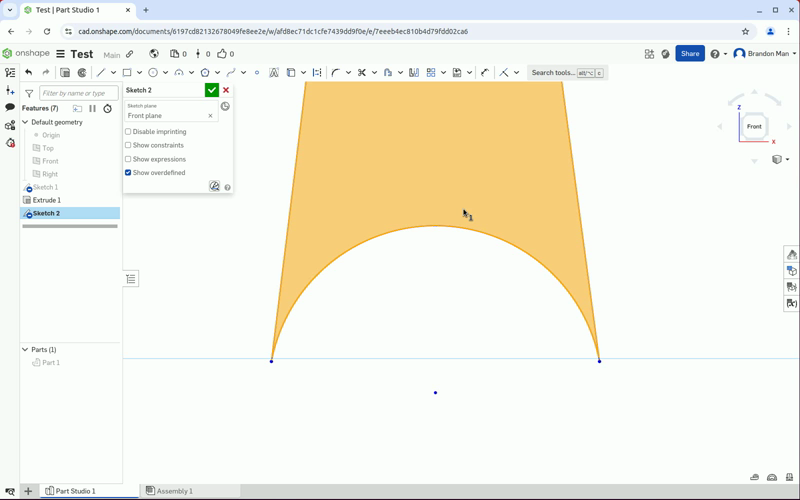
scroll(-6)
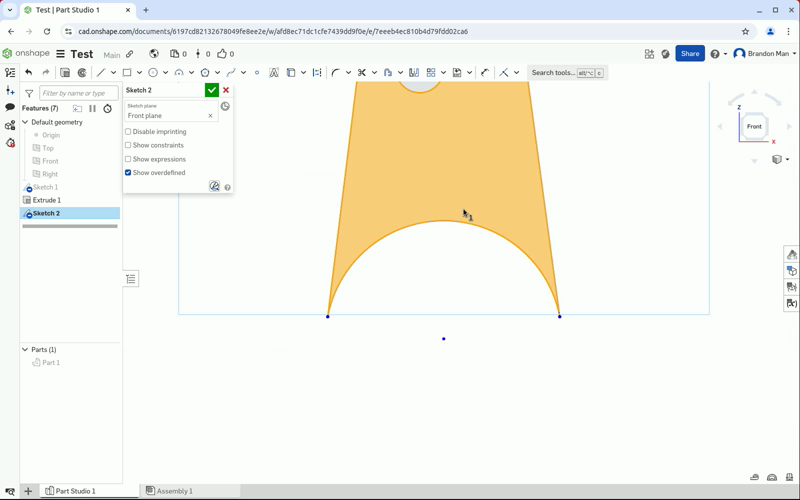
scroll(-6)
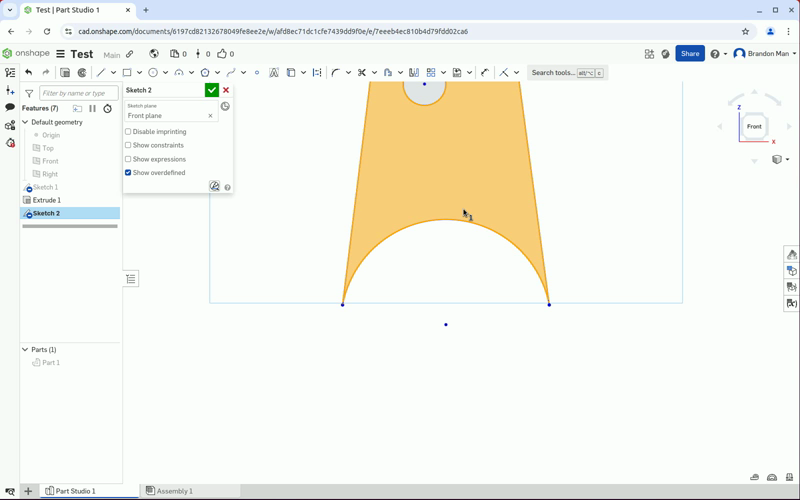
scroll(-6)
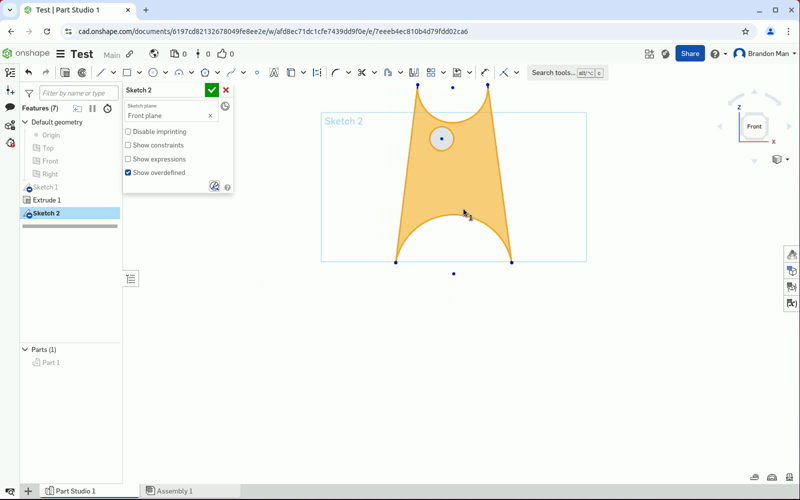
scroll(-6)
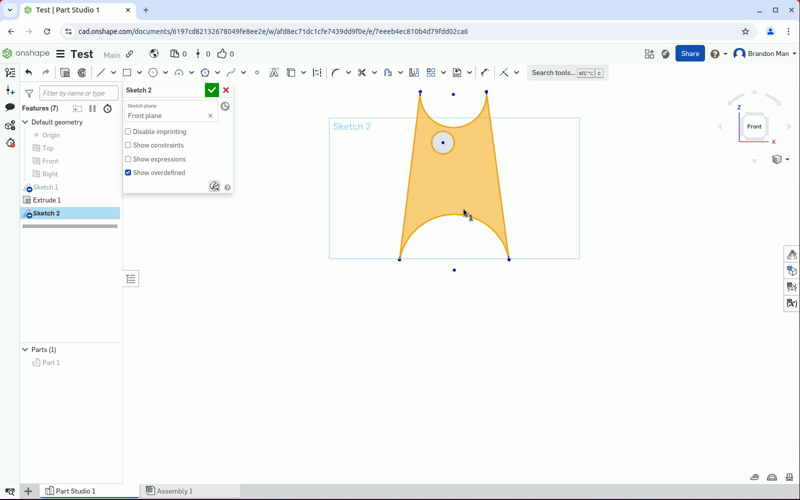
scroll(-6)
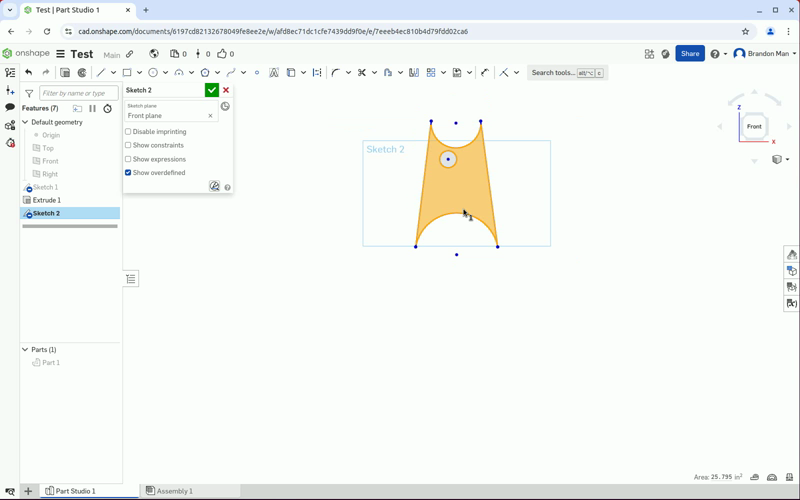
scroll(-6)
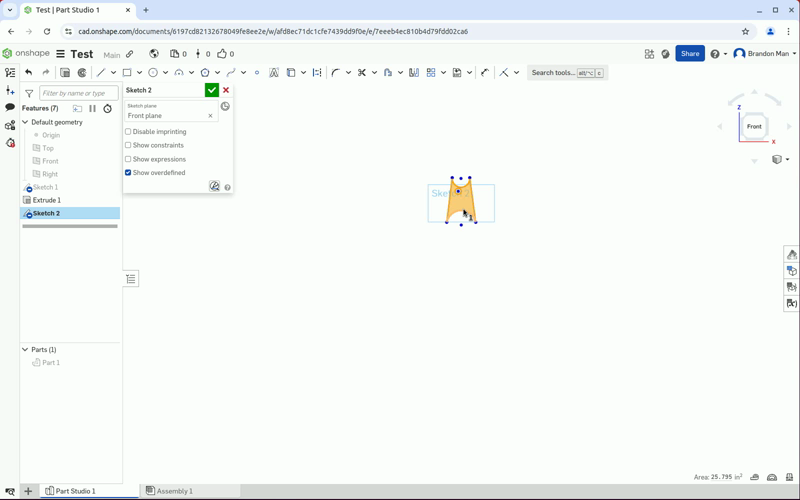
mouse_move(73, 352)
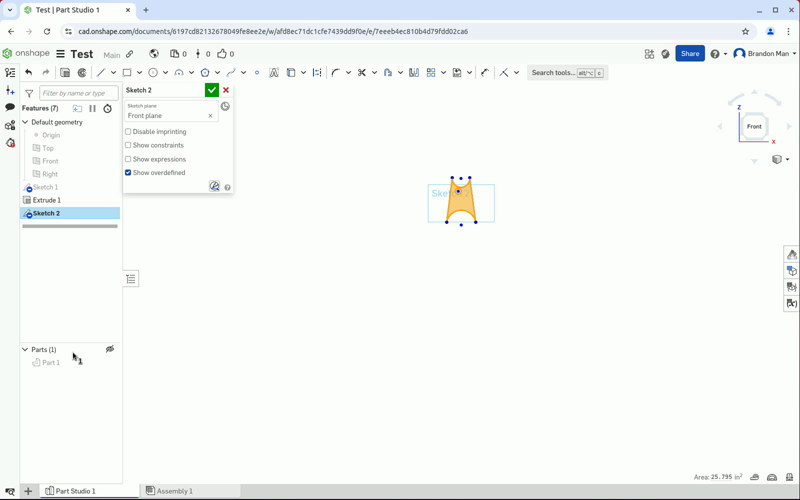
key(shift+y)
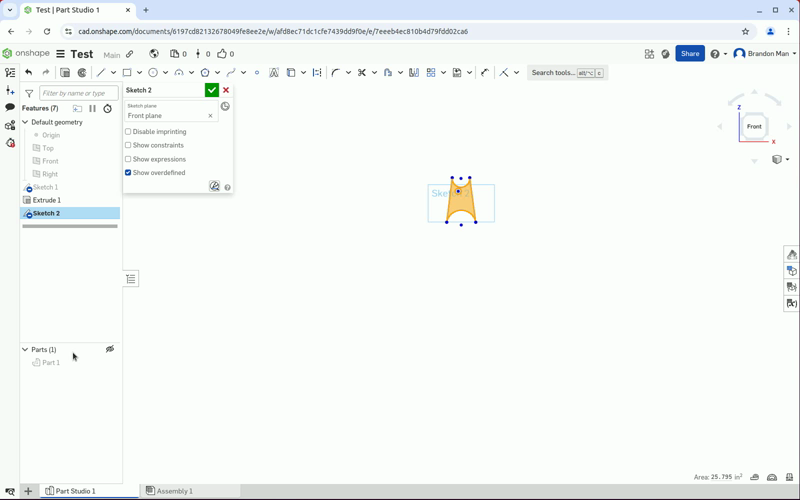
key(shift+e)
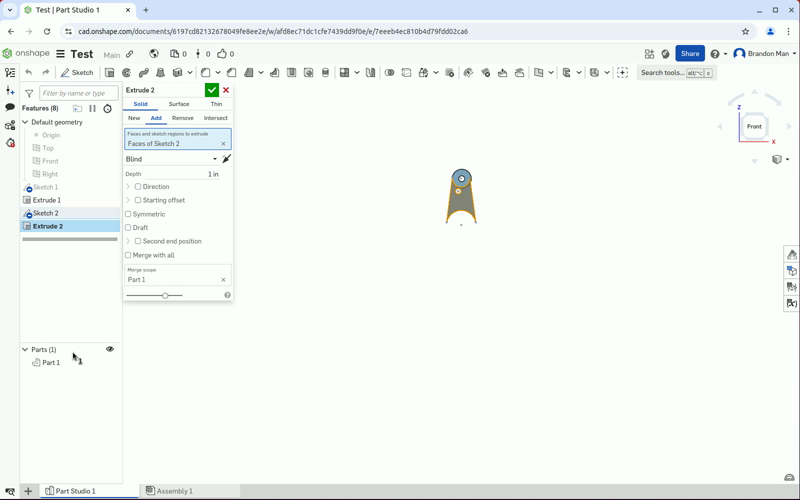
mouse_move(143, 106)
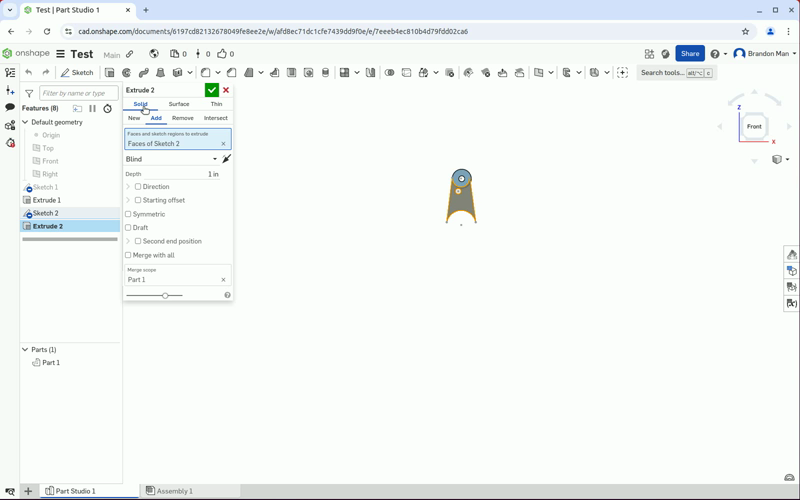
click(143, 106)
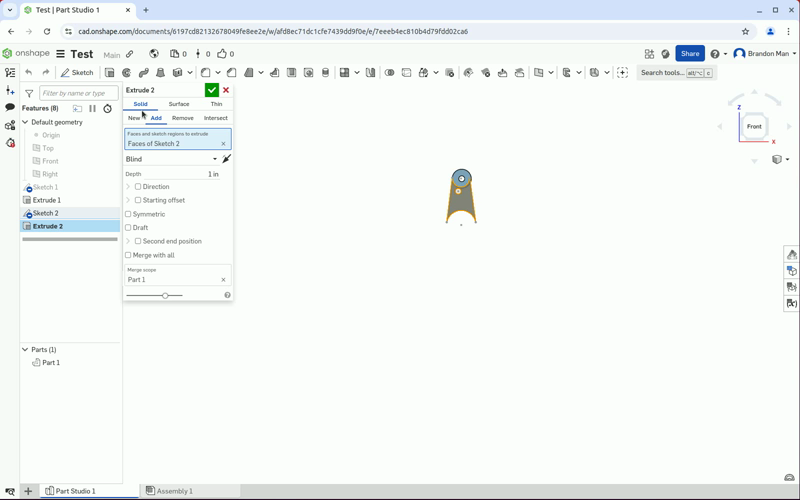
mouse_move(137, 120)
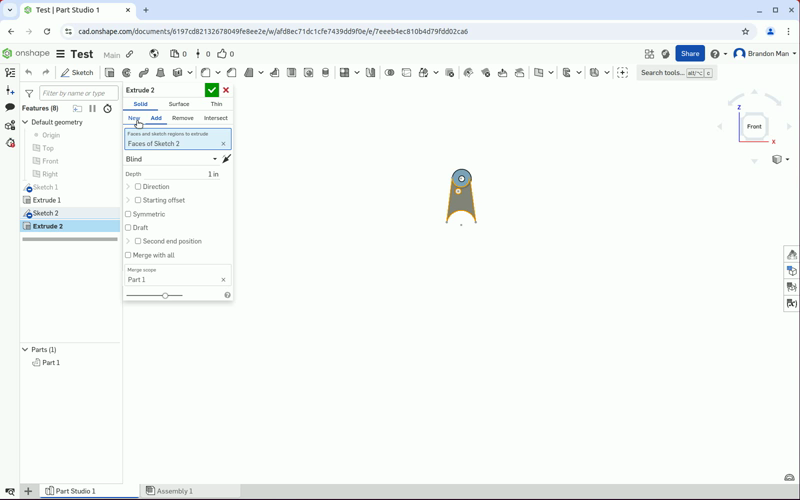
click(137, 120)
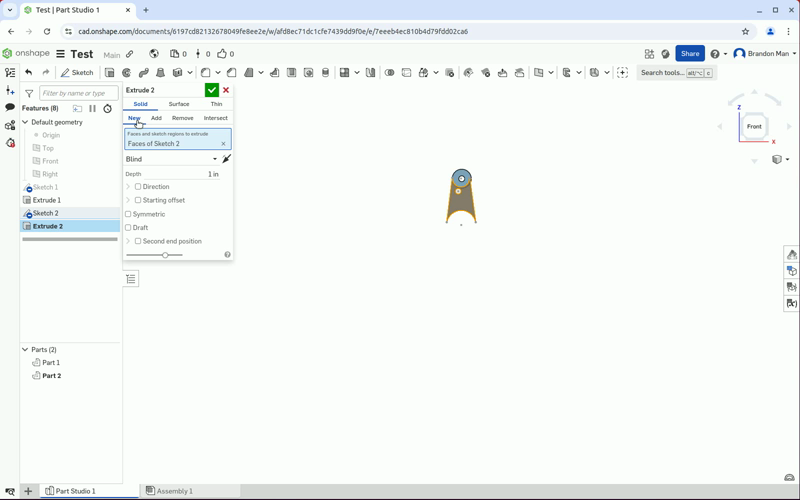
key(tab, 4)
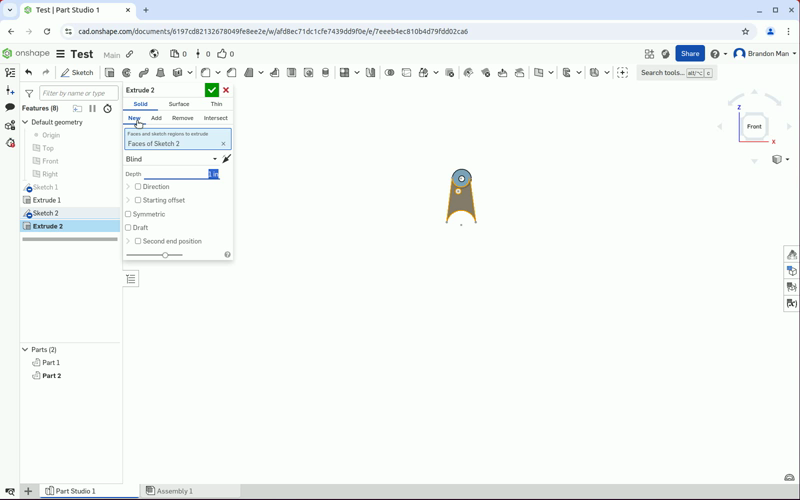
text(0.481)
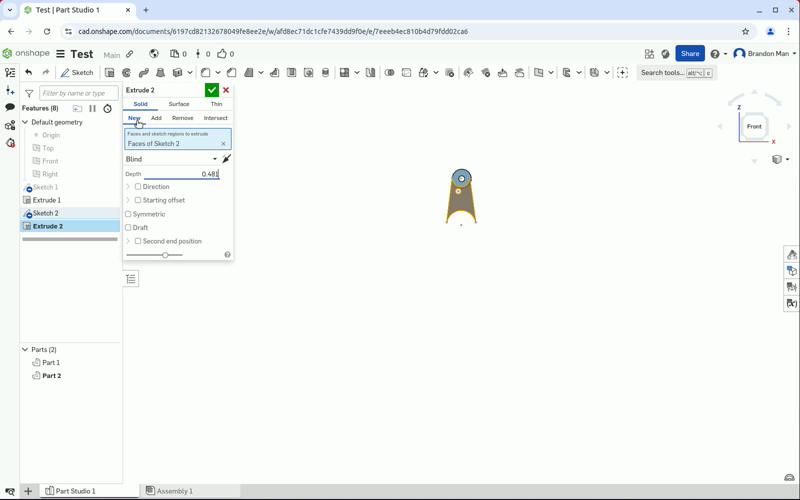
key(enter)
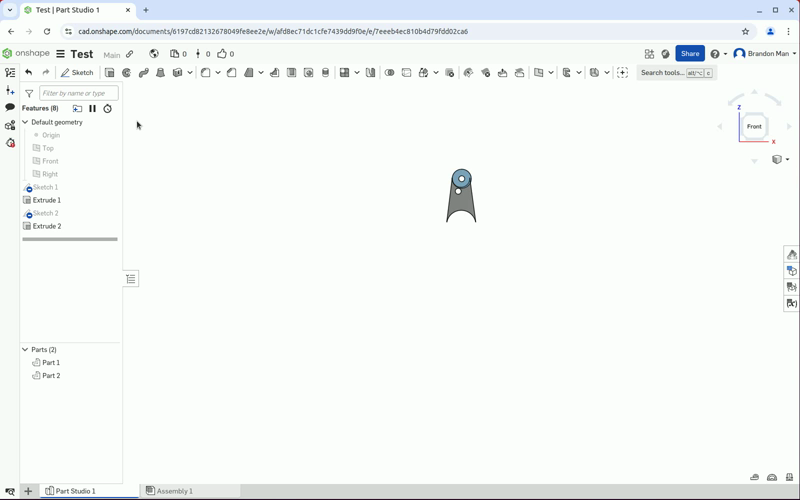
key(shift+h)
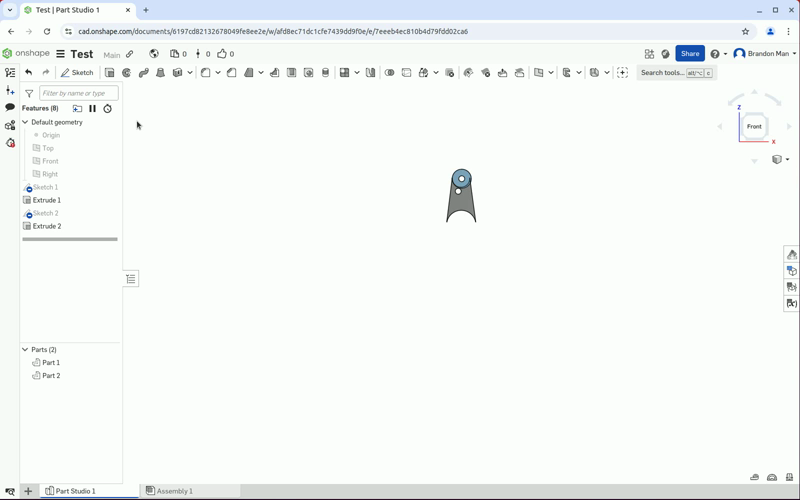
key(shift+h)
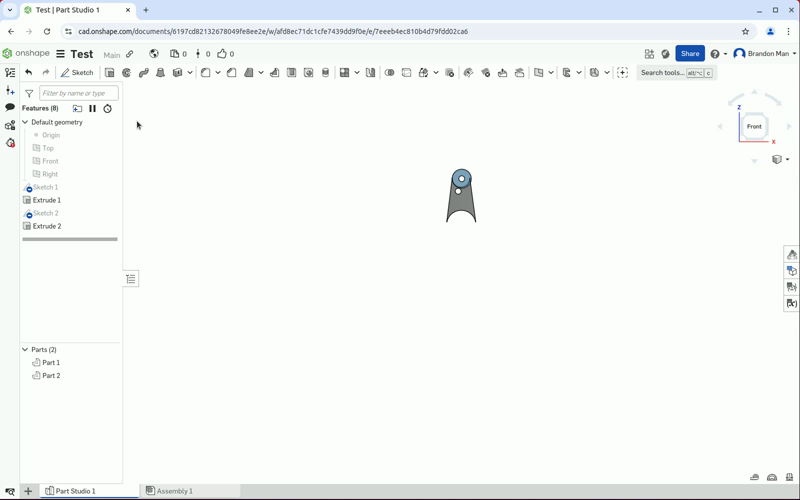
mouse_move(73, 189)
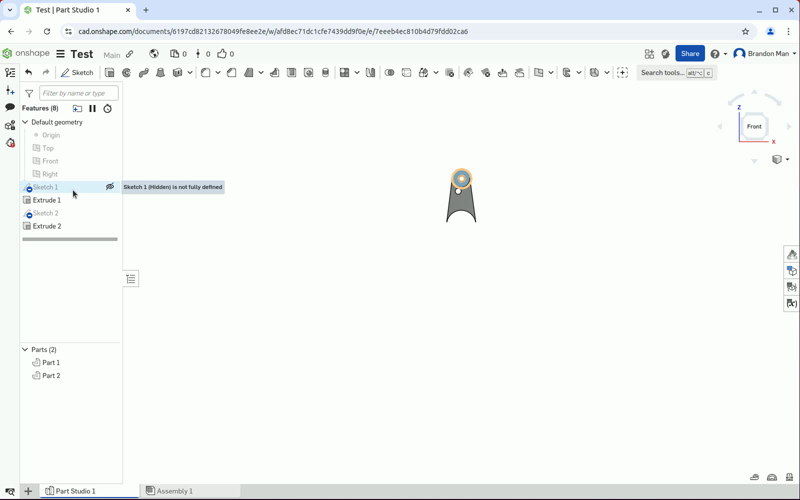
click(73, 189)
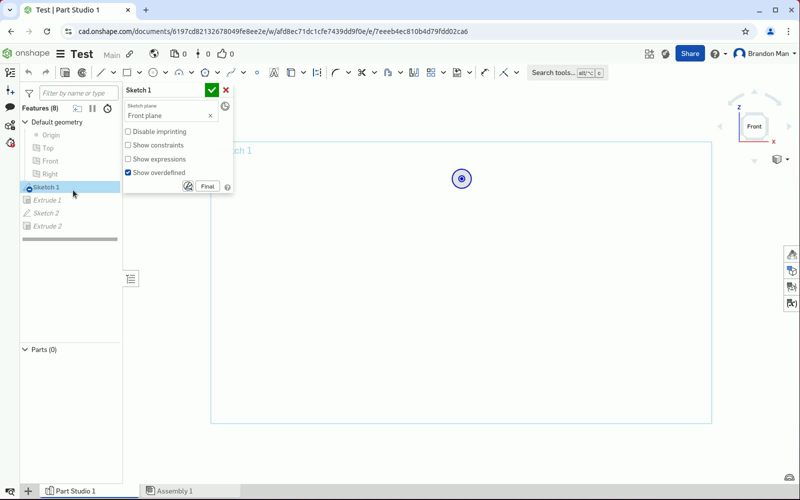
mouse_move(229, 92)
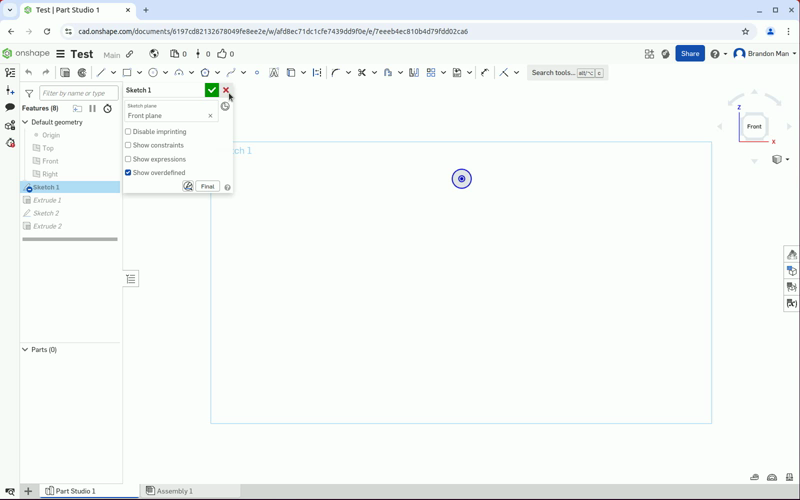
click(229, 92)
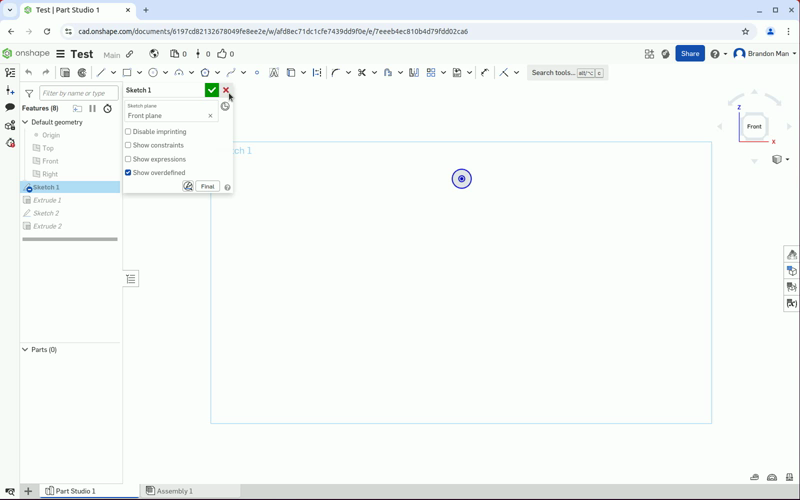
key(shift+s)
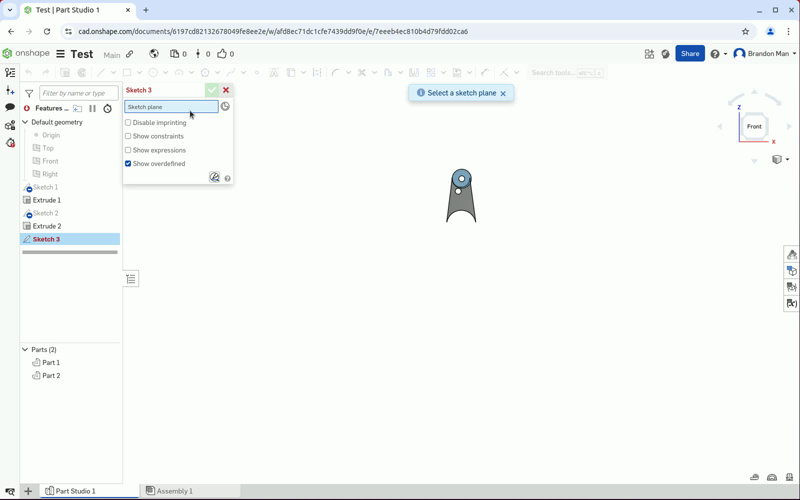
mouse_move(73, 163)
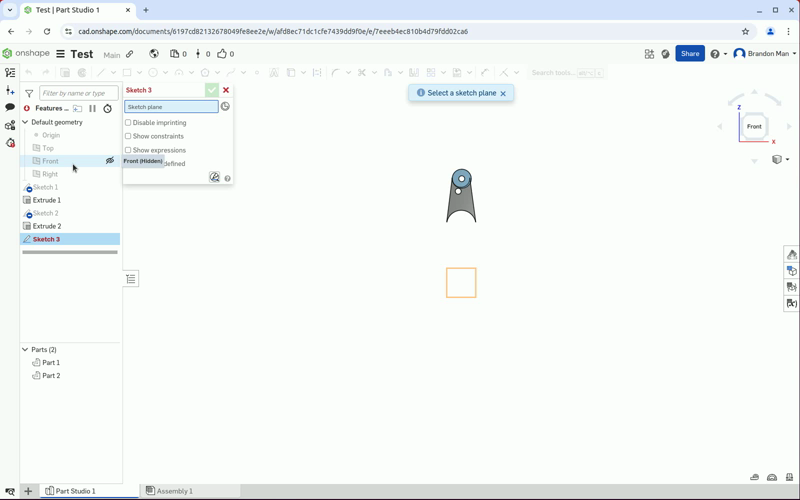
click(73, 163)
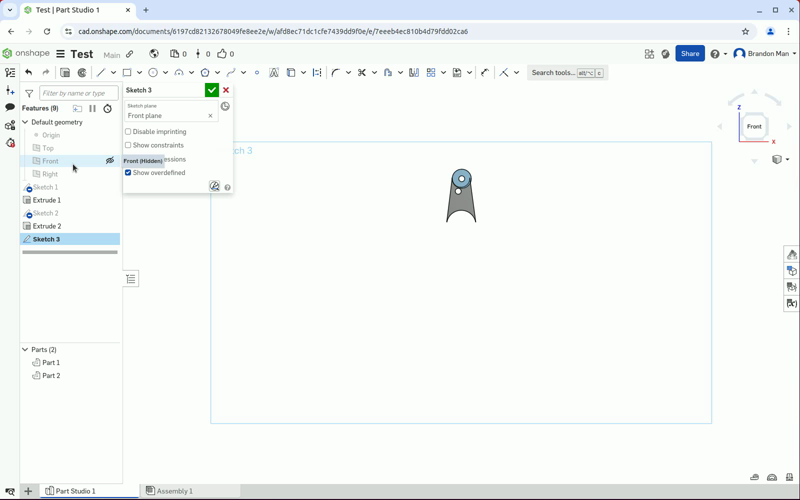
mouse_move(73, 352)
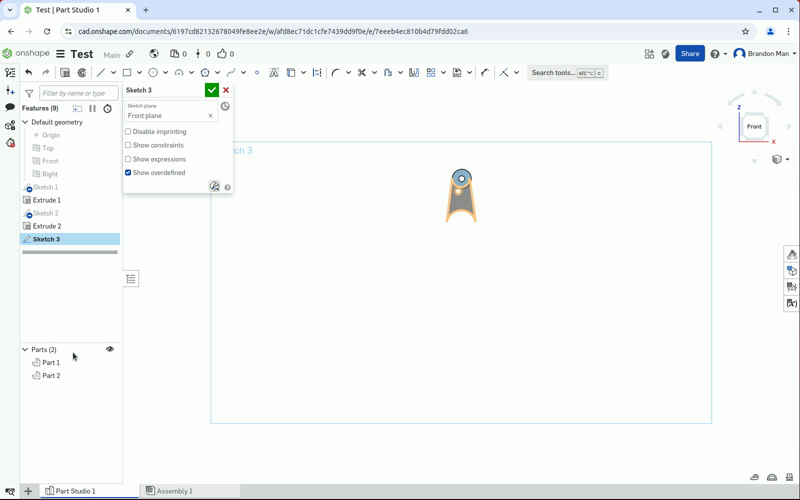
key(y)
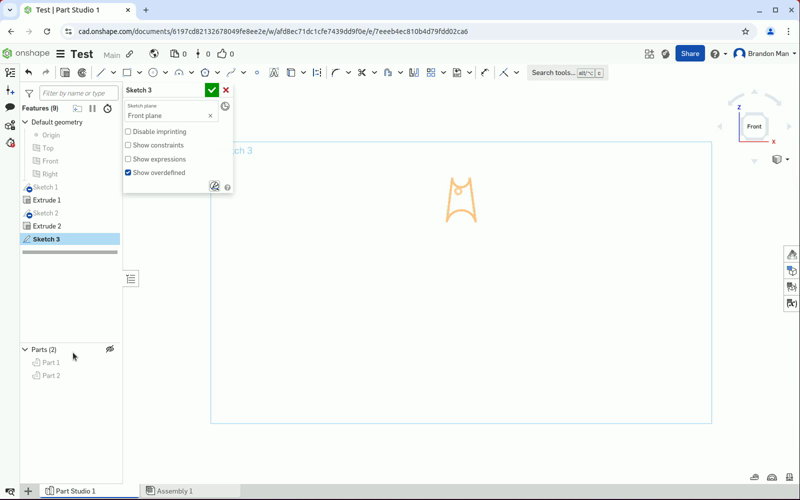
key(l)
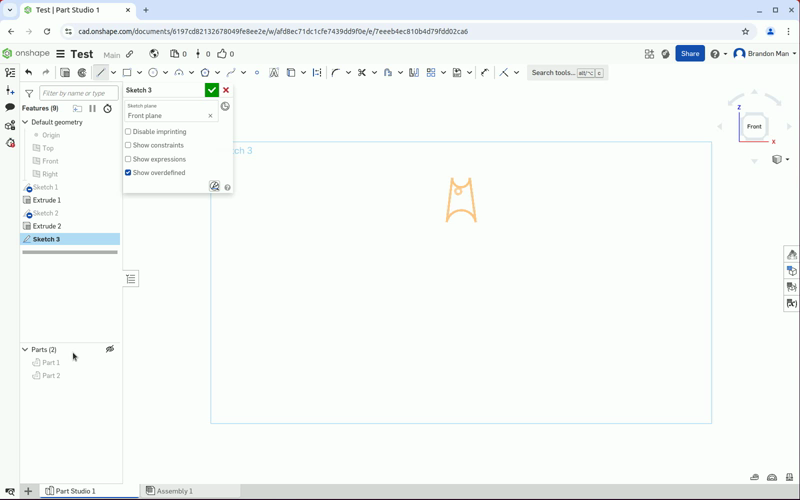
key_down(shift)
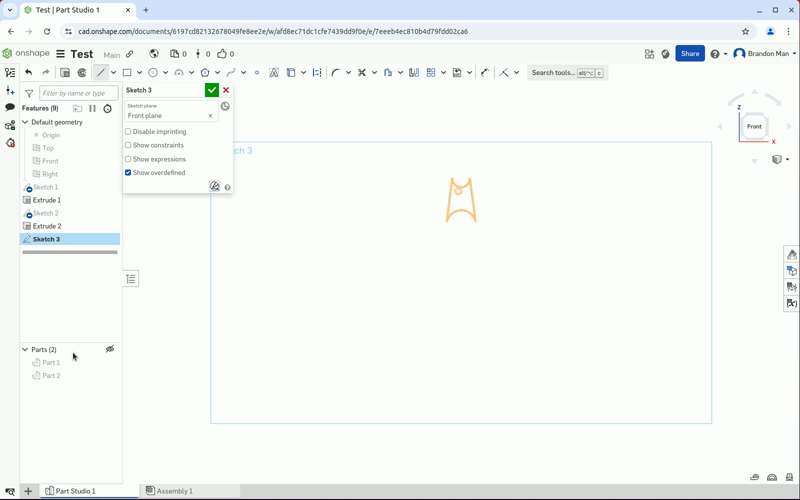
mouse_move(446, 225)
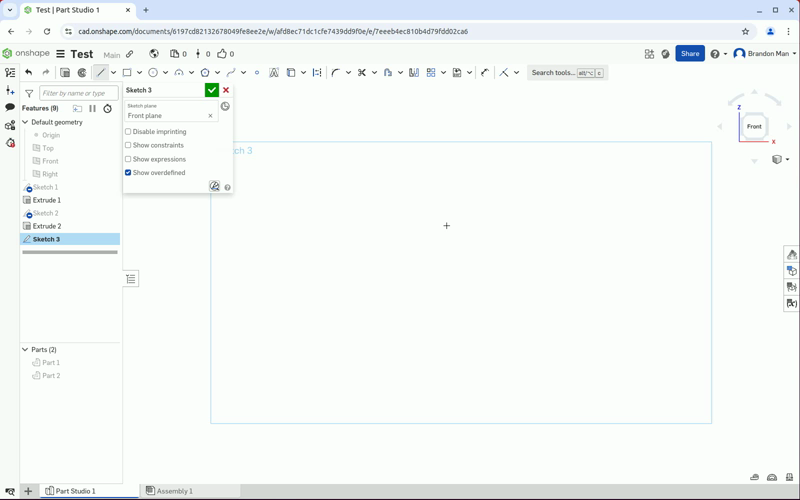
click(446, 225)
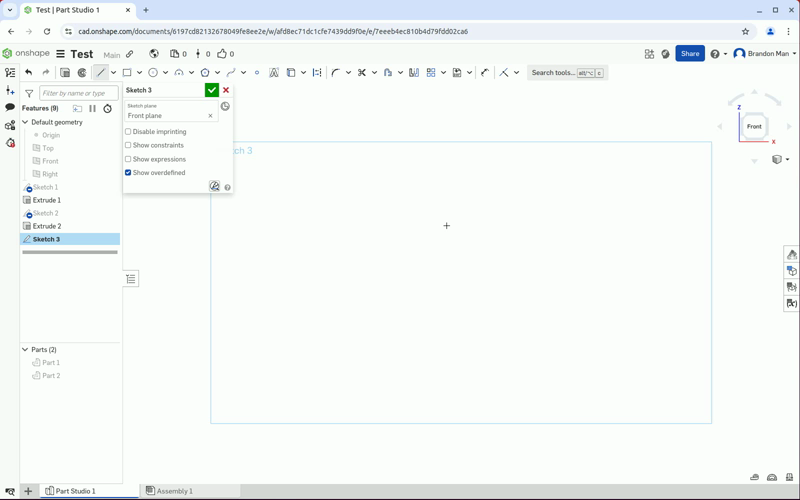
key_up(shift)
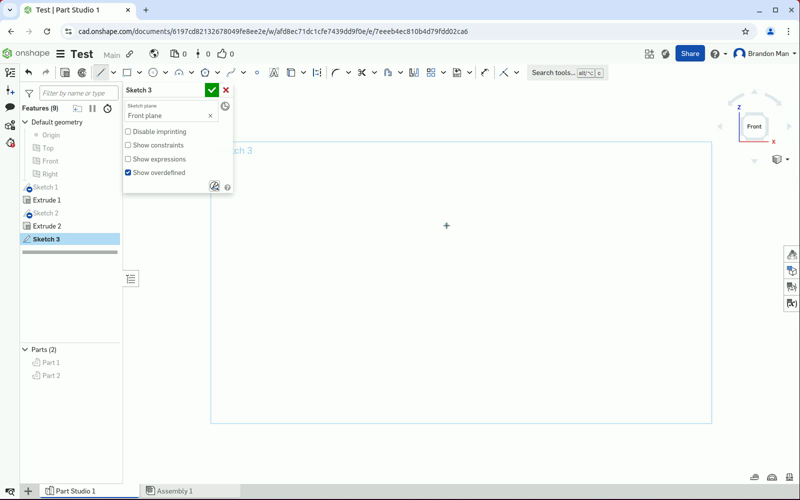
key_down(shift)
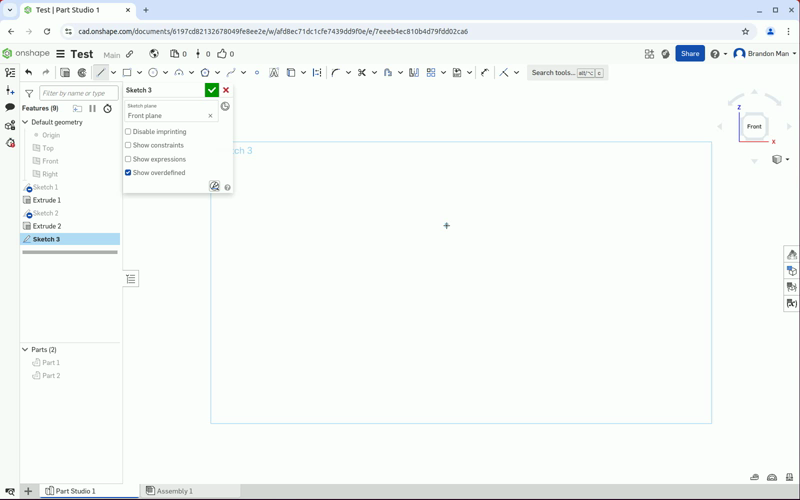
mouse_move(476, 225)
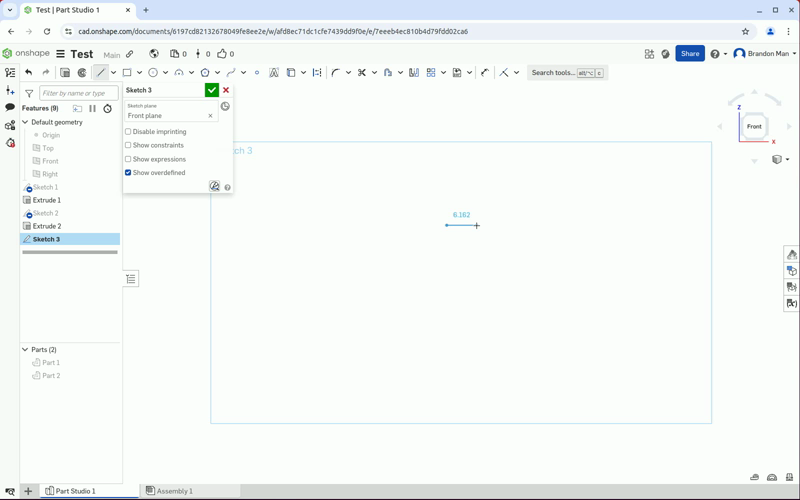
mouse_move(447, 227)
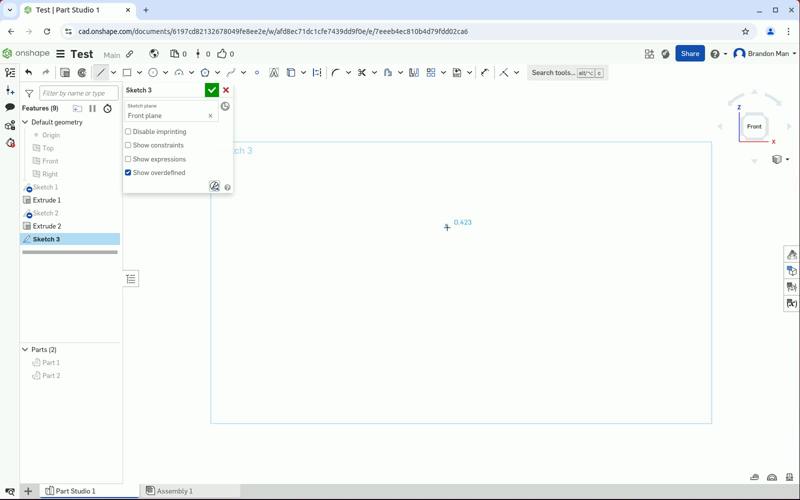
scroll(6)
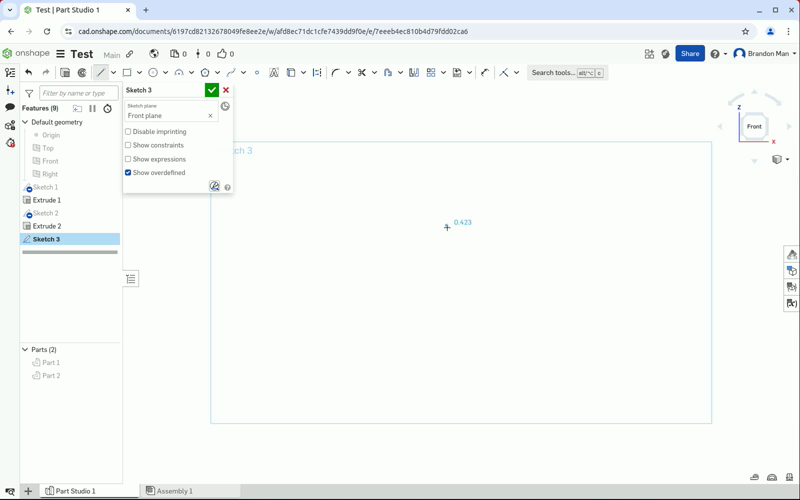
scroll(6)
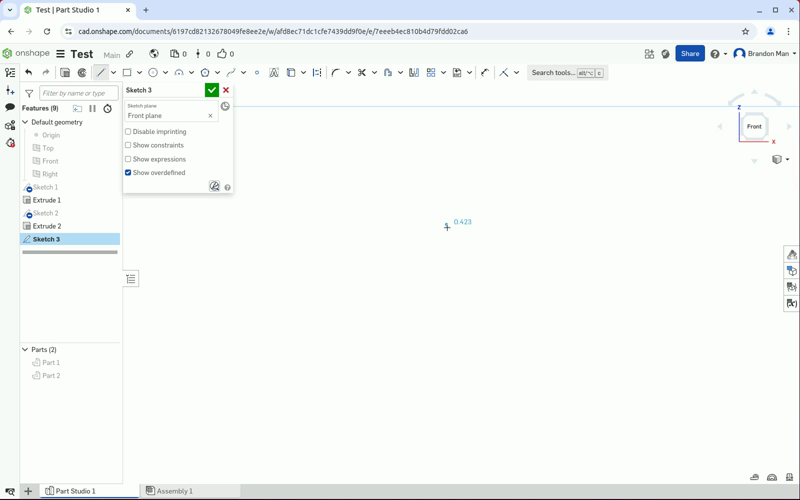
scroll(6)
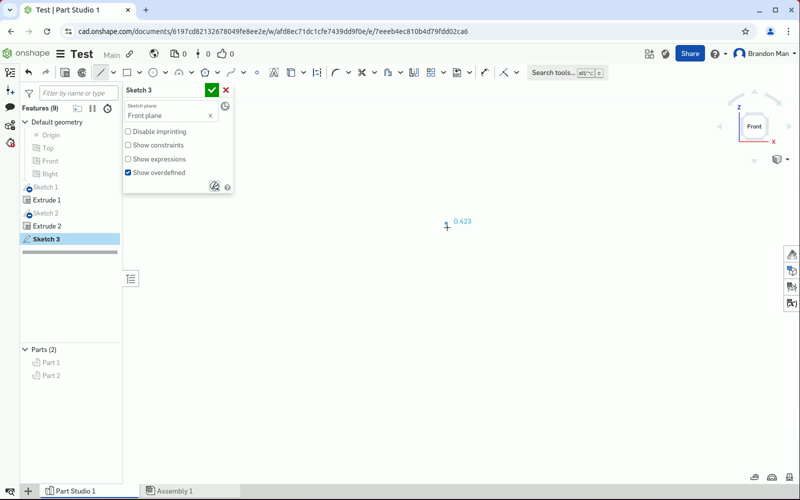
scroll(6)
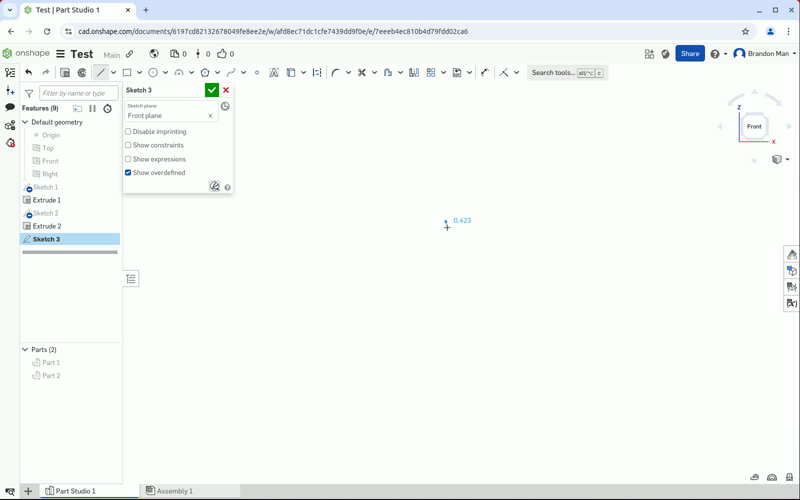
scroll(6)
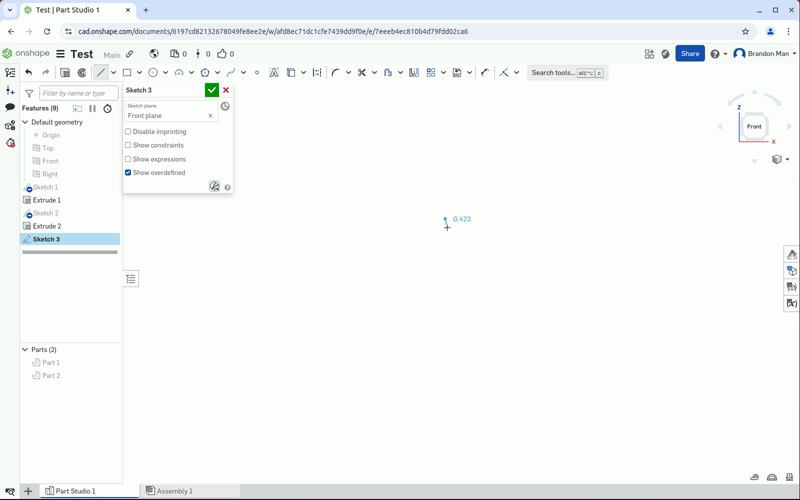
scroll(6)
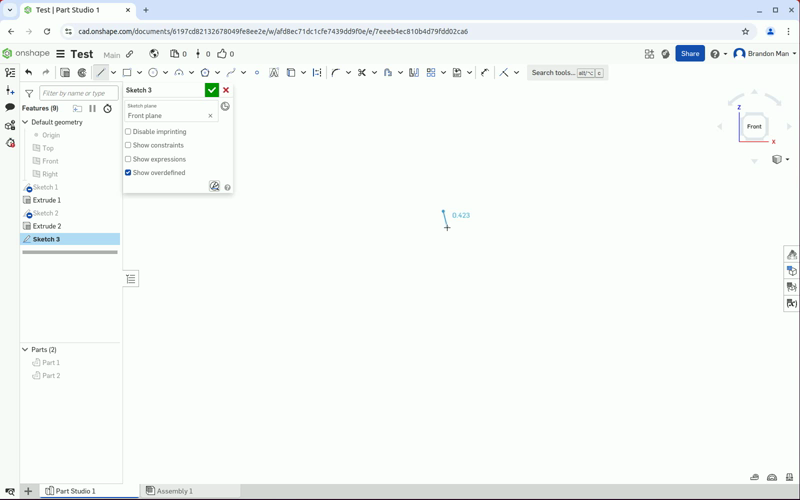
scroll(6)
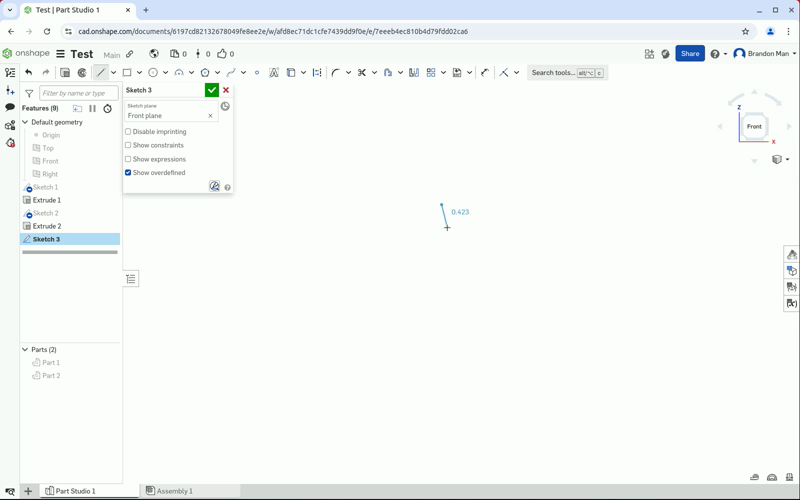
click(447, 227)
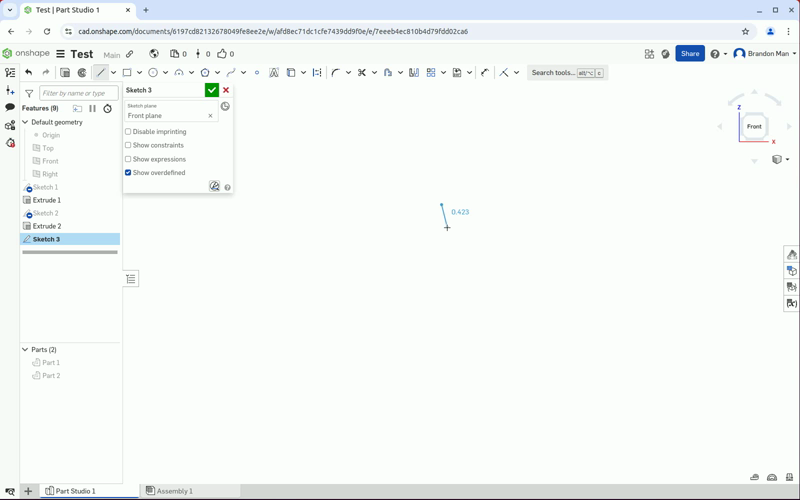
scroll(-6)
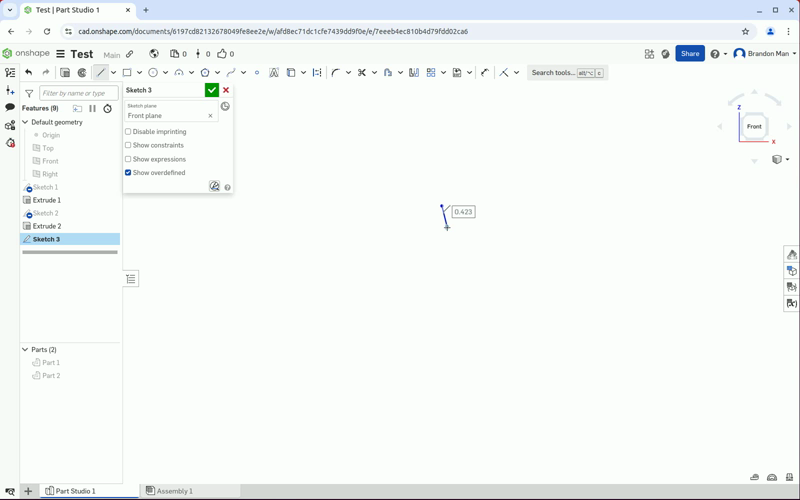
scroll(-6)
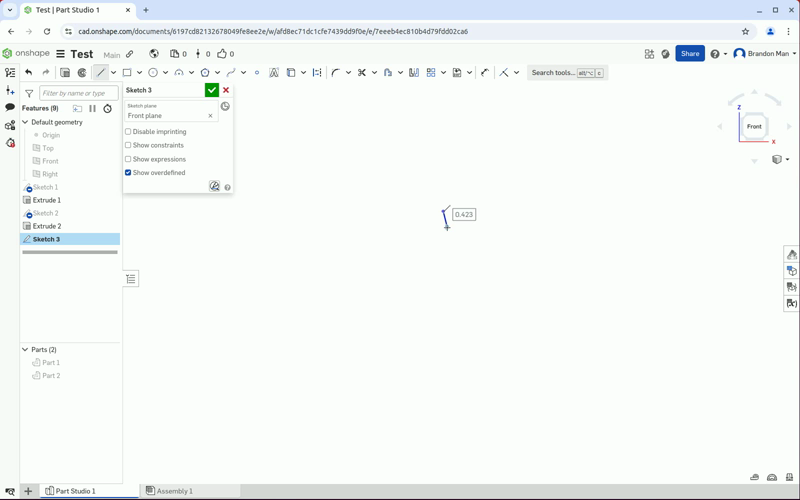
scroll(-6)
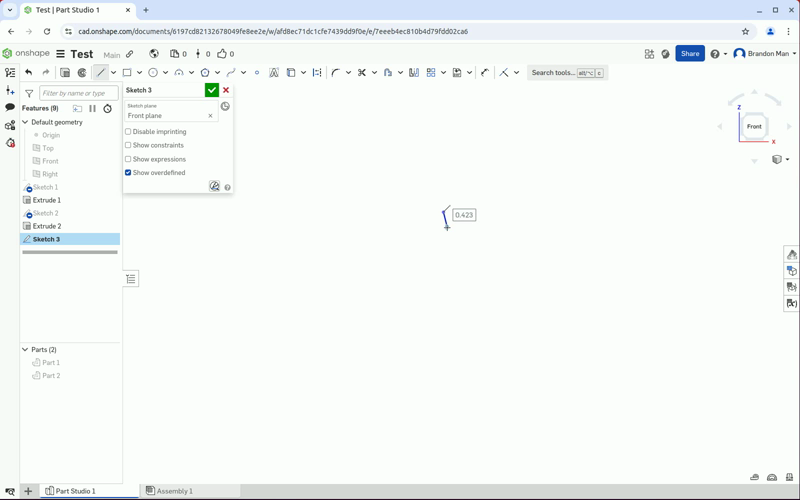
scroll(-6)
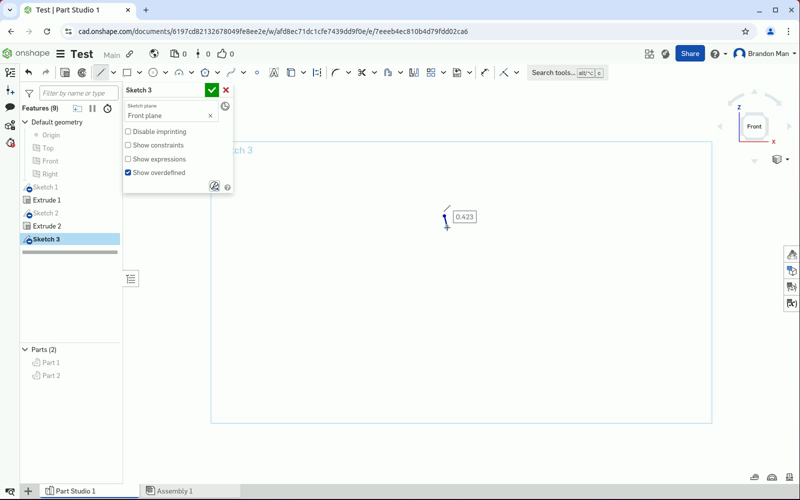
scroll(-6)
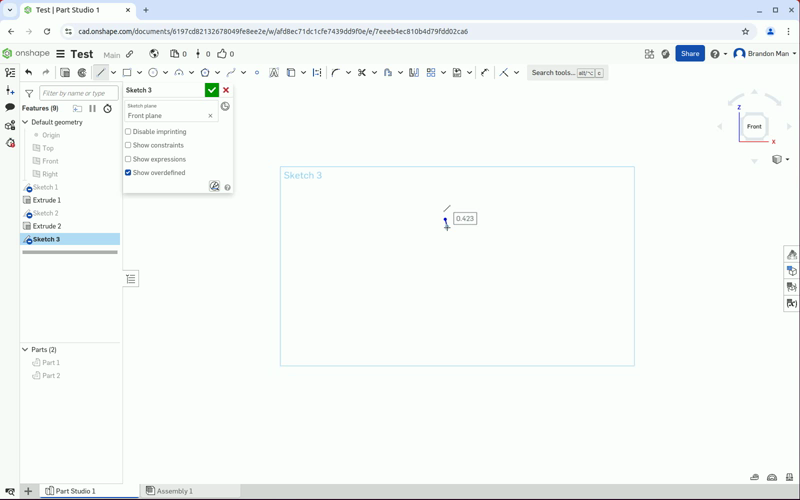
scroll(-6)
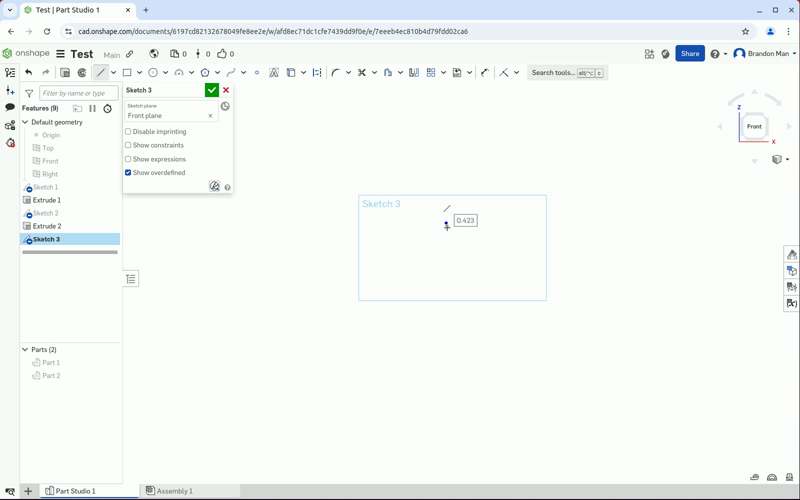
scroll(-6)
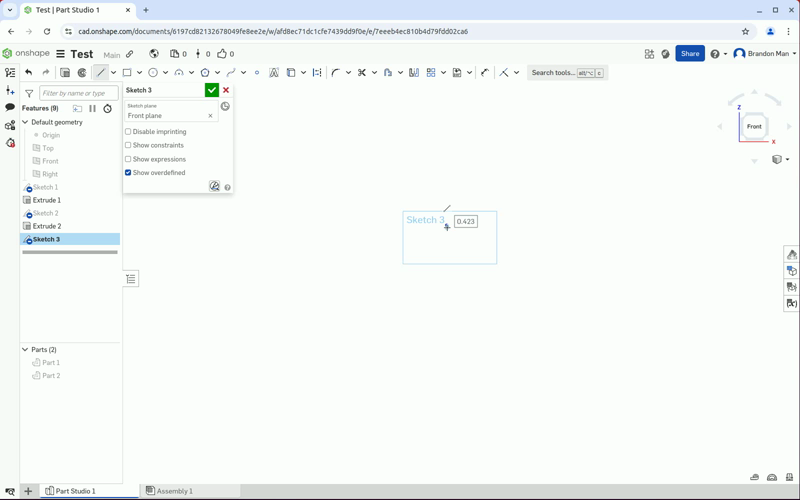
key_up(shift)
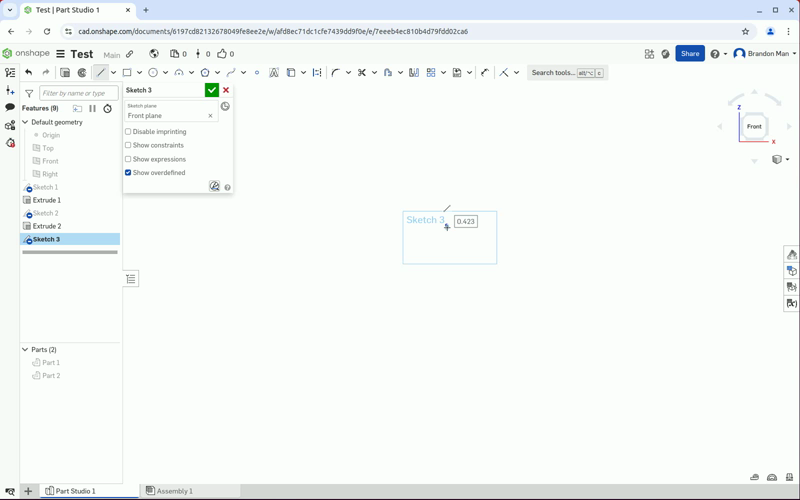
key(esc)
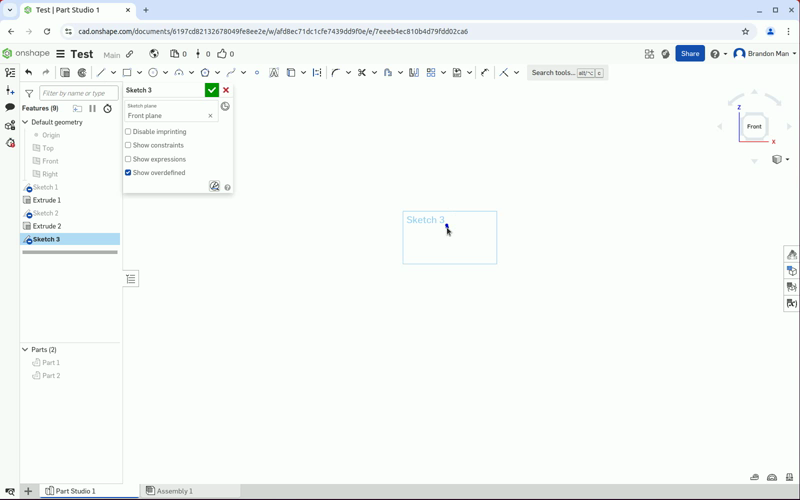
key(a)
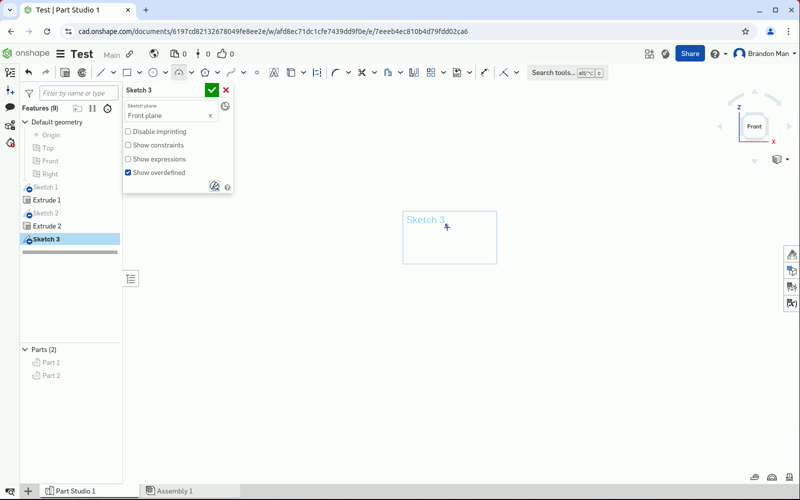
mouse_move(447, 227)
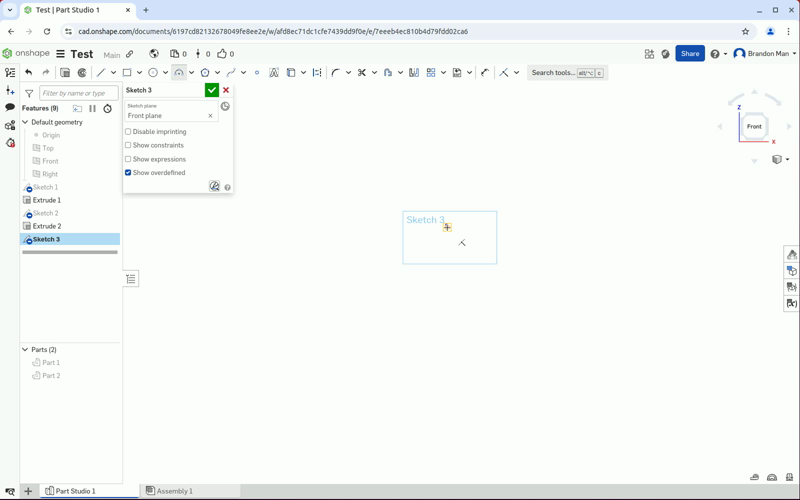
scroll(6)
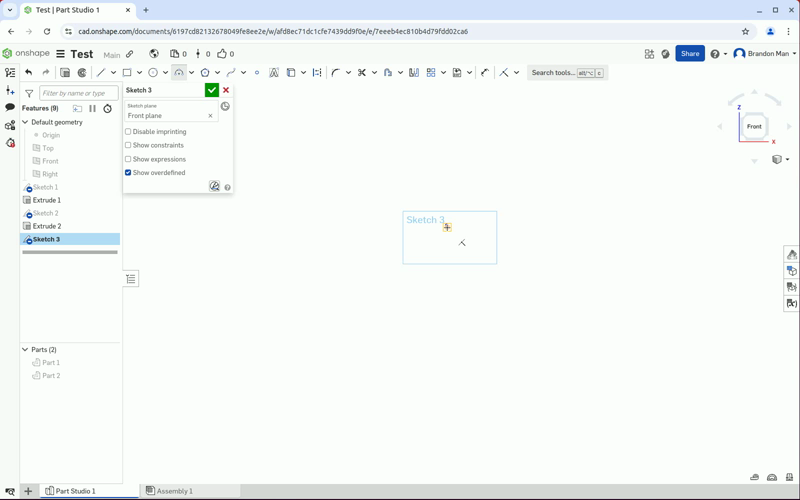
scroll(6)
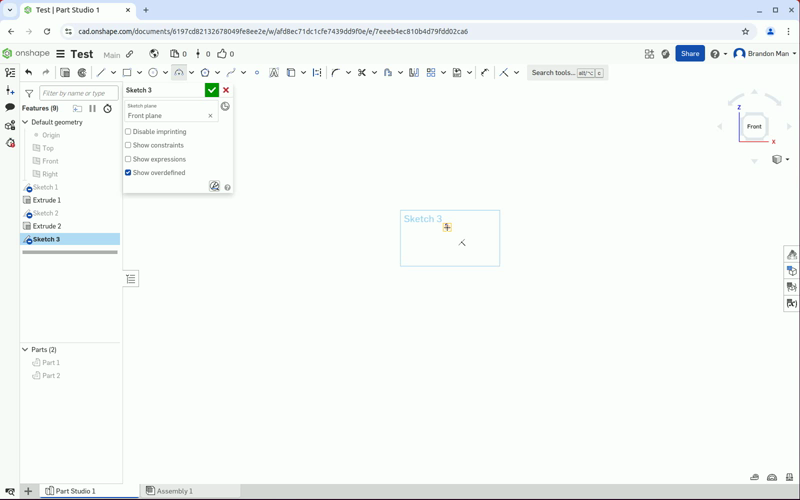
scroll(6)
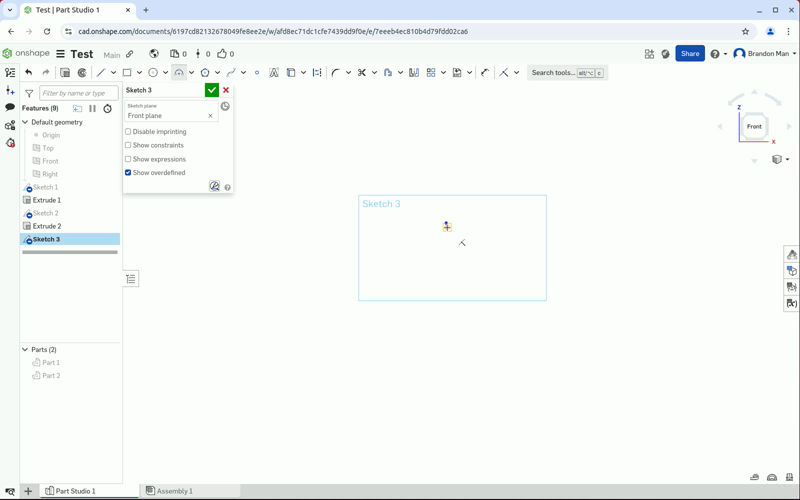
scroll(6)
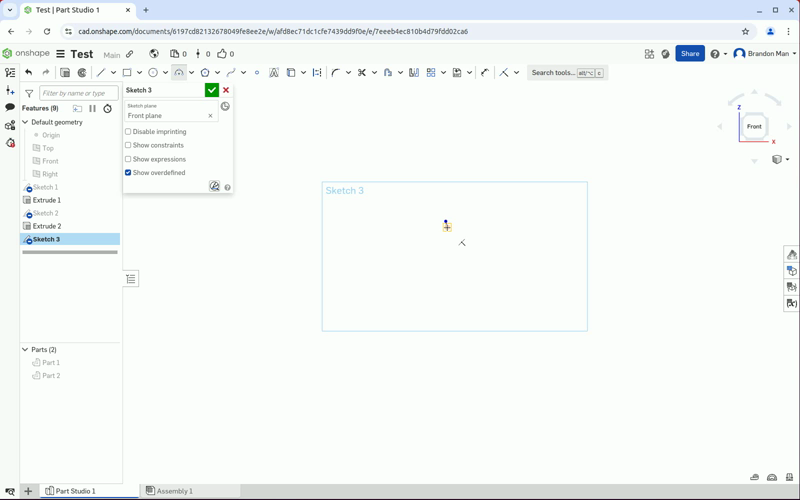
scroll(6)
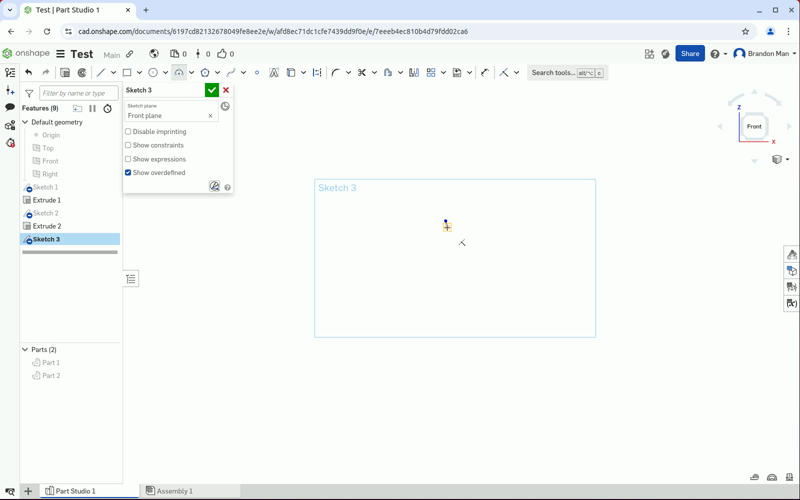
scroll(6)
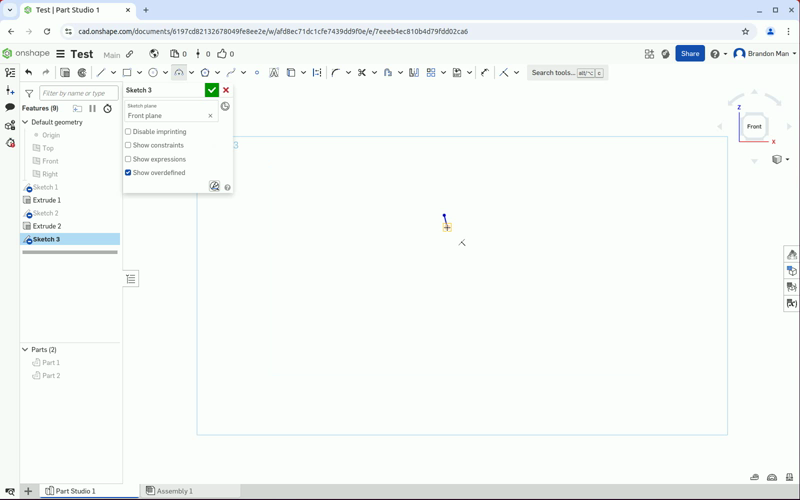
scroll(6)
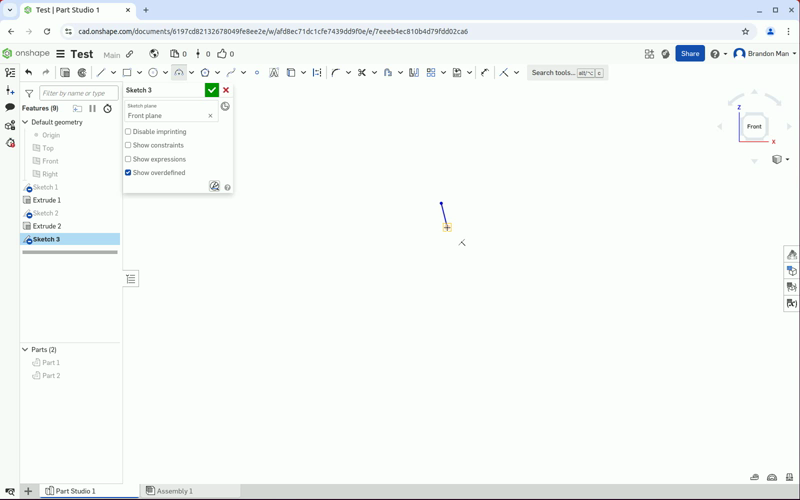
click(447, 227)
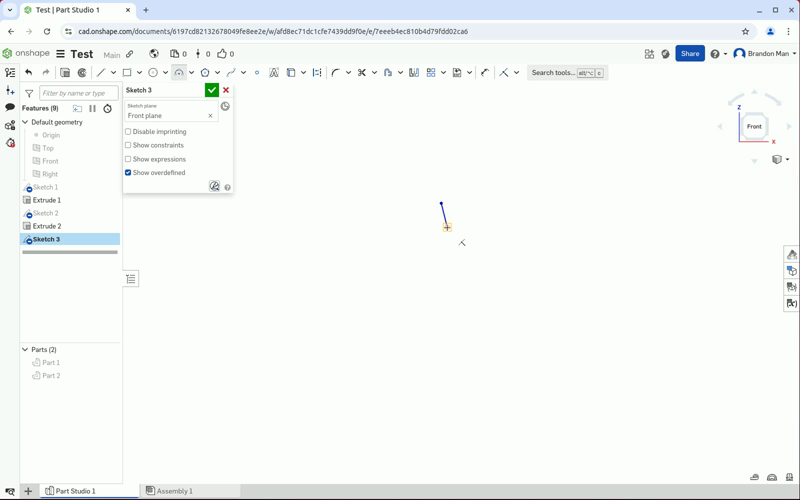
scroll(-6)
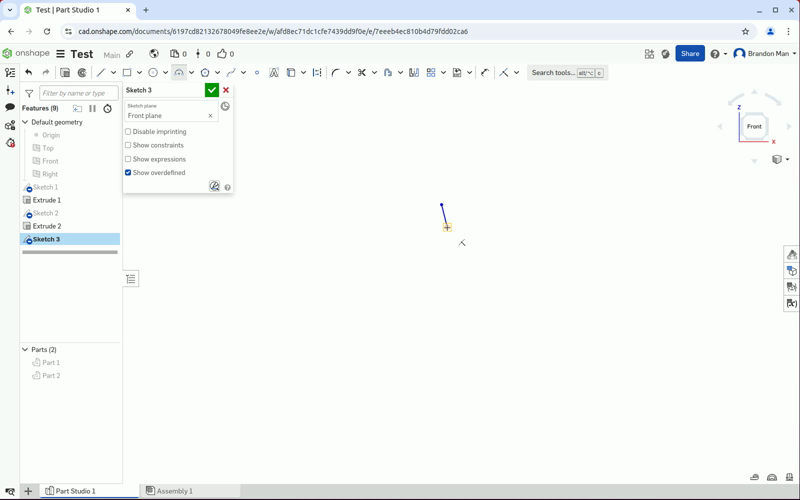
scroll(-6)
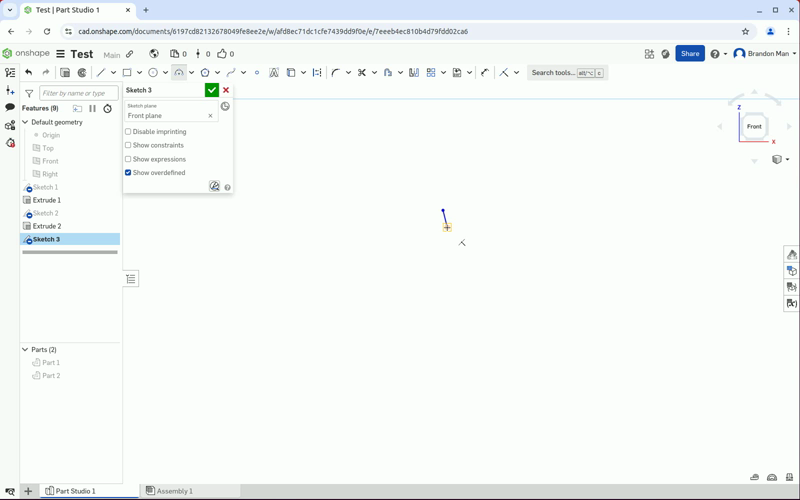
scroll(-6)
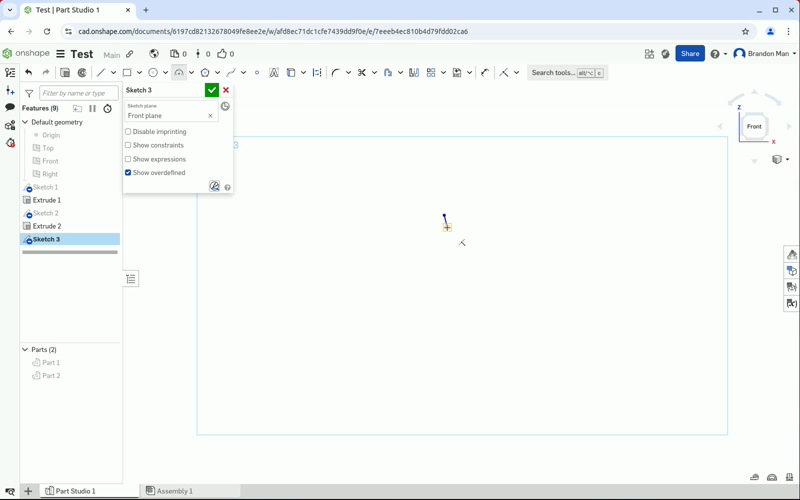
scroll(-6)
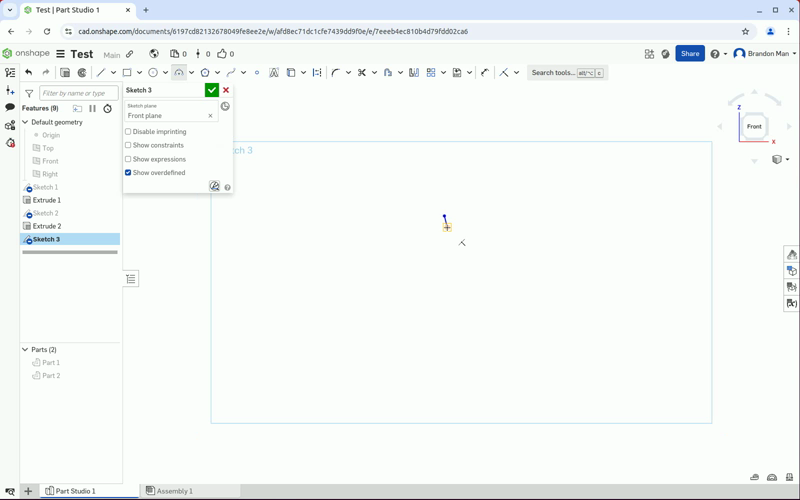
scroll(-6)
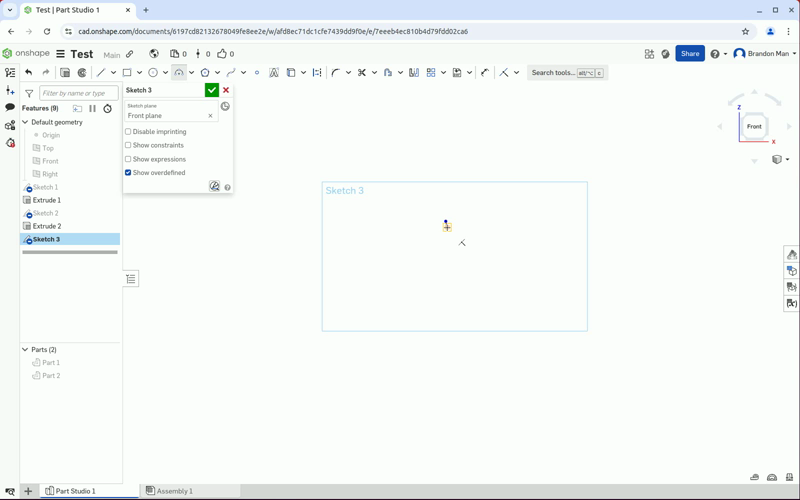
scroll(-6)
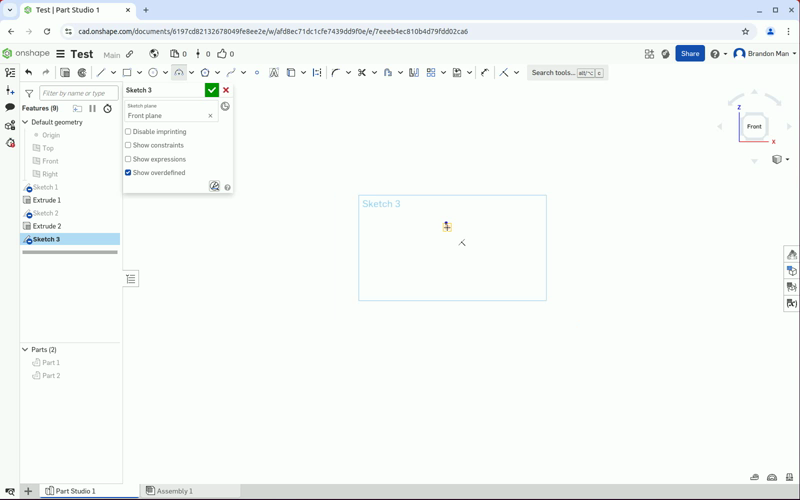
scroll(-6)
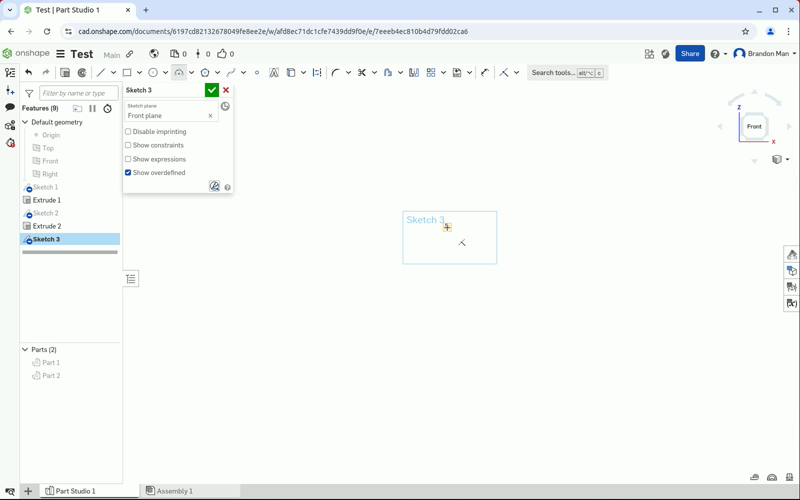
key_down(shift)
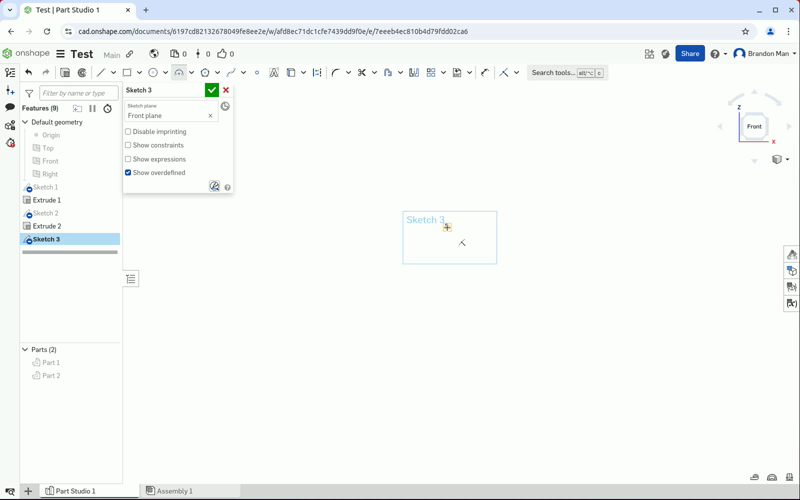
mouse_move(476, 227)
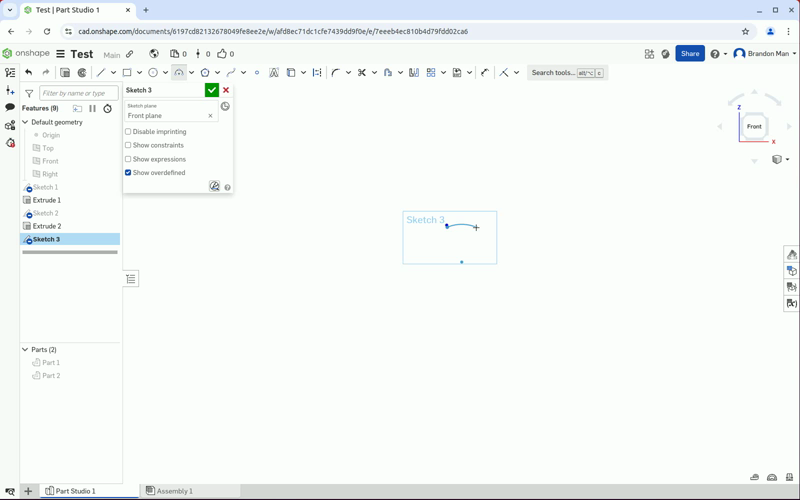
click(476, 227)
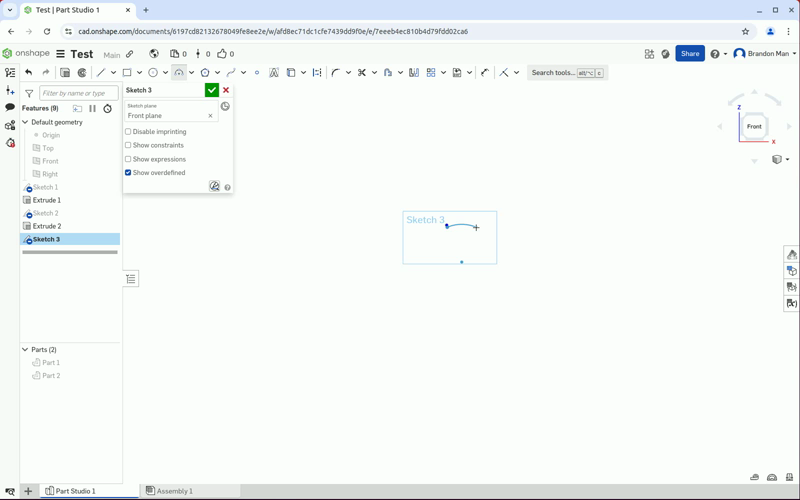
mouse_move(461, 239)
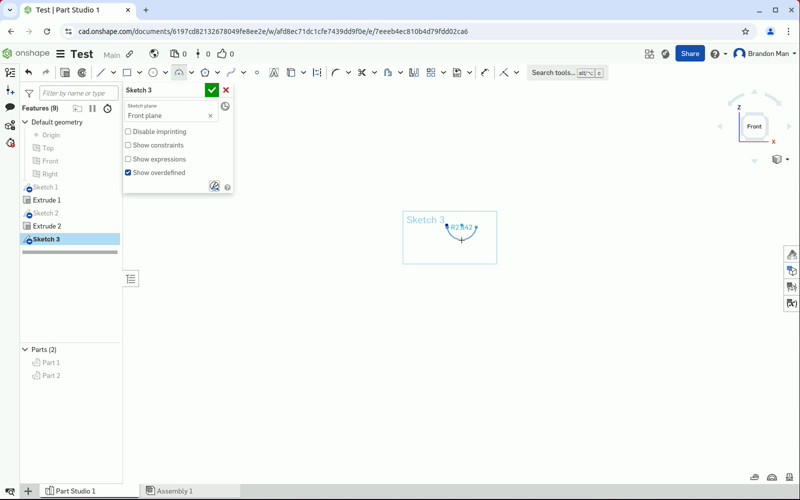
click(461, 239)
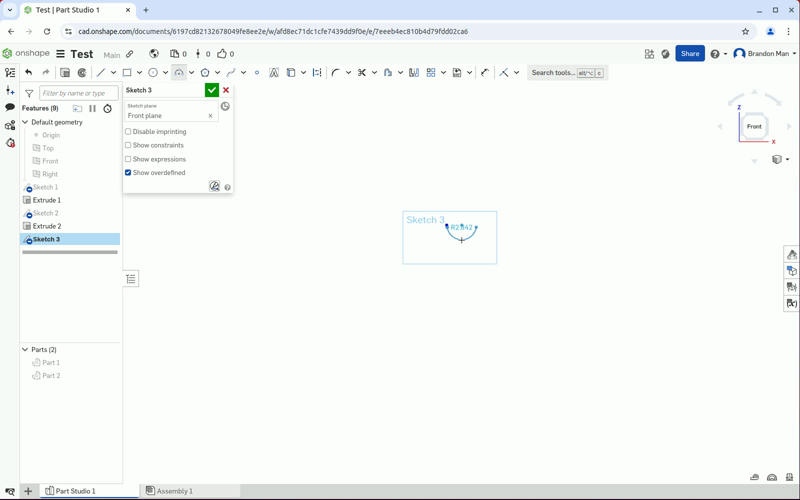
key_up(shift)
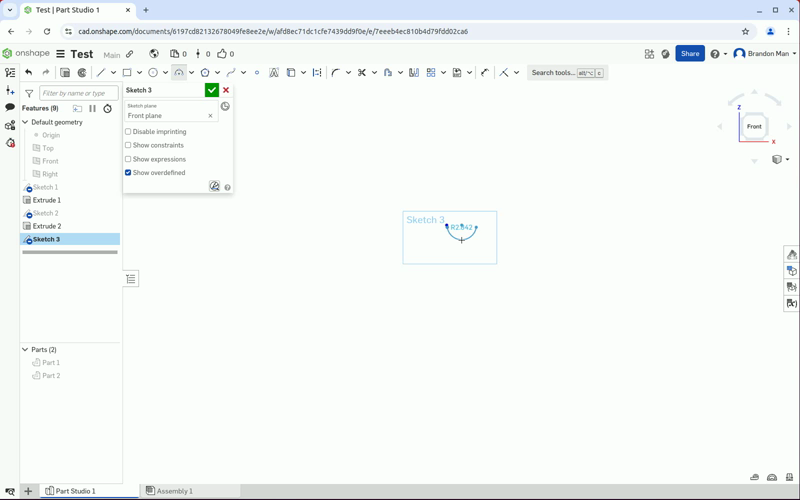
key(esc)
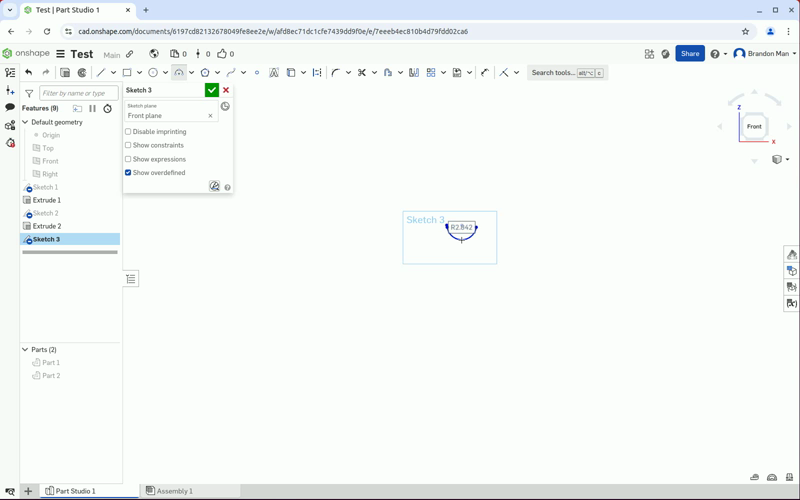
key(l)
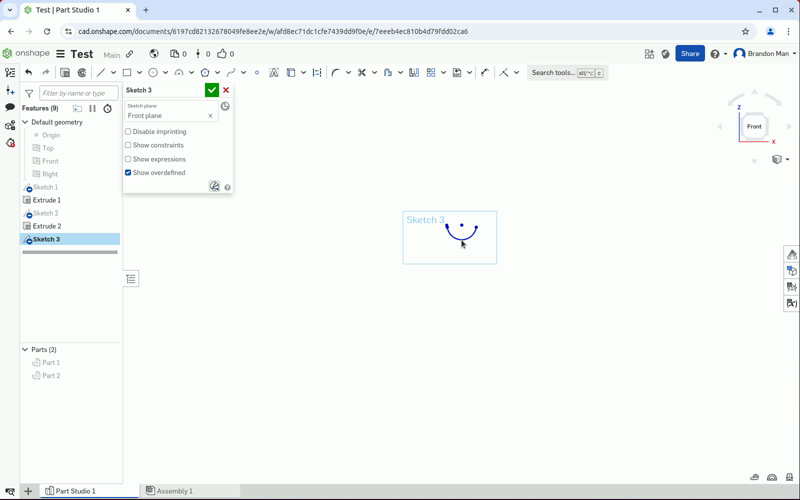
mouse_move(476, 227)
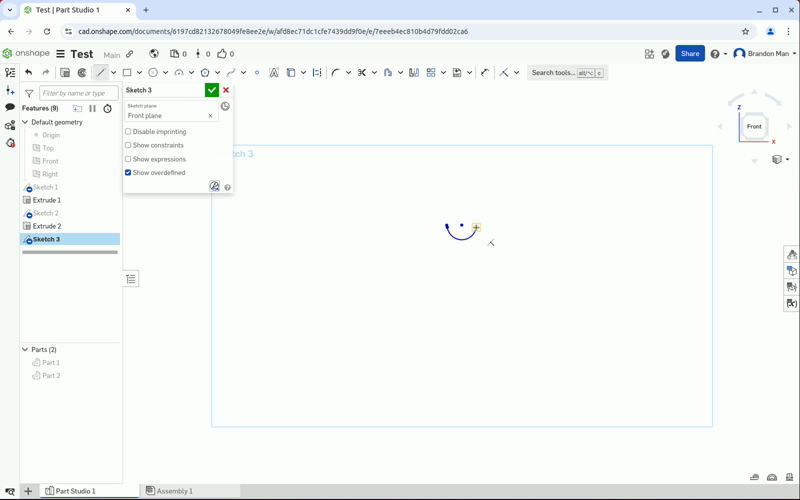
click(476, 227)
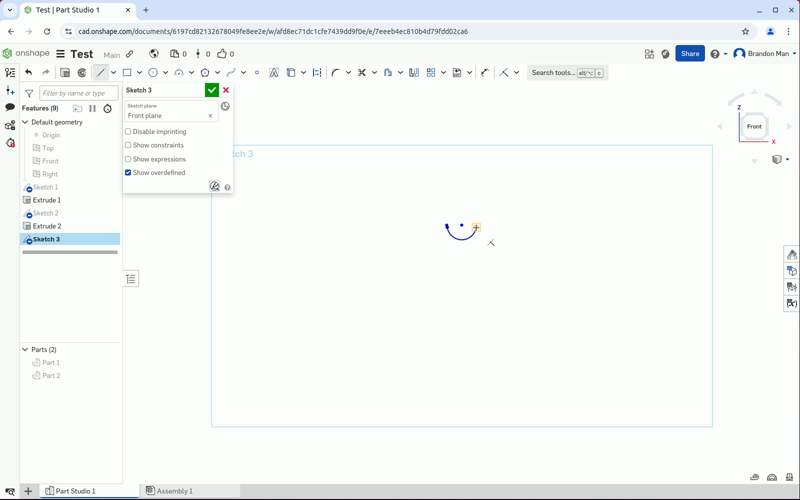
key_down(shift)
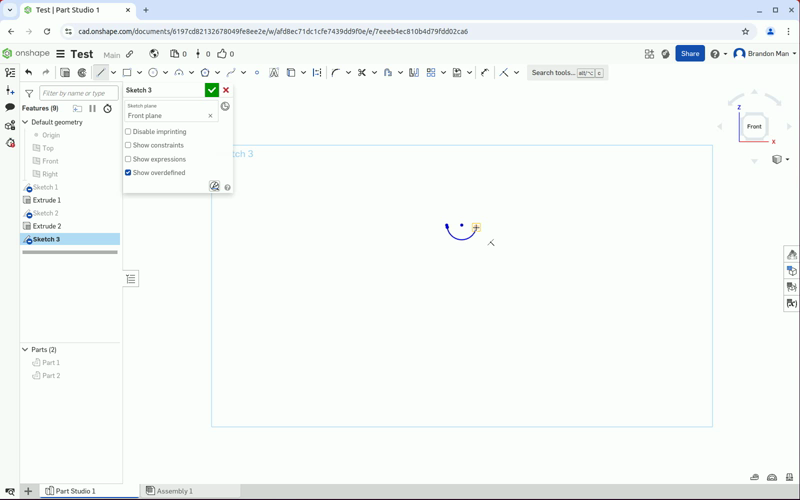
mouse_move(506, 227)
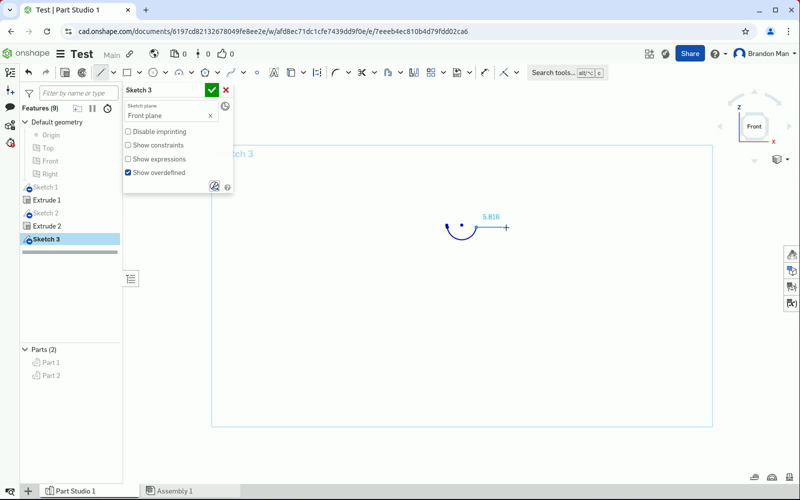
mouse_move(477, 225)
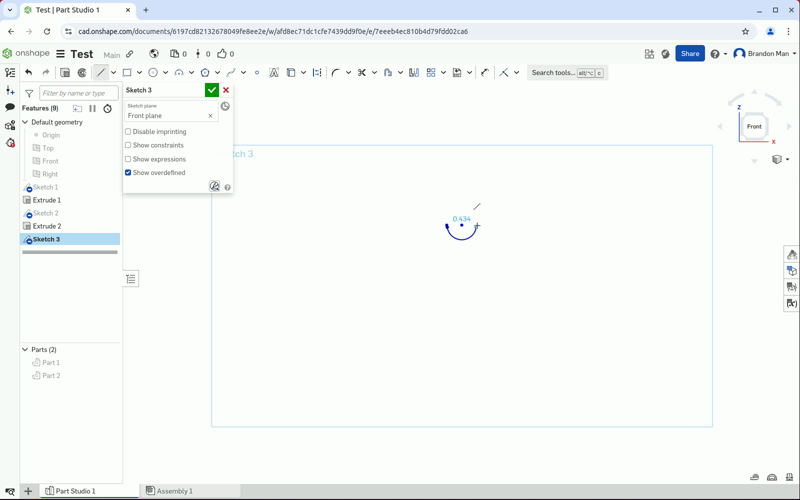
scroll(6)
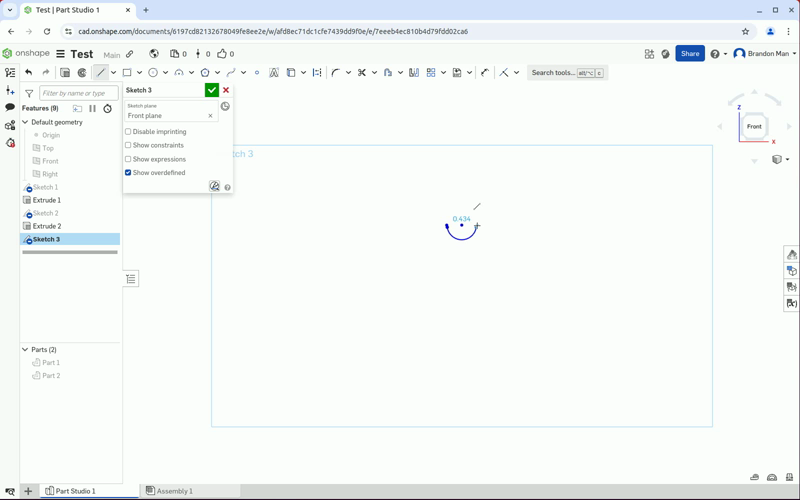
scroll(6)
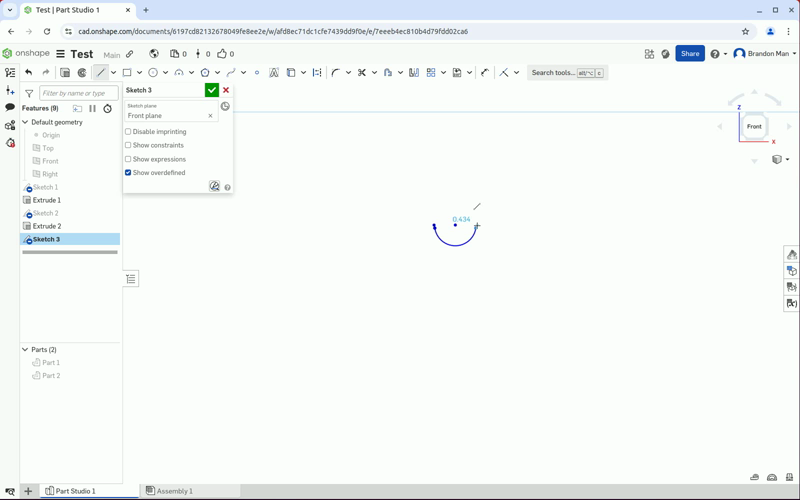
scroll(6)
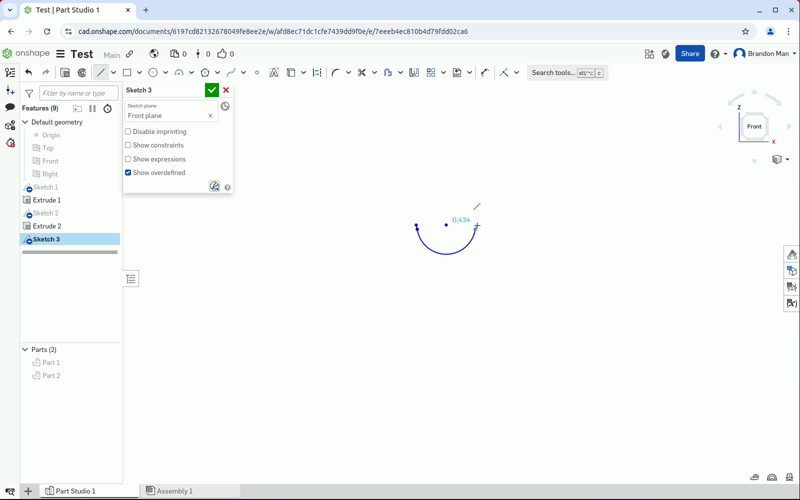
scroll(6)
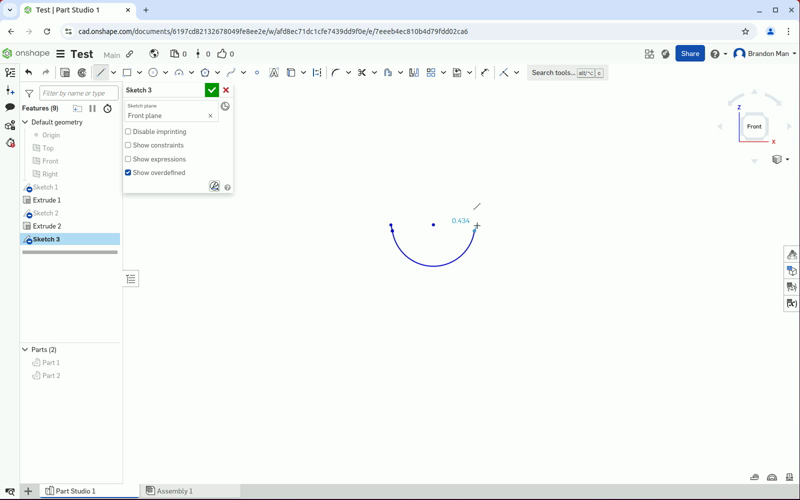
scroll(6)
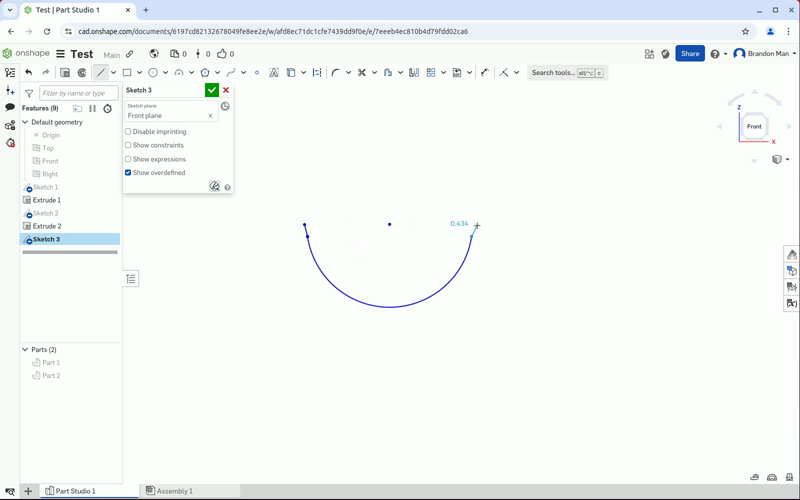
scroll(6)
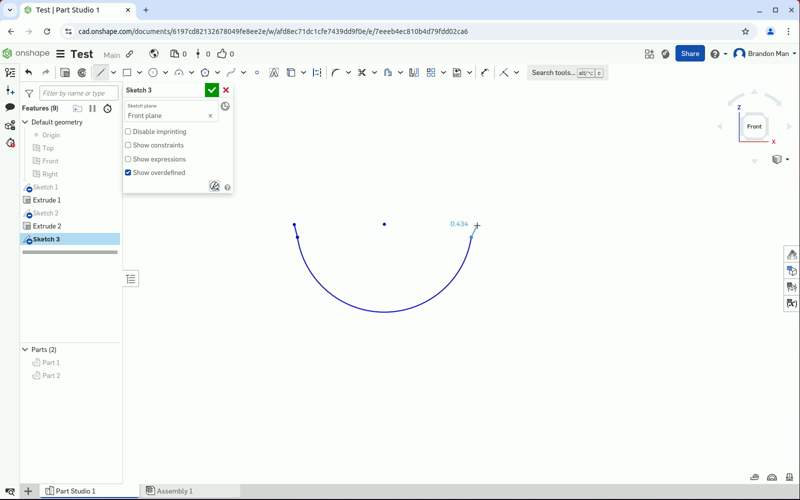
scroll(6)
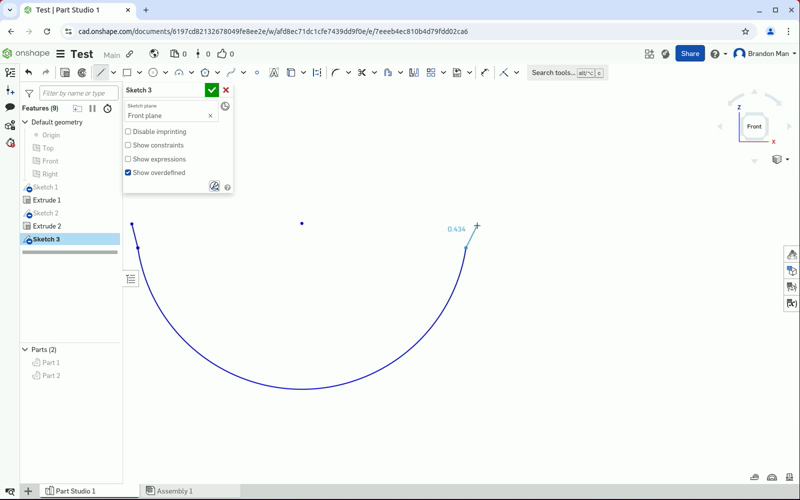
click(477, 225)
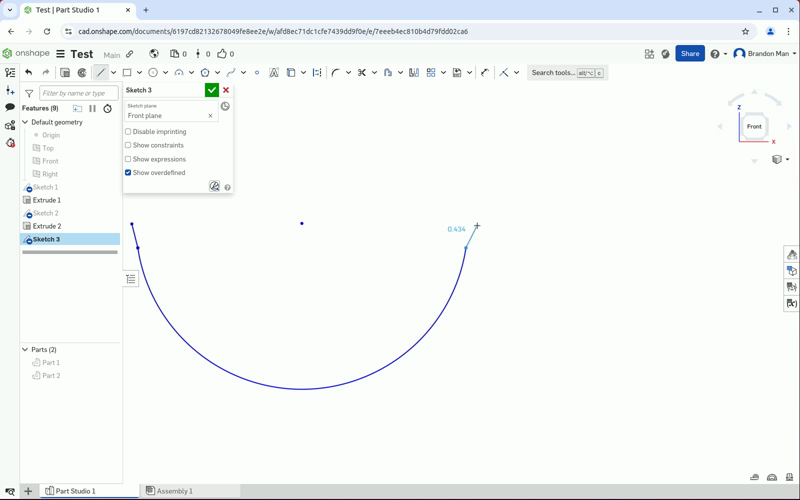
scroll(-6)
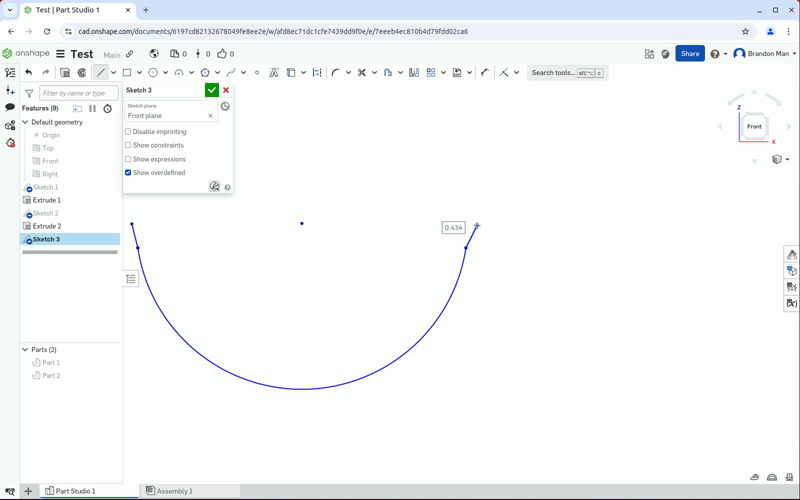
scroll(-6)
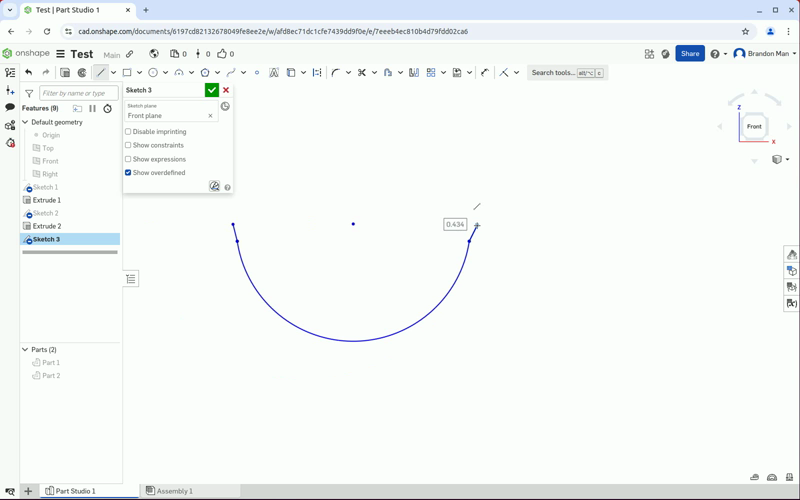
scroll(-6)
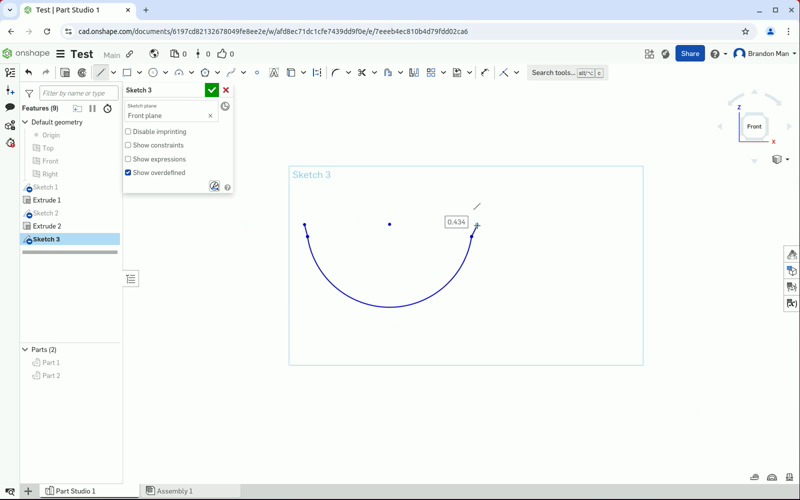
scroll(-6)
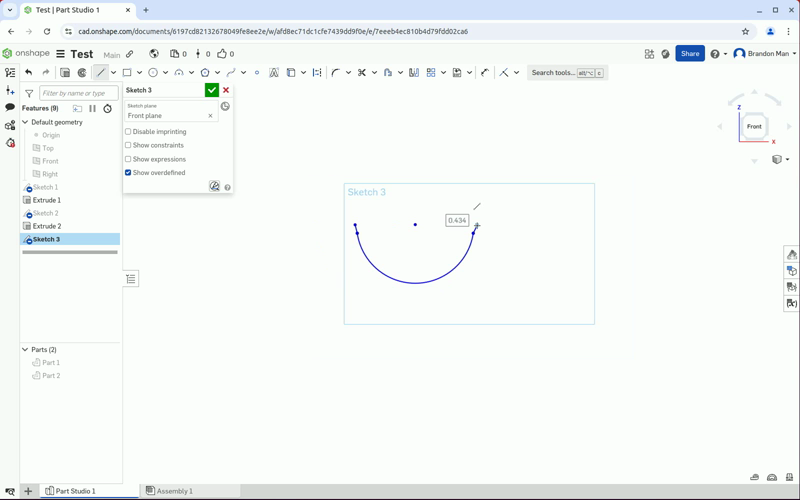
scroll(-6)
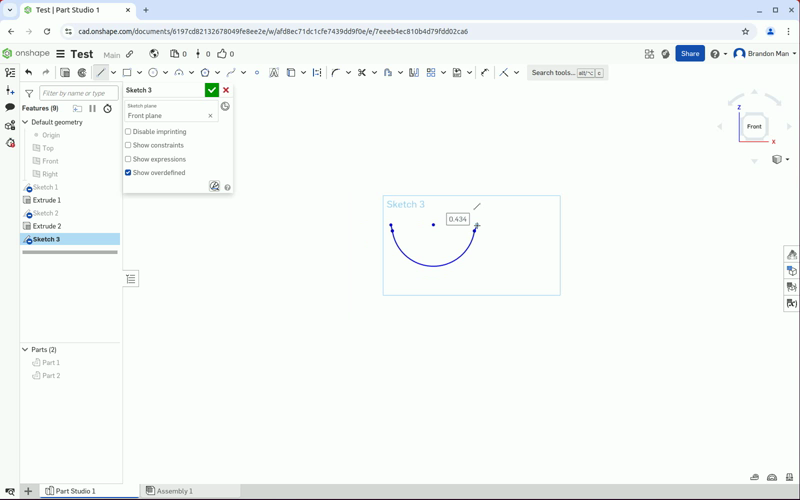
scroll(-6)
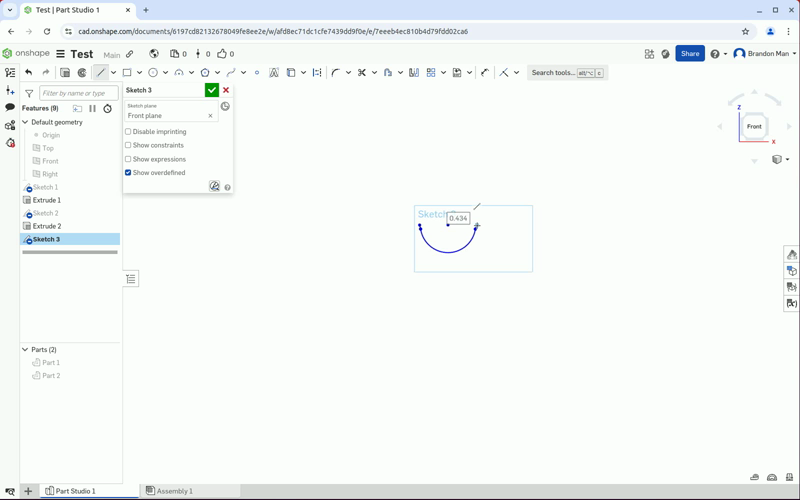
scroll(-6)
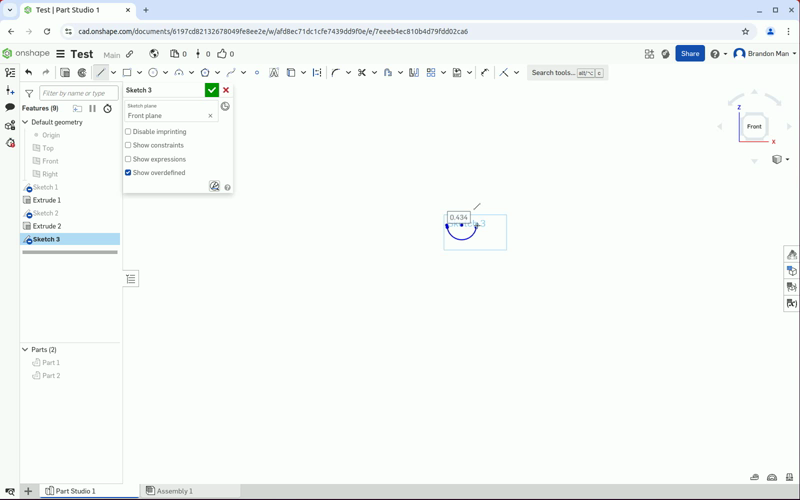
key_up(shift)
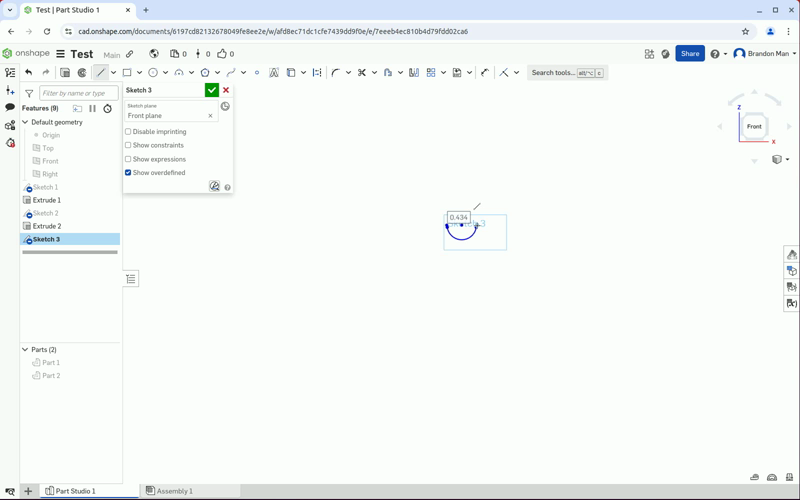
key(esc)
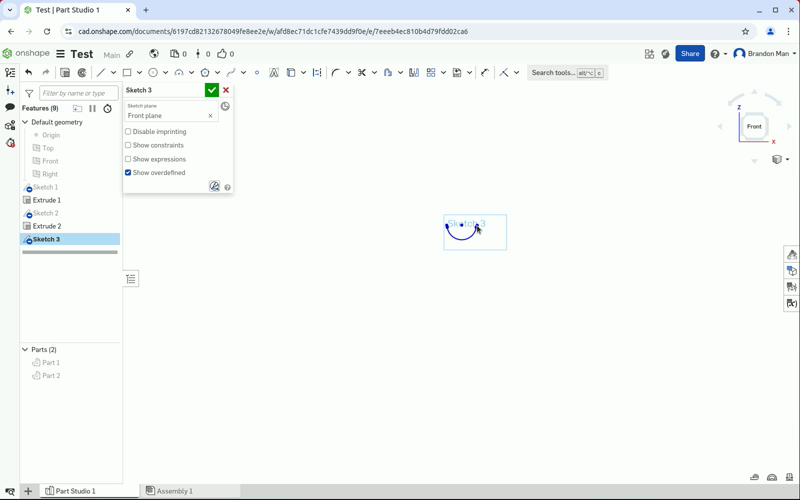
key(a)
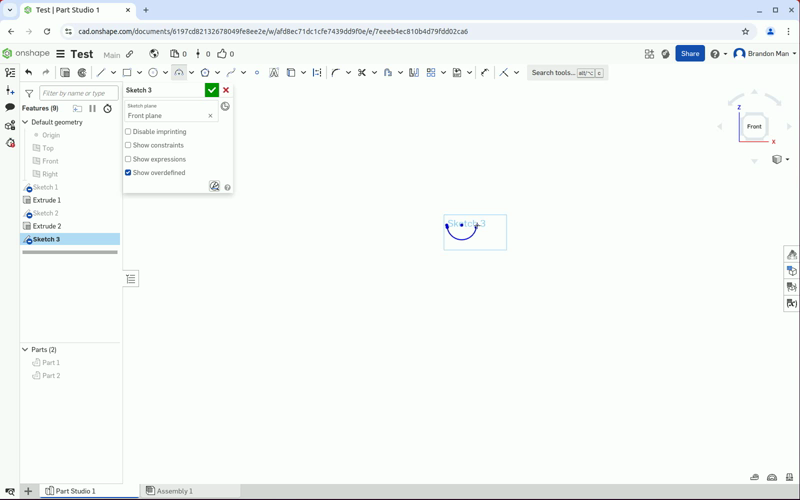
mouse_move(477, 225)
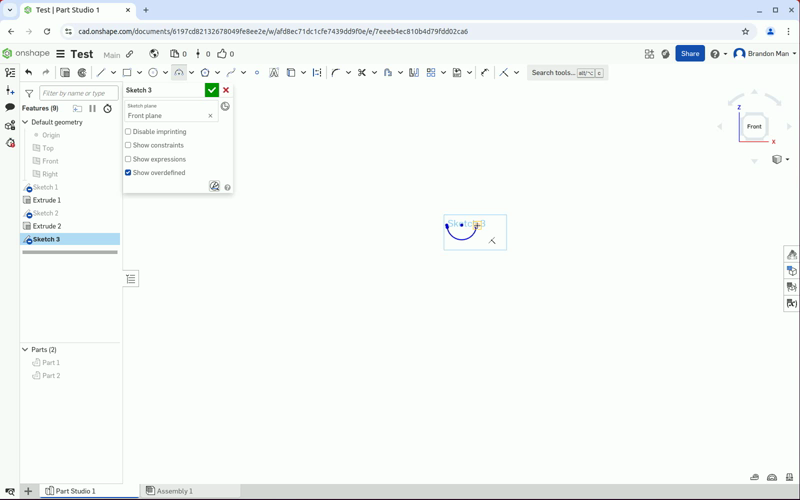
scroll(6)
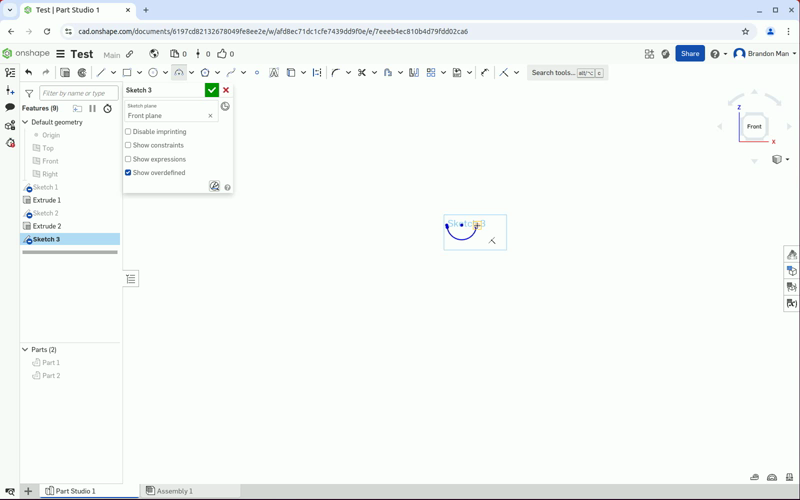
scroll(6)
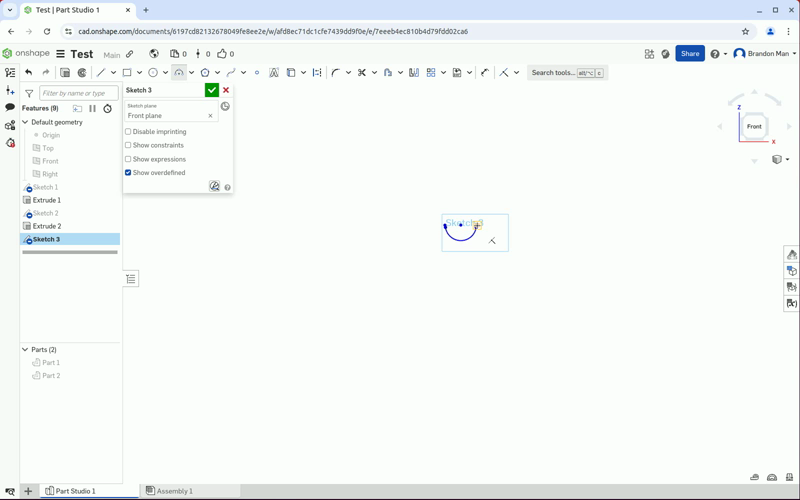
scroll(6)
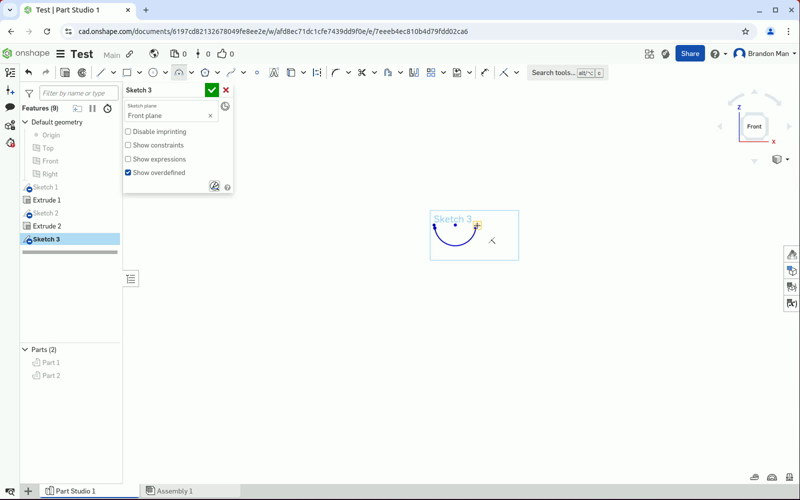
scroll(6)
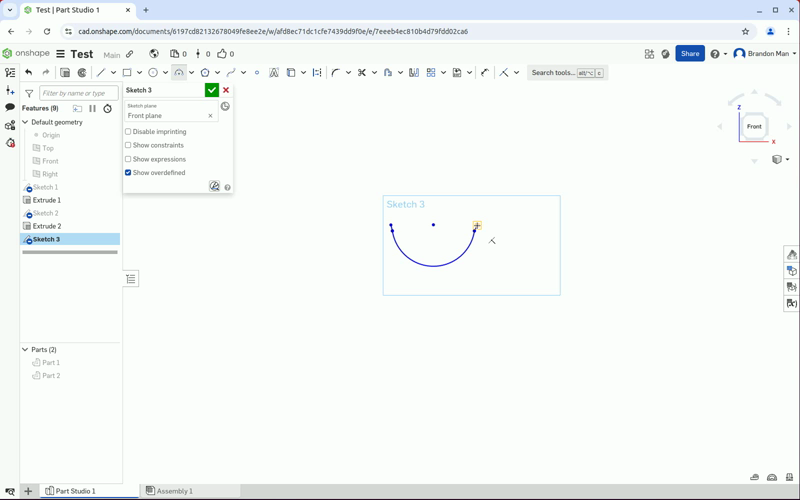
scroll(6)
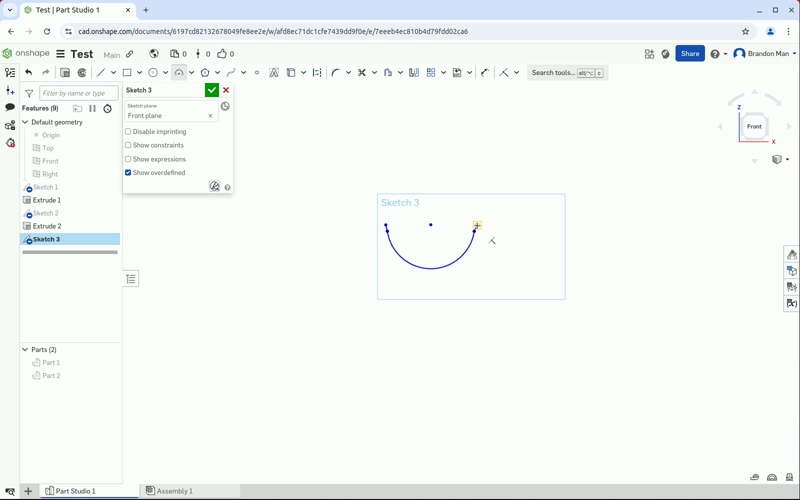
scroll(6)
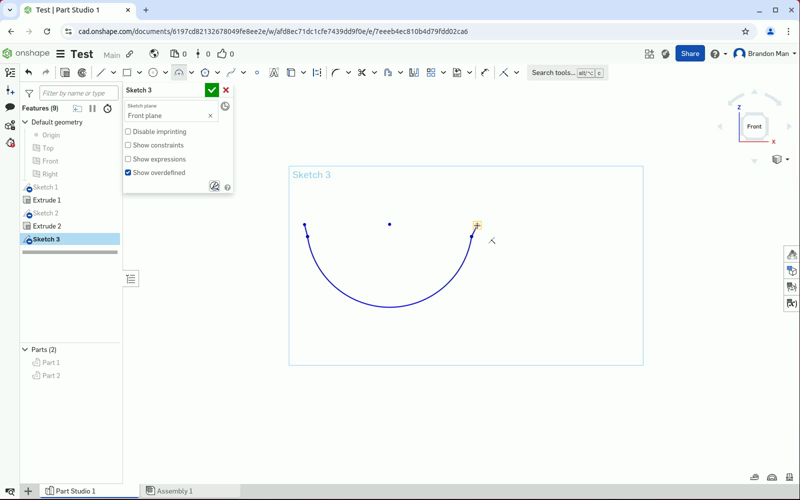
scroll(6)
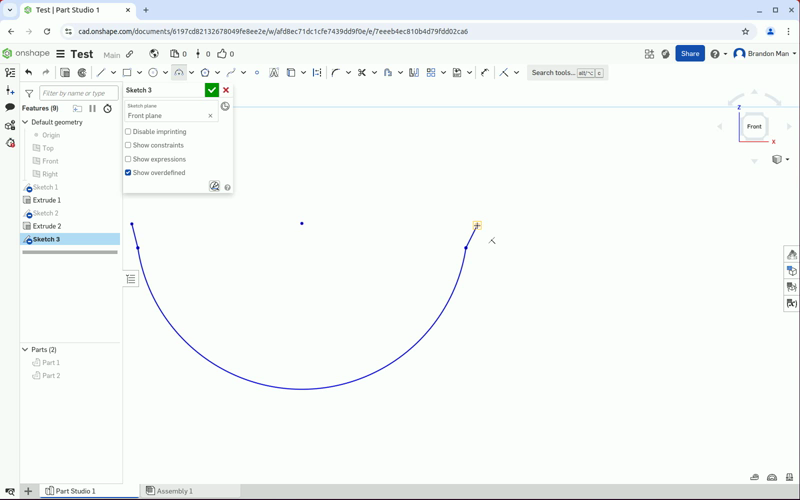
click(477, 225)
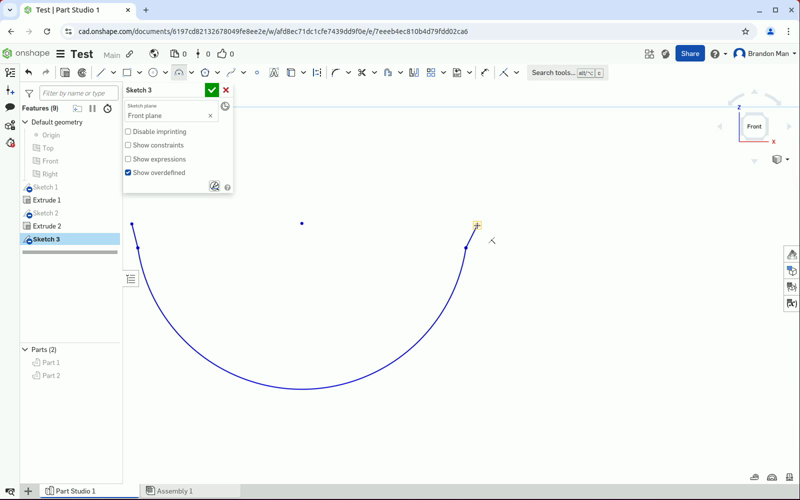
scroll(-6)
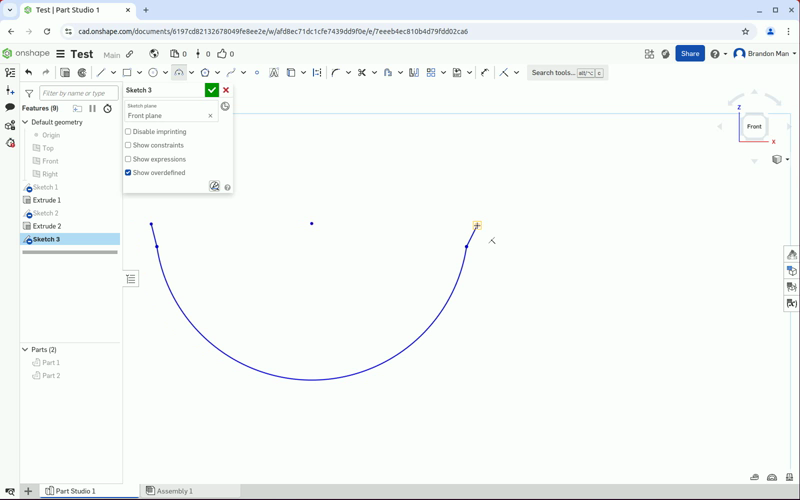
scroll(-6)
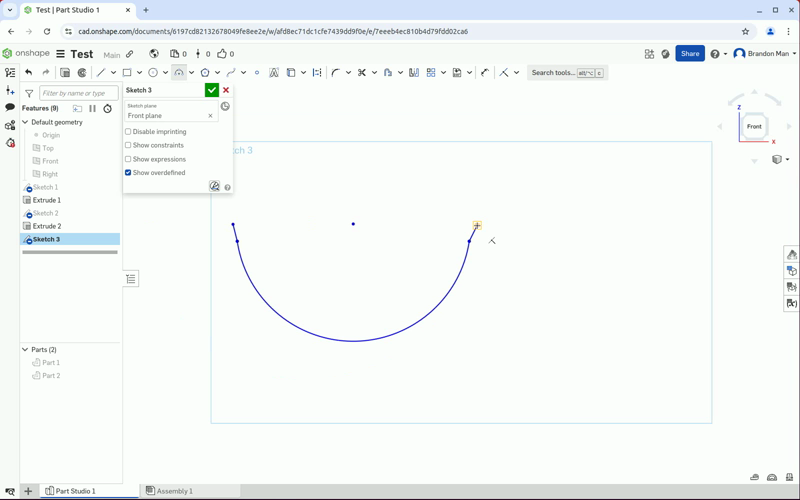
scroll(-6)
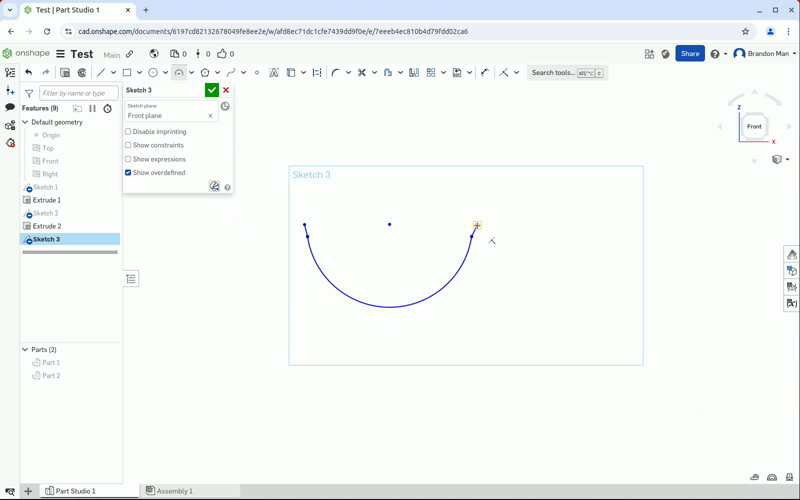
scroll(-6)
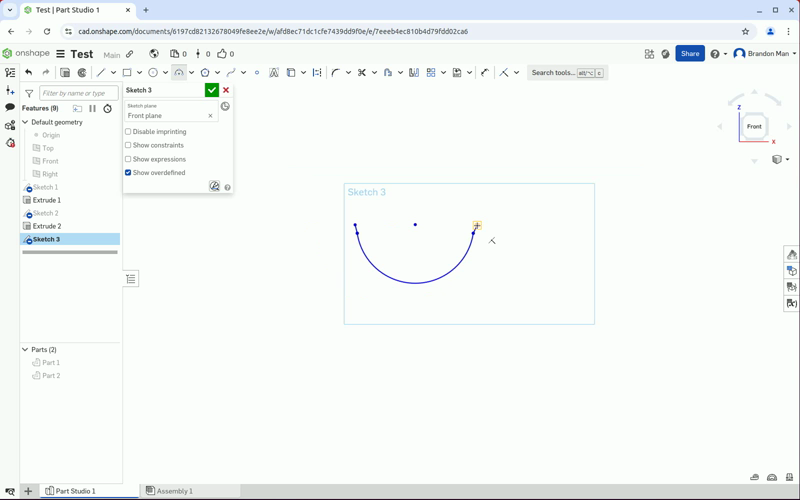
scroll(-6)
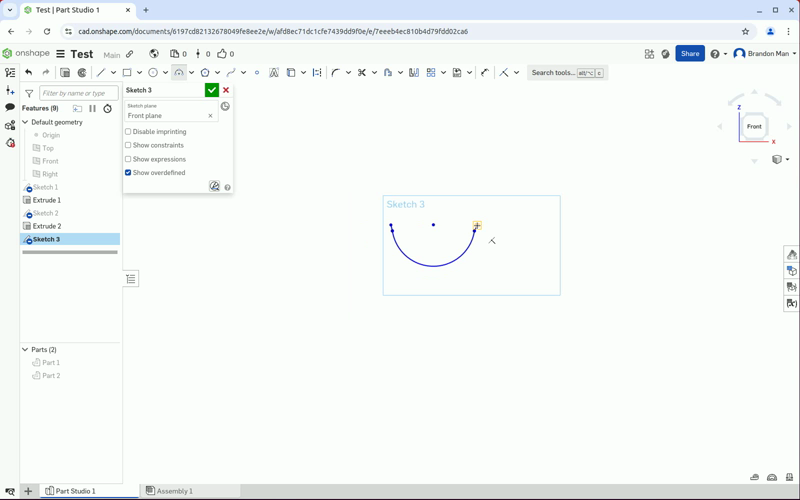
scroll(-6)
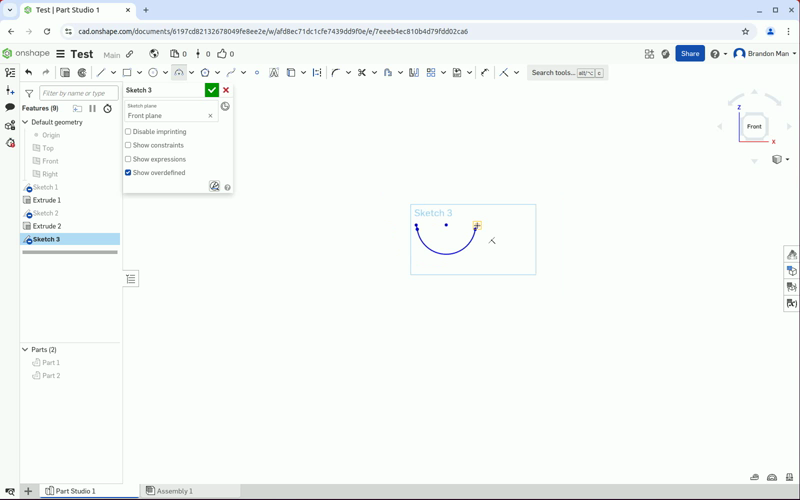
scroll(-6)
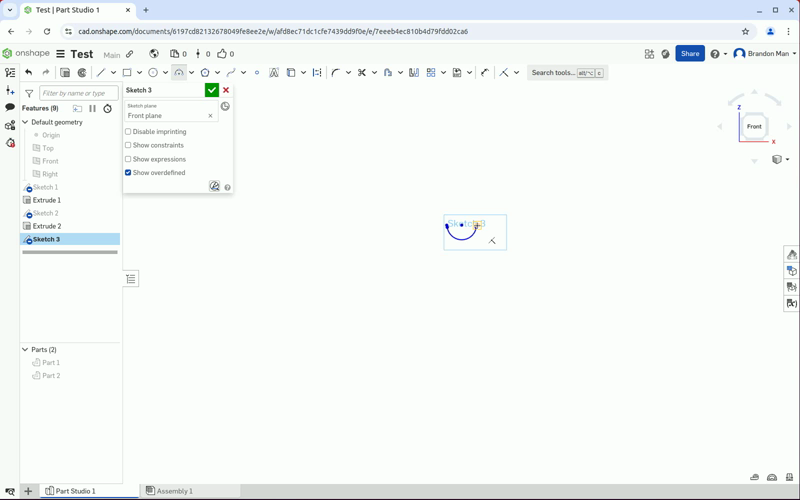
key_down(shift)
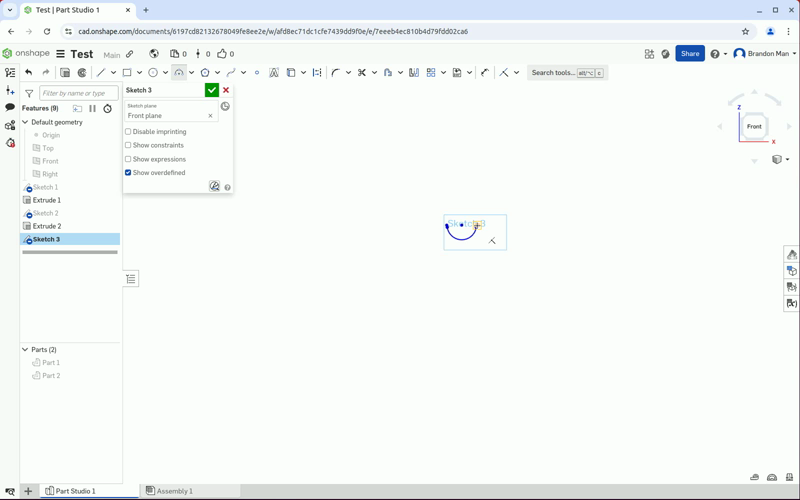
mouse_move(477, 224)
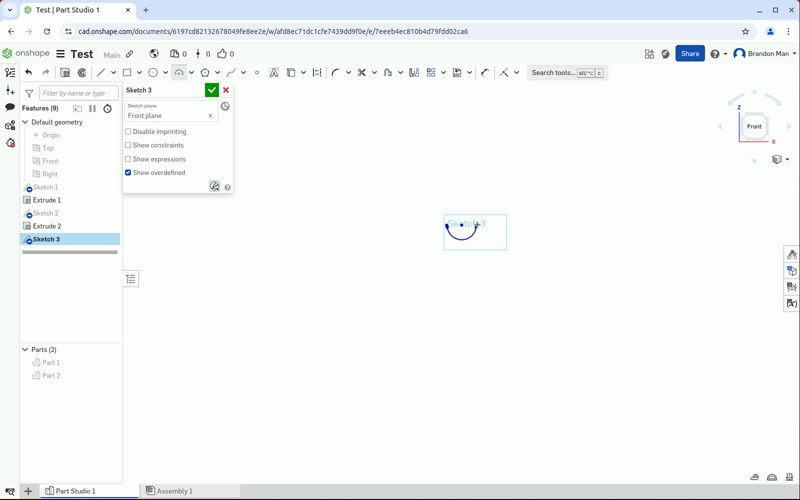
scroll(6)
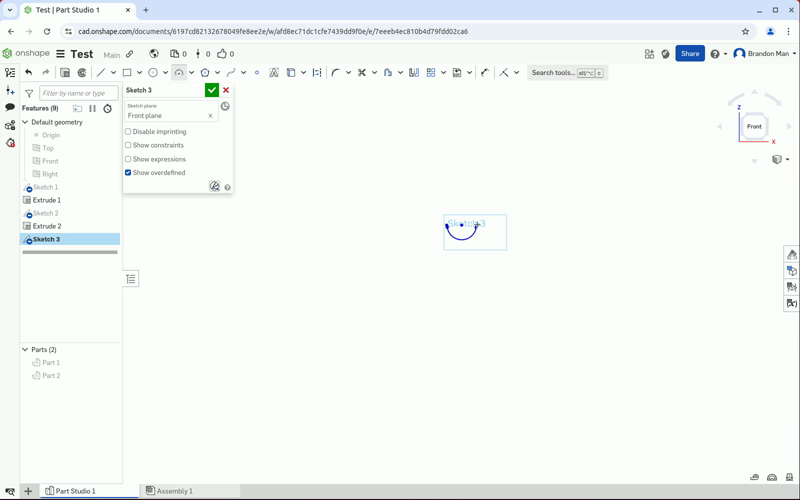
scroll(6)
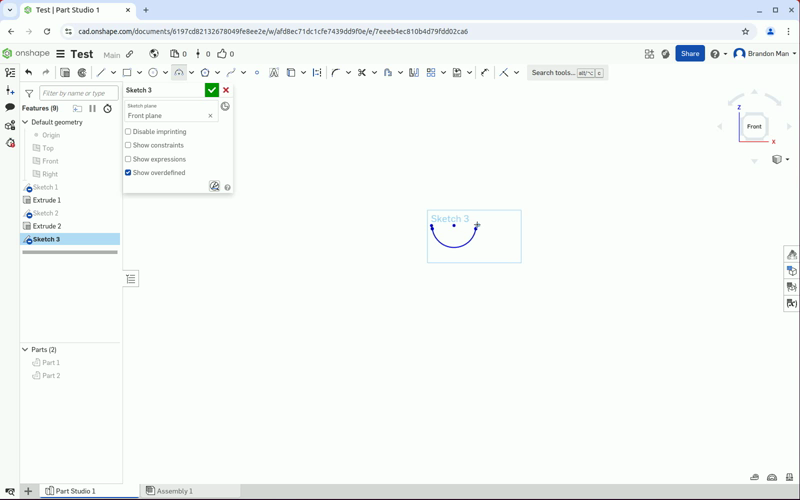
scroll(6)
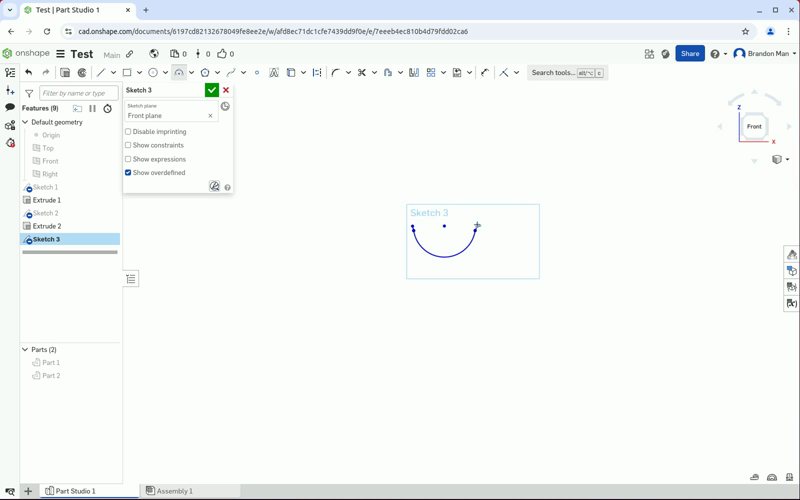
scroll(6)
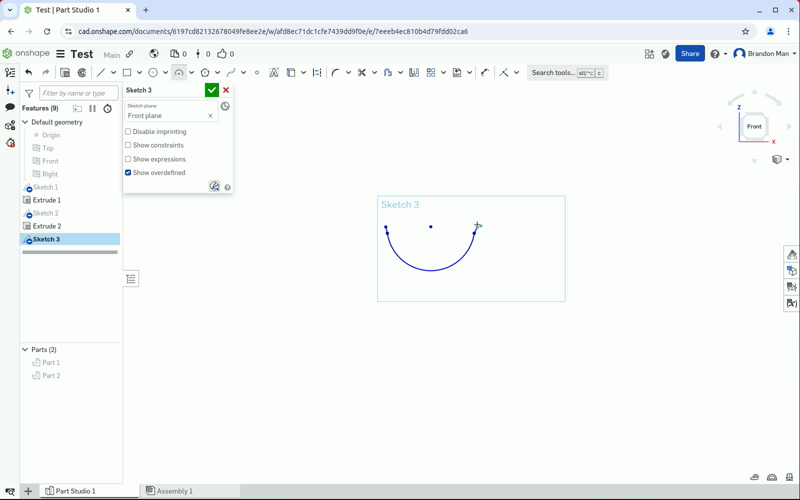
scroll(6)
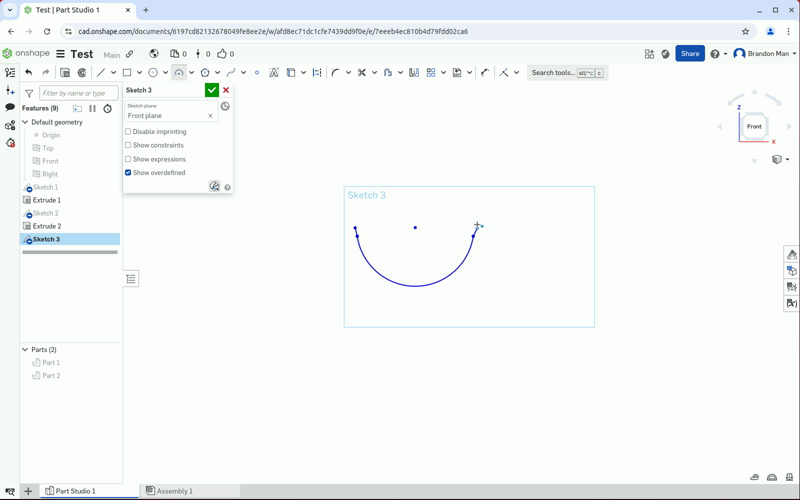
scroll(6)
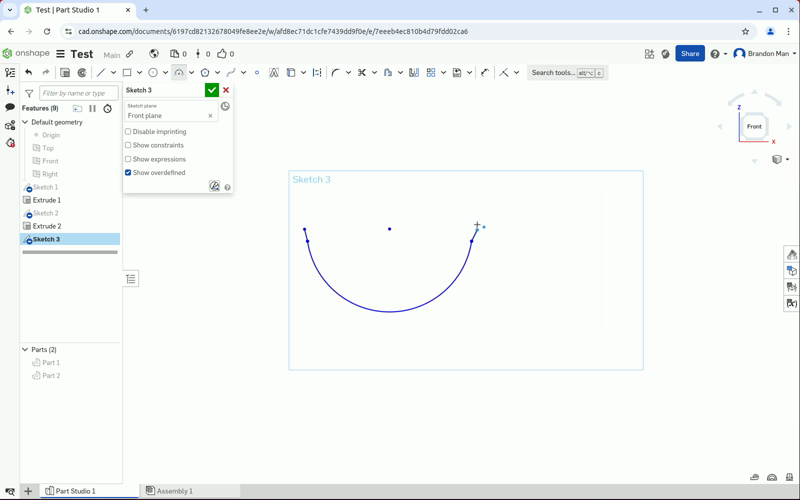
scroll(6)
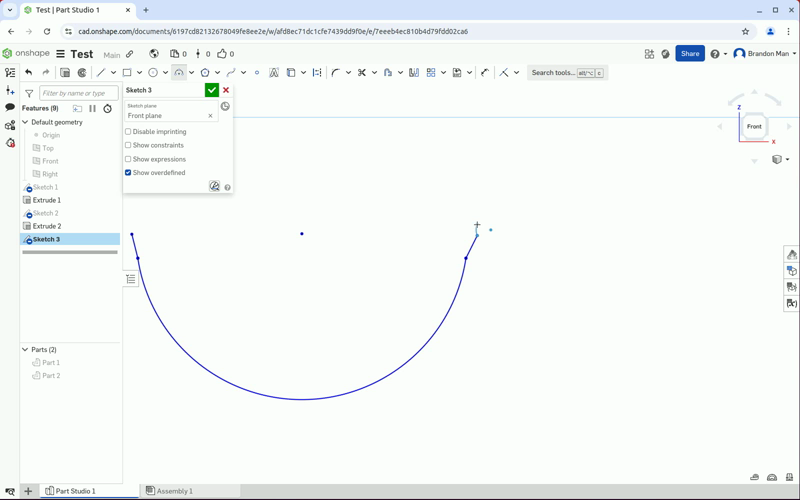
click(477, 224)
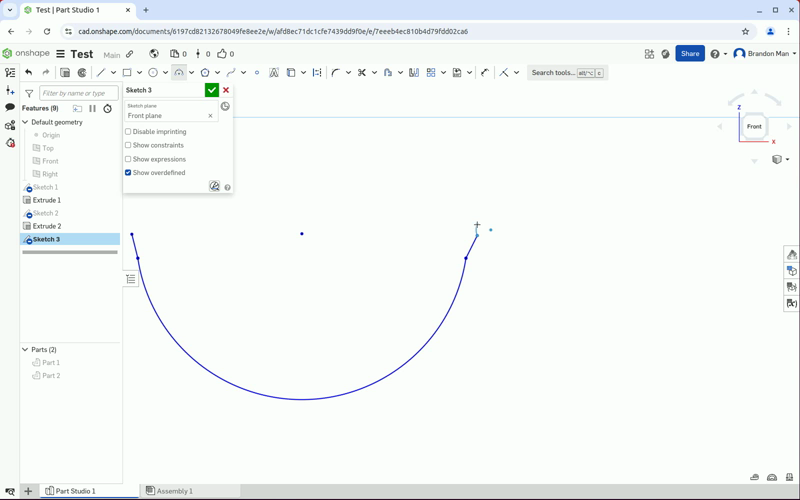
scroll(-6)
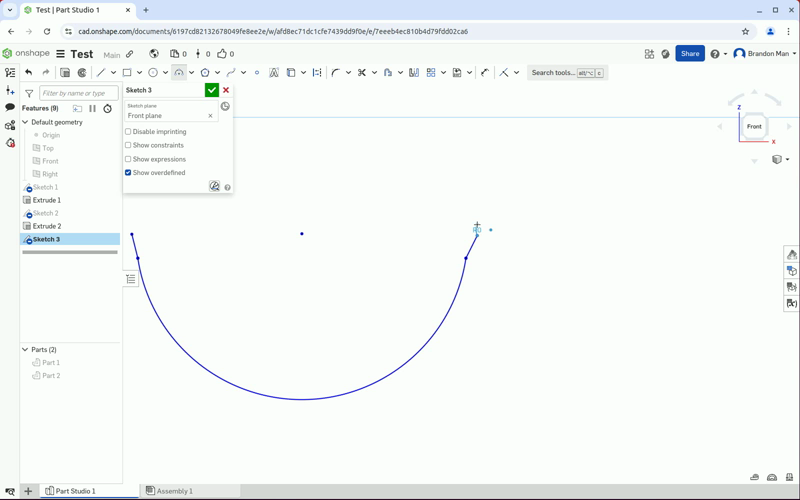
scroll(-6)
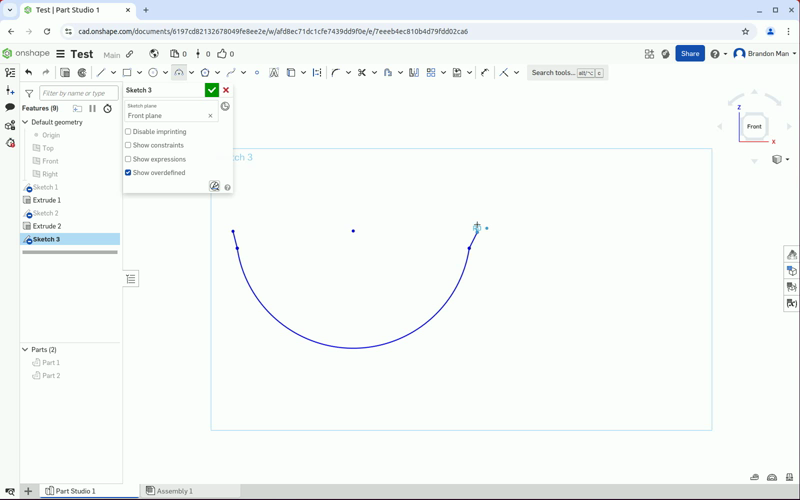
scroll(-6)
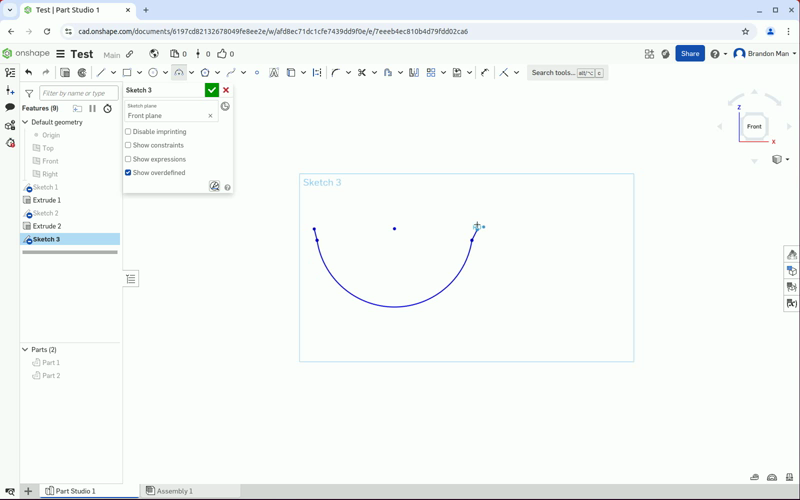
scroll(-6)
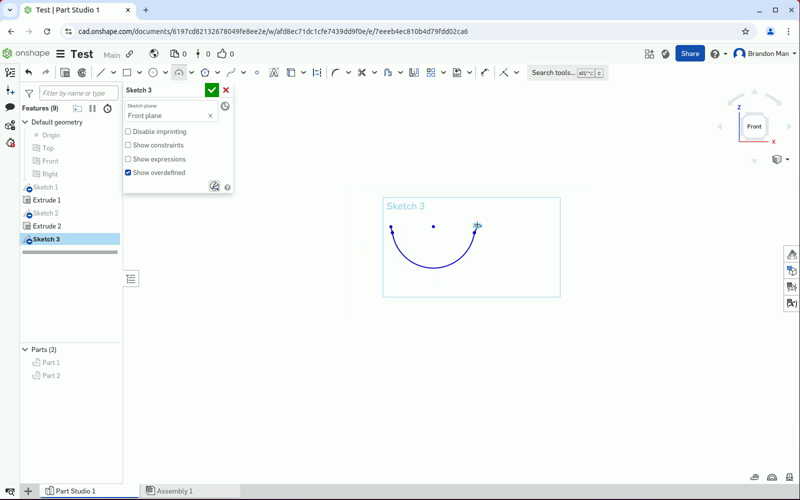
scroll(-6)
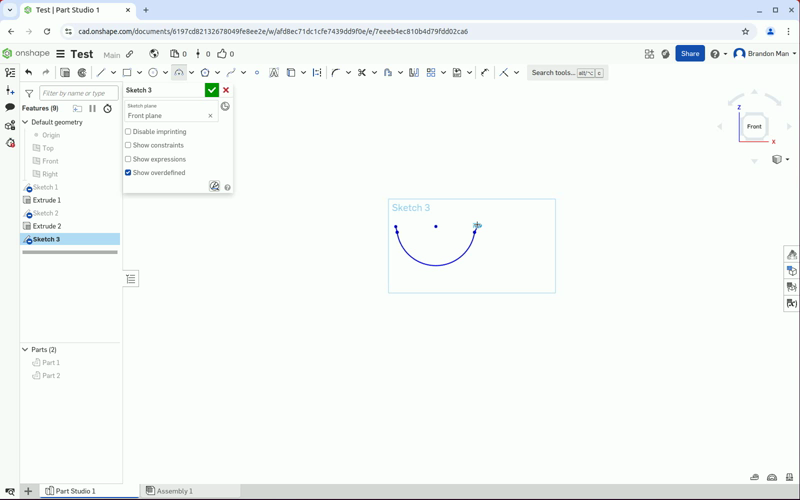
scroll(-6)
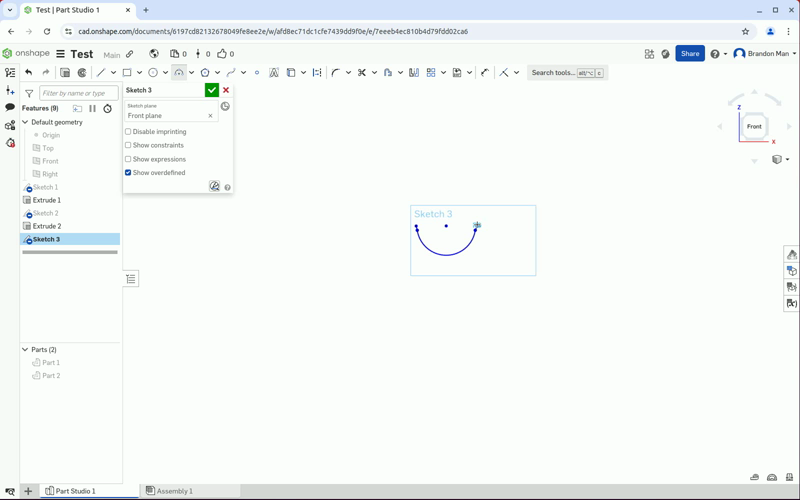
scroll(-6)
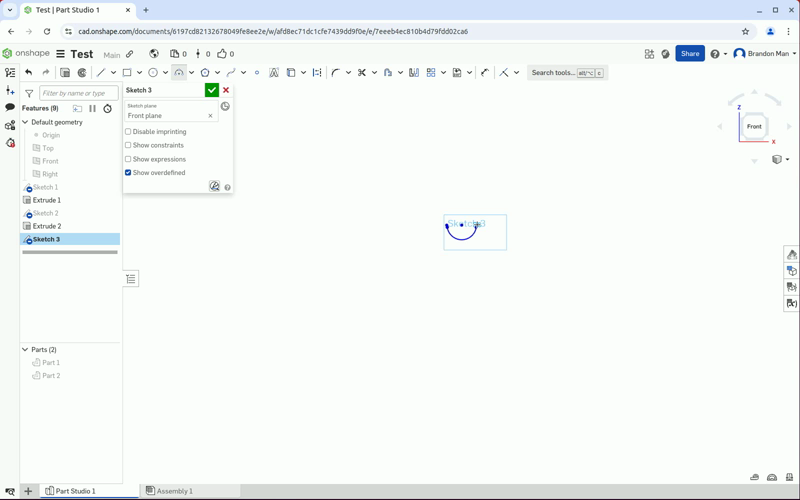
mouse_move(477, 224)
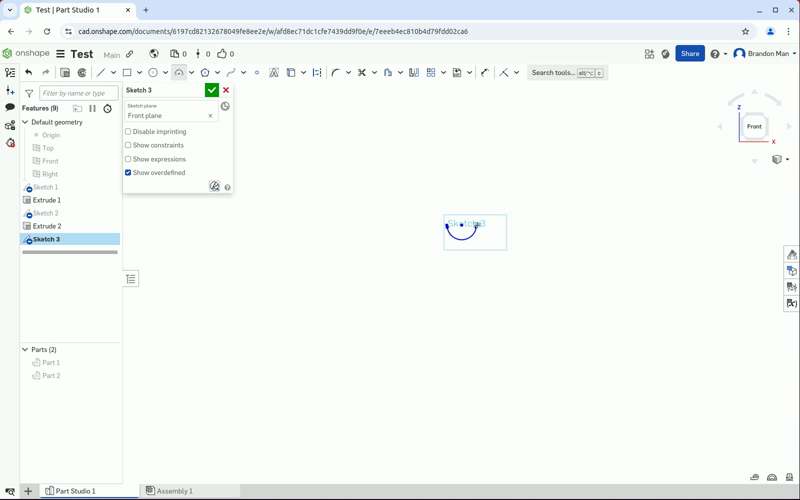
scroll(6)
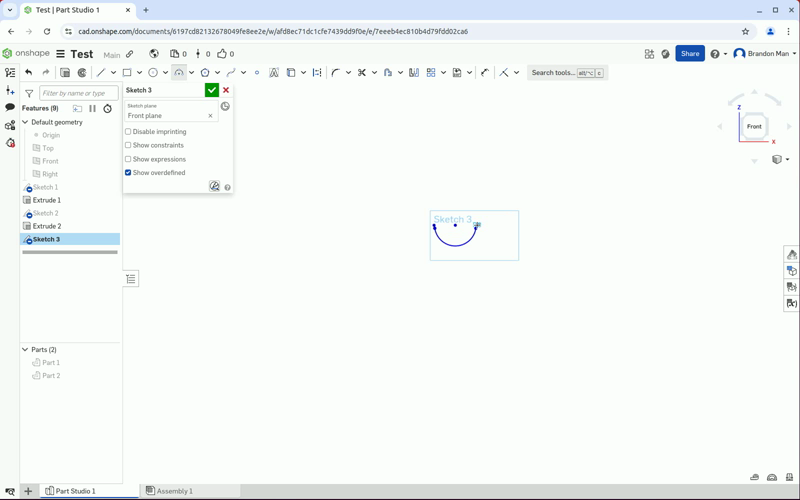
scroll(6)
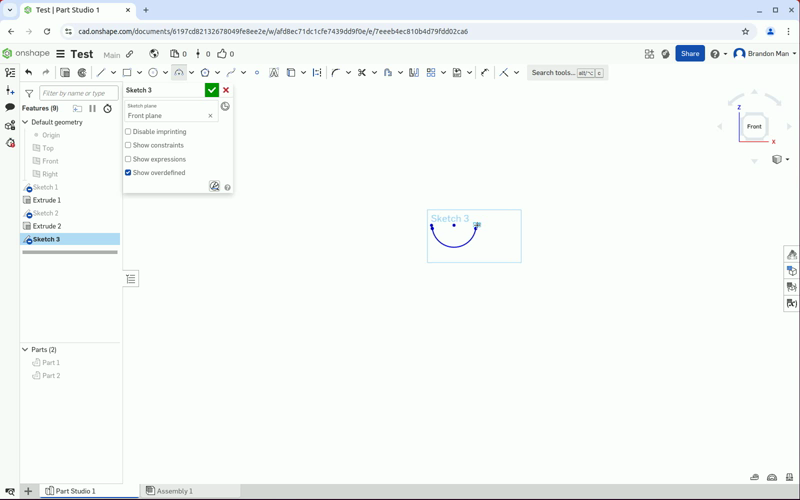
scroll(6)
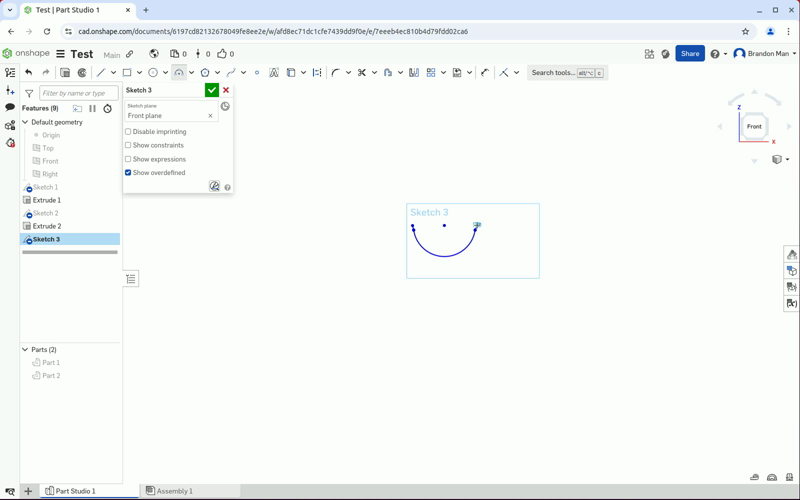
scroll(6)
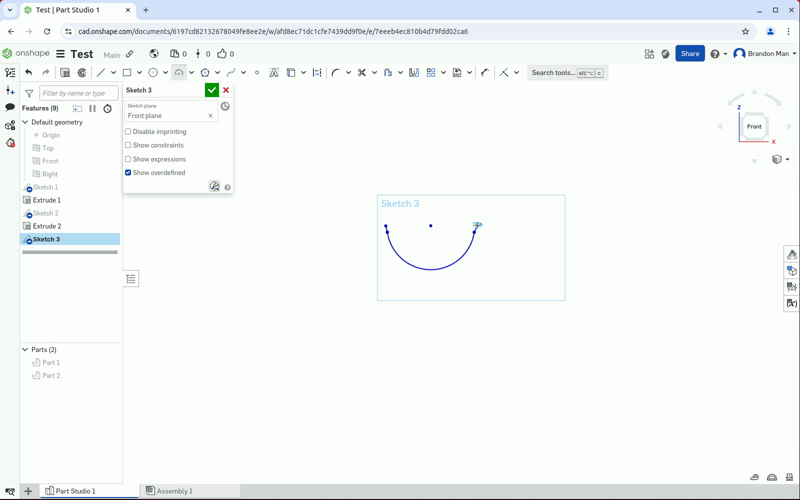
scroll(6)
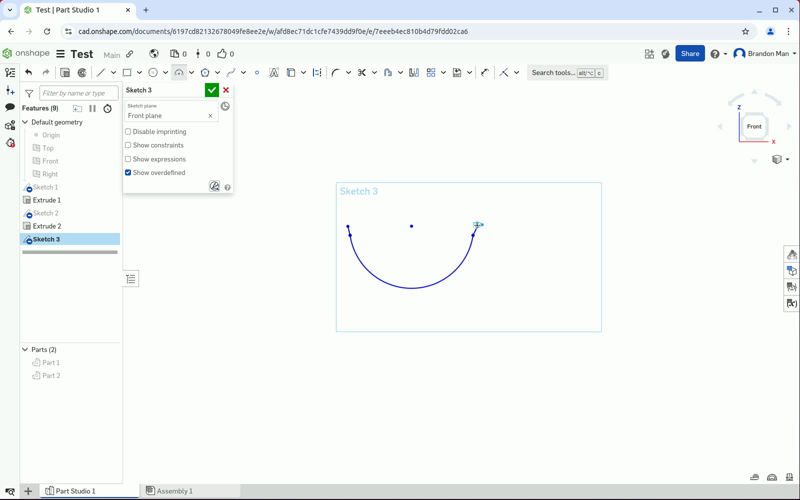
scroll(6)
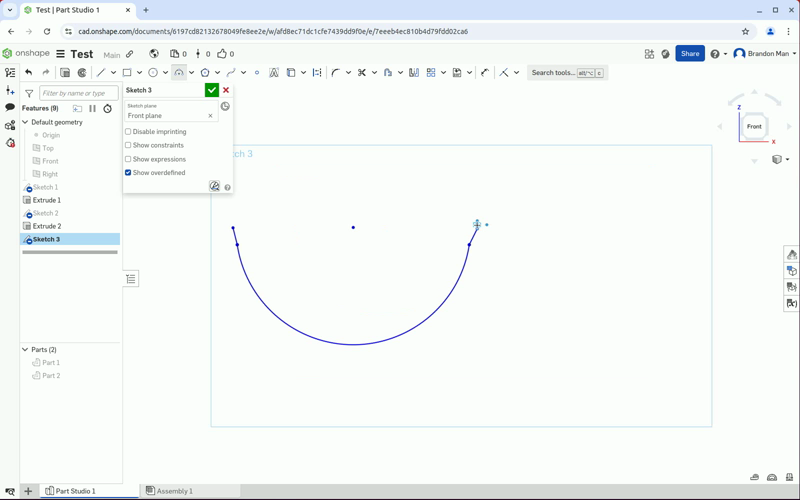
scroll(6)
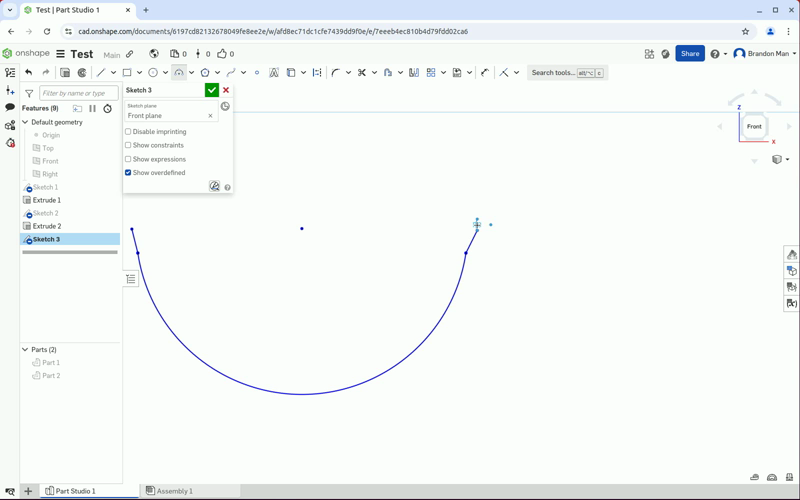
click(477, 224)
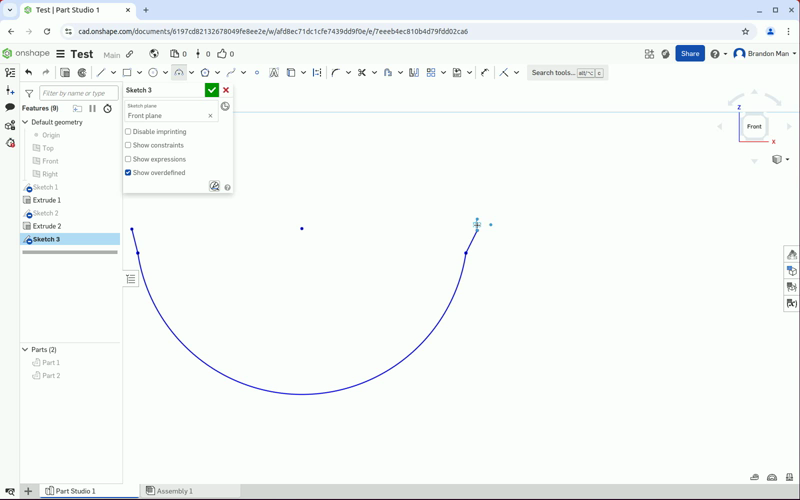
scroll(-6)
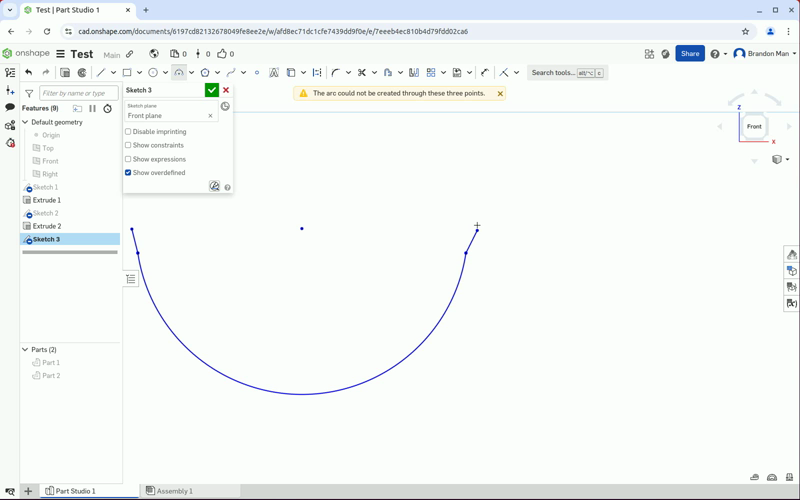
scroll(-6)
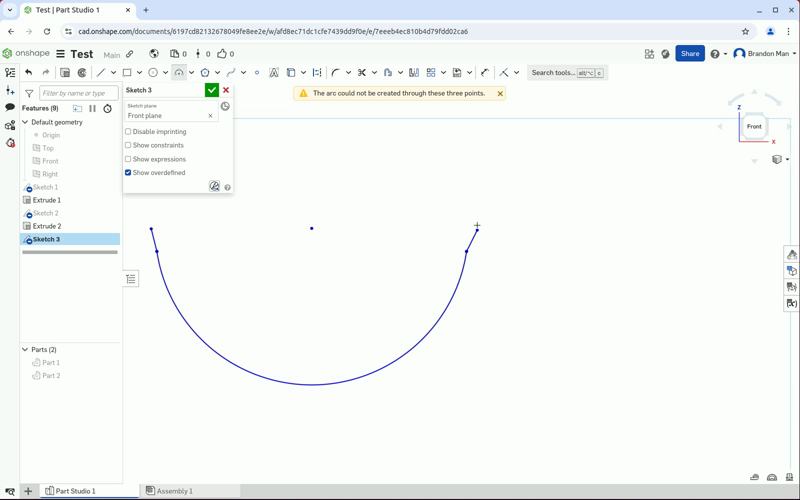
scroll(-6)
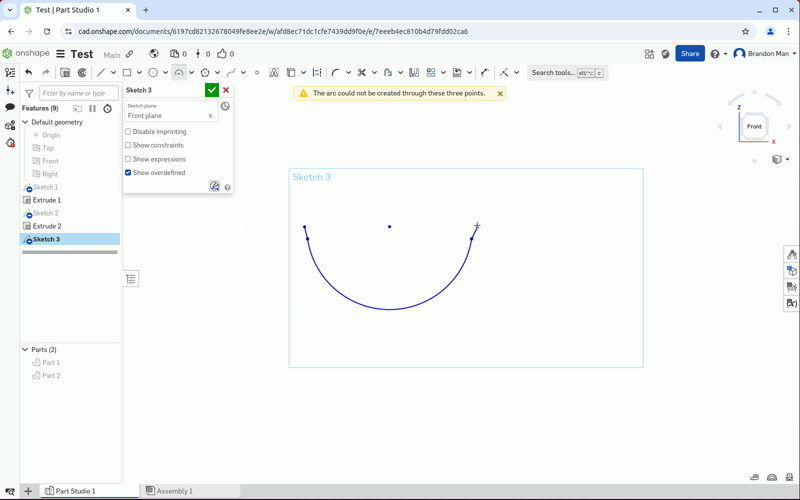
scroll(-6)
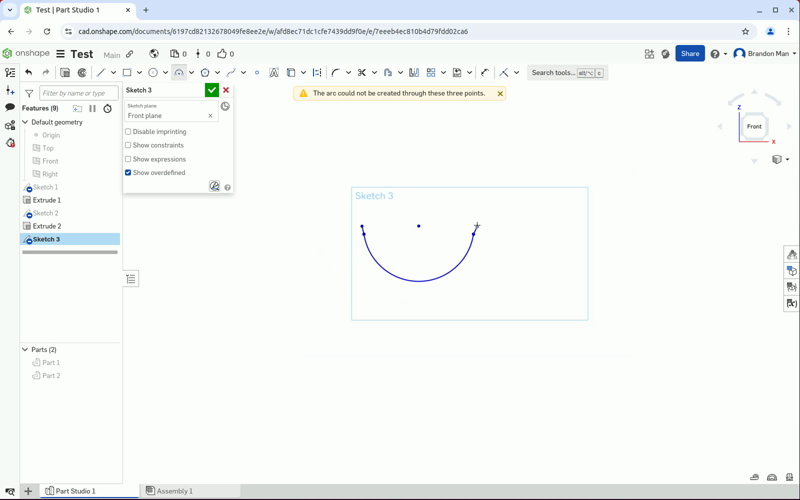
scroll(-6)
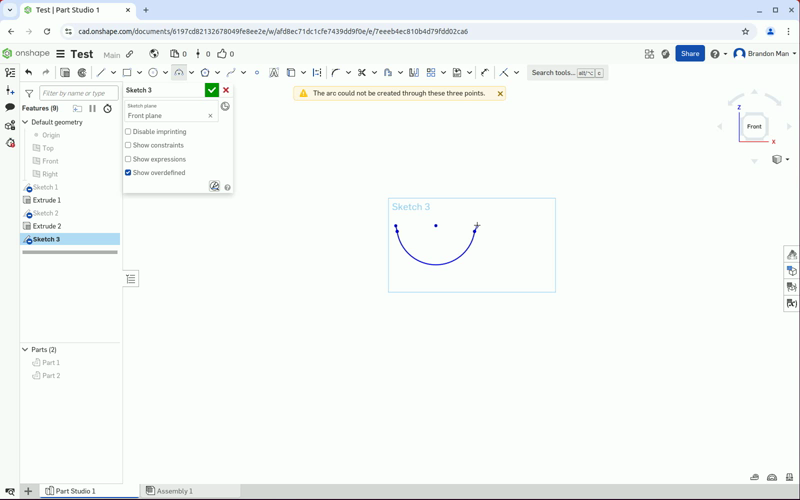
scroll(-6)
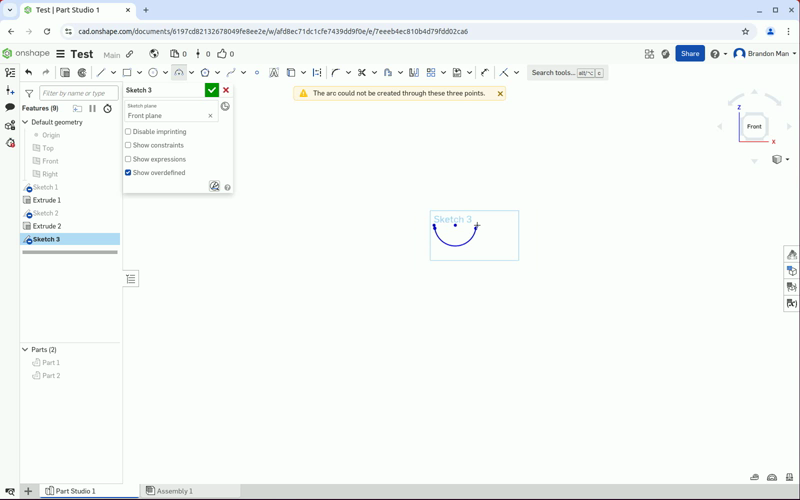
scroll(-6)
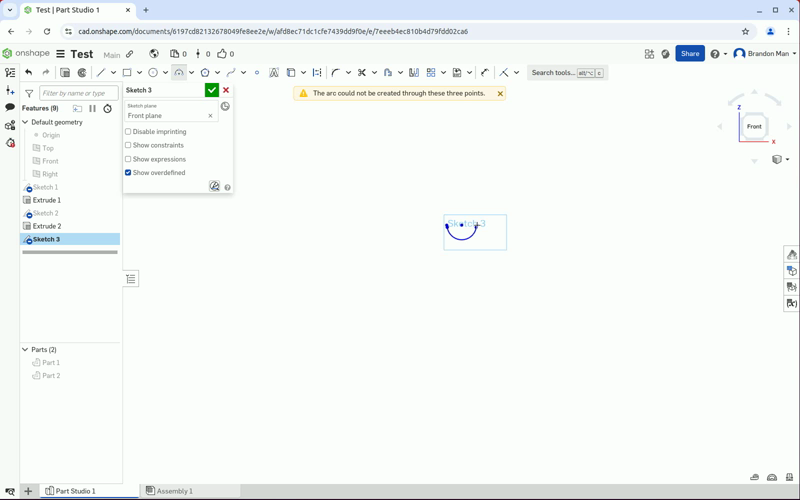
key_up(shift)
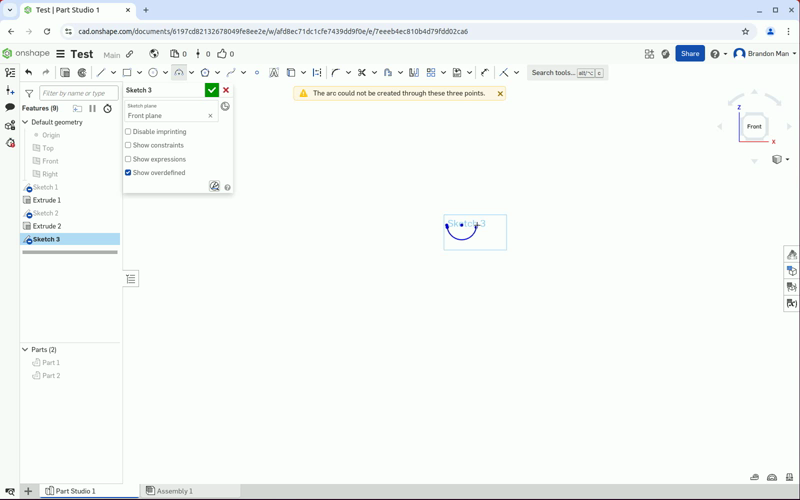
key(esc)
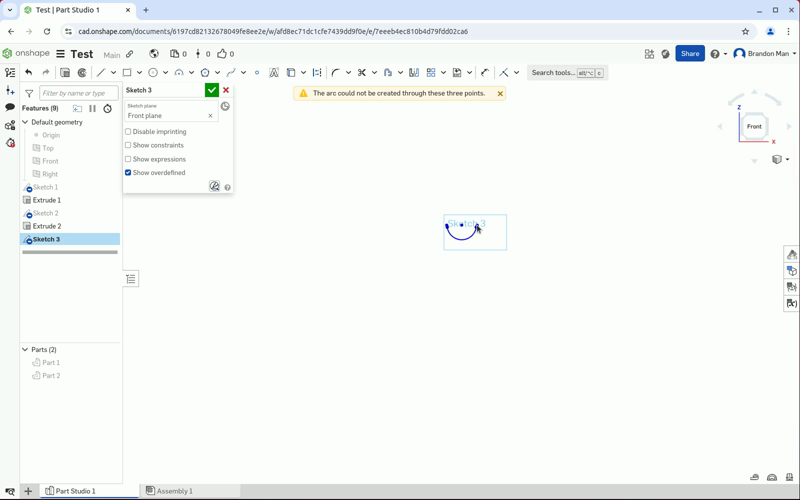
key(l)
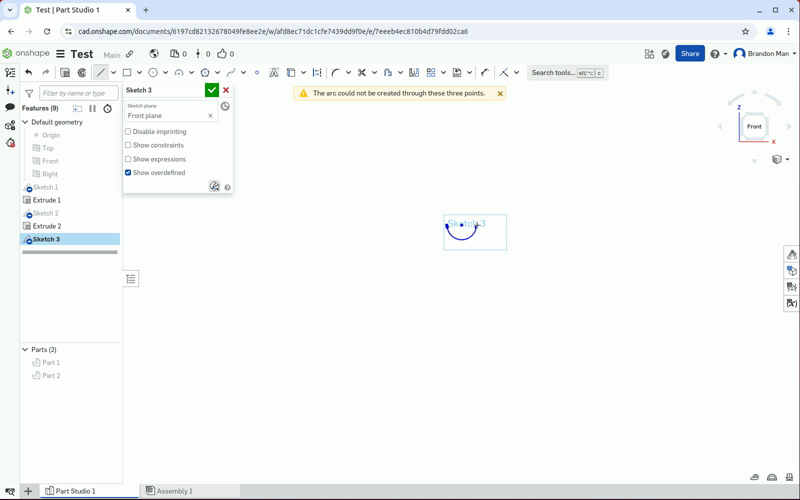
mouse_move(477, 224)
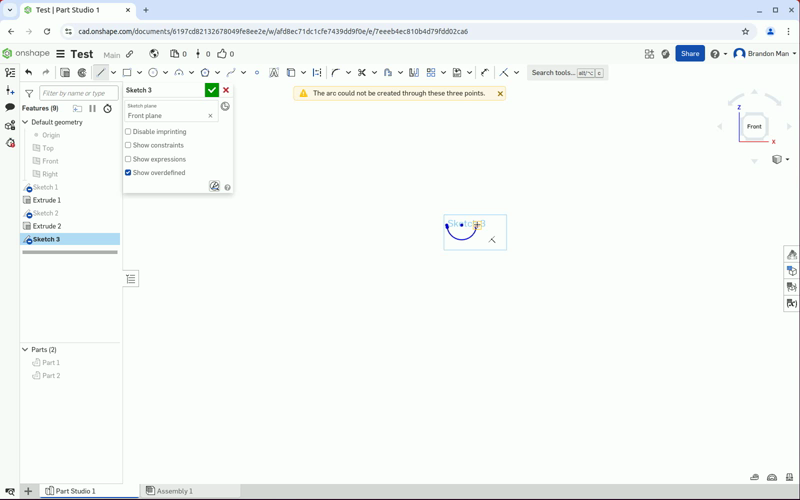
scroll(6)
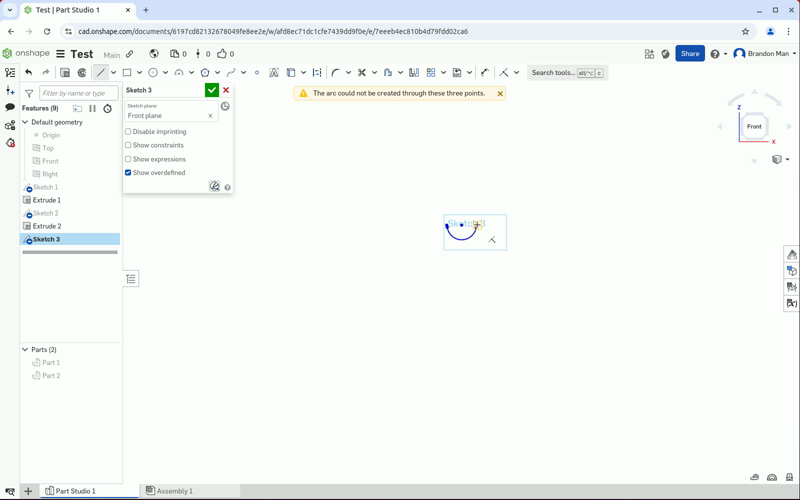
scroll(6)
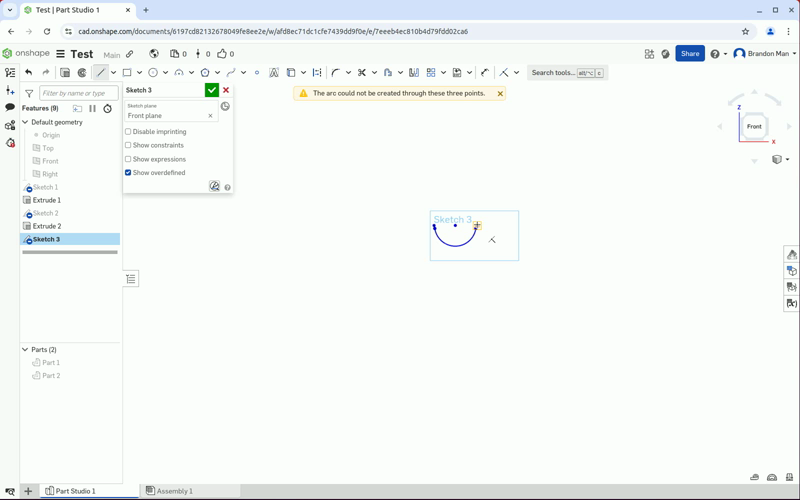
scroll(6)
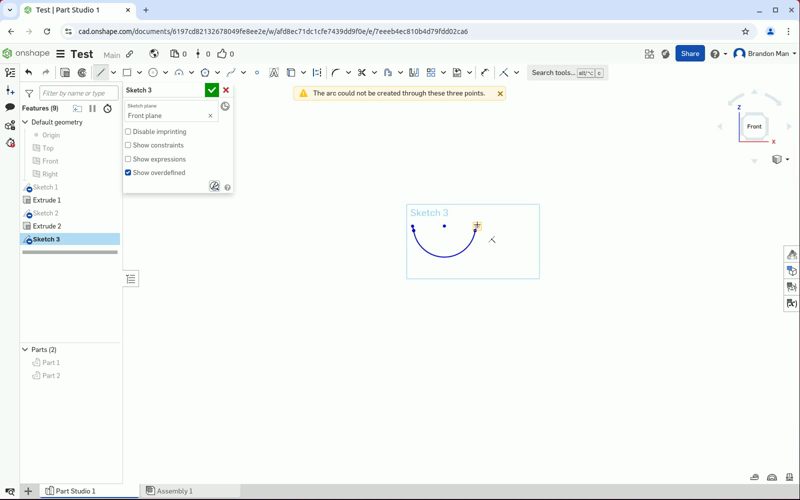
scroll(6)
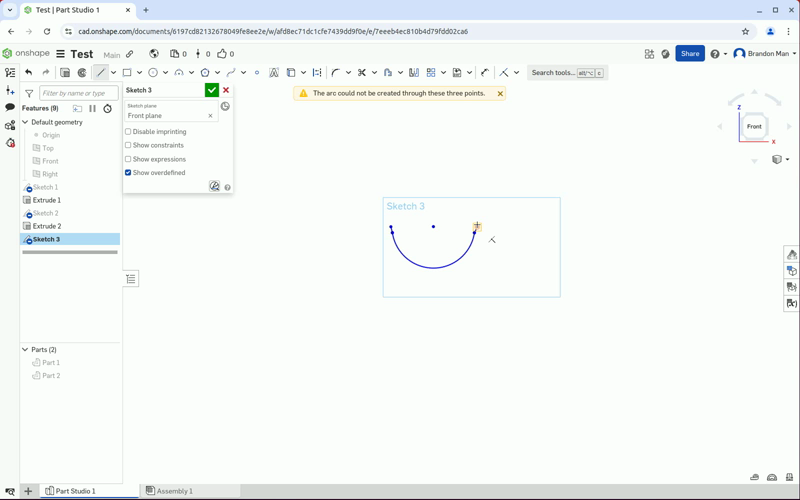
scroll(6)
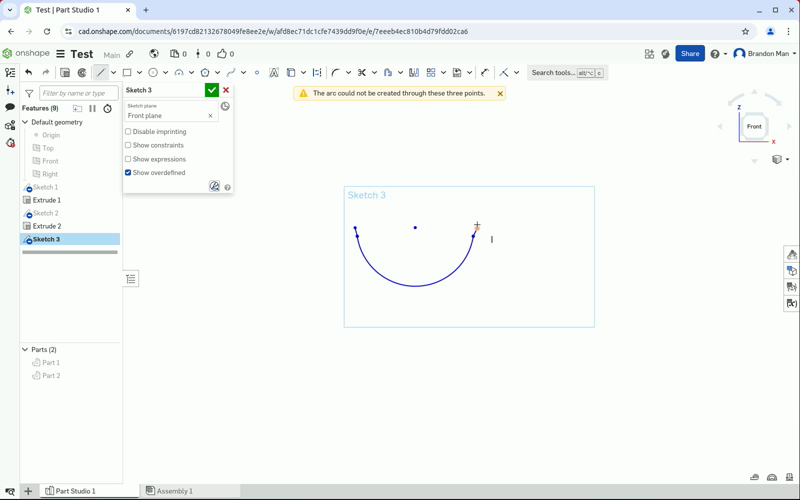
scroll(6)
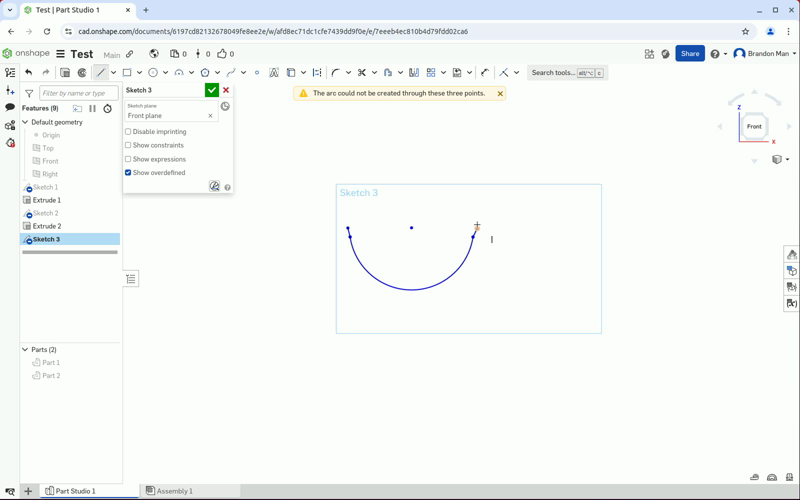
scroll(6)
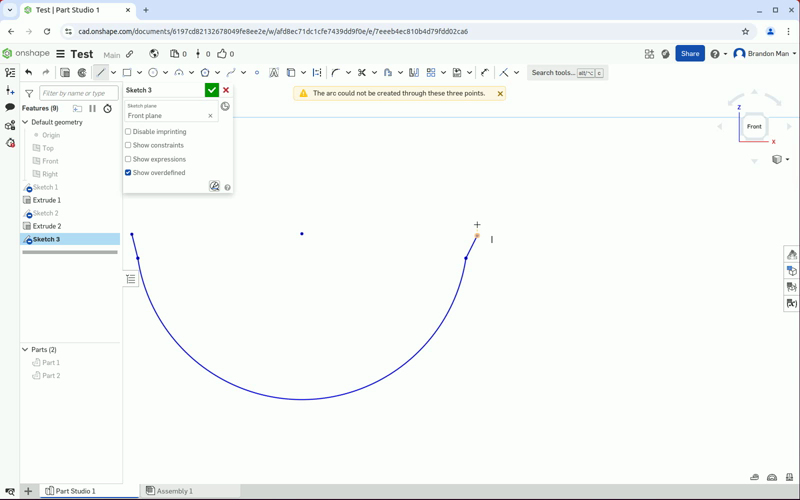
click(477, 224)
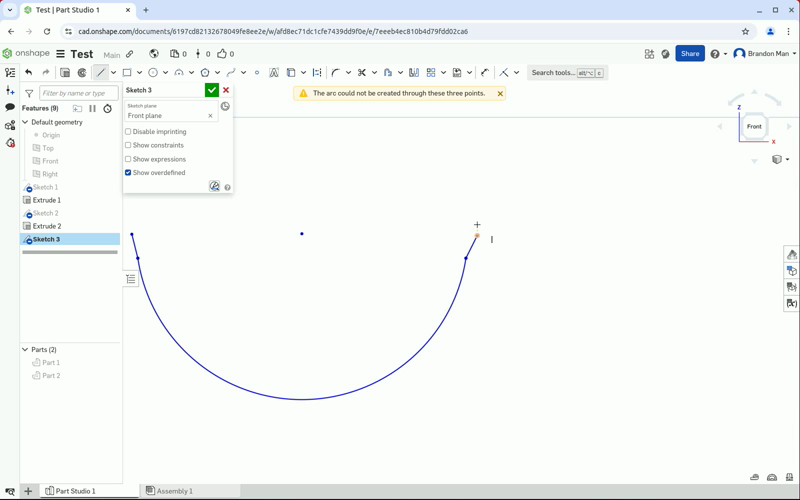
scroll(-6)
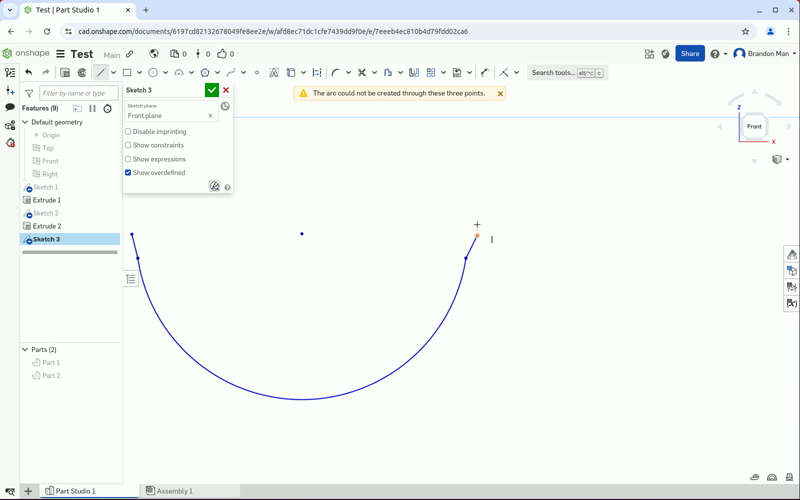
scroll(-6)
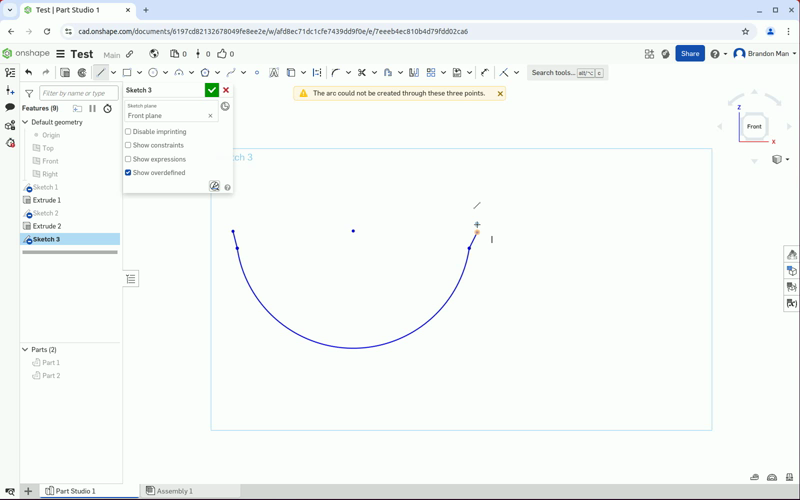
scroll(-6)
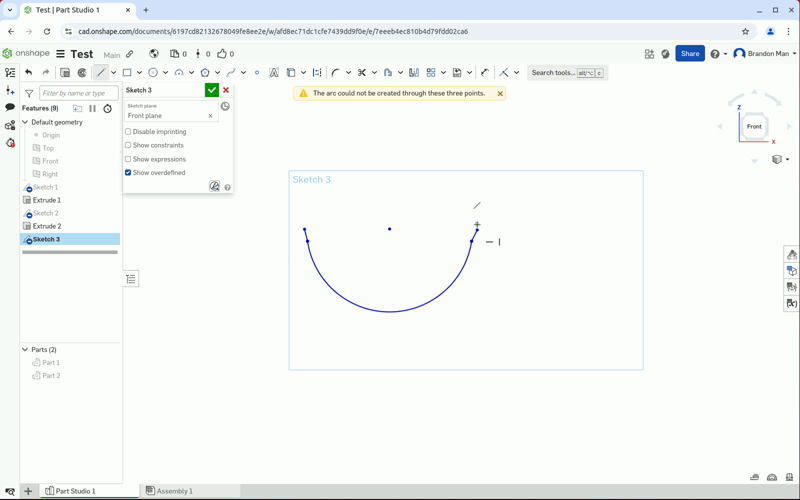
scroll(-6)
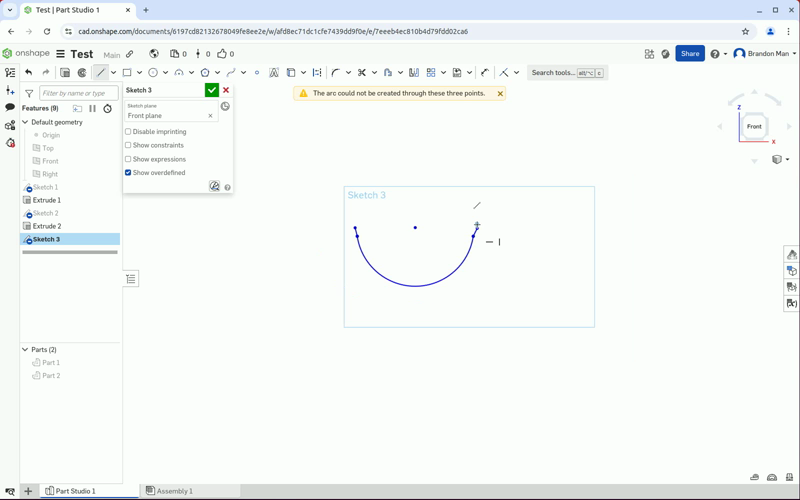
scroll(-6)
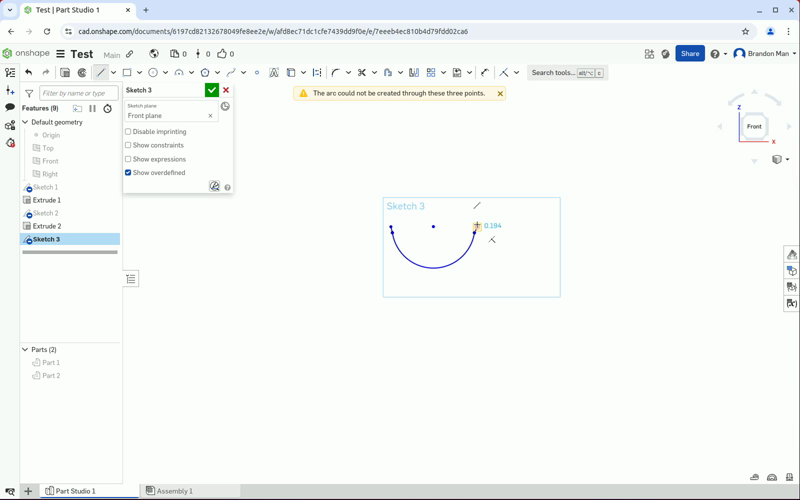
scroll(-6)
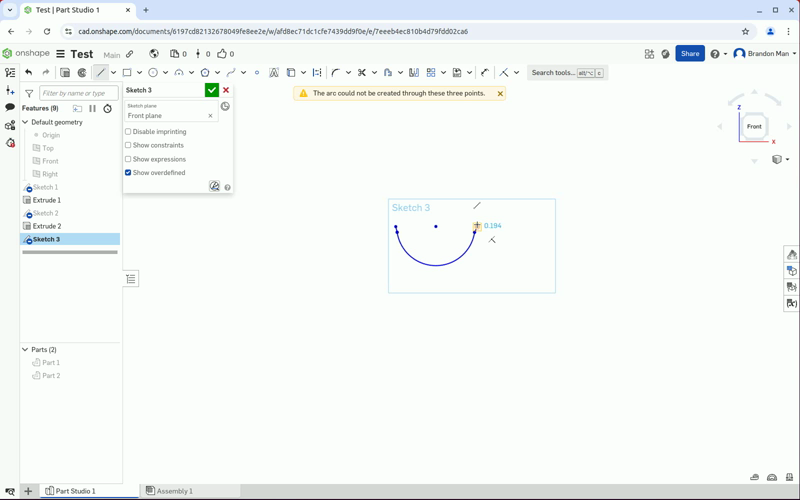
scroll(-6)
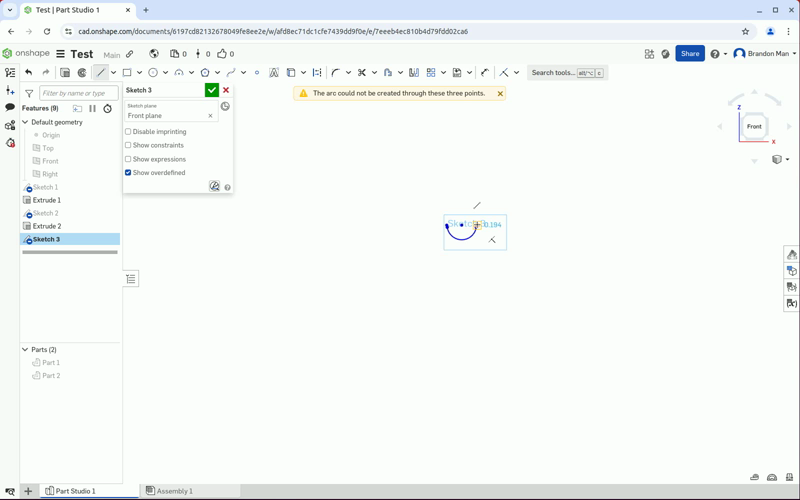
key_down(shift)
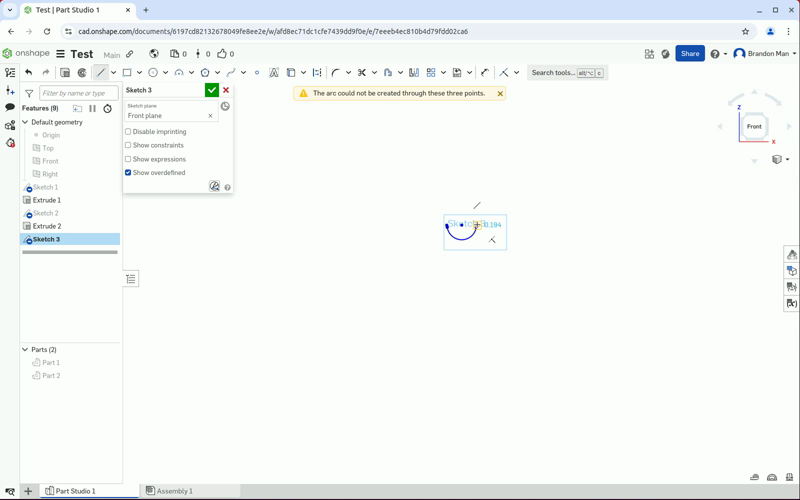
mouse_move(507, 224)
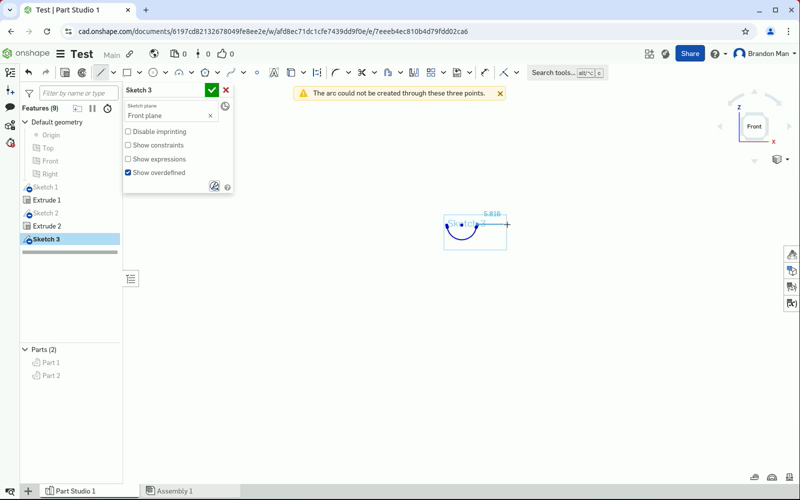
mouse_move(476, 221)
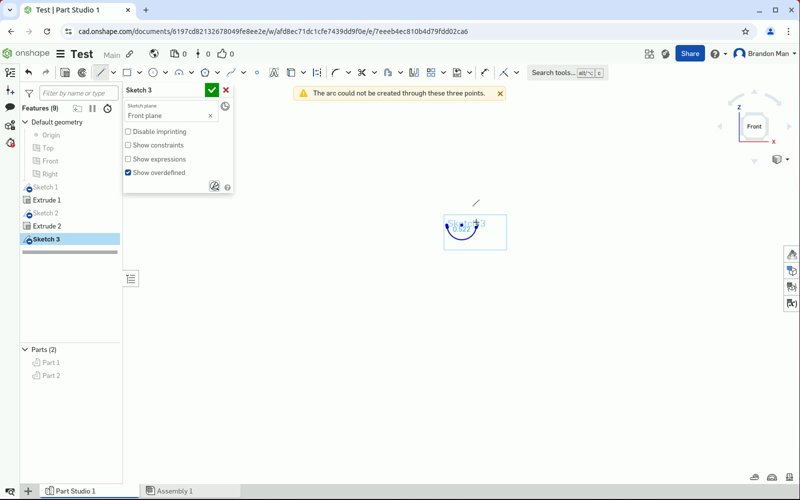
scroll(6)
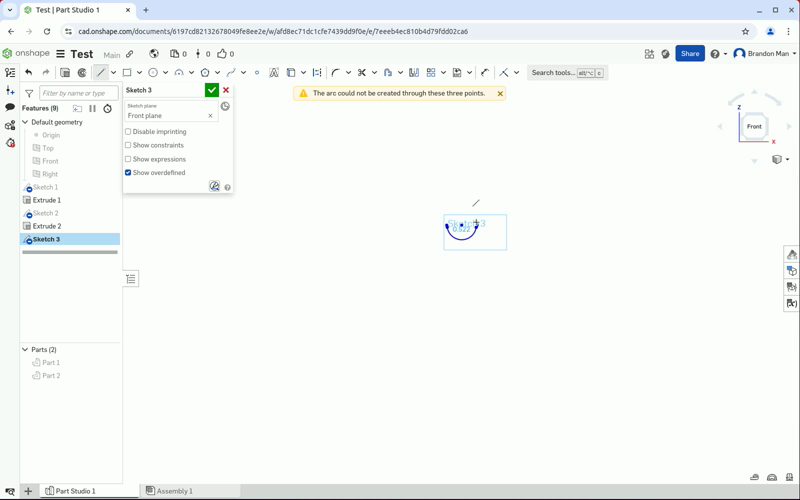
scroll(6)
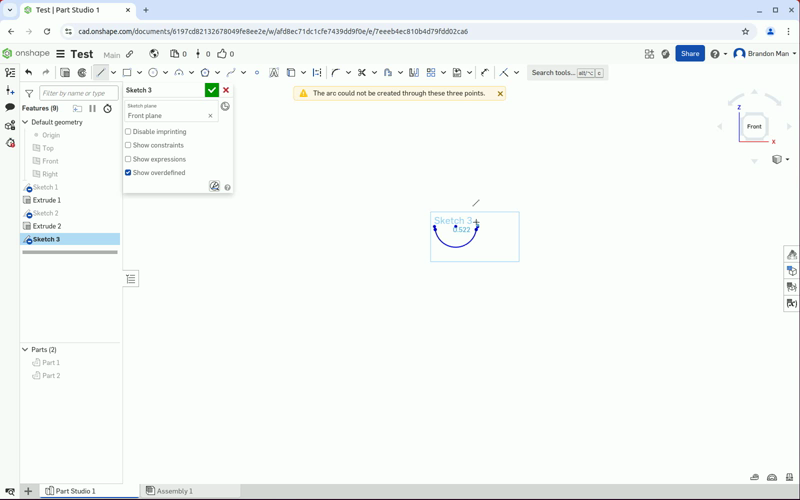
scroll(6)
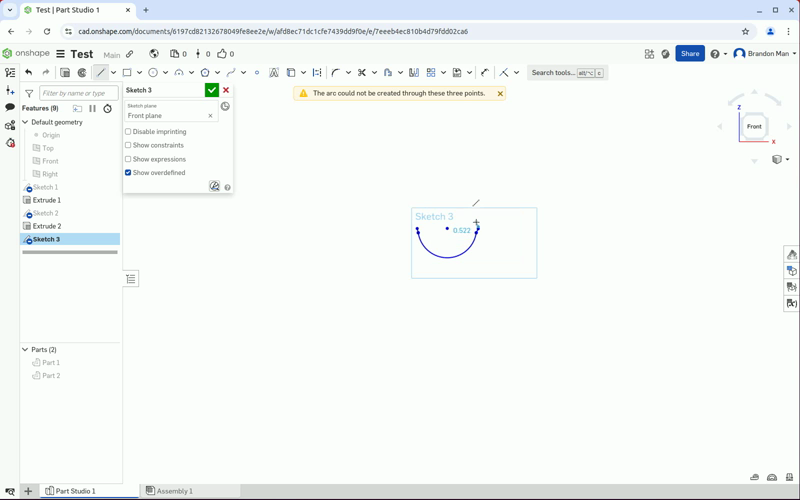
scroll(6)
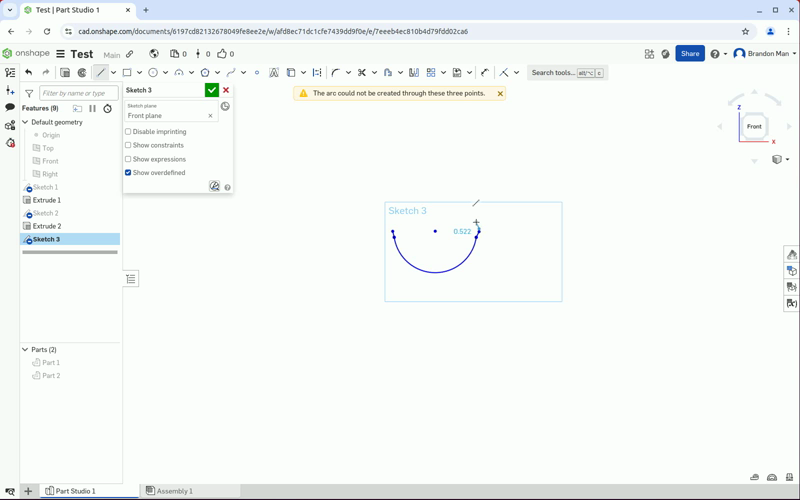
scroll(6)
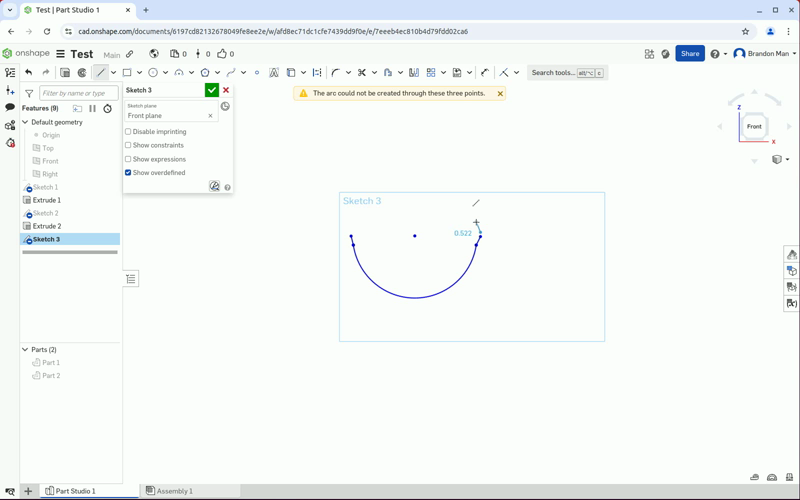
scroll(6)
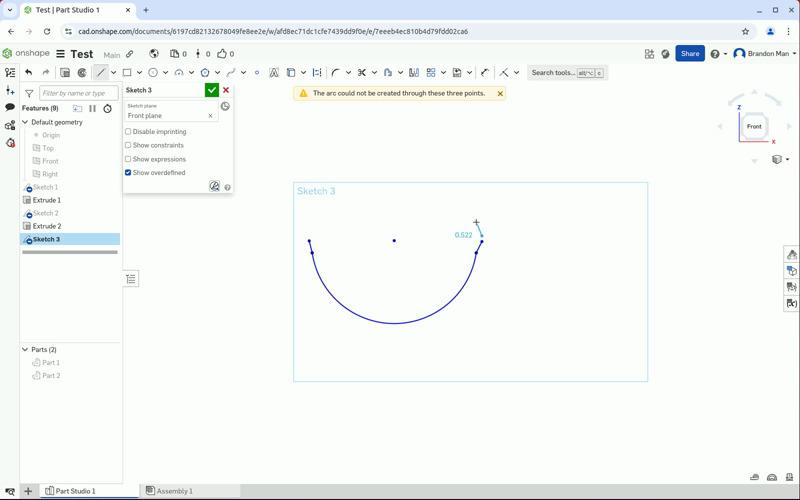
scroll(6)
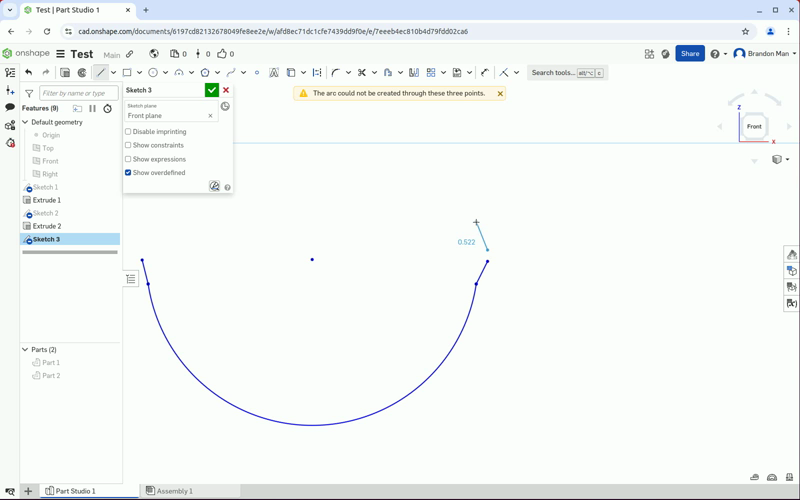
click(476, 221)
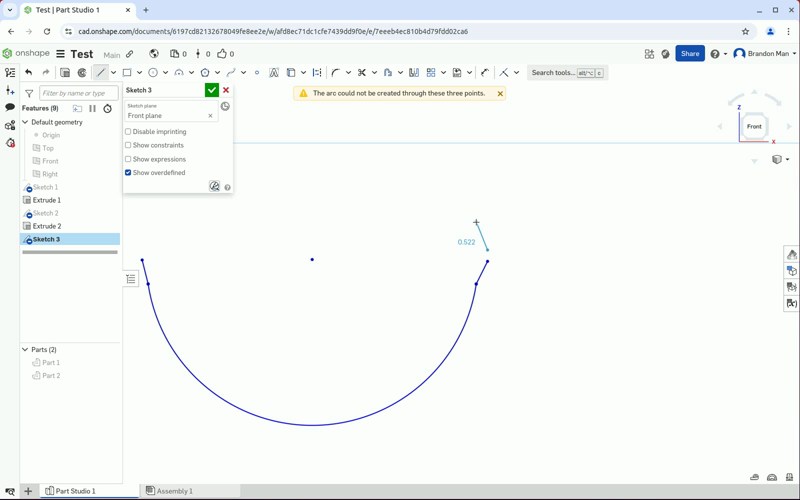
scroll(-6)
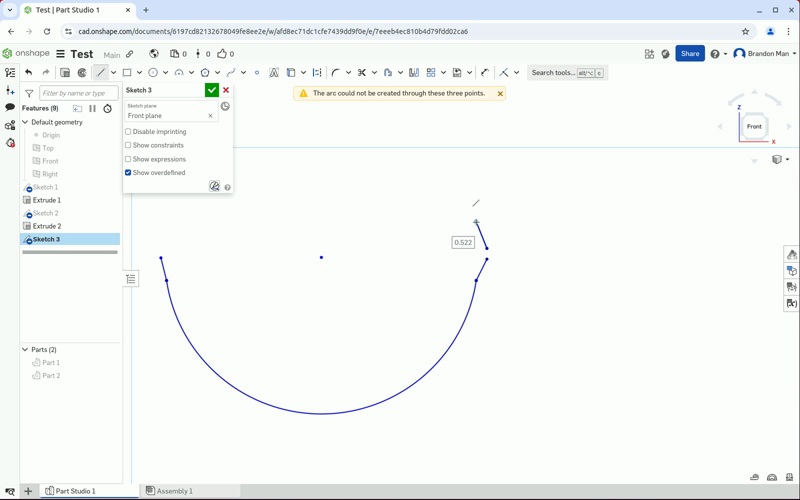
scroll(-6)
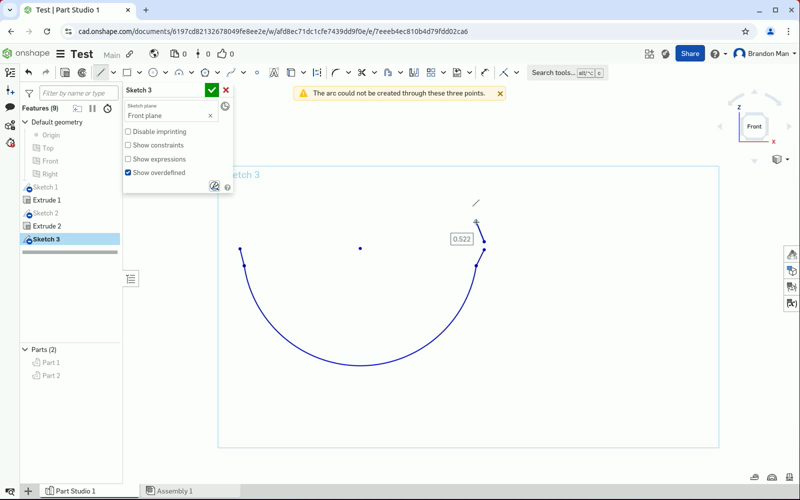
scroll(-6)
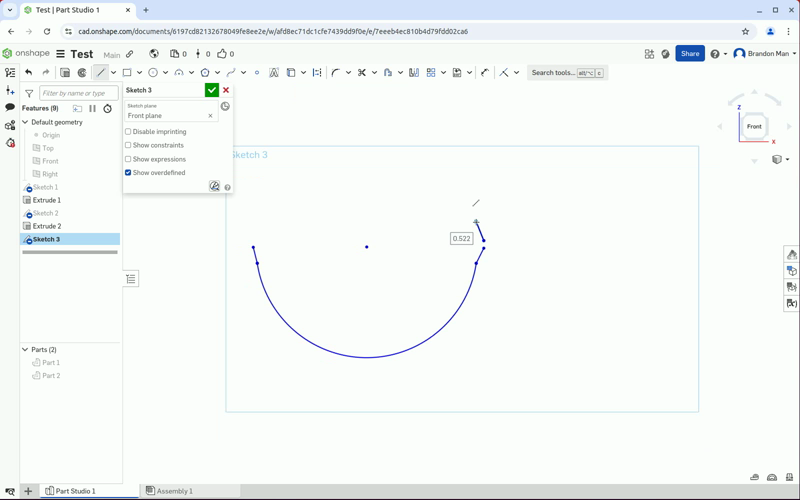
scroll(-6)
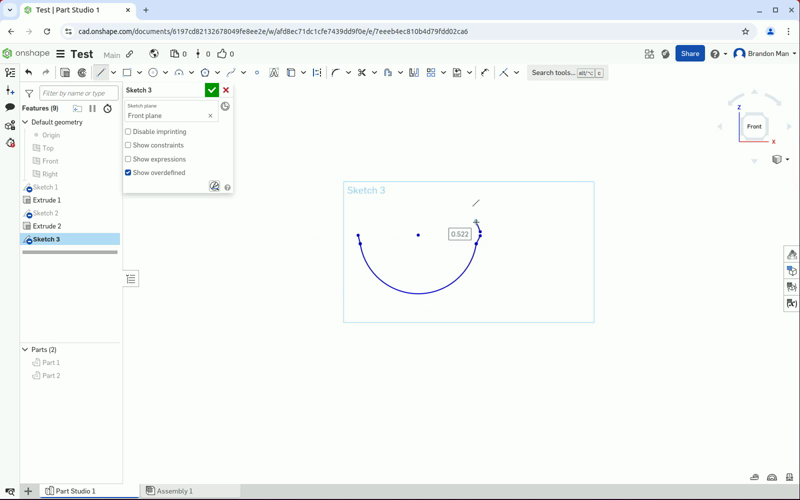
scroll(-6)
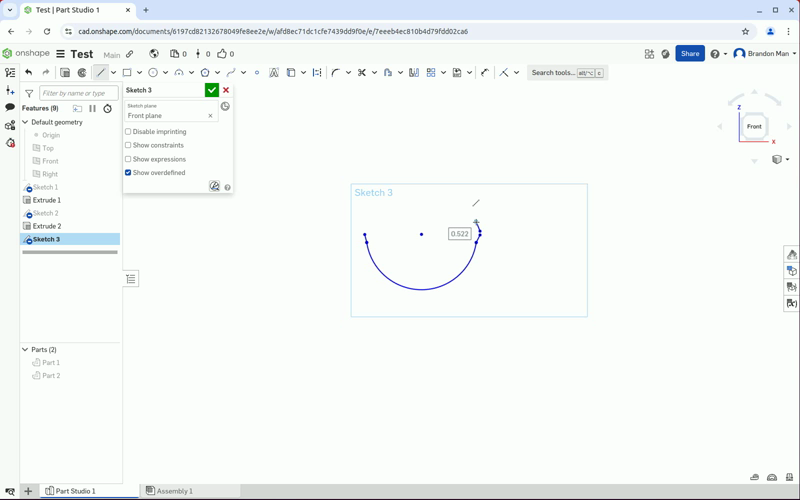
scroll(-6)
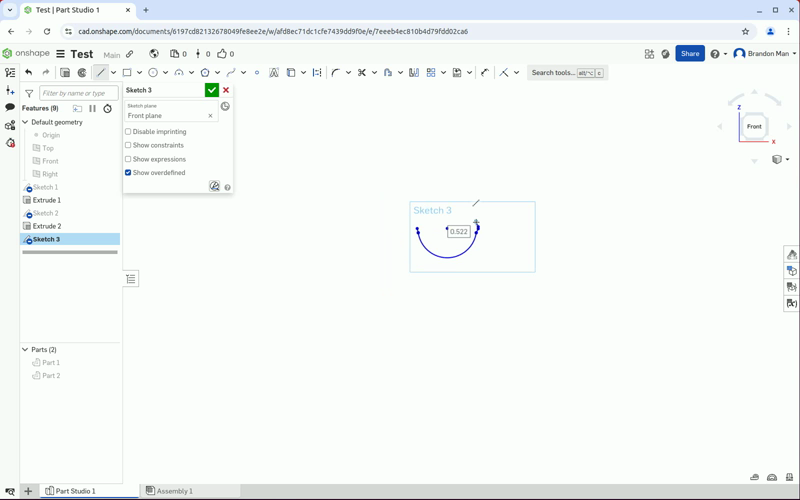
scroll(-6)
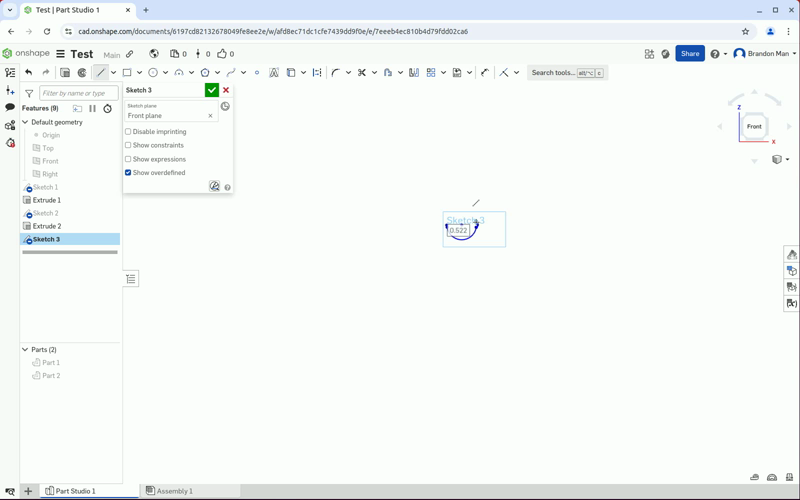
key_up(shift)
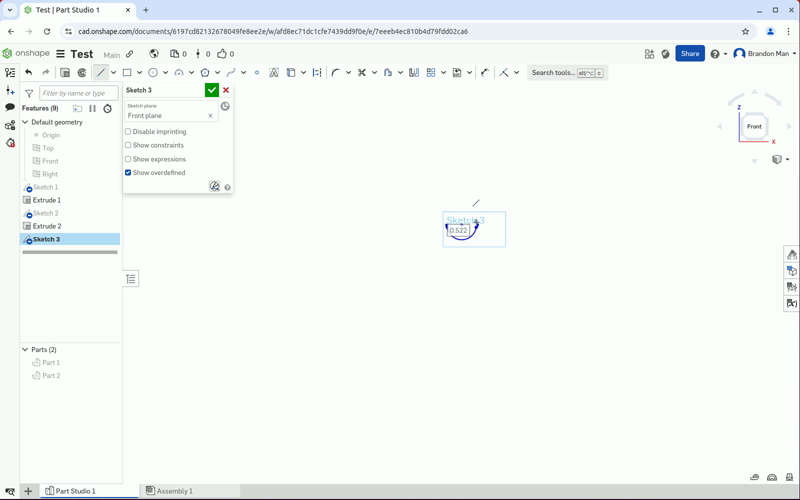
key(esc)
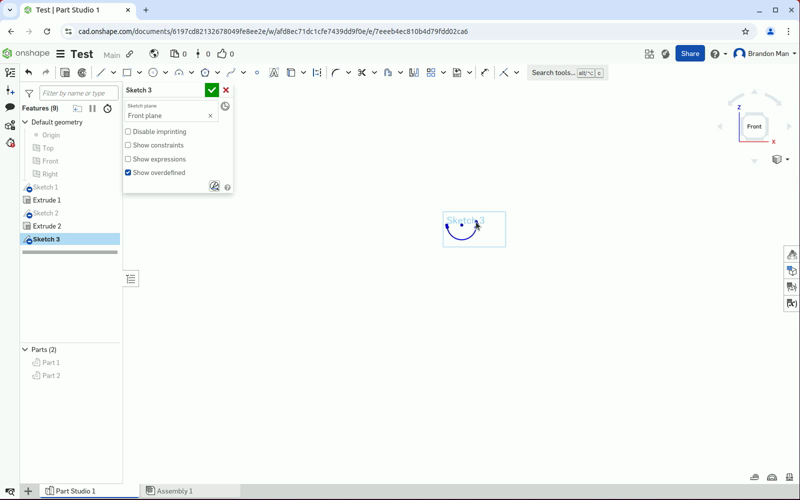
key(a)
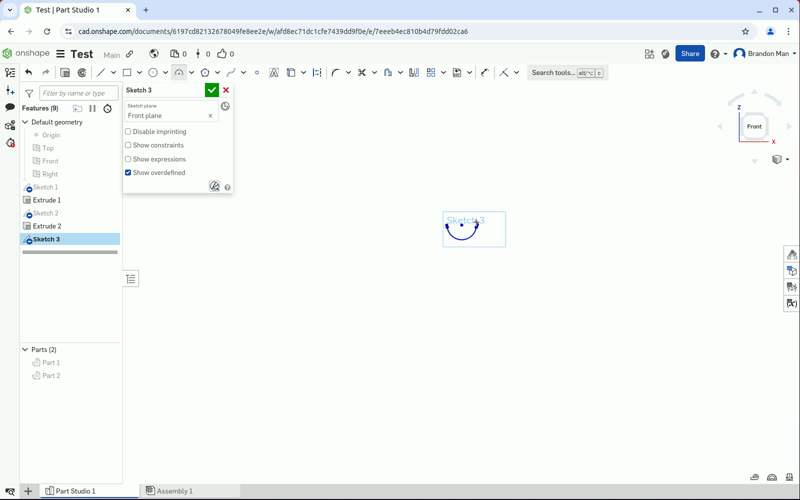
mouse_move(476, 221)
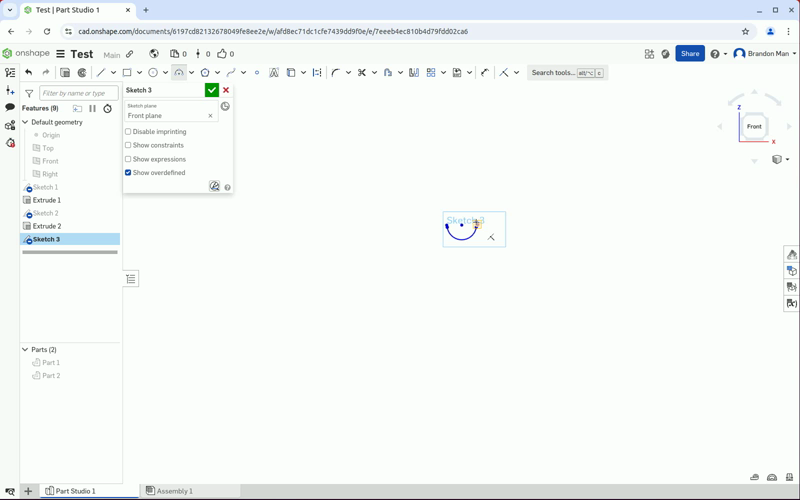
scroll(6)
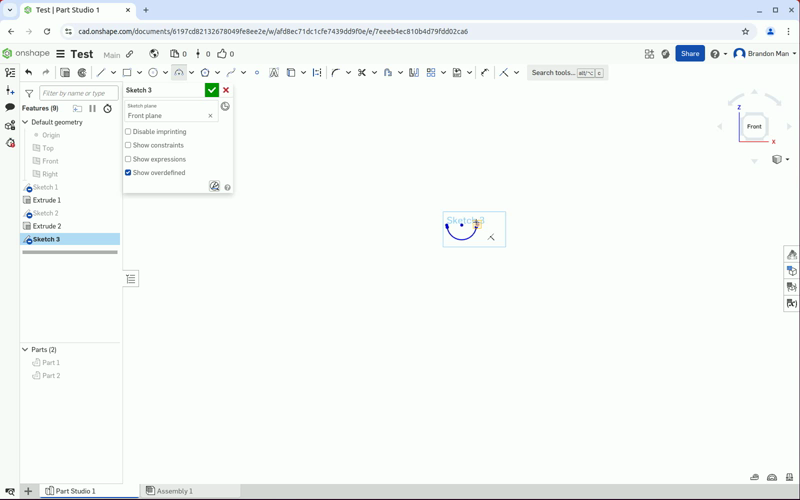
scroll(6)
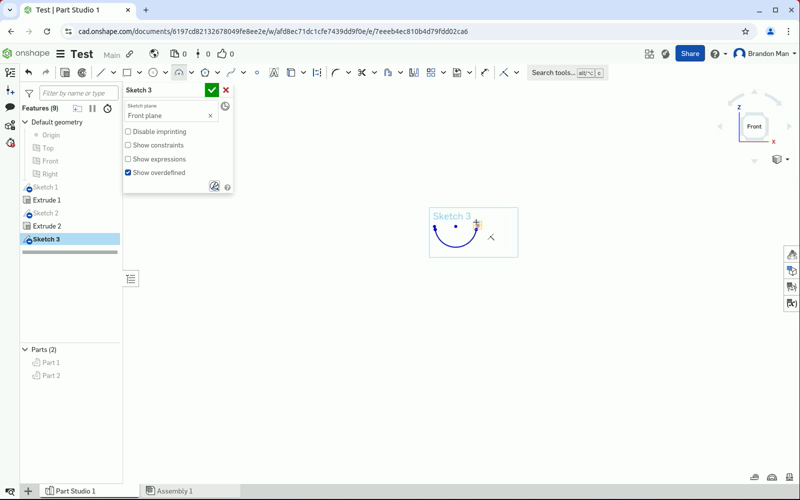
scroll(6)
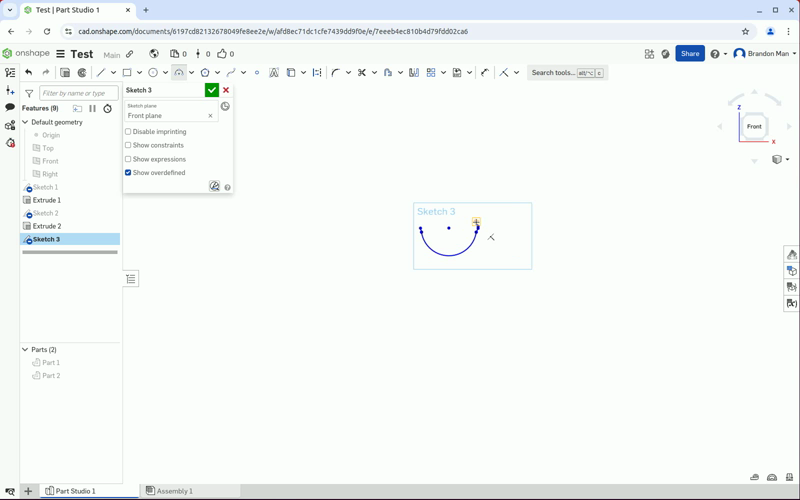
scroll(6)
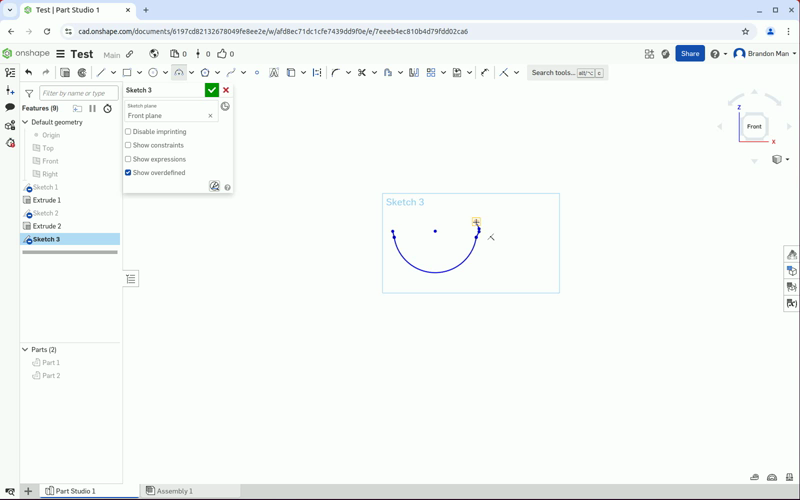
scroll(6)
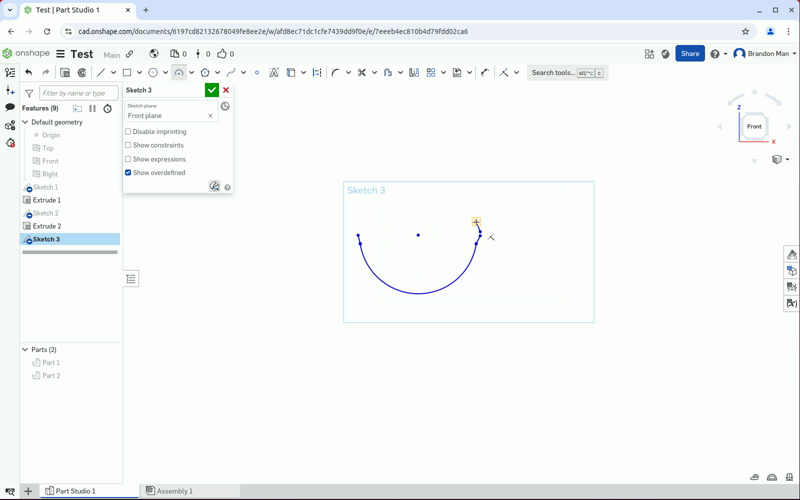
scroll(6)
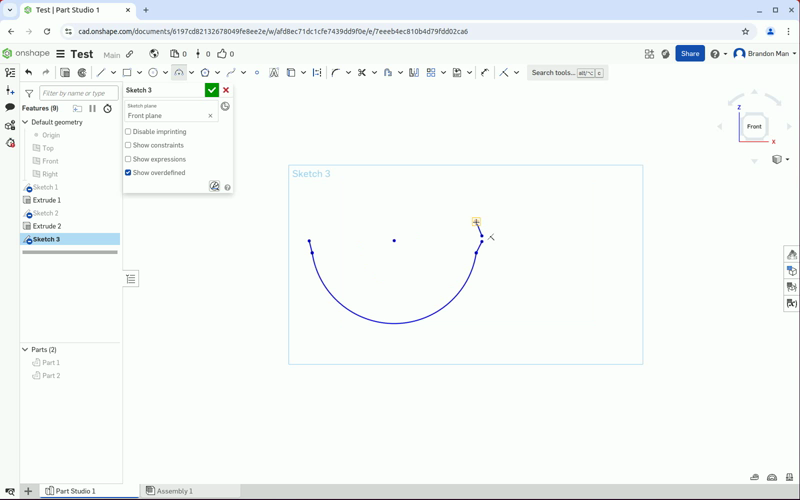
scroll(6)
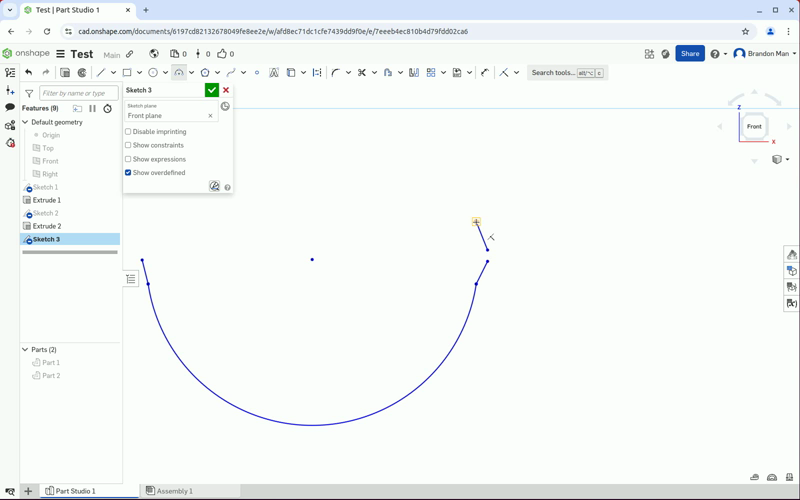
click(476, 221)
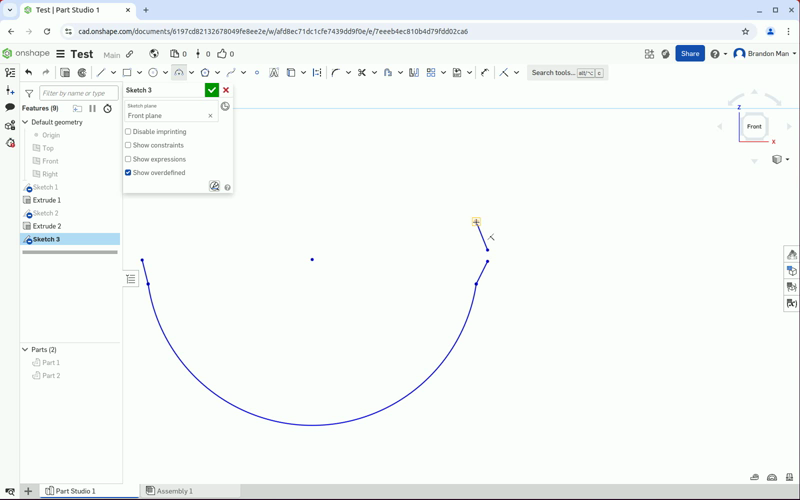
scroll(-6)
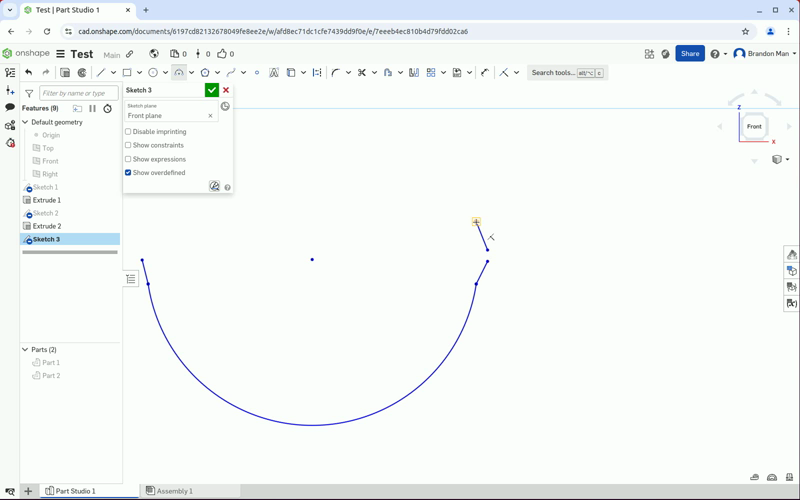
scroll(-6)
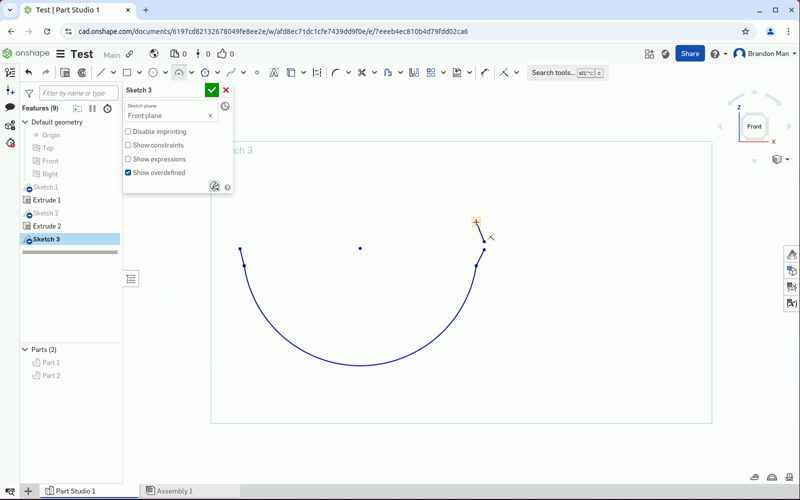
scroll(-6)
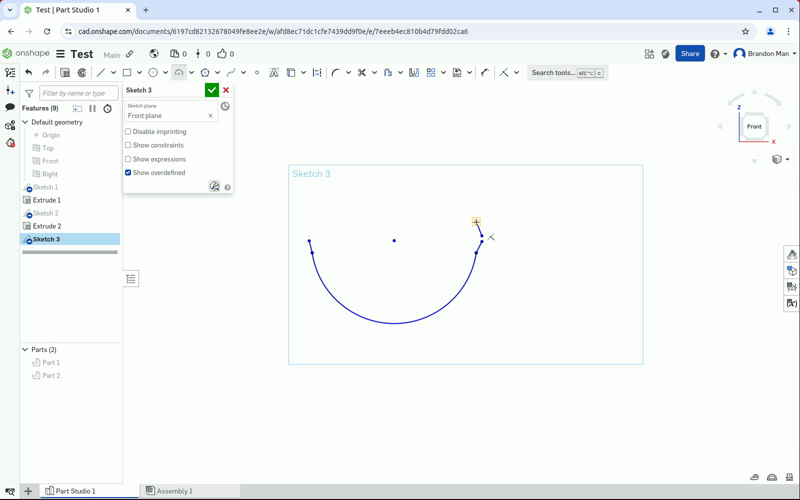
scroll(-6)
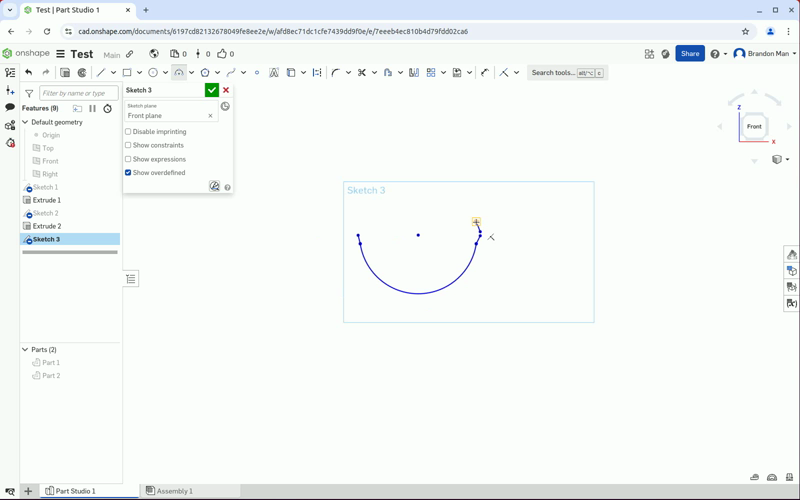
scroll(-6)
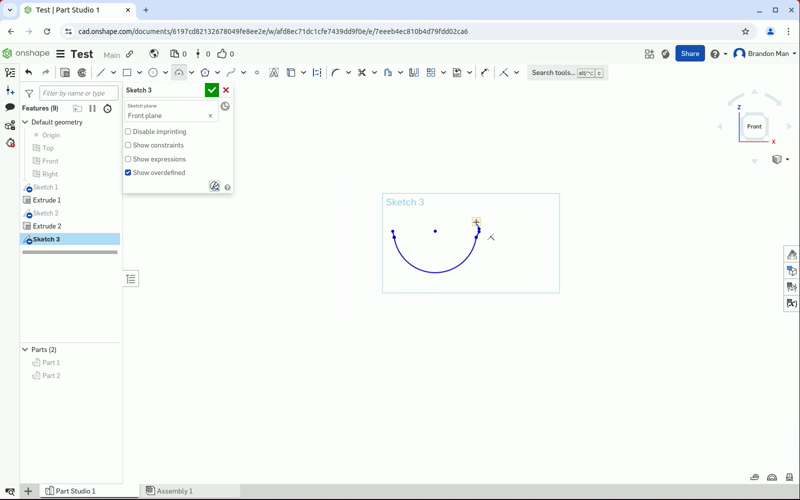
scroll(-6)
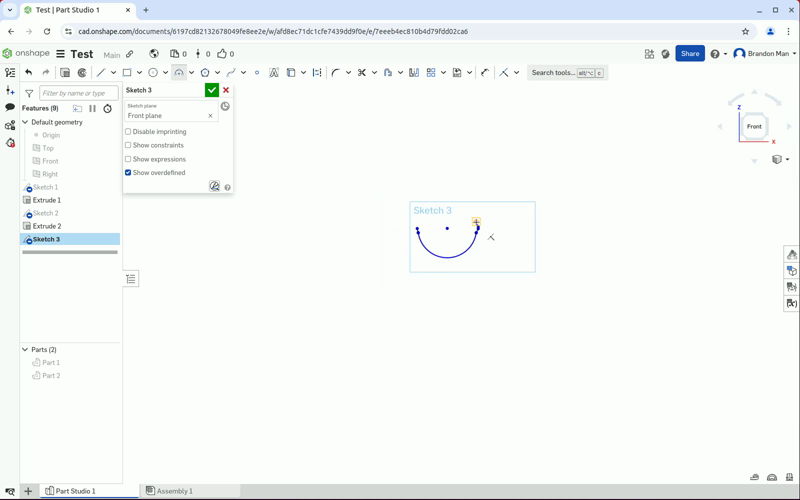
scroll(-6)
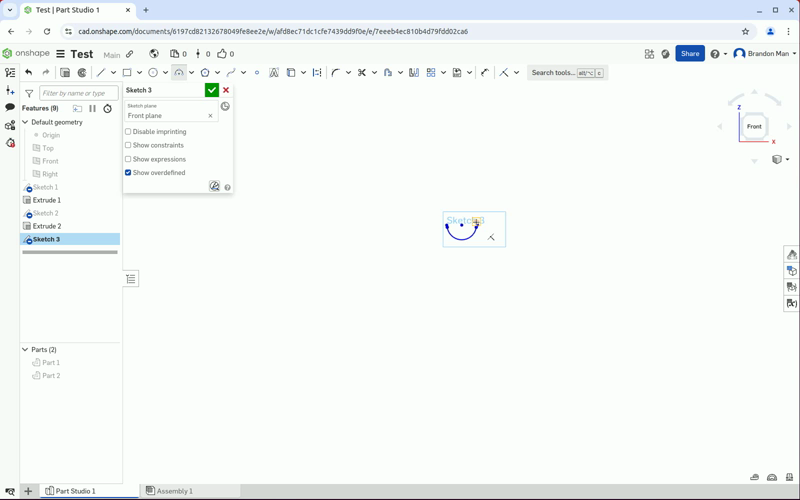
key_down(shift)
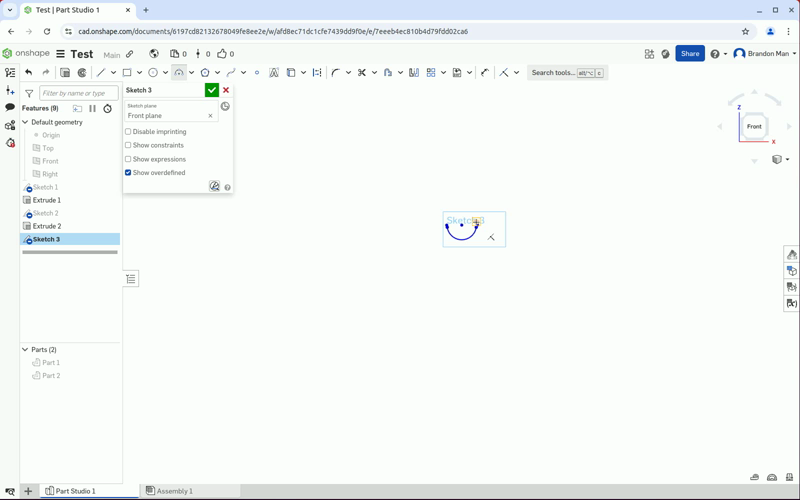
mouse_move(447, 221)
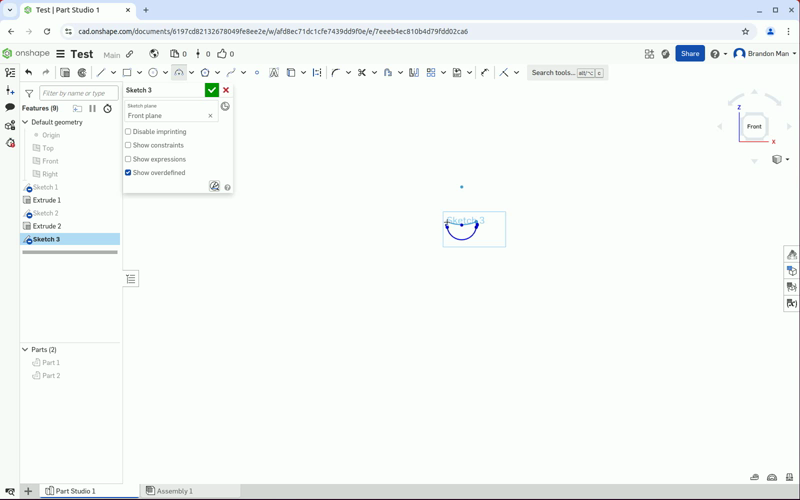
scroll(6)
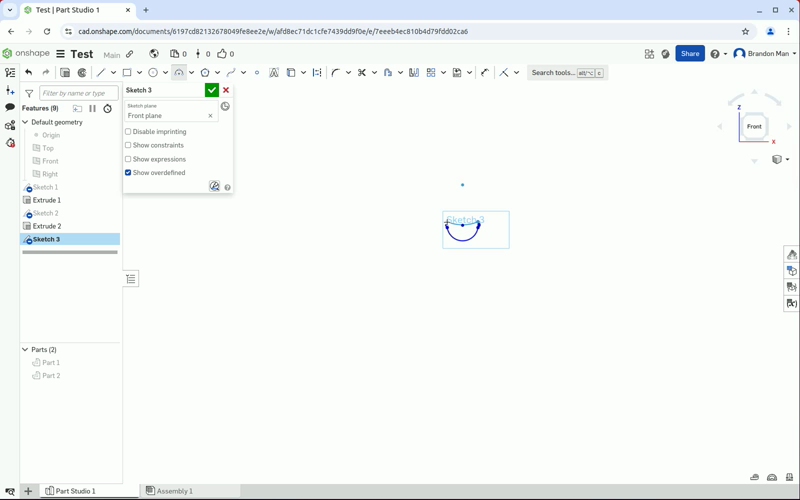
scroll(6)
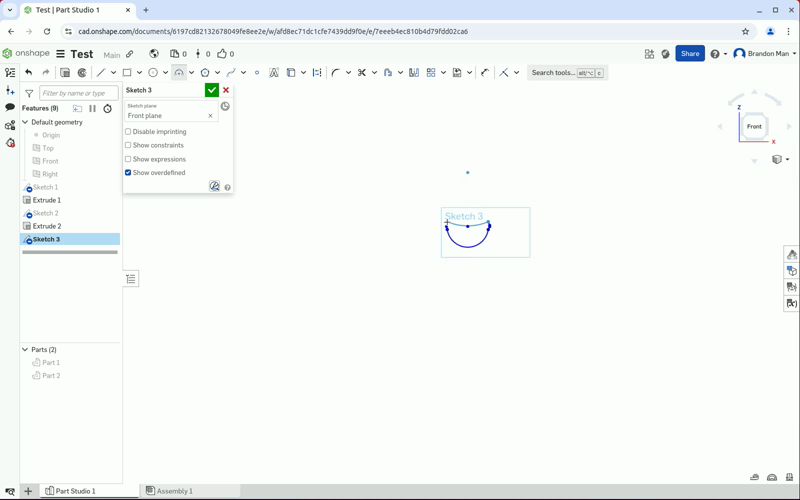
scroll(6)
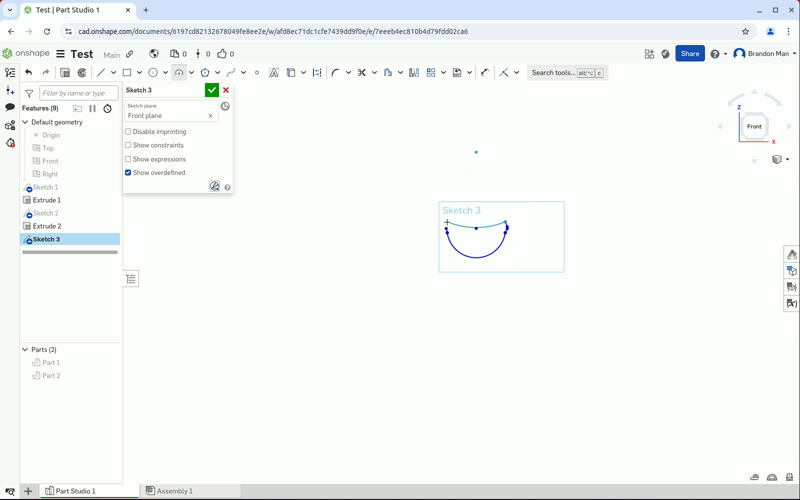
scroll(6)
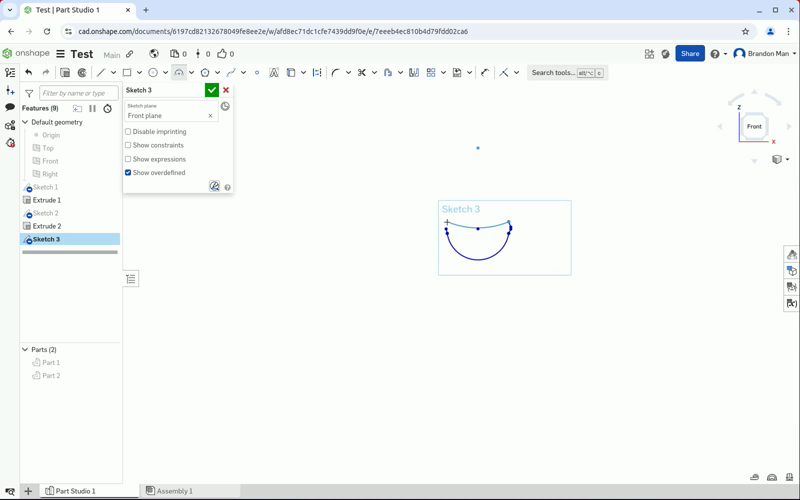
scroll(6)
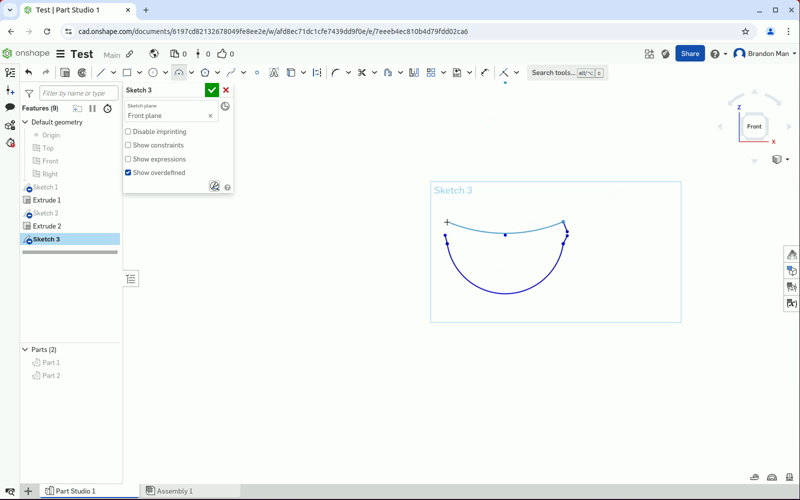
scroll(6)
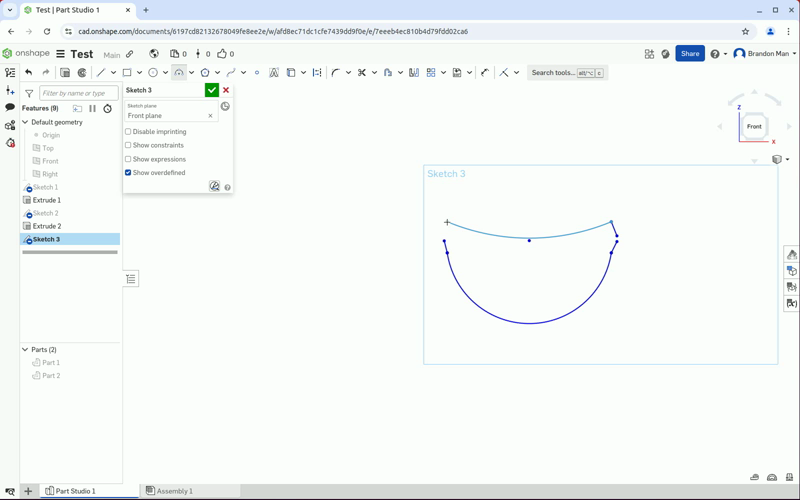
scroll(6)
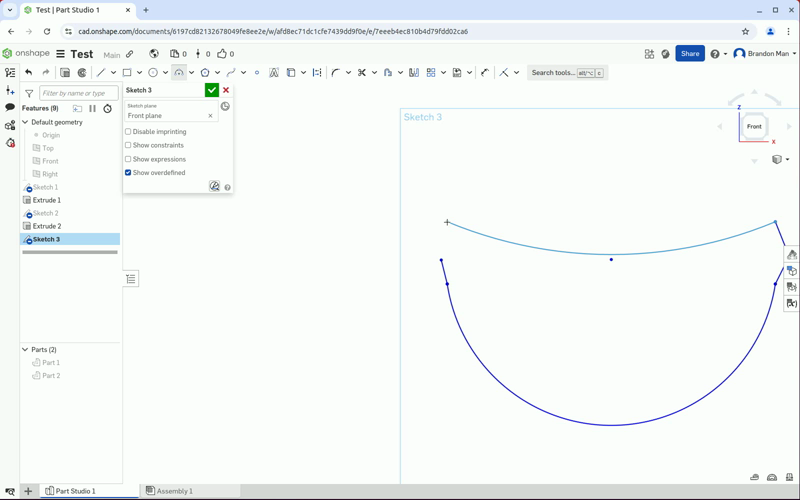
click(447, 221)
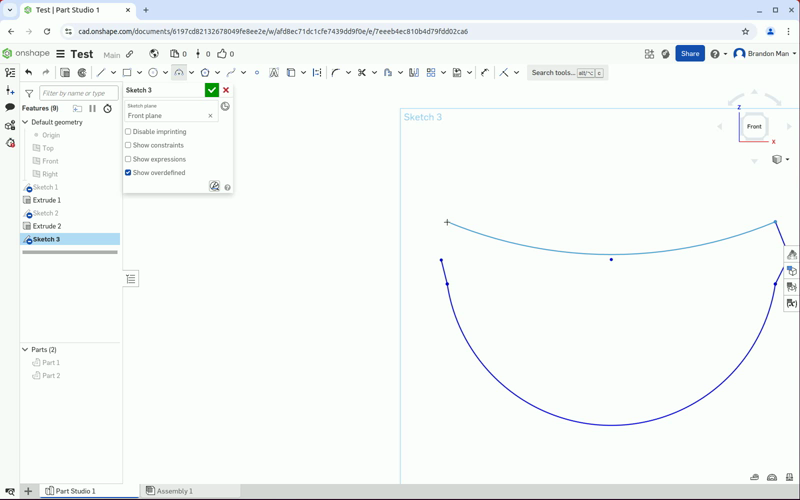
scroll(-6)
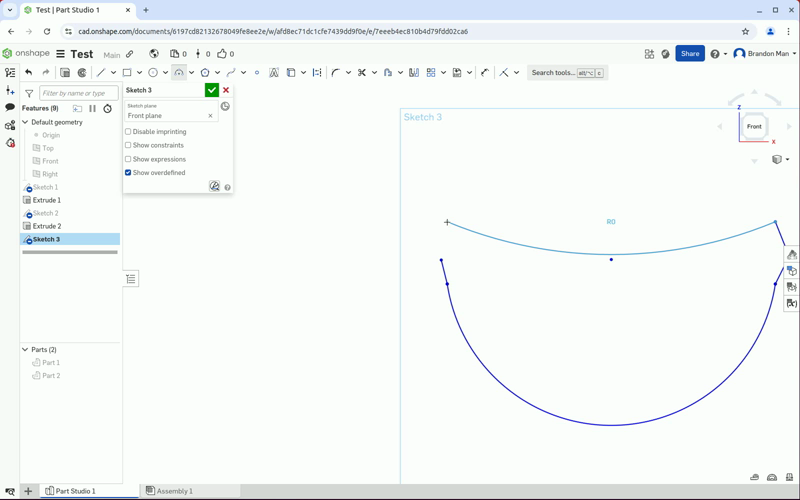
scroll(-6)
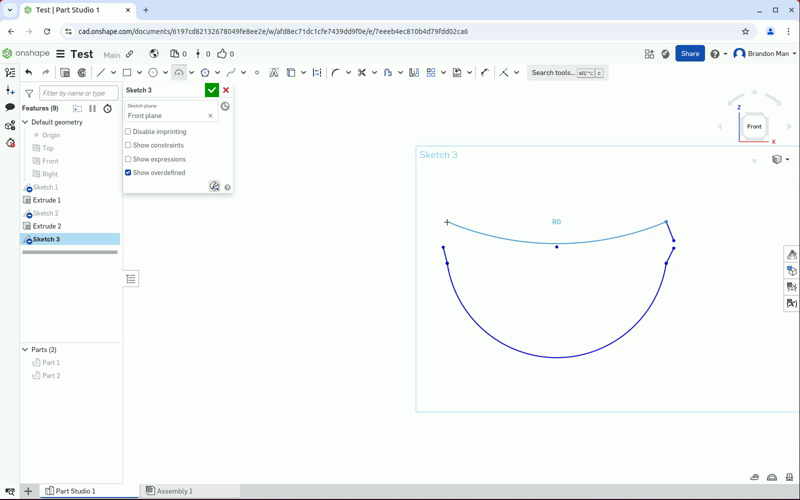
scroll(-6)
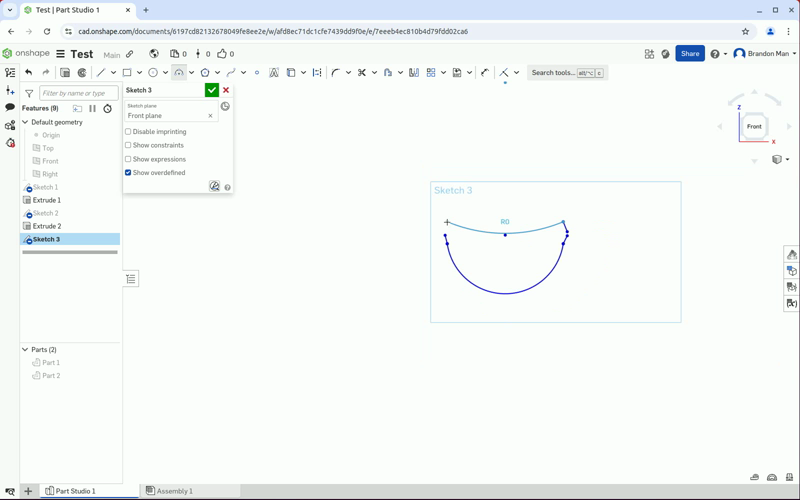
scroll(-6)
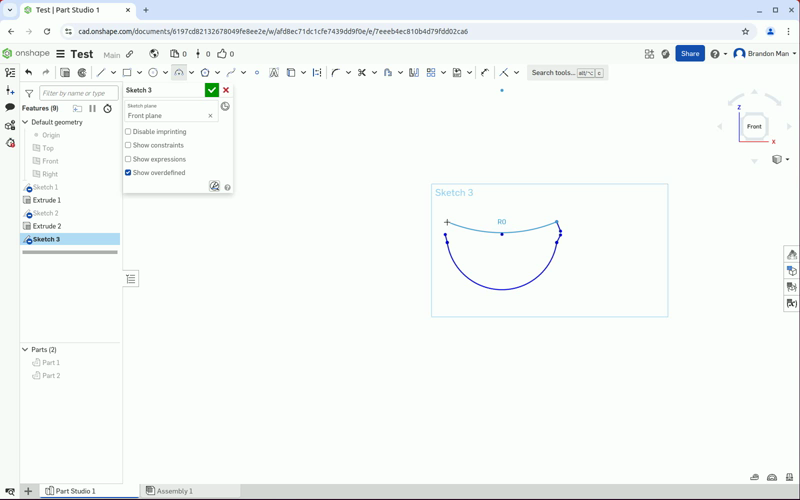
scroll(-6)
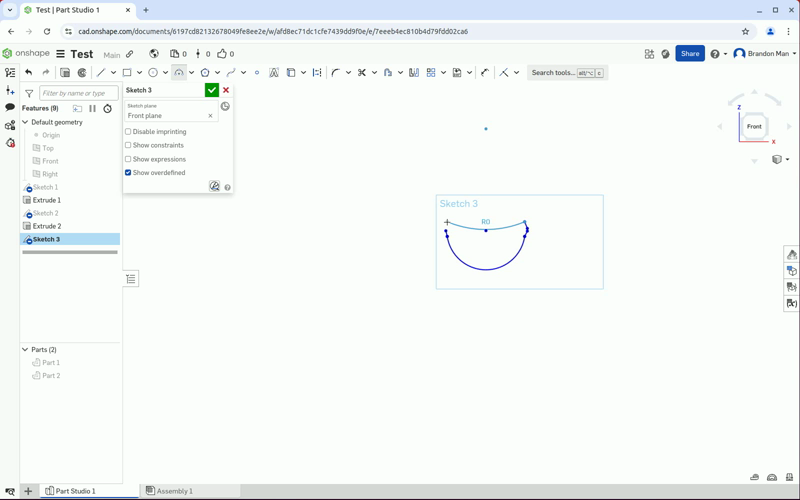
scroll(-6)
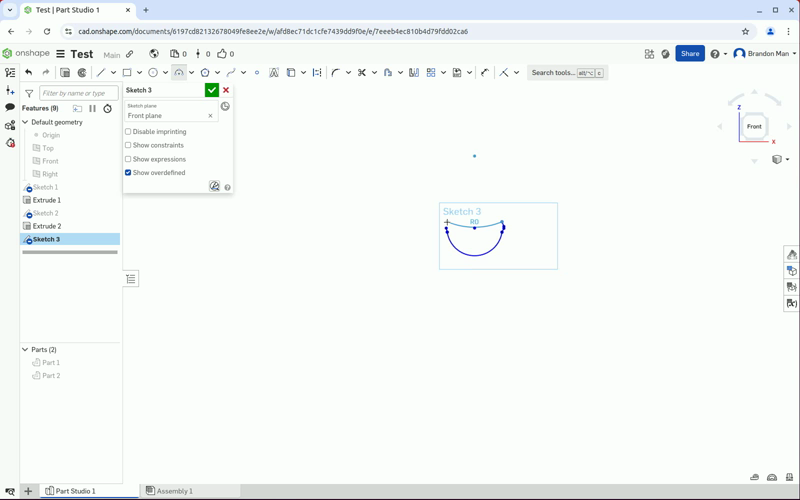
scroll(-6)
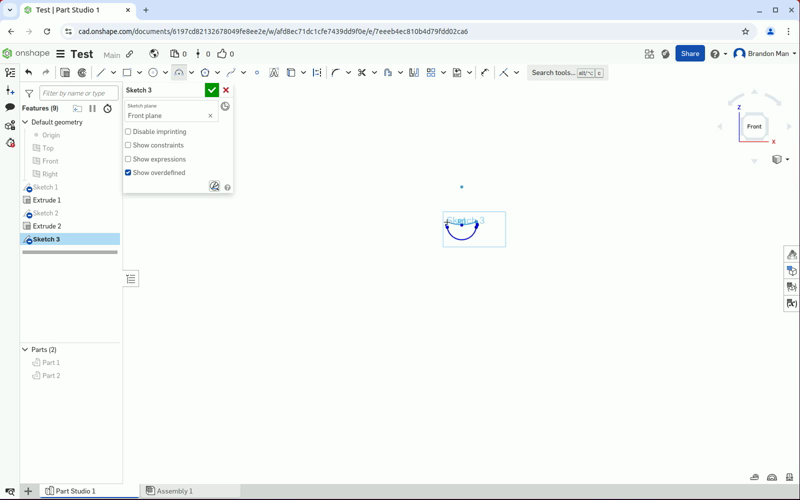
mouse_move(461, 209)
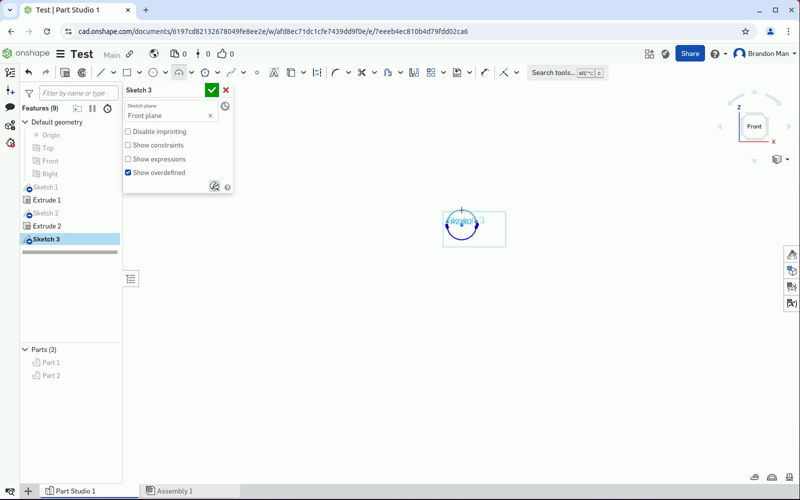
click(461, 209)
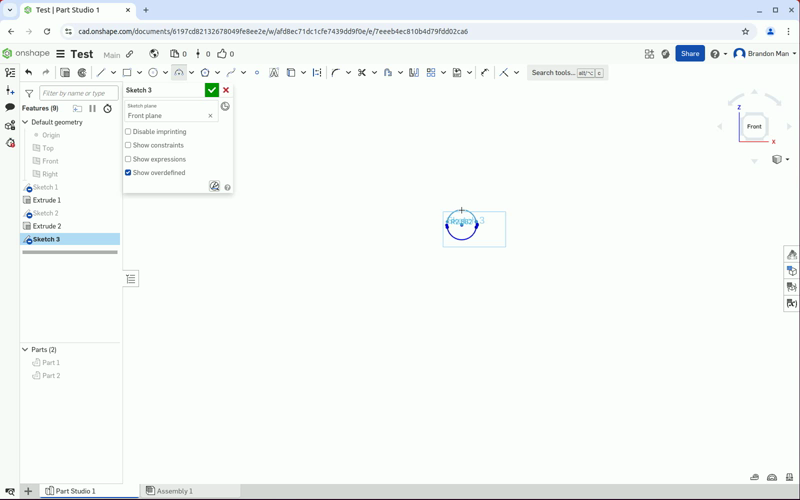
key_up(shift)
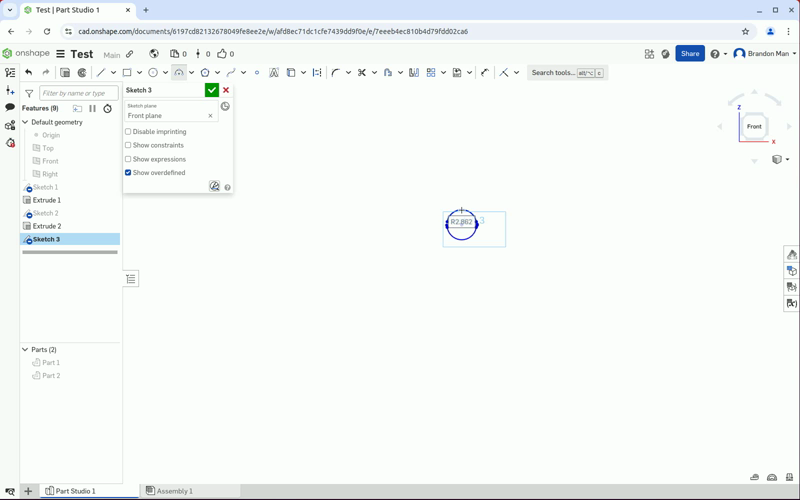
key(esc)
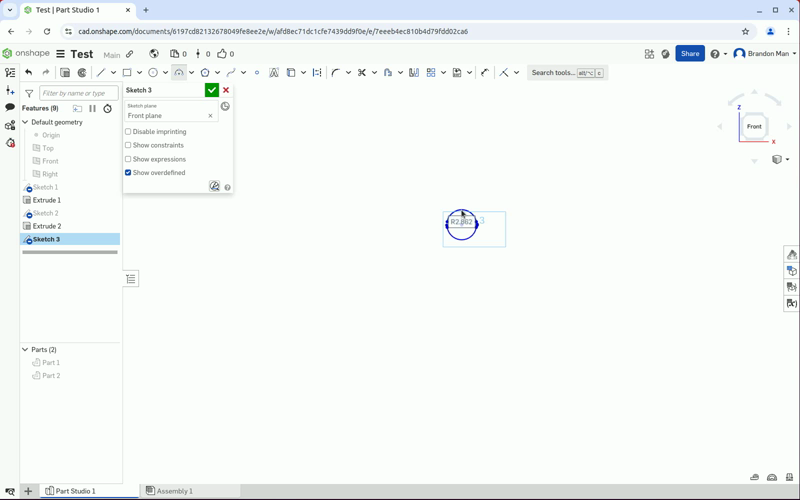
key(l)
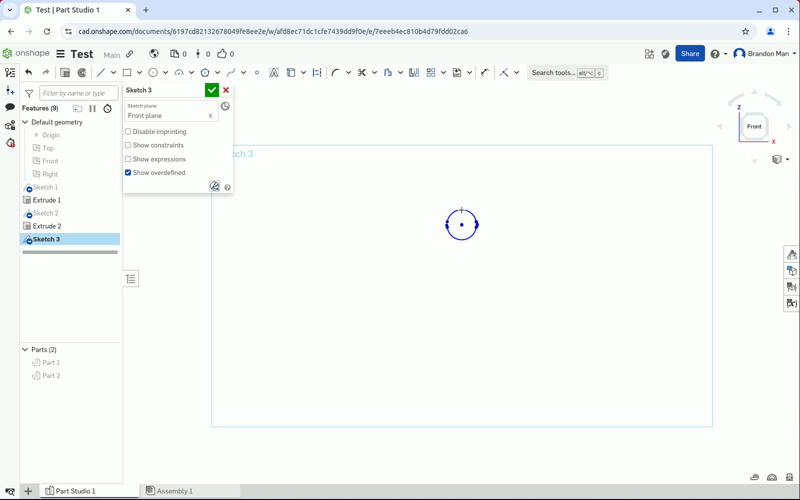
mouse_move(447, 221)
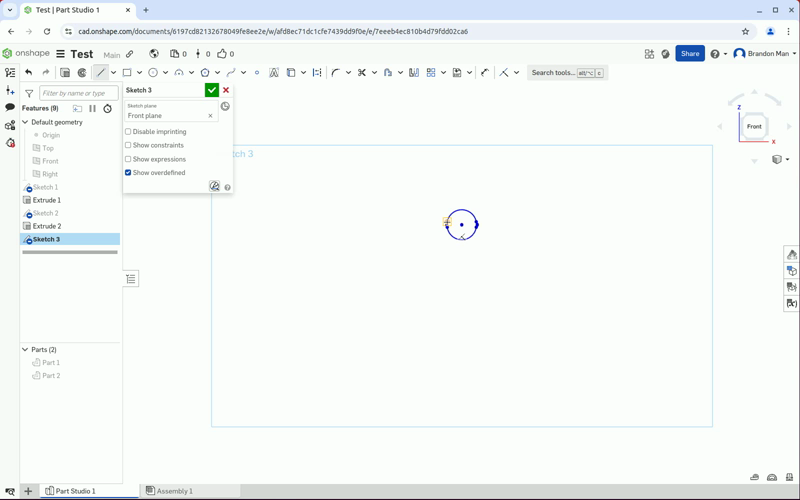
scroll(6)
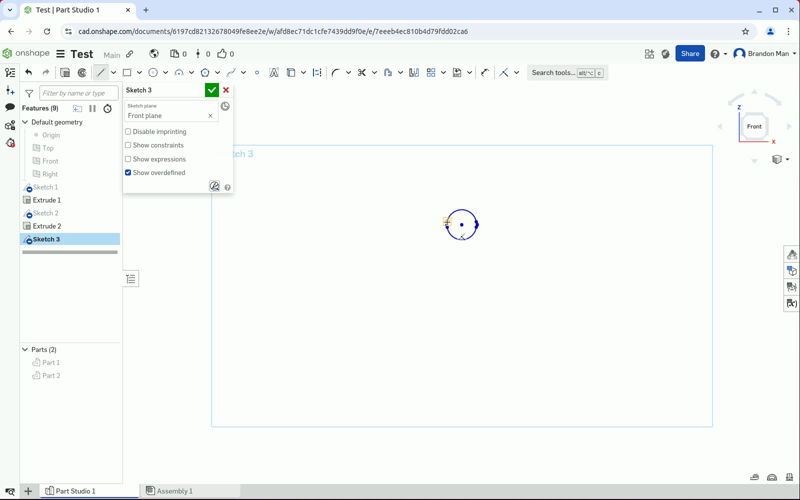
scroll(6)
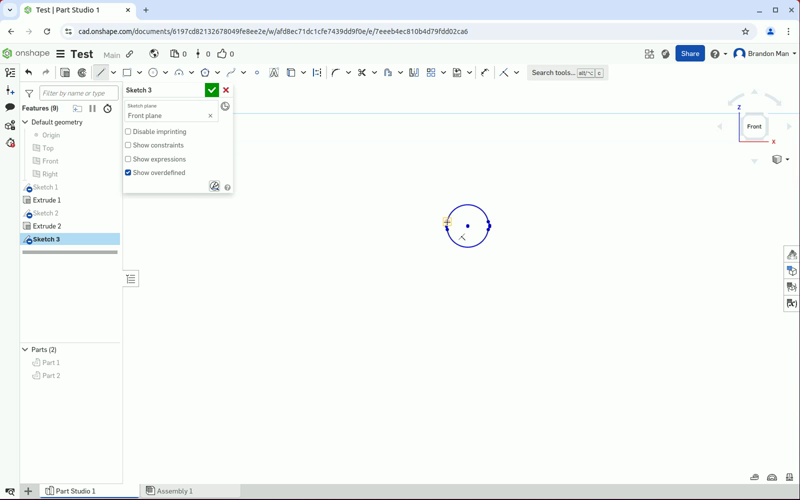
scroll(6)
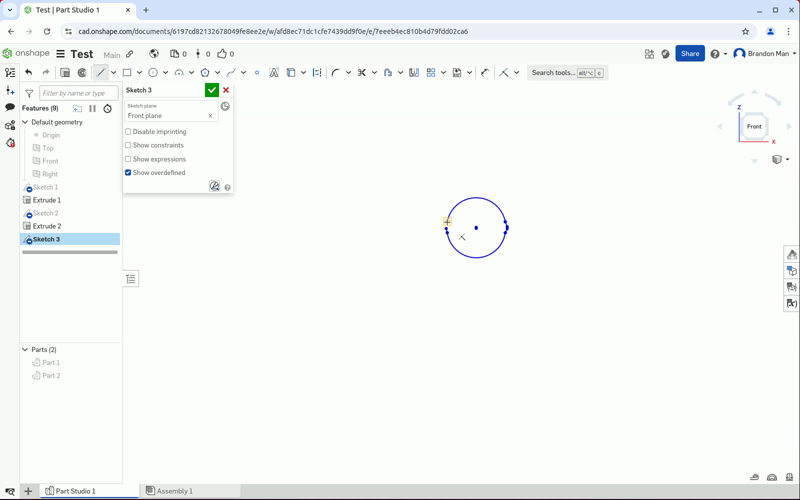
scroll(6)
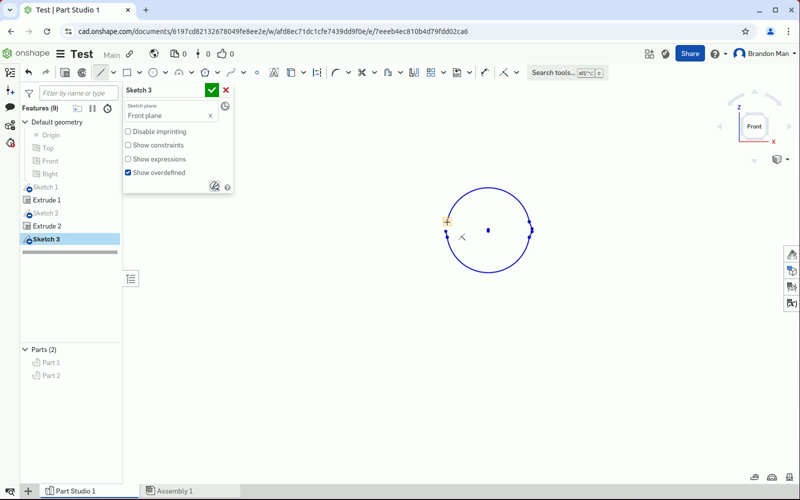
scroll(6)
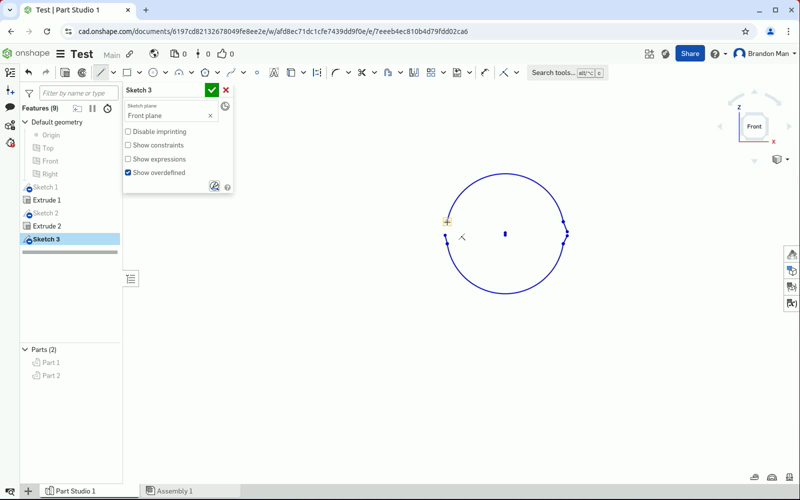
scroll(6)
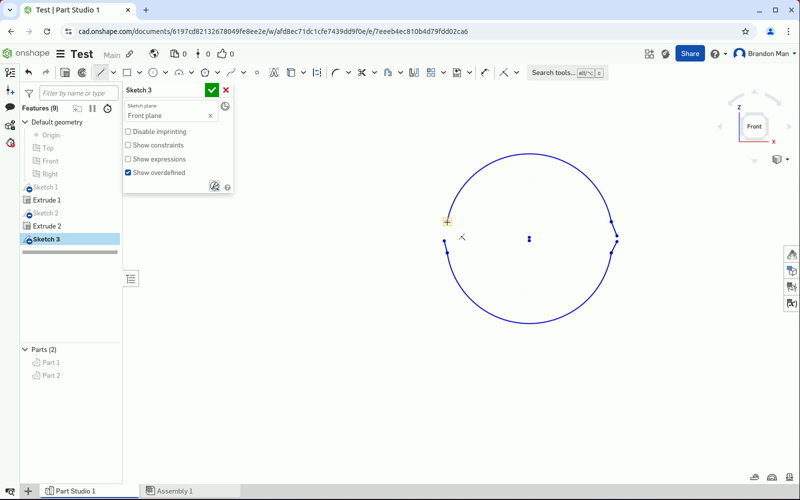
scroll(6)
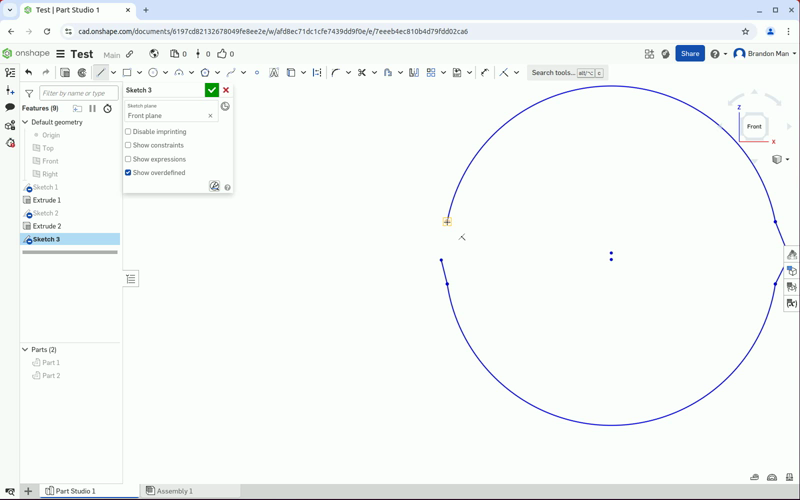
click(447, 221)
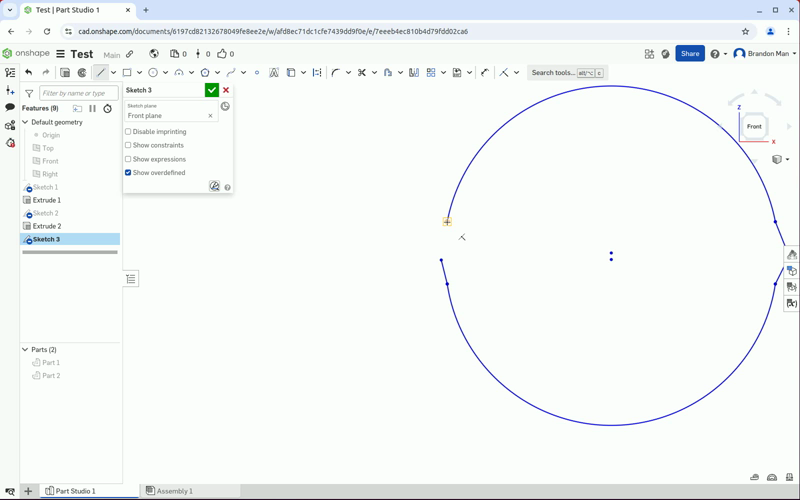
scroll(-6)
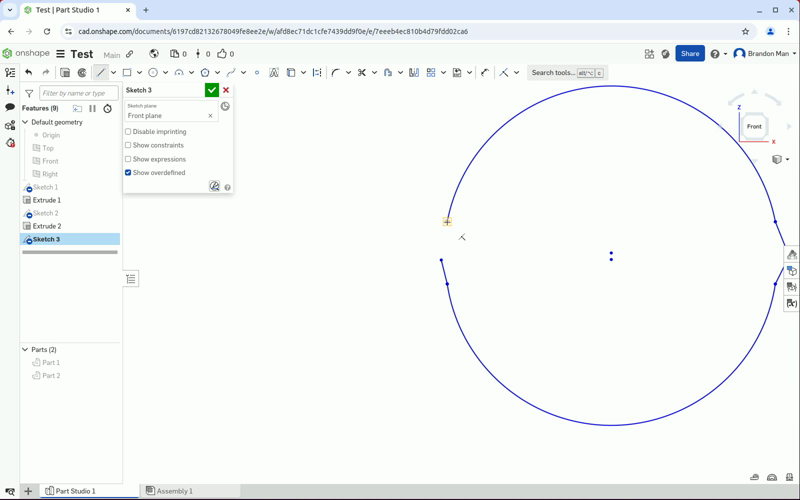
scroll(-6)
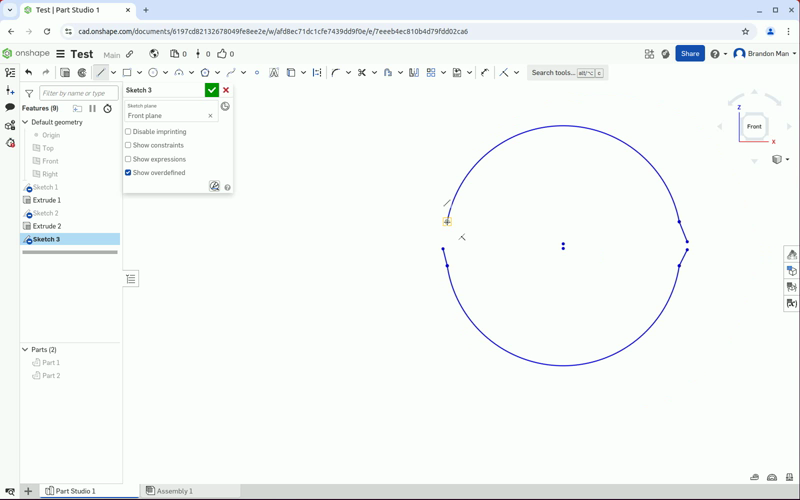
scroll(-6)
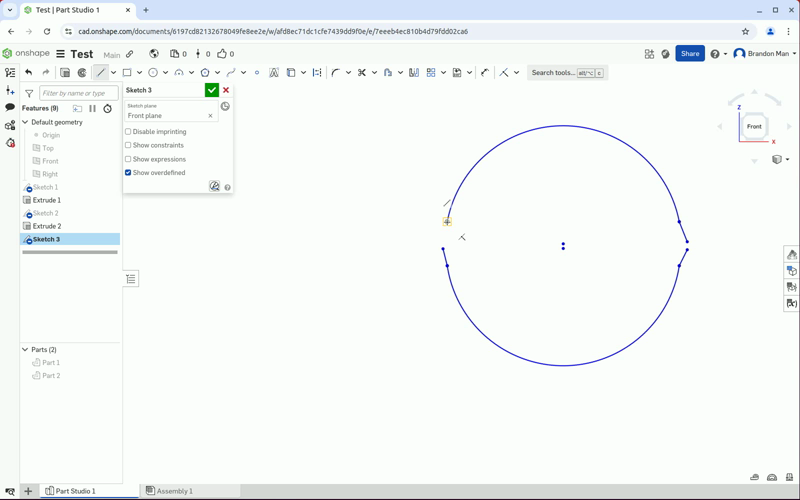
scroll(-6)
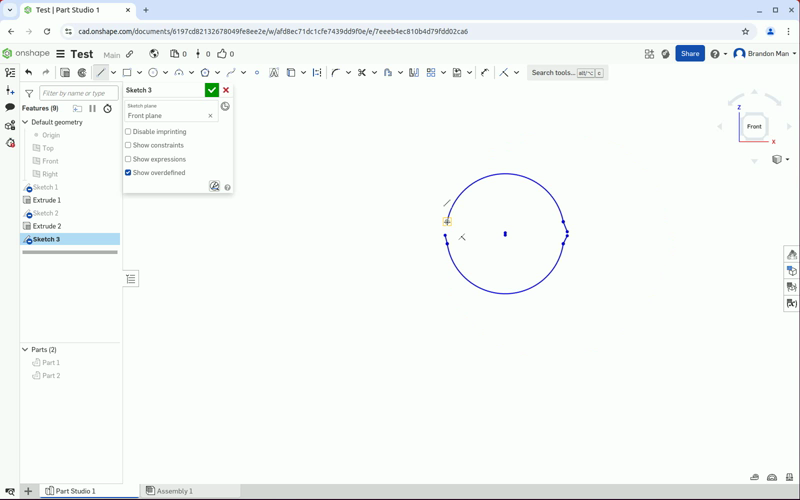
scroll(-6)
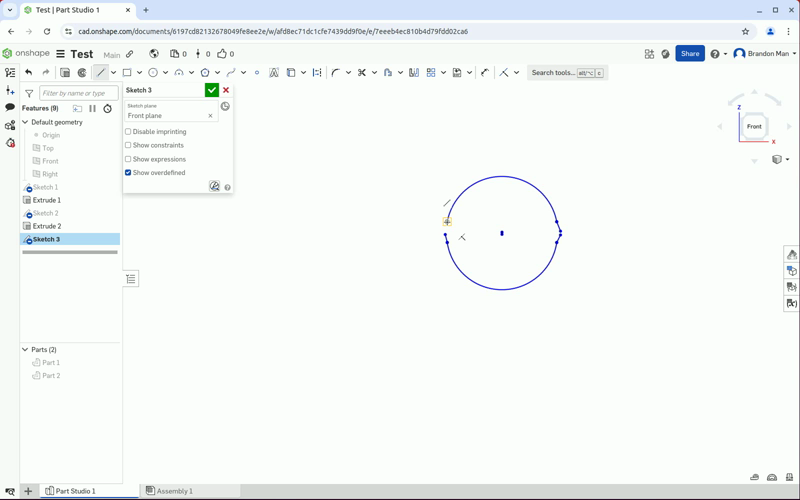
scroll(-6)
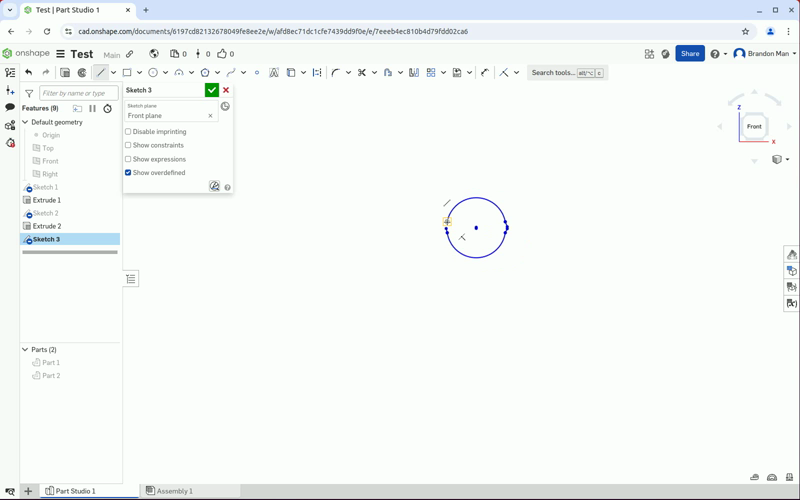
scroll(-6)
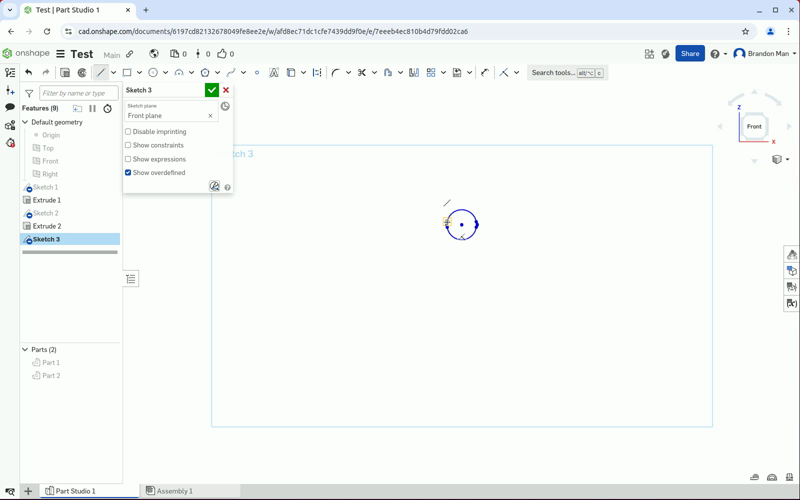
key_down(shift)
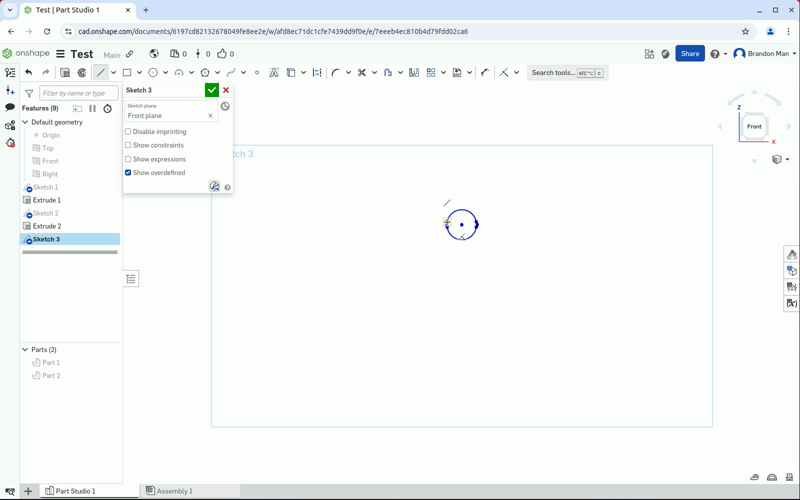
mouse_move(477, 221)
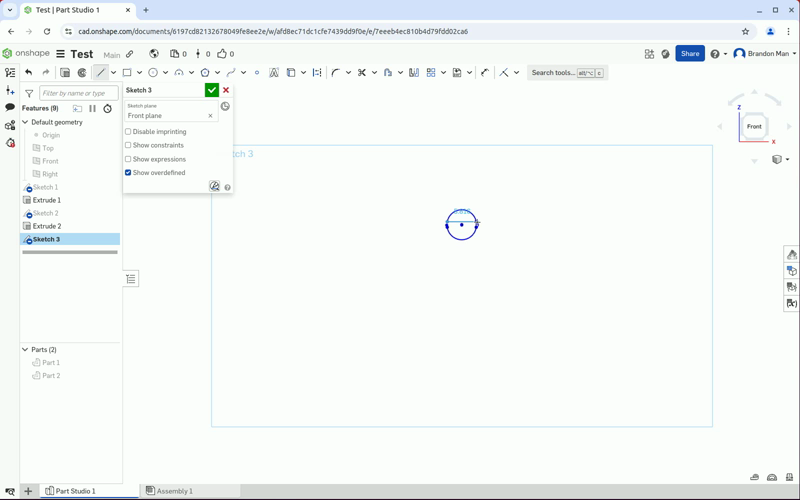
mouse_move(446, 224)
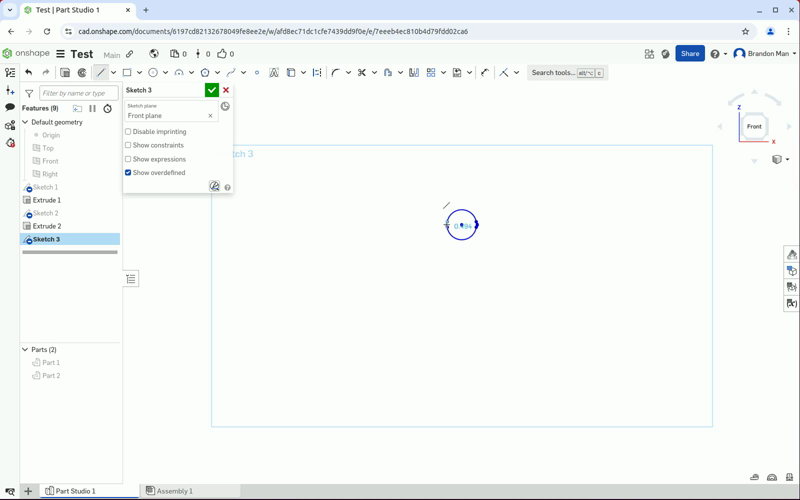
scroll(6)
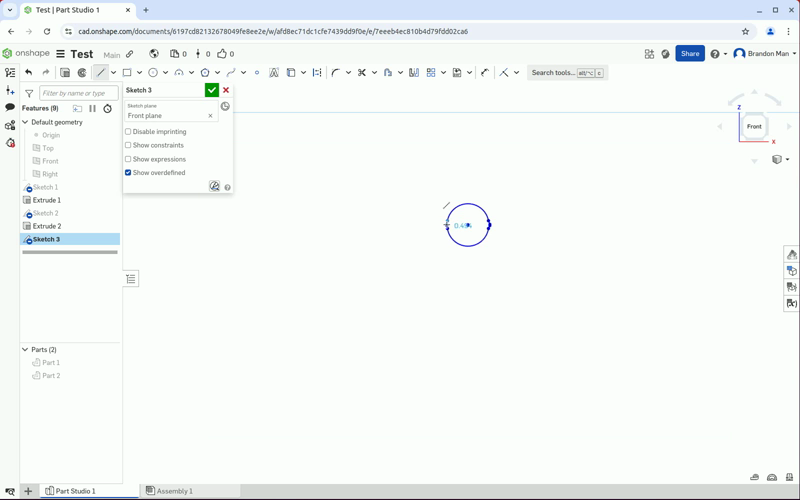
scroll(6)
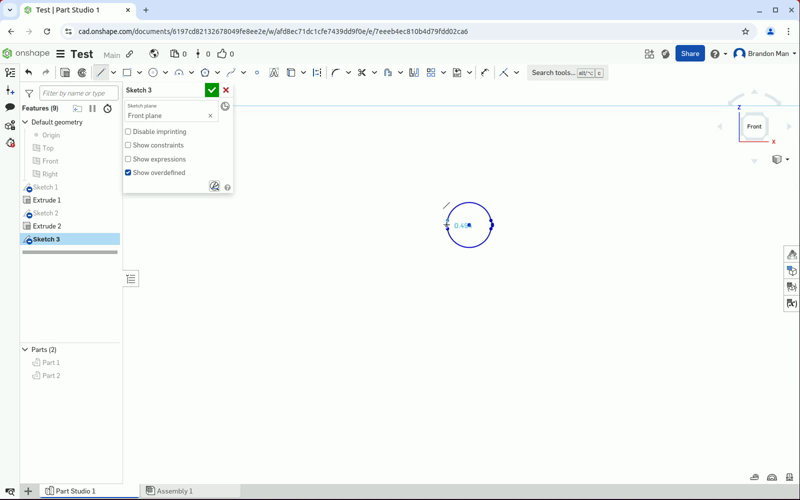
scroll(6)
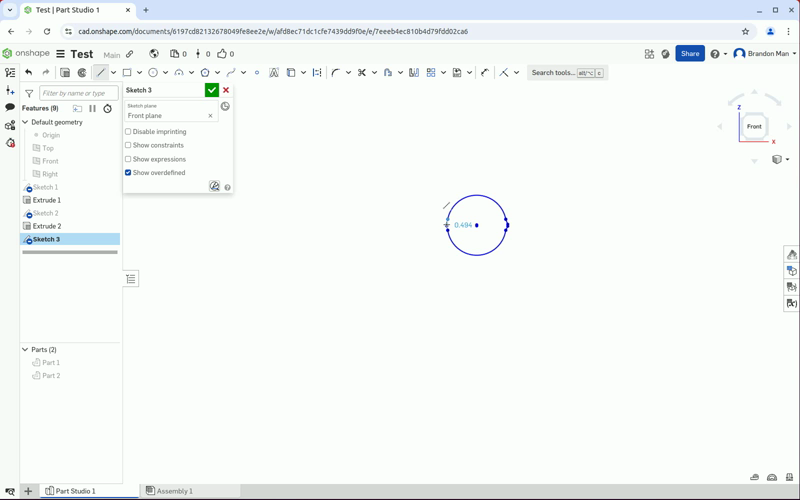
scroll(6)
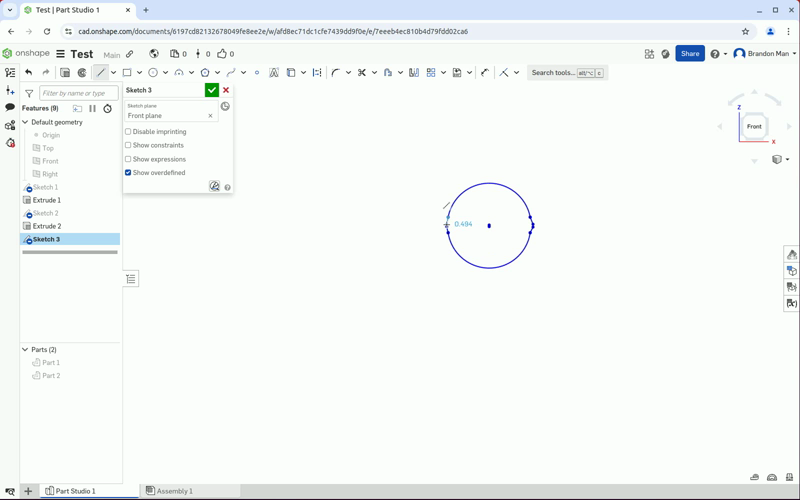
scroll(6)
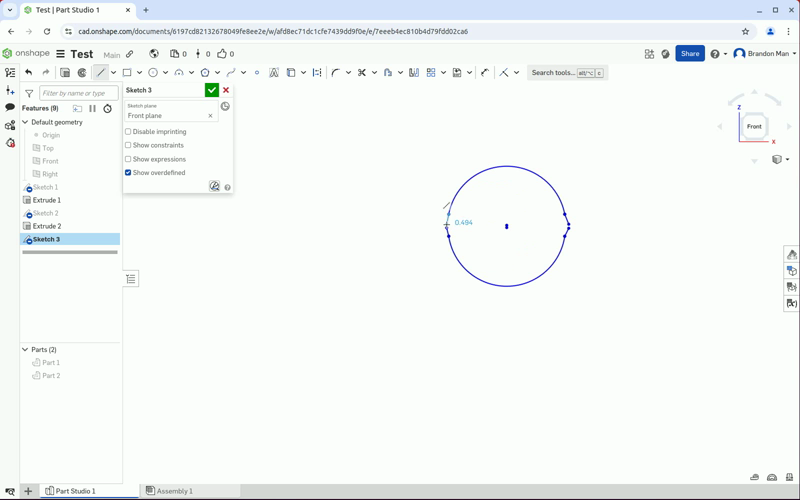
scroll(6)
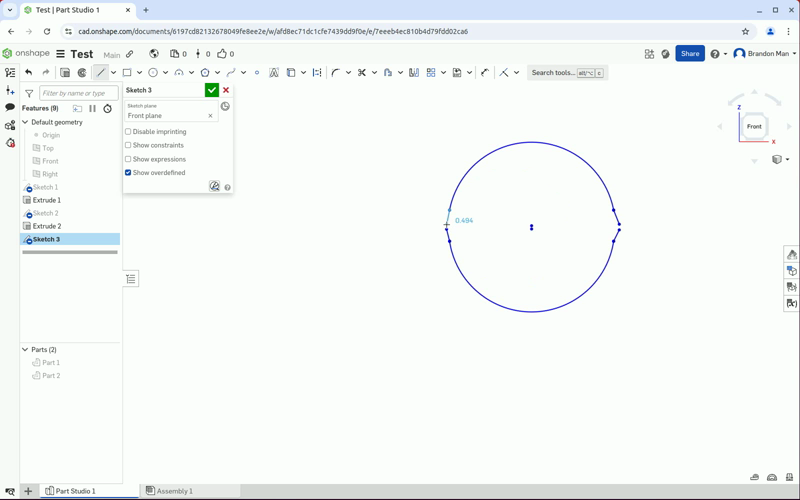
scroll(6)
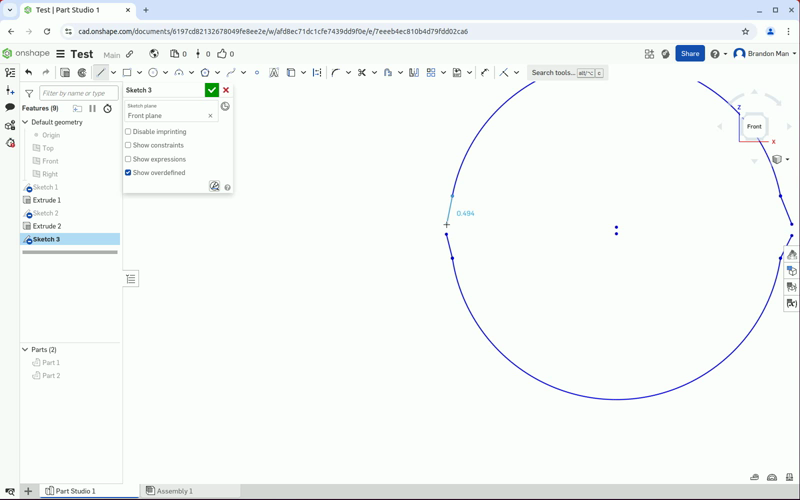
click(446, 224)
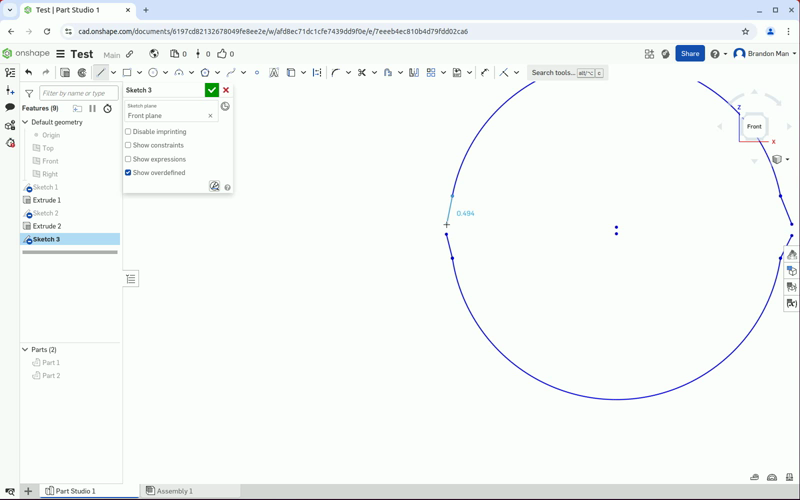
scroll(-6)
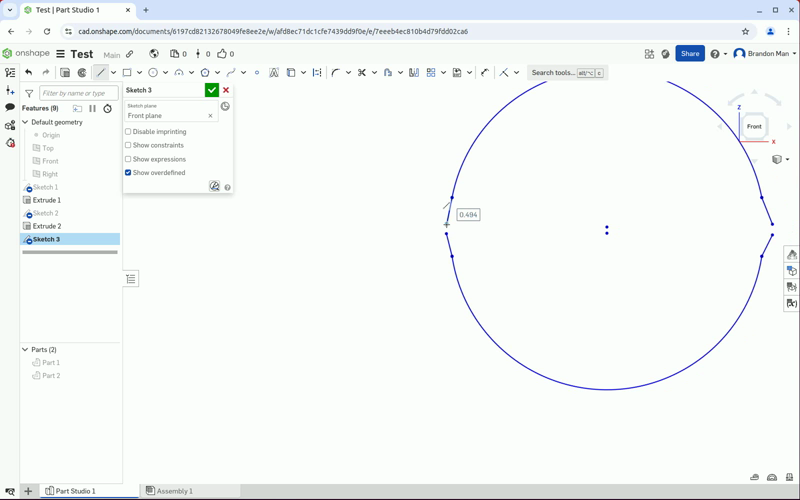
scroll(-6)
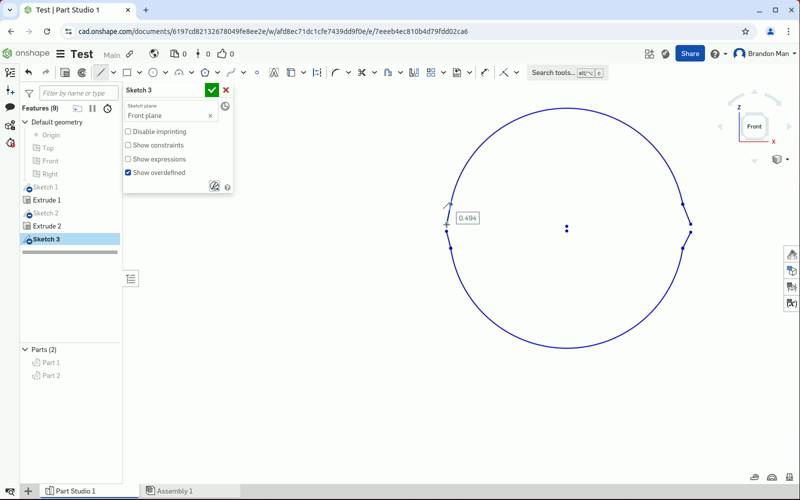
scroll(-6)
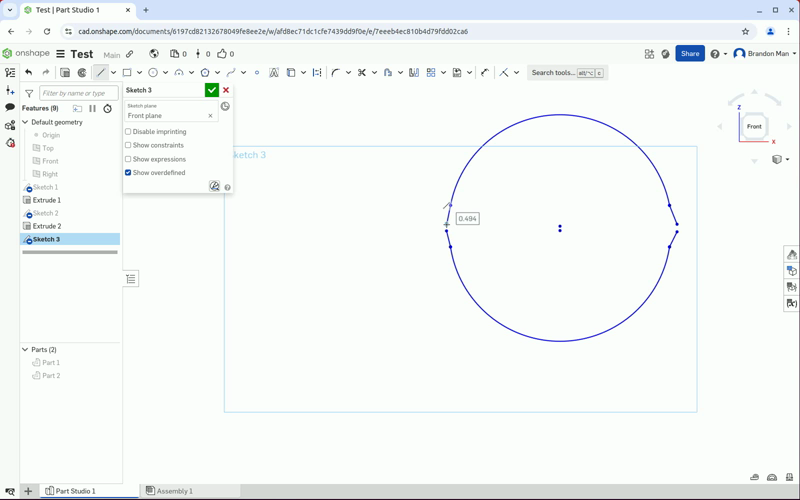
scroll(-6)
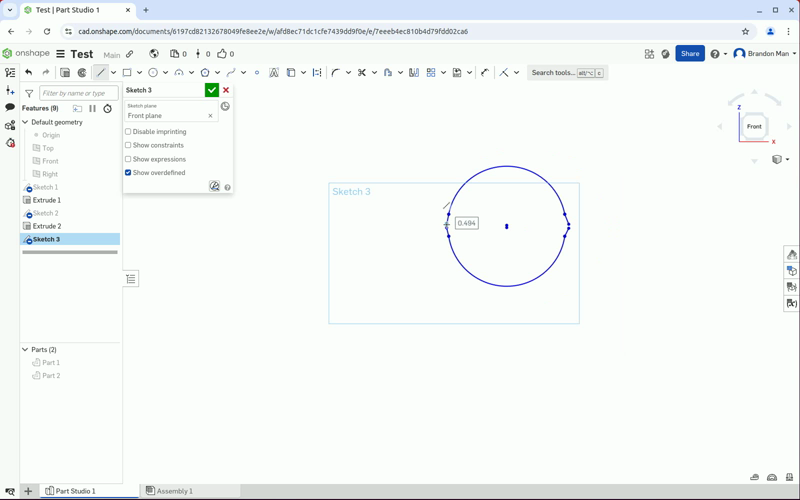
scroll(-6)
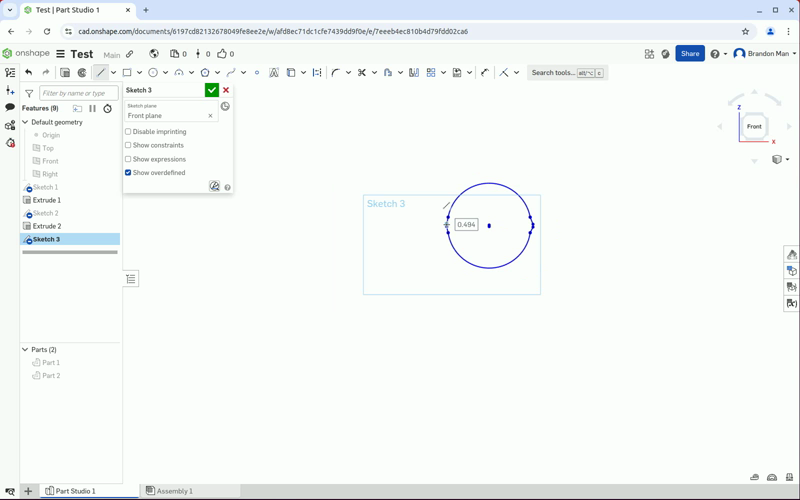
scroll(-6)
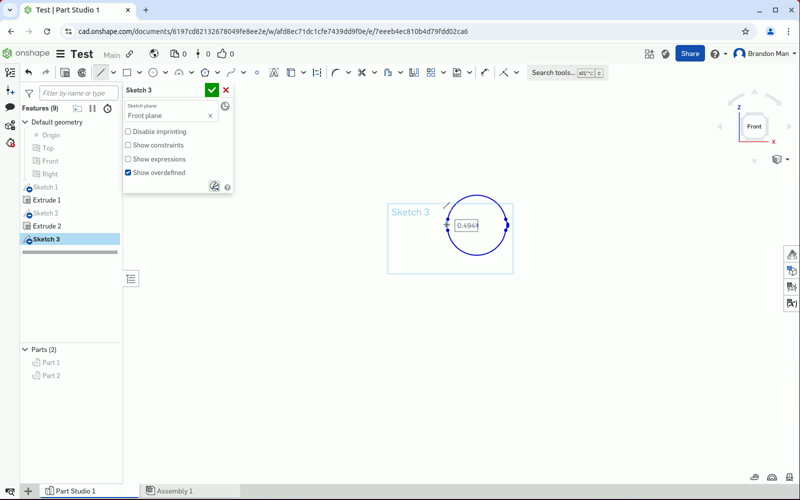
scroll(-6)
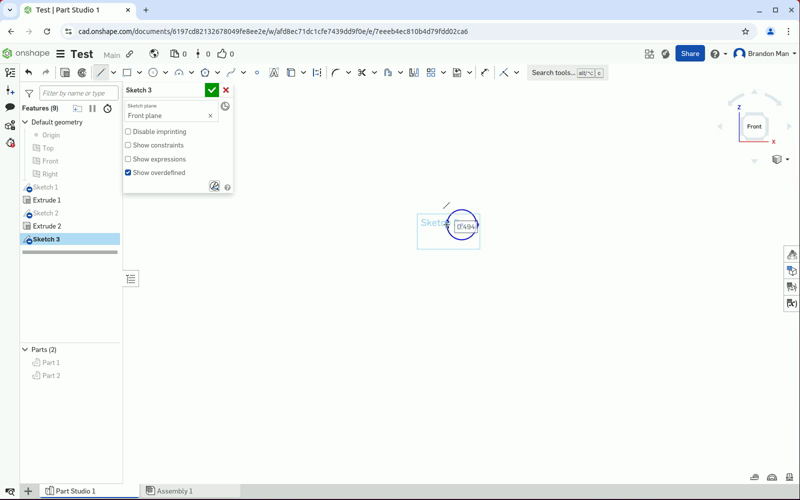
key_up(shift)
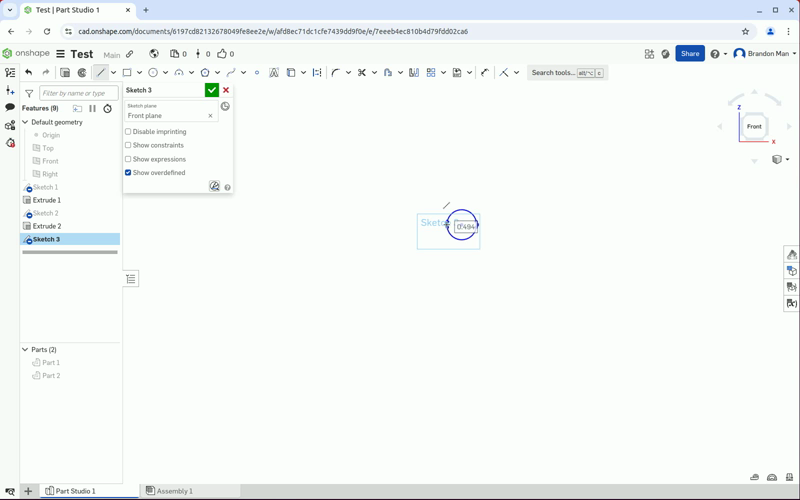
key(esc)
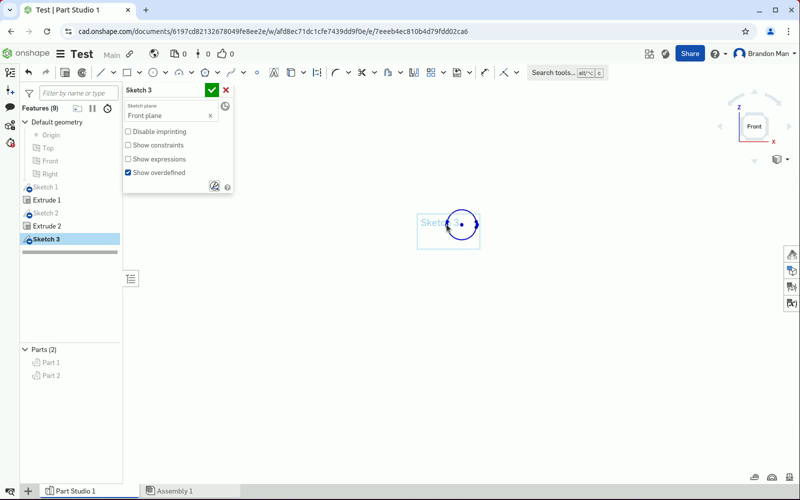
key(a)
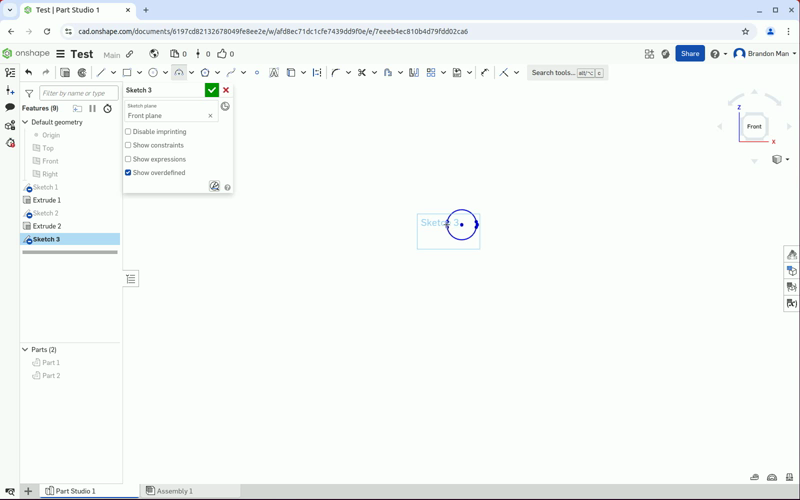
mouse_move(446, 224)
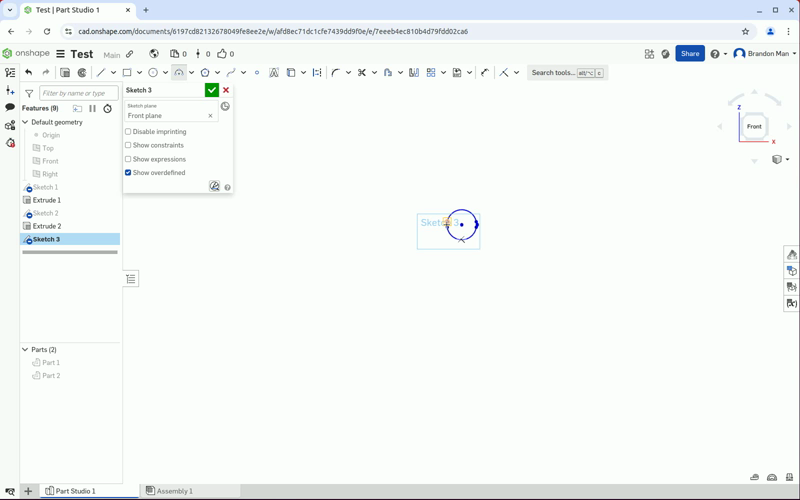
scroll(6)
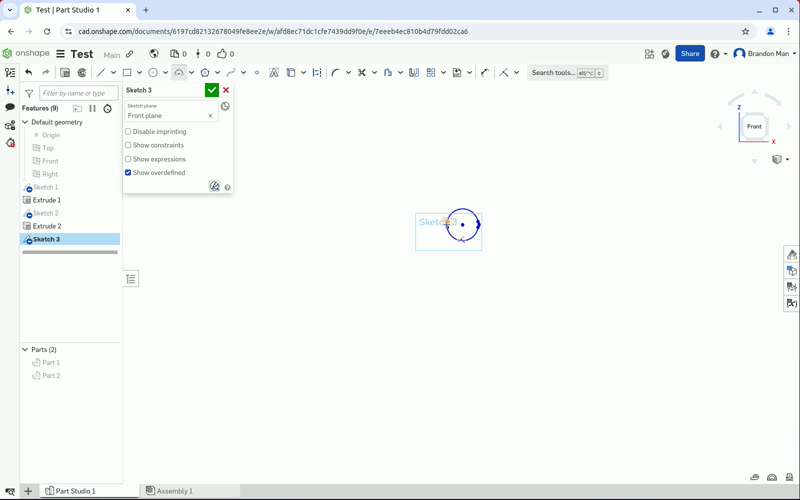
scroll(6)
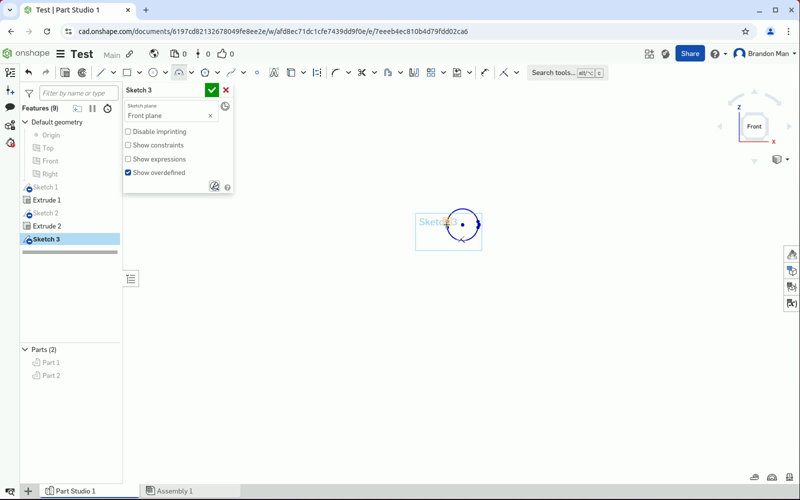
scroll(6)
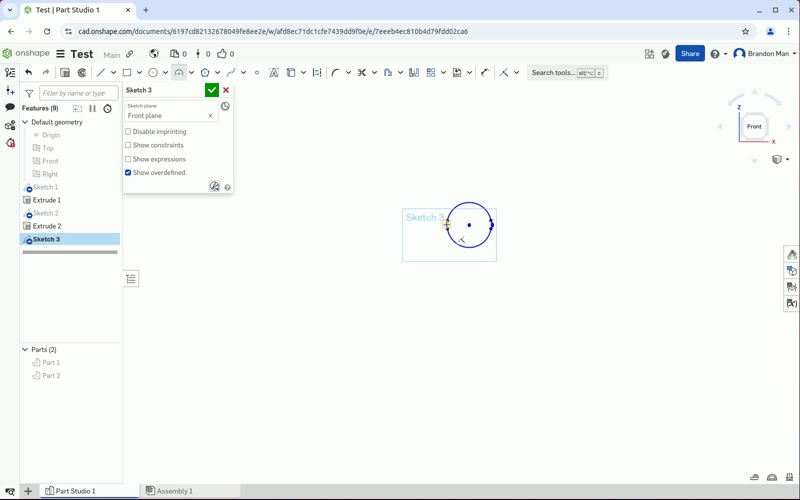
scroll(6)
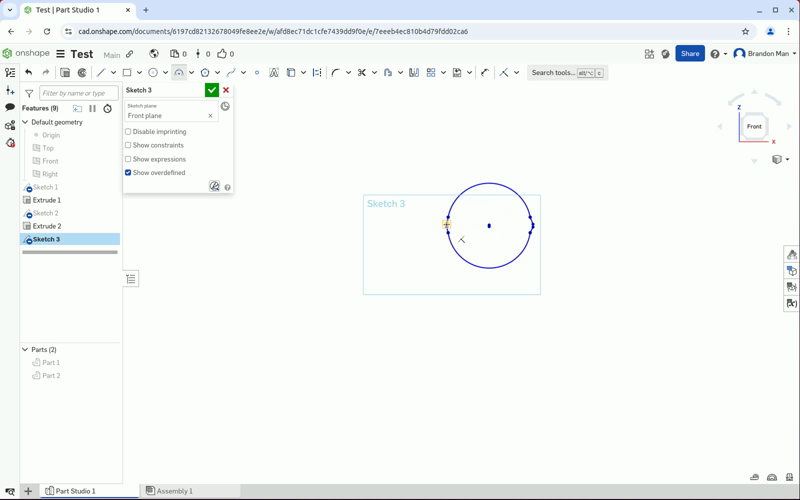
scroll(6)
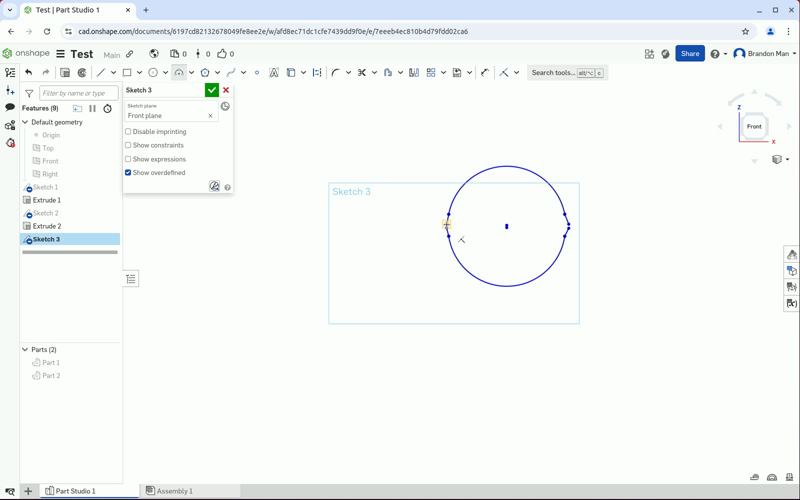
scroll(6)
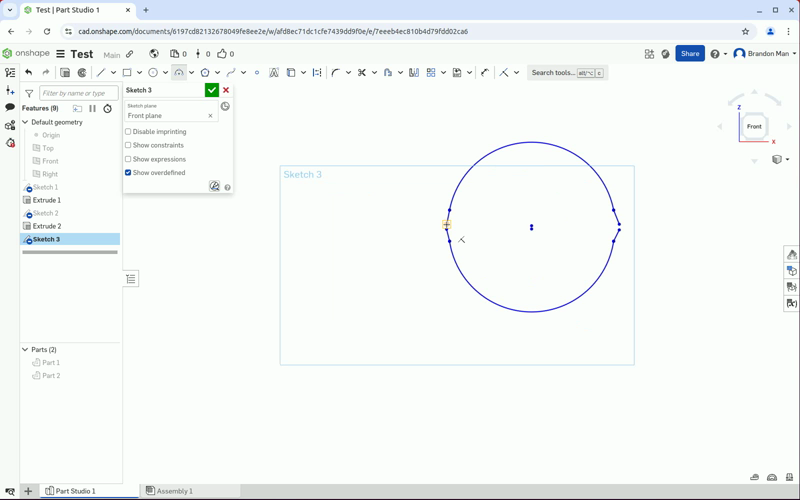
scroll(6)
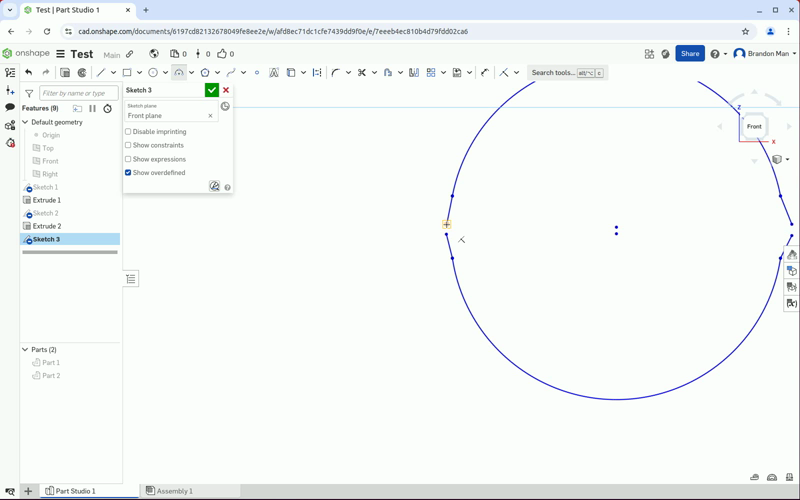
click(446, 224)
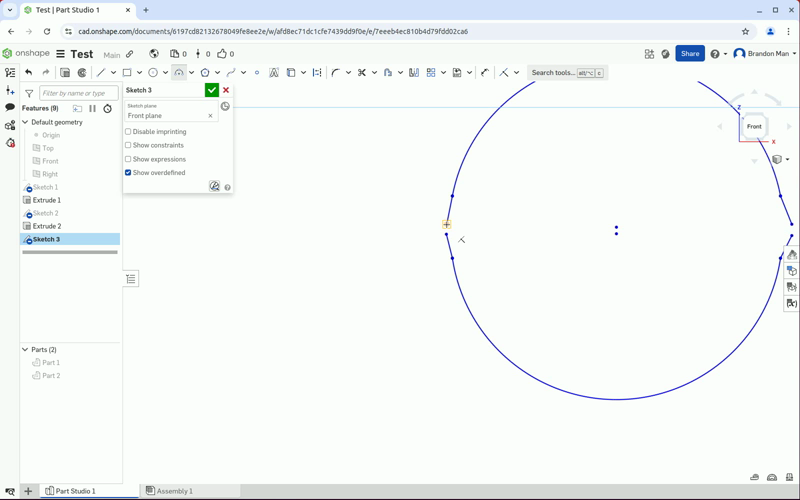
scroll(-6)
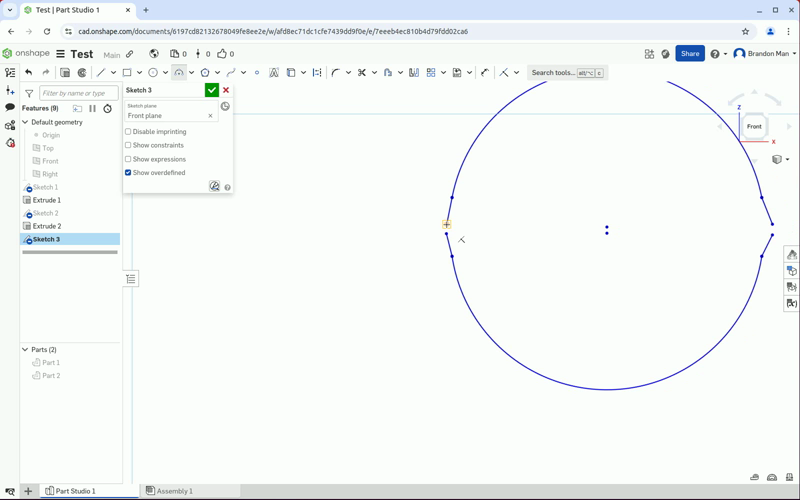
scroll(-6)
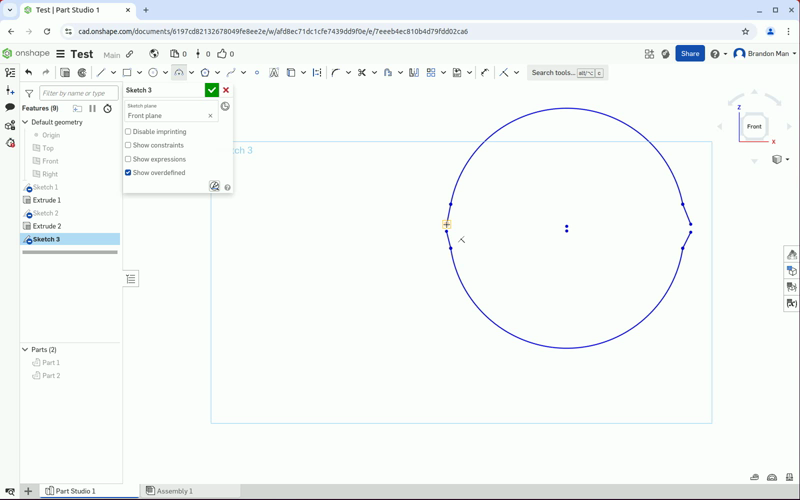
scroll(-6)
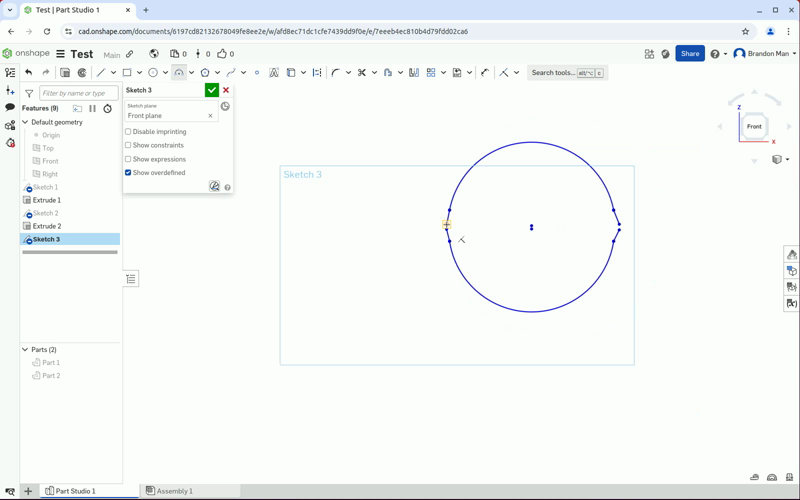
scroll(-6)
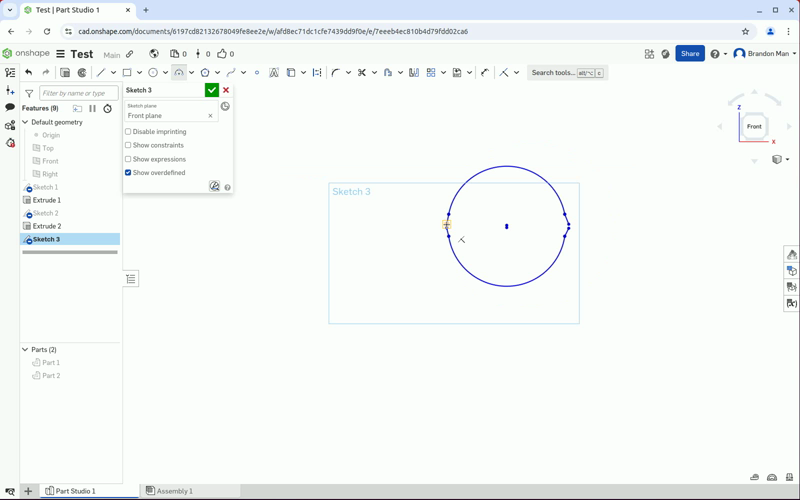
scroll(-6)
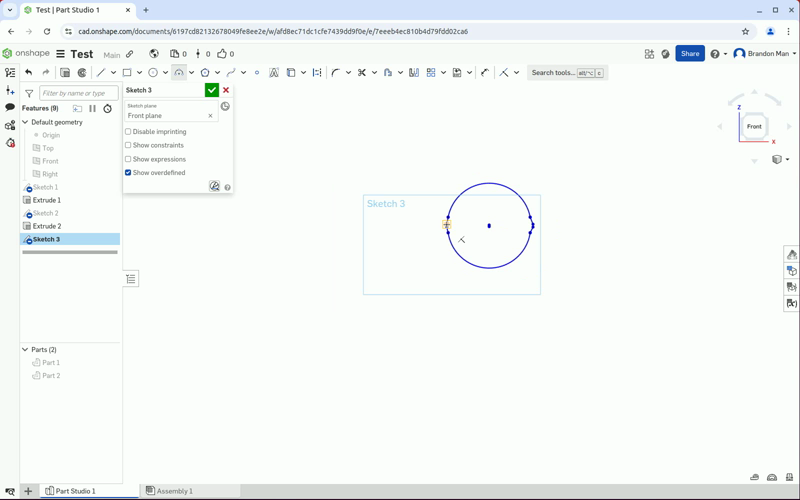
scroll(-6)
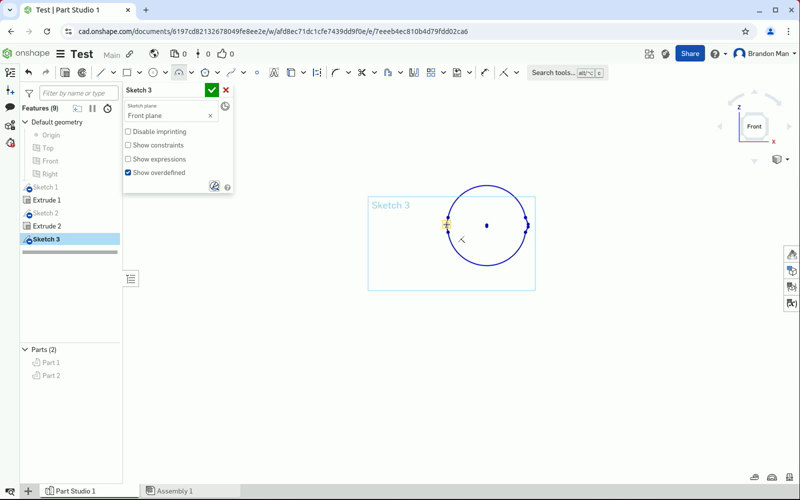
scroll(-6)
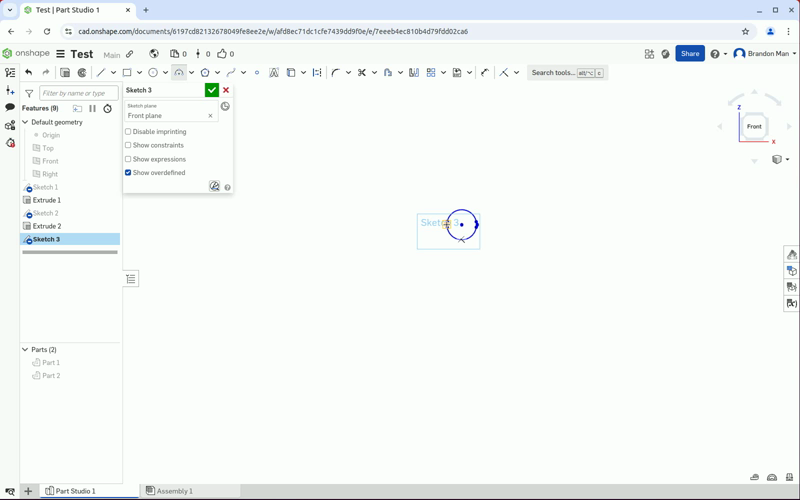
mouse_move(446, 225)
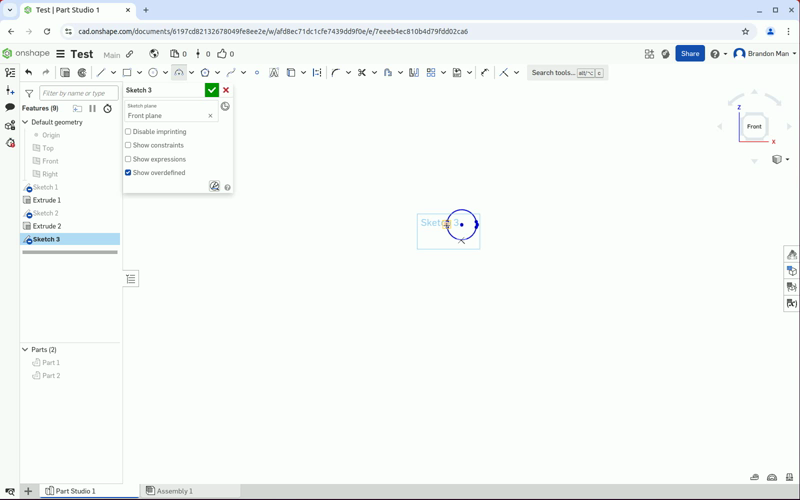
scroll(6)
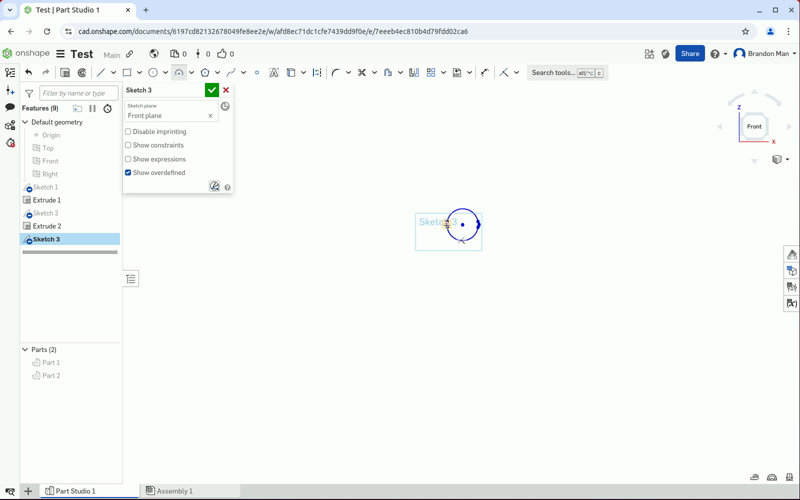
scroll(6)
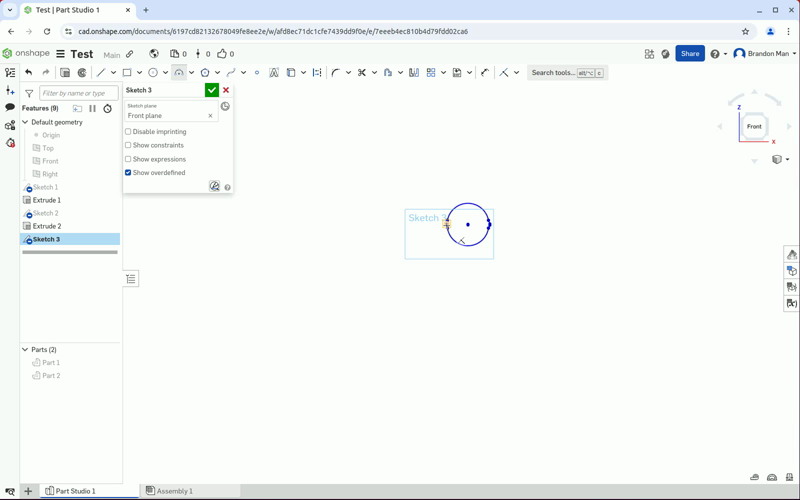
scroll(6)
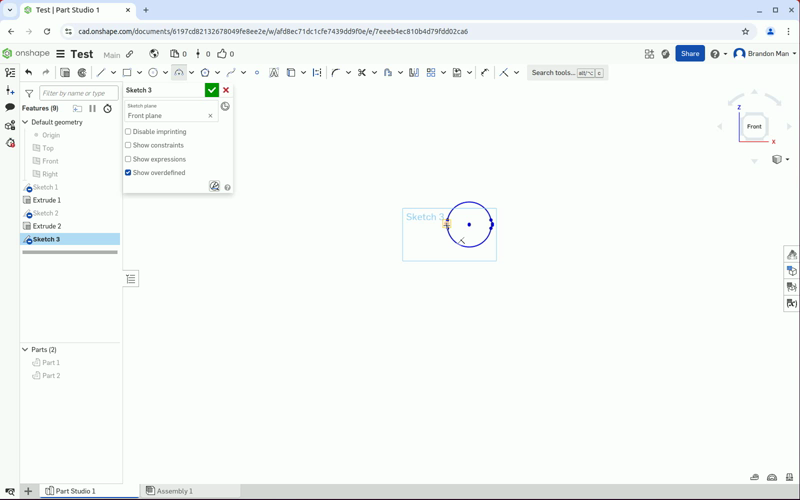
scroll(6)
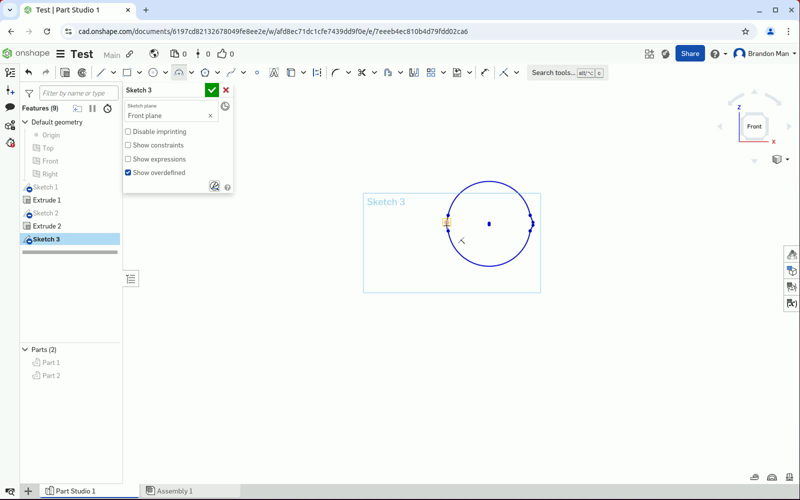
scroll(6)
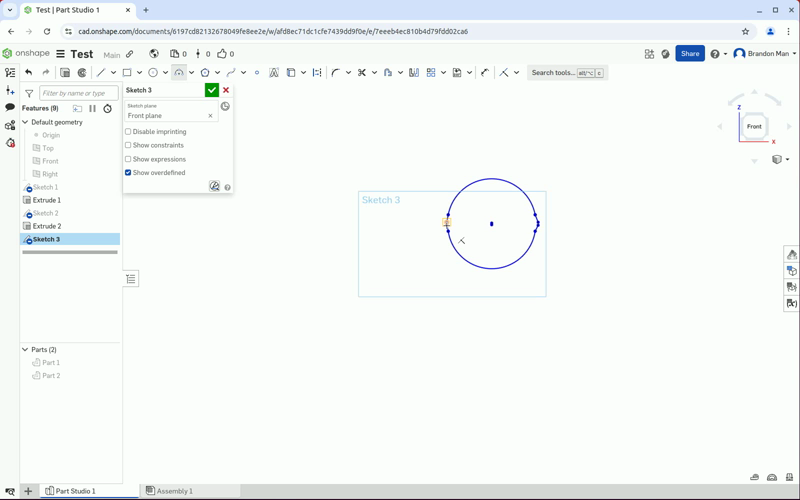
scroll(6)
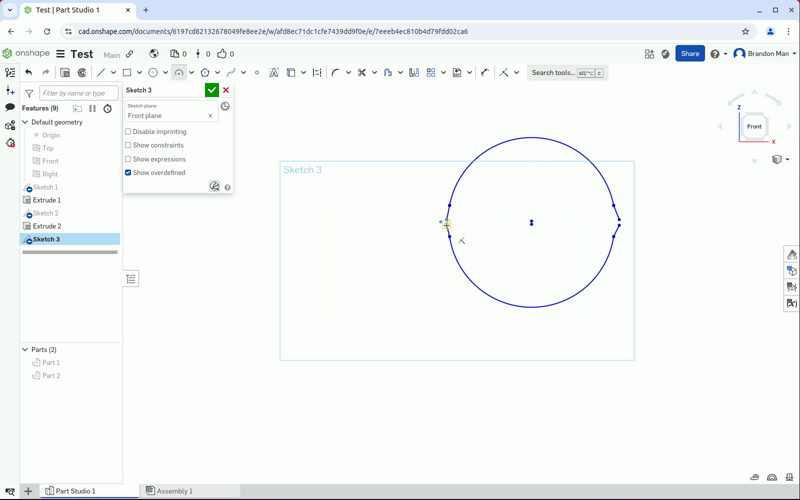
scroll(6)
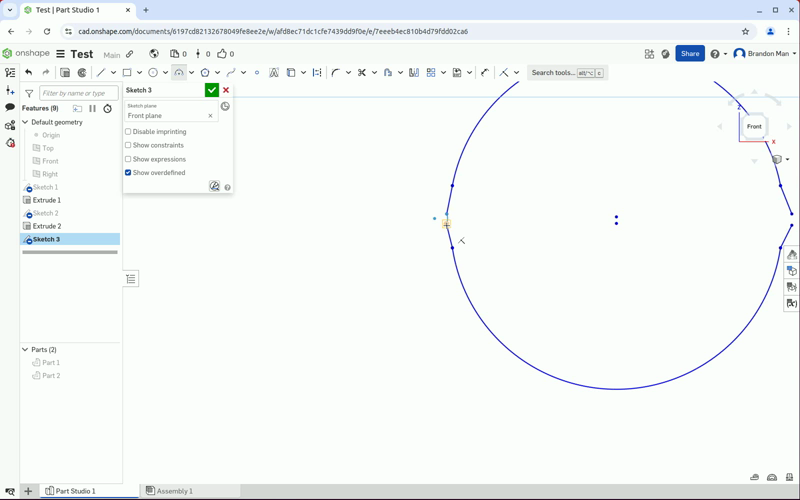
click(446, 225)
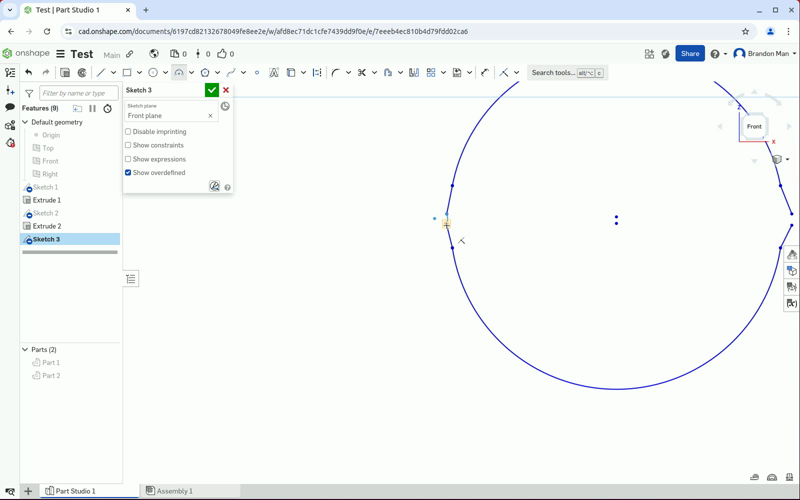
scroll(-6)
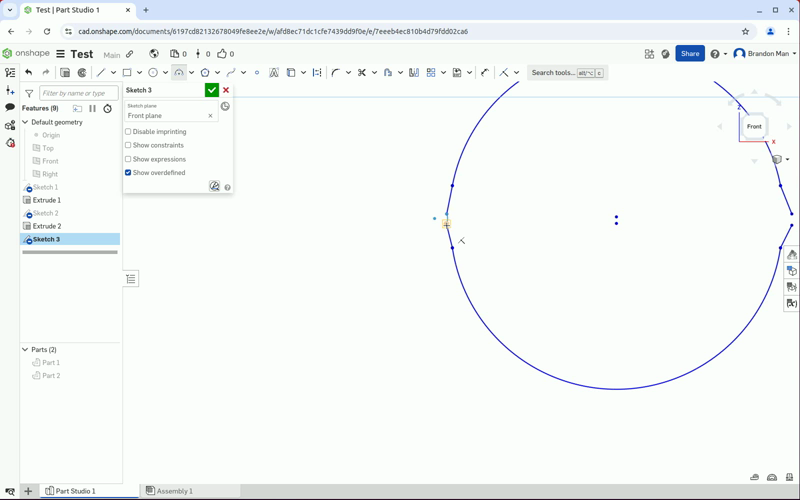
scroll(-6)
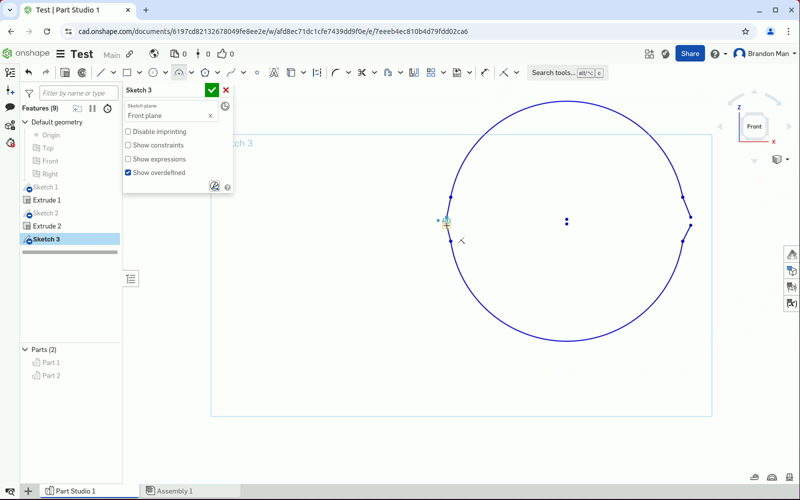
scroll(-6)
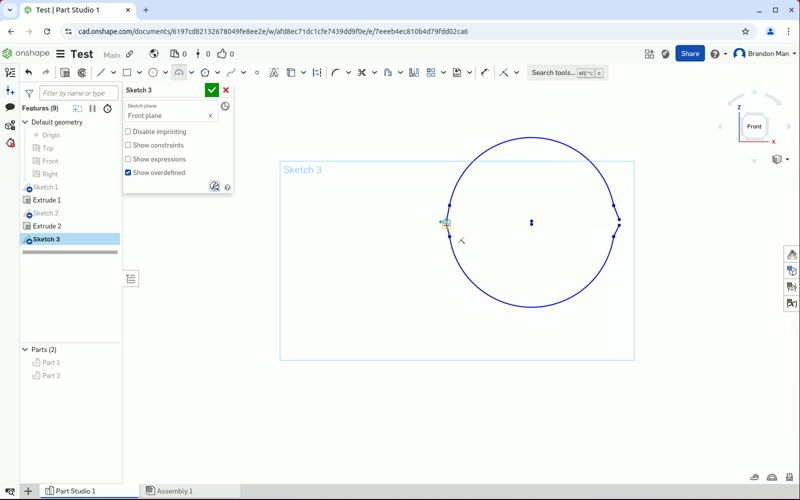
scroll(-6)
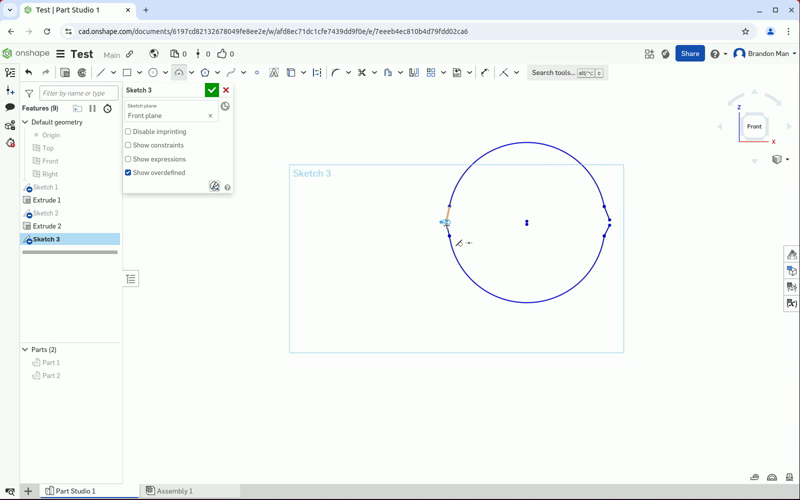
scroll(-6)
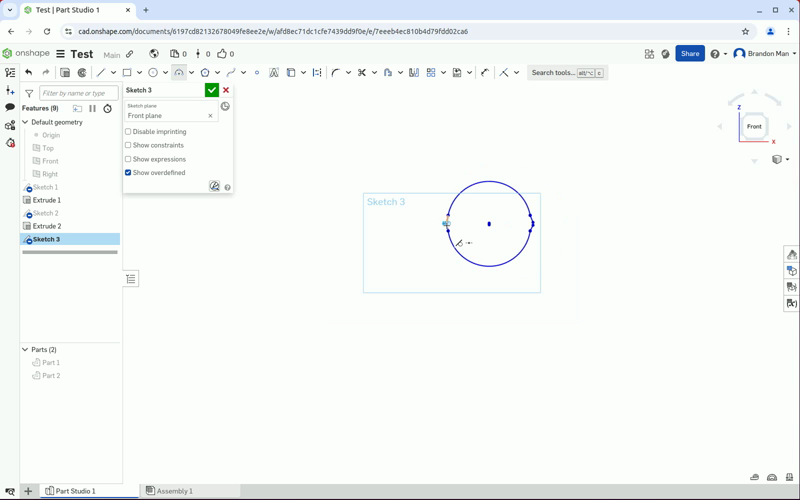
scroll(-6)
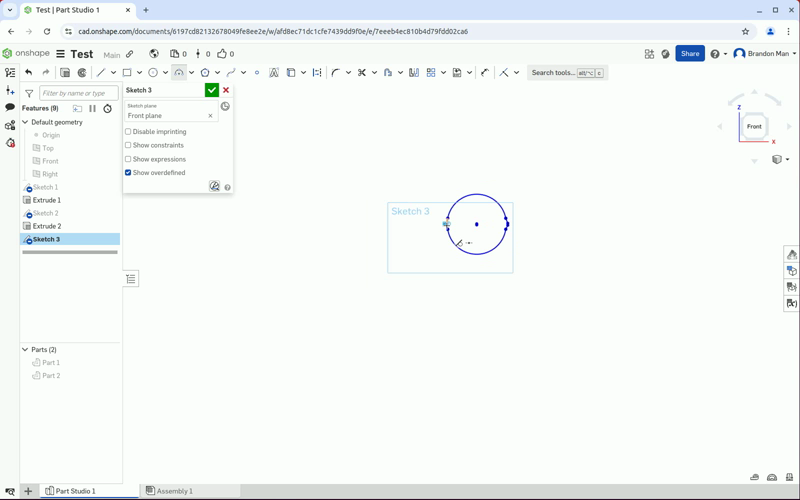
scroll(-6)
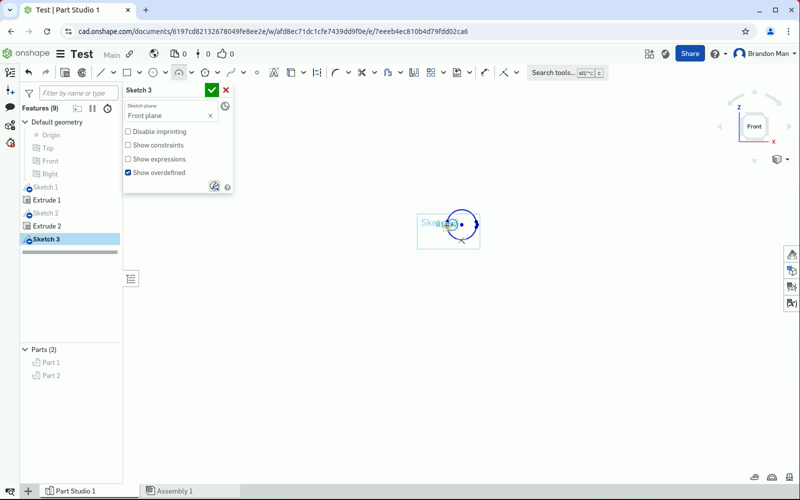
key_down(shift)
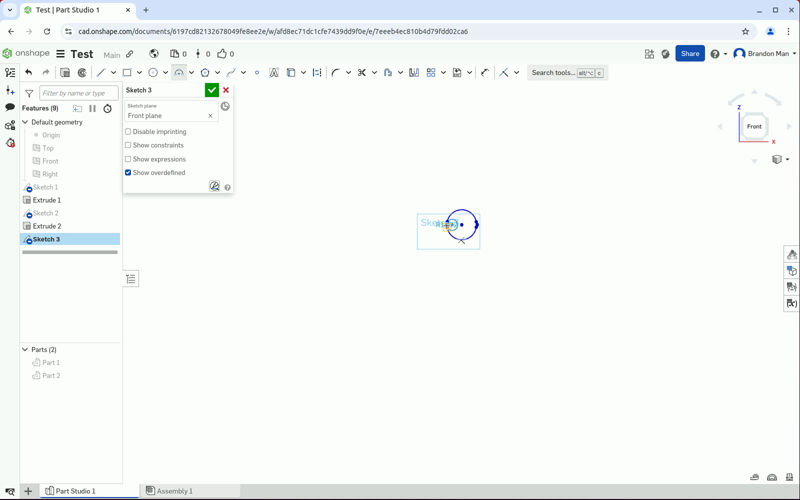
mouse_move(446, 224)
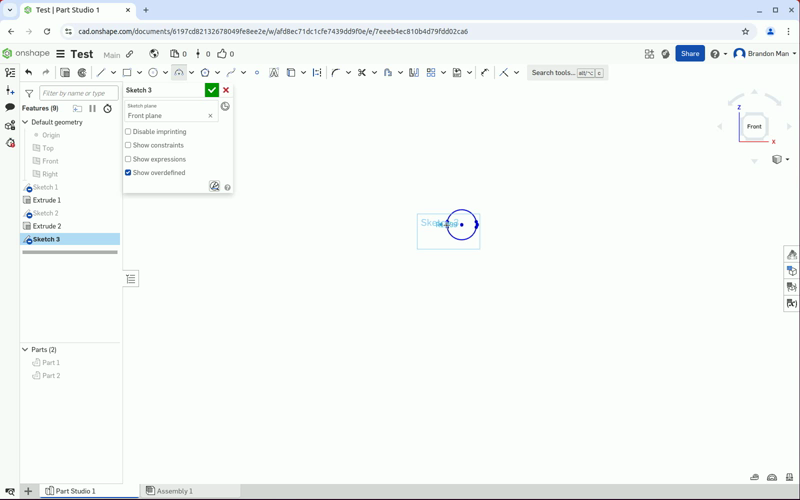
scroll(6)
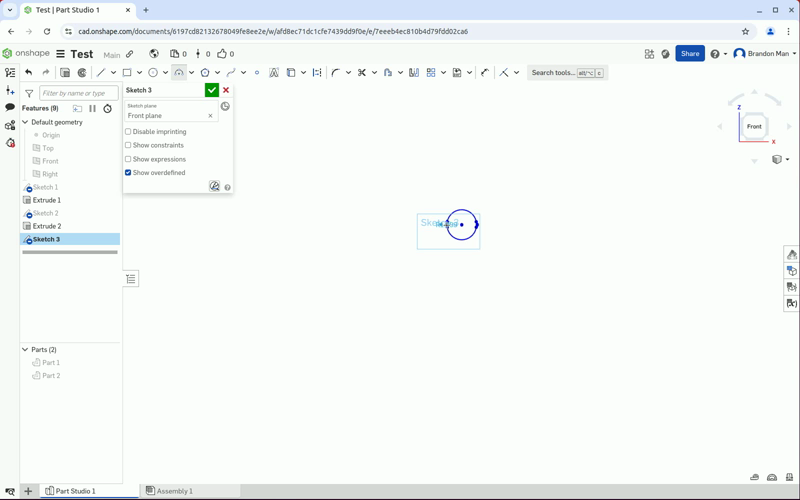
scroll(6)
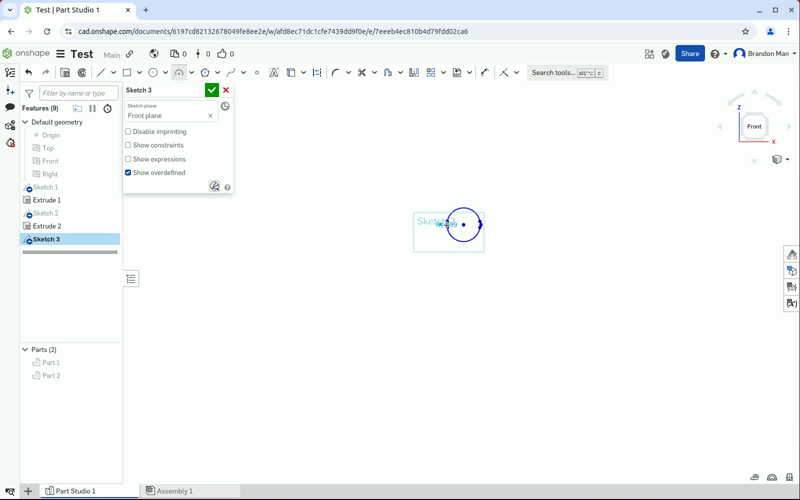
scroll(6)
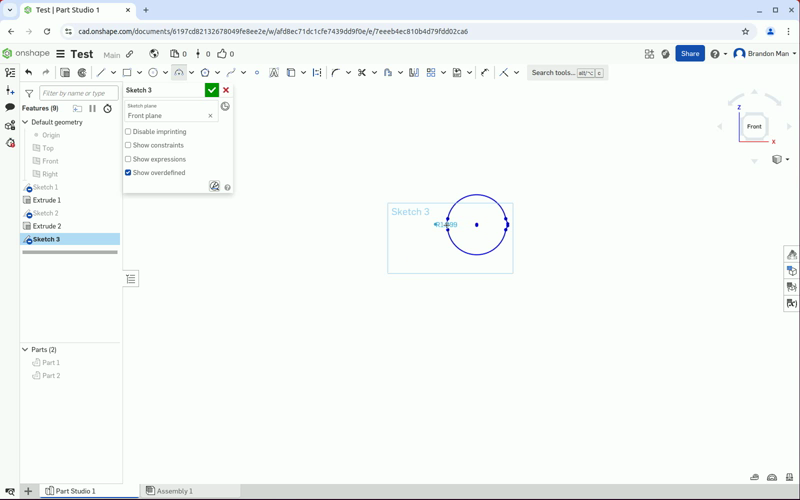
scroll(6)
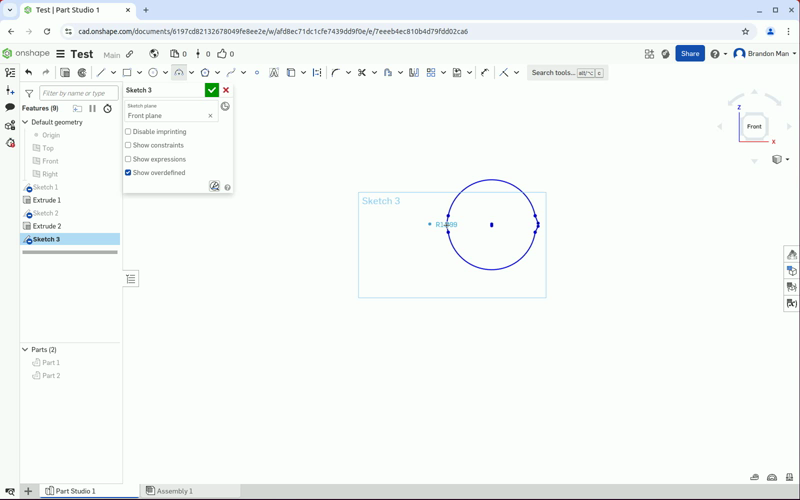
scroll(6)
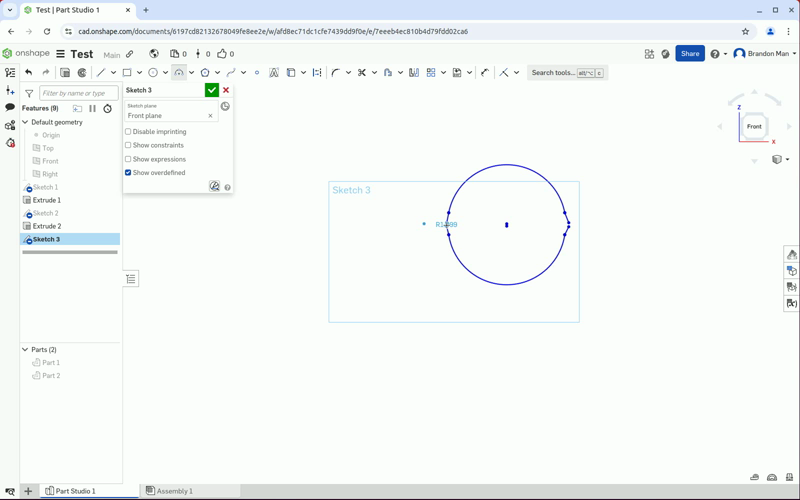
scroll(6)
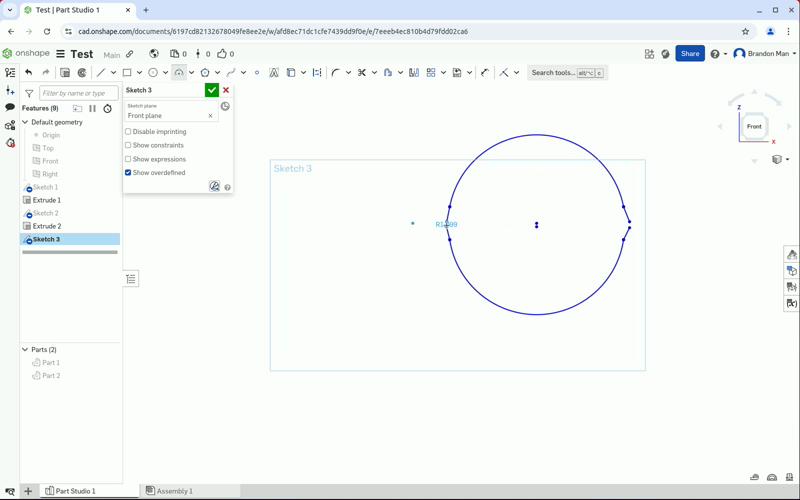
scroll(6)
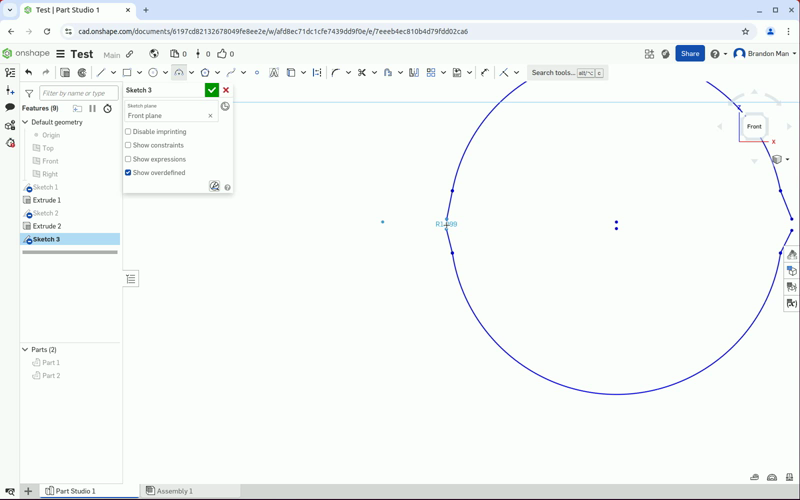
click(446, 224)
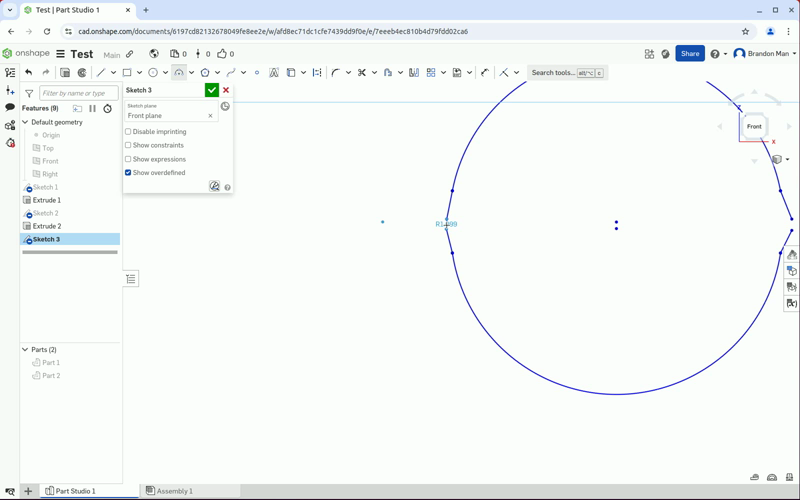
scroll(-6)
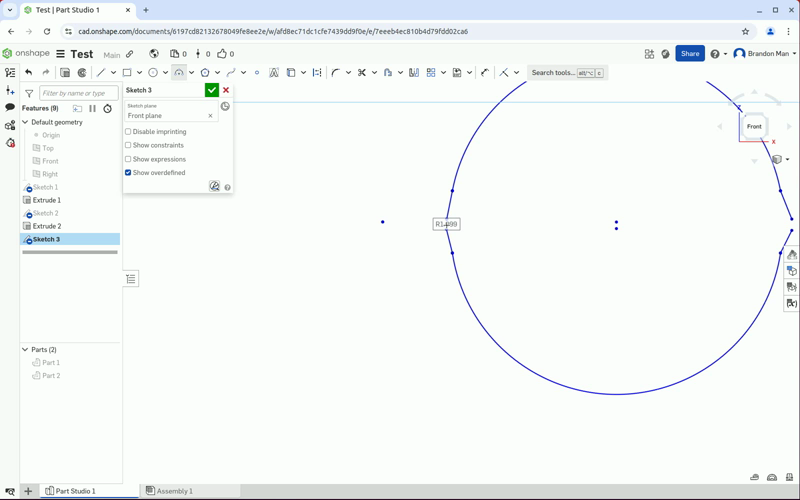
scroll(-6)
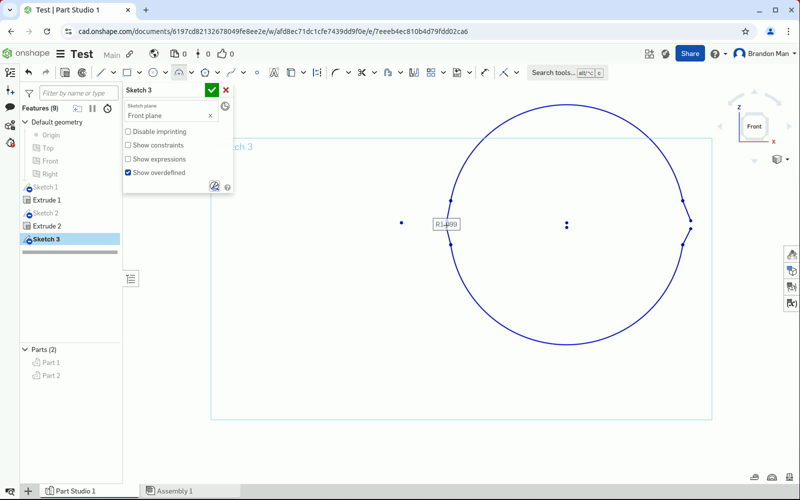
scroll(-6)
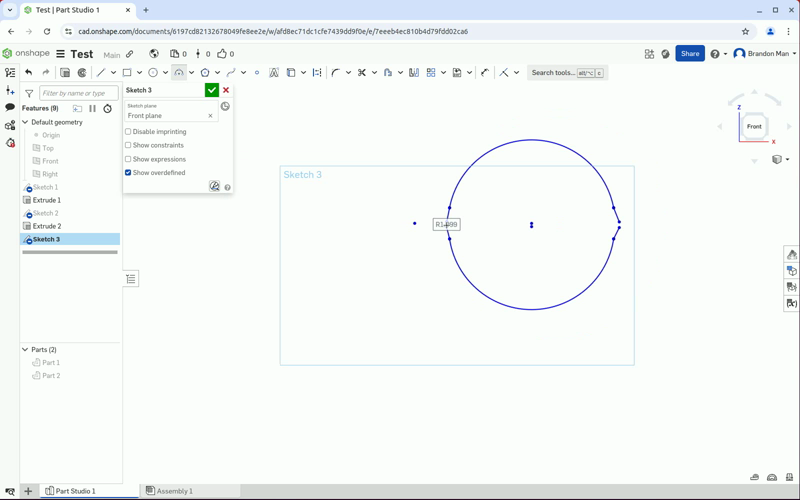
scroll(-6)
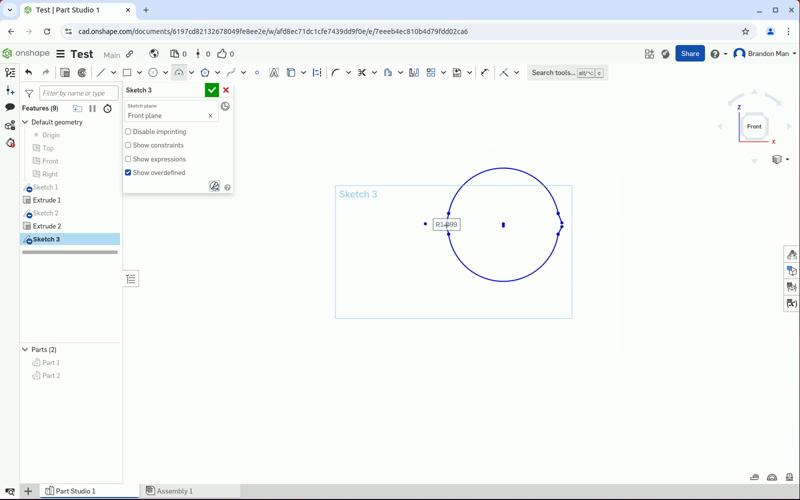
scroll(-6)
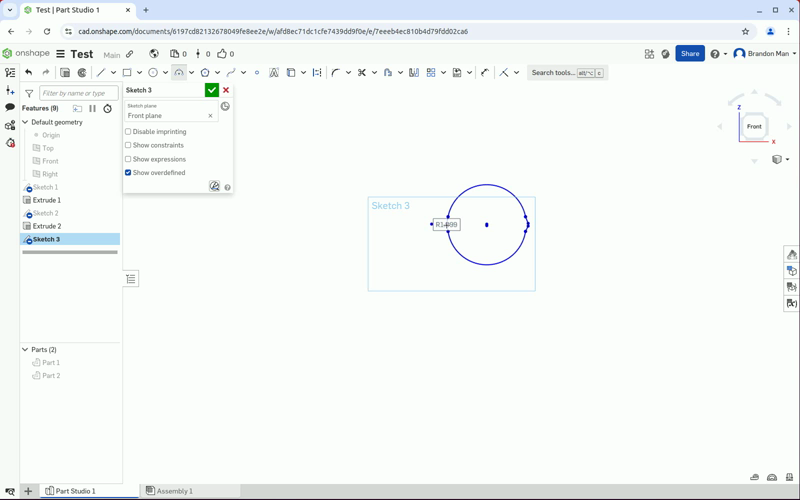
scroll(-6)
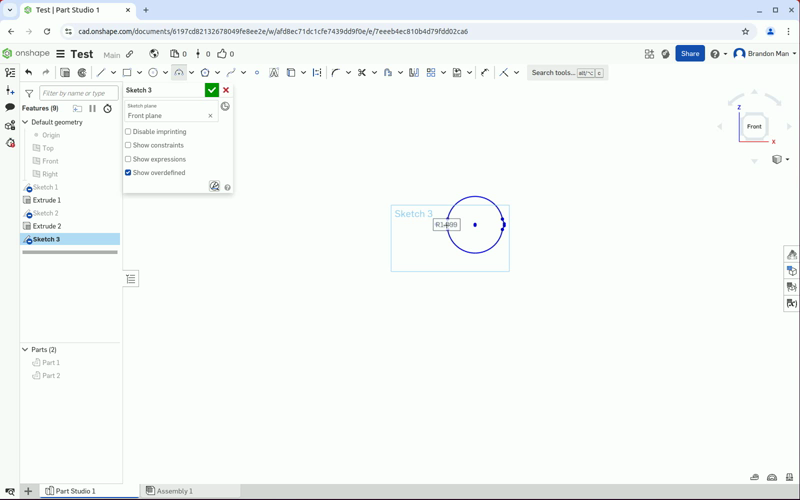
scroll(-6)
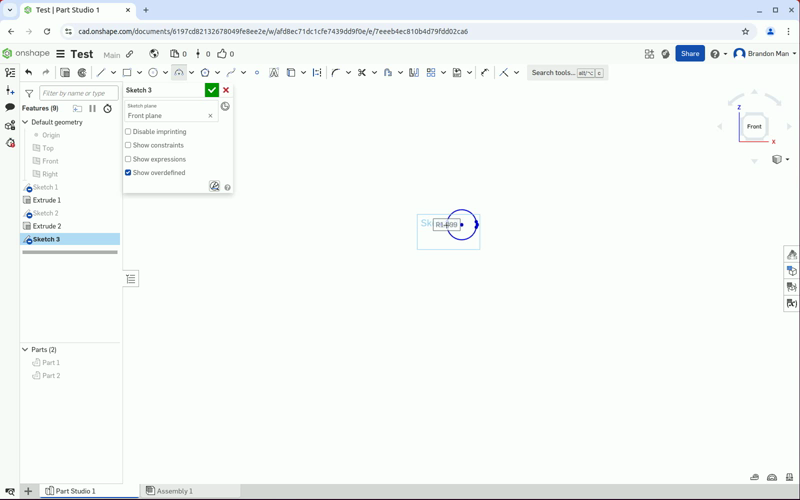
key_up(shift)
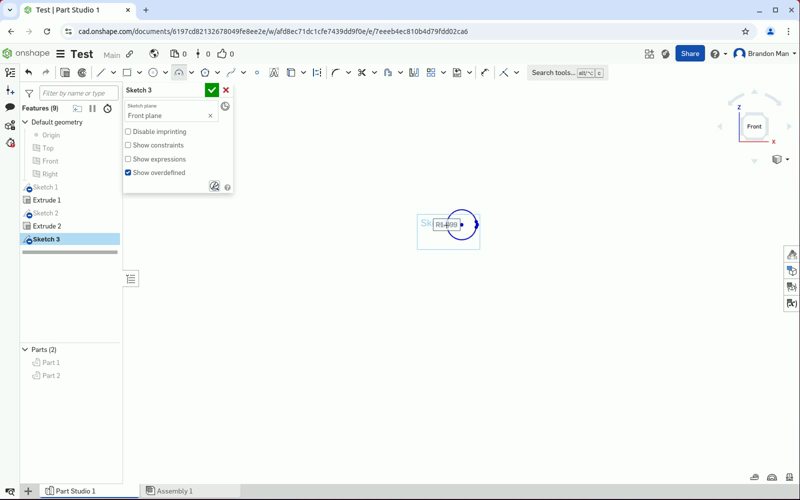
key(esc)
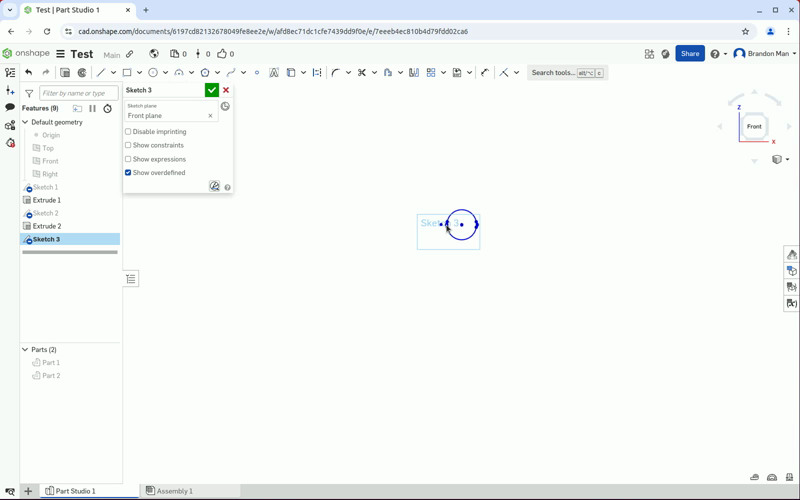
key(c)
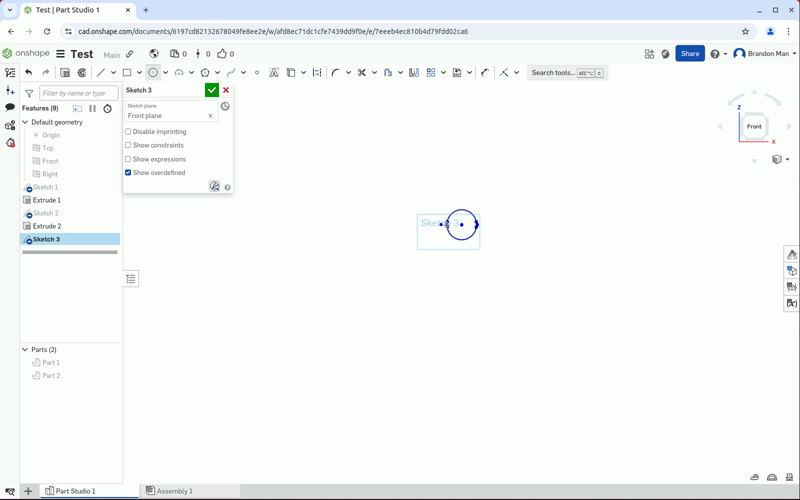
key_down(shift)
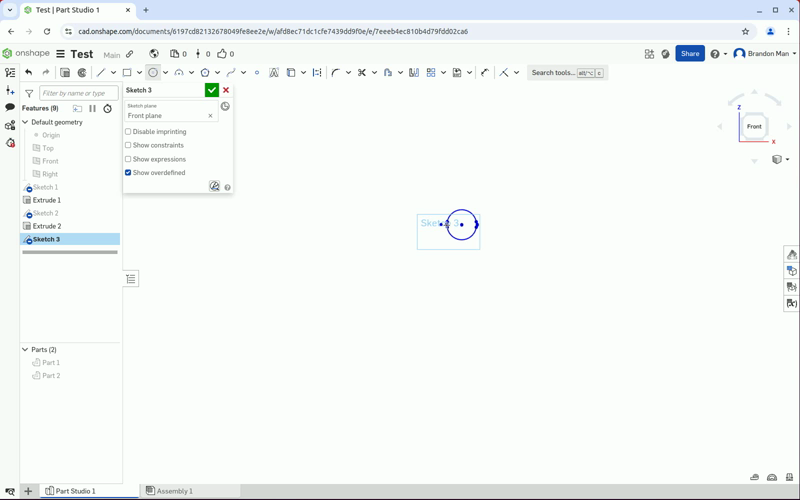
mouse_move(461, 224)
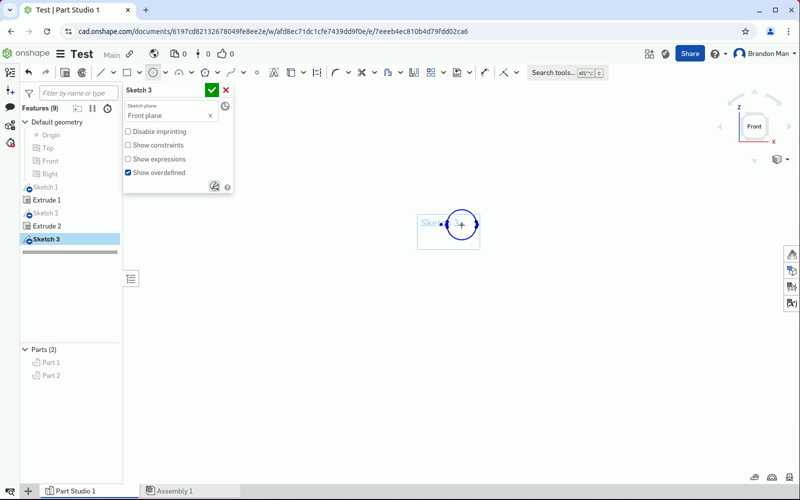
scroll(6)
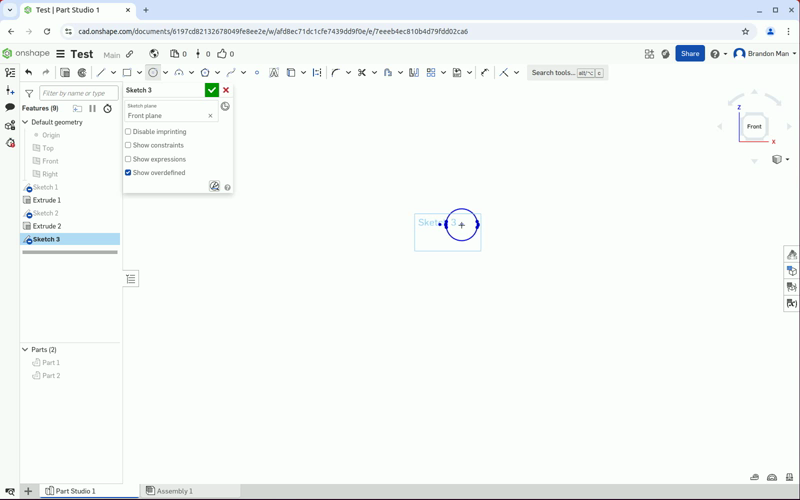
scroll(6)
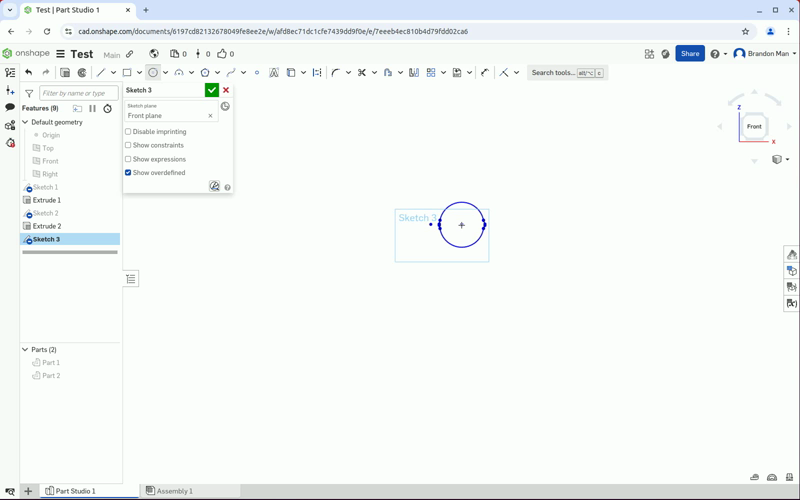
scroll(6)
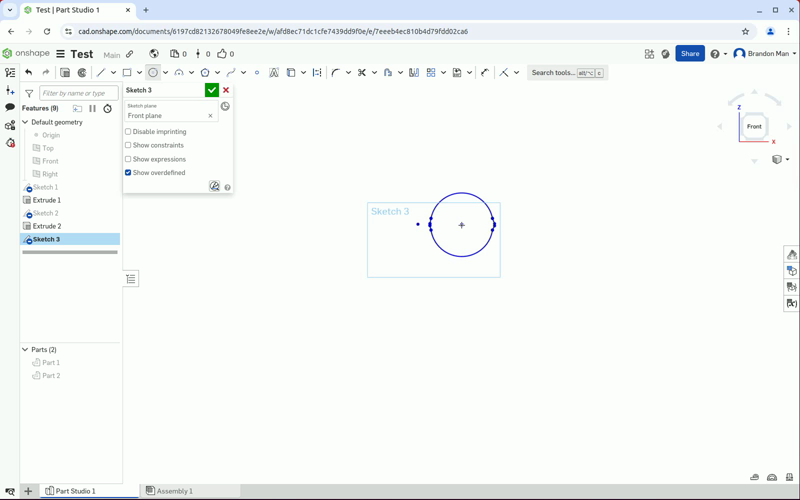
scroll(6)
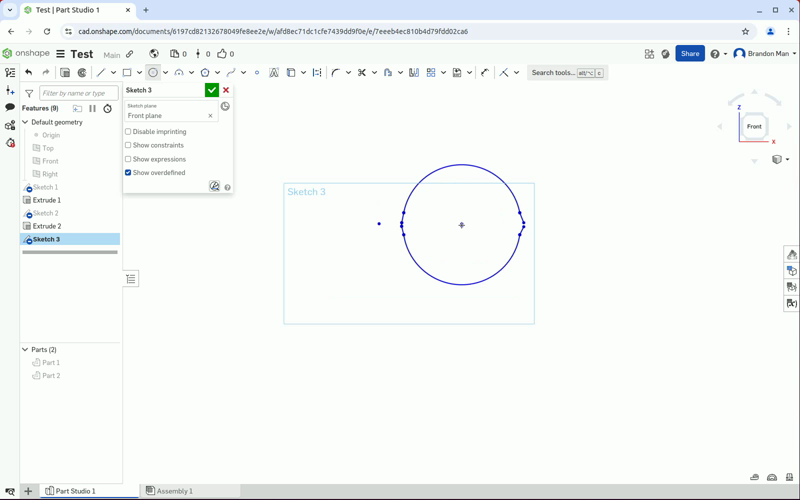
scroll(6)
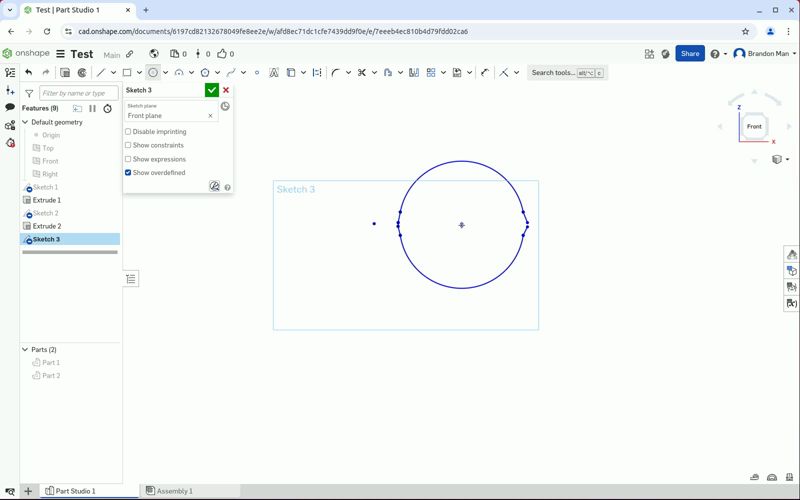
scroll(6)
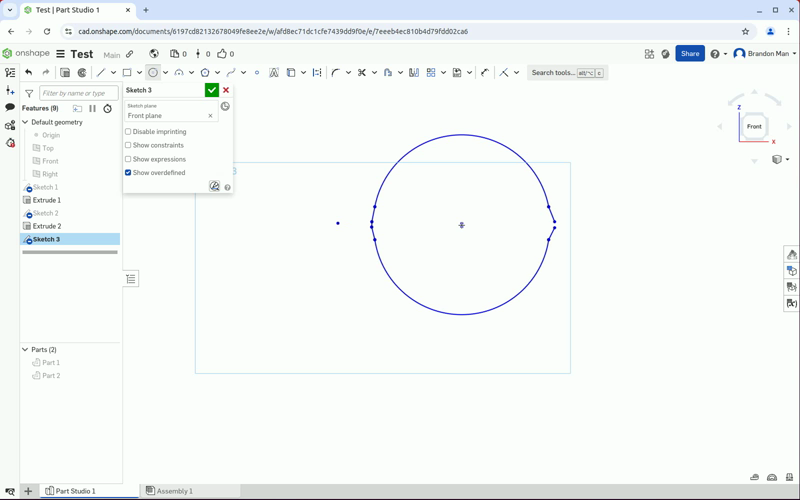
scroll(6)
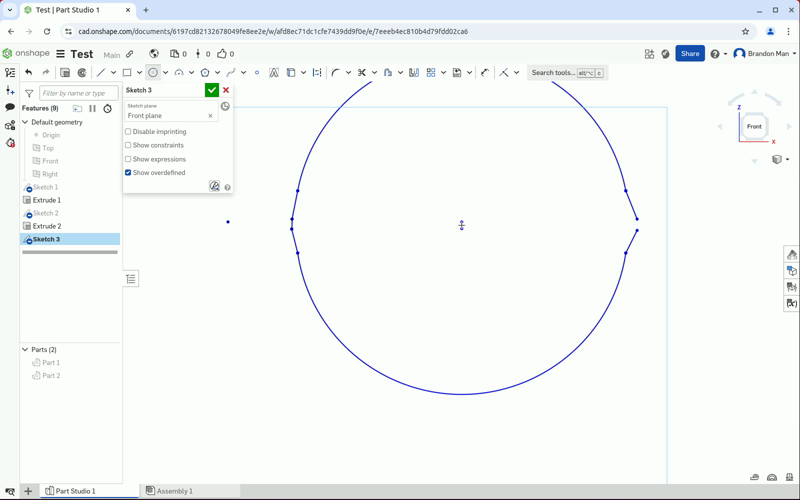
click(461, 224)
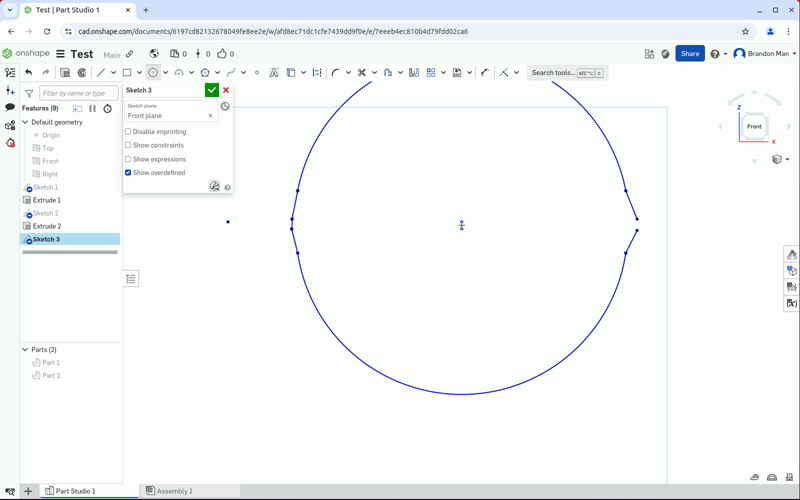
scroll(-6)
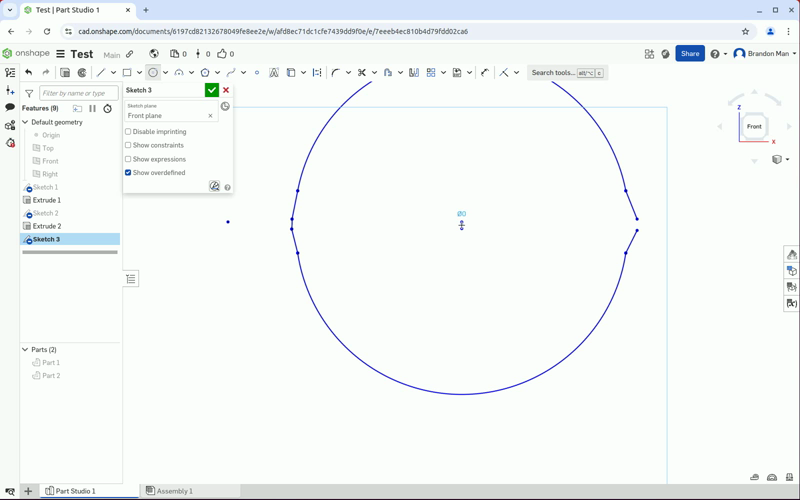
scroll(-6)
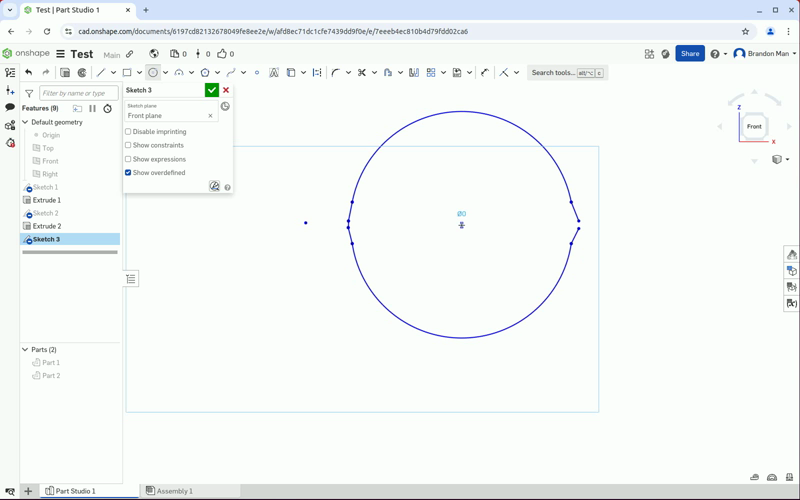
scroll(-6)
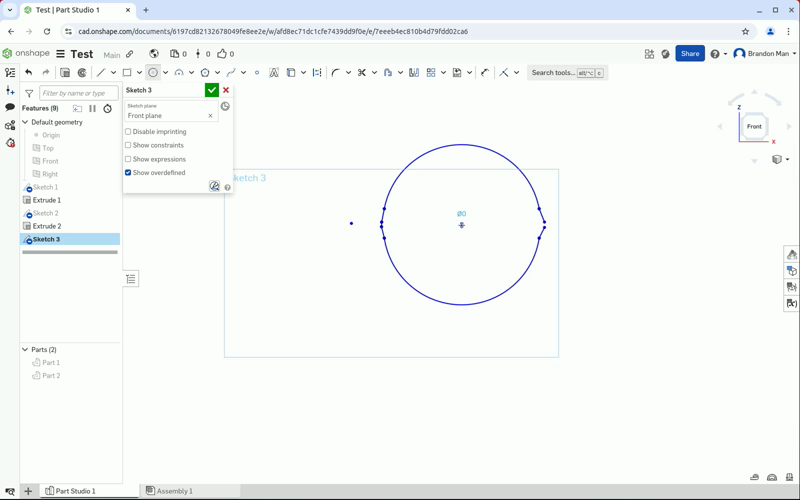
scroll(-6)
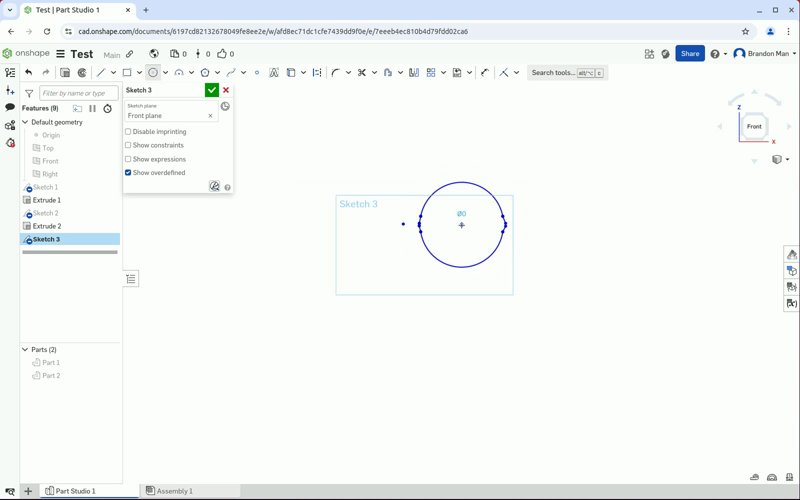
scroll(-6)
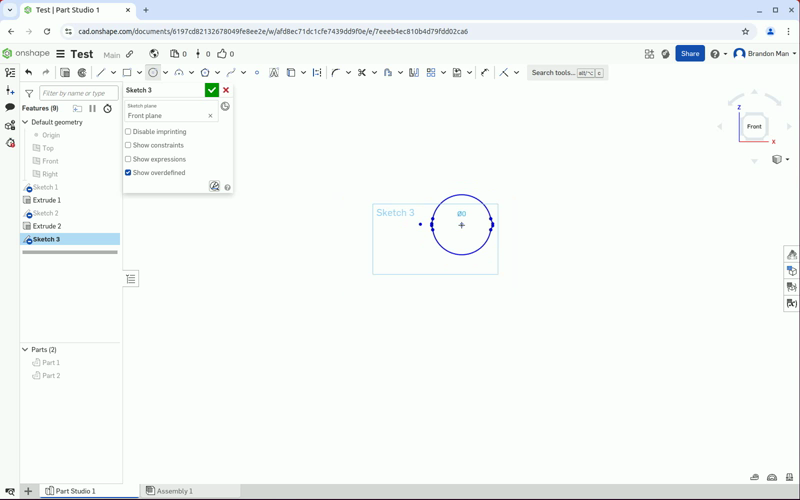
scroll(-6)
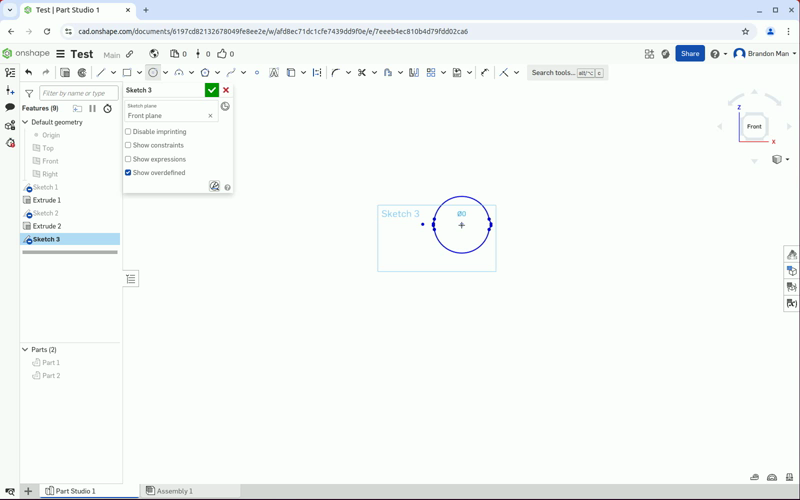
scroll(-6)
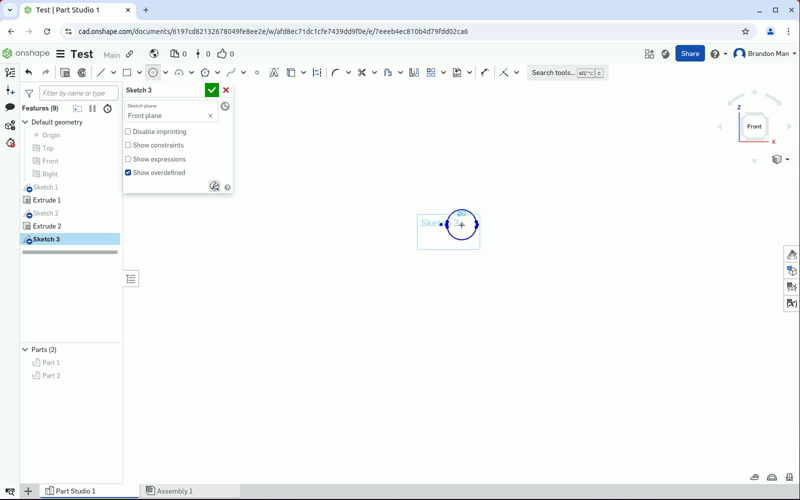
key_up(shift)
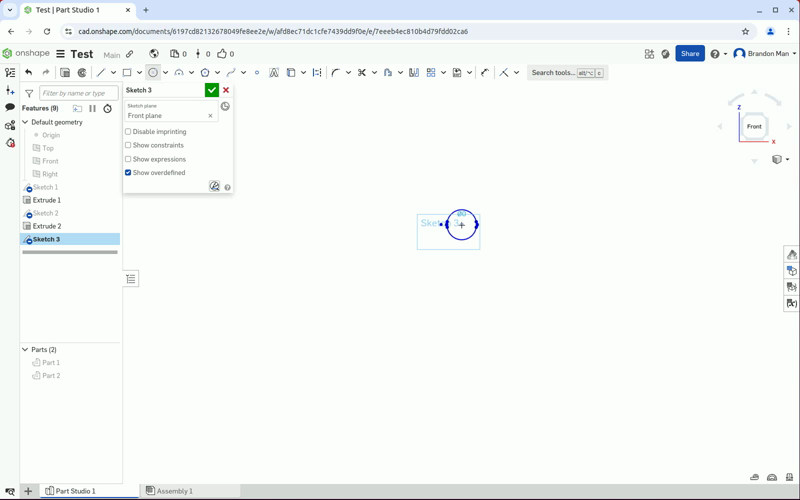
mouse_move(464, 224)
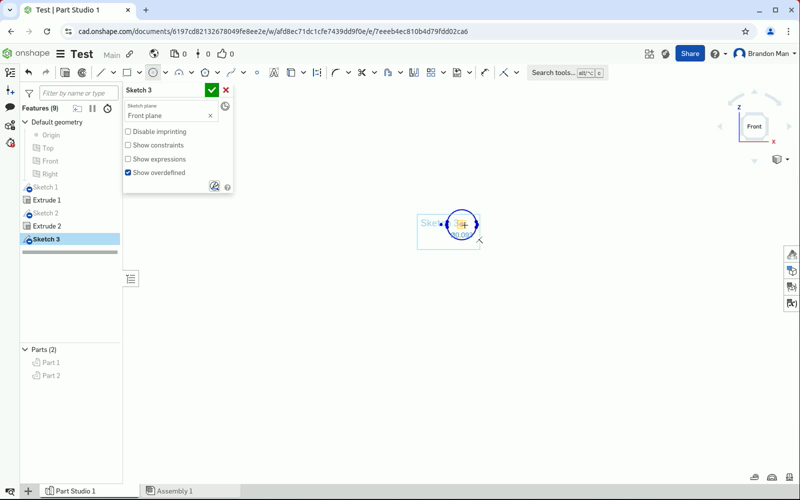
scroll(6)
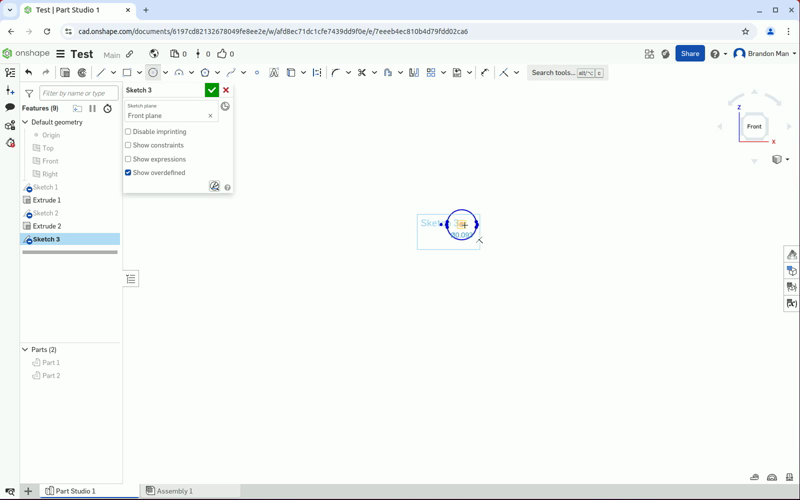
scroll(6)
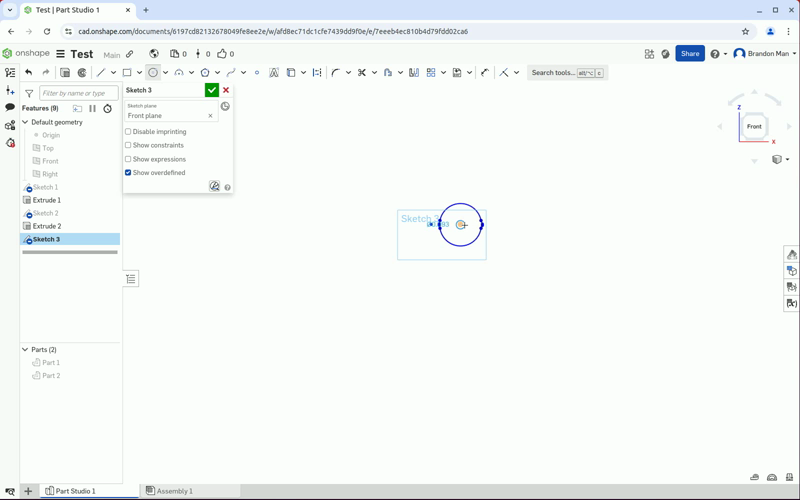
scroll(6)
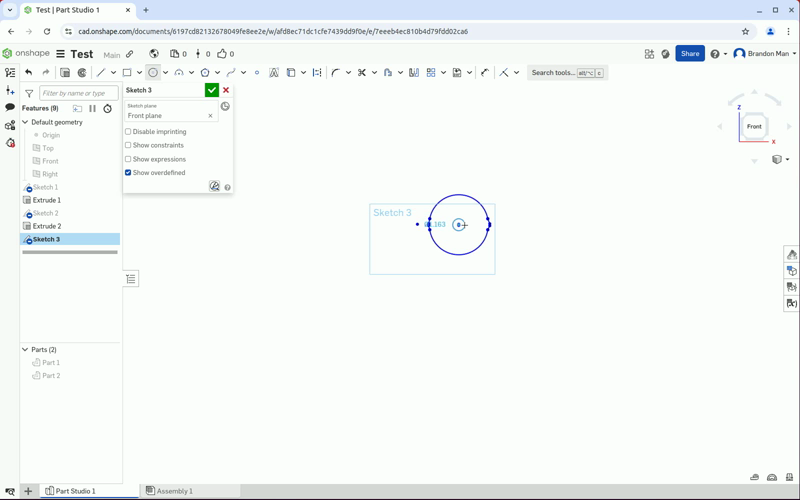
scroll(6)
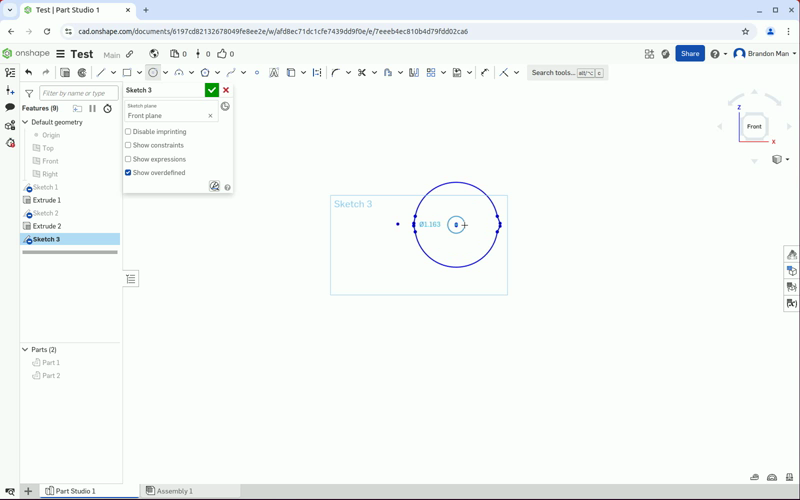
scroll(6)
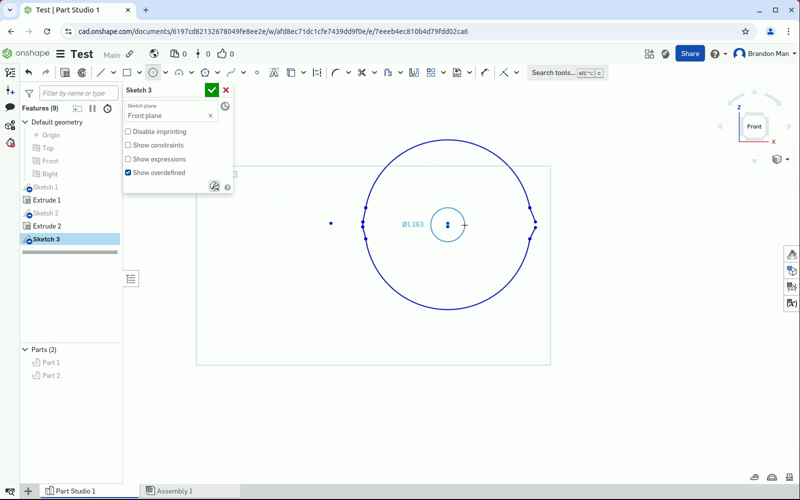
scroll(6)
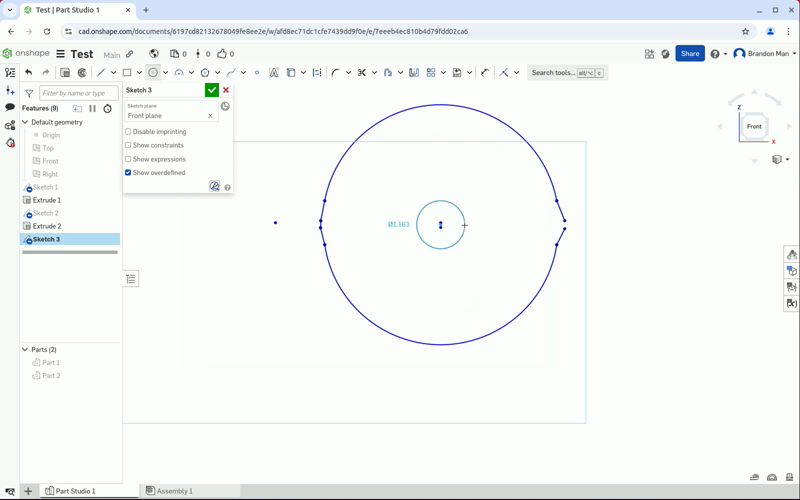
scroll(6)
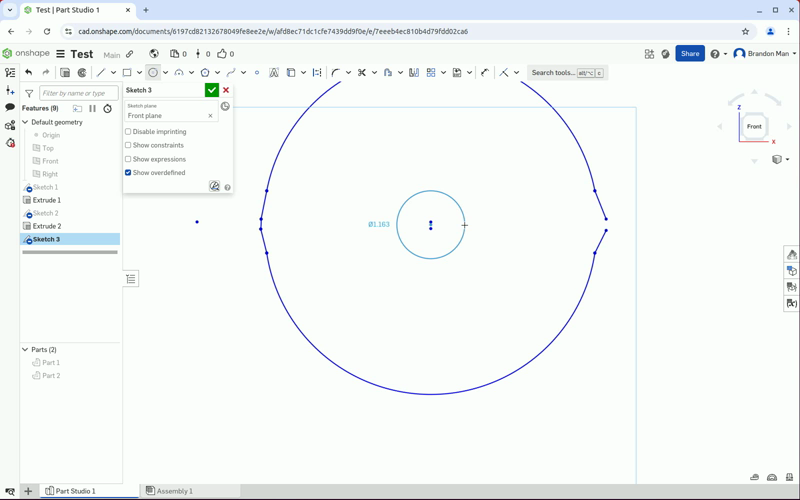
click(464, 224)
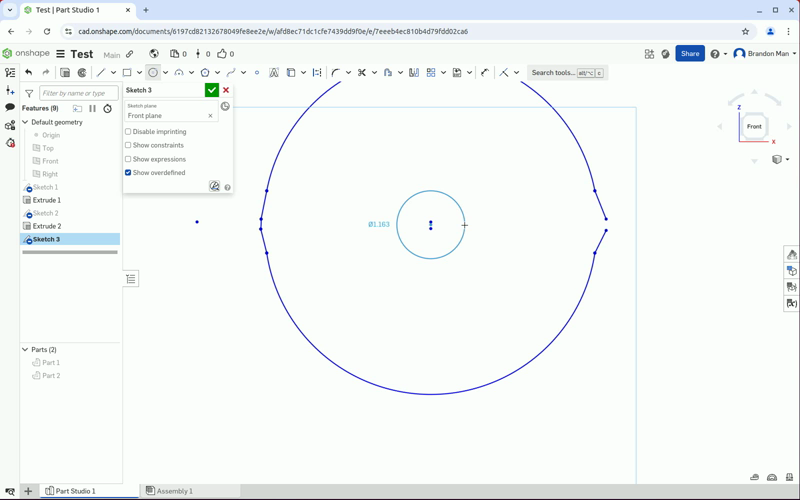
scroll(-6)
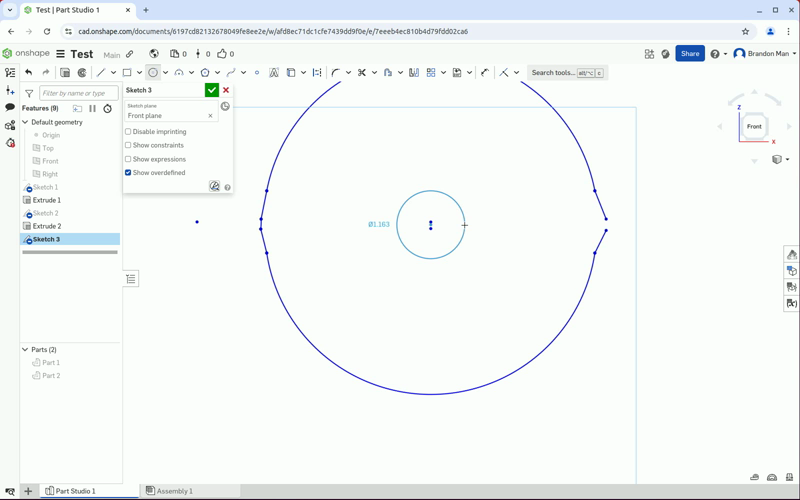
scroll(-6)
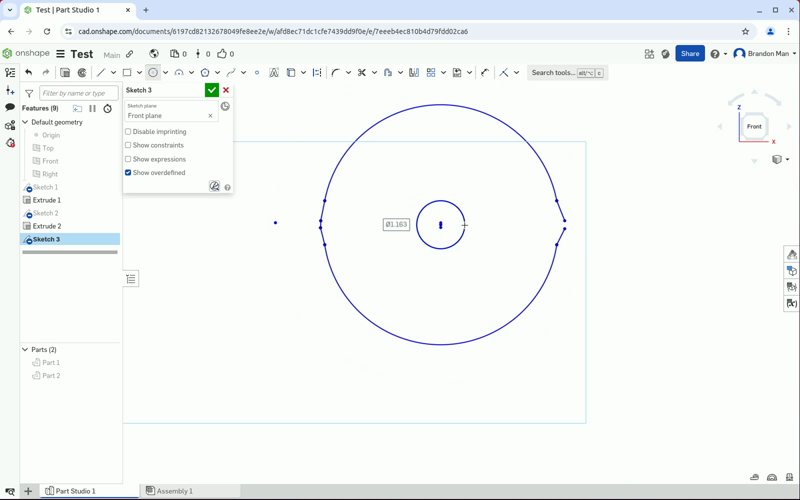
scroll(-6)
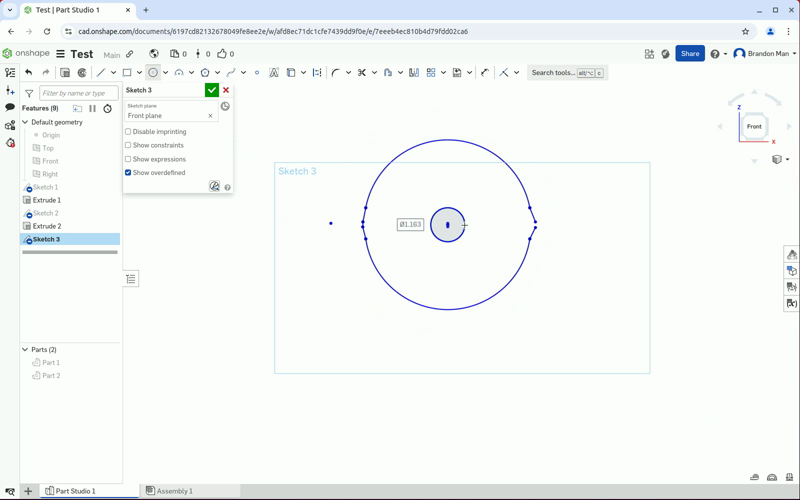
scroll(-6)
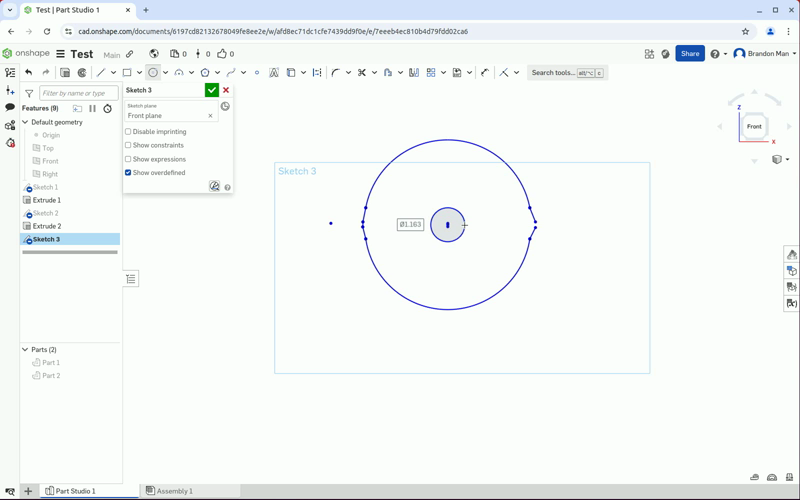
scroll(-6)
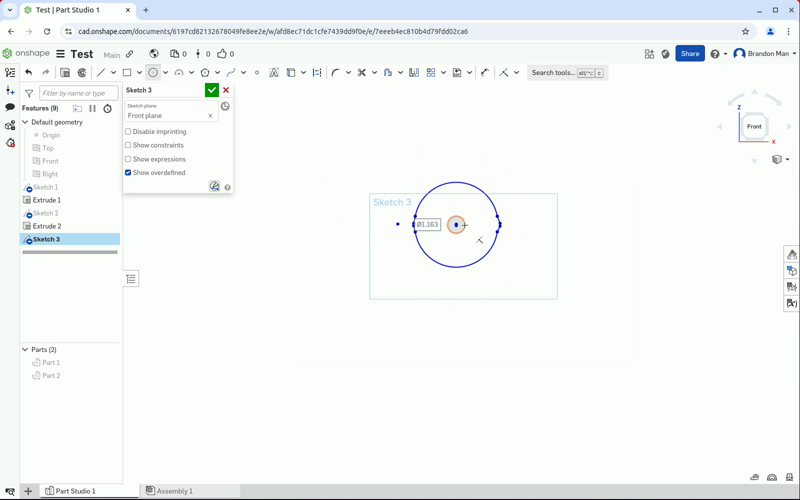
scroll(-6)
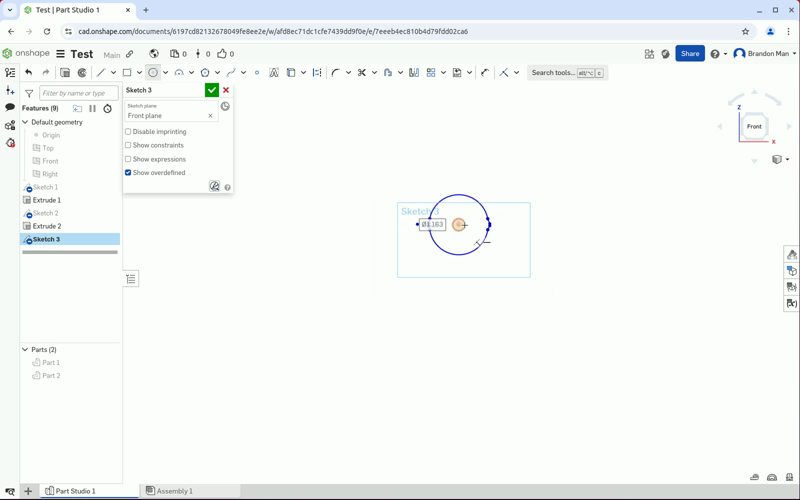
scroll(-6)
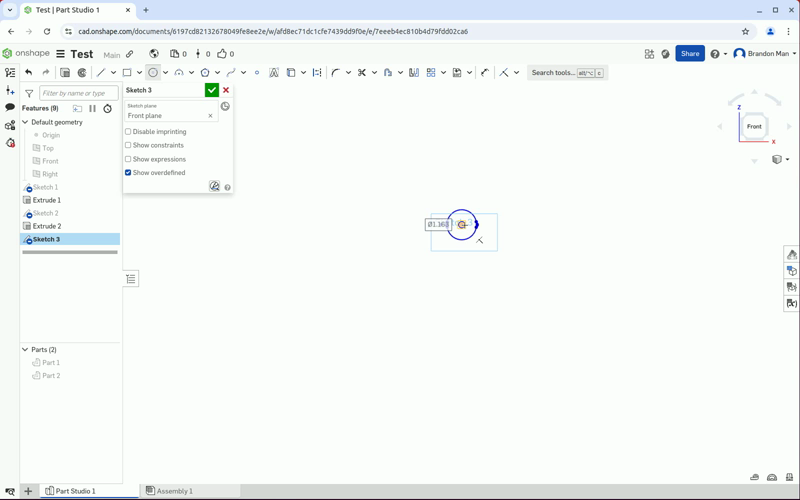
key(esc)
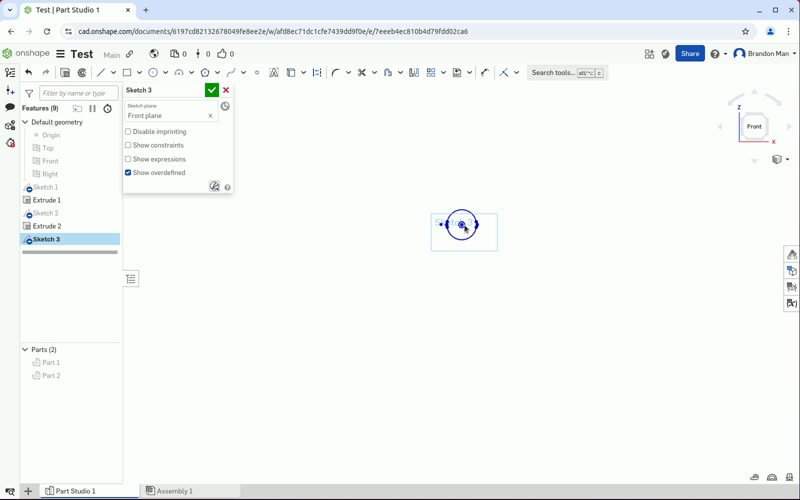
mouse_move(472, 224)
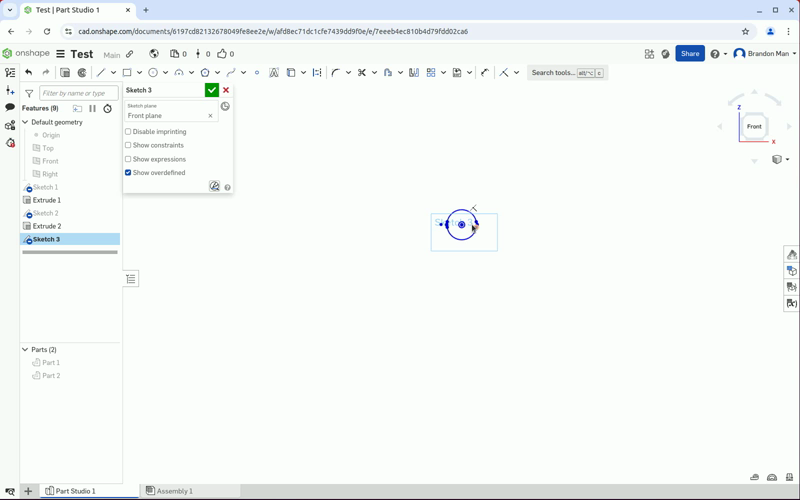
scroll(6)
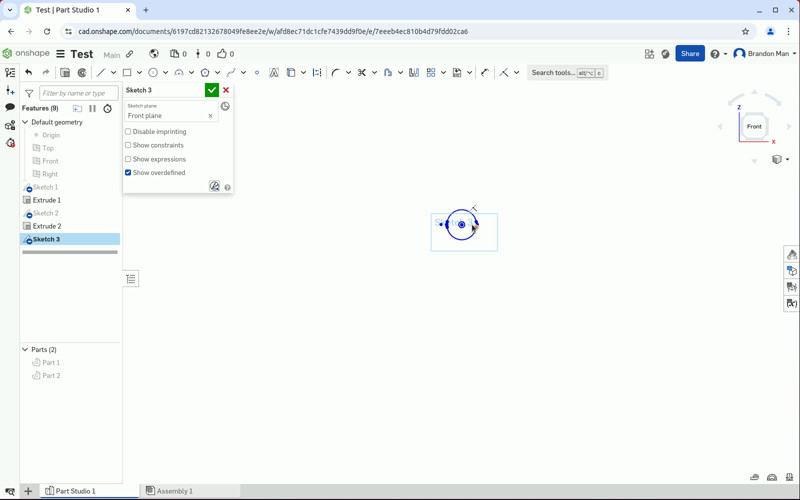
scroll(6)
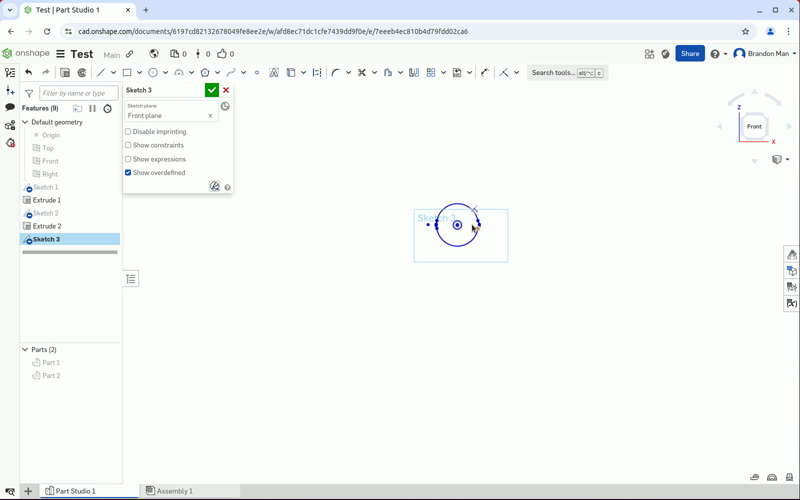
scroll(6)
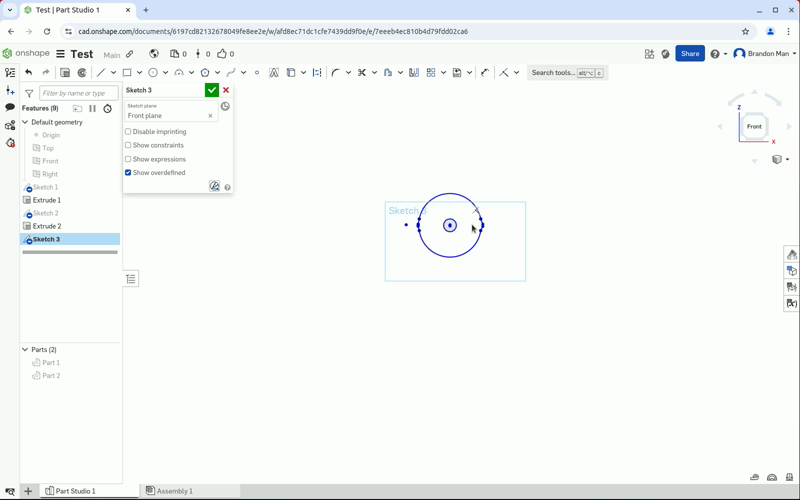
scroll(6)
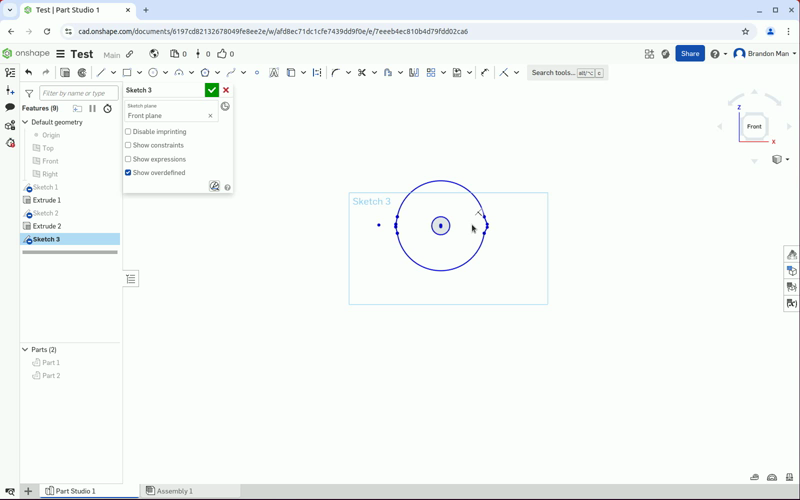
scroll(6)
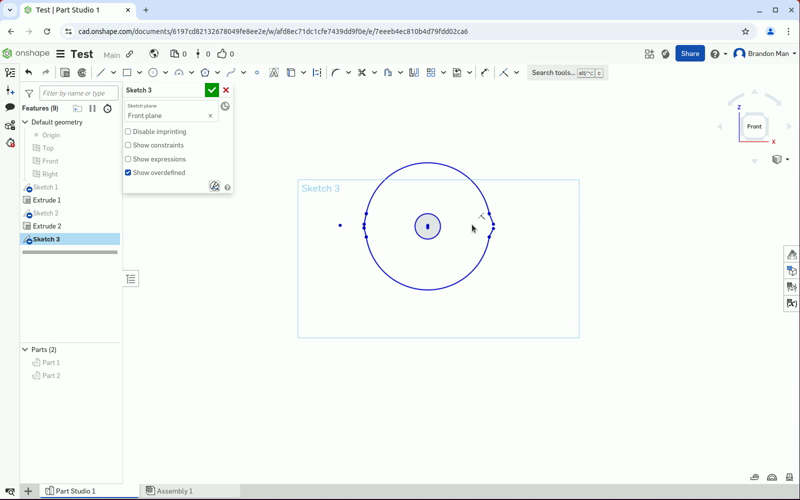
scroll(6)
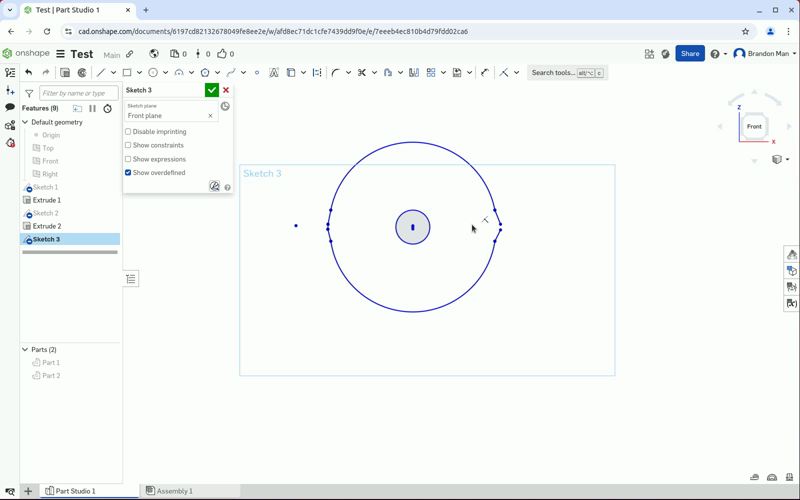
scroll(6)
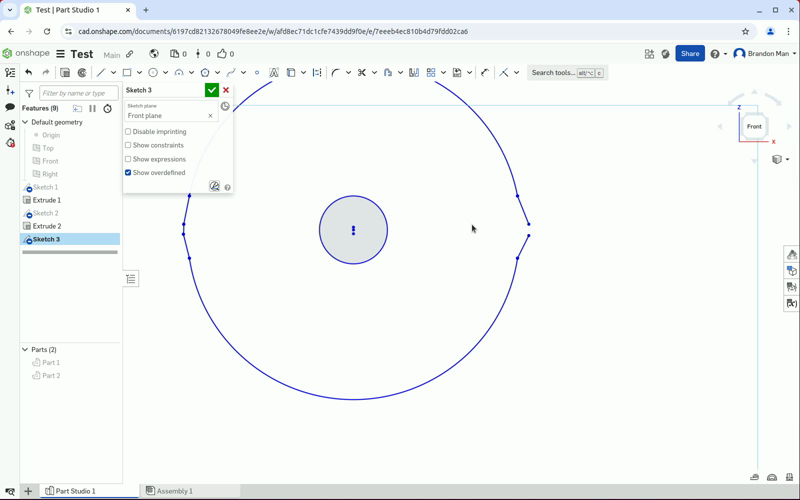
click(472, 224)
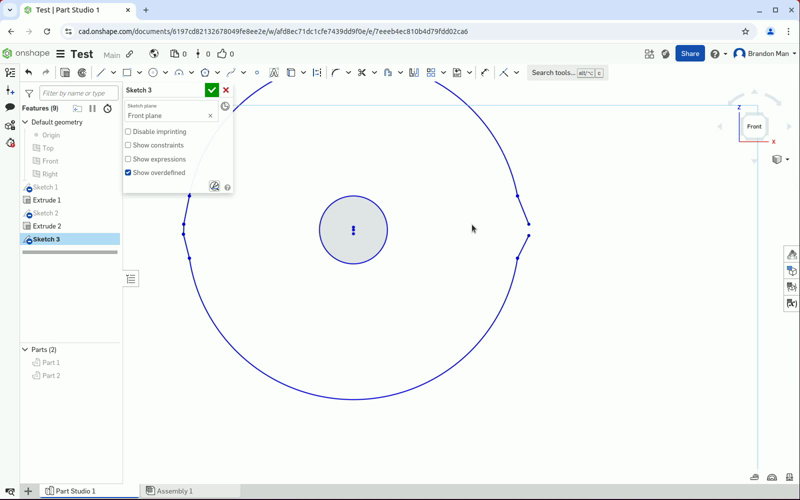
scroll(-6)
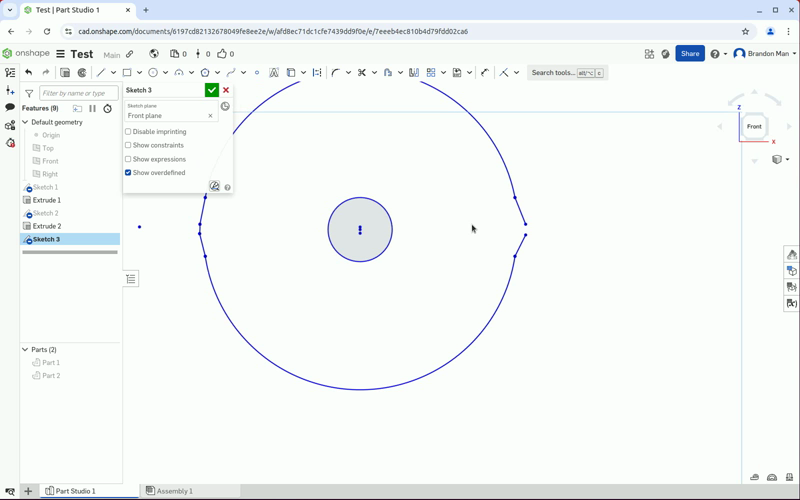
scroll(-6)
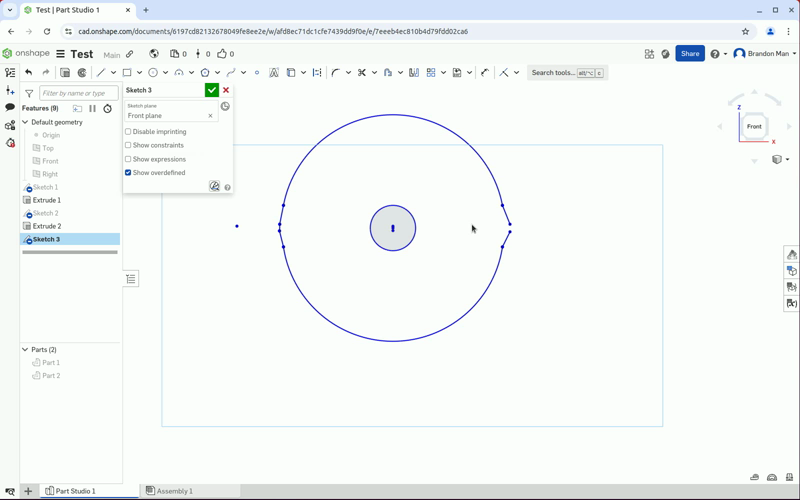
scroll(-6)
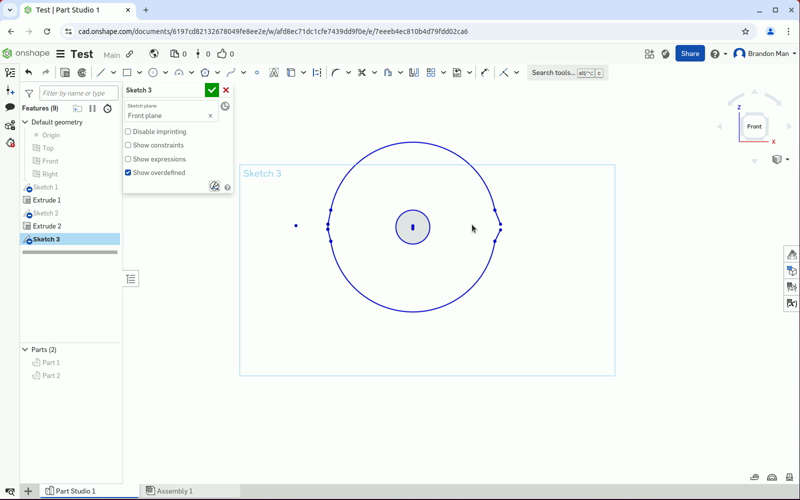
scroll(-6)
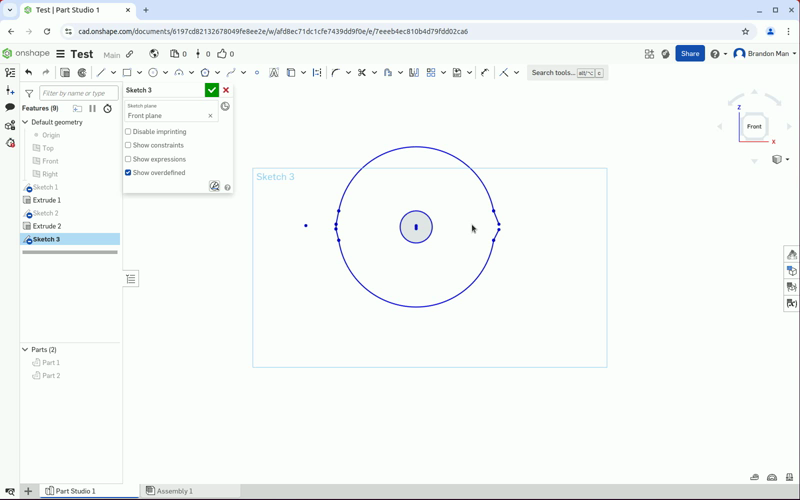
scroll(-6)
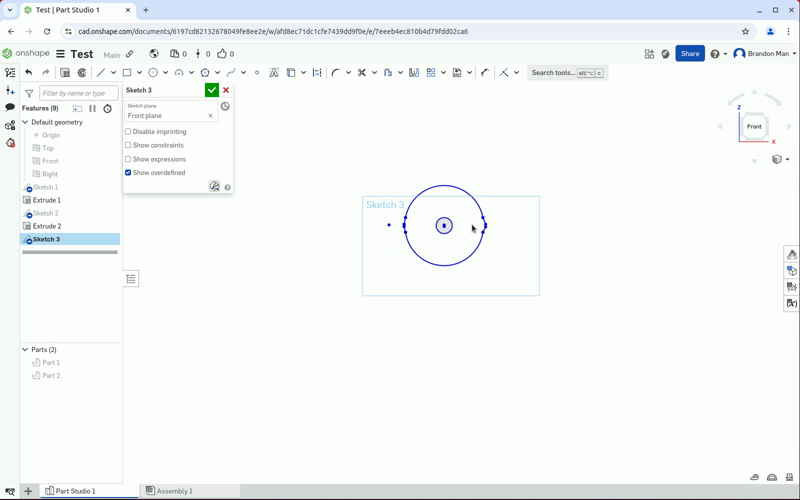
scroll(-6)
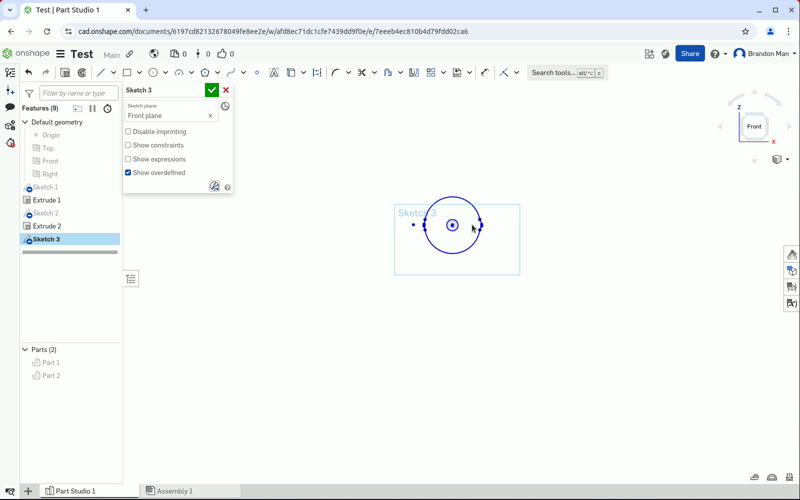
scroll(-6)
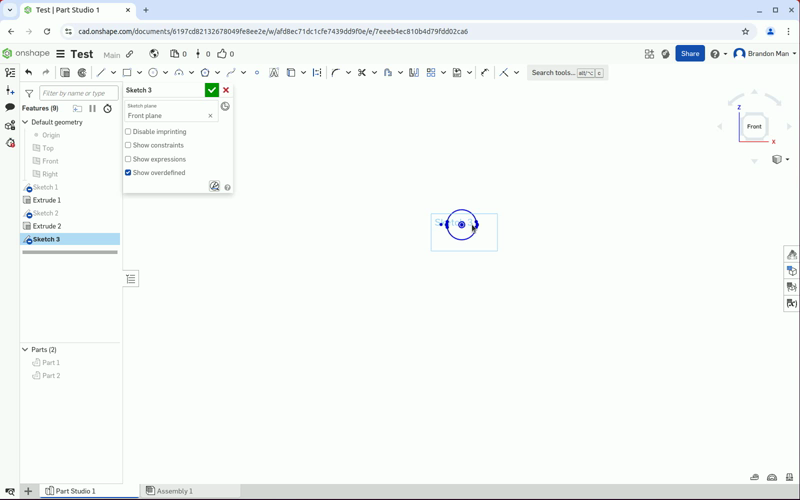
mouse_move(73, 352)
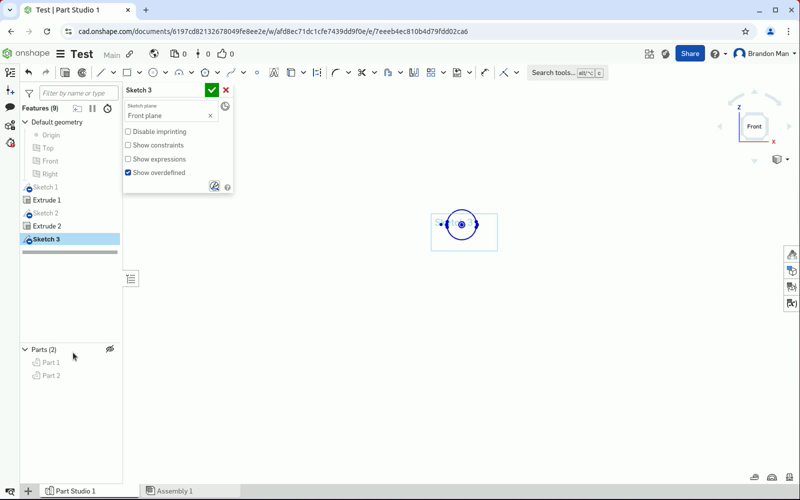
key(shift+y)
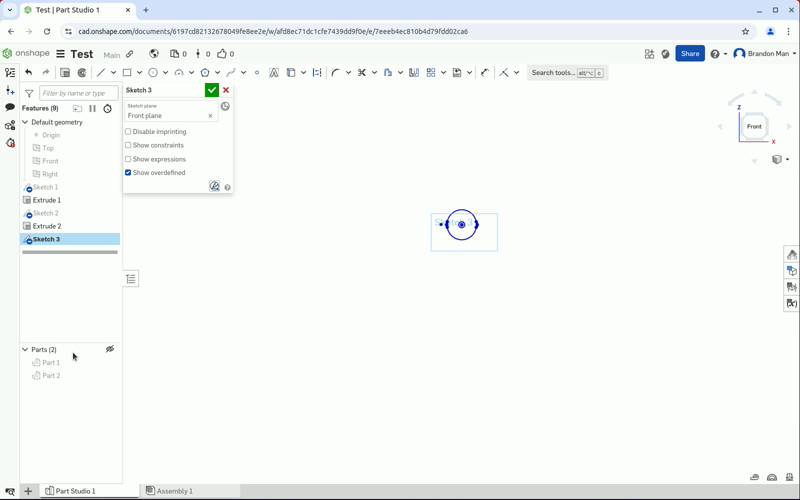
key(shift+e)
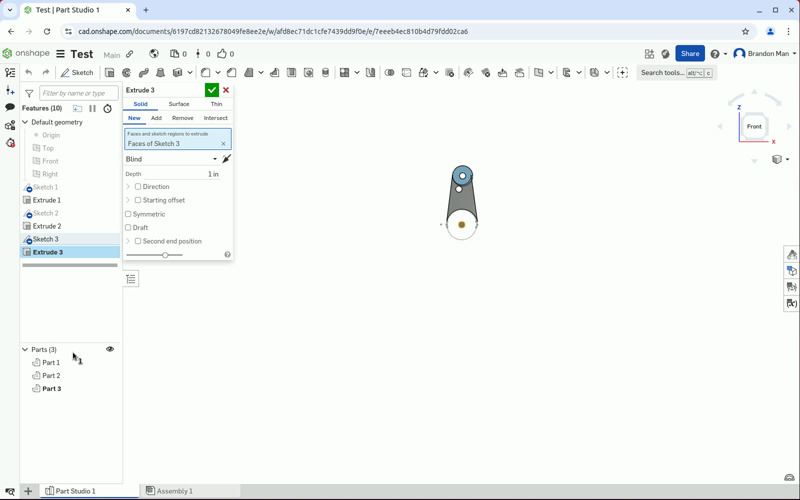
mouse_move(143, 106)
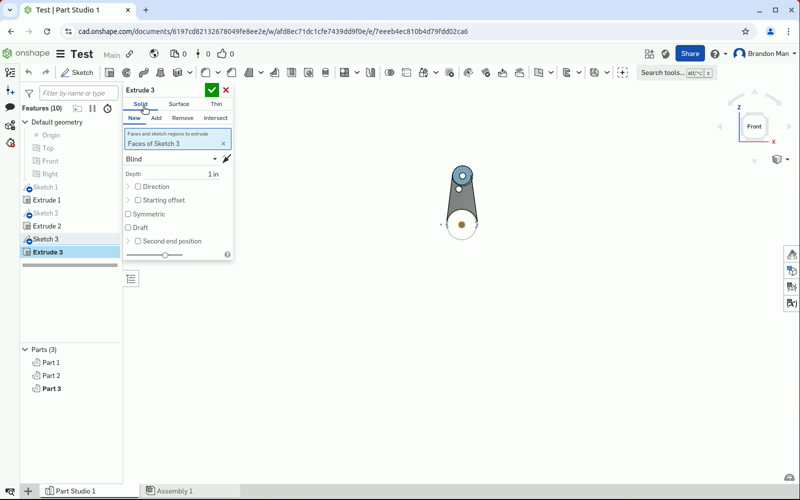
click(143, 106)
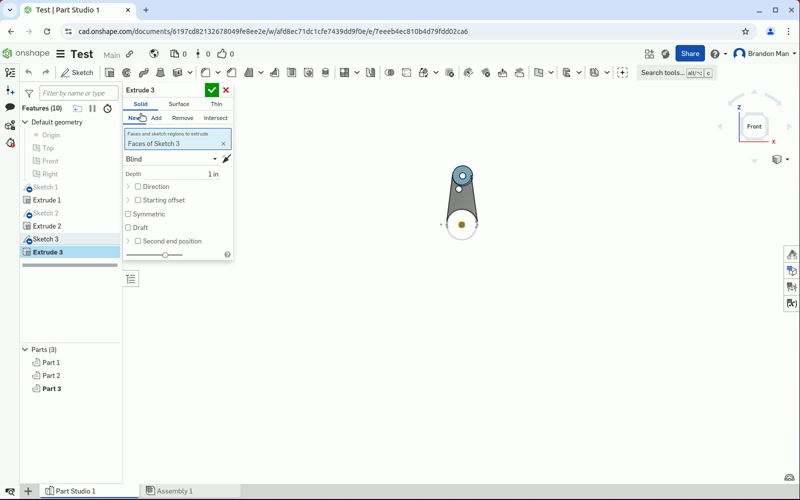
mouse_move(137, 120)
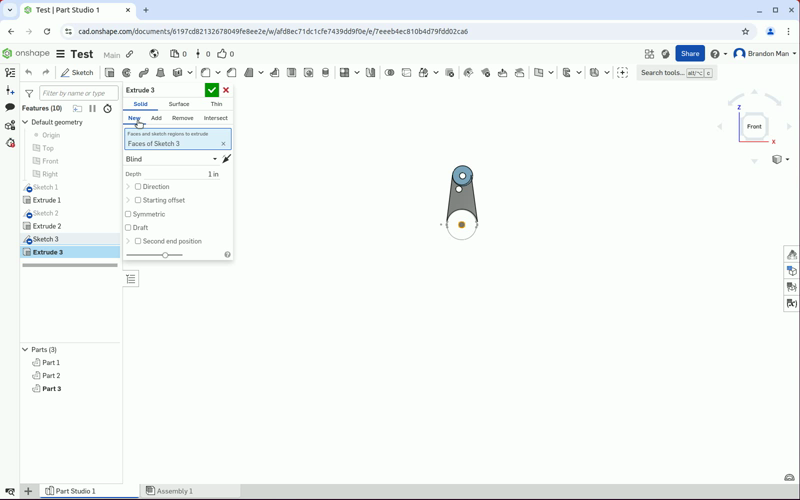
click(137, 120)
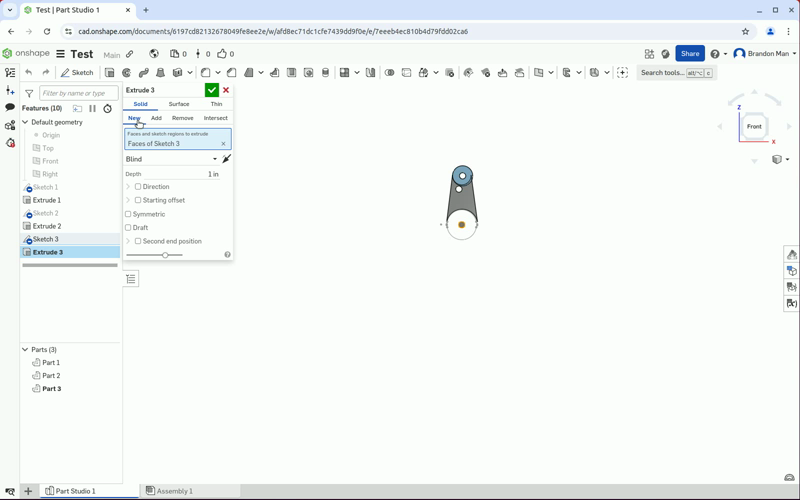
key(tab, 4)
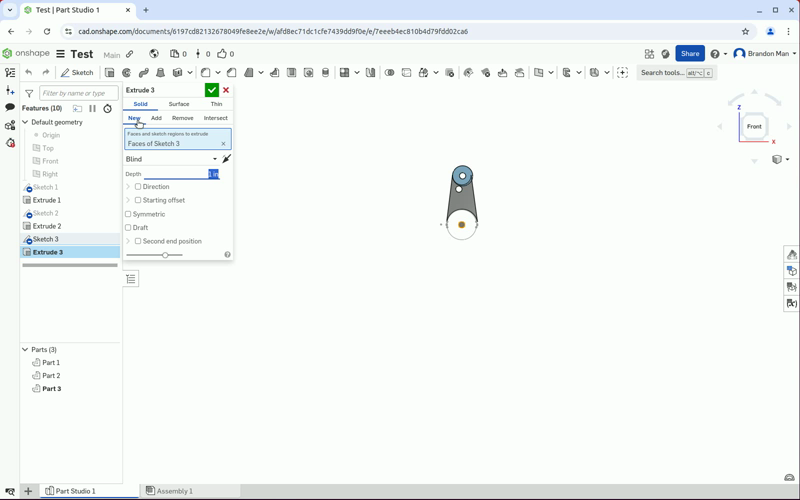
text(0.481)
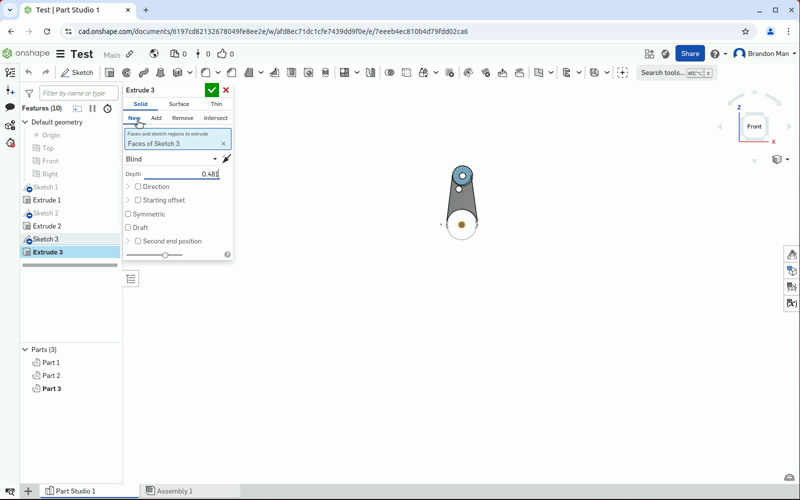
key(enter)
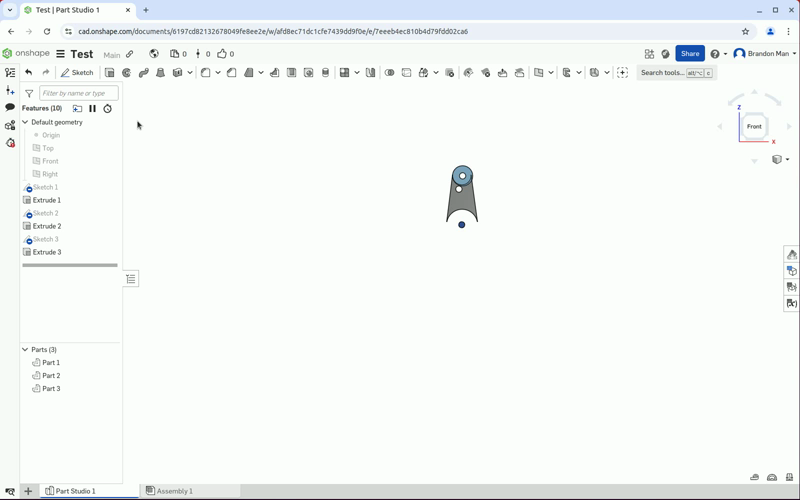
key(shift+h)
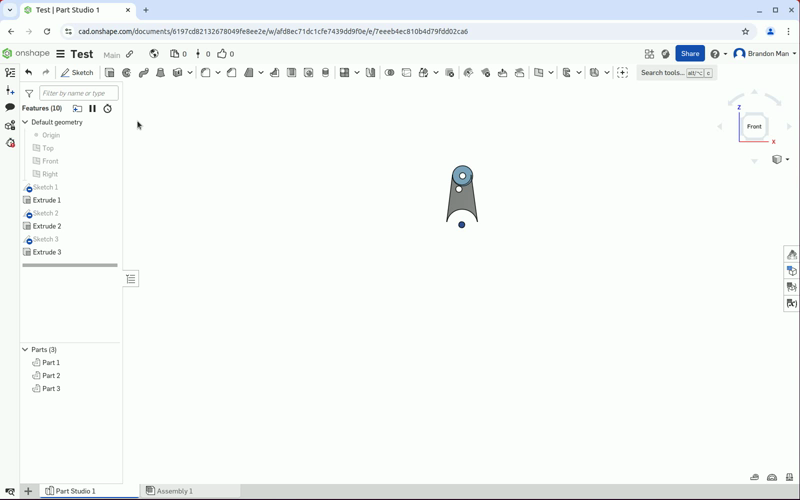
key(shift+h)
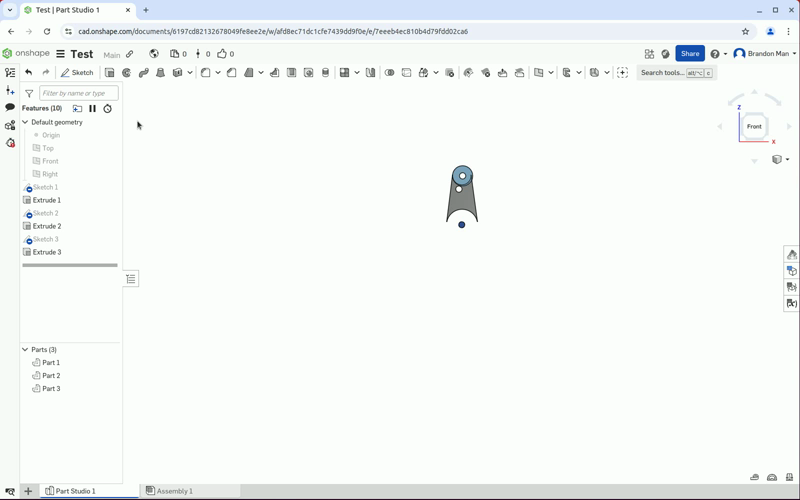
mouse_move(73, 189)
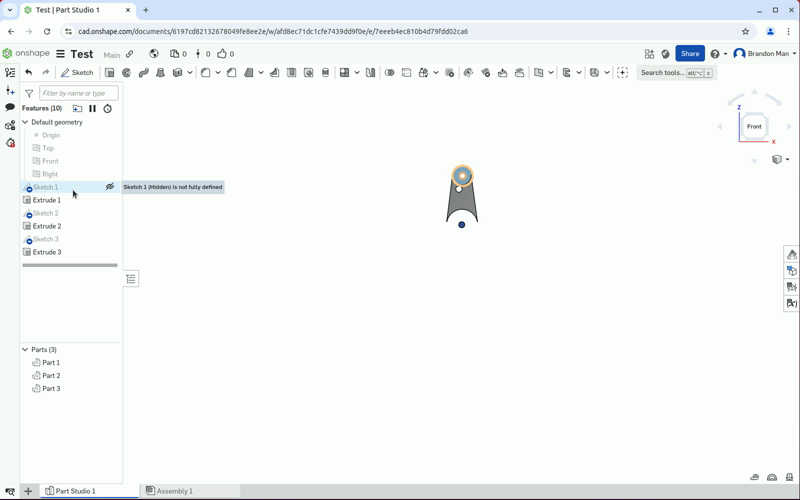
click(73, 189)
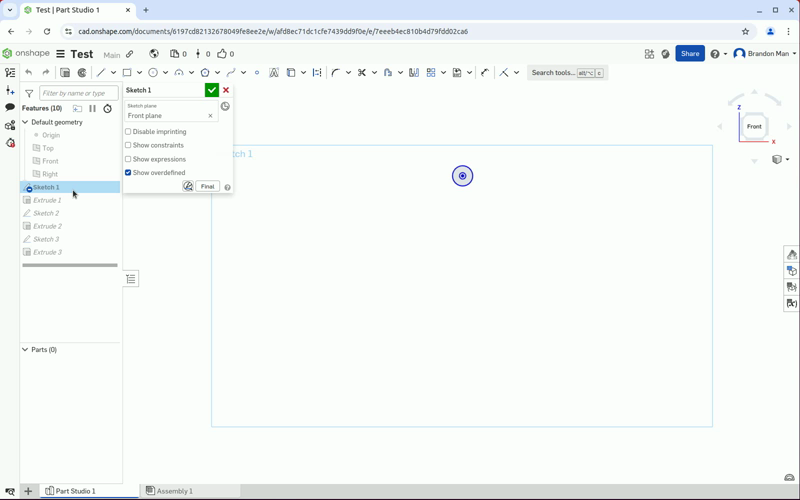
mouse_move(229, 92)
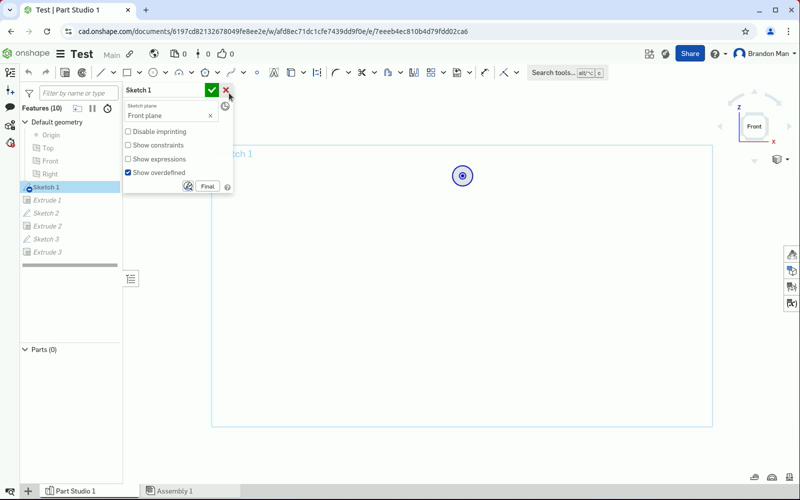
click(229, 92)
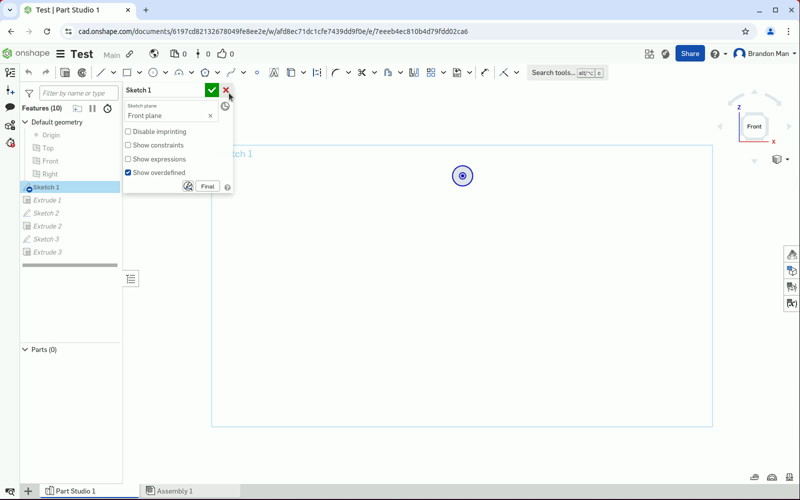
key(shift+s)
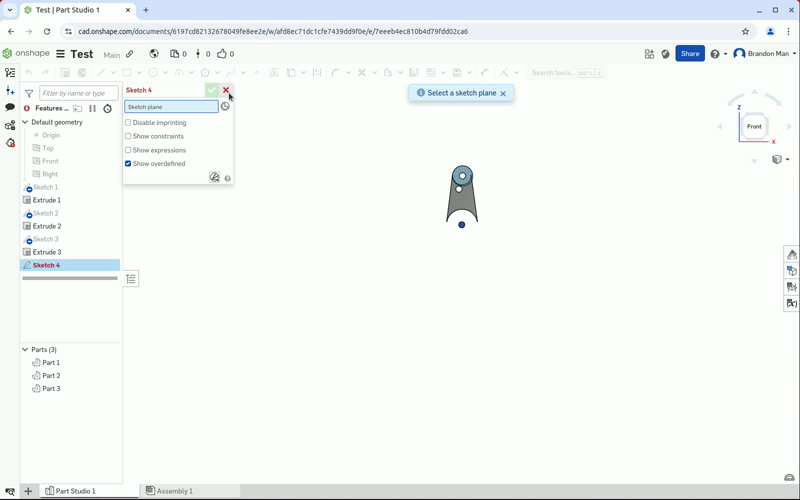
mouse_move(73, 163)
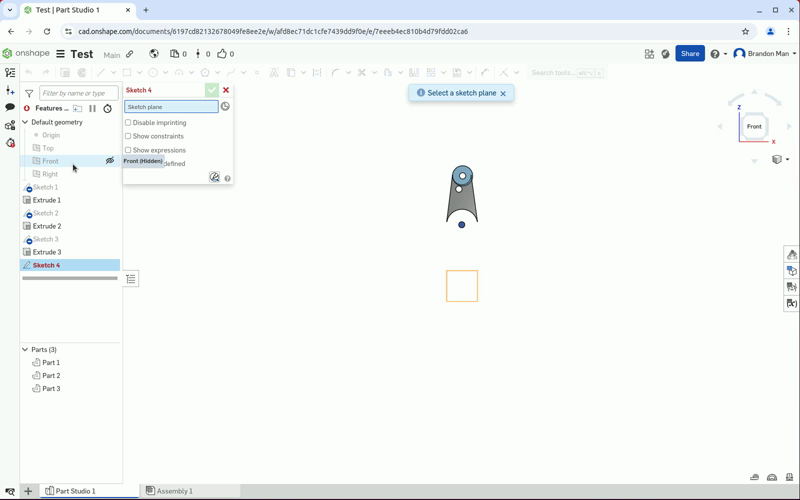
click(73, 163)
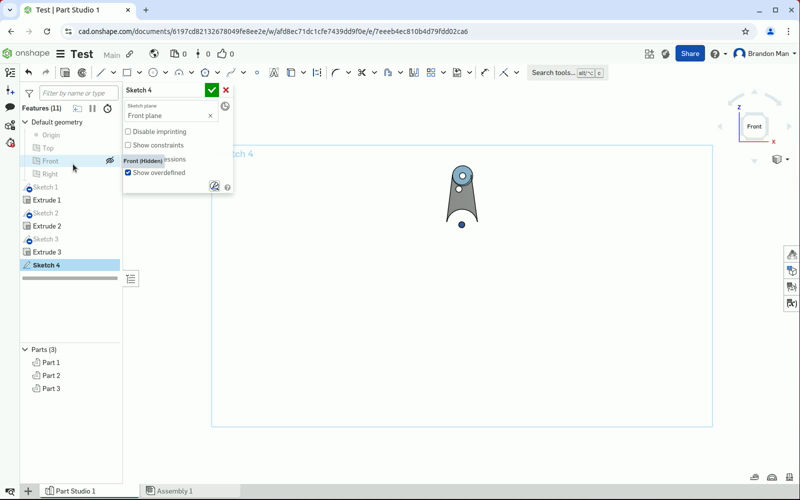
mouse_move(73, 352)
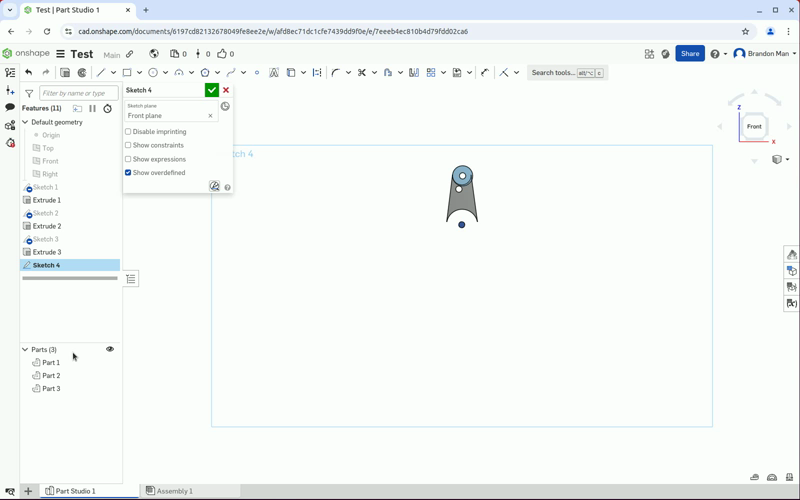
key(y)
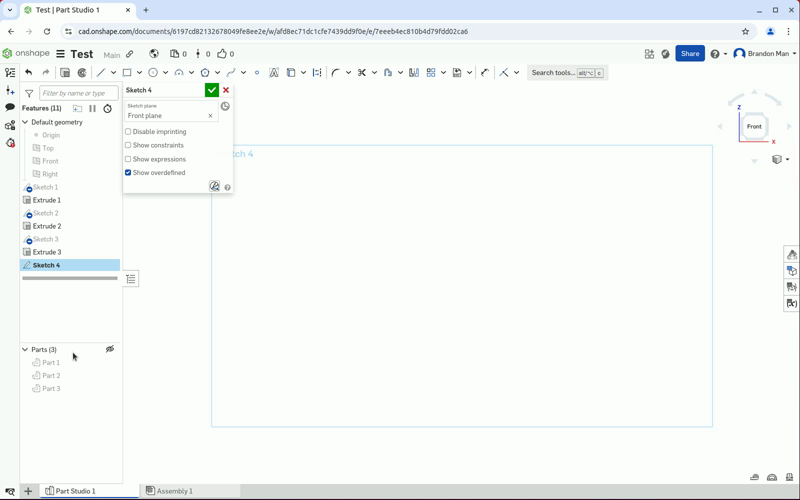
key(l)
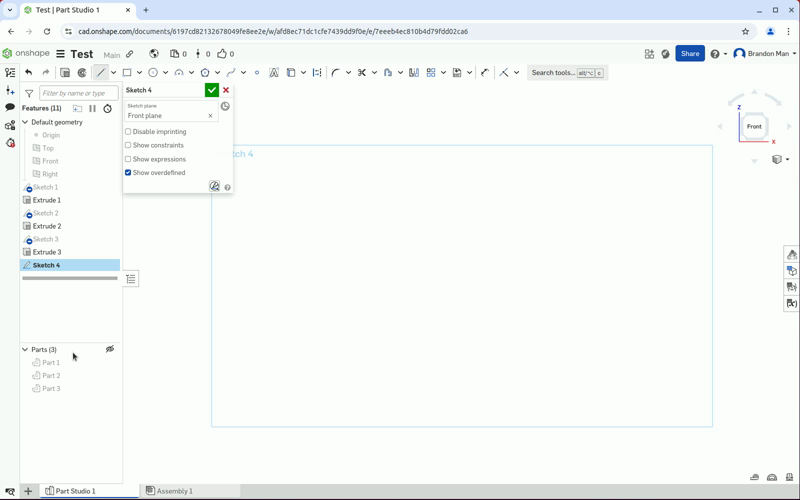
key_down(shift)
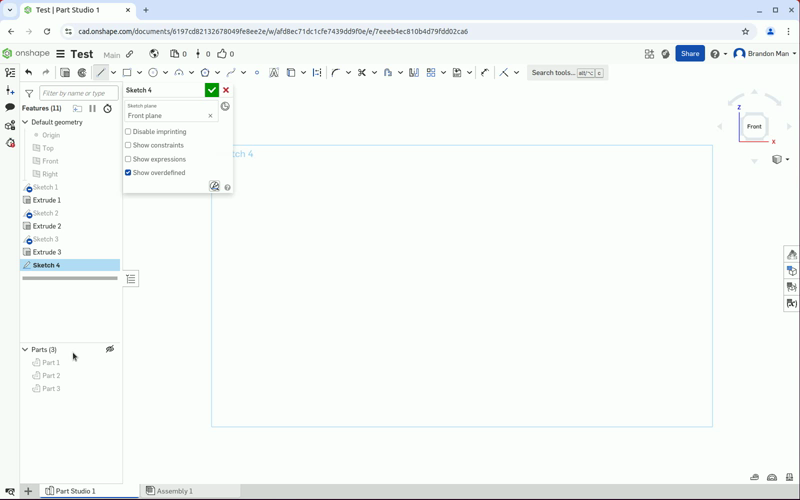
mouse_move(446, 227)
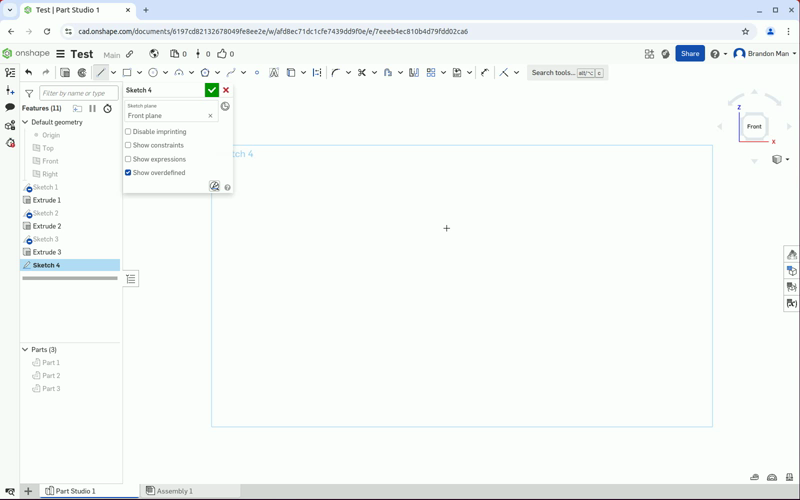
click(446, 227)
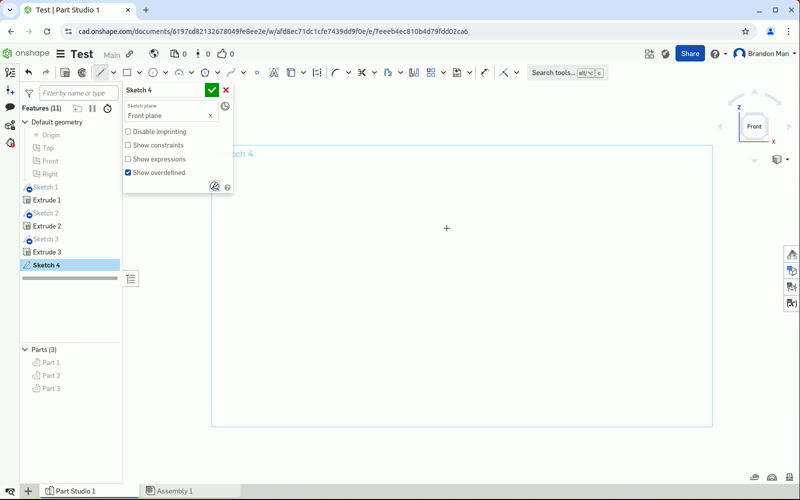
key_up(shift)
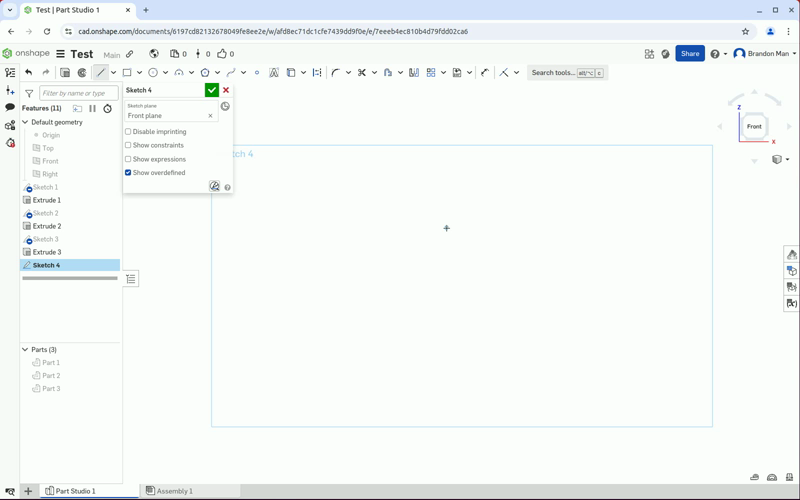
key_down(shift)
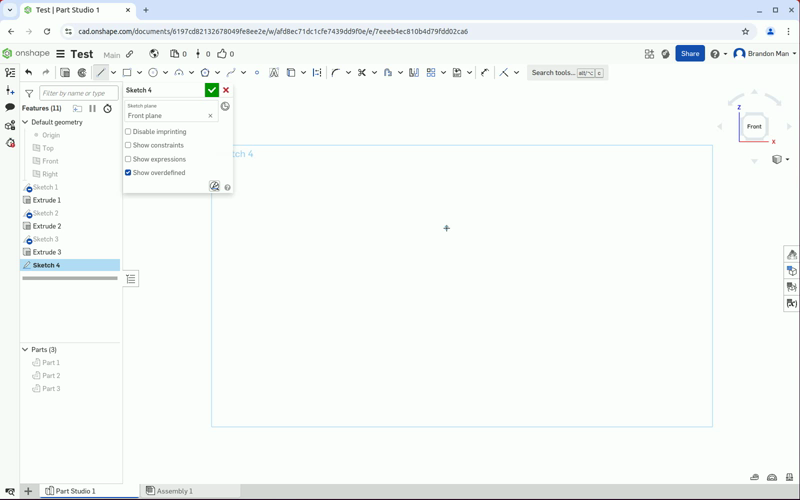
mouse_move(476, 227)
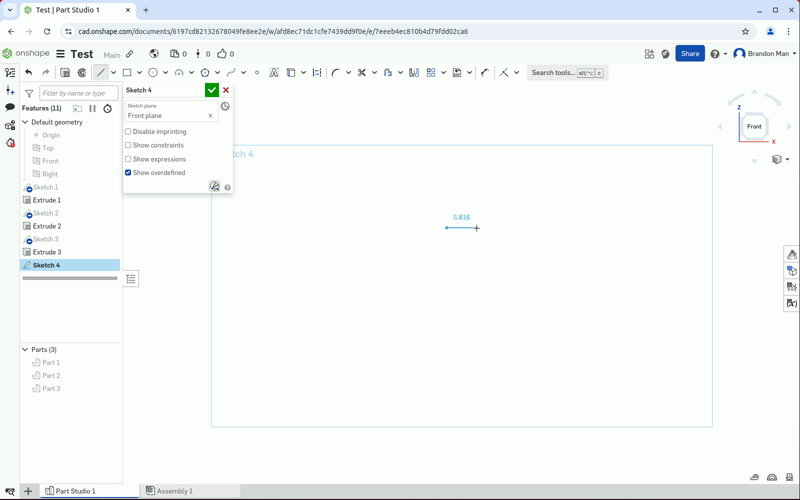
mouse_move(452, 284)
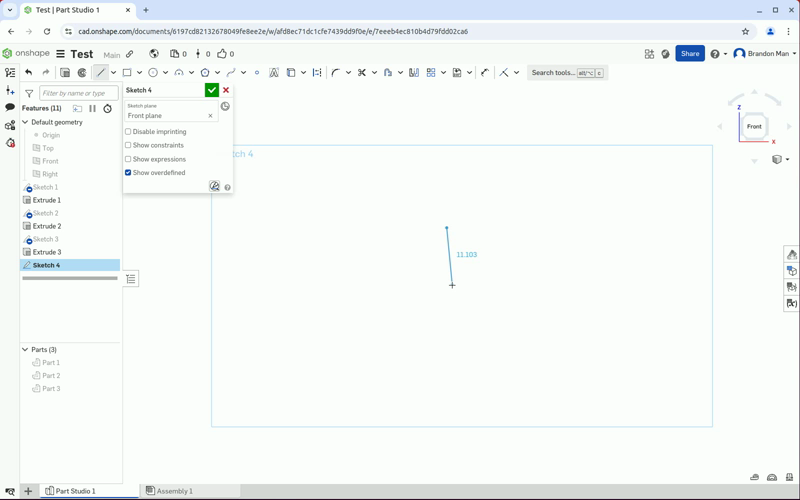
click(452, 284)
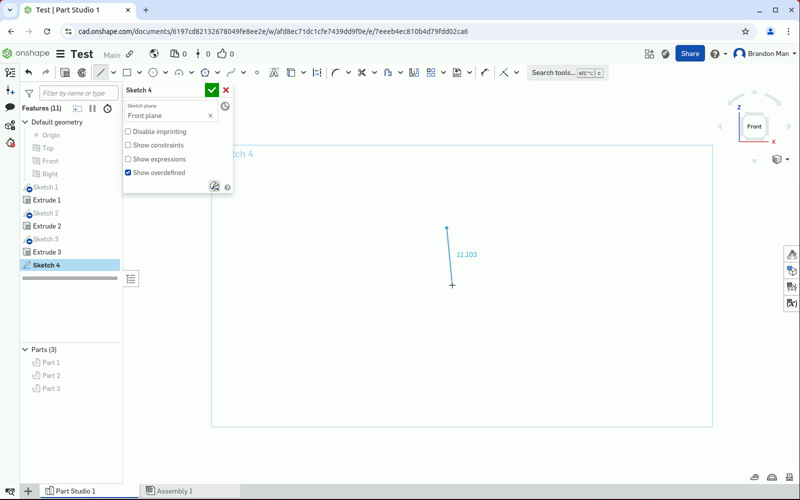
key_up(shift)
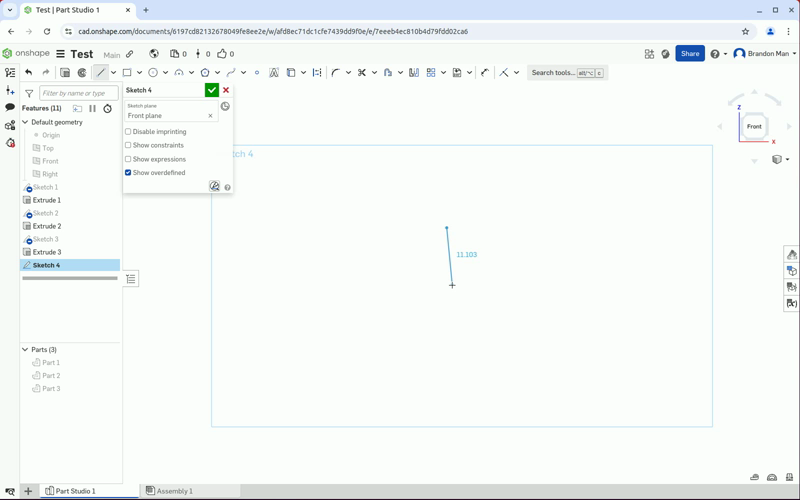
key(esc)
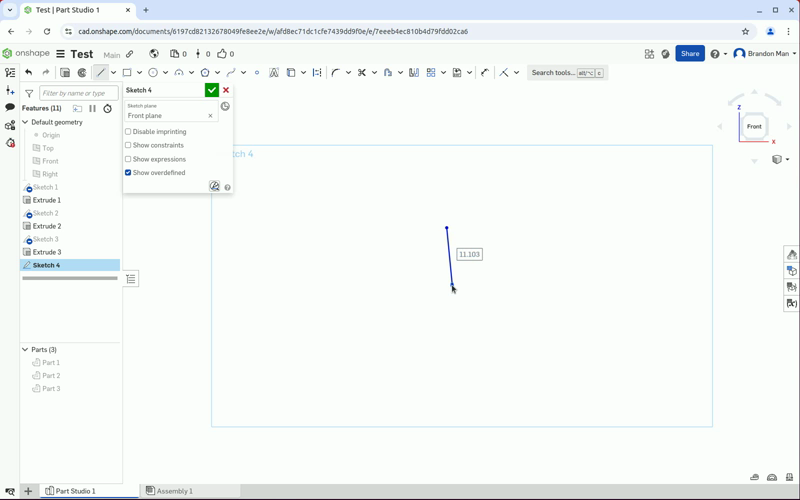
key(a)
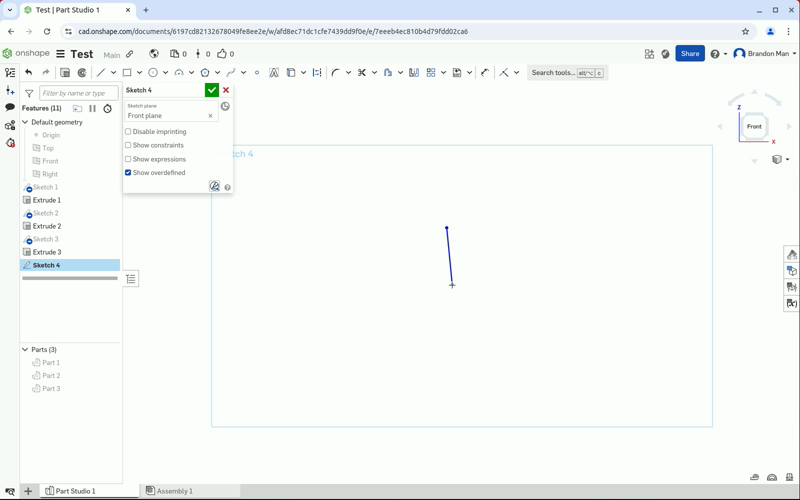
mouse_move(452, 284)
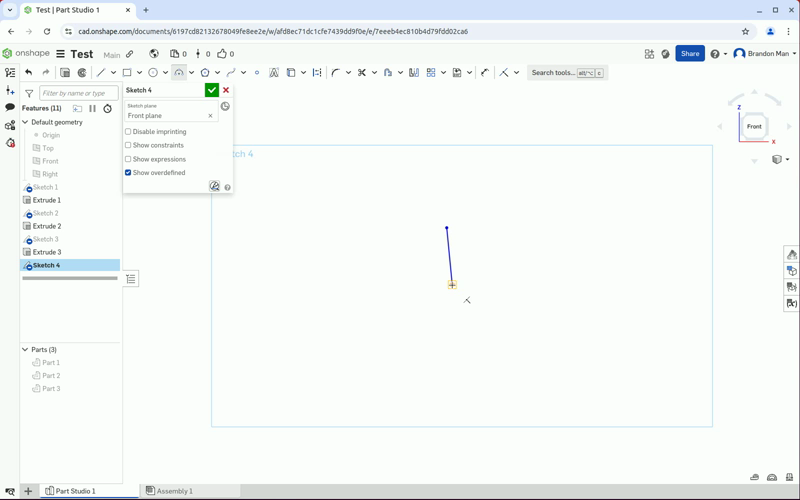
click(452, 284)
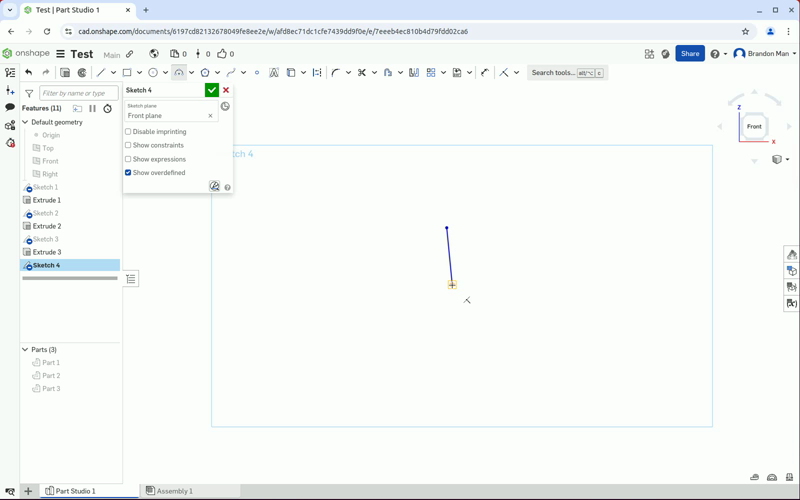
key_down(shift)
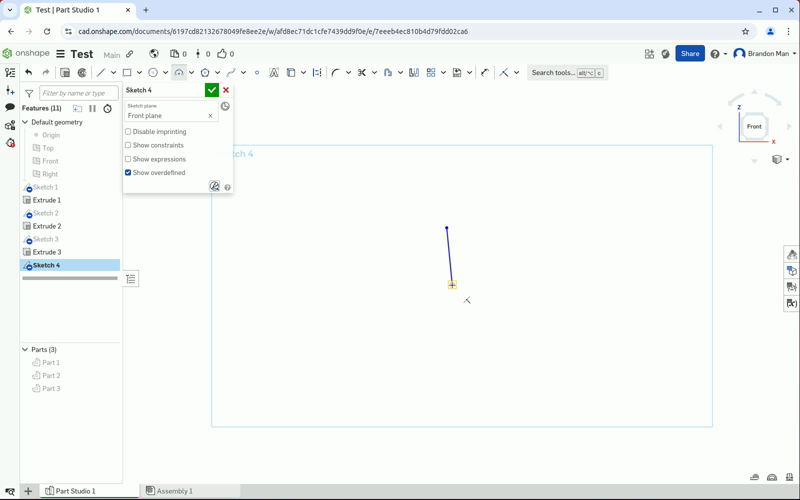
mouse_move(461, 292)
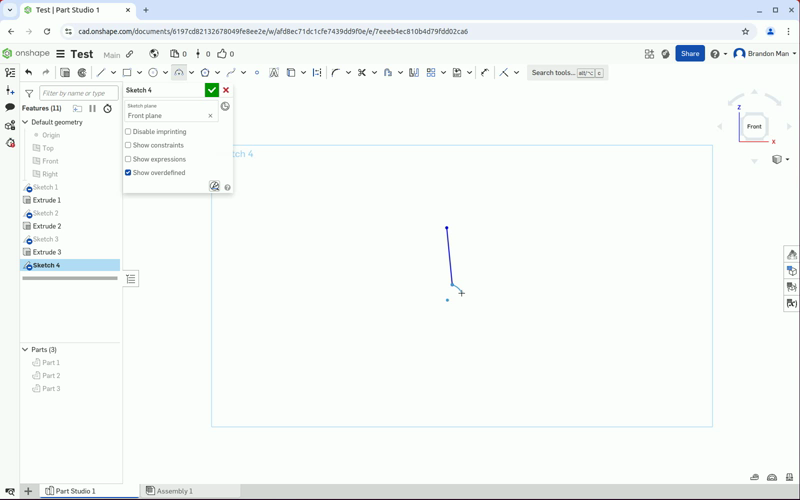
click(461, 292)
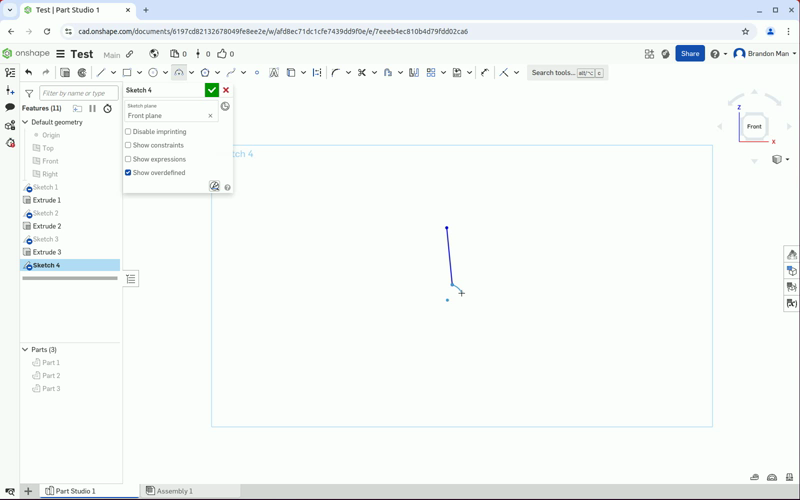
mouse_move(467, 276)
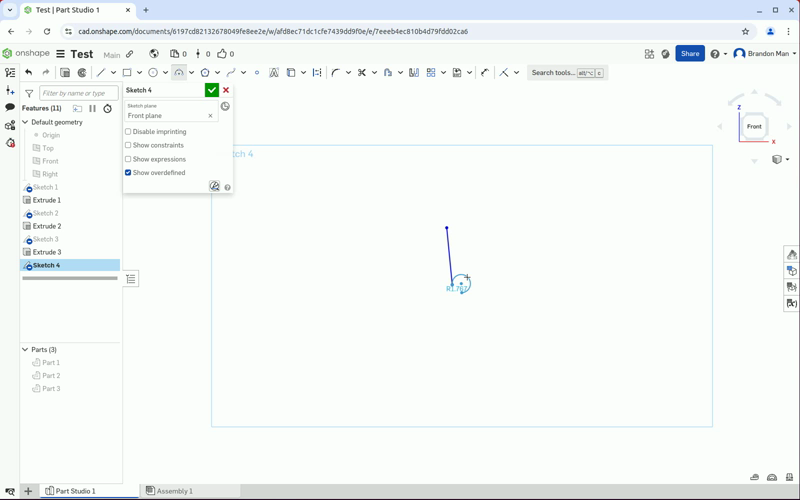
click(467, 276)
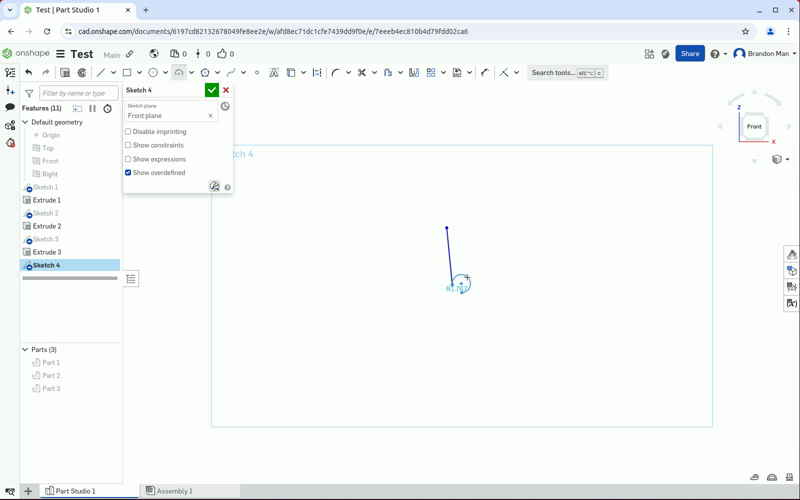
key_up(shift)
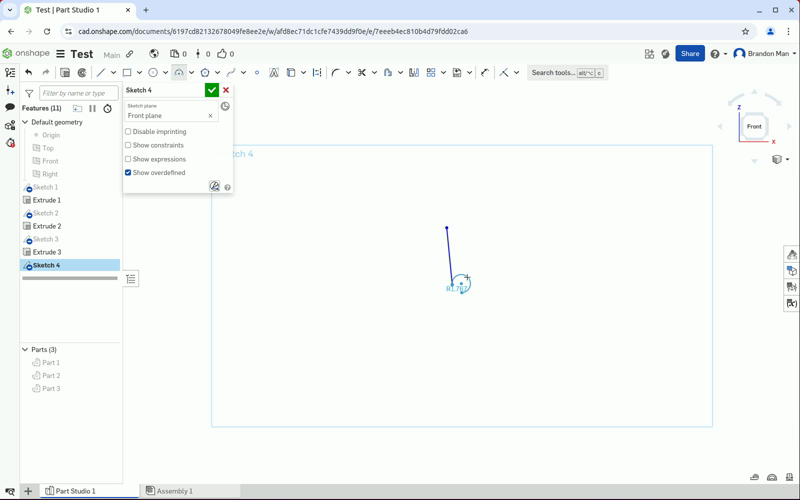
key(esc)
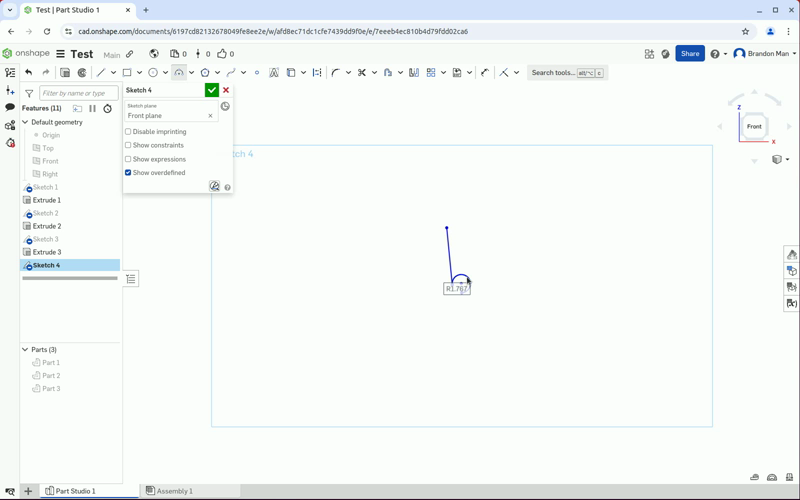
key(l)
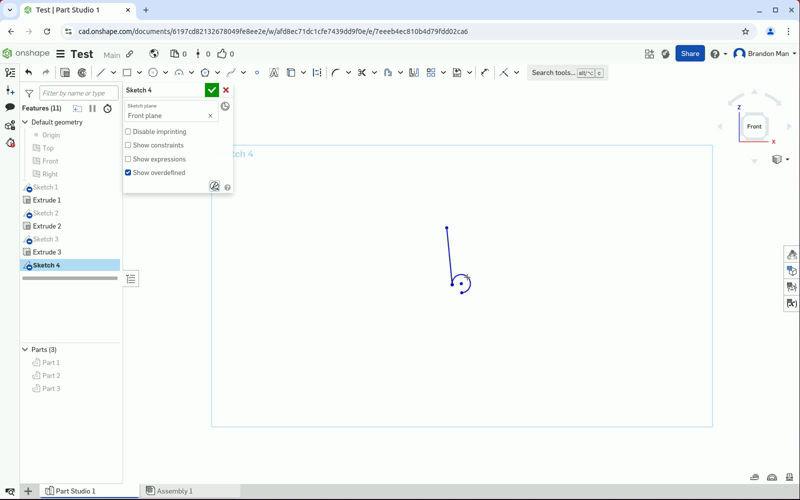
mouse_move(461, 292)
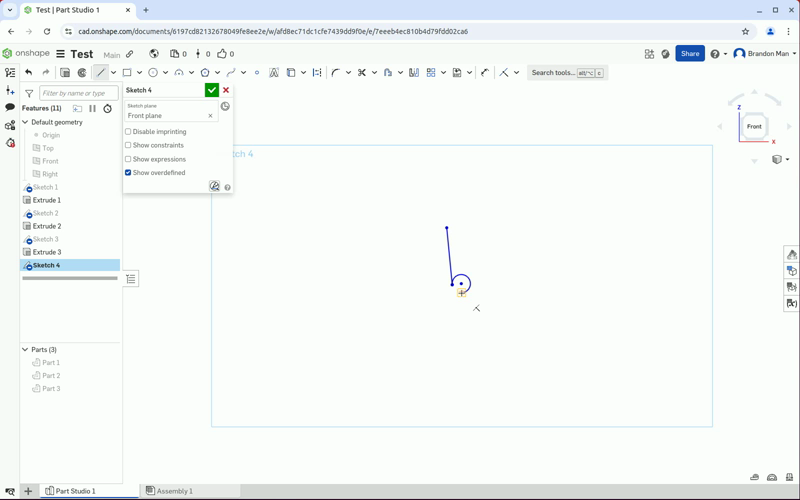
click(461, 292)
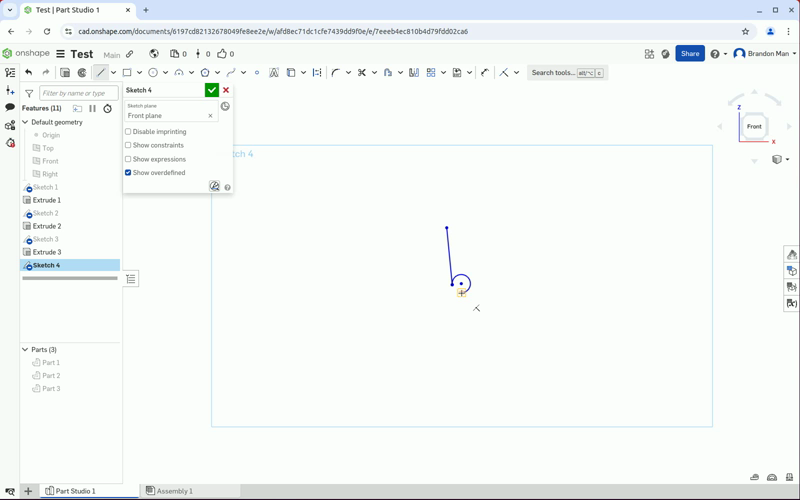
key_down(shift)
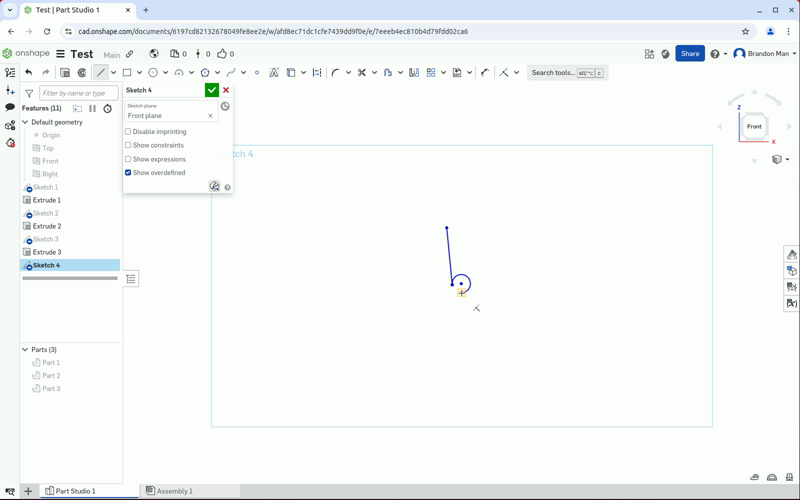
mouse_move(491, 292)
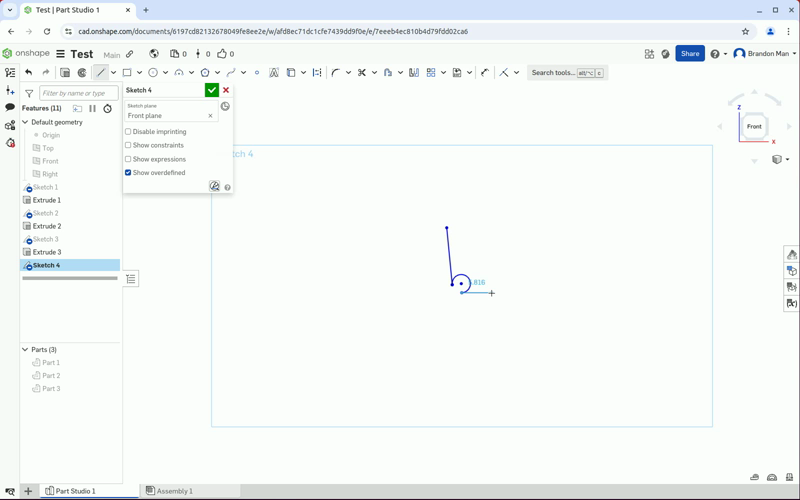
mouse_move(502, 291)
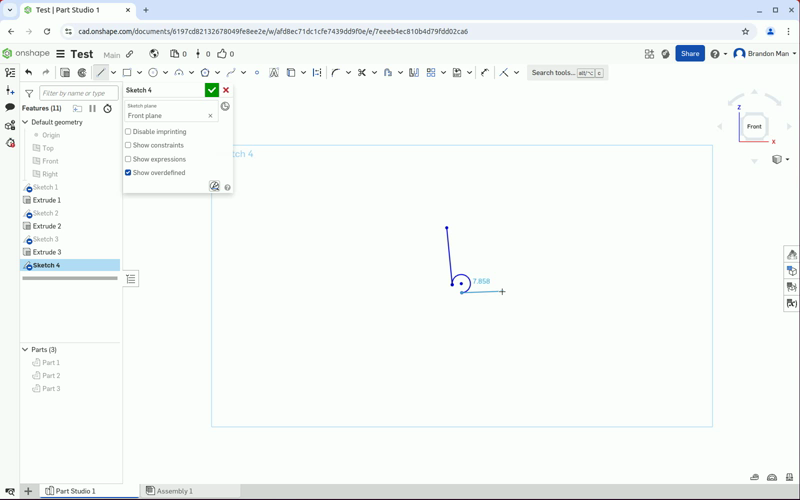
click(502, 291)
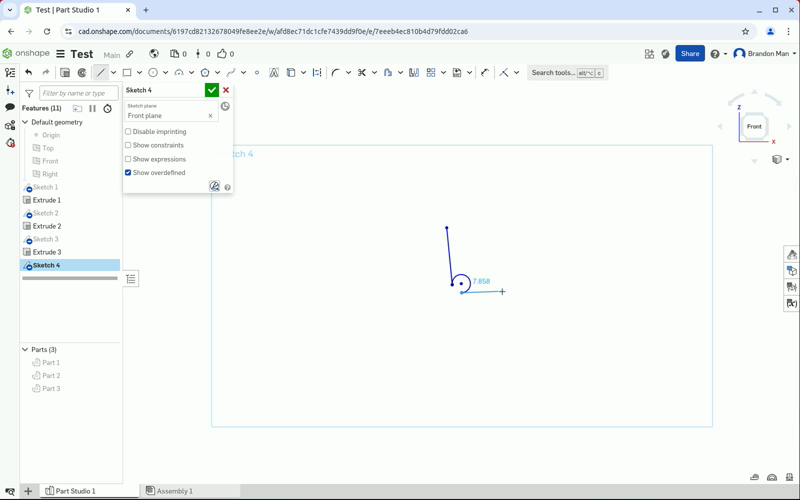
key_up(shift)
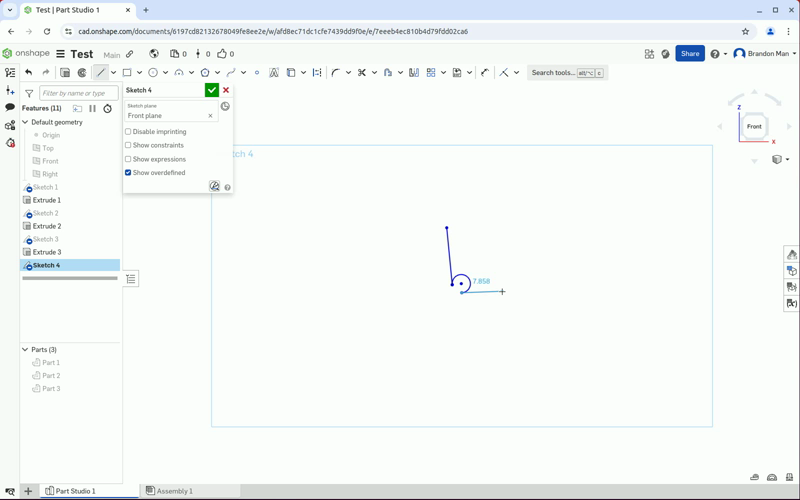
key(esc)
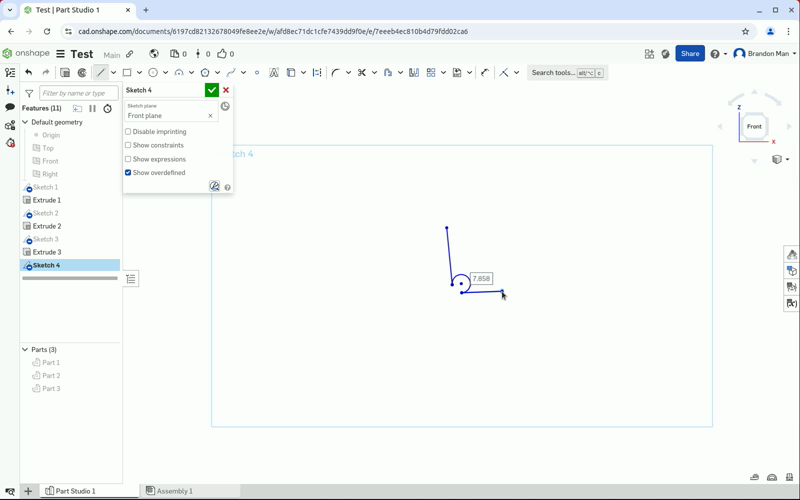
key(a)
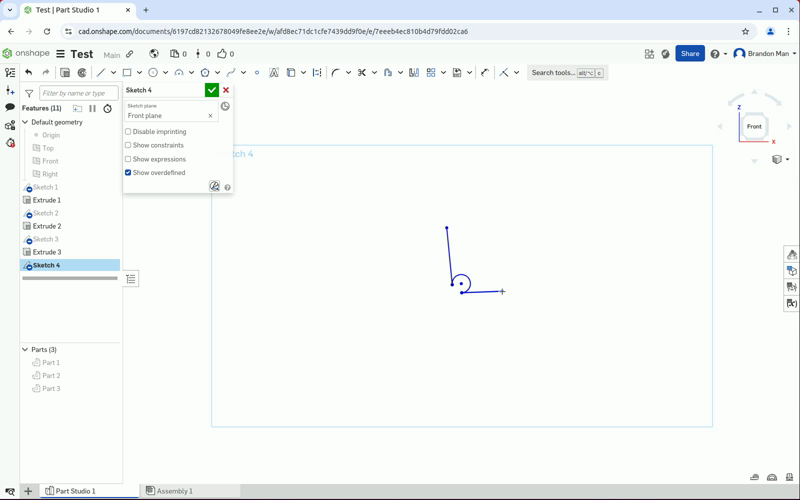
mouse_move(502, 291)
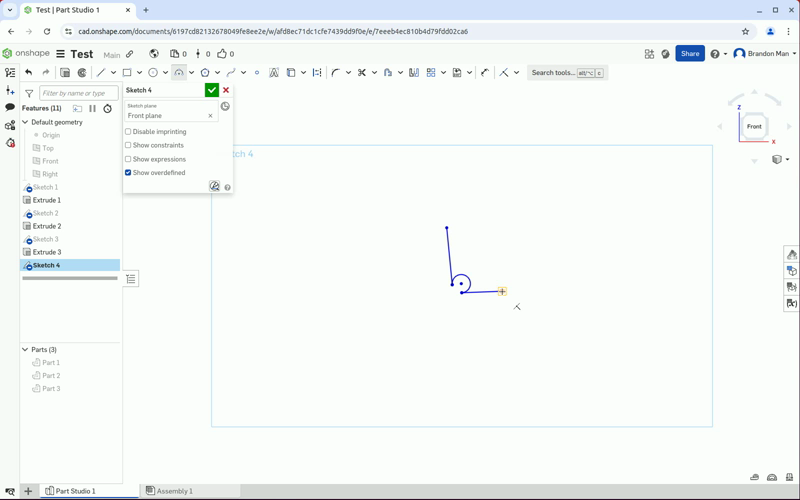
click(502, 291)
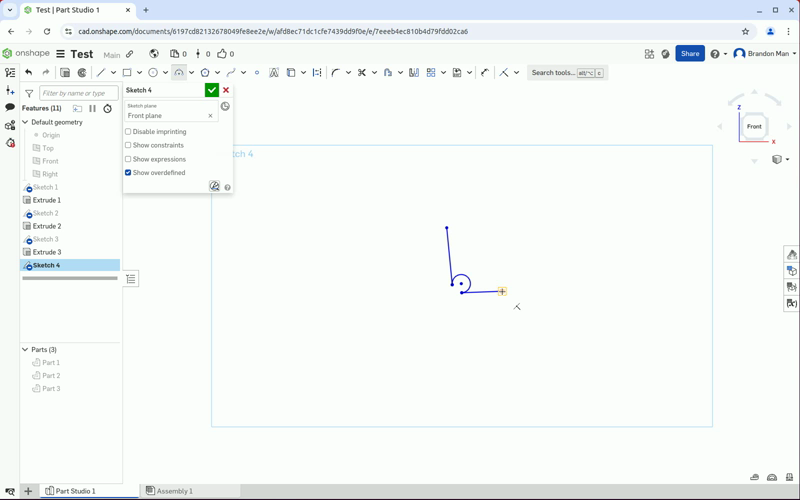
key_down(shift)
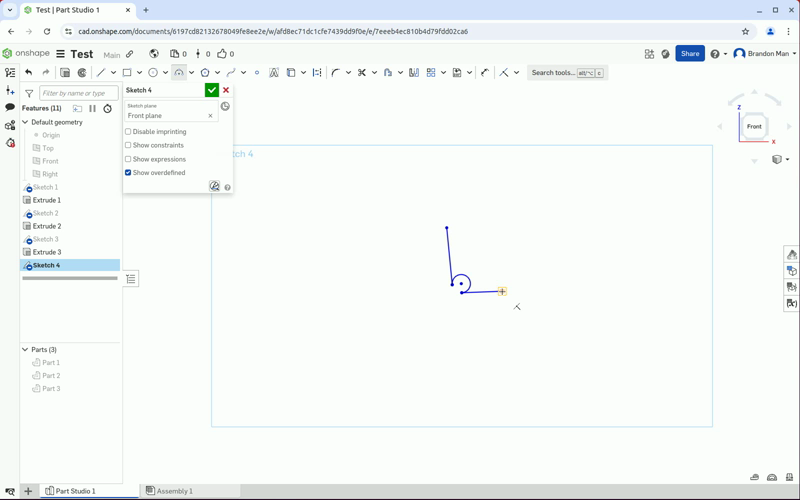
mouse_move(502, 277)
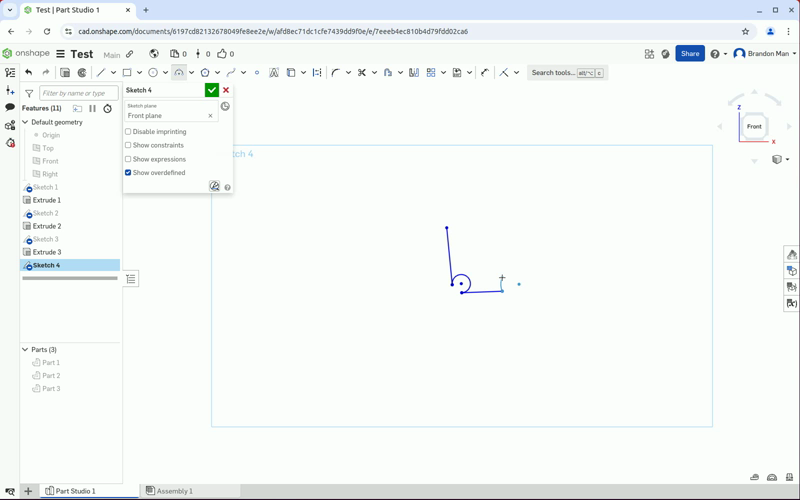
click(502, 277)
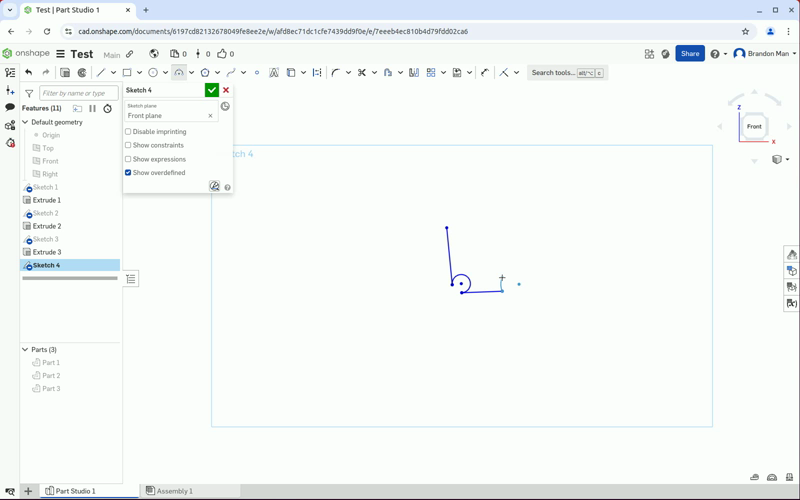
mouse_move(495, 284)
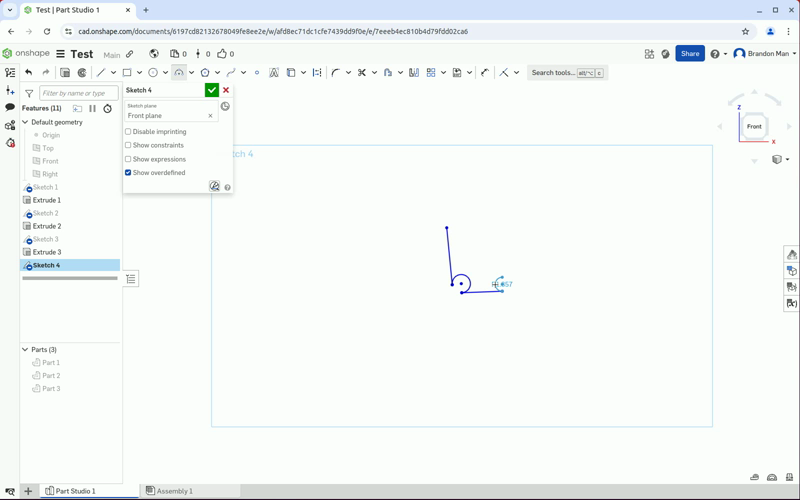
click(495, 284)
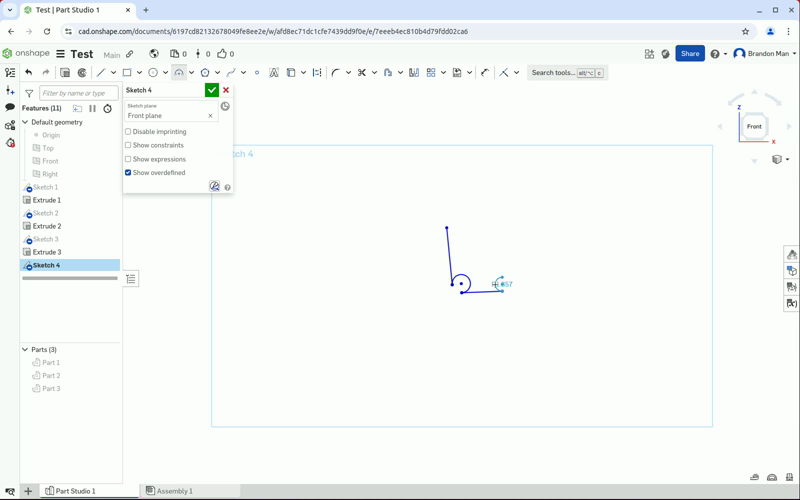
key_up(shift)
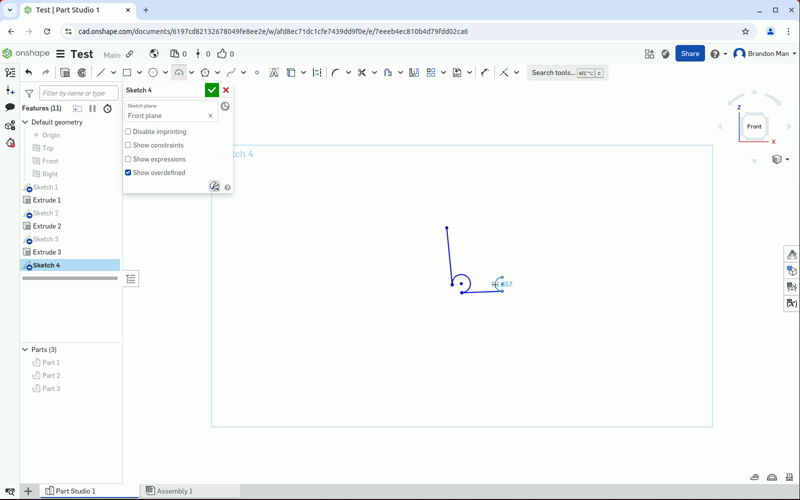
key(esc)
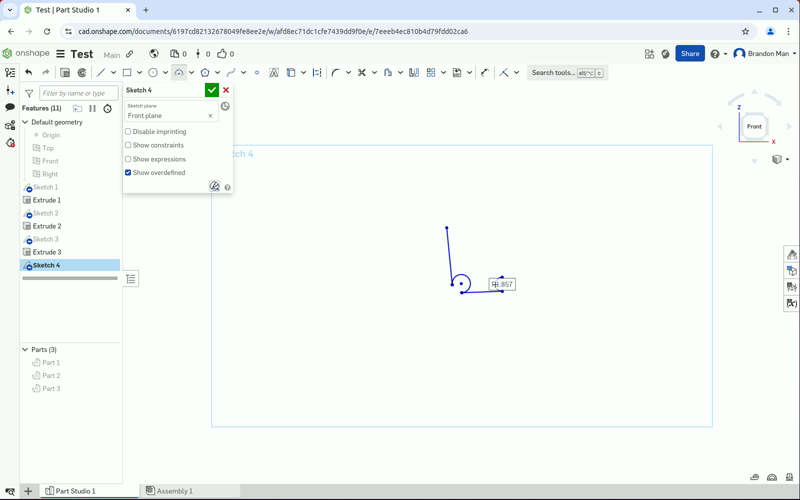
key(l)
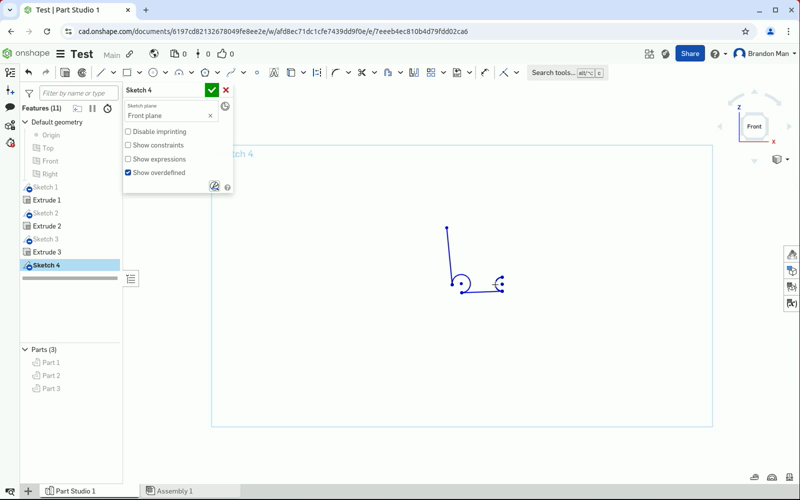
mouse_move(502, 277)
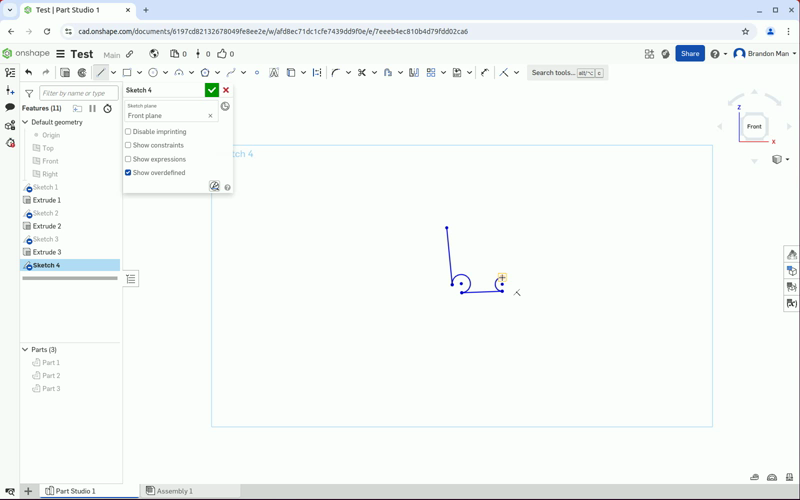
click(502, 277)
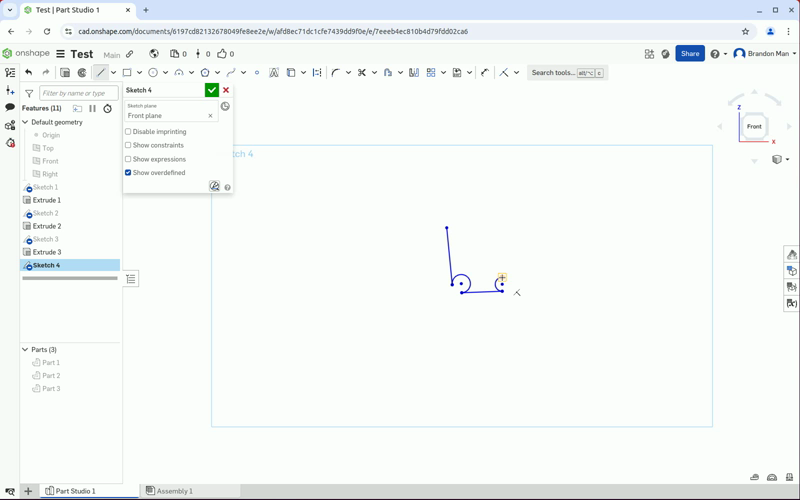
key_down(shift)
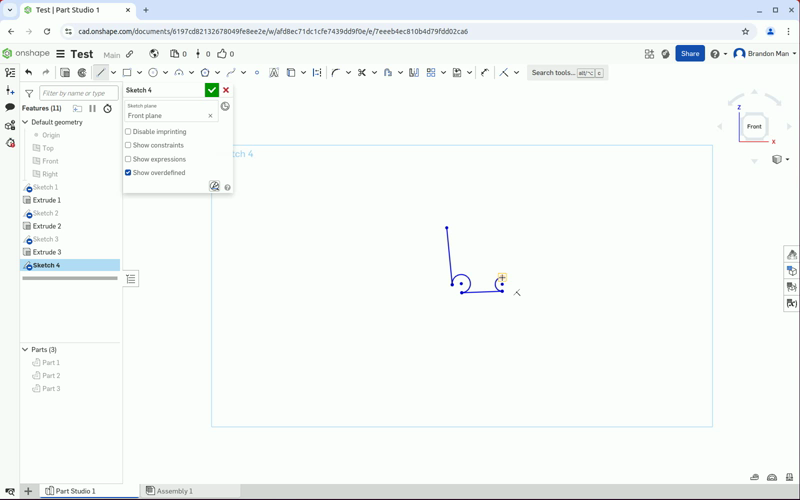
mouse_move(532, 277)
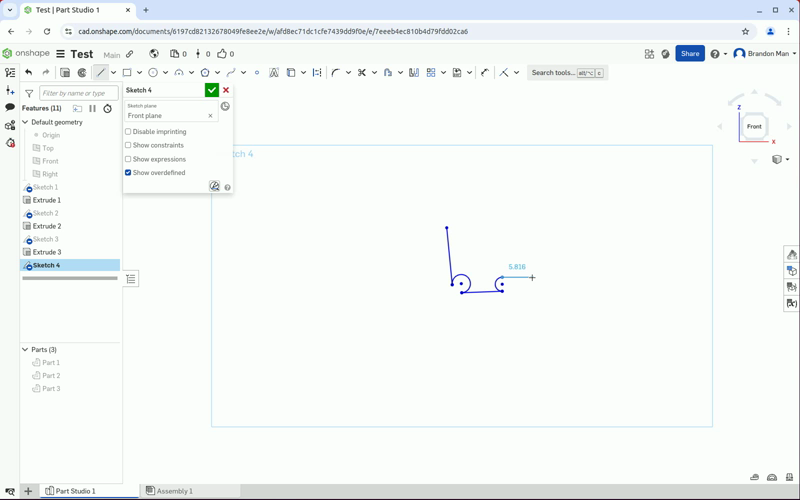
mouse_move(478, 275)
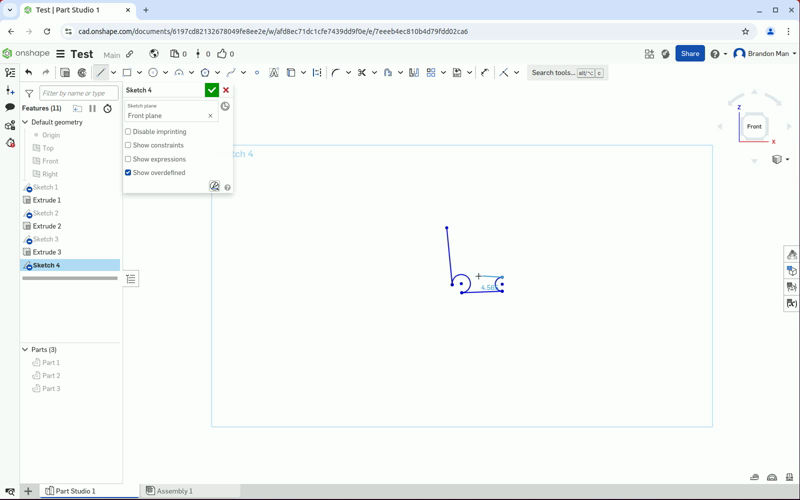
click(478, 275)
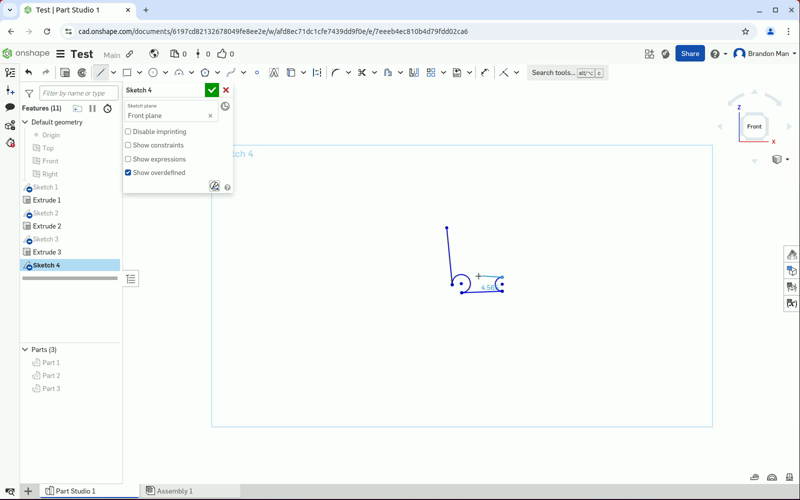
key_up(shift)
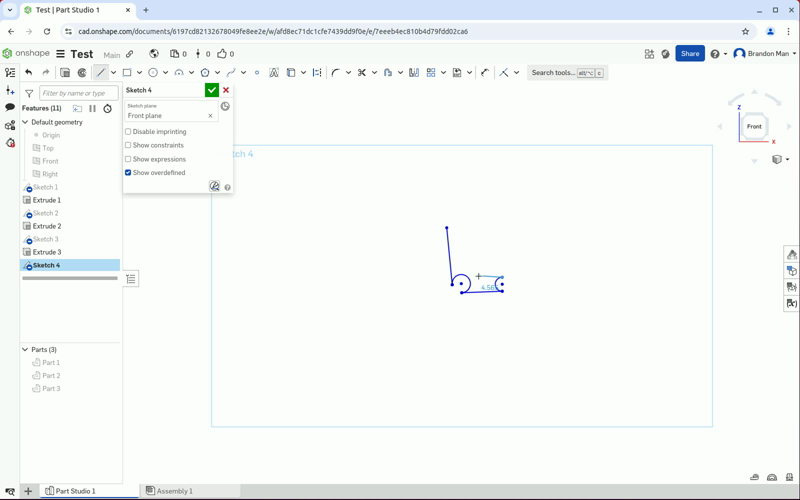
key(esc)
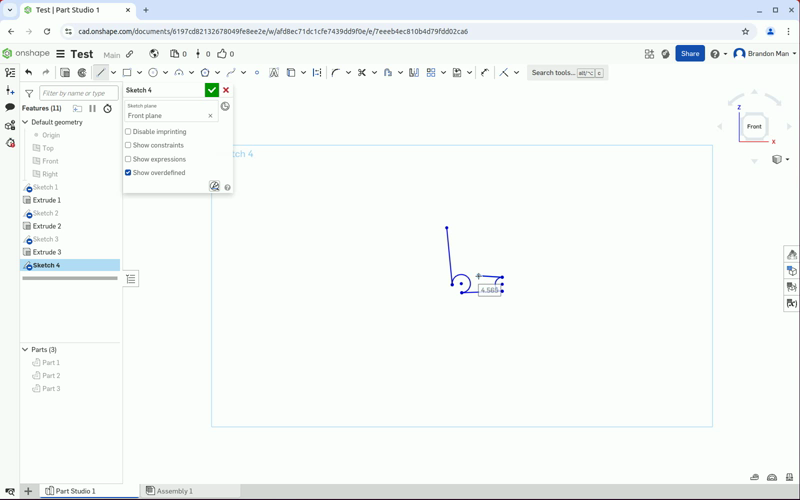
key(a)
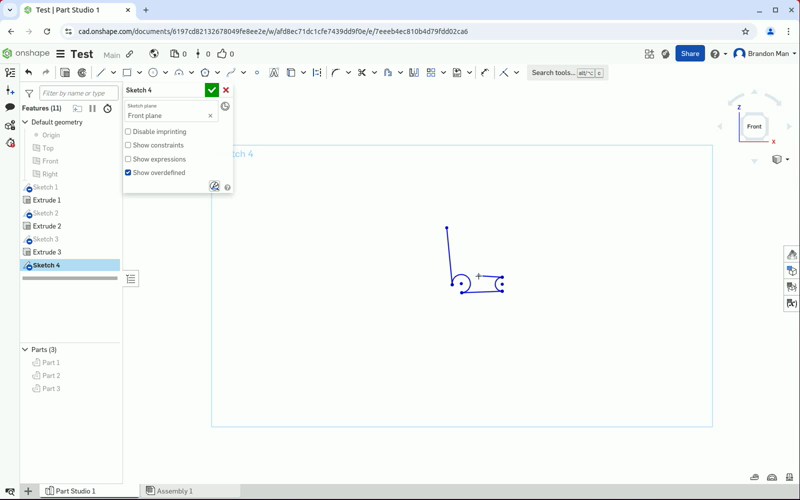
mouse_move(478, 275)
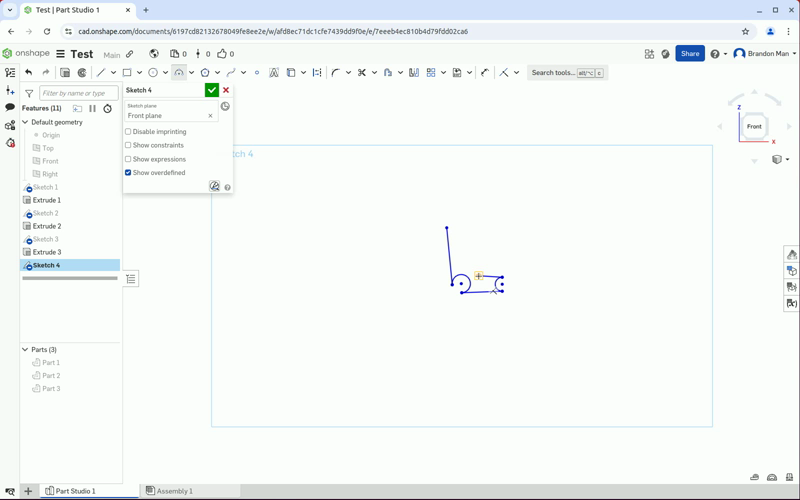
click(478, 275)
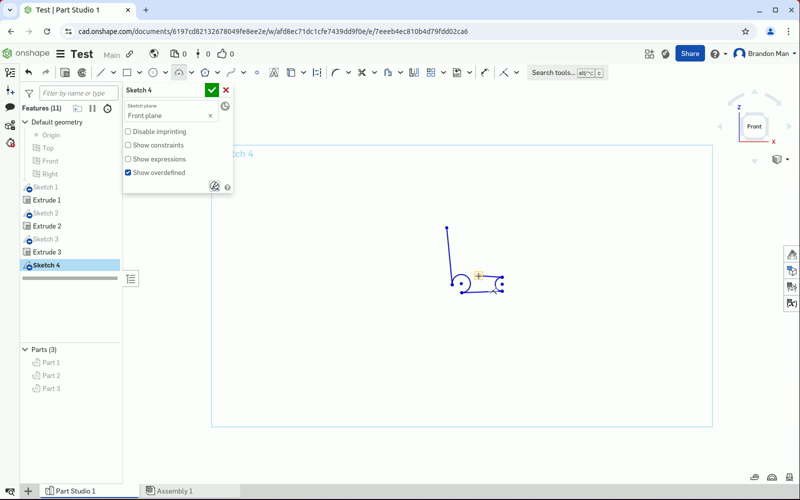
key_down(shift)
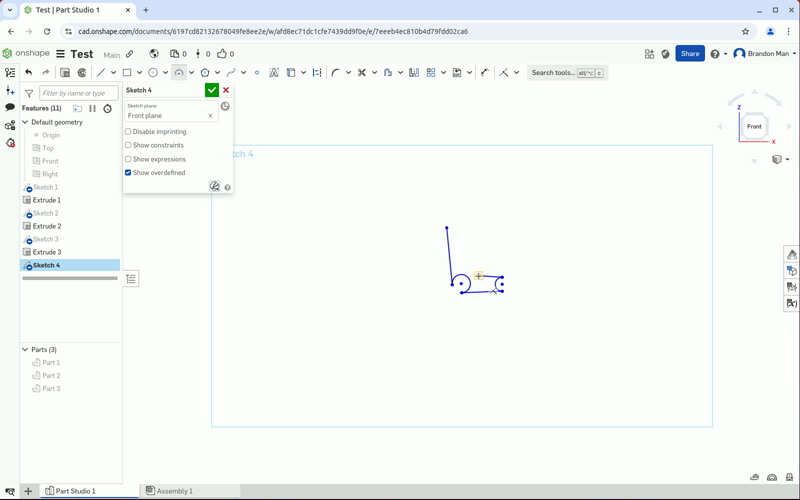
mouse_move(471, 268)
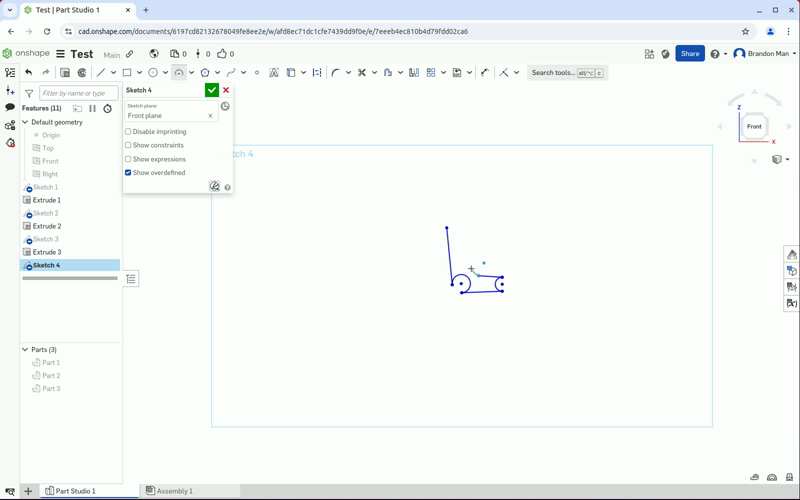
click(471, 268)
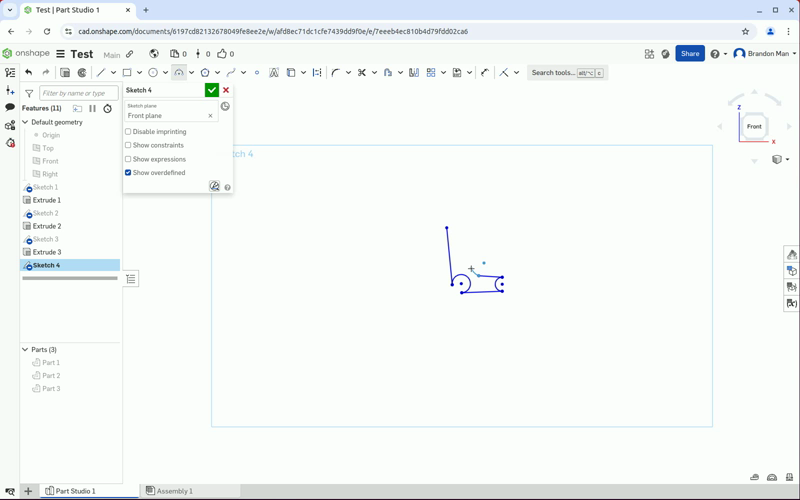
mouse_move(473, 273)
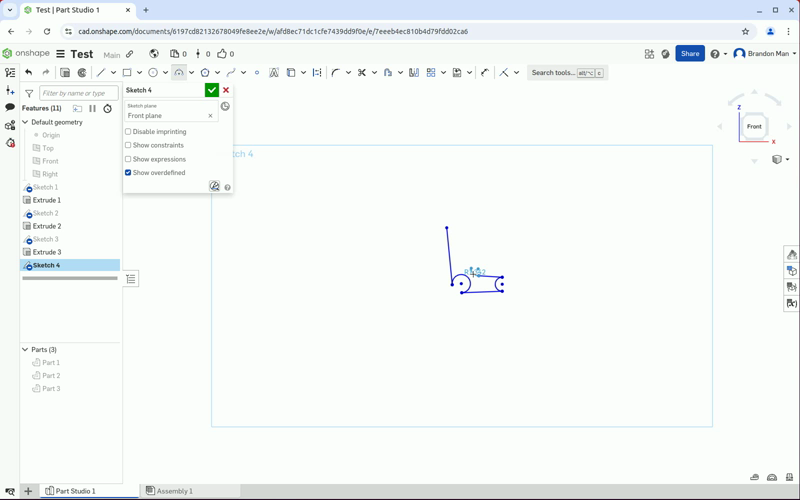
click(473, 273)
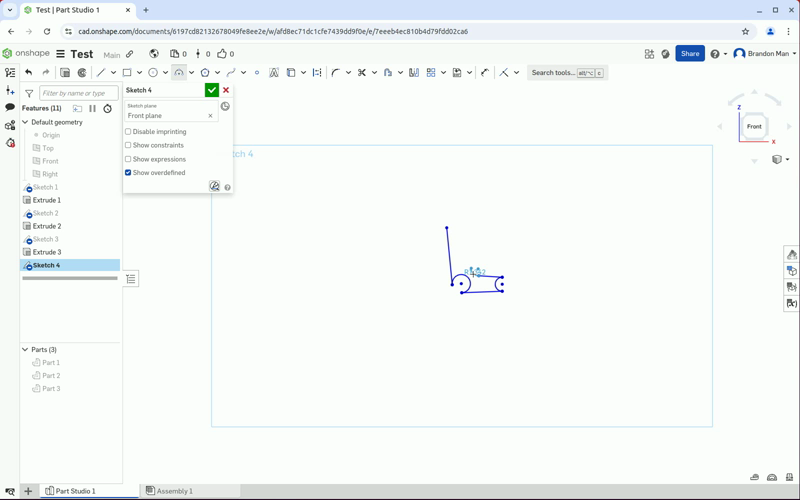
key_up(shift)
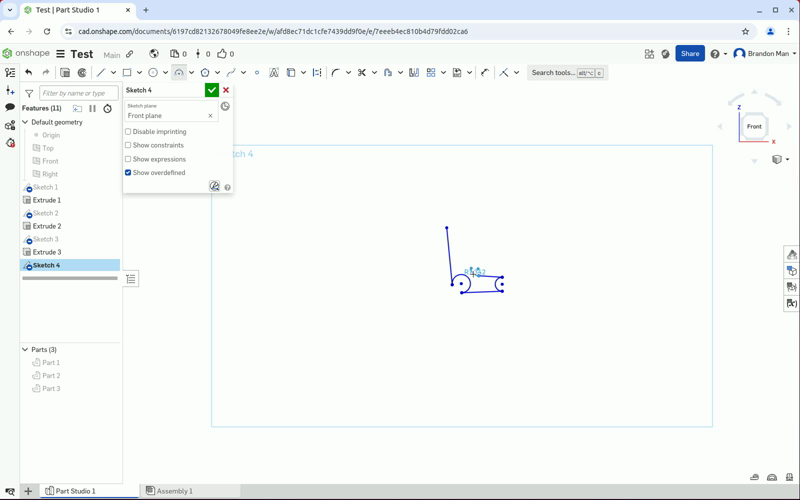
key(esc)
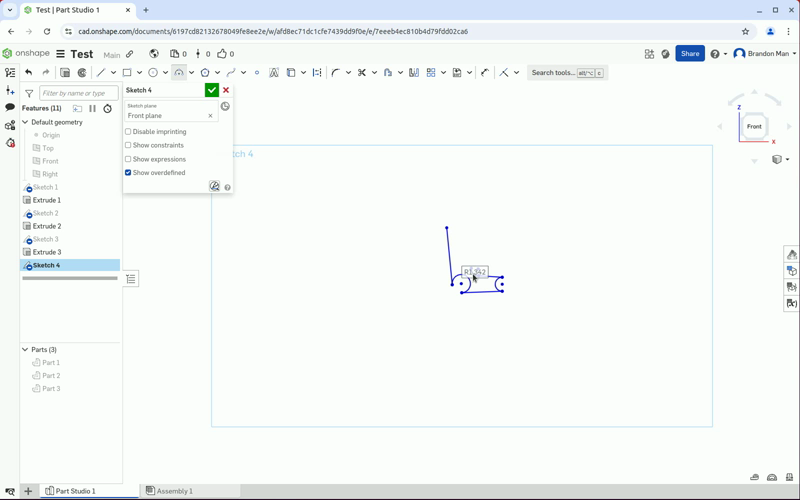
key(l)
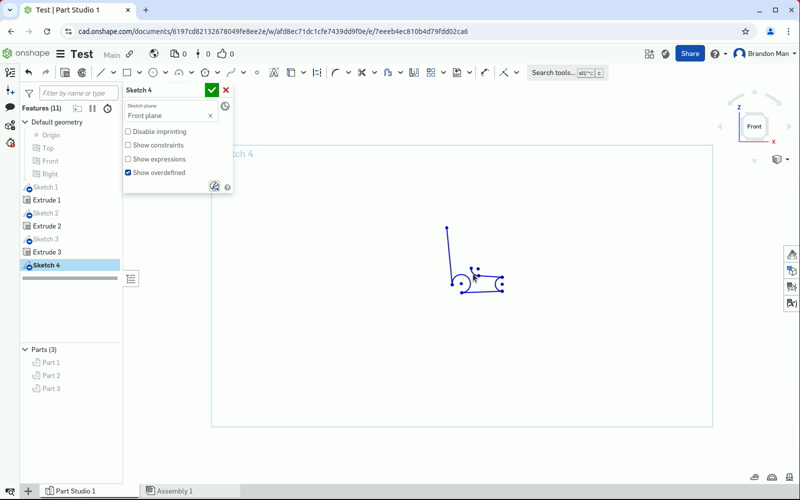
mouse_move(471, 268)
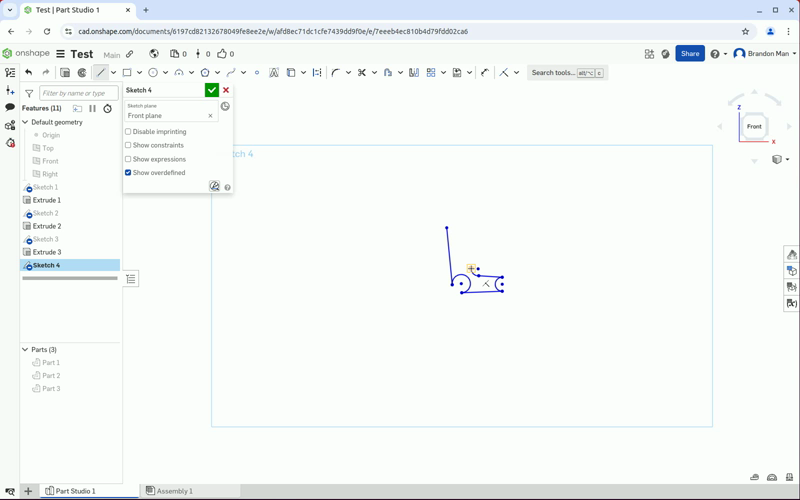
click(471, 268)
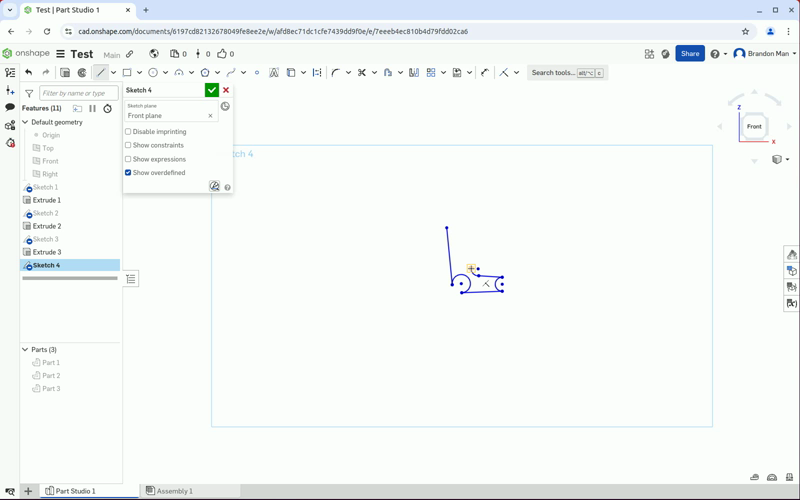
key_down(shift)
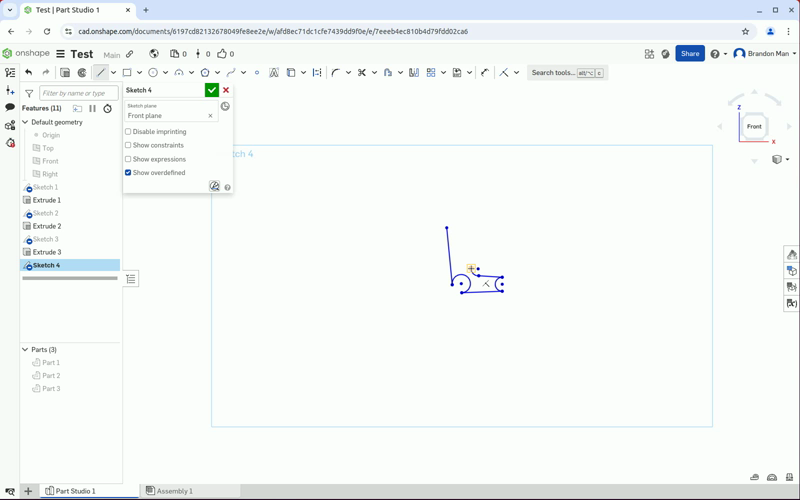
mouse_move(501, 268)
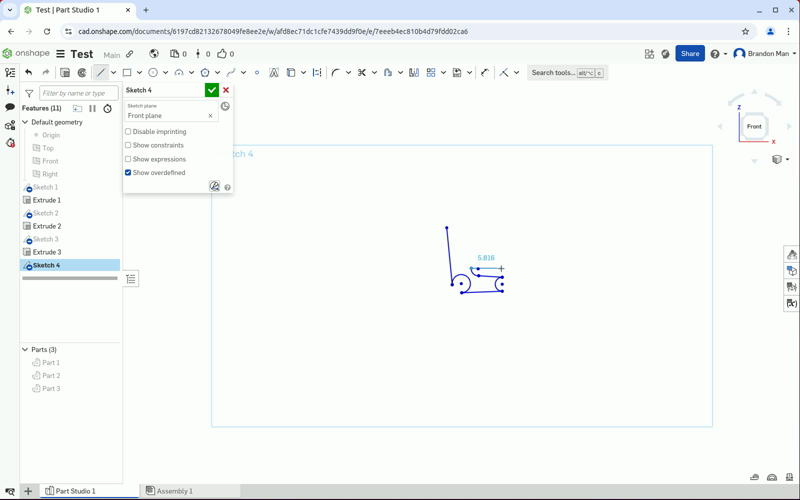
mouse_move(475, 227)
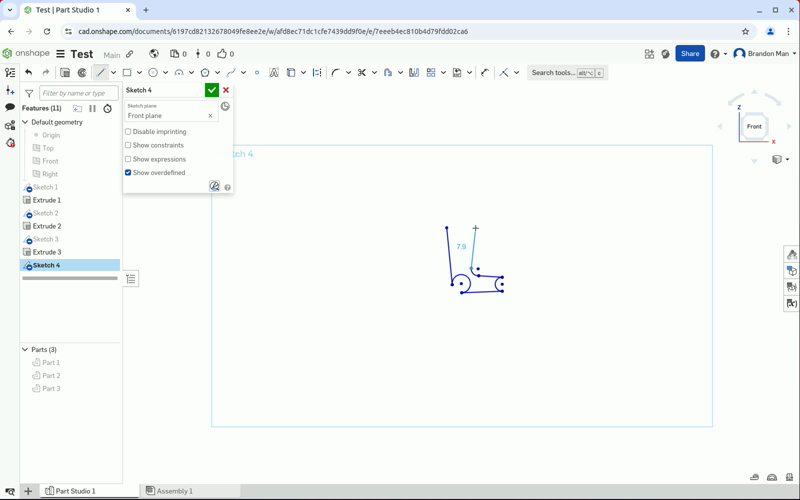
click(475, 227)
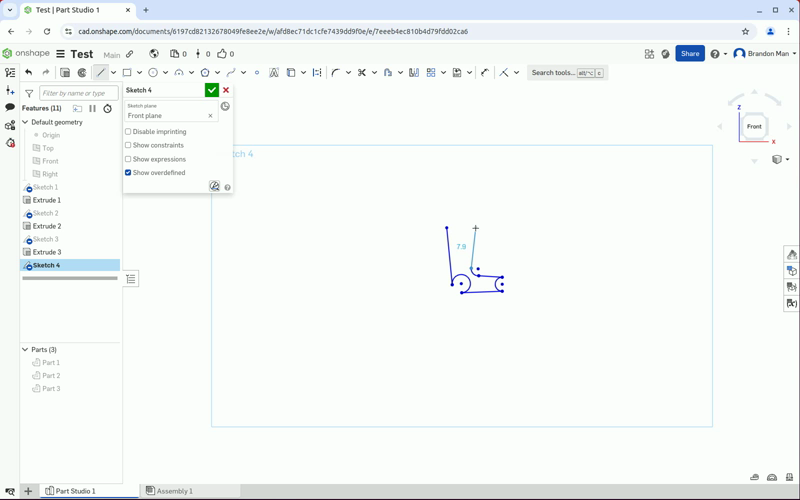
key_up(shift)
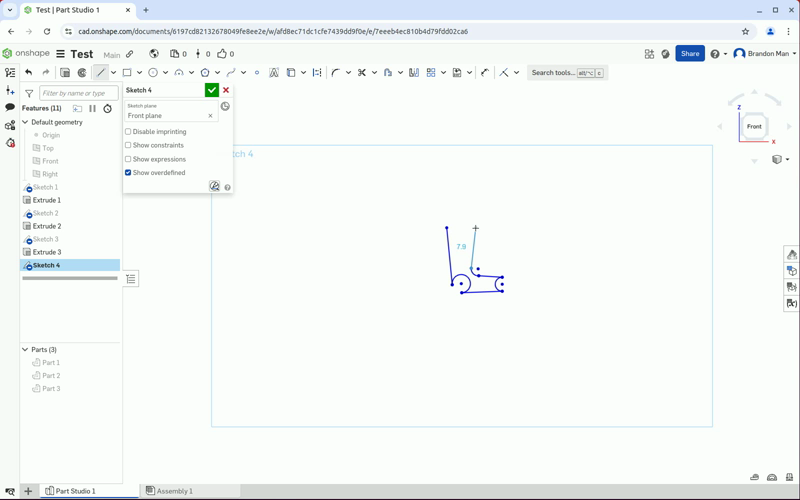
key(esc)
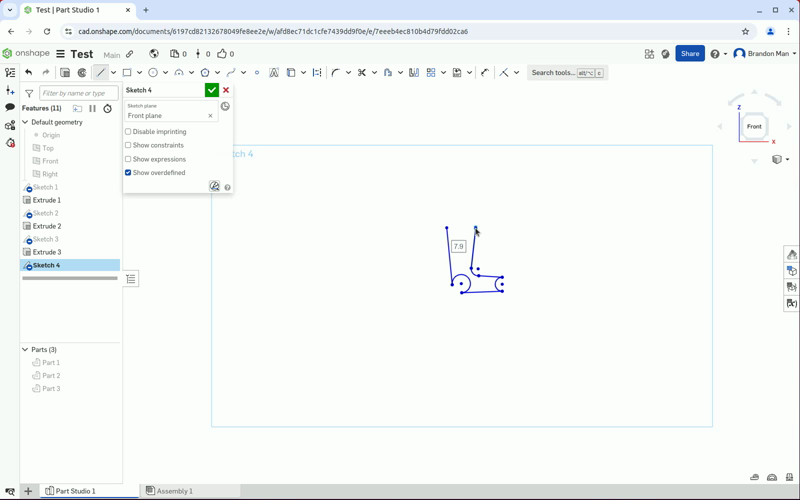
key(a)
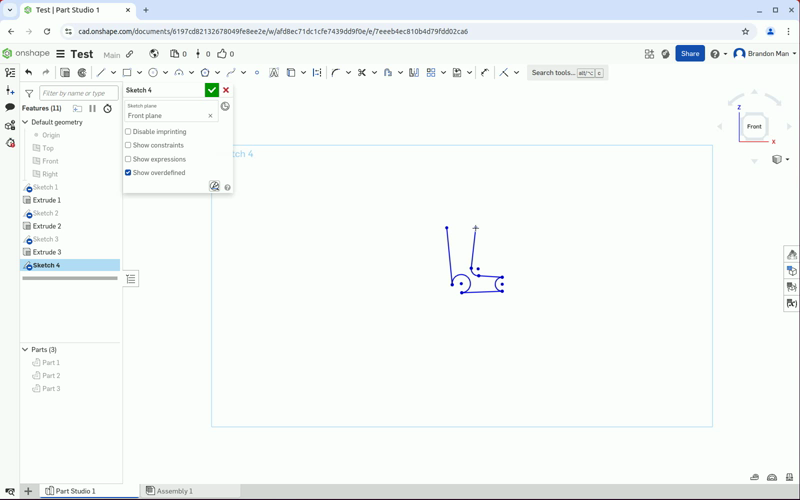
mouse_move(475, 227)
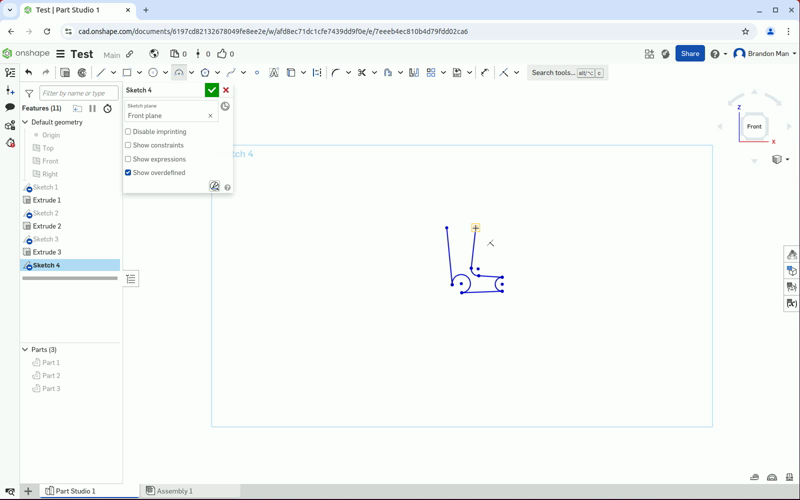
click(475, 227)
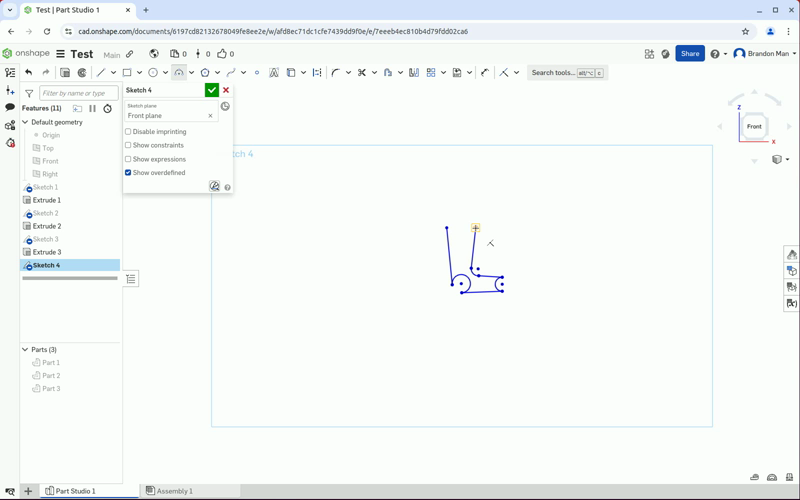
mouse_move(446, 227)
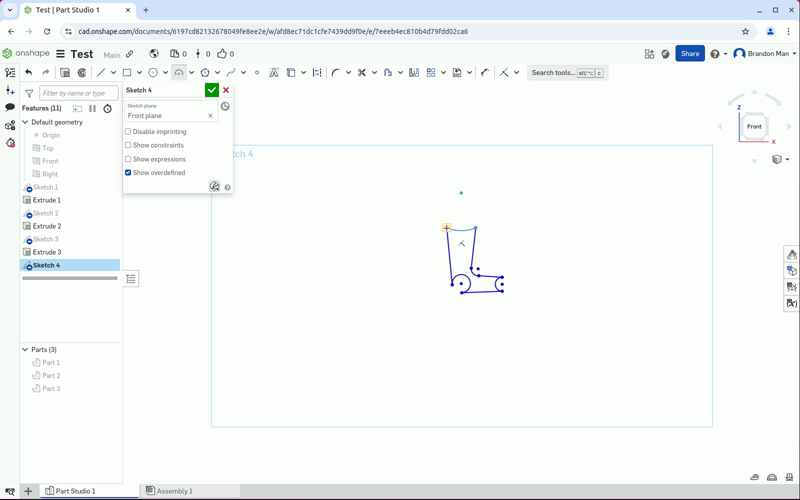
click(446, 227)
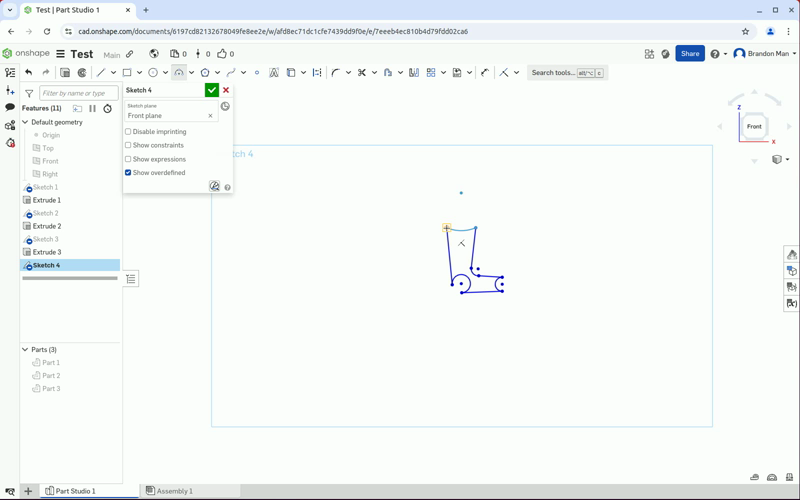
key_down(shift)
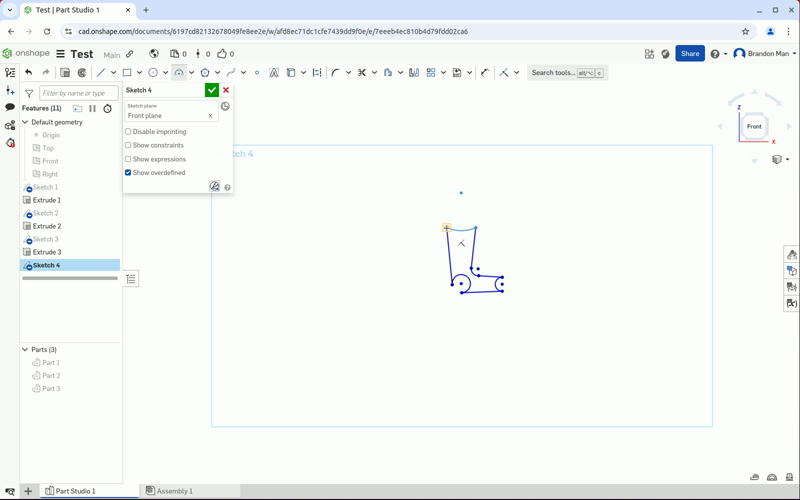
mouse_move(461, 240)
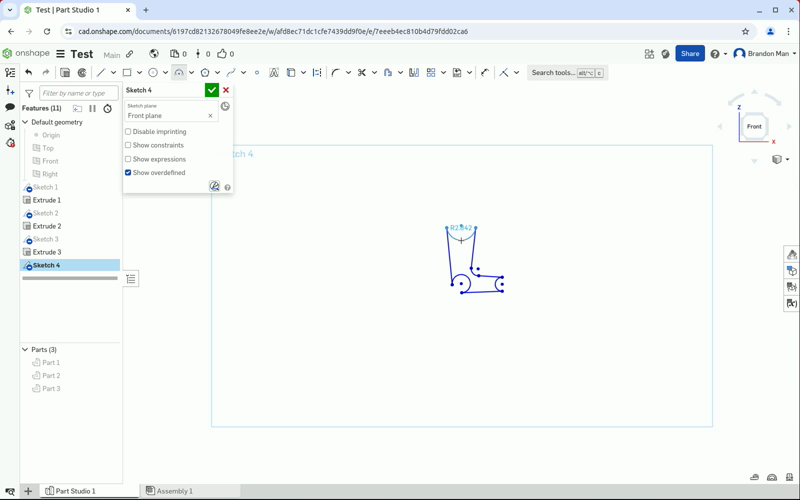
click(461, 240)
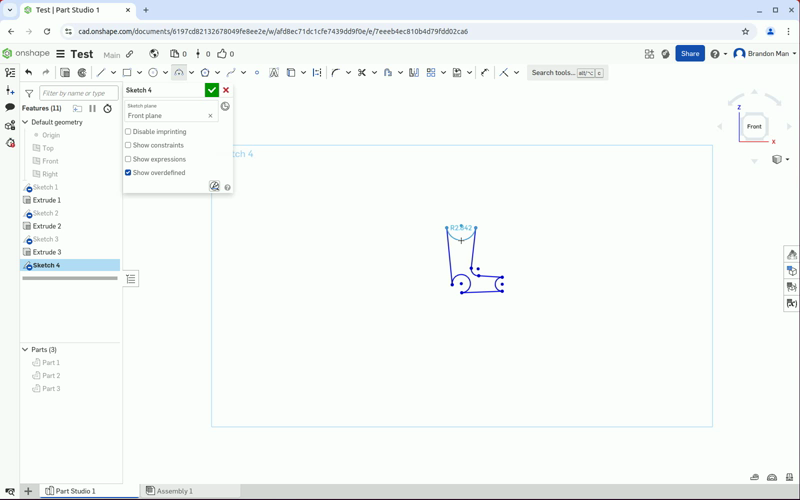
key_up(shift)
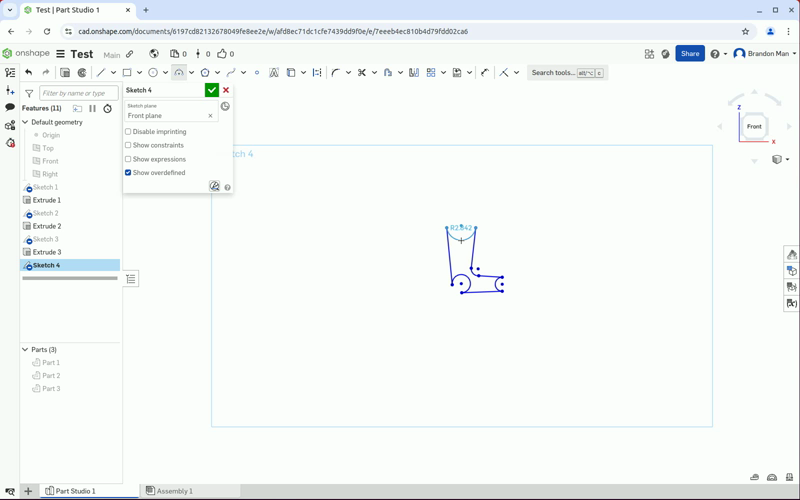
key(esc)
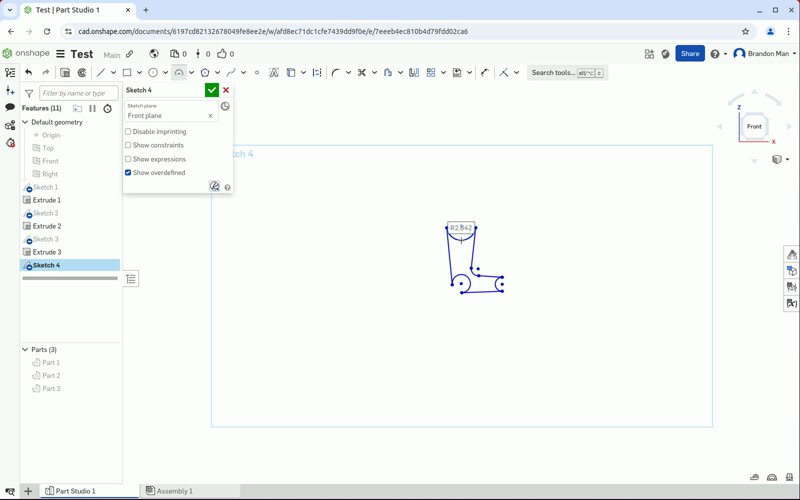
mouse_move(470, 245)
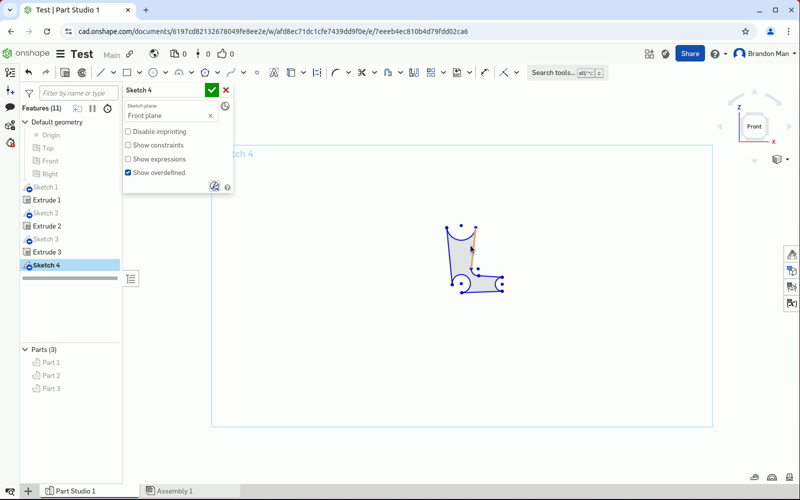
scroll(6)
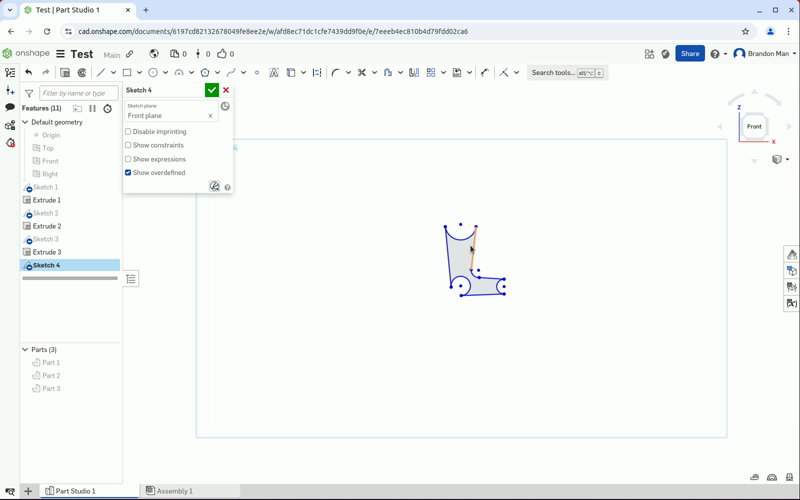
scroll(6)
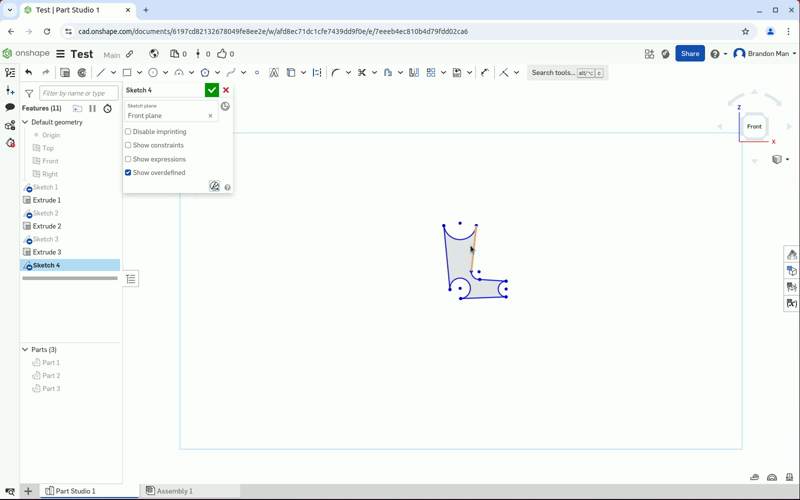
scroll(6)
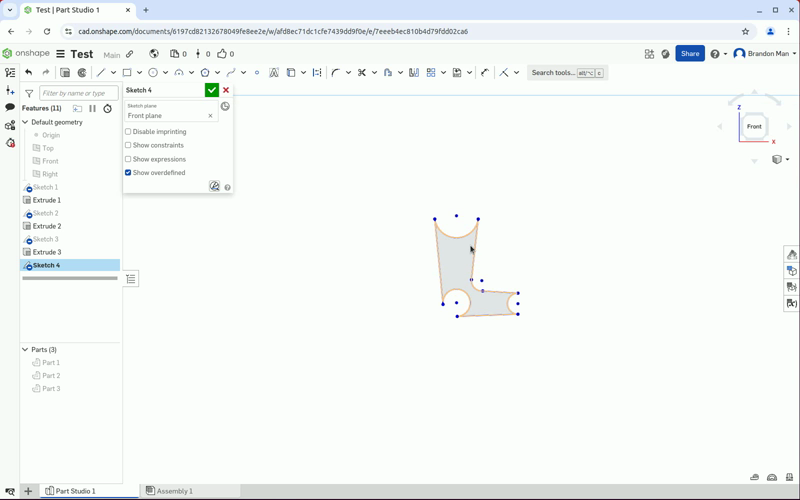
scroll(6)
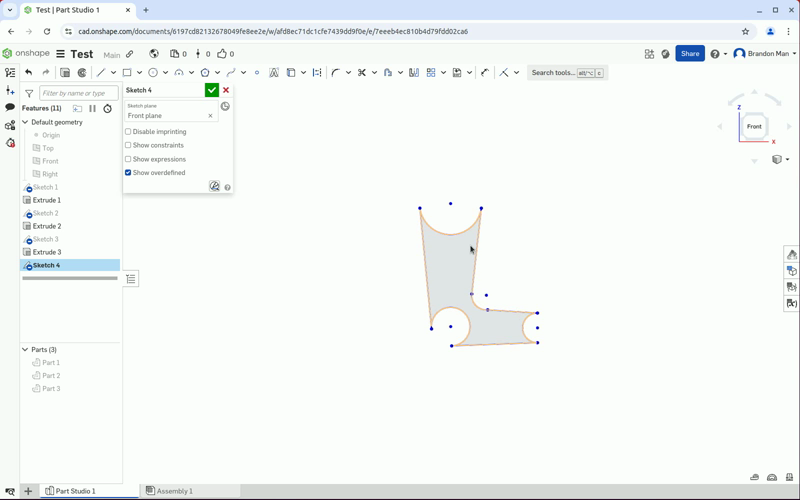
scroll(6)
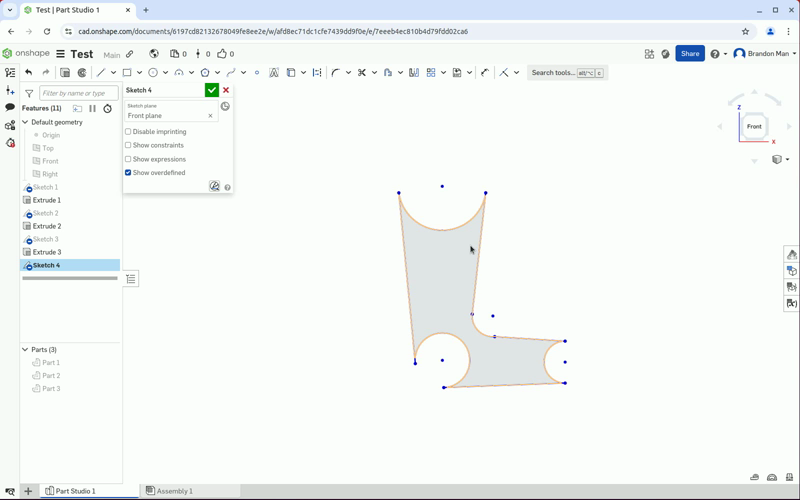
scroll(6)
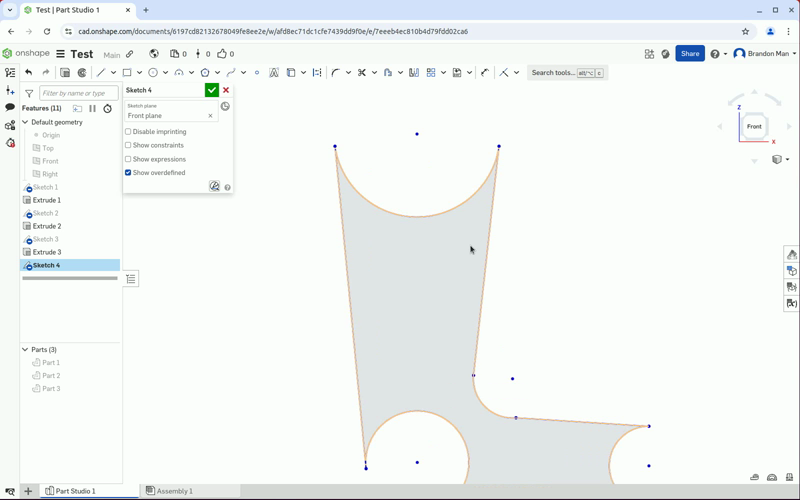
scroll(6)
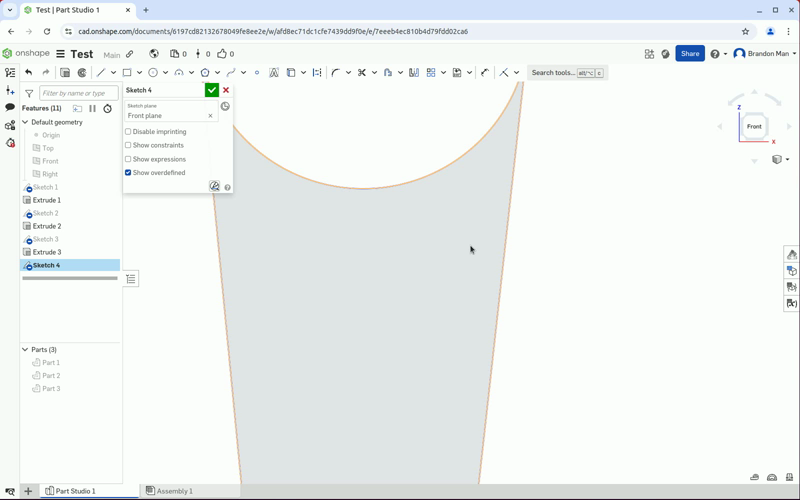
click(470, 245)
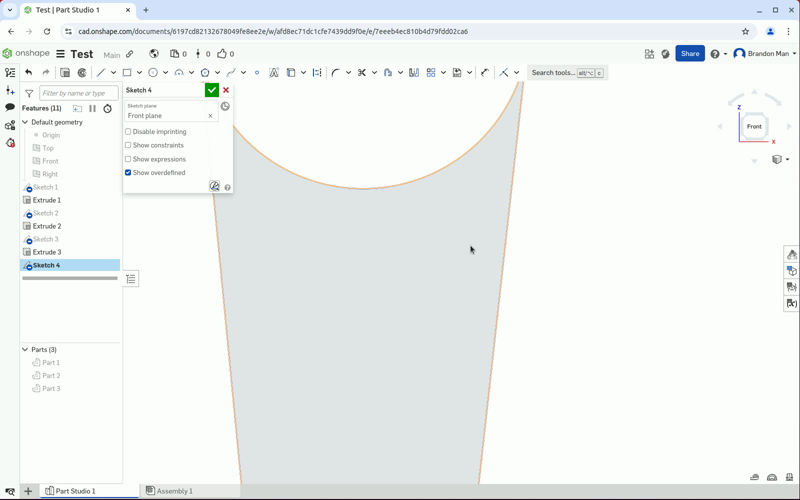
scroll(-6)
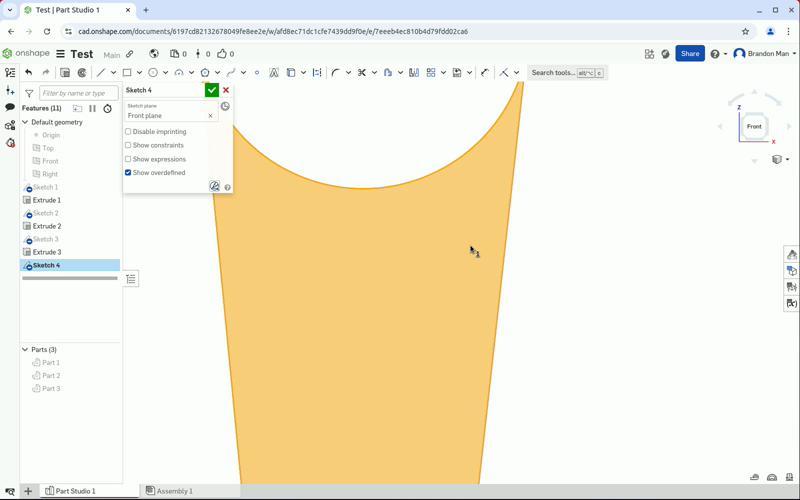
scroll(-6)
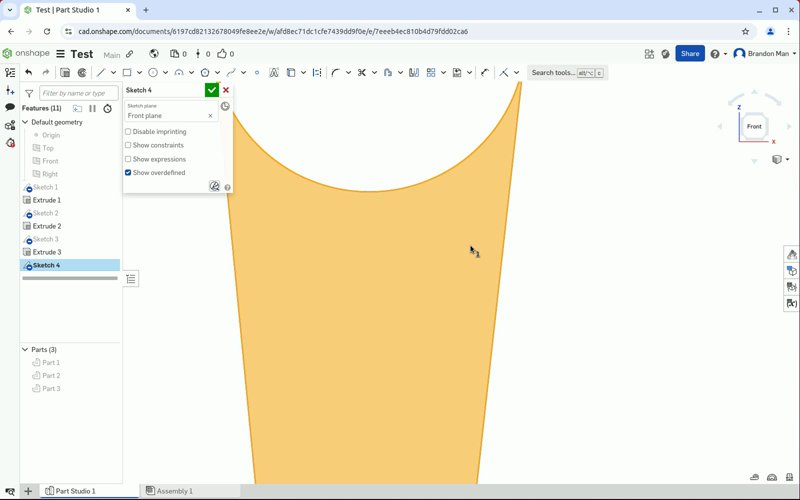
scroll(-6)
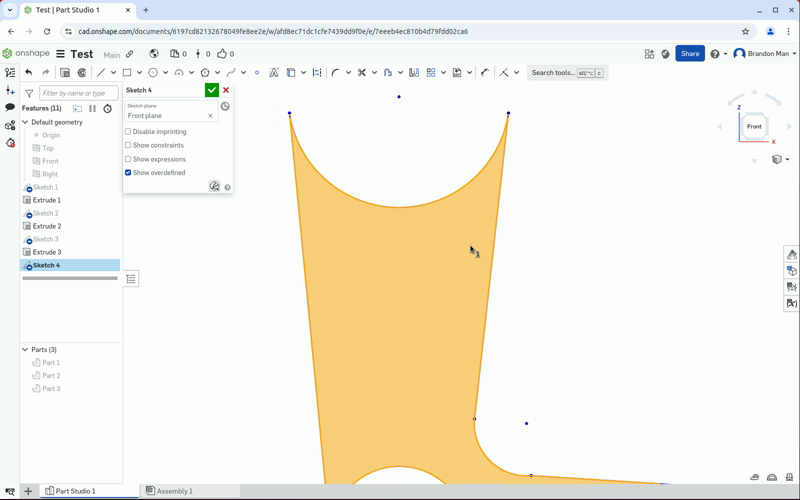
scroll(-6)
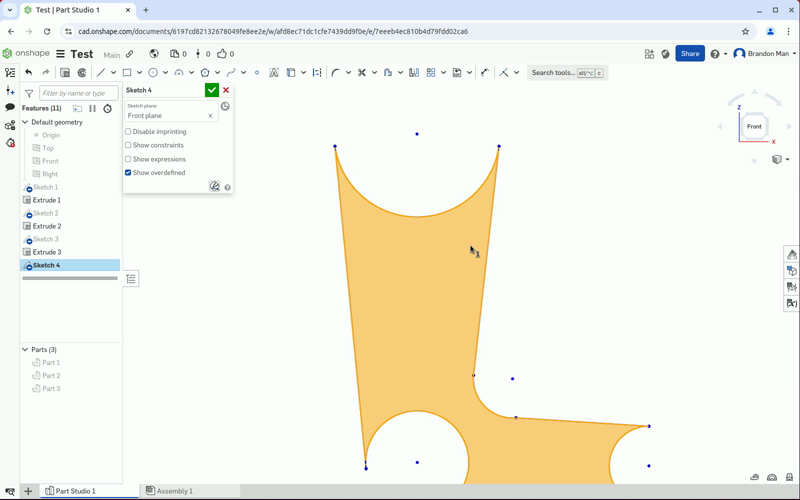
scroll(-6)
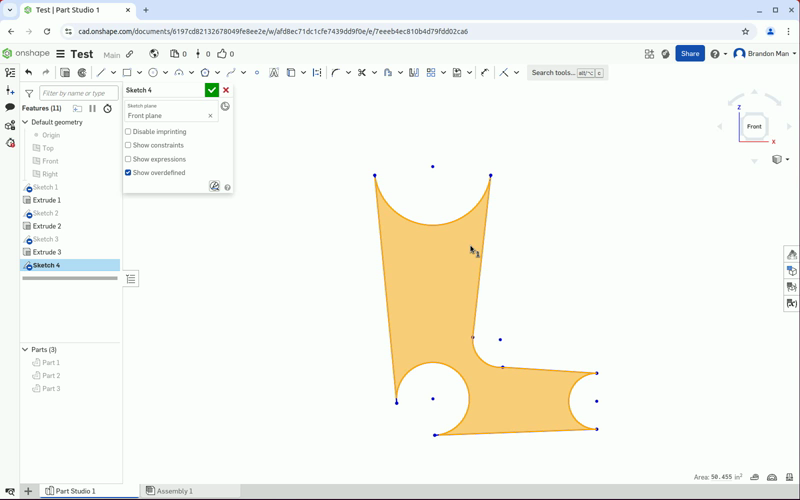
scroll(-6)
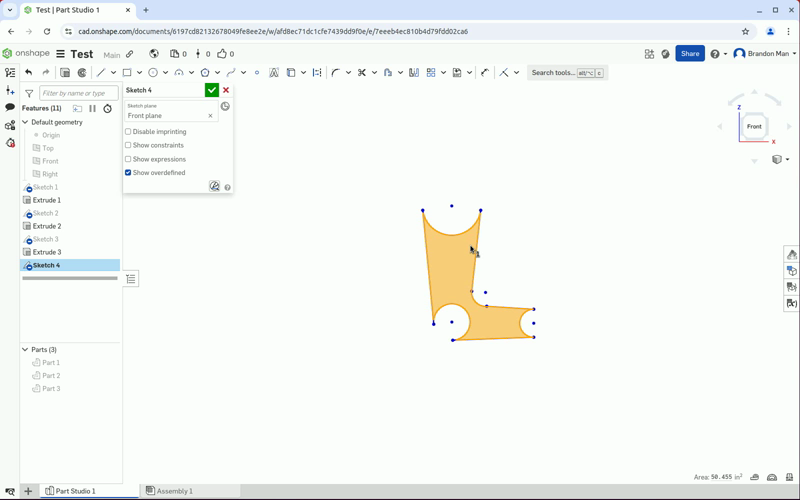
scroll(-6)
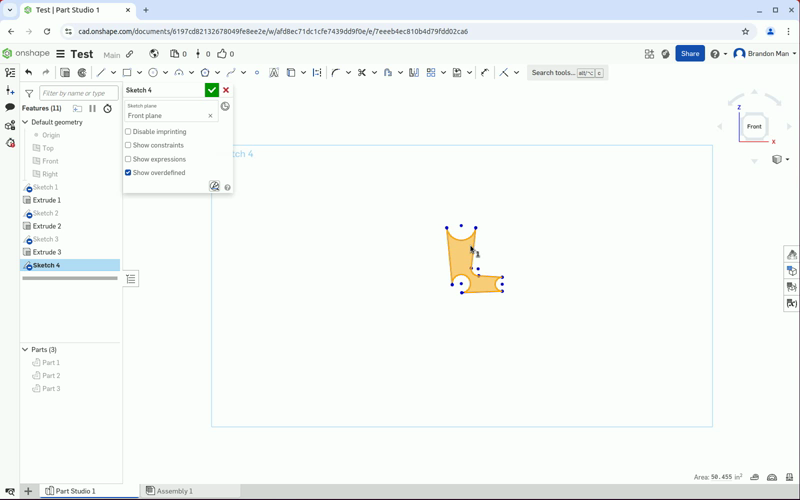
mouse_move(73, 352)
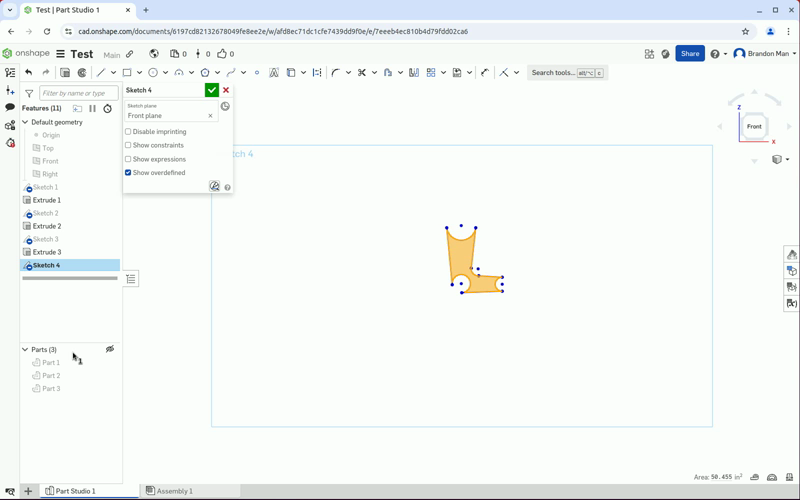
key(shift+y)
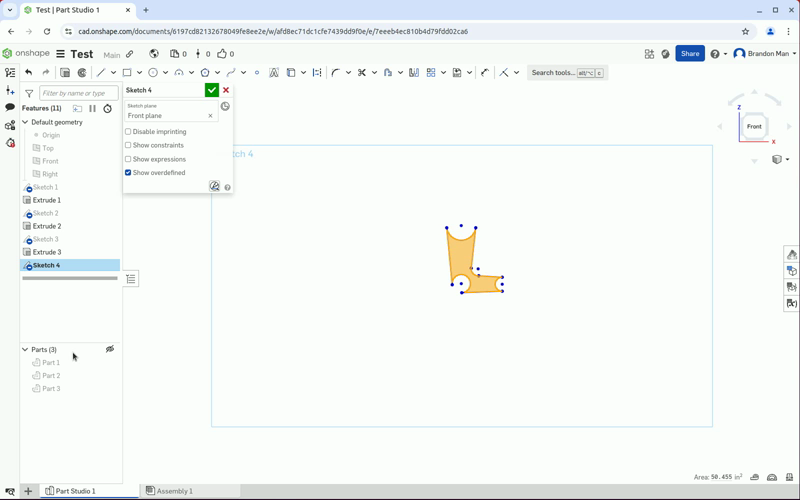
key(shift+e)
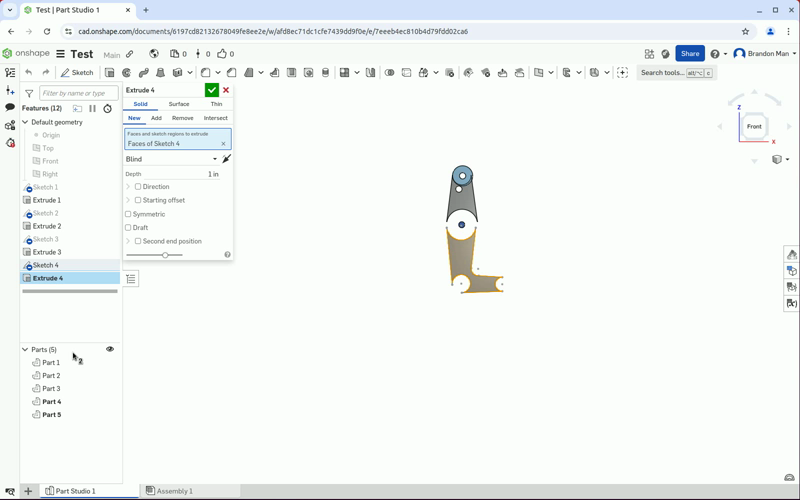
mouse_move(143, 106)
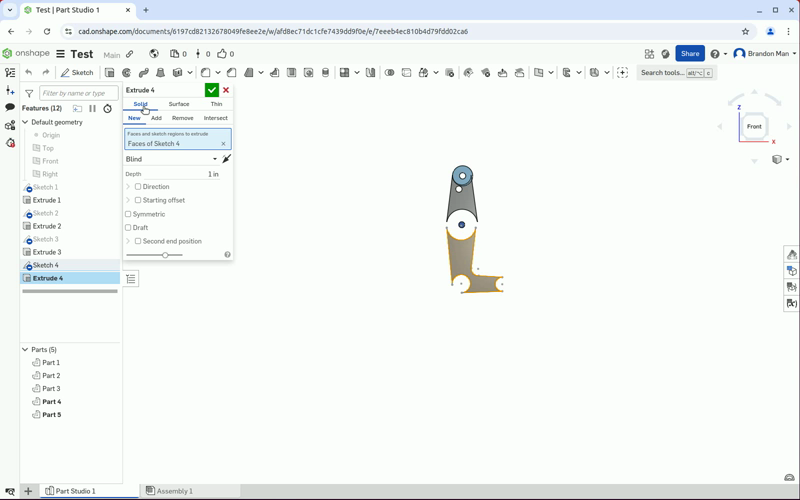
click(143, 106)
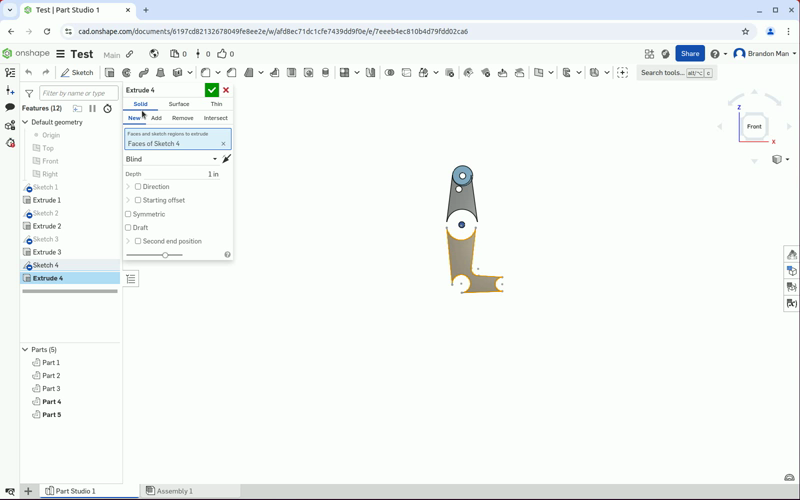
mouse_move(137, 120)
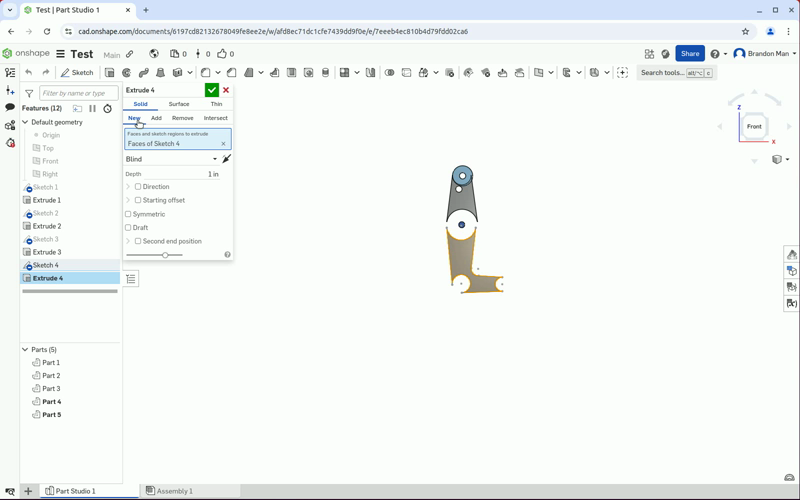
click(137, 120)
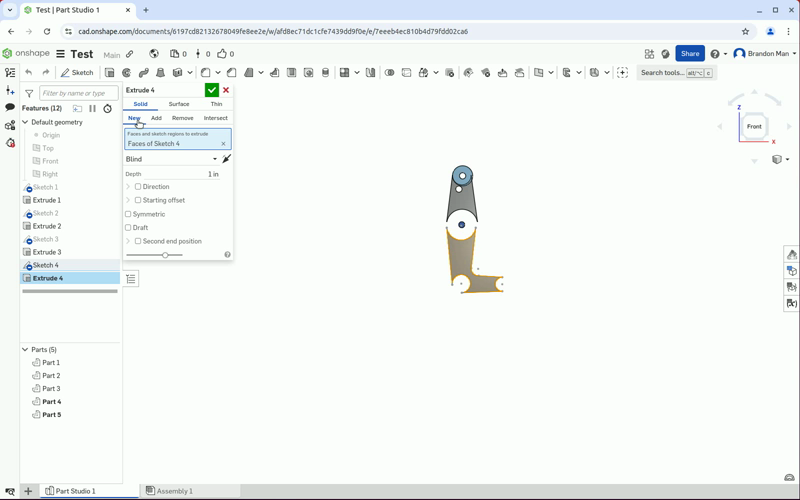
key(tab, 4)
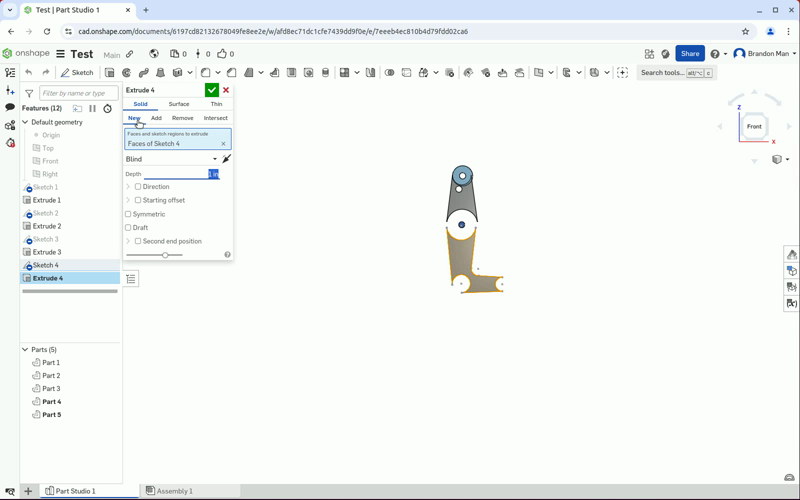
text(0.481)
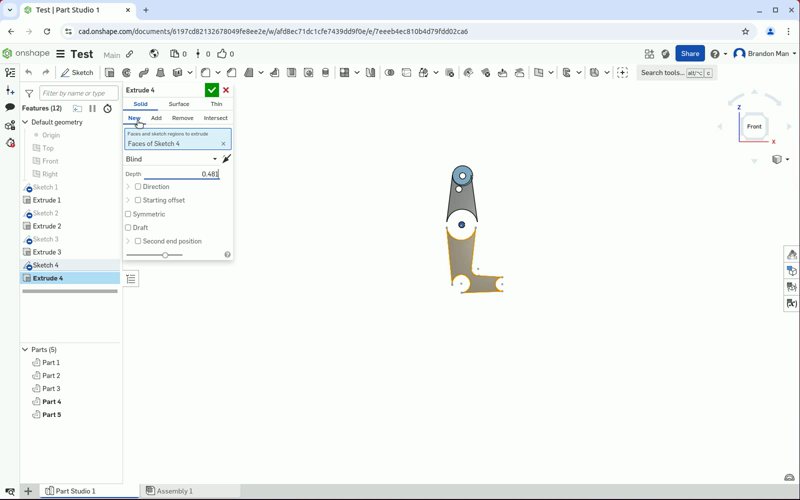
key(enter)
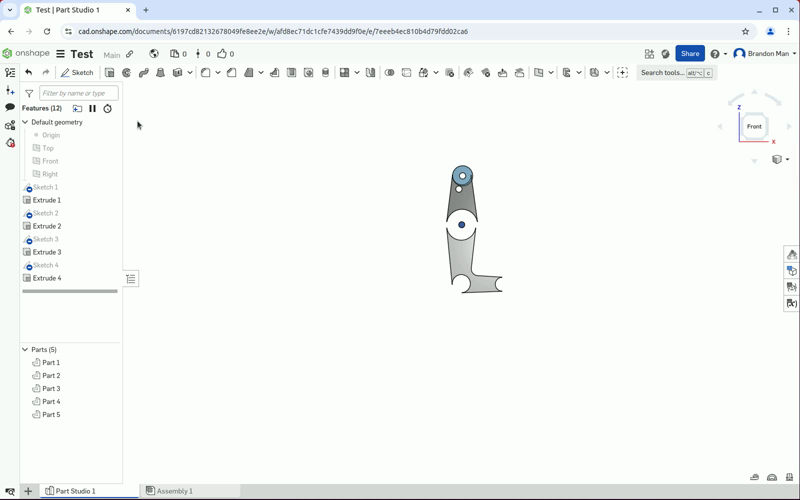
key(shift+h)
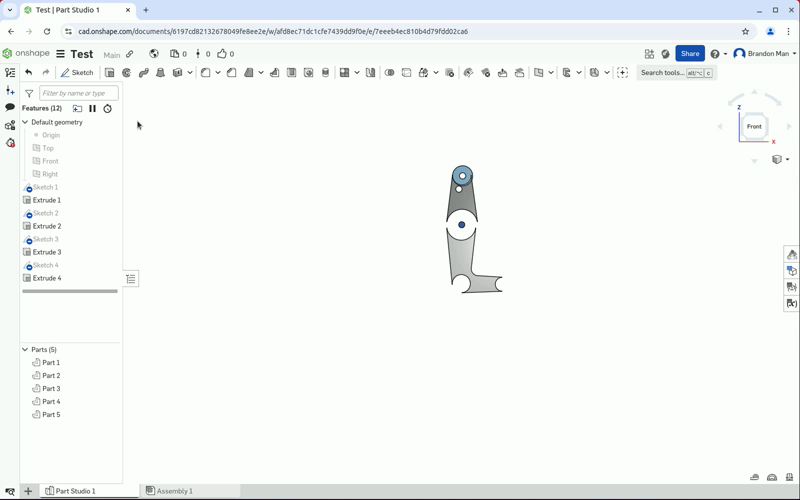
key(shift+h)
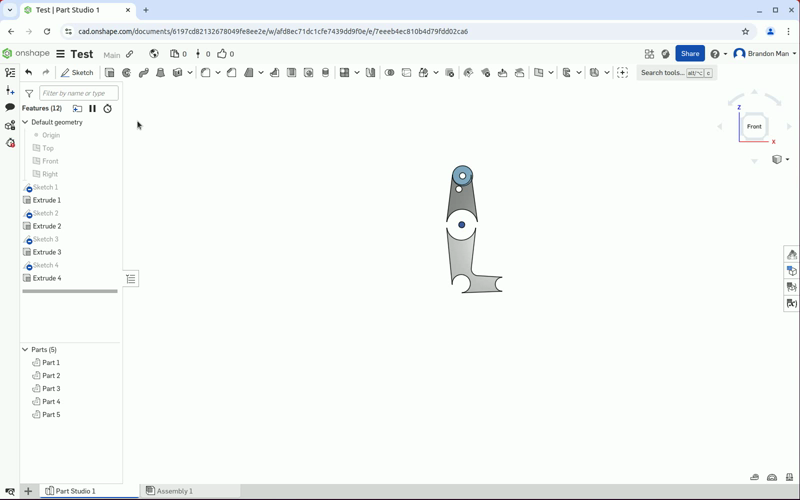
mouse_move(73, 189)
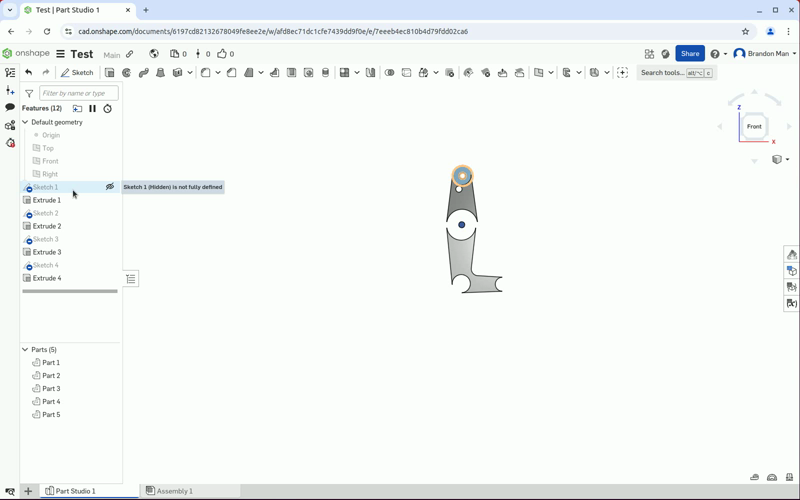
click(73, 189)
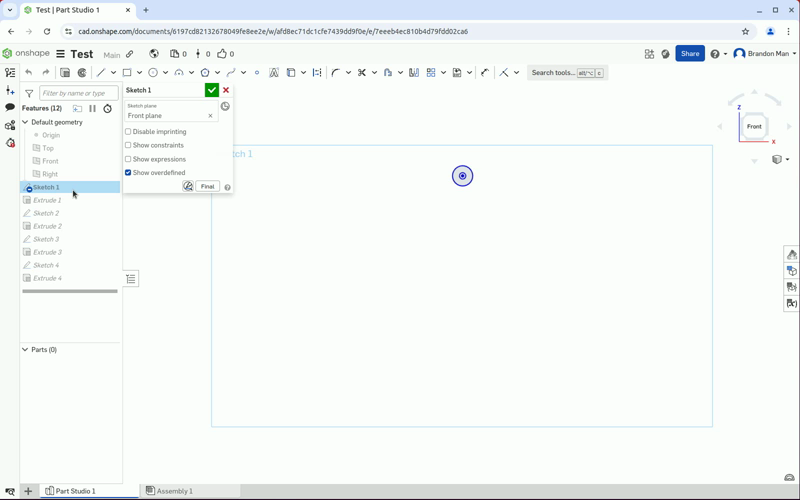
mouse_move(229, 92)
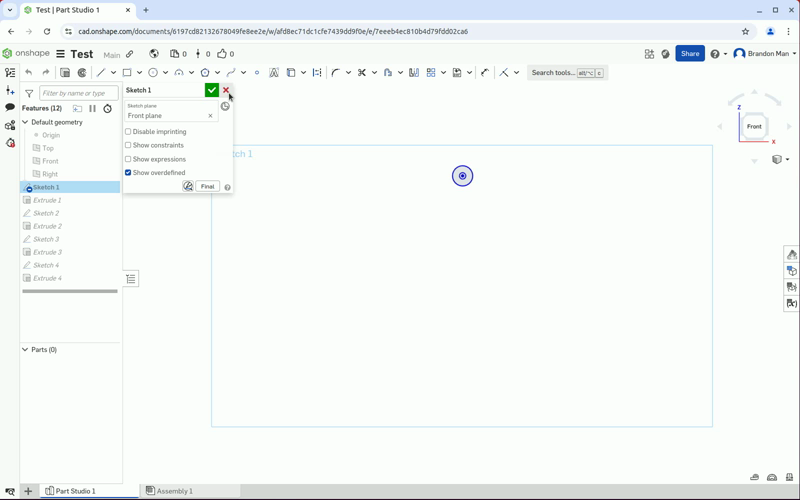
click(229, 92)
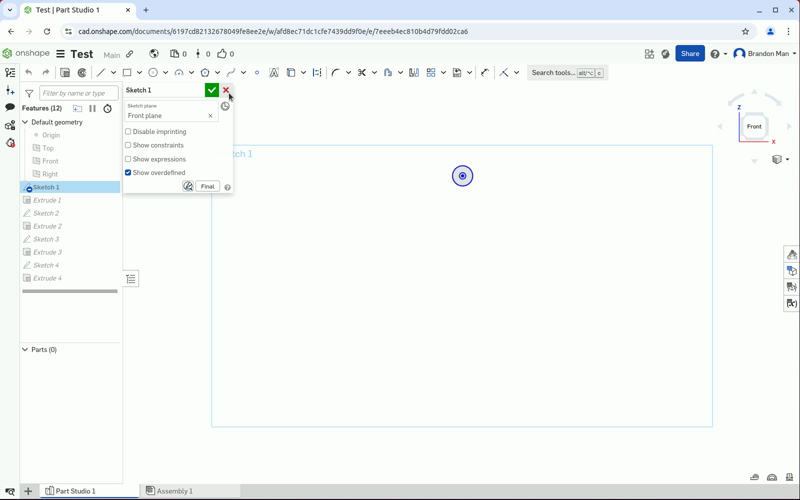
key(shift+s)
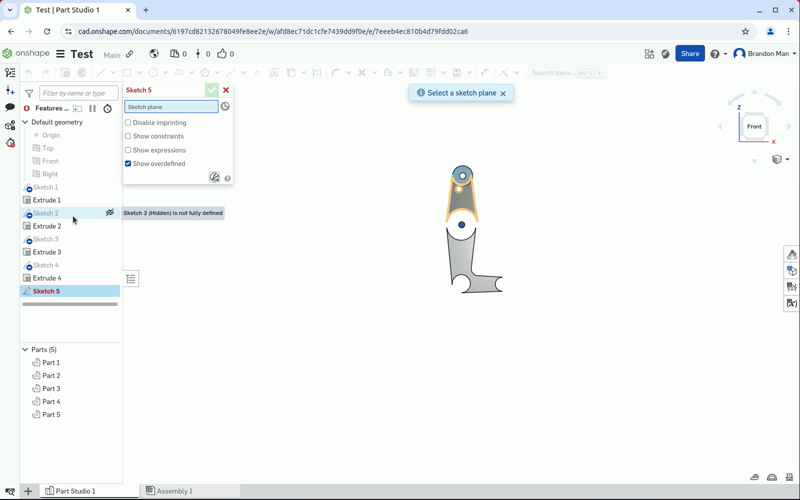
scroll(3)
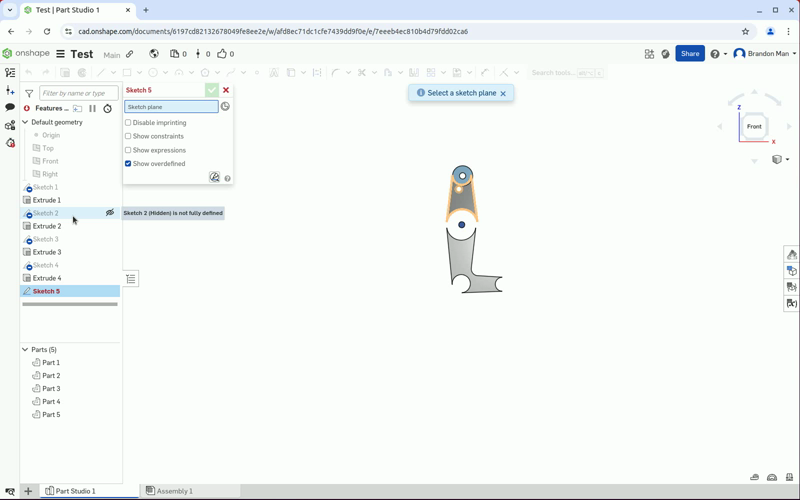
mouse_move(73, 163)
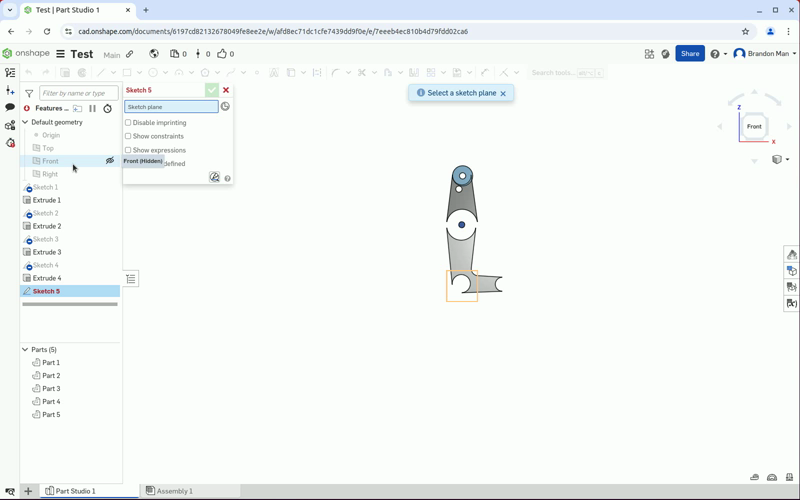
click(73, 163)
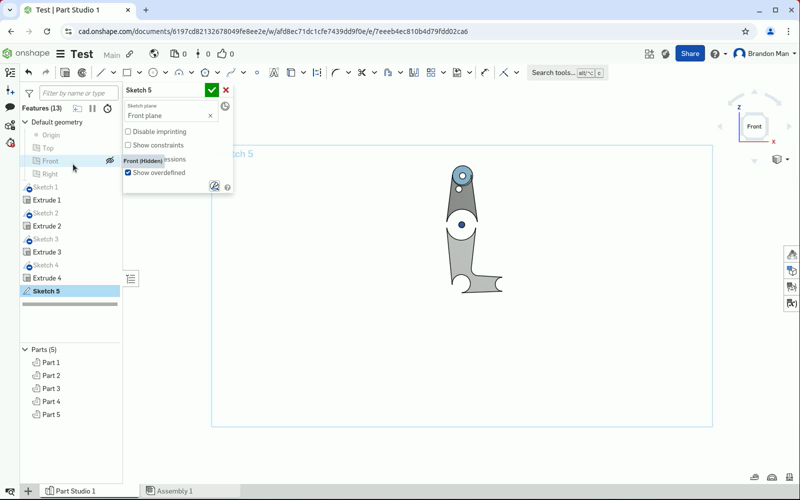
mouse_move(73, 352)
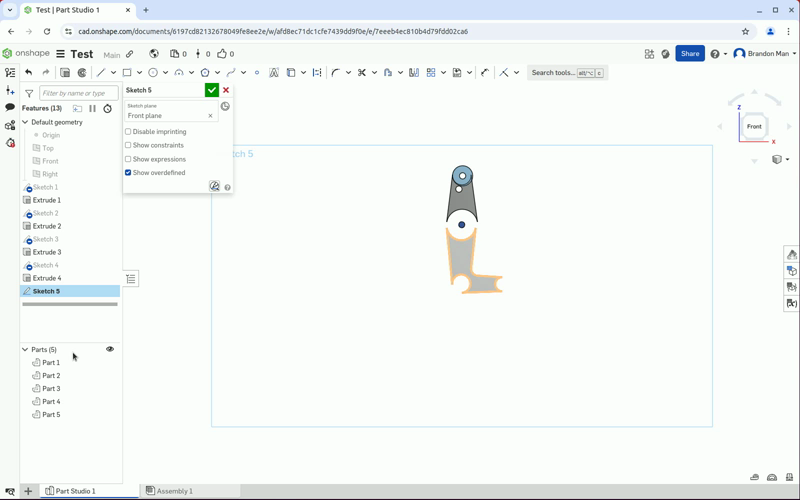
key(y)
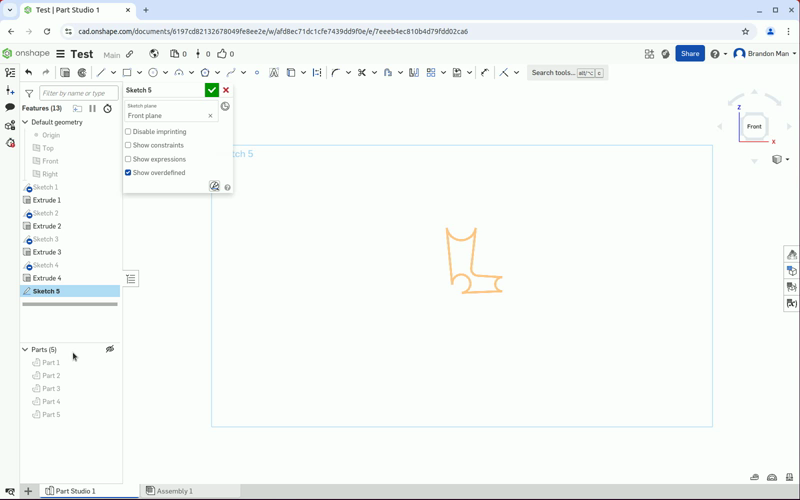
key(l)
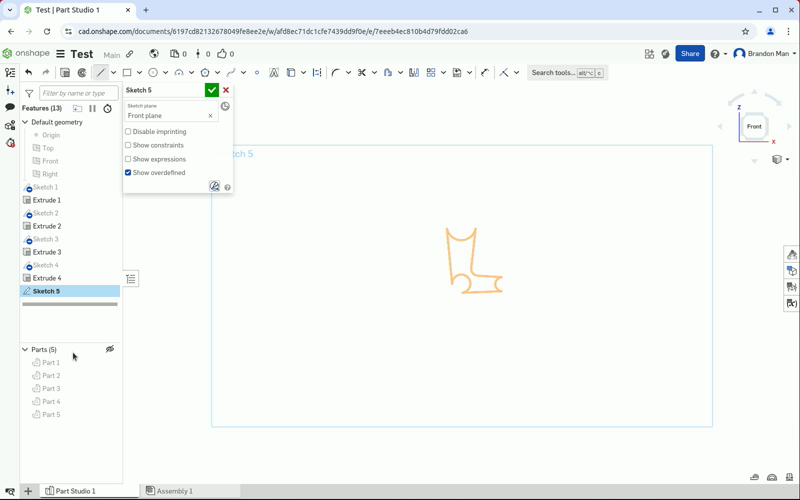
key_down(shift)
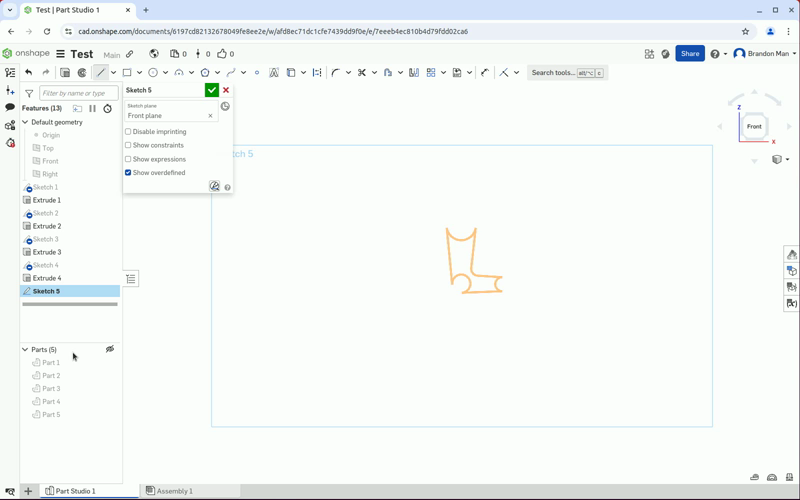
mouse_move(460, 291)
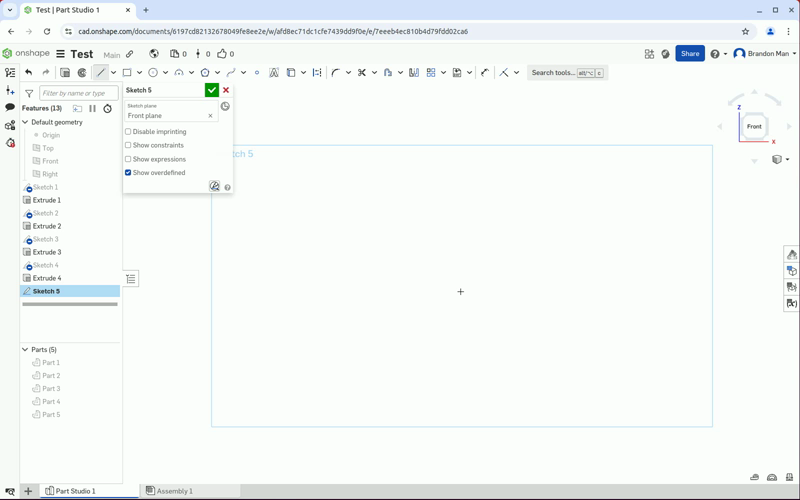
click(460, 291)
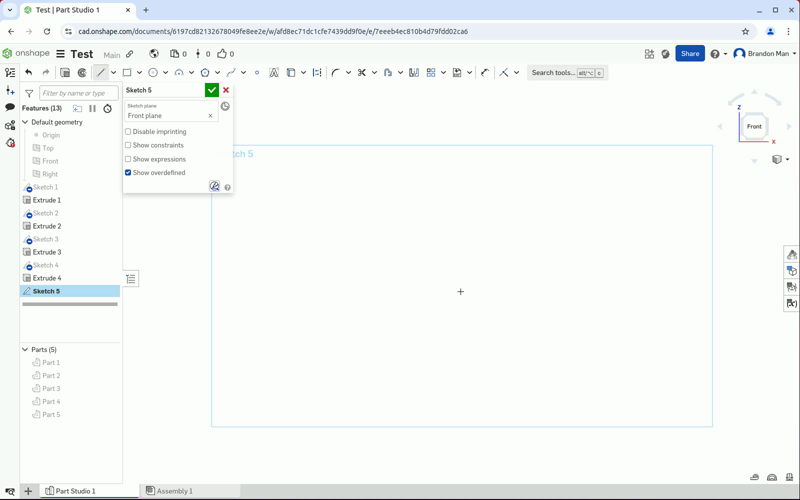
key_up(shift)
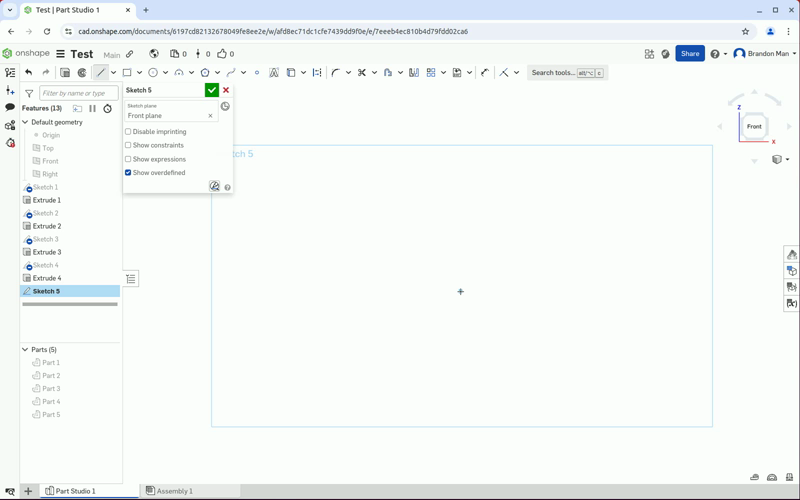
key_down(shift)
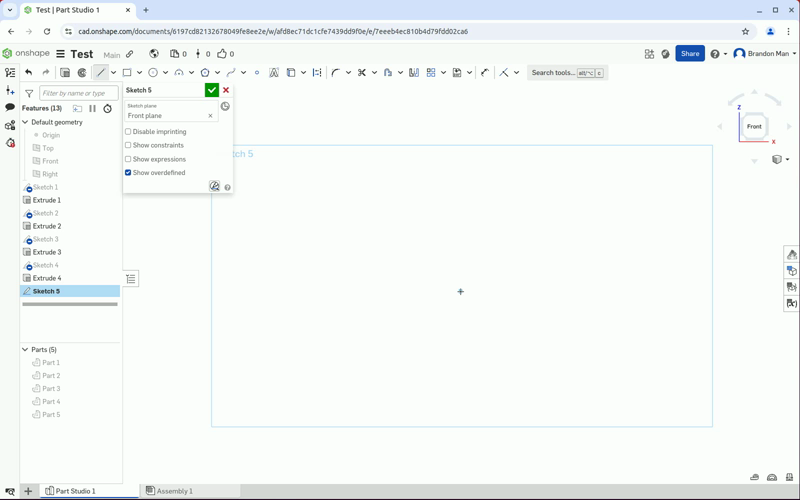
mouse_move(490, 291)
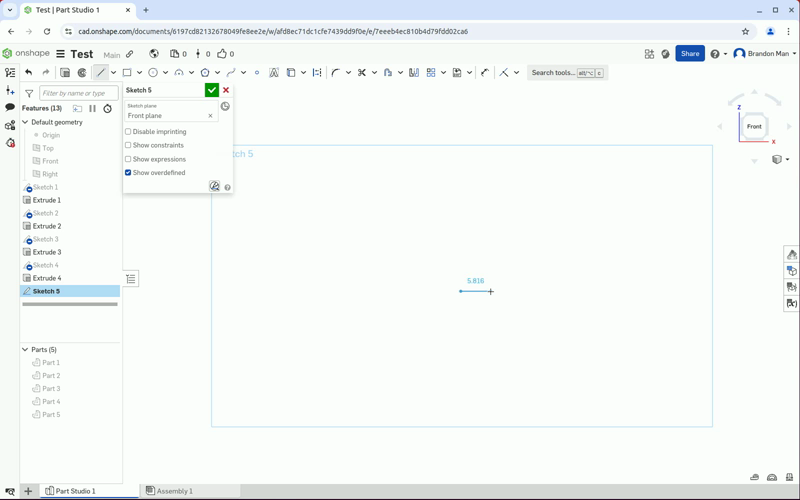
mouse_move(461, 291)
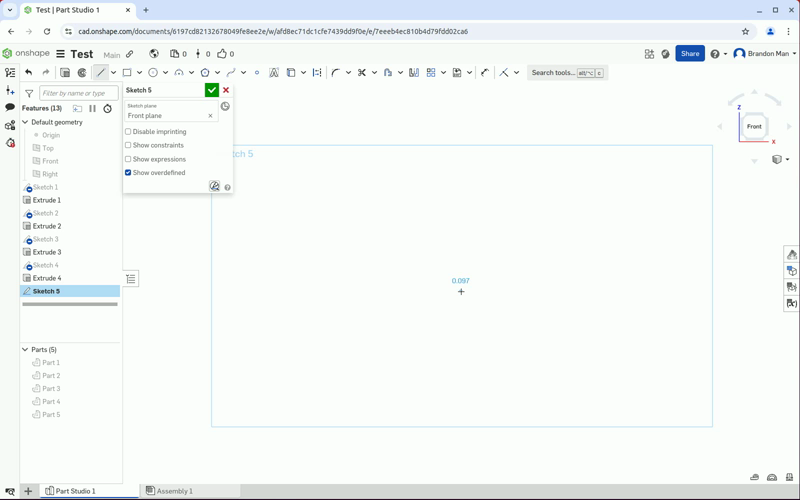
scroll(6)
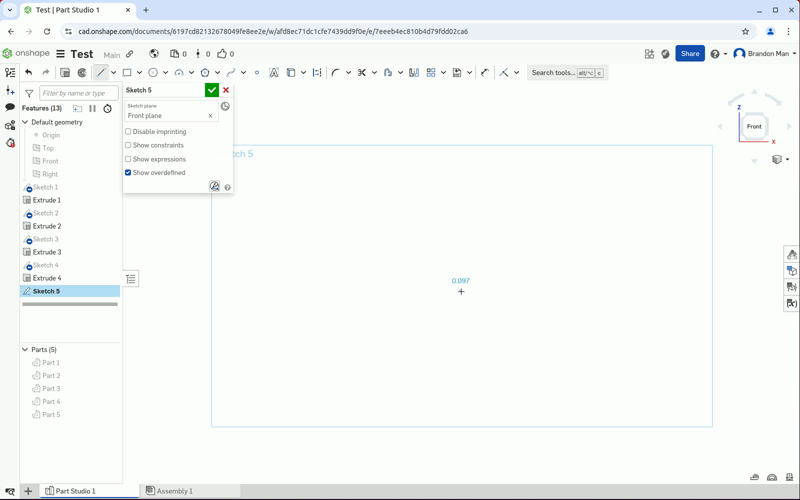
scroll(6)
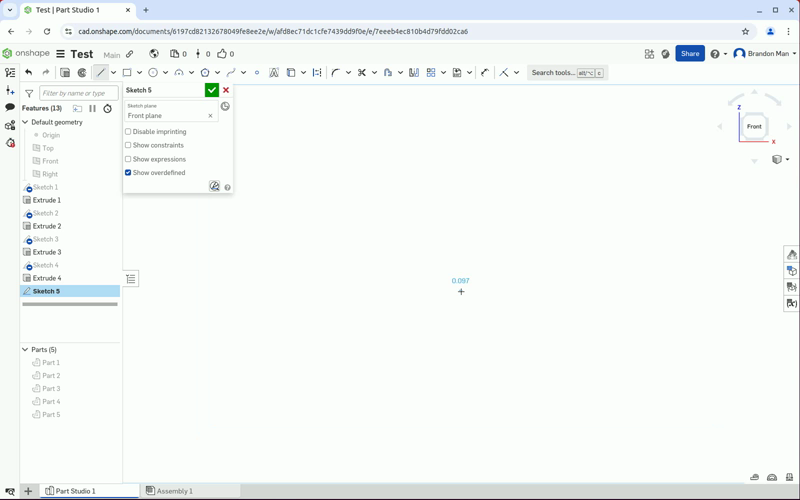
scroll(6)
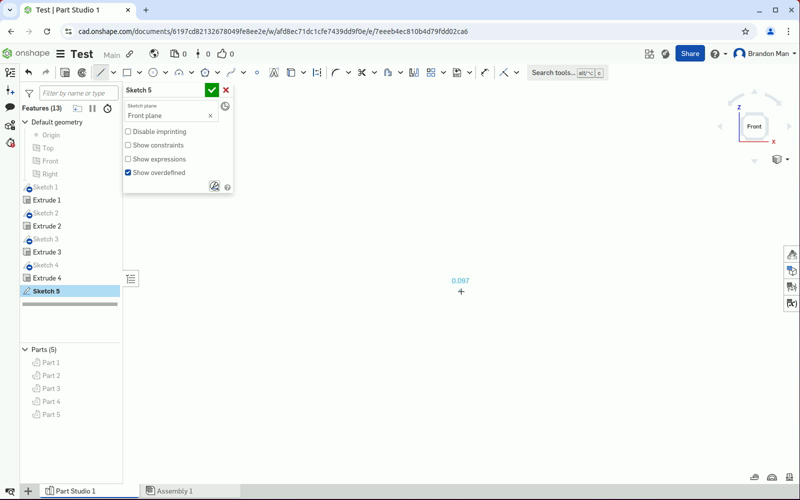
scroll(6)
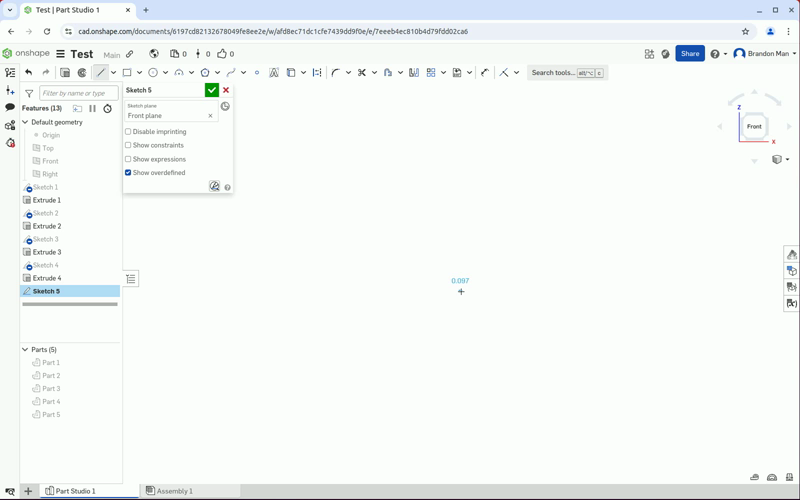
scroll(6)
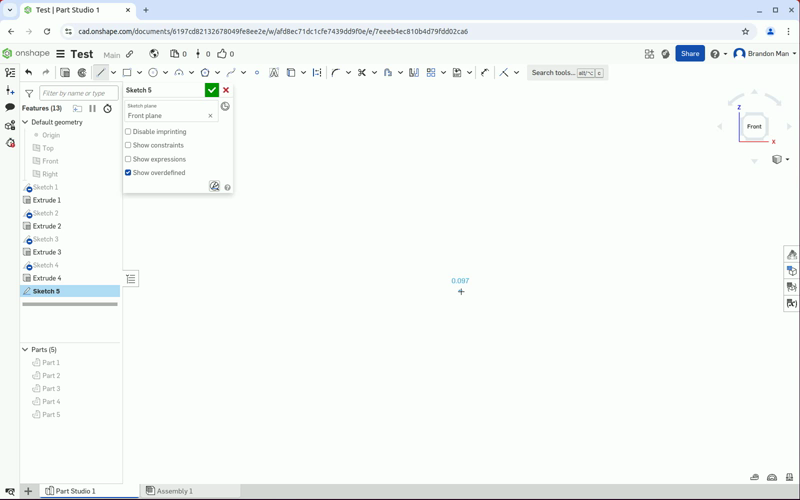
scroll(6)
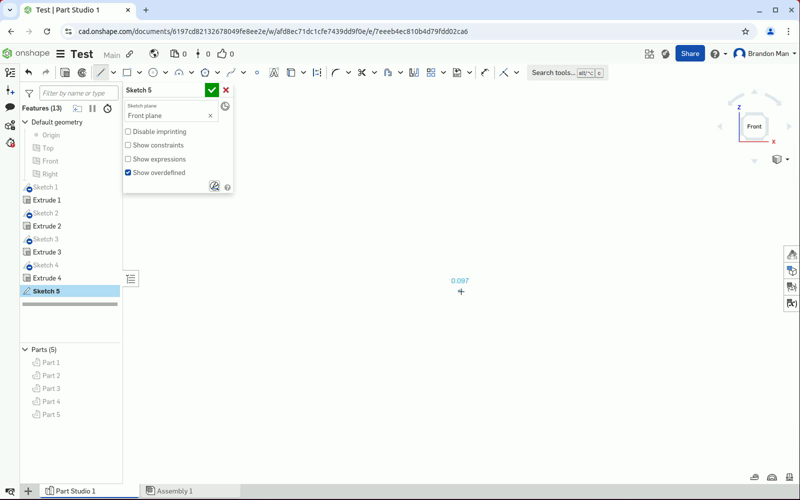
scroll(6)
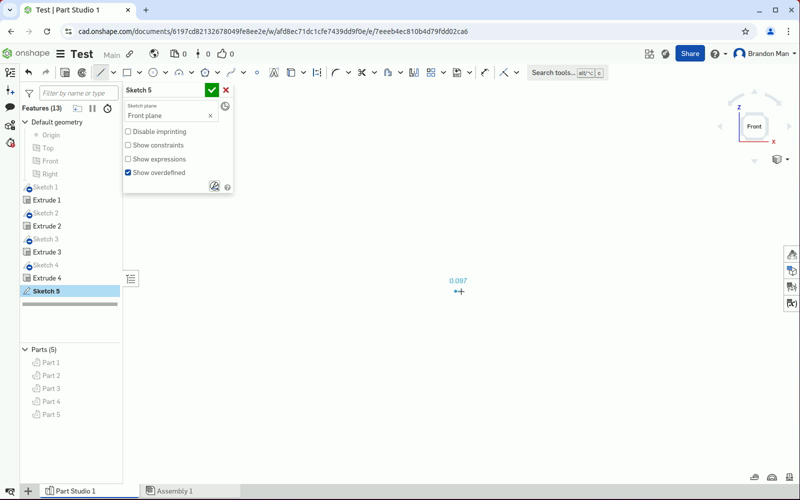
click(461, 291)
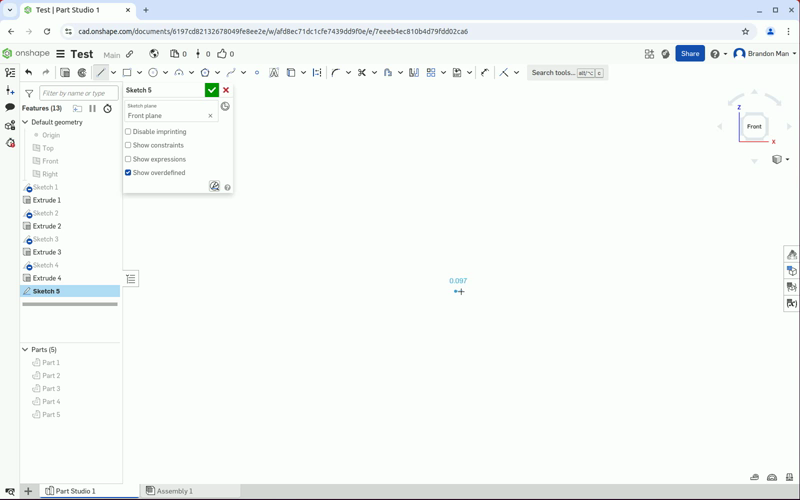
scroll(-6)
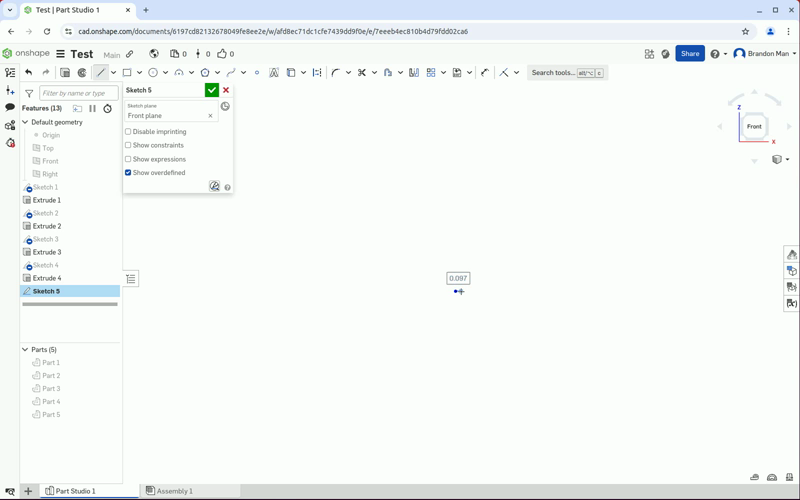
scroll(-6)
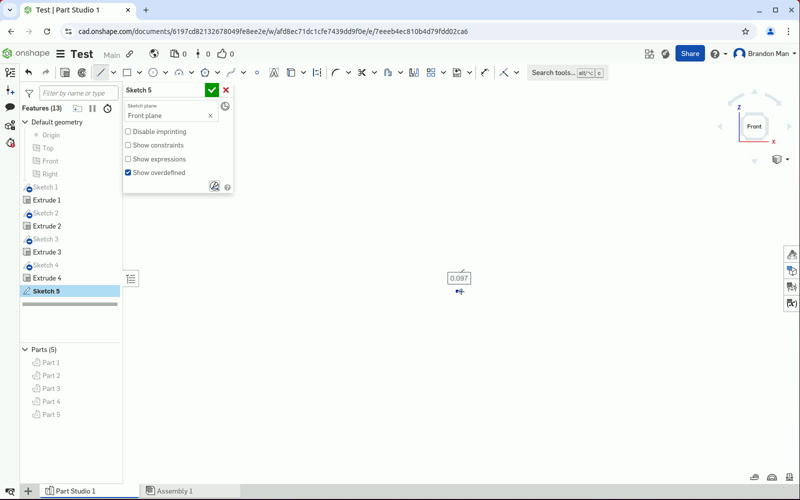
scroll(-6)
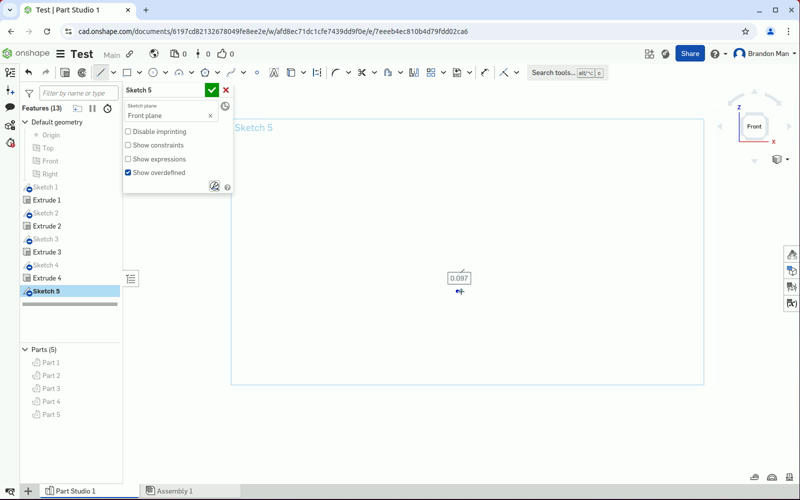
scroll(-6)
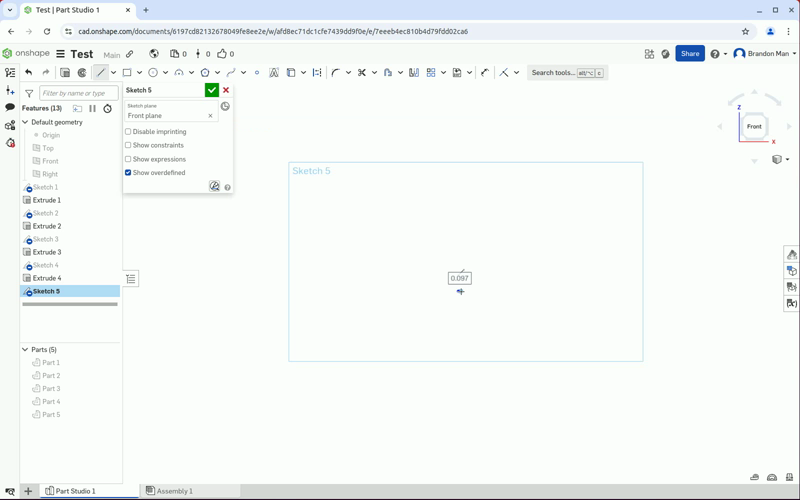
scroll(-6)
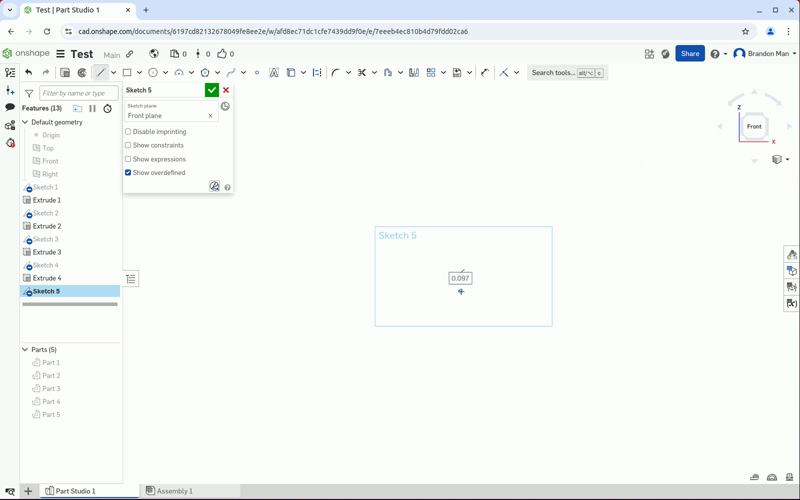
scroll(-6)
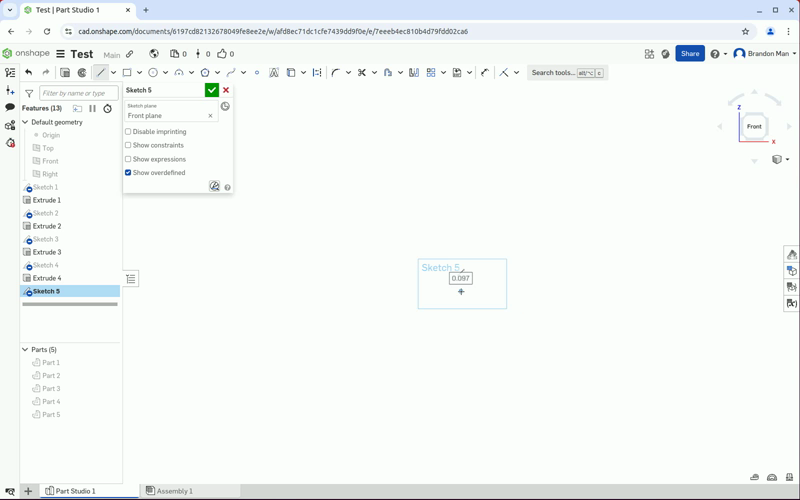
scroll(-6)
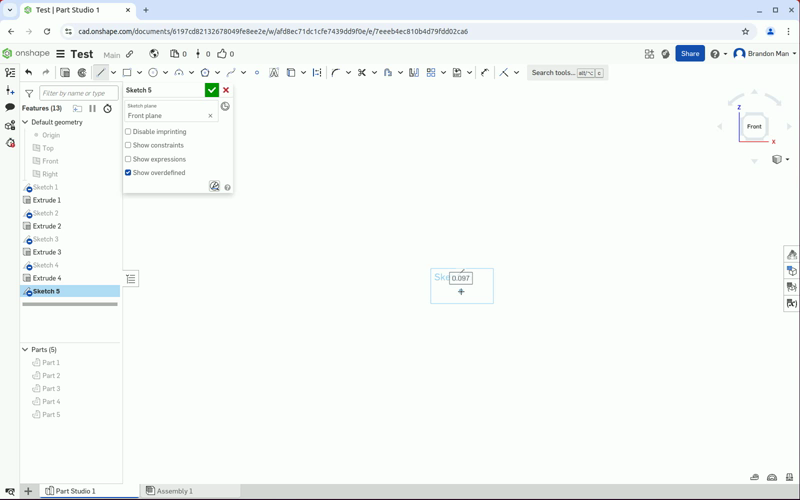
key_up(shift)
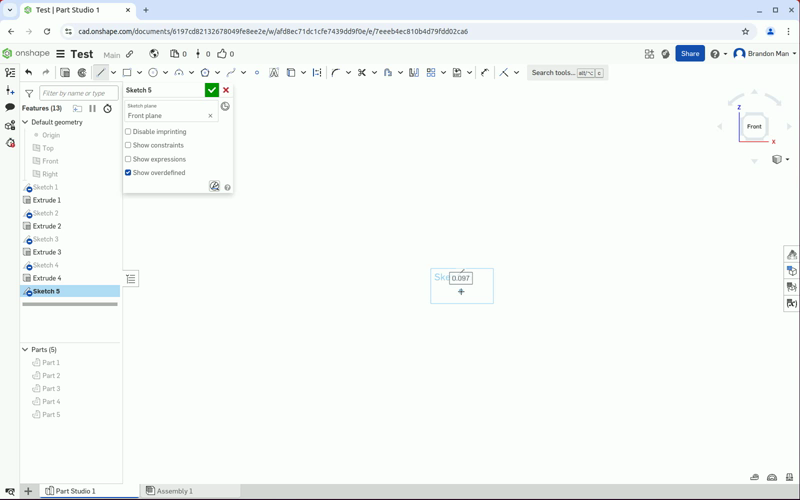
key(esc)
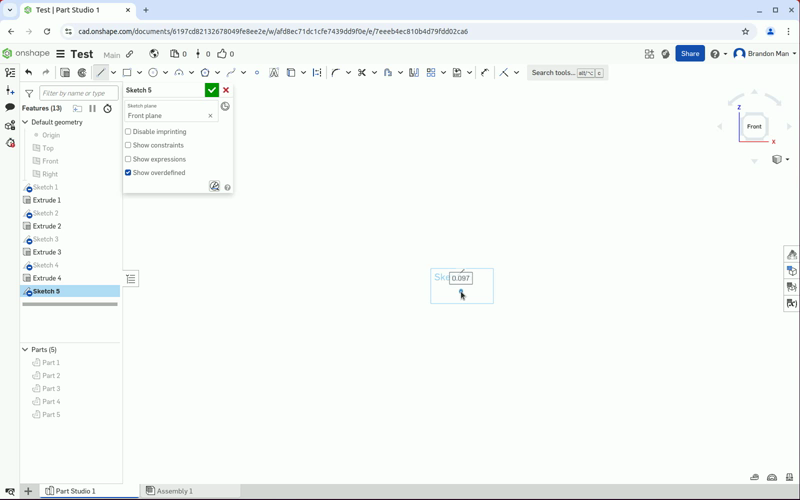
key(a)
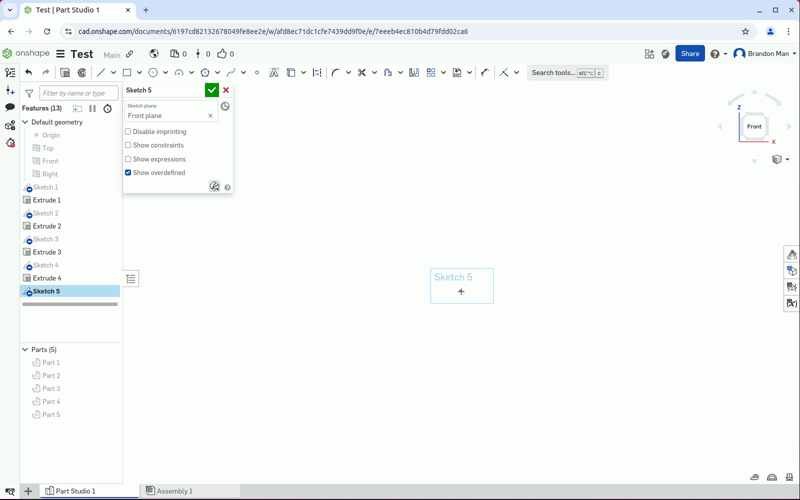
mouse_move(461, 291)
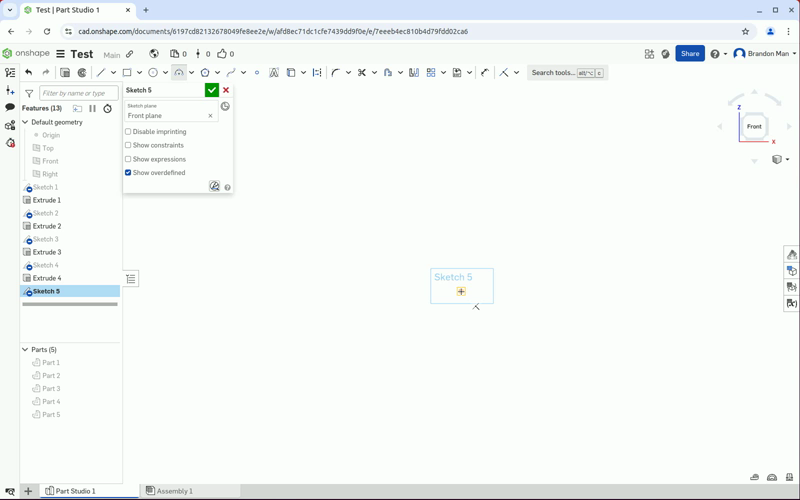
scroll(6)
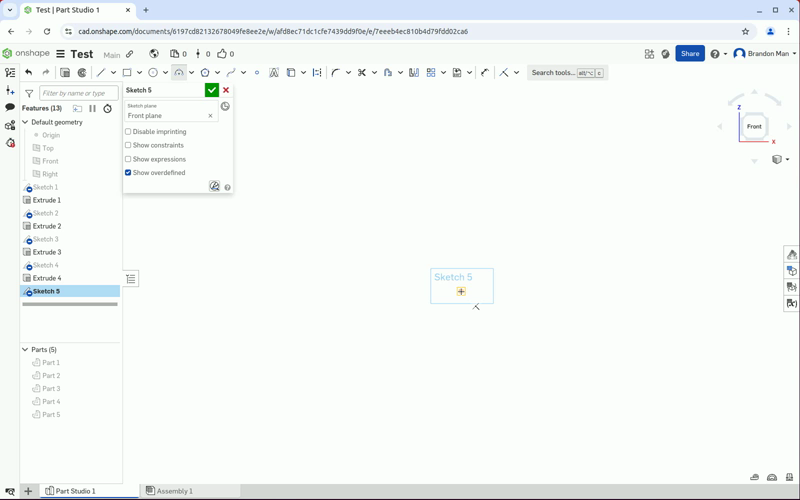
scroll(6)
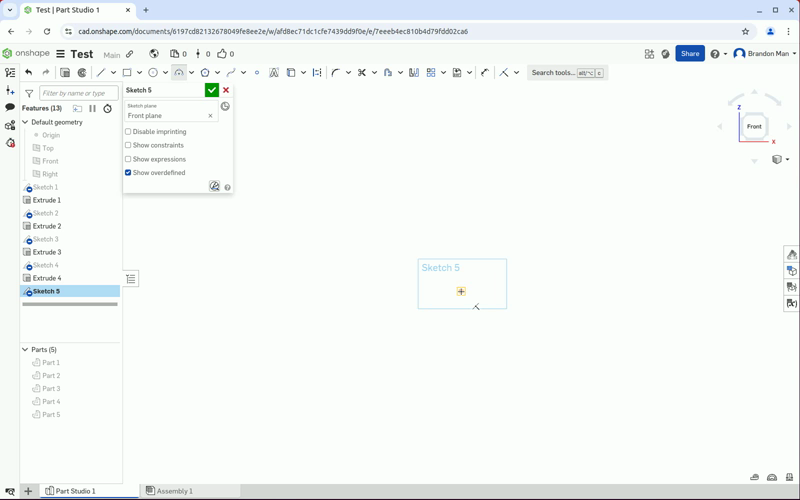
scroll(6)
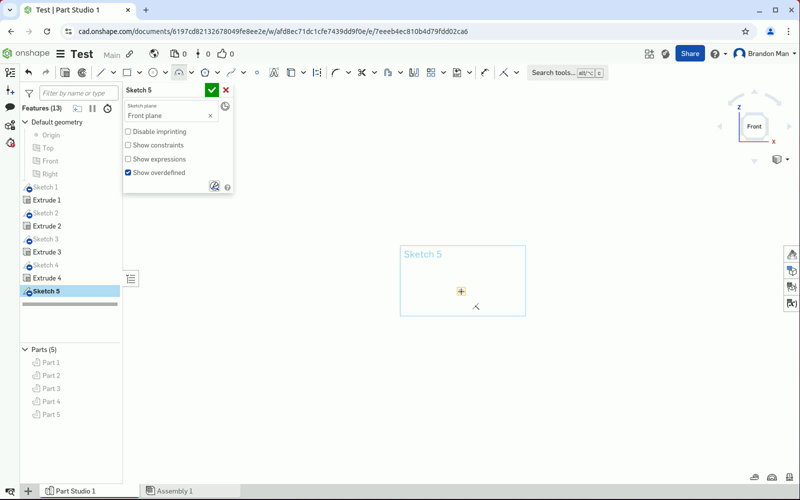
scroll(6)
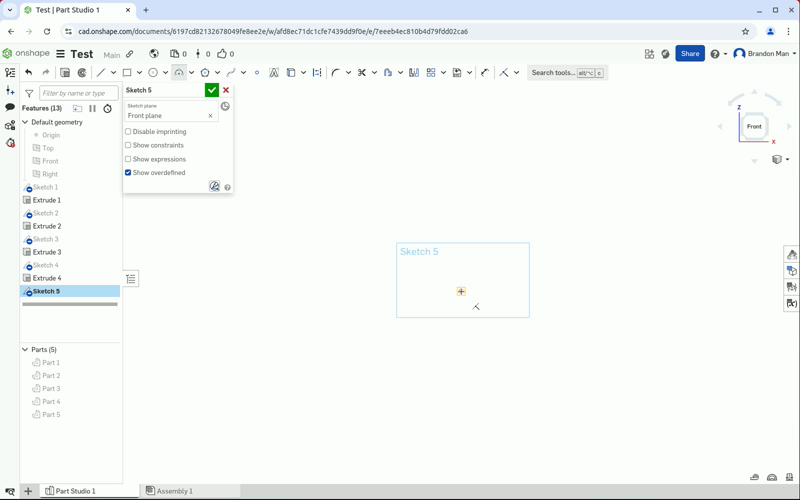
scroll(6)
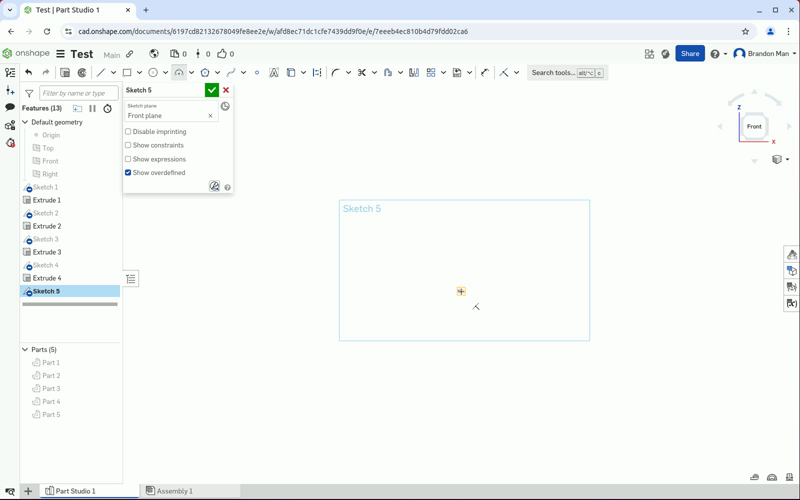
scroll(6)
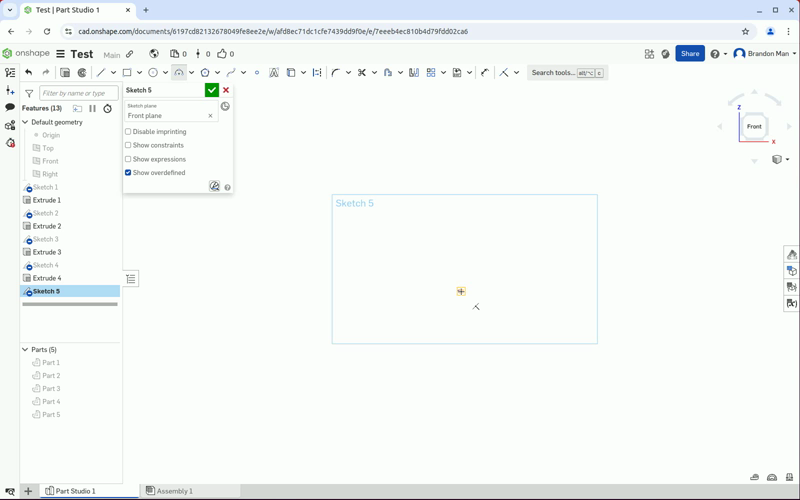
scroll(6)
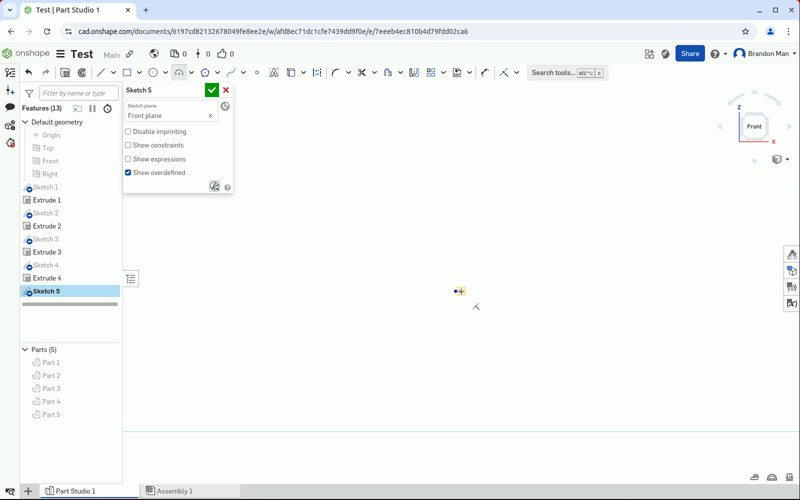
click(461, 291)
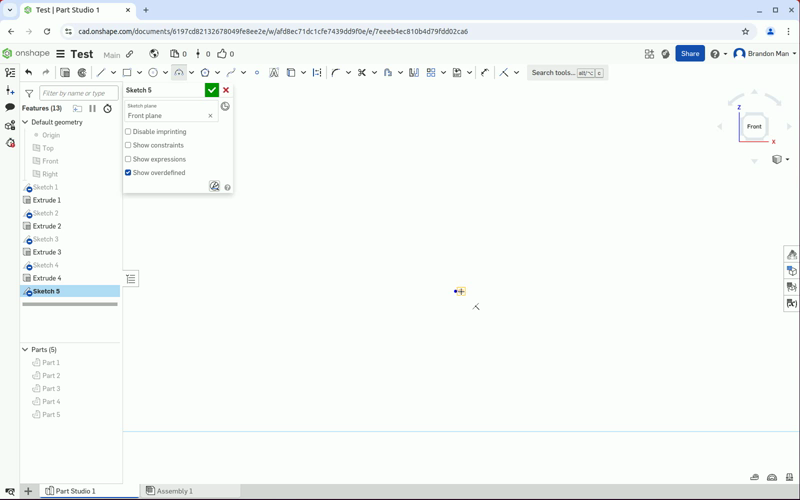
scroll(-6)
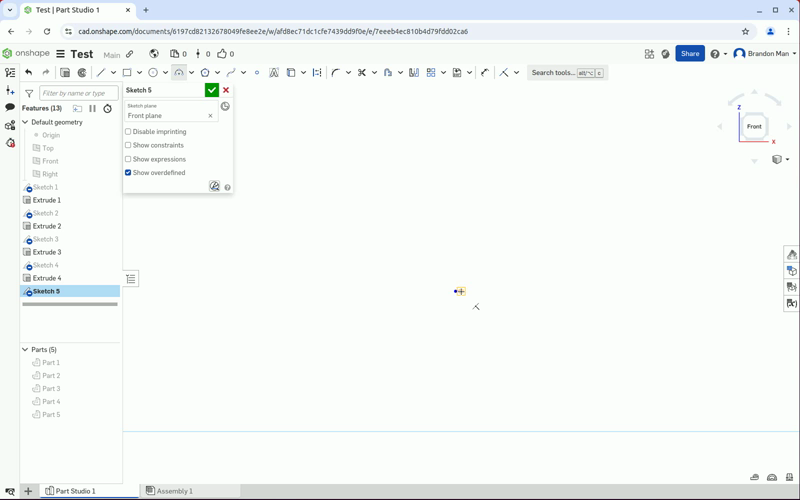
scroll(-6)
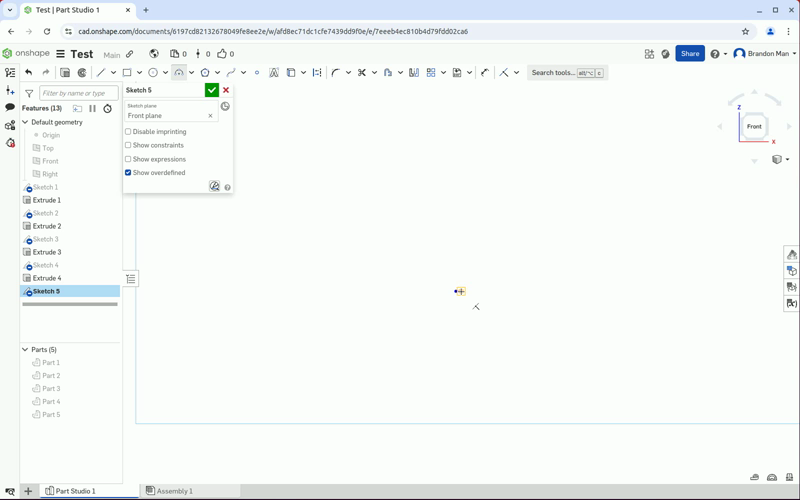
scroll(-6)
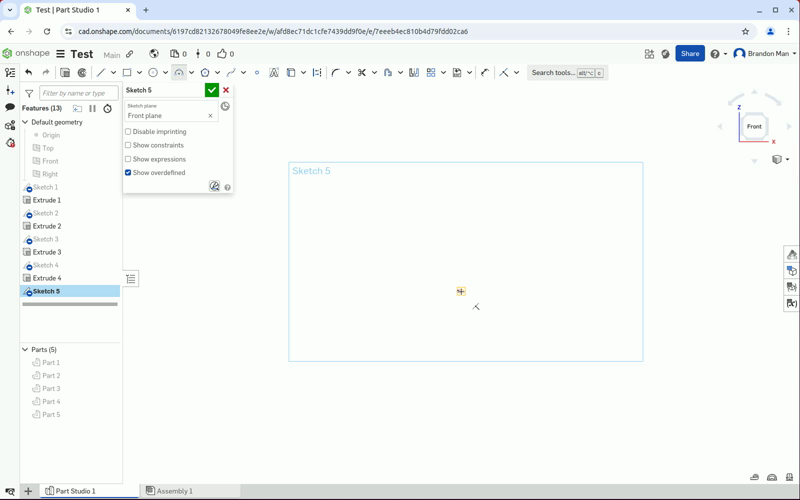
scroll(-6)
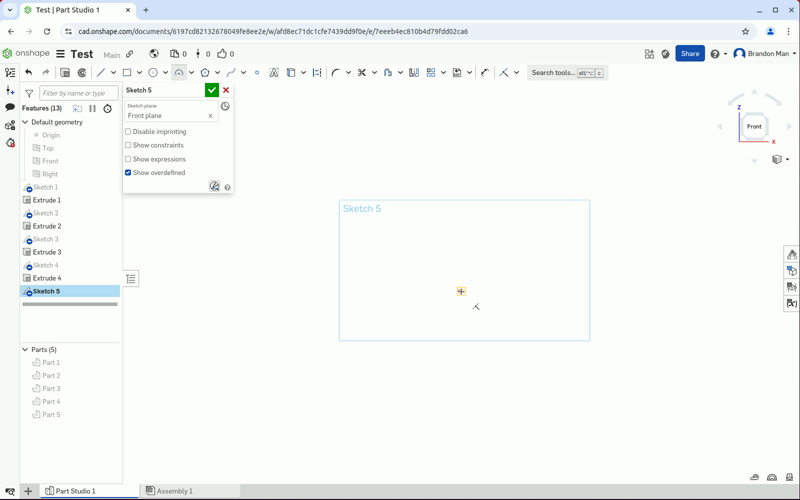
scroll(-6)
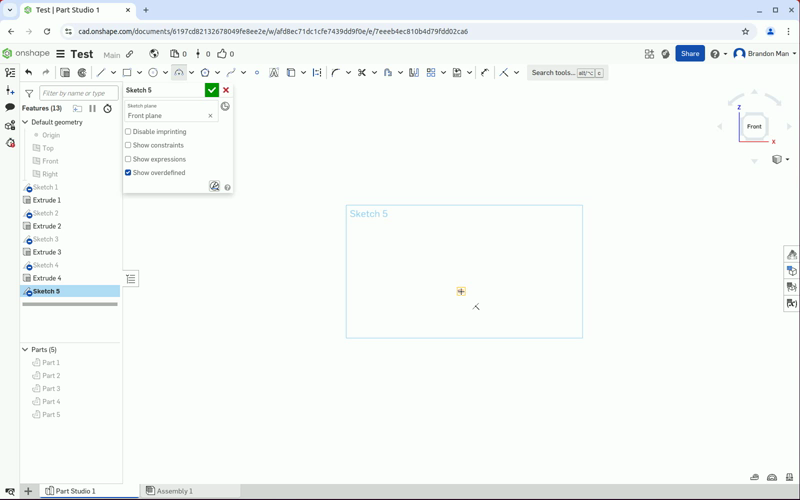
scroll(-6)
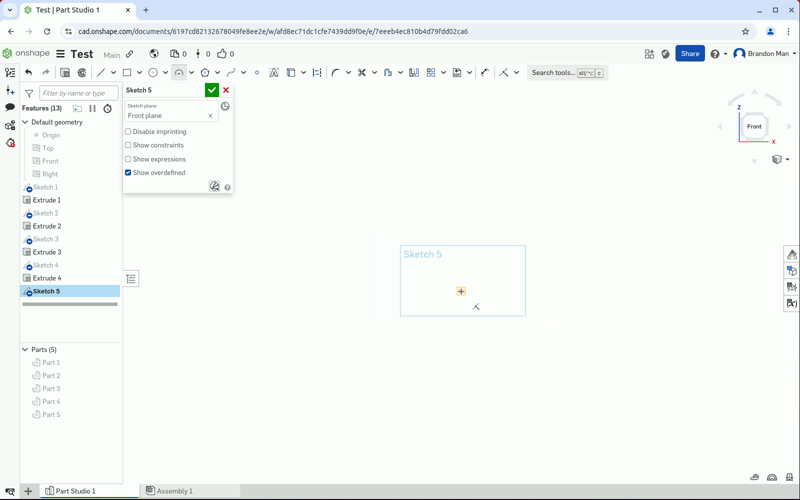
scroll(-6)
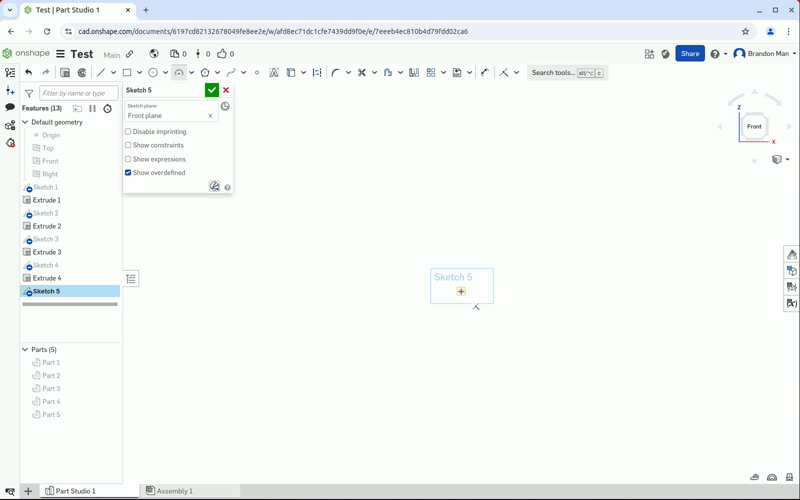
mouse_move(460, 291)
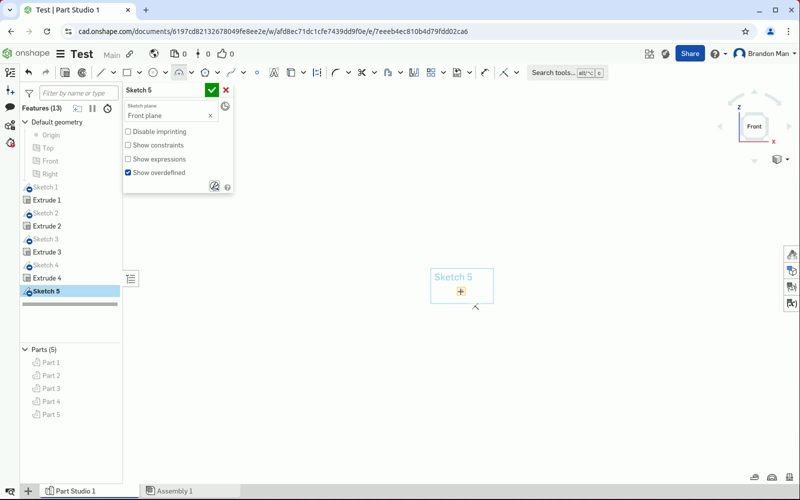
scroll(6)
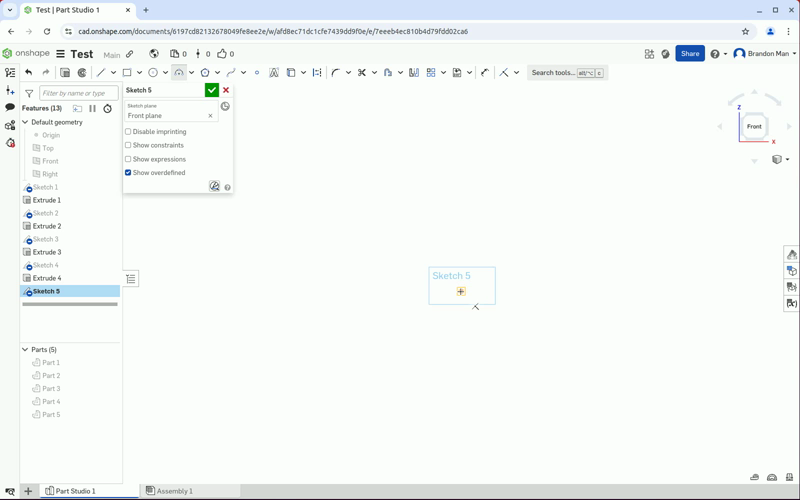
scroll(6)
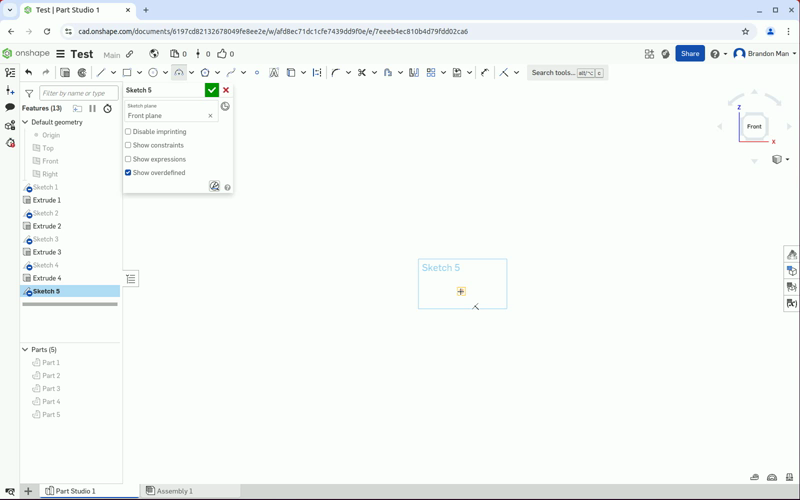
scroll(6)
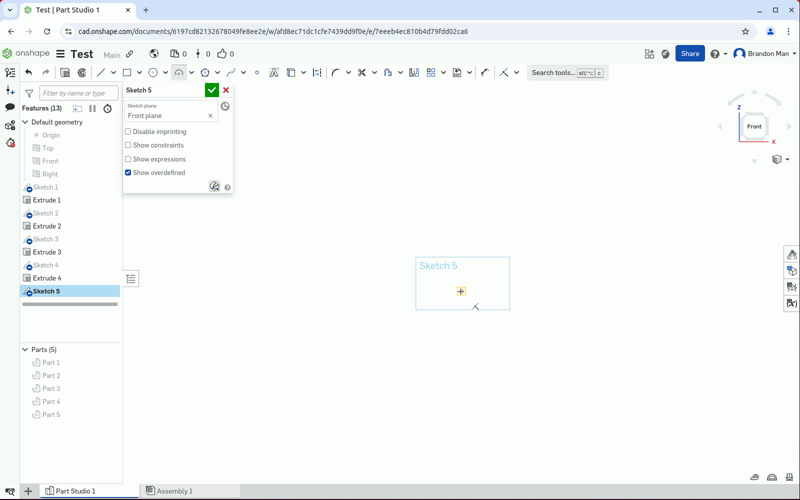
scroll(6)
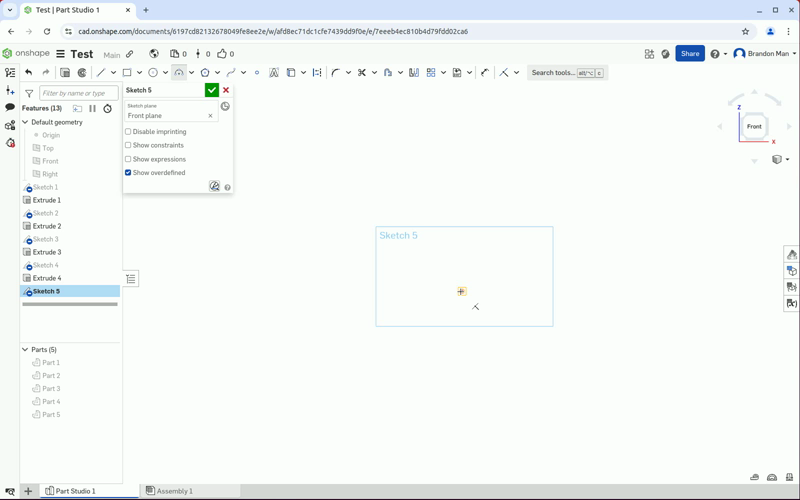
scroll(6)
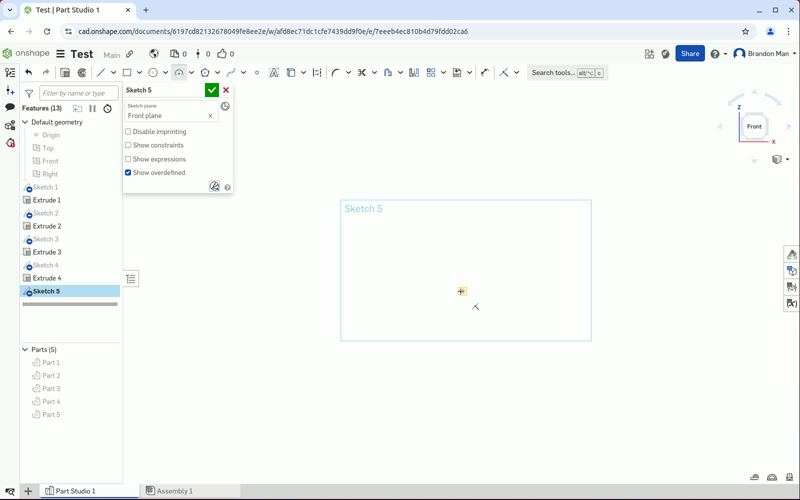
scroll(6)
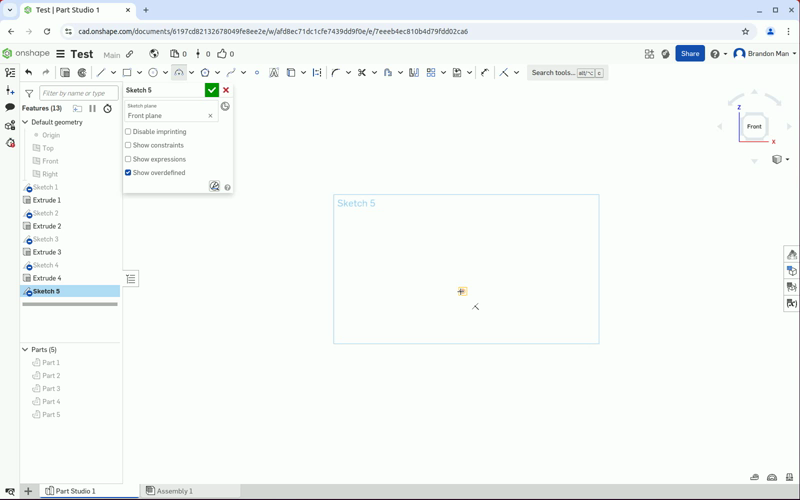
scroll(6)
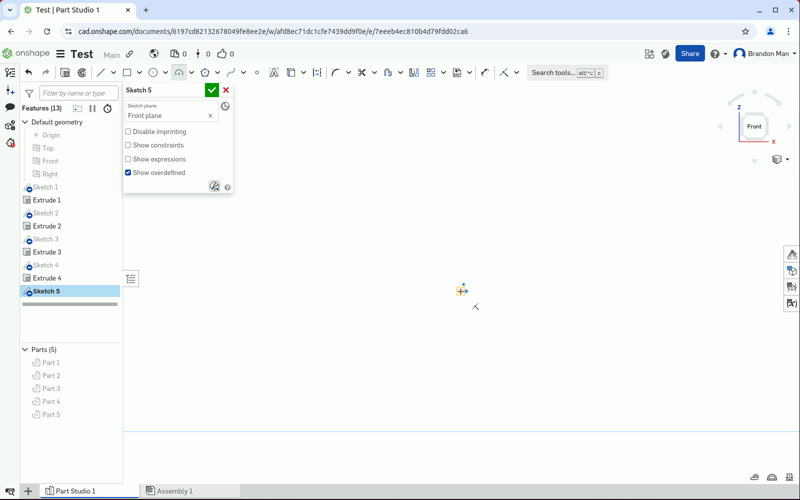
click(460, 291)
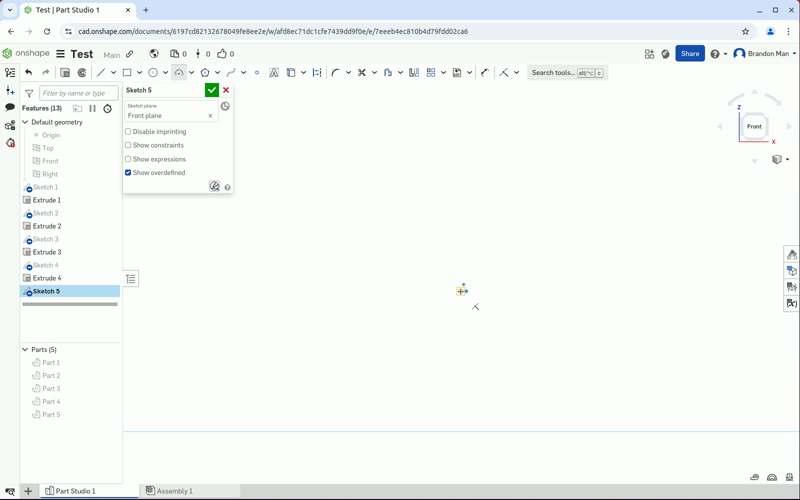
scroll(-6)
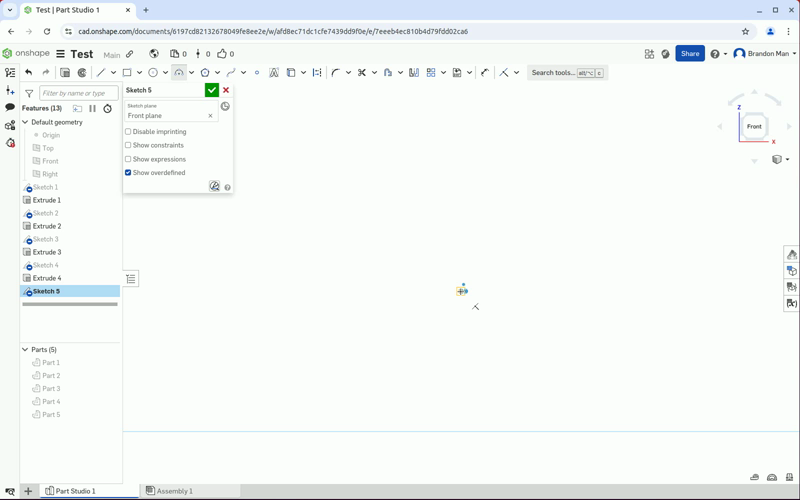
scroll(-6)
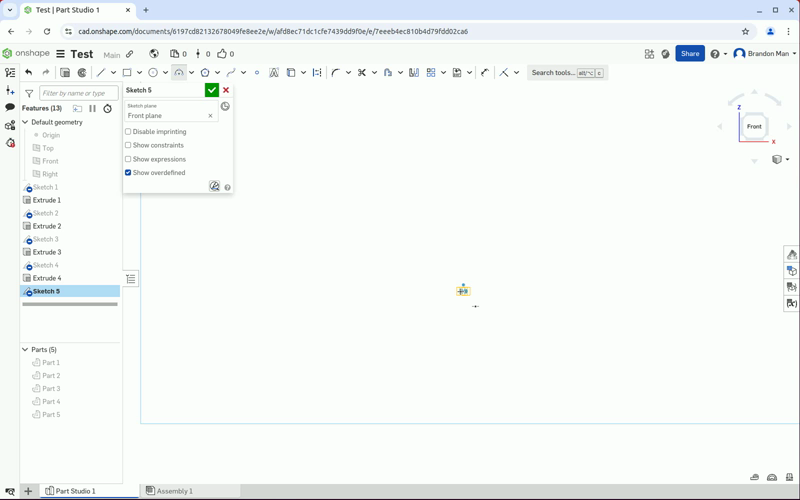
scroll(-6)
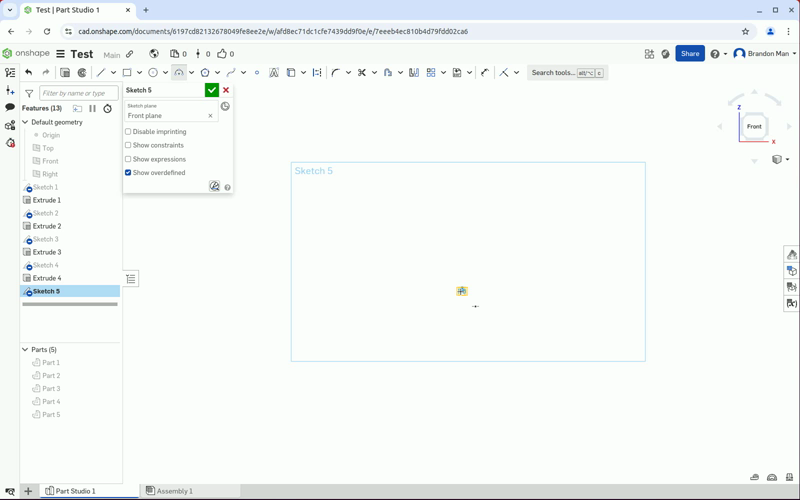
scroll(-6)
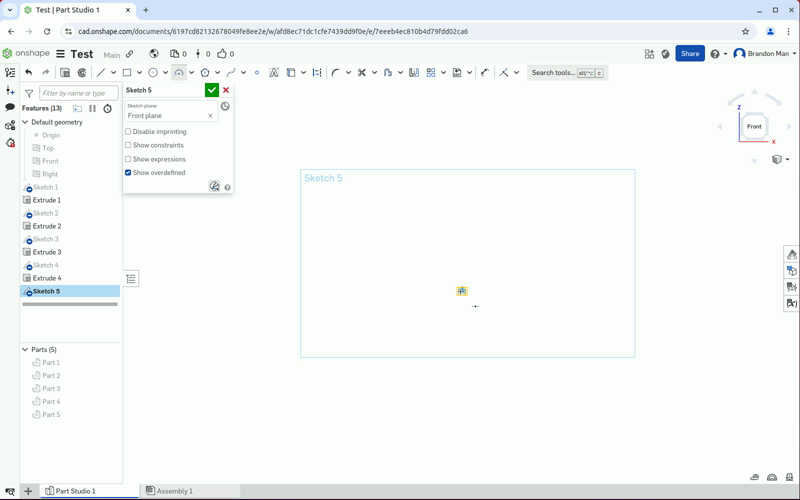
scroll(-6)
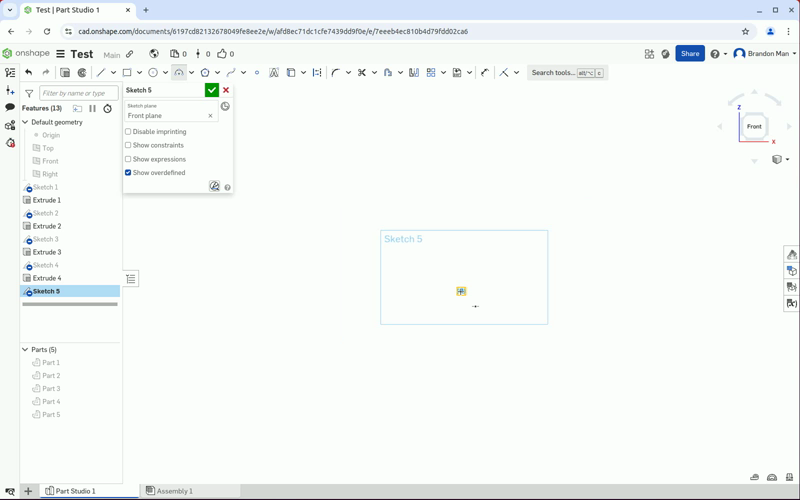
scroll(-6)
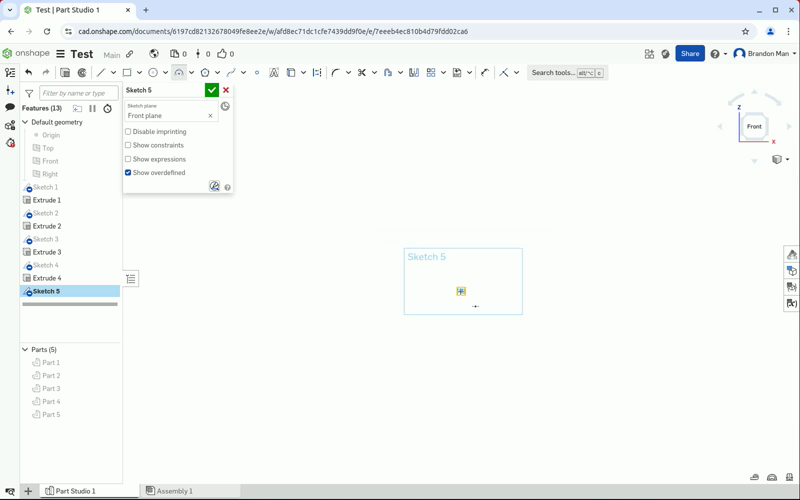
scroll(-6)
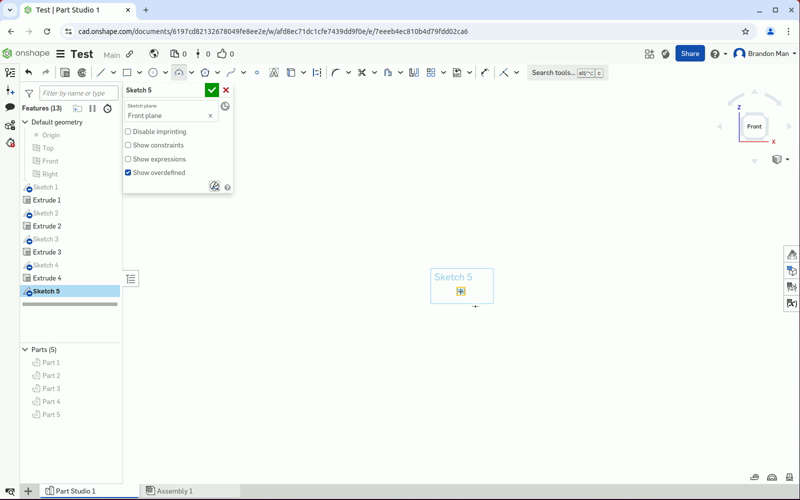
key_down(shift)
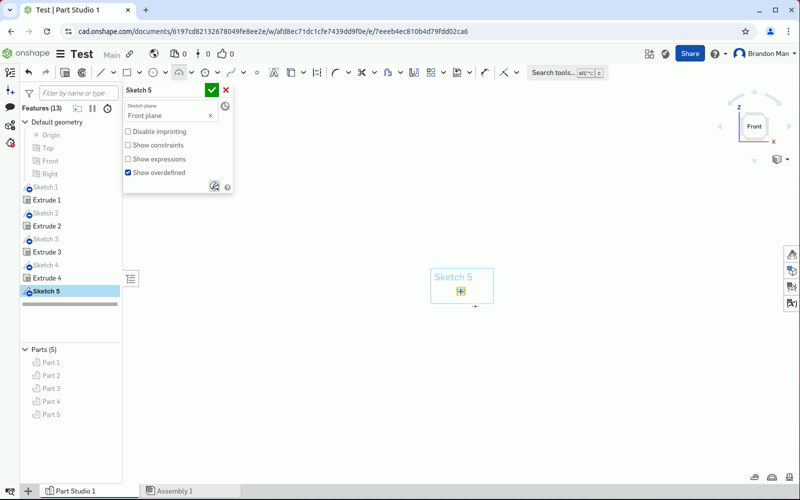
mouse_move(461, 275)
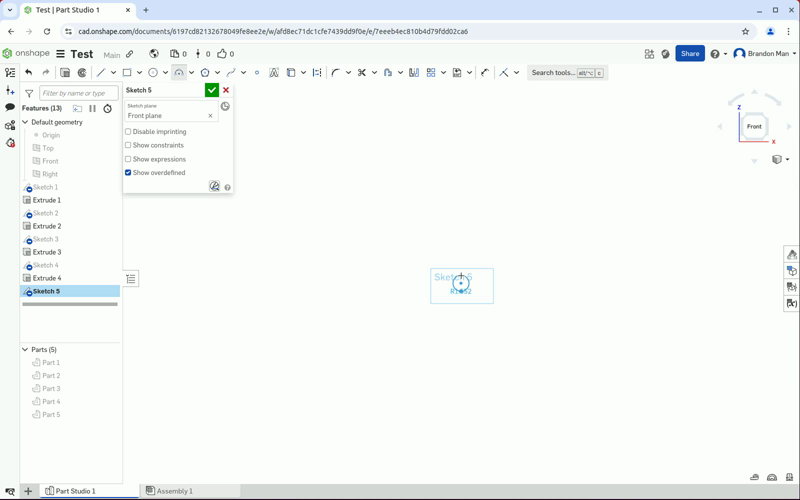
scroll(6)
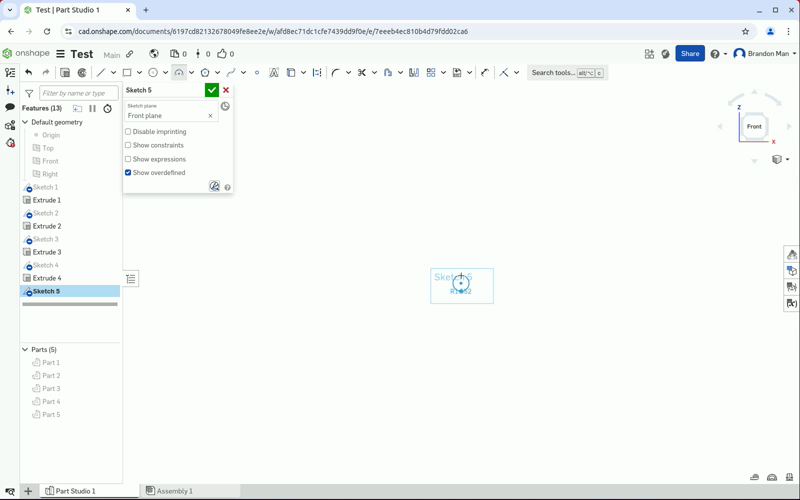
scroll(6)
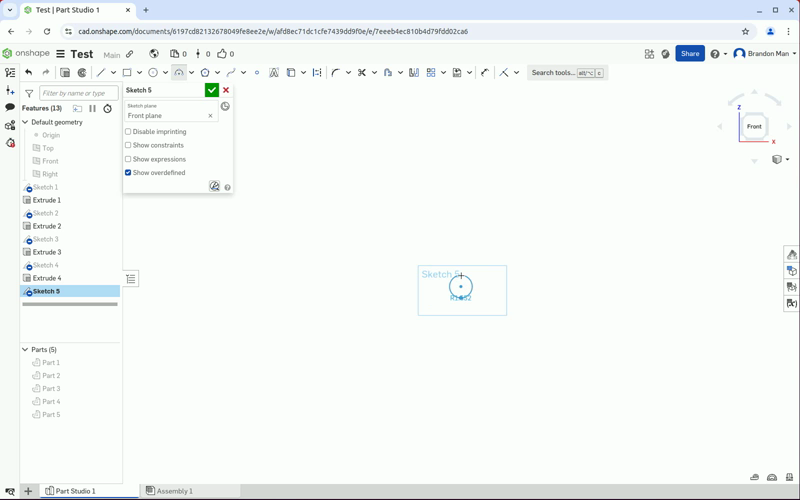
scroll(6)
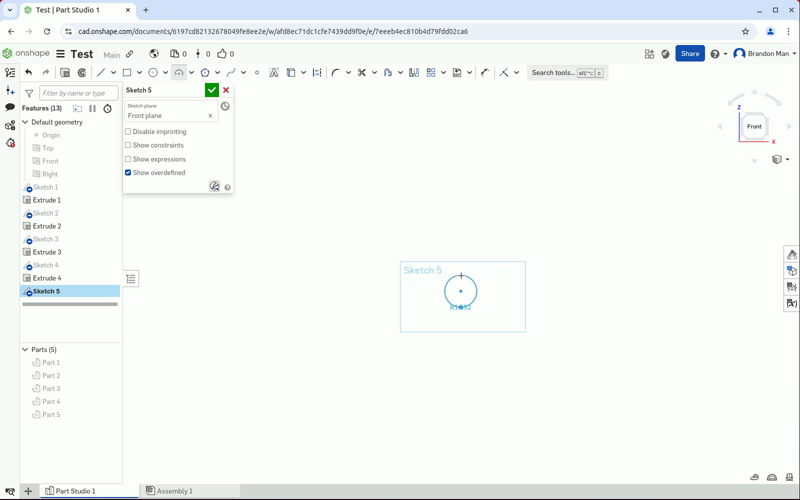
scroll(6)
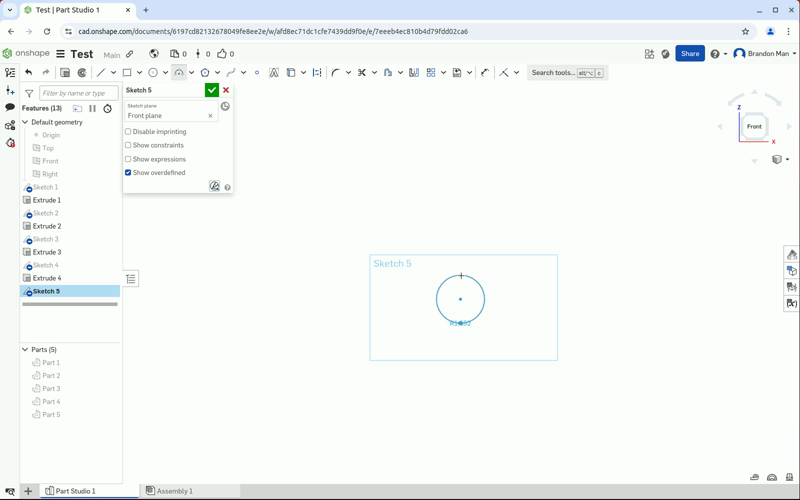
scroll(6)
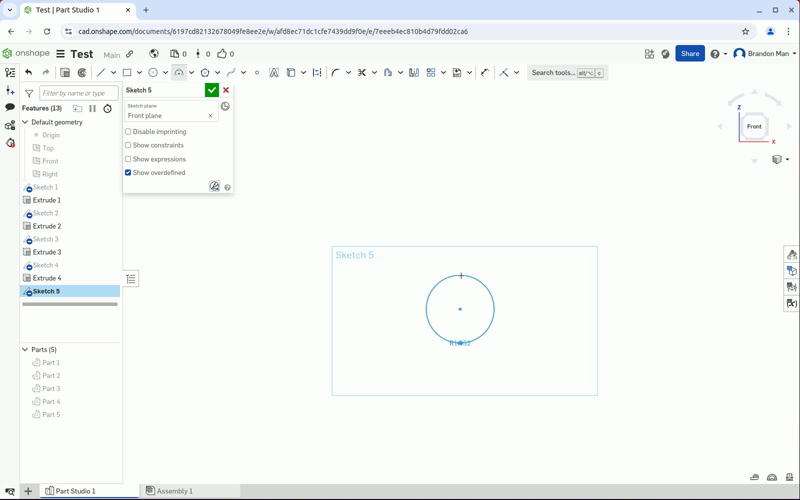
scroll(6)
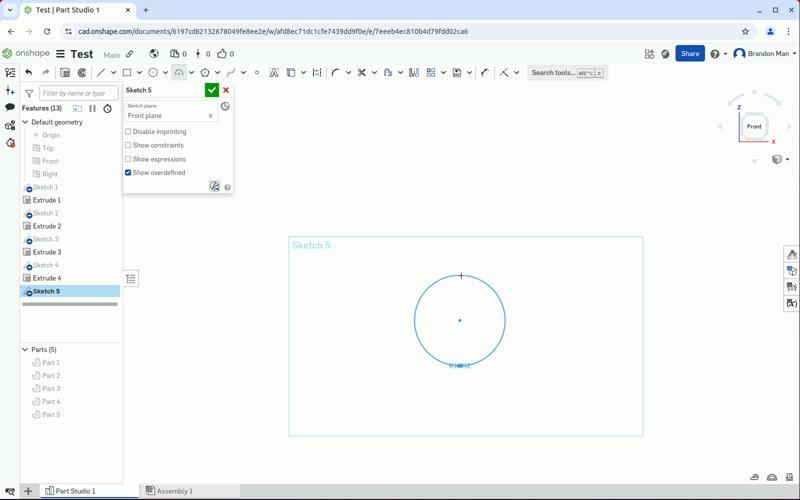
scroll(6)
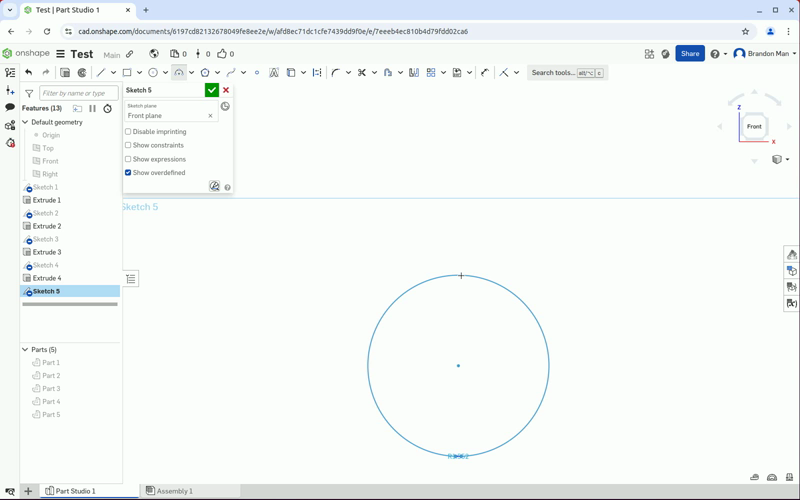
click(461, 275)
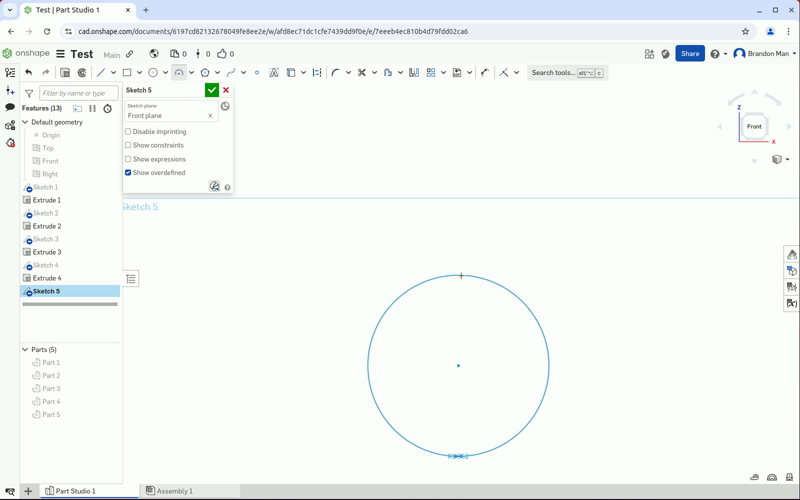
scroll(-6)
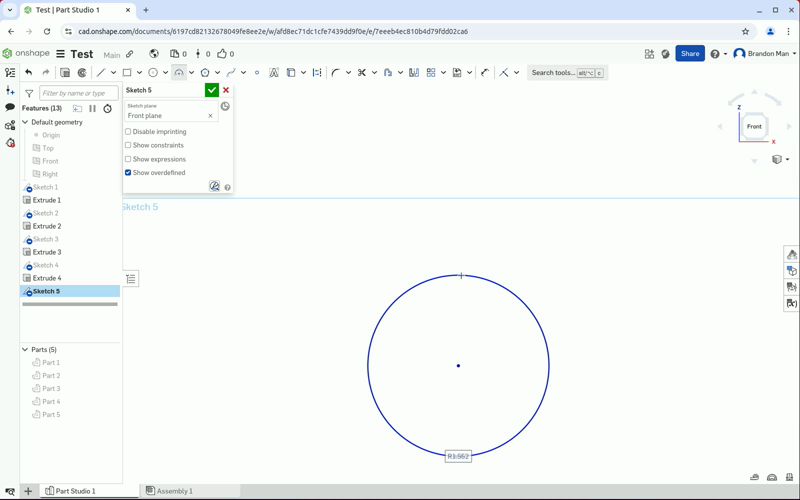
scroll(-6)
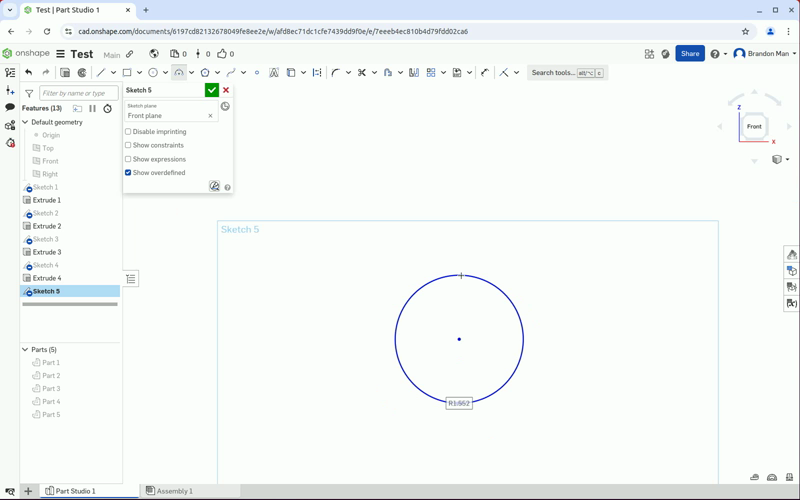
scroll(-6)
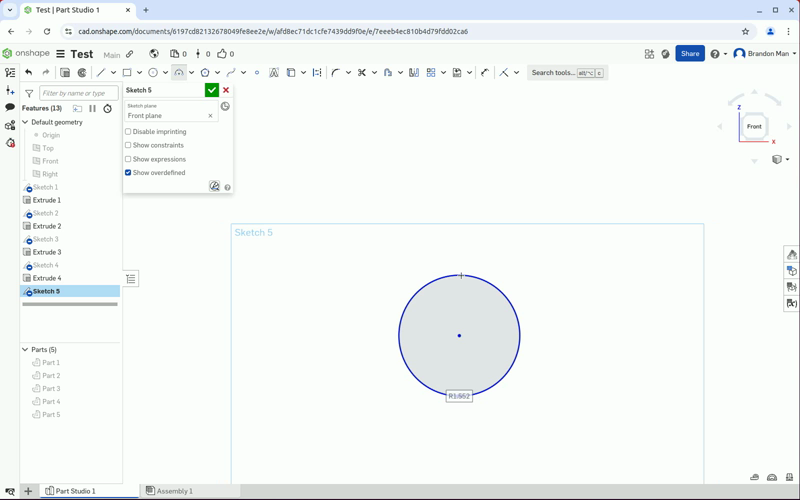
scroll(-6)
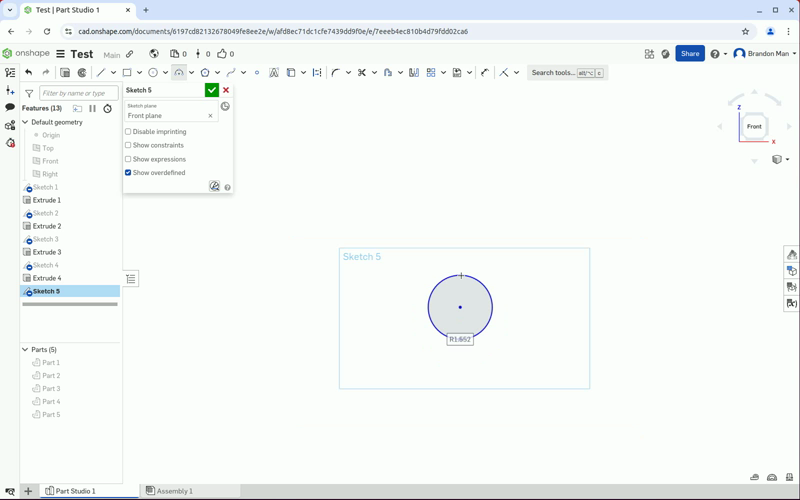
scroll(-6)
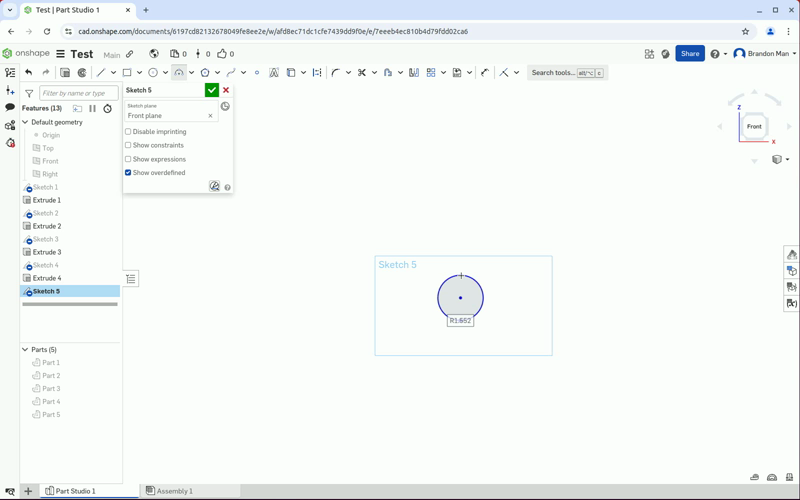
scroll(-6)
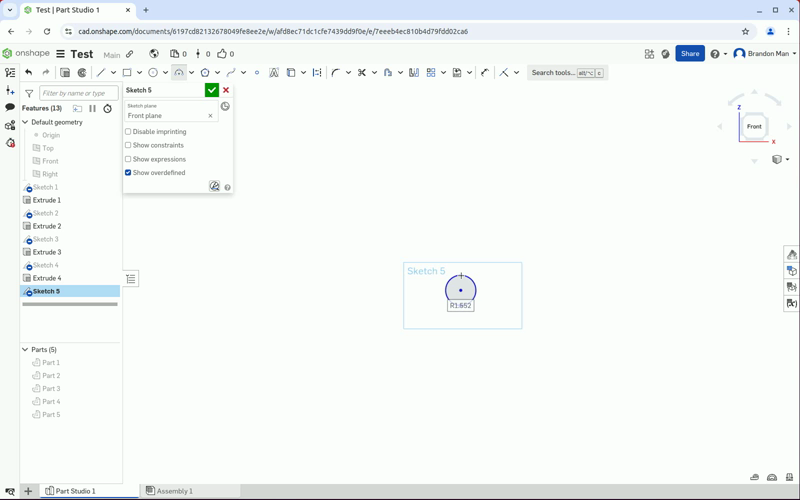
scroll(-6)
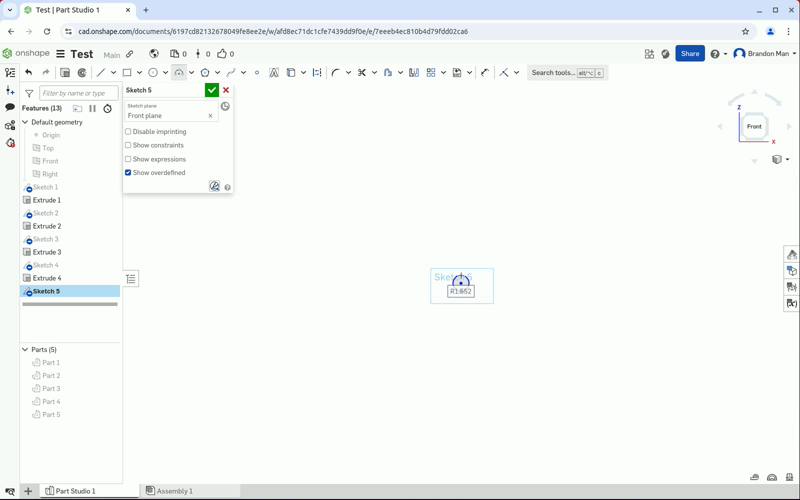
key_up(shift)
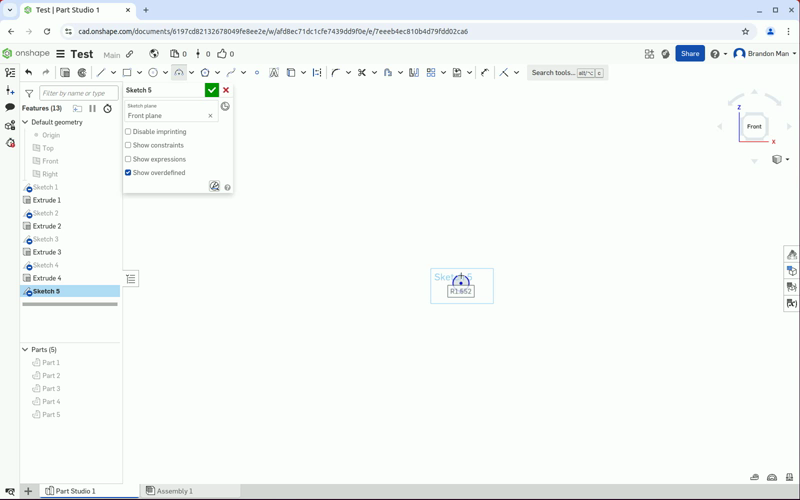
key(esc)
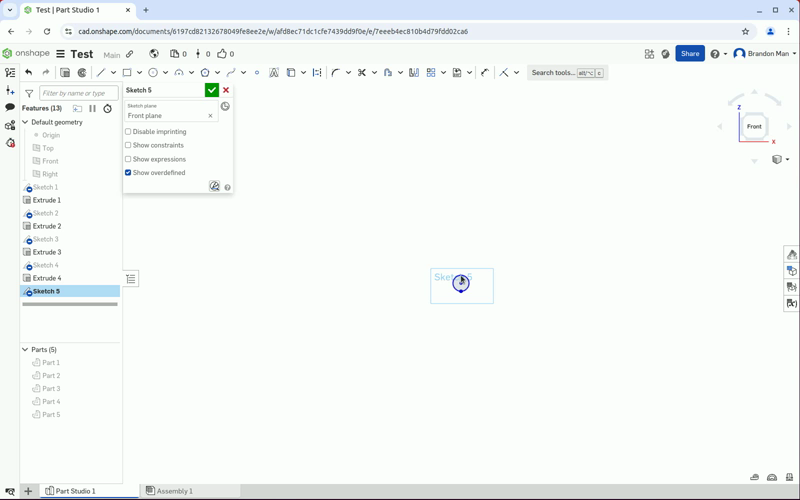
key(c)
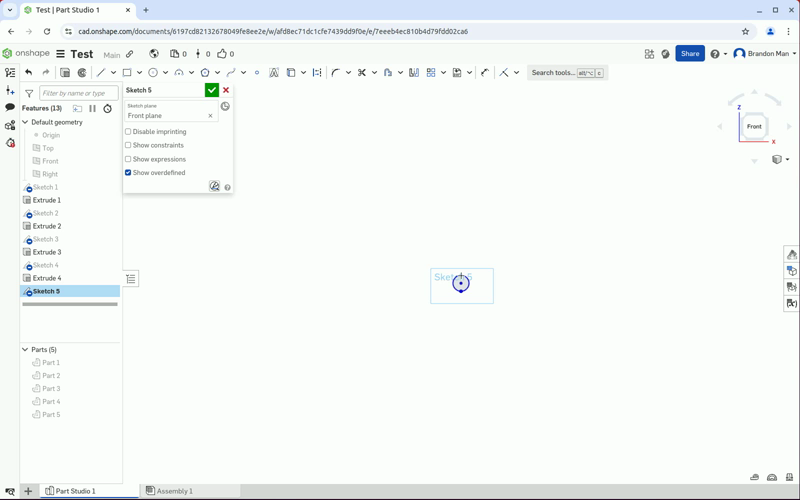
key_down(shift)
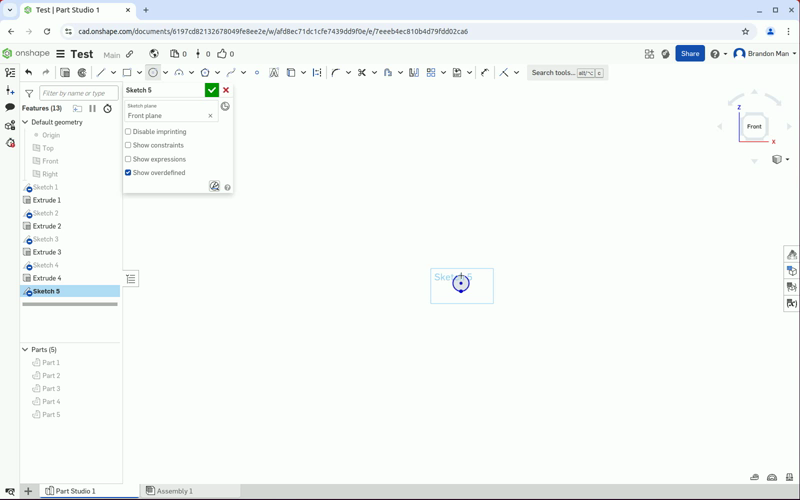
mouse_move(460, 281)
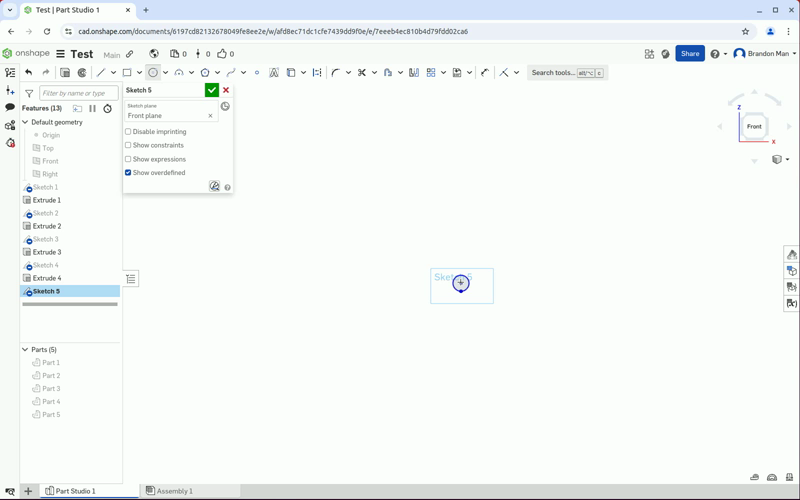
scroll(6)
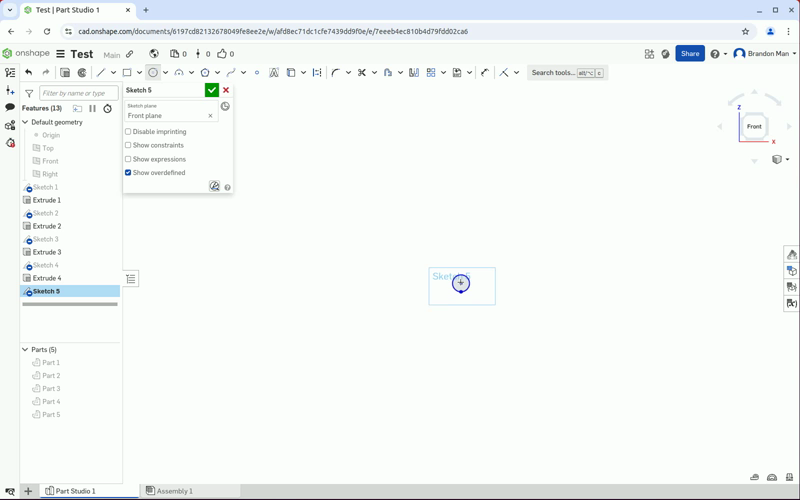
scroll(6)
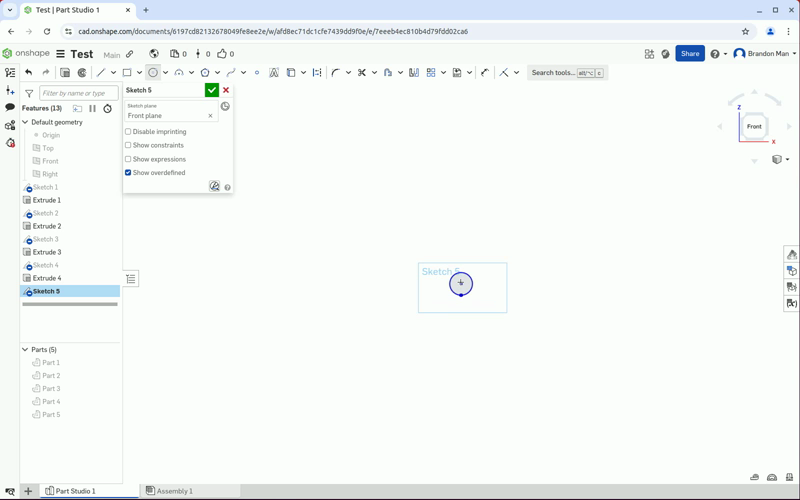
scroll(6)
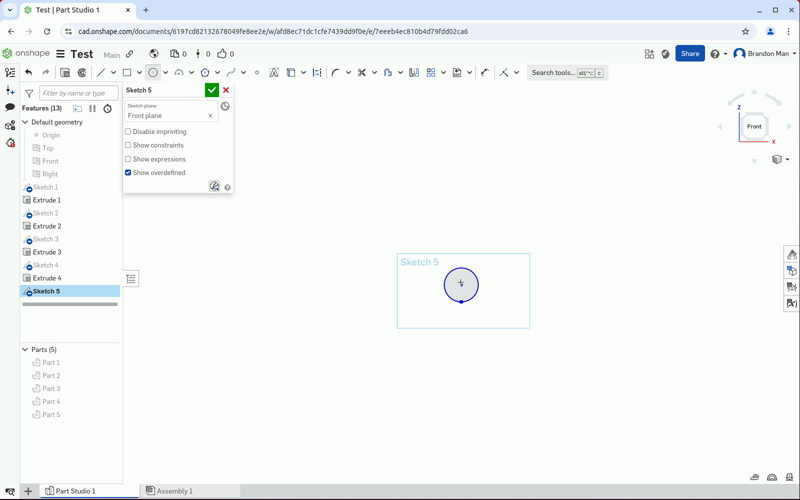
scroll(6)
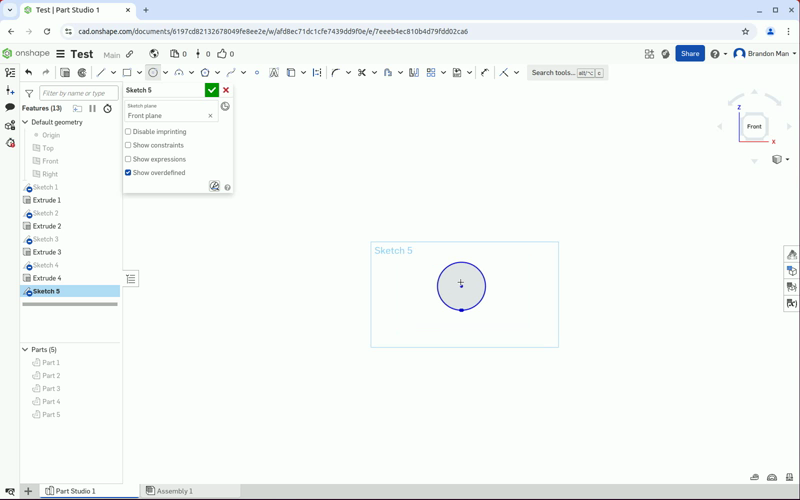
scroll(6)
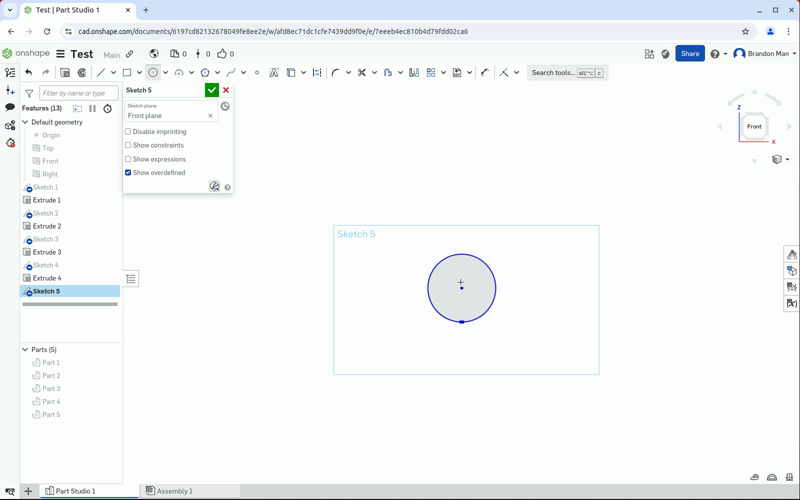
scroll(6)
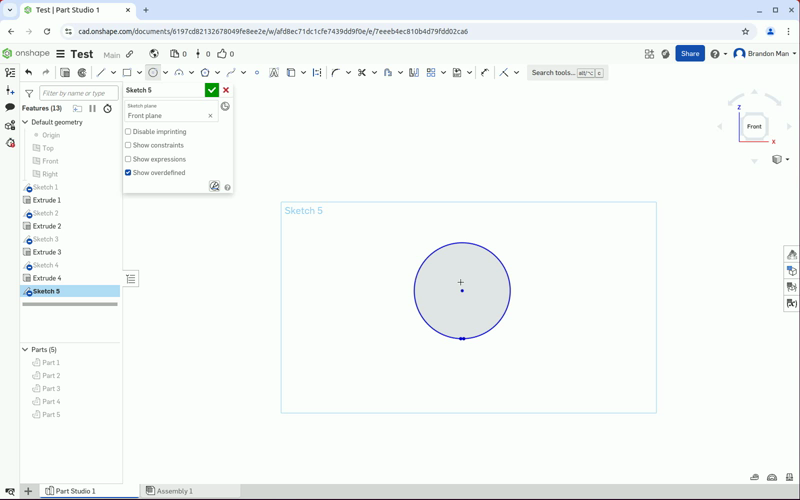
scroll(6)
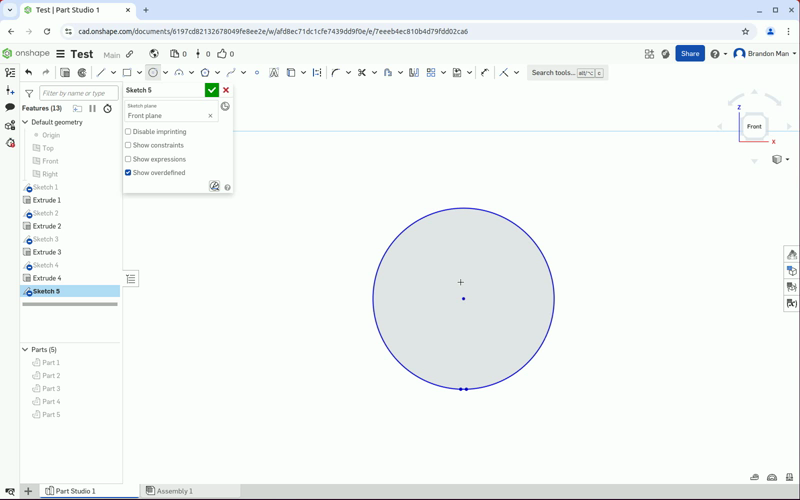
click(460, 281)
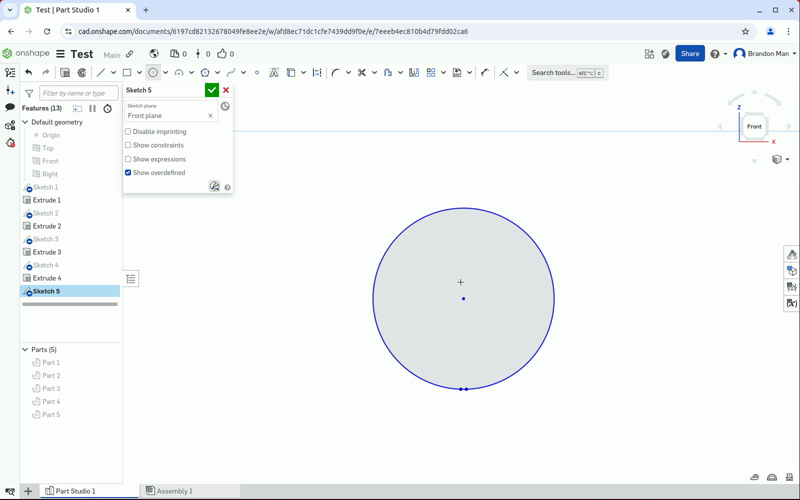
scroll(-6)
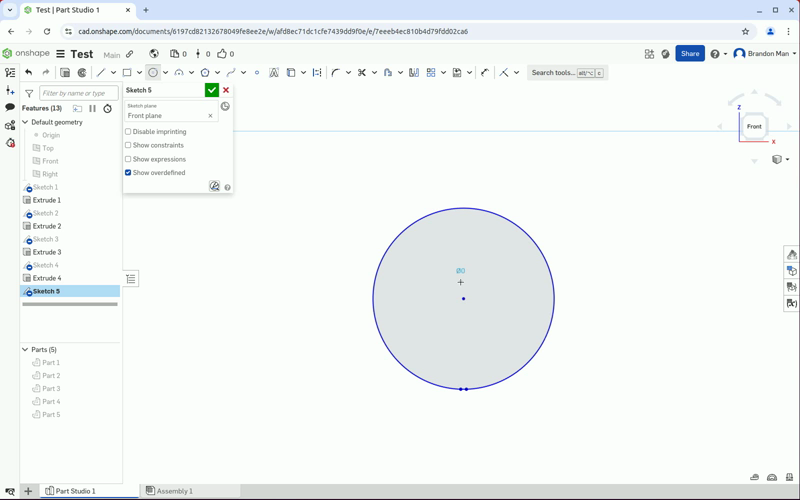
scroll(-6)
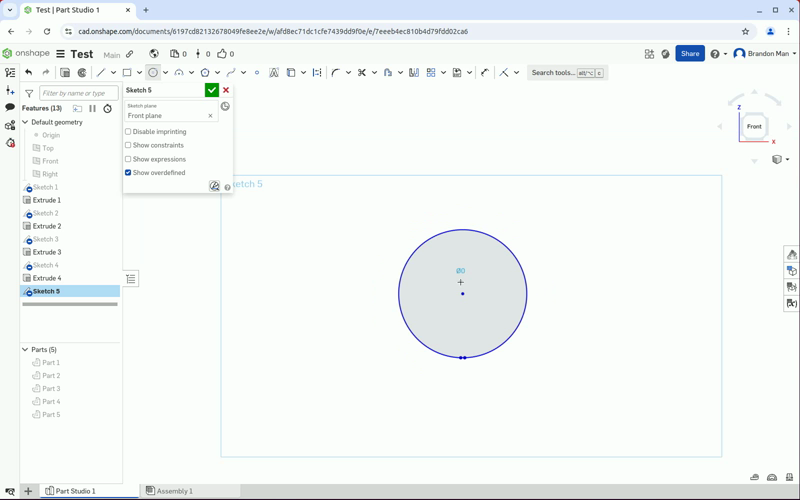
scroll(-6)
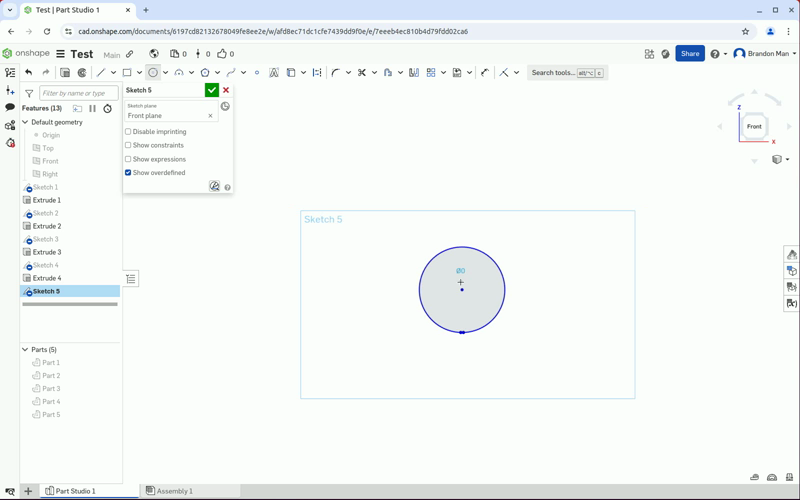
scroll(-6)
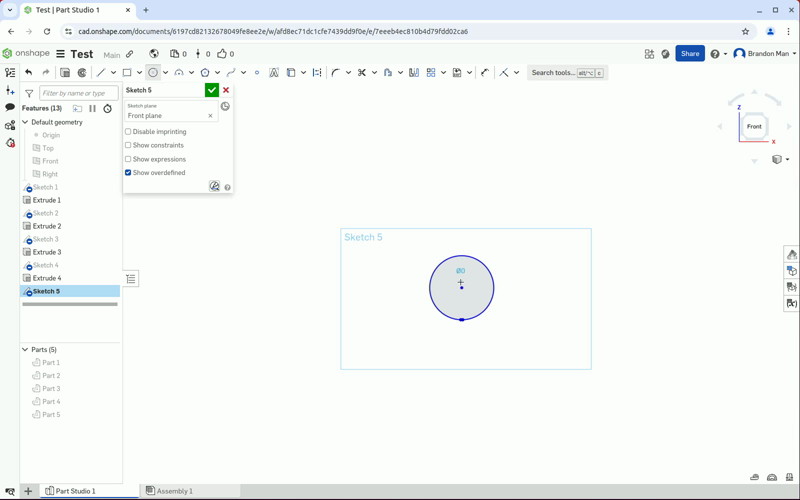
scroll(-6)
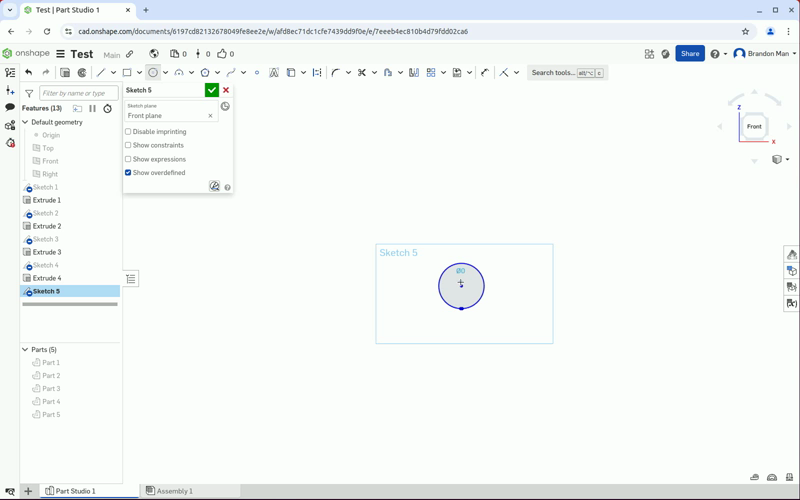
scroll(-6)
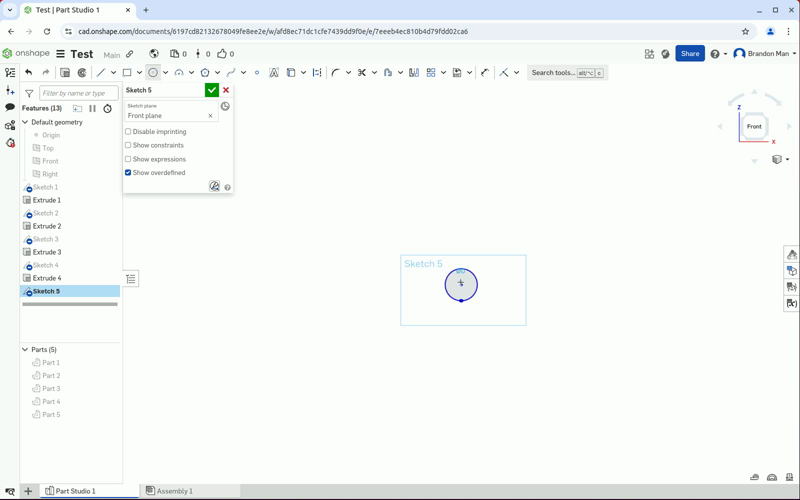
scroll(-6)
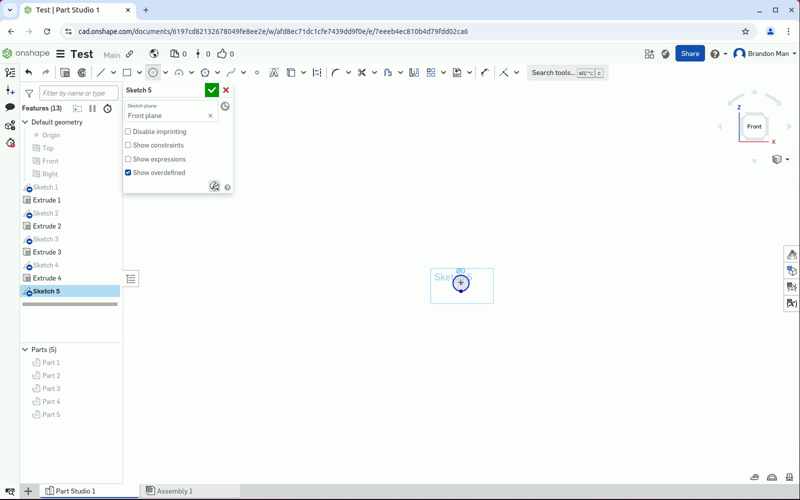
key_up(shift)
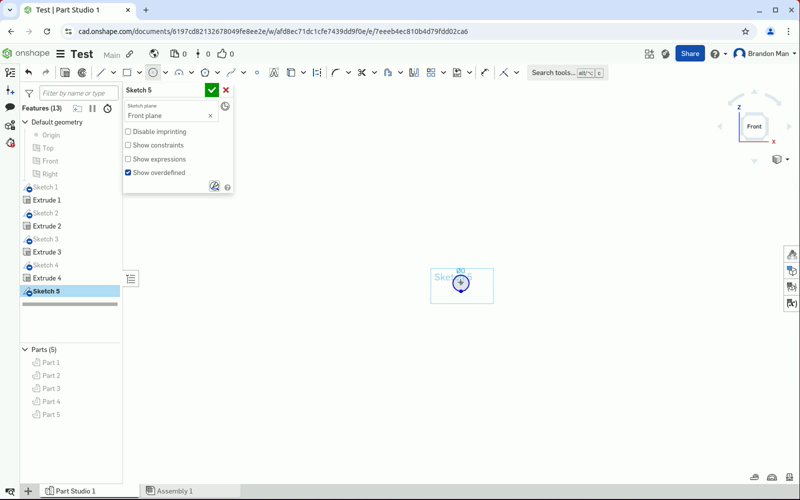
mouse_move(463, 281)
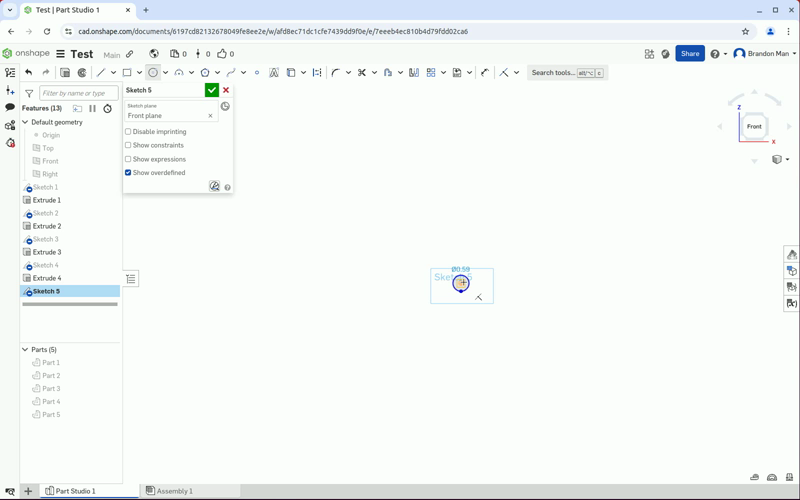
scroll(6)
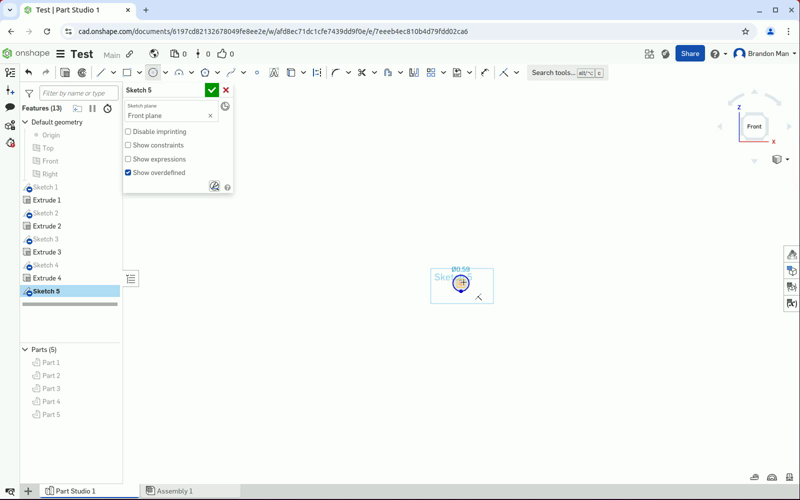
scroll(6)
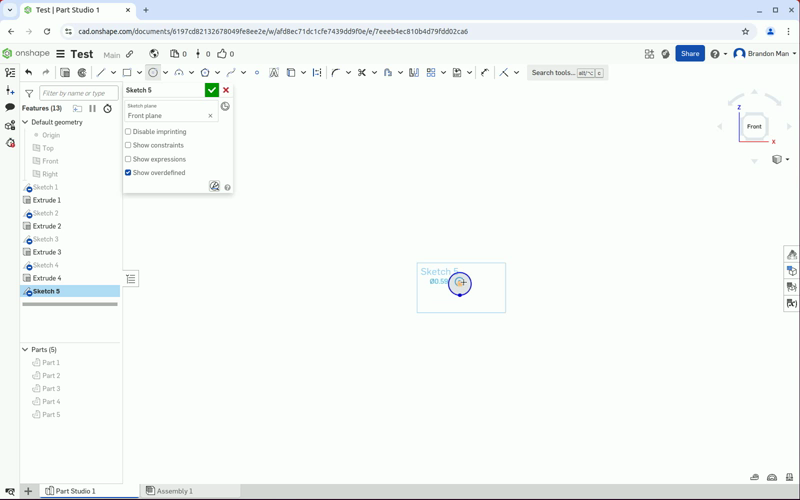
scroll(6)
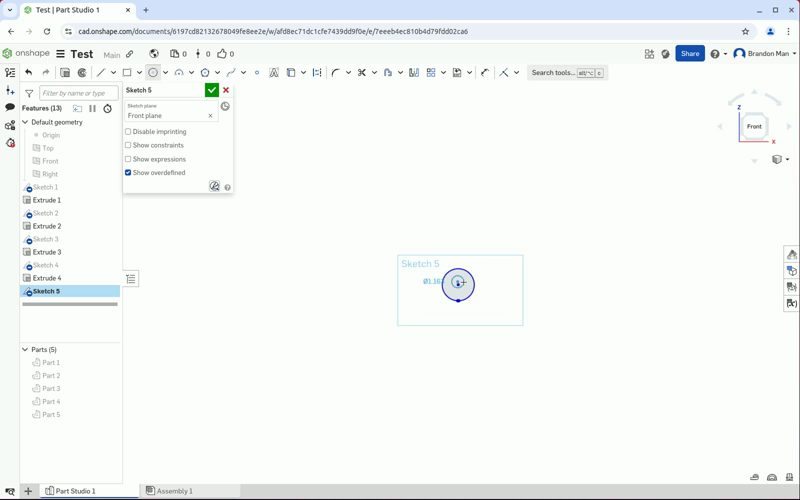
scroll(6)
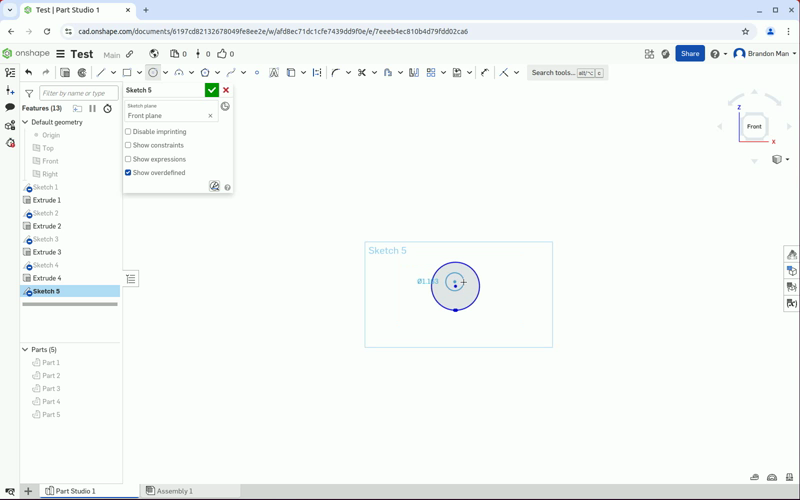
scroll(6)
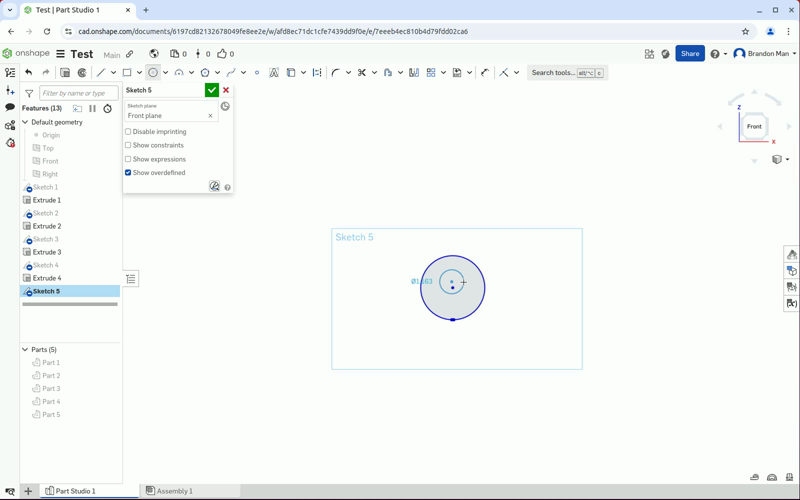
scroll(6)
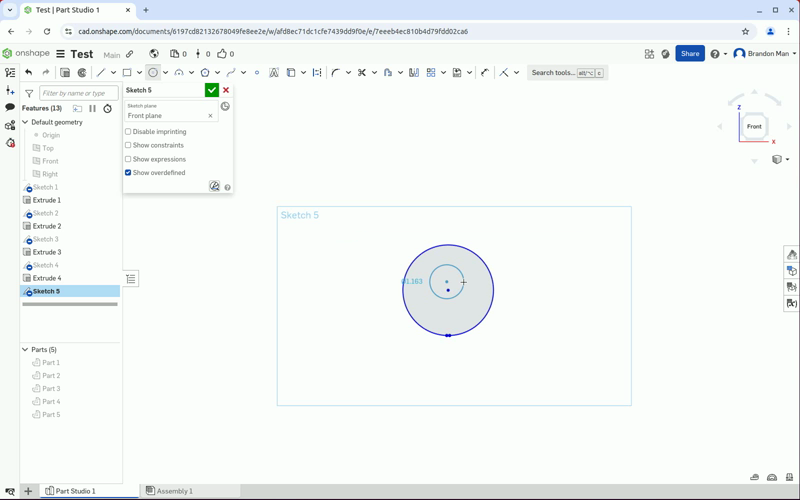
scroll(6)
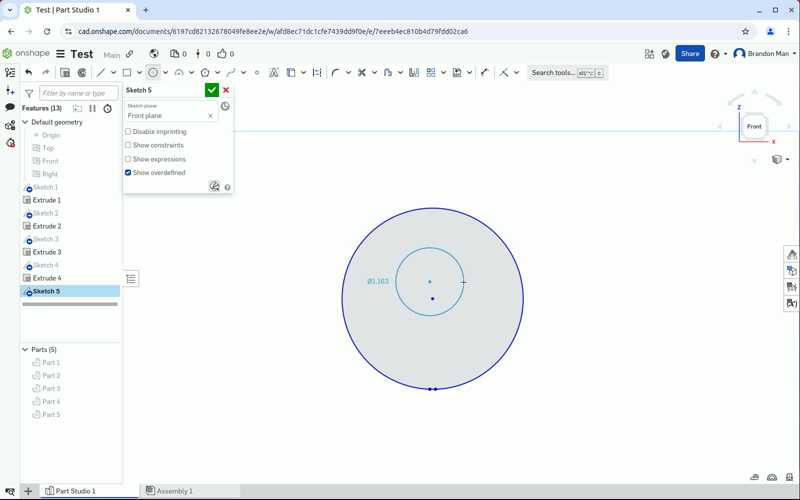
click(463, 281)
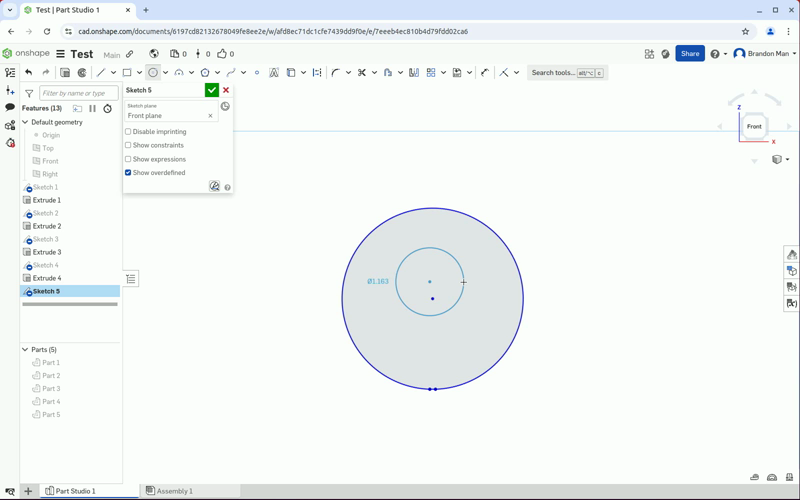
scroll(-6)
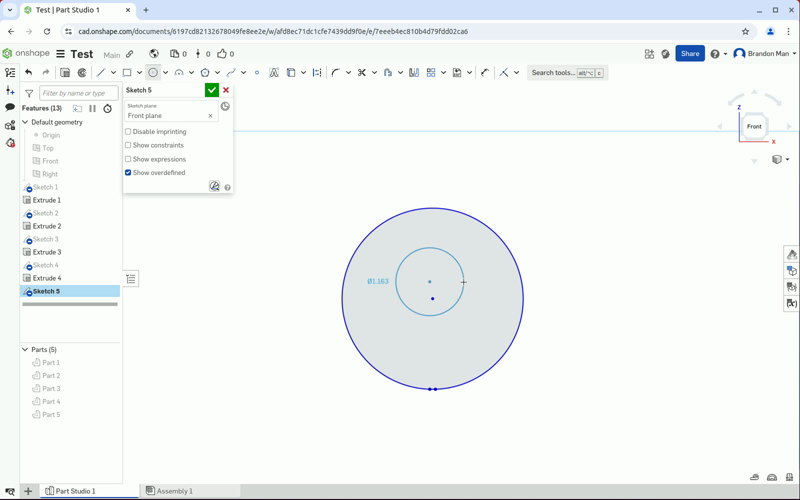
scroll(-6)
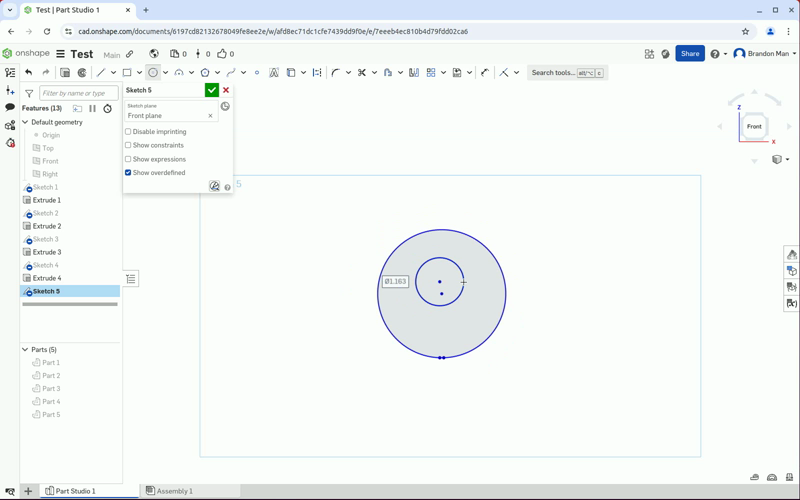
scroll(-6)
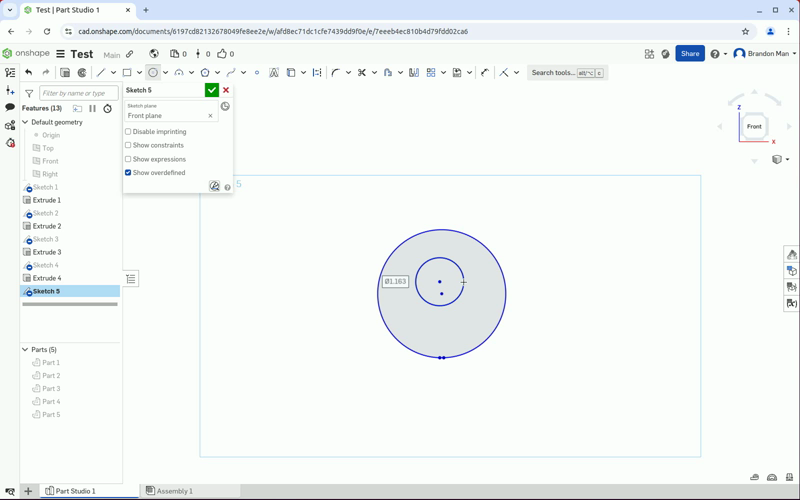
scroll(-6)
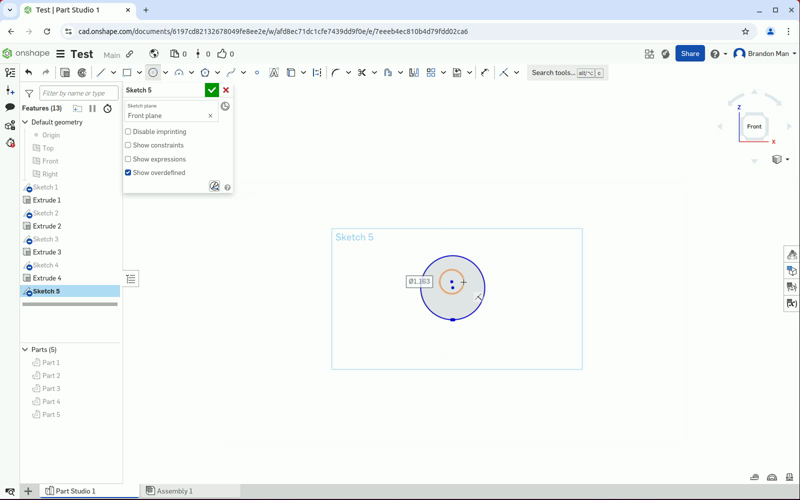
scroll(-6)
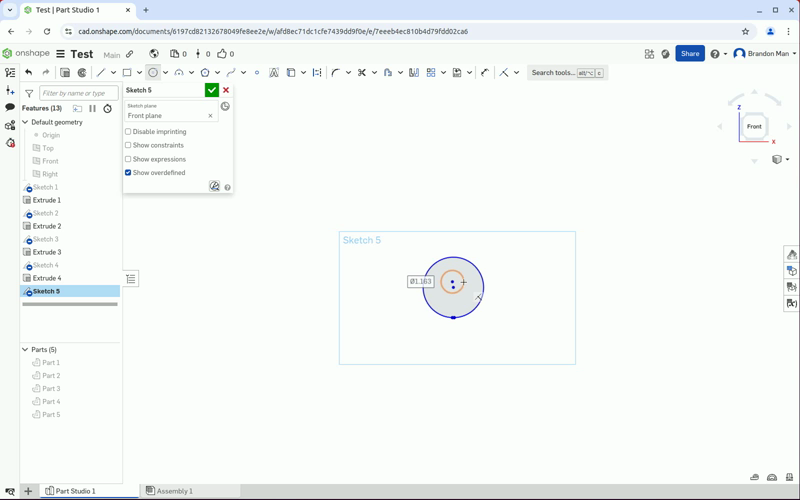
scroll(-6)
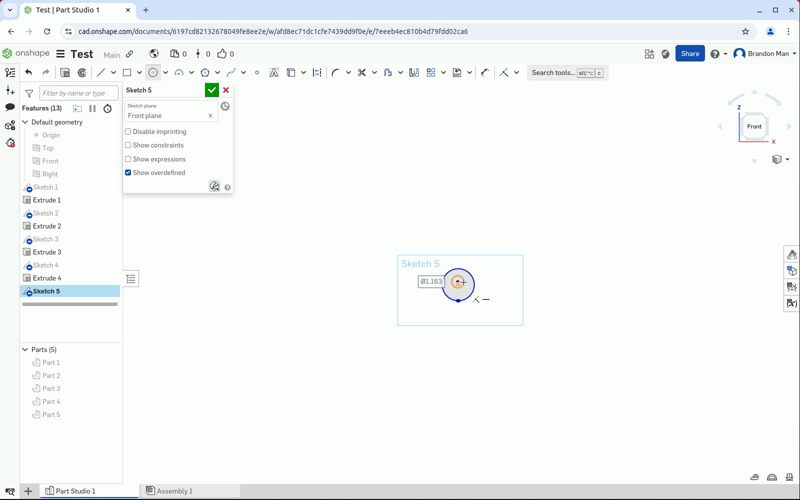
scroll(-6)
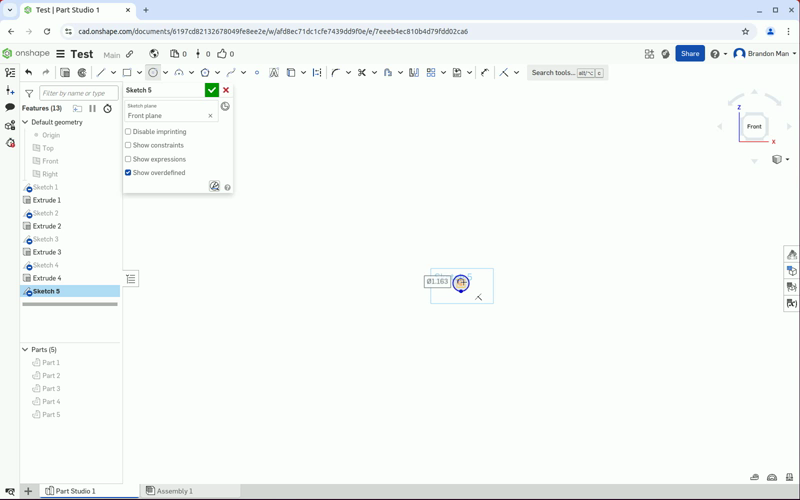
key(esc)
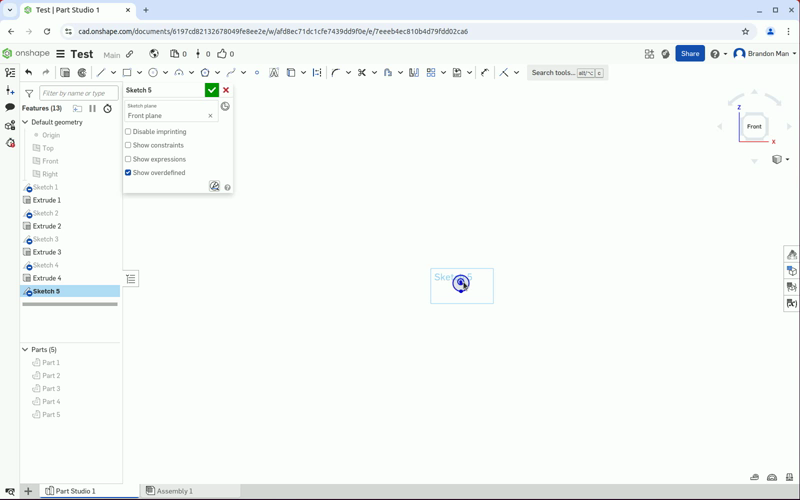
mouse_move(457, 284)
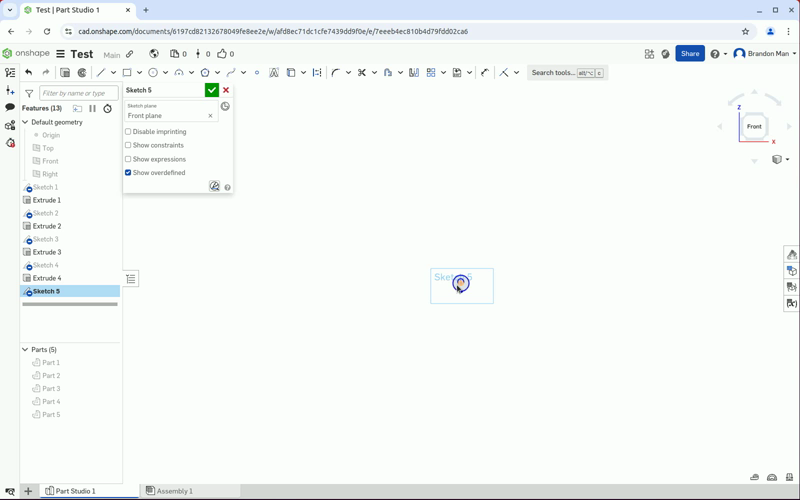
scroll(6)
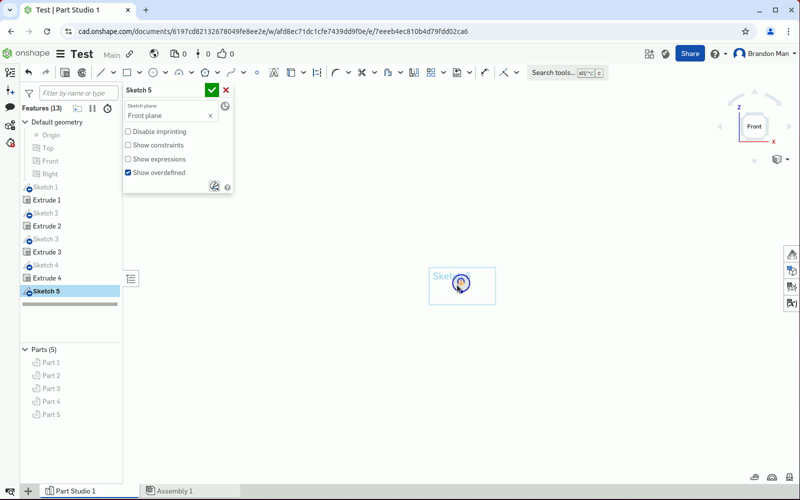
scroll(6)
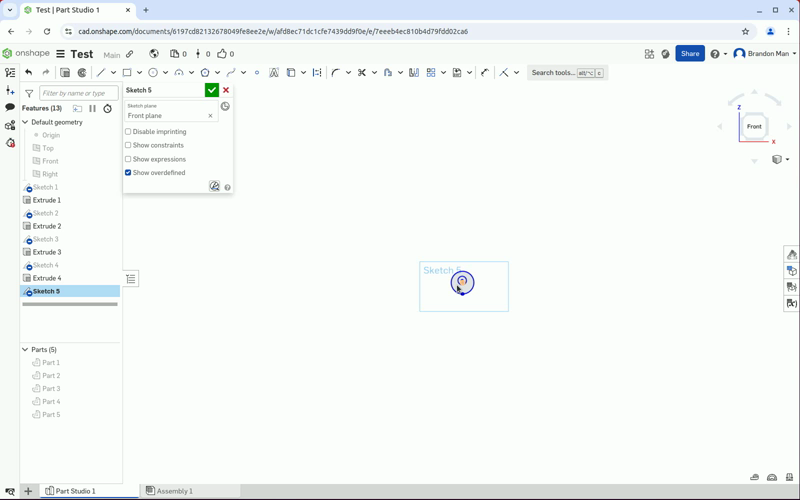
scroll(6)
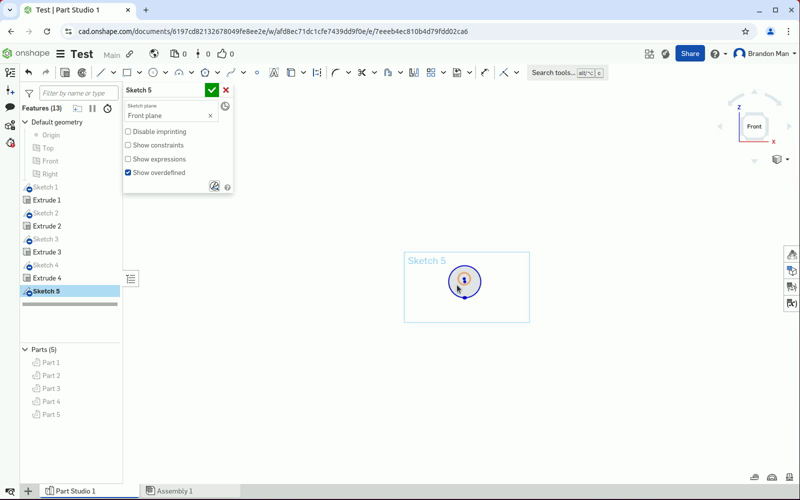
scroll(6)
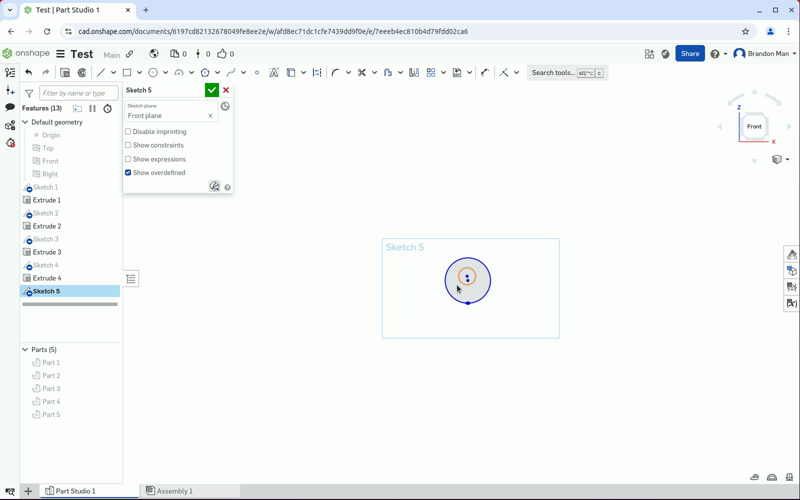
scroll(6)
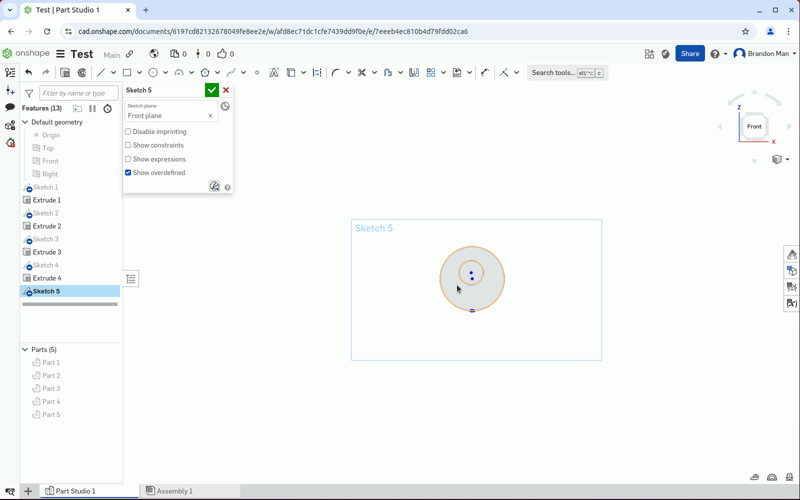
scroll(6)
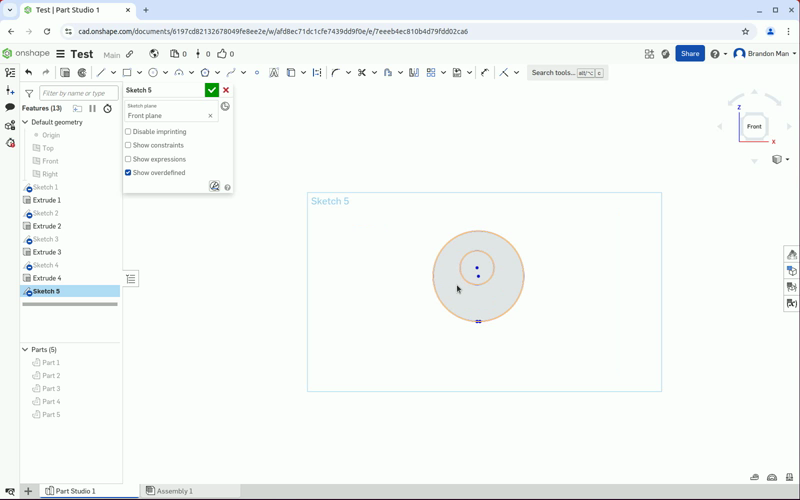
scroll(6)
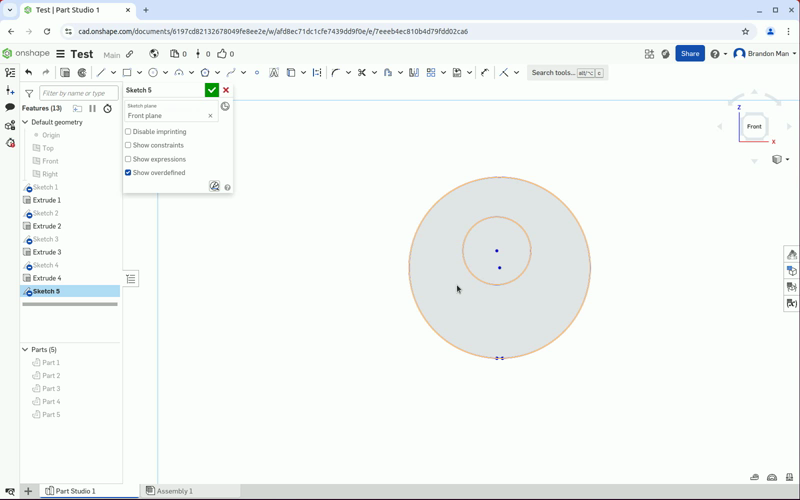
click(457, 284)
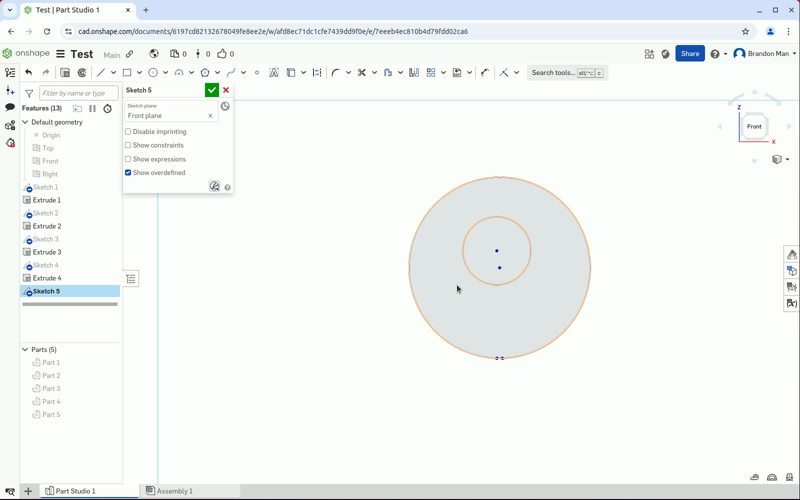
scroll(-6)
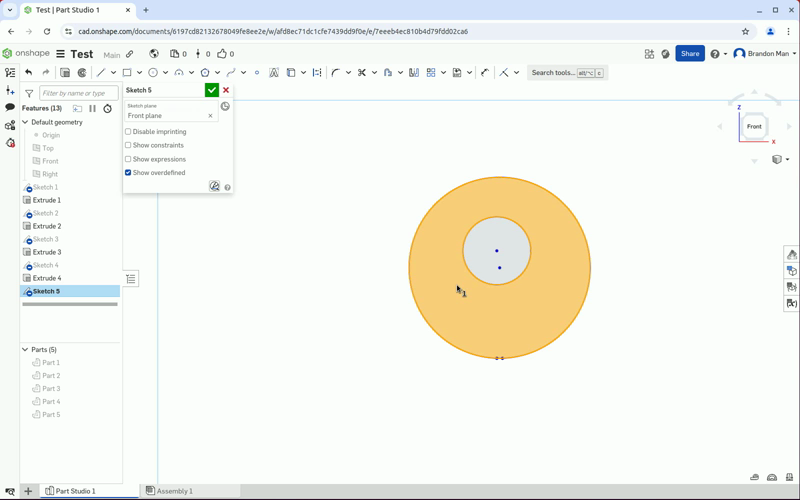
scroll(-6)
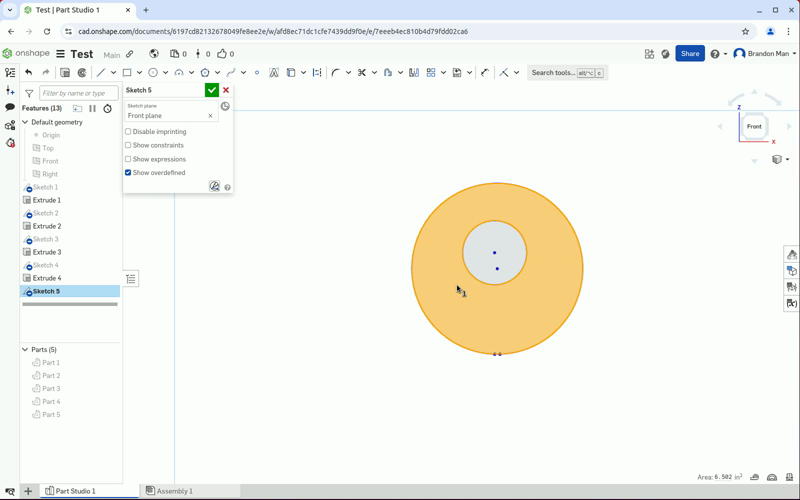
scroll(-6)
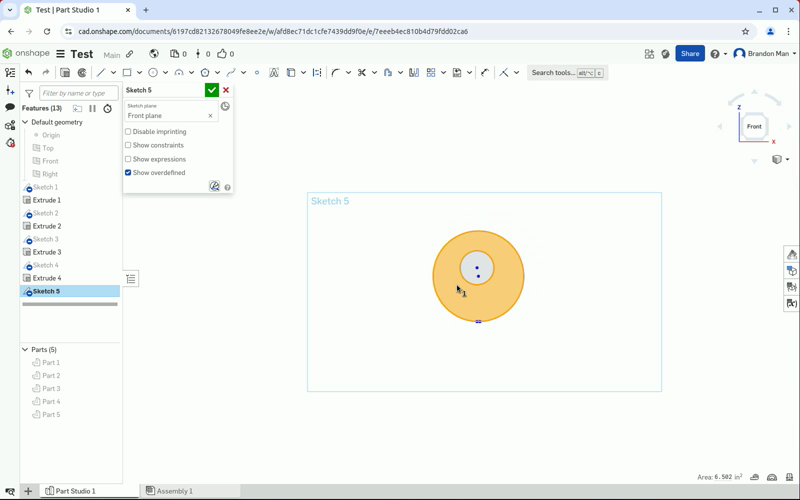
scroll(-6)
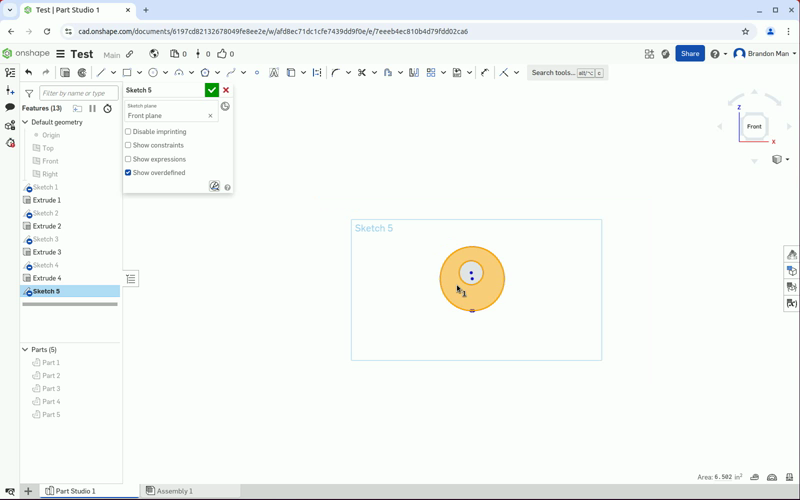
scroll(-6)
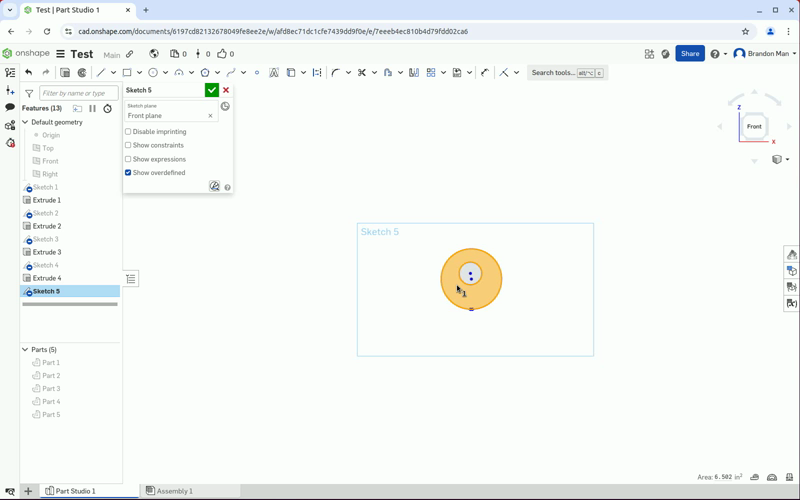
scroll(-6)
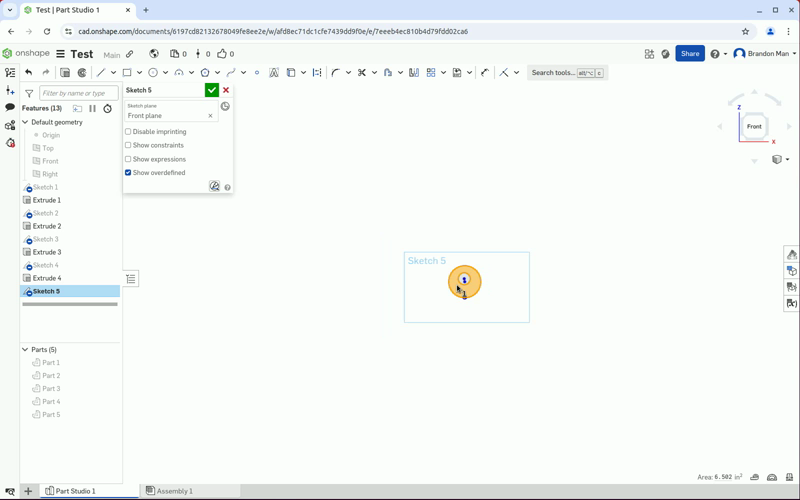
scroll(-6)
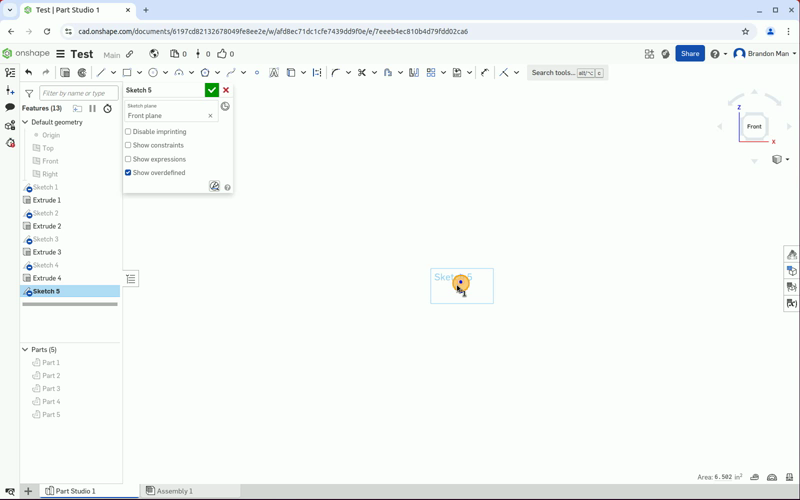
mouse_move(73, 352)
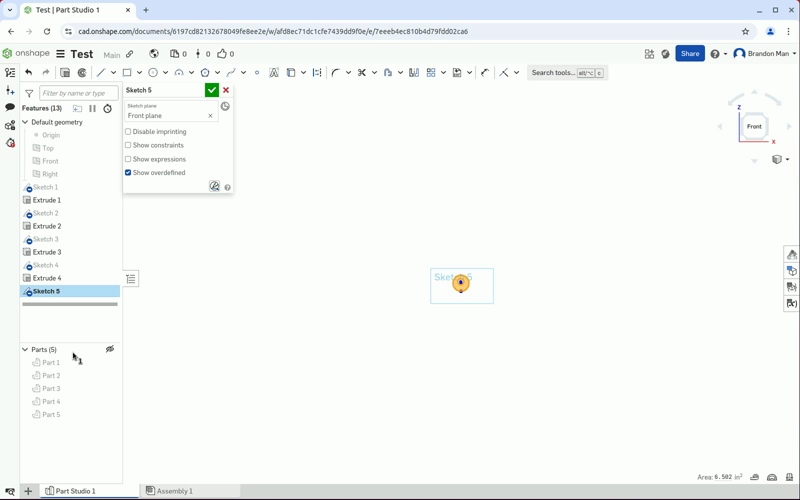
key(shift+y)
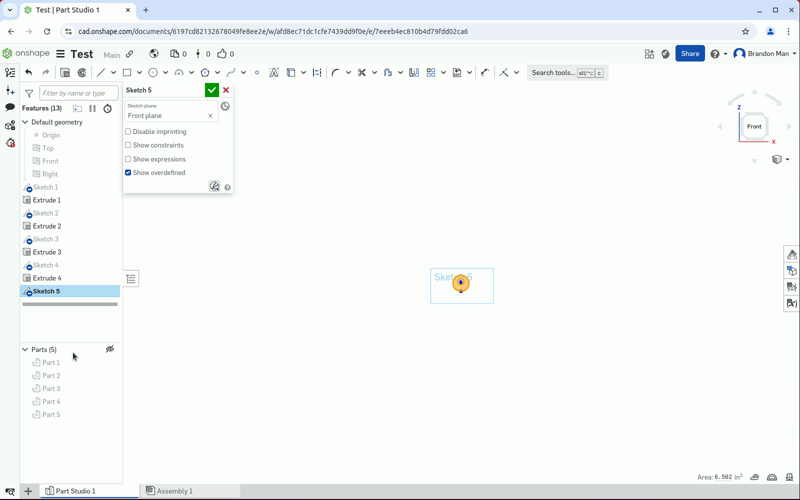
key(shift+e)
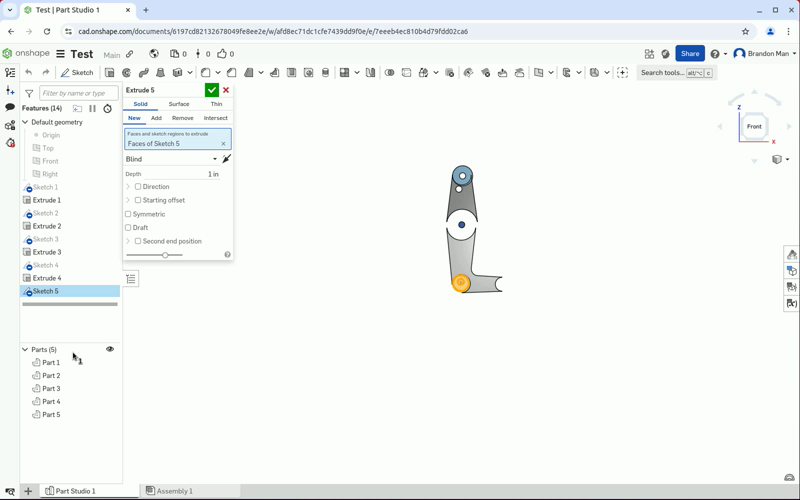
mouse_move(143, 106)
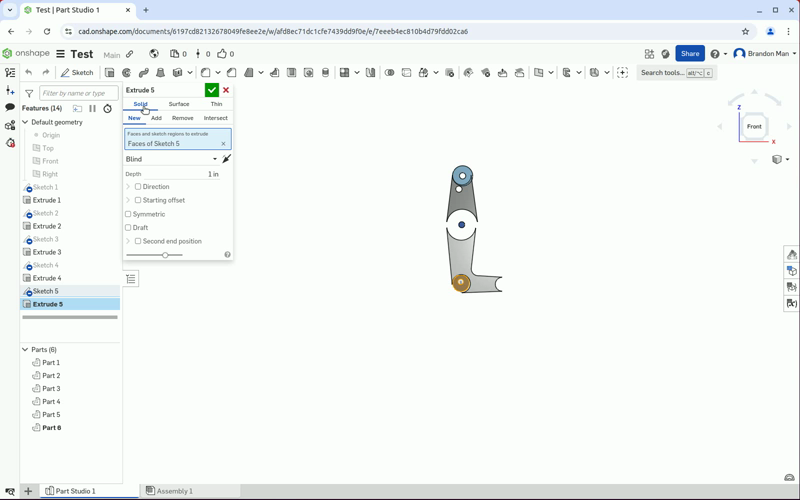
click(143, 106)
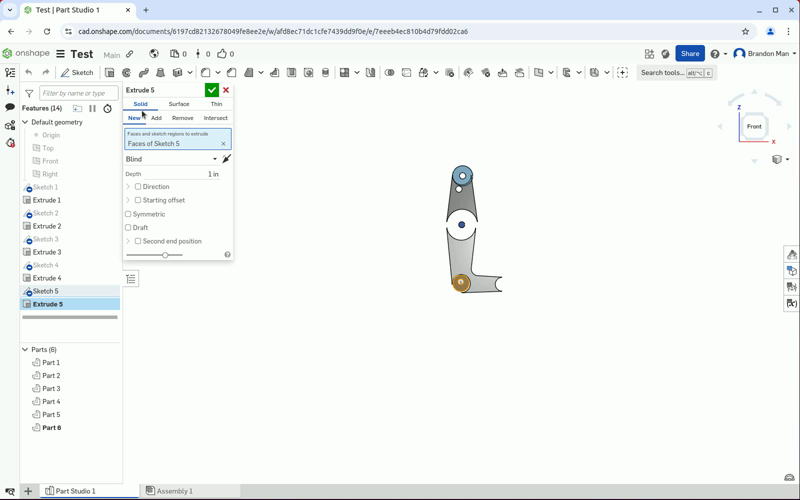
mouse_move(137, 120)
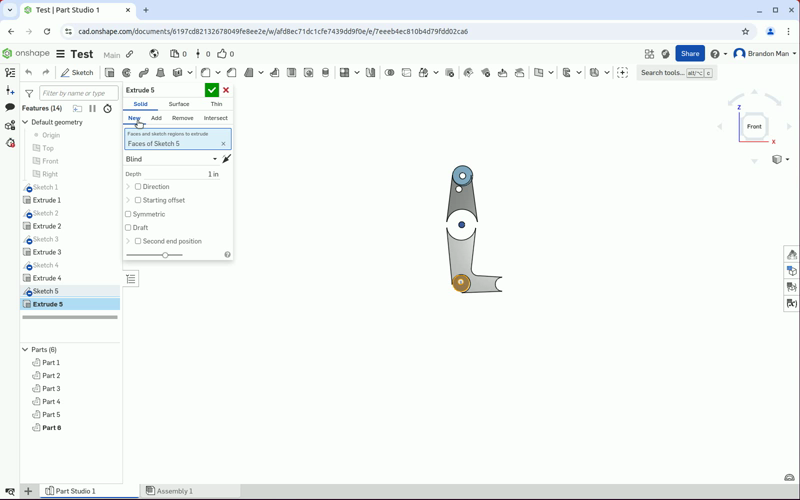
click(137, 120)
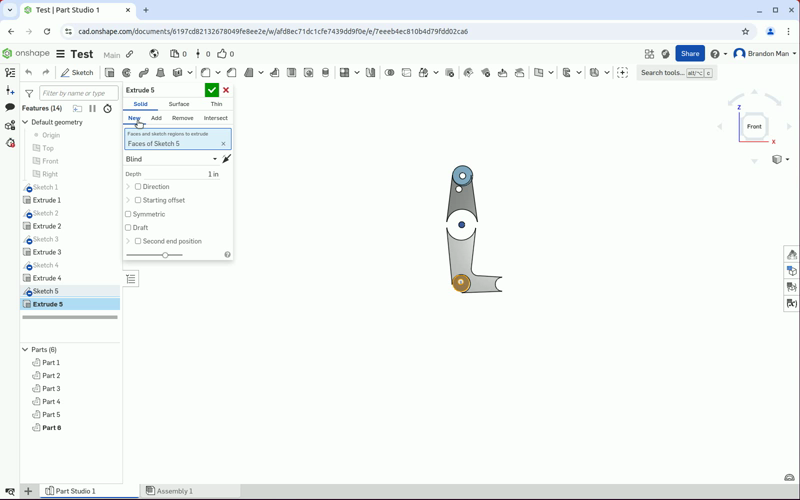
key(tab, 4)
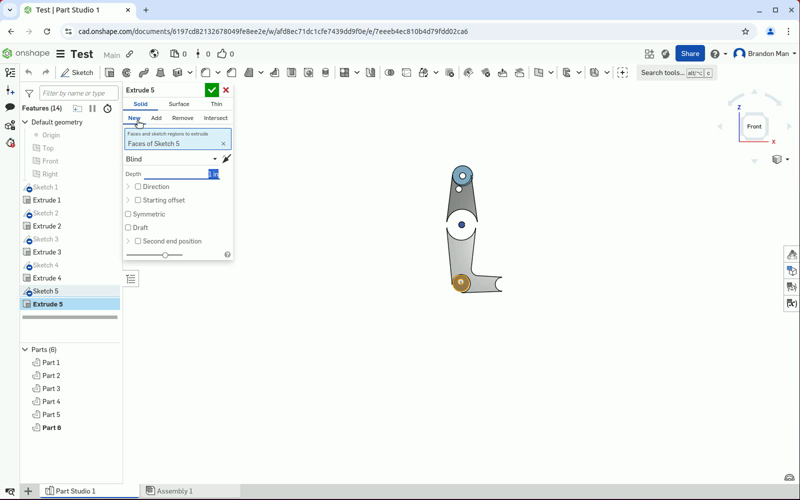
text(0.481)
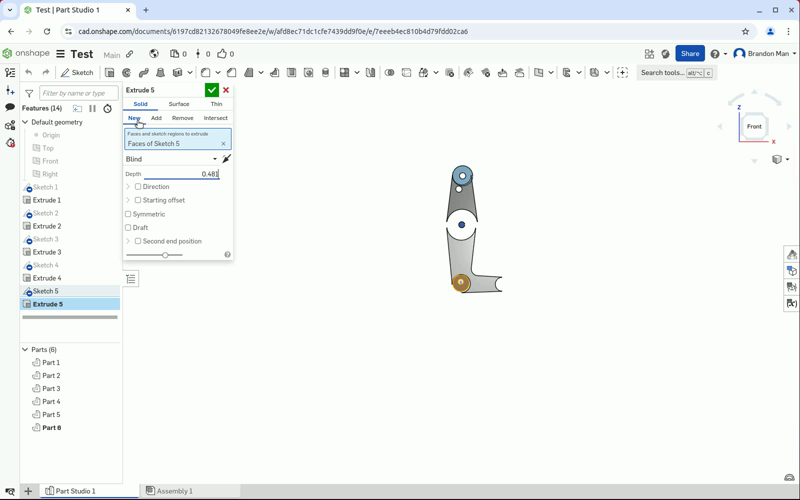
key(enter)
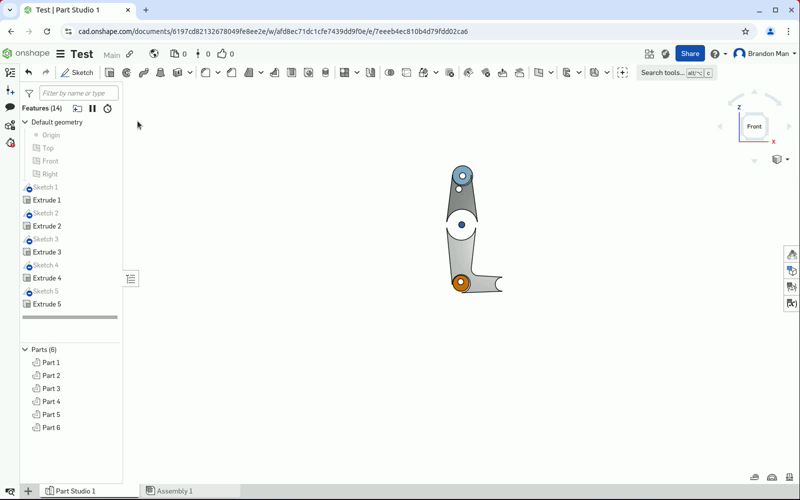
key(shift+h)
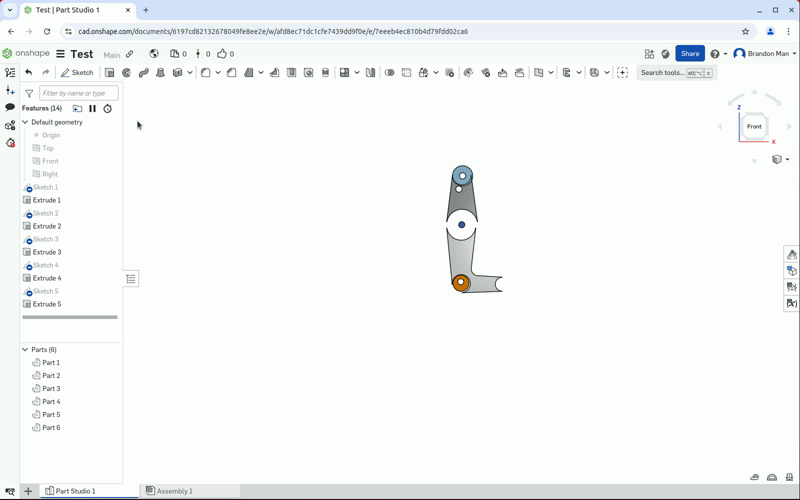
key(shift+h)
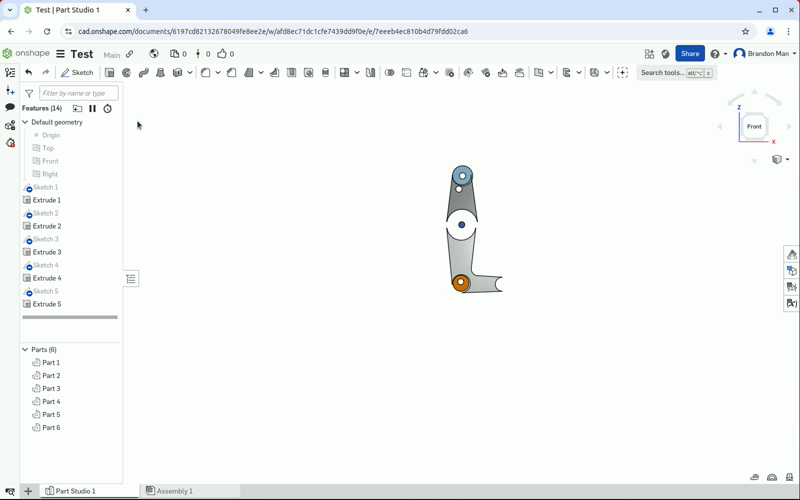
mouse_move(73, 189)
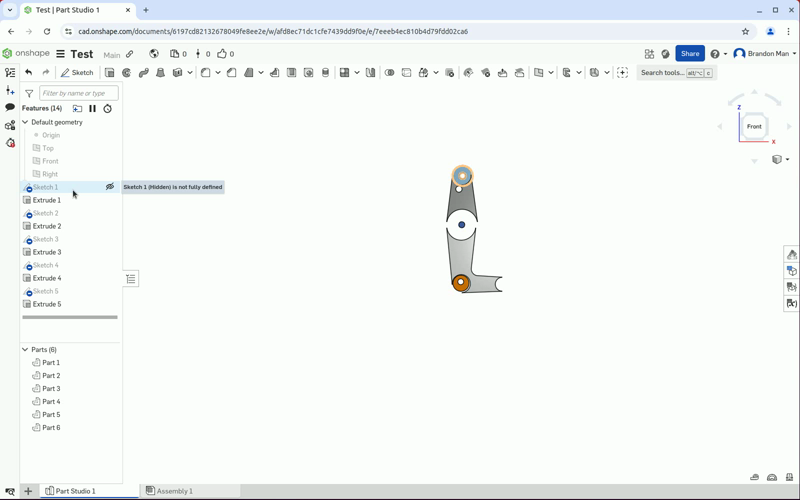
click(73, 189)
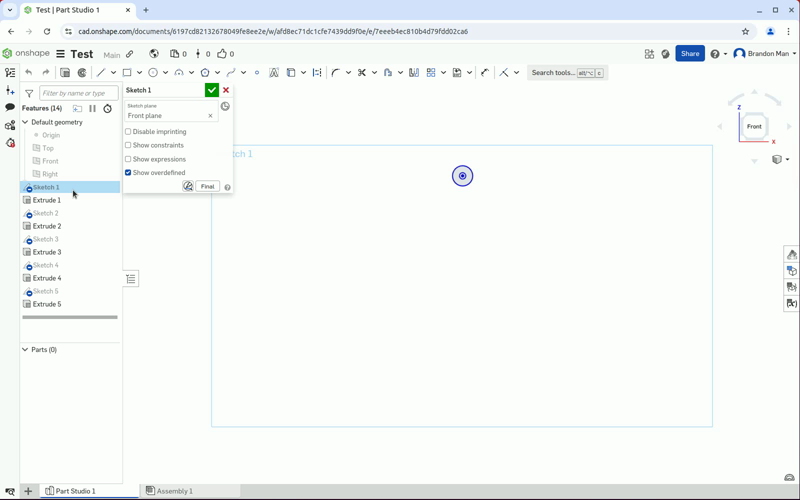
mouse_move(229, 92)
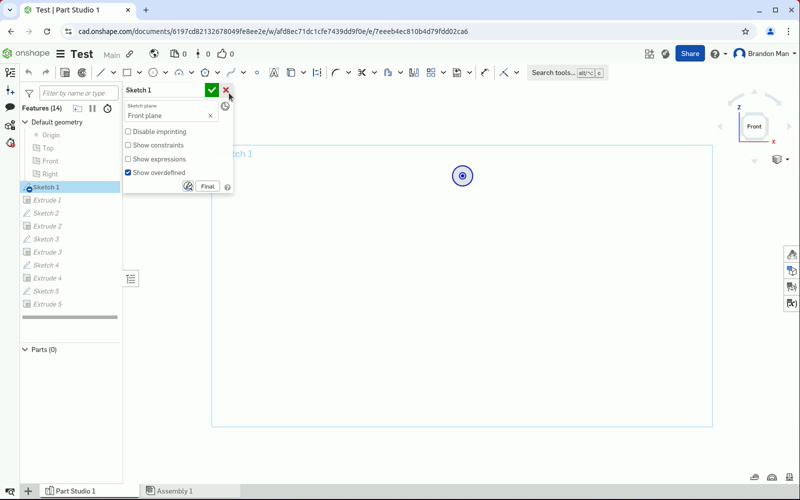
click(229, 92)
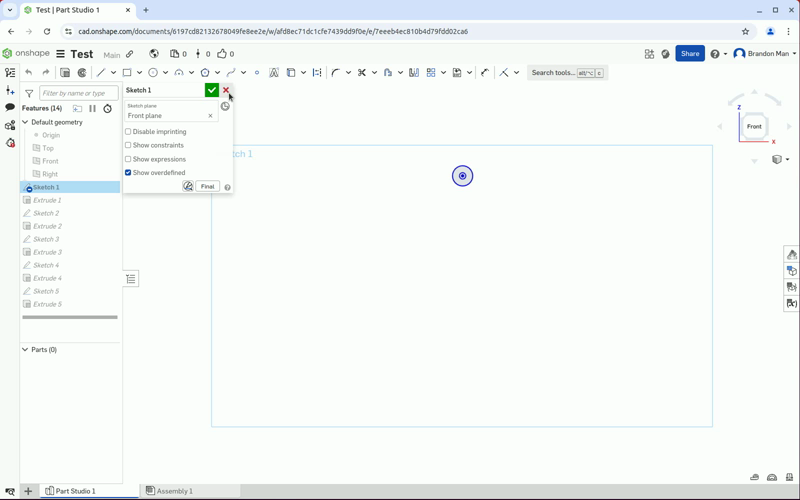
key(shift+s)
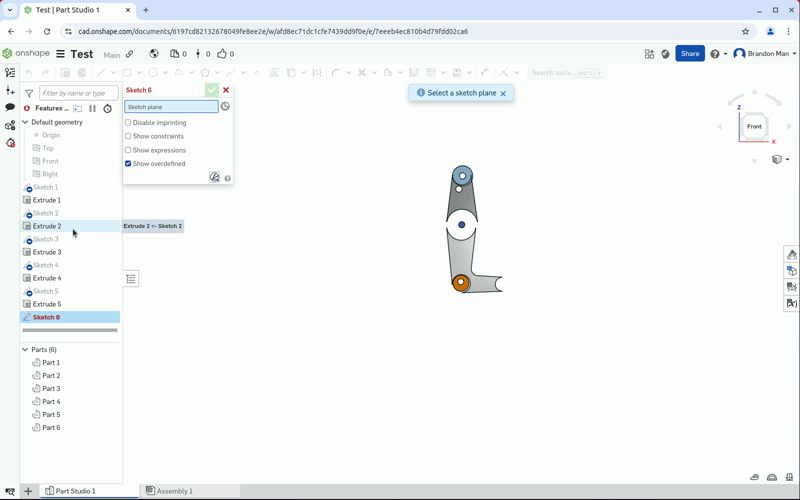
scroll(3)
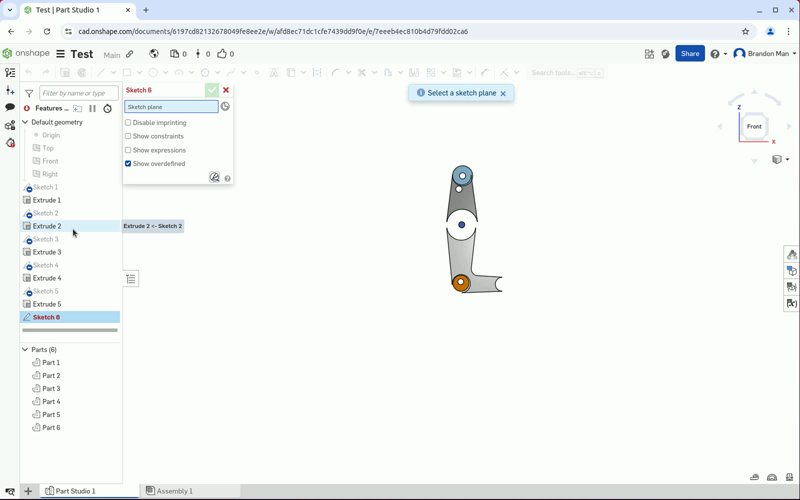
mouse_move(73, 163)
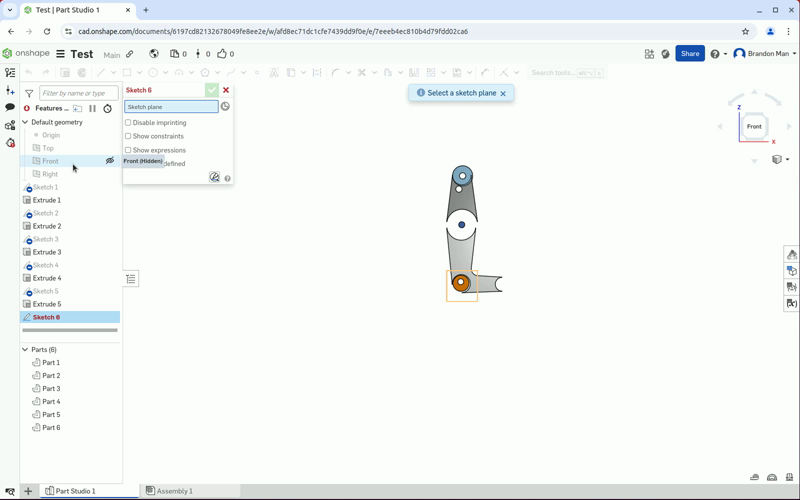
click(73, 163)
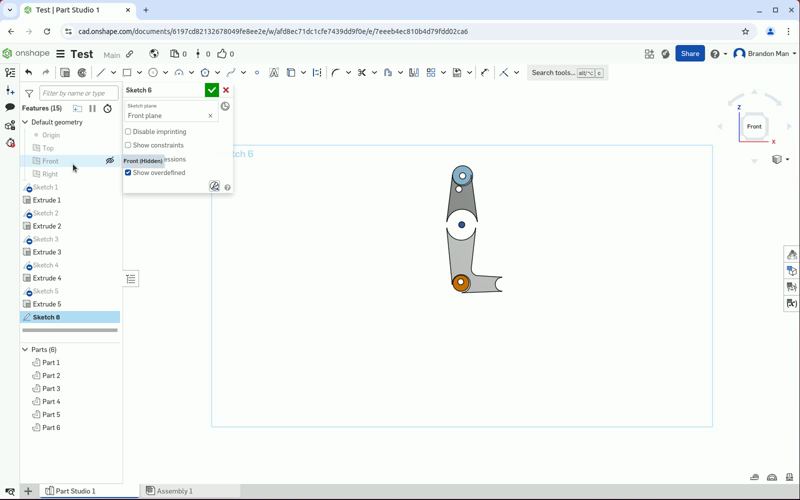
mouse_move(73, 352)
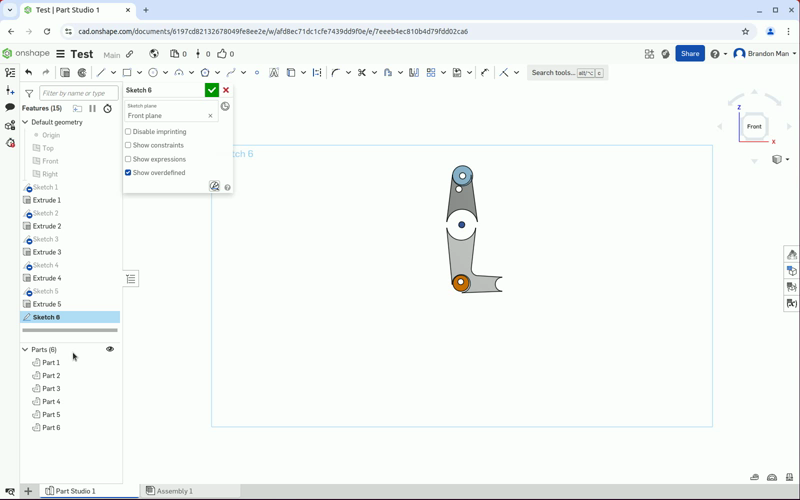
key(y)
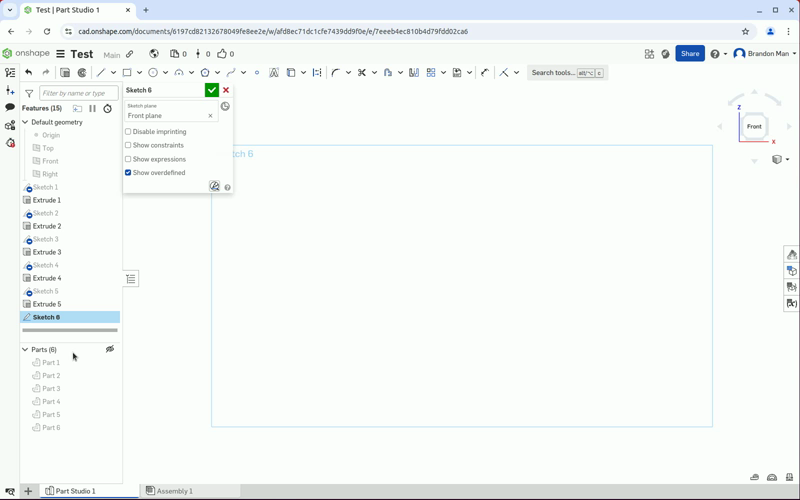
key(c)
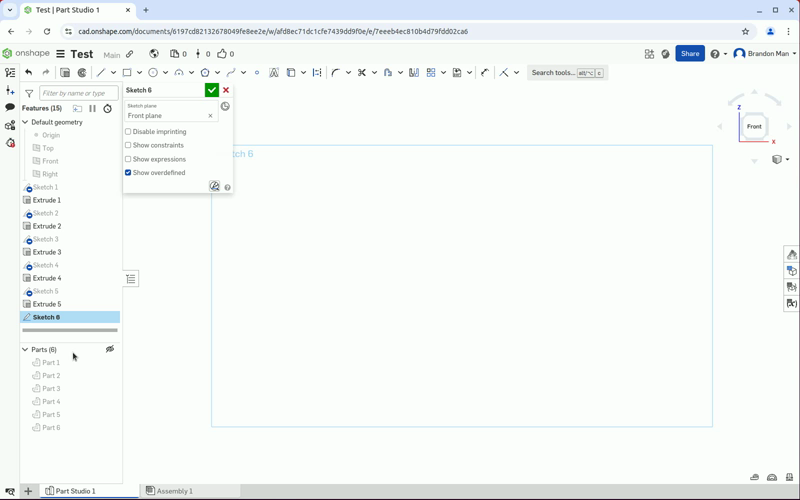
key_down(shift)
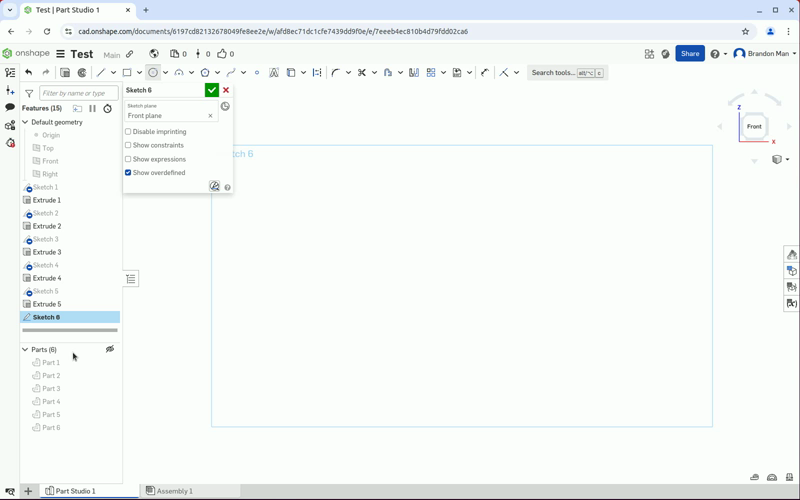
mouse_move(501, 282)
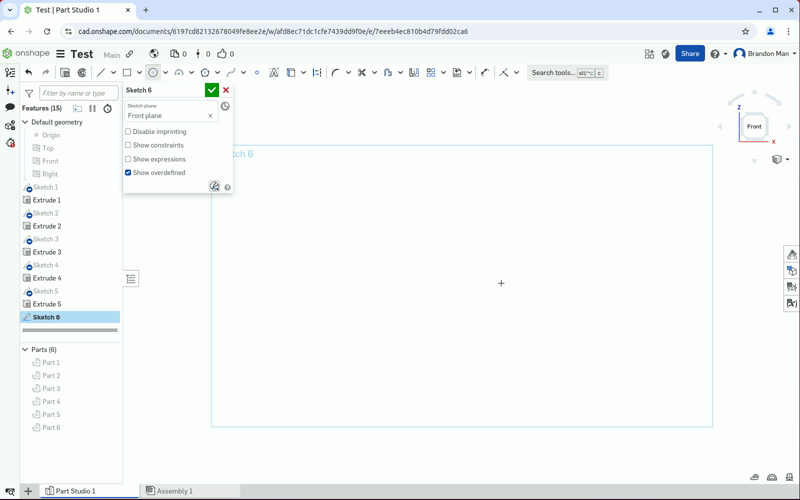
click(501, 282)
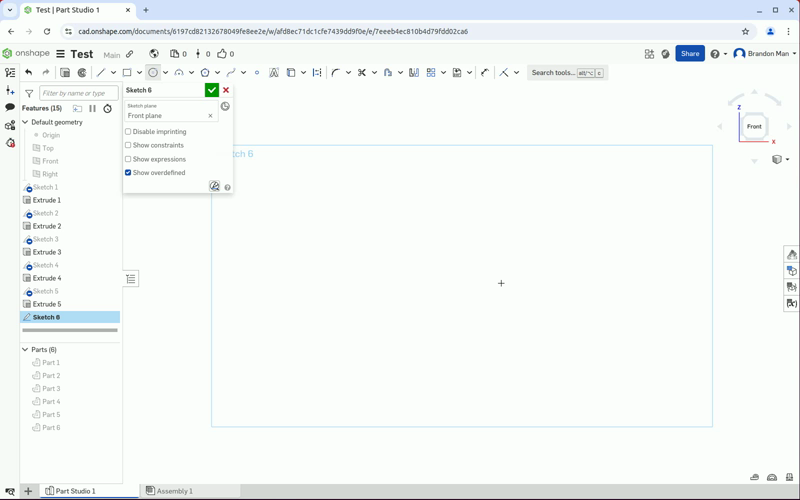
key_up(shift)
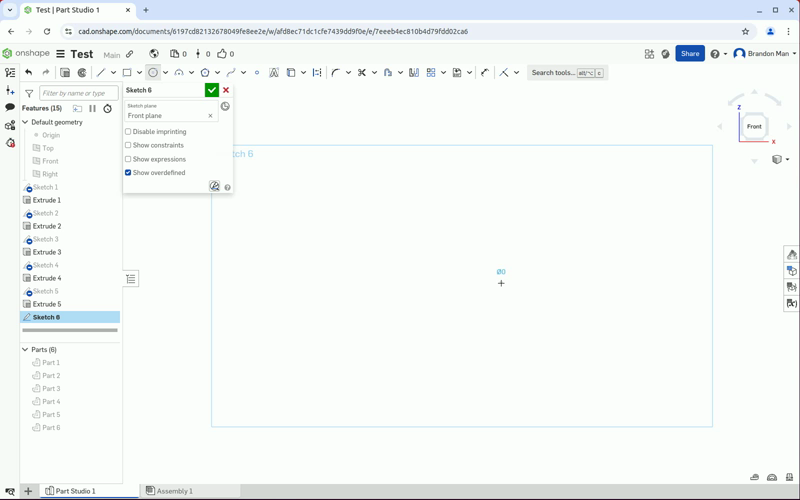
mouse_move(508, 282)
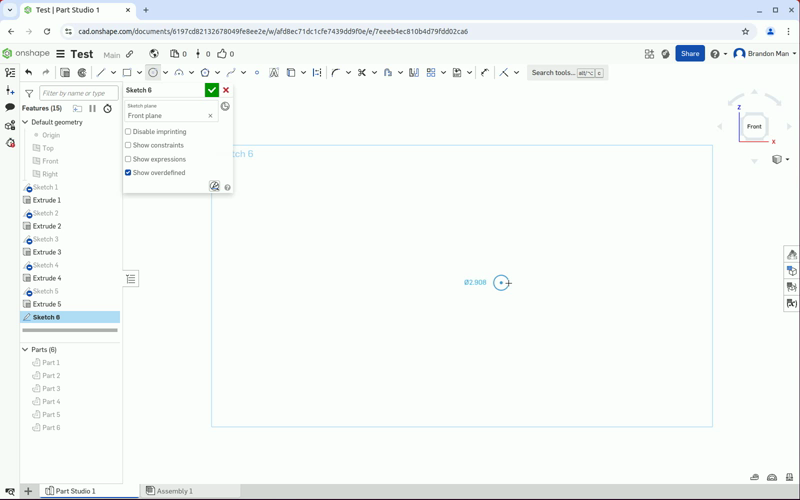
click(508, 282)
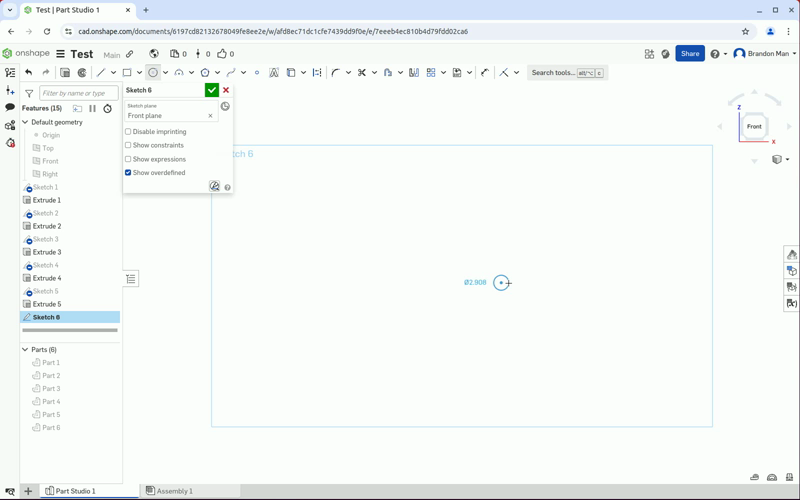
key(esc)
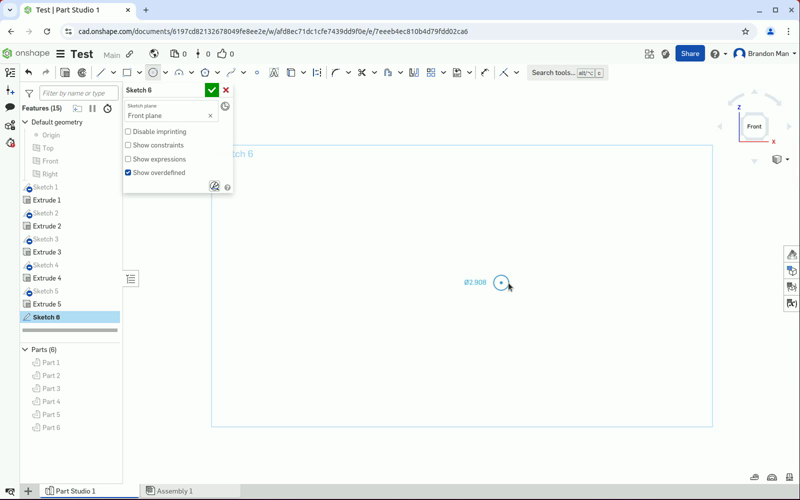
key(c)
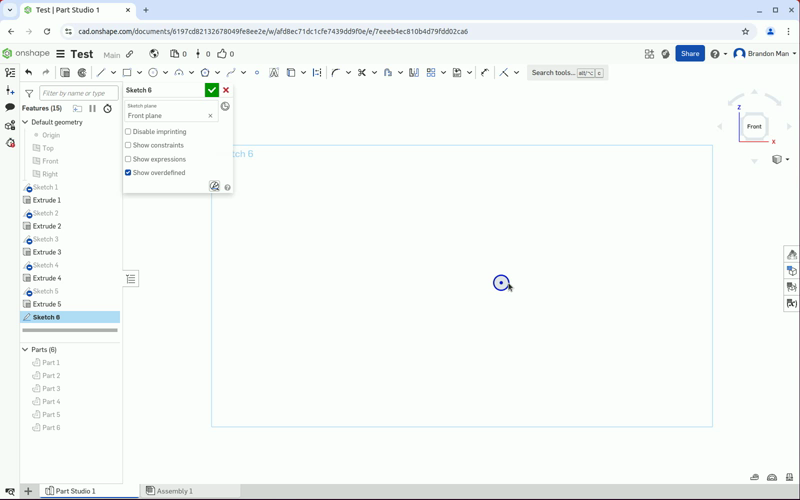
key_down(shift)
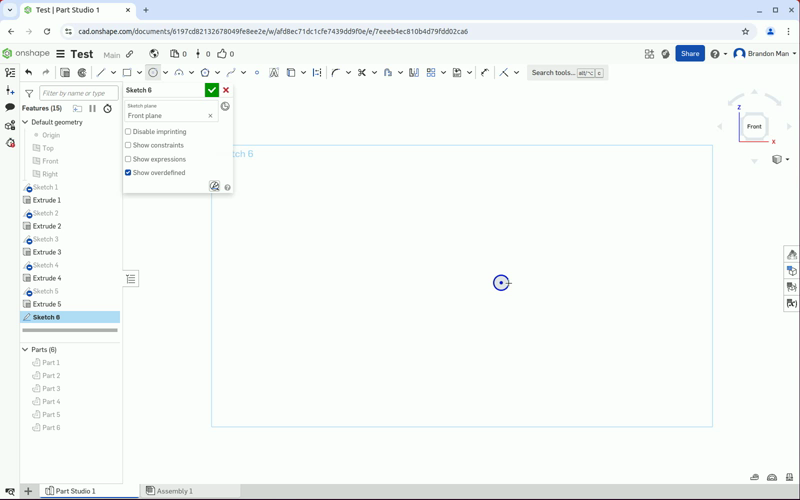
mouse_move(501, 282)
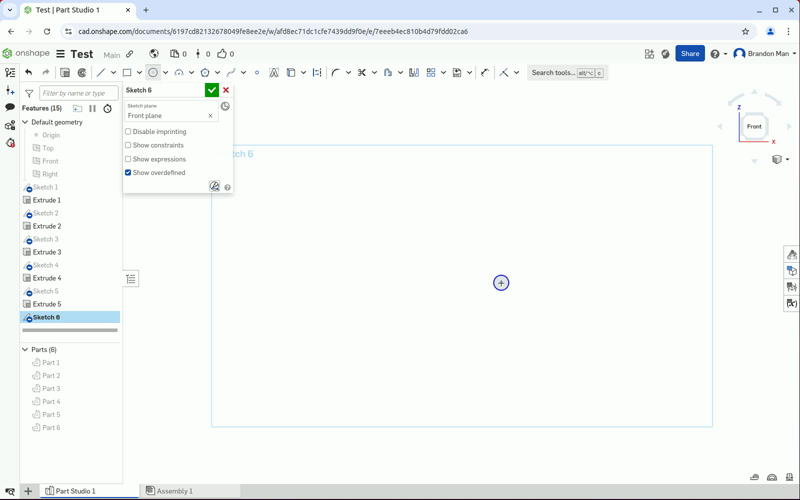
click(501, 282)
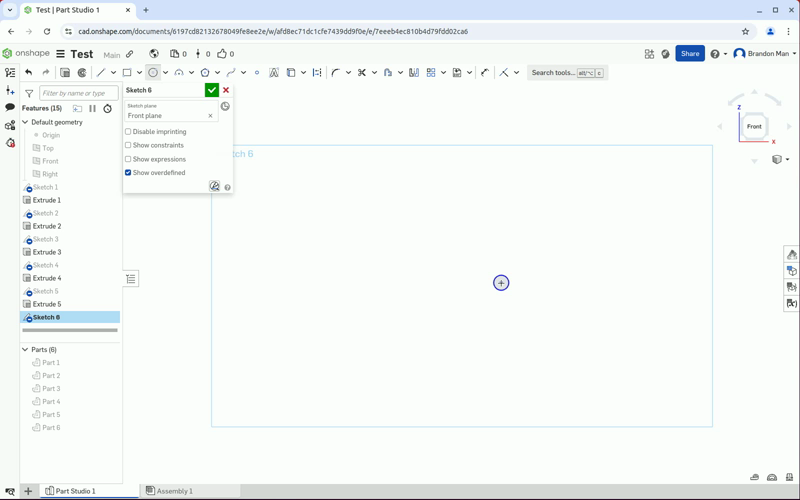
key_up(shift)
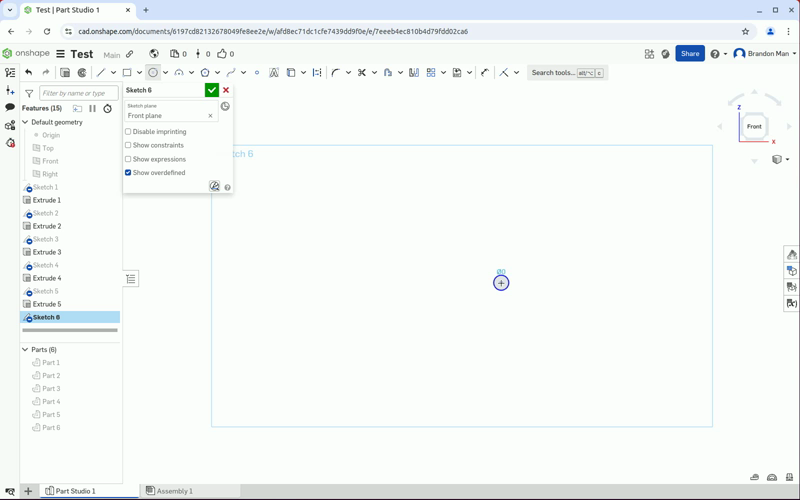
mouse_move(504, 282)
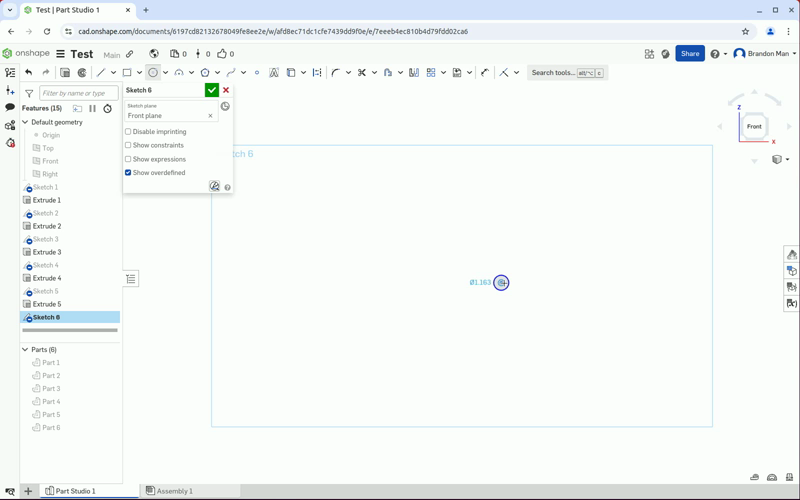
scroll(6)
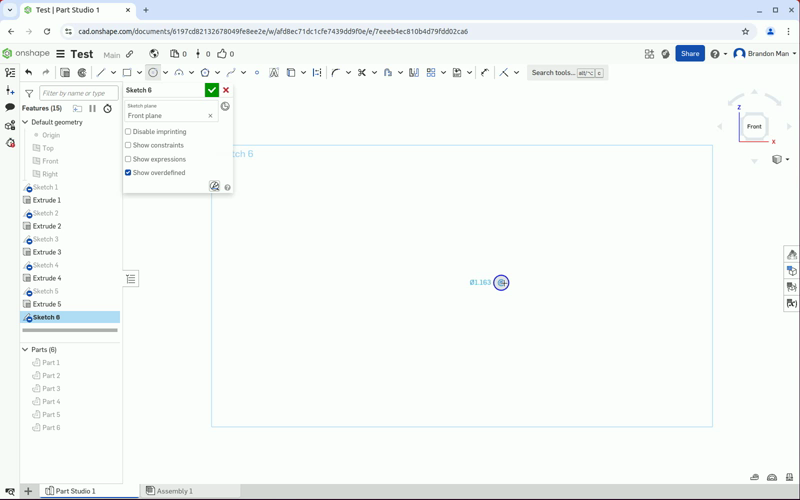
scroll(6)
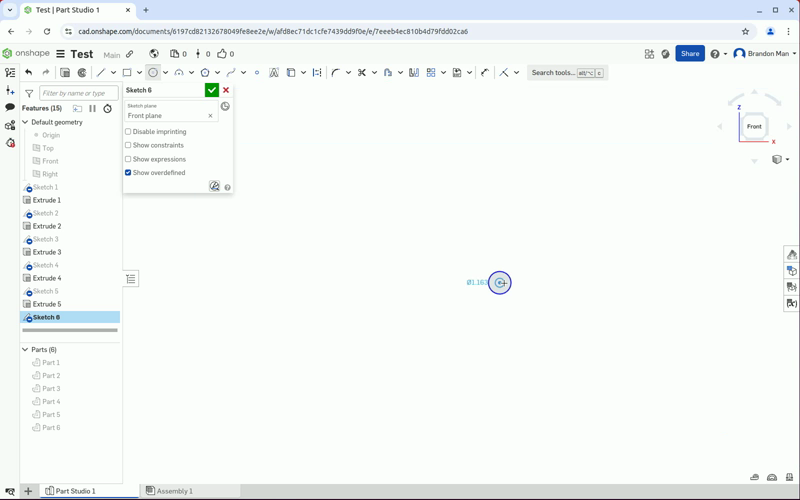
scroll(6)
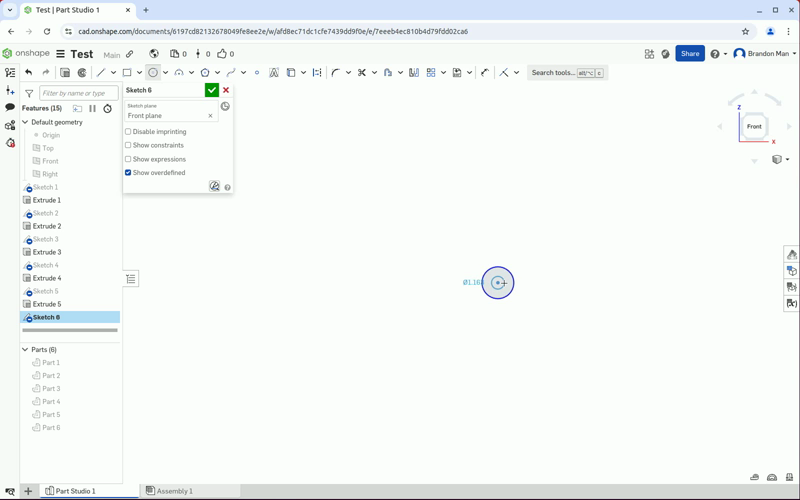
scroll(6)
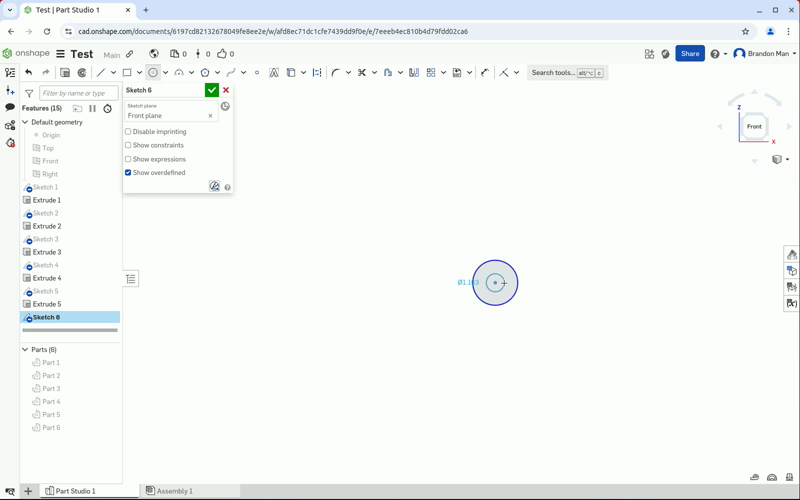
scroll(6)
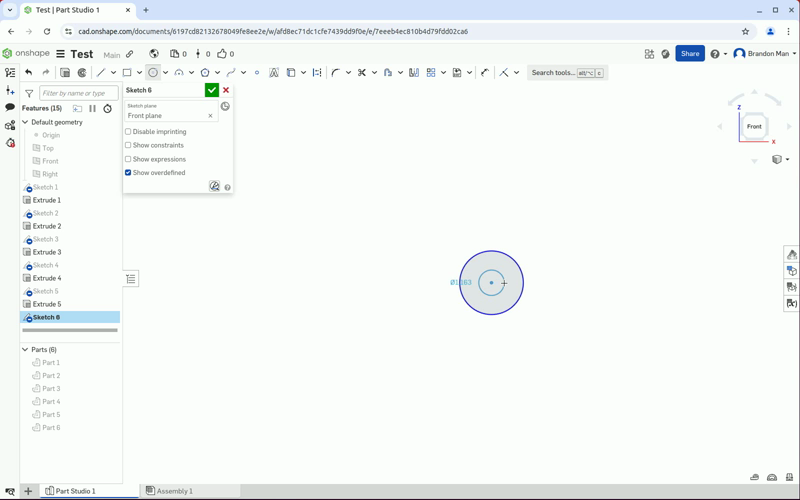
scroll(6)
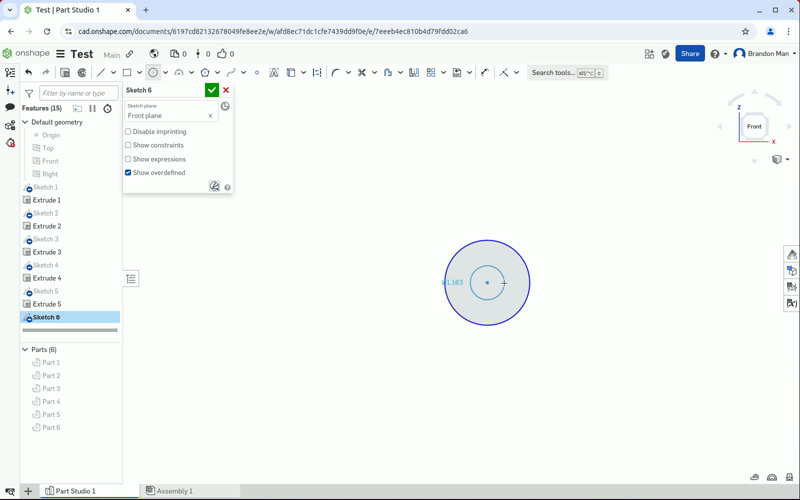
scroll(6)
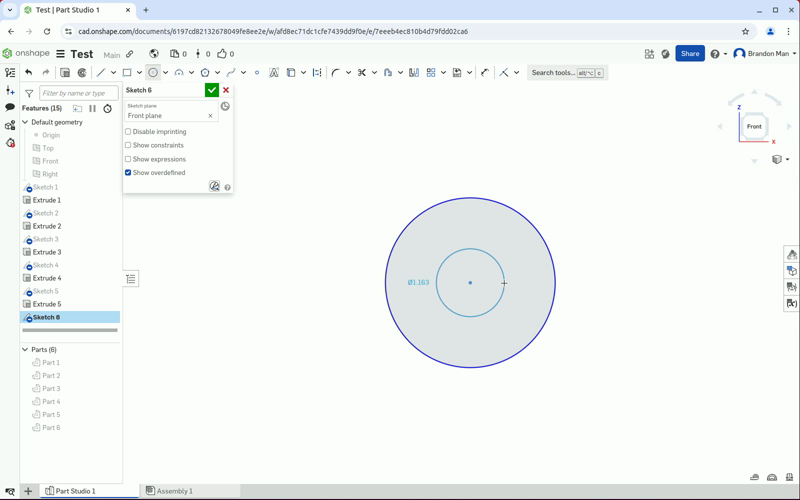
click(504, 282)
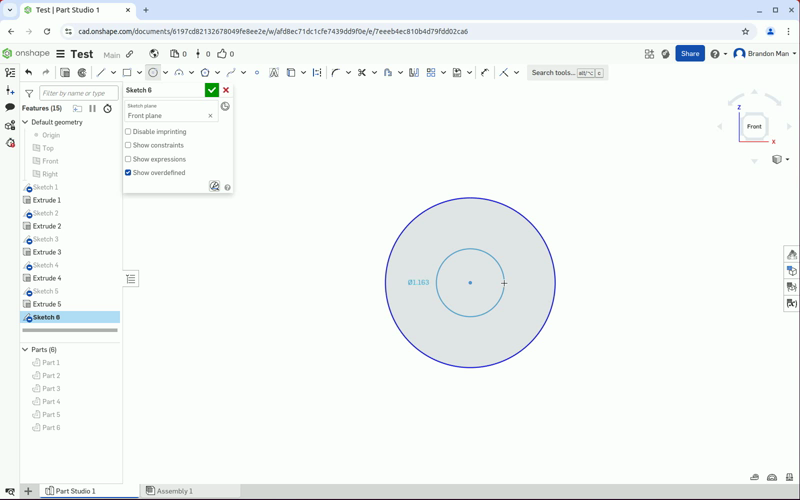
scroll(-6)
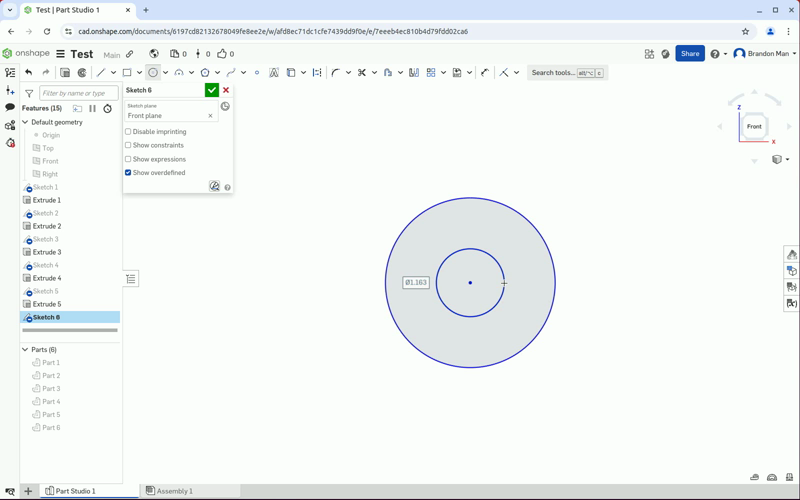
scroll(-6)
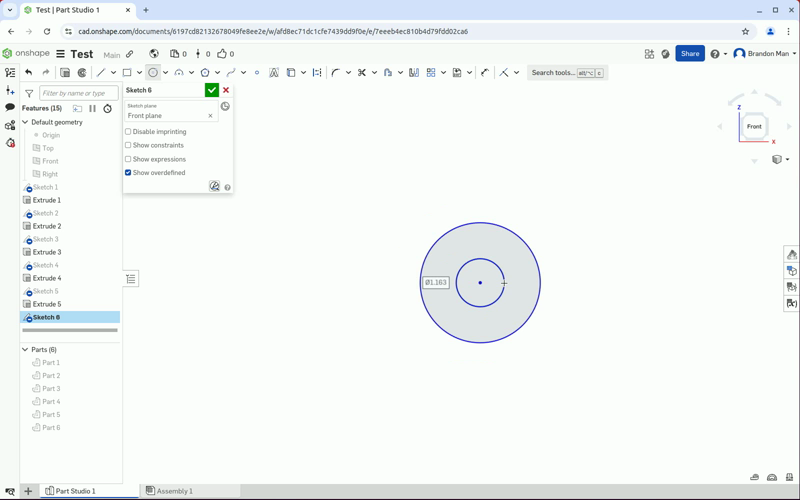
scroll(-6)
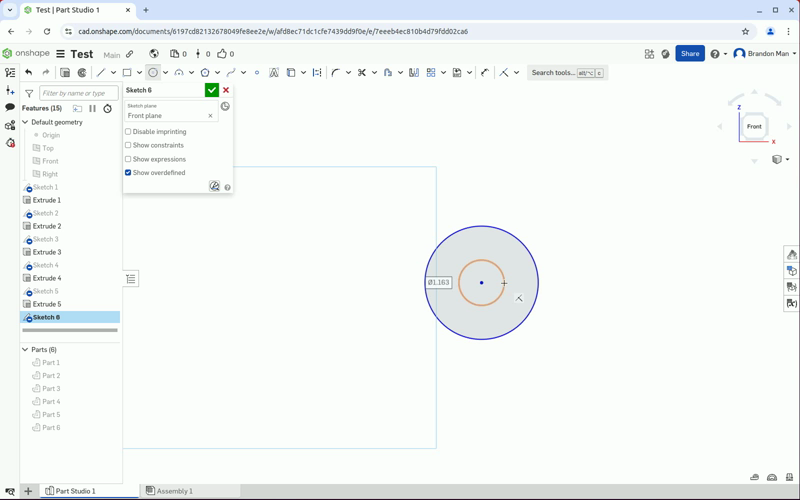
scroll(-6)
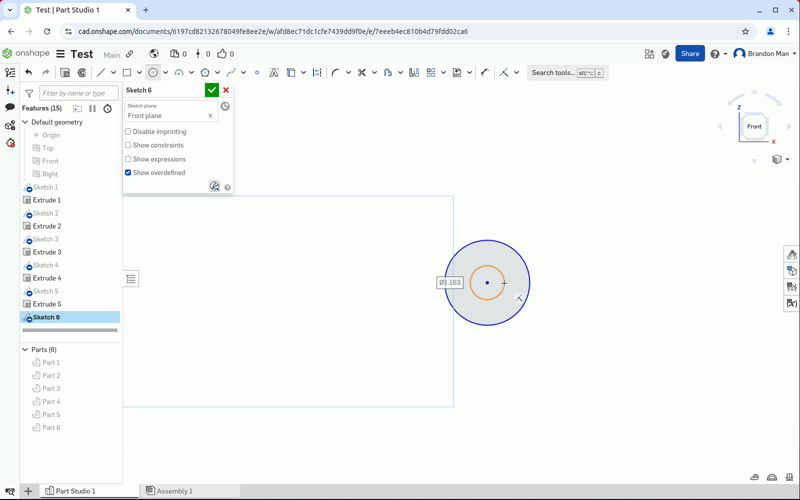
scroll(-6)
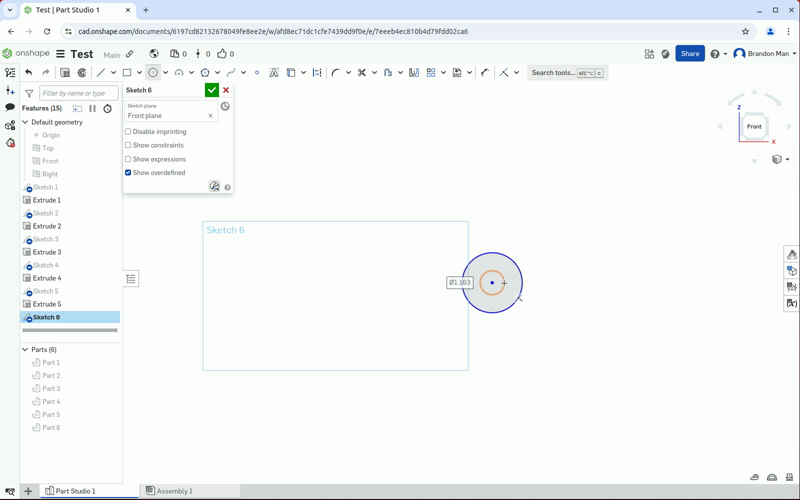
scroll(-6)
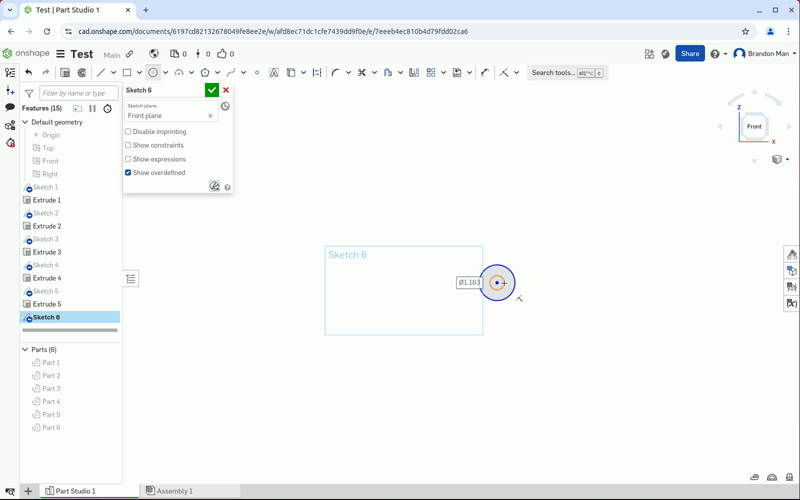
scroll(-6)
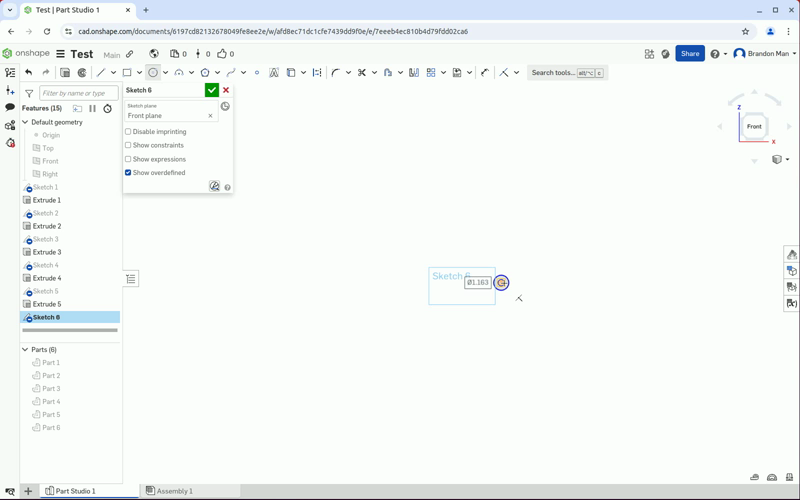
key(esc)
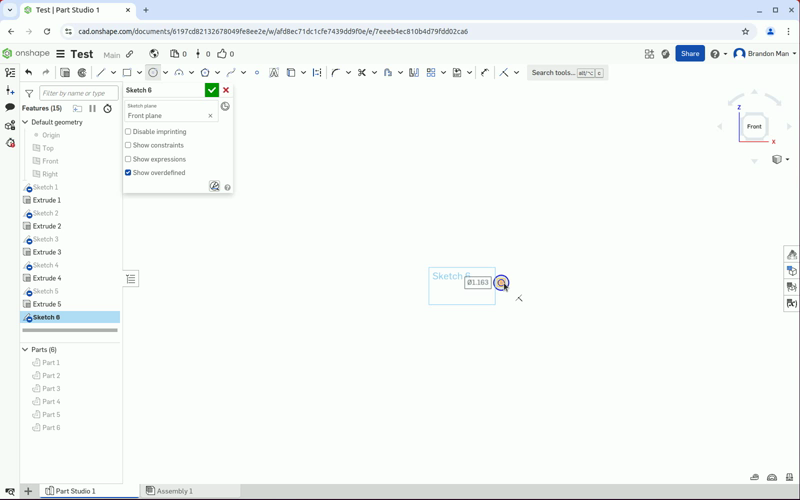
mouse_move(507, 285)
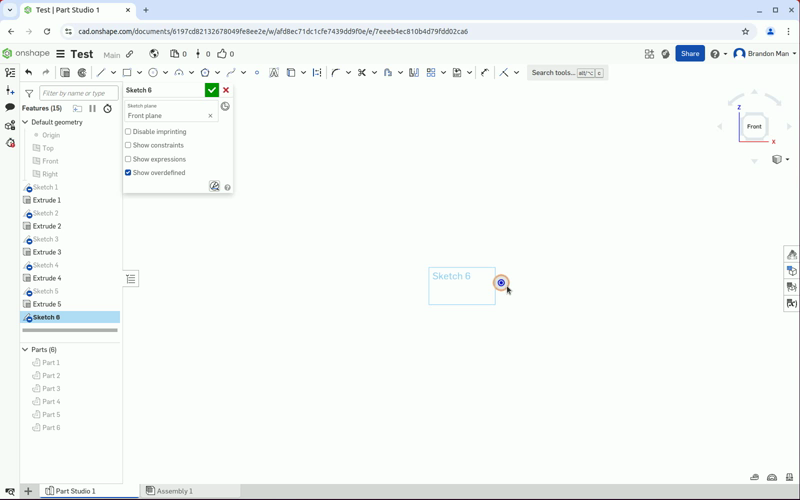
scroll(6)
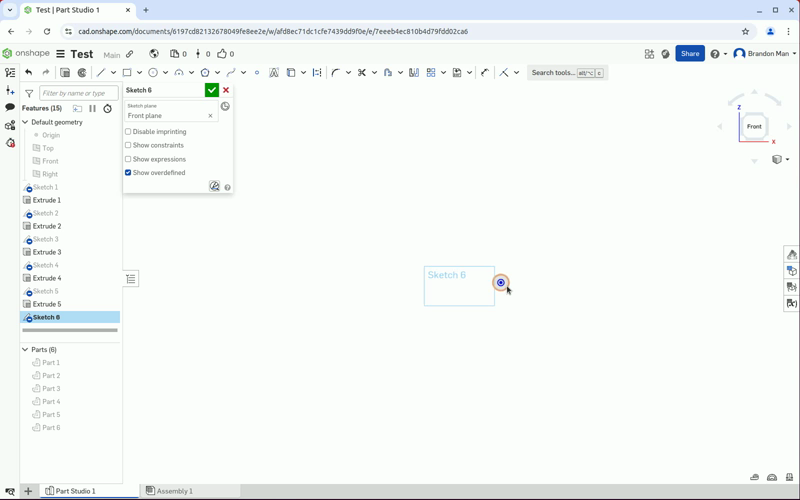
scroll(6)
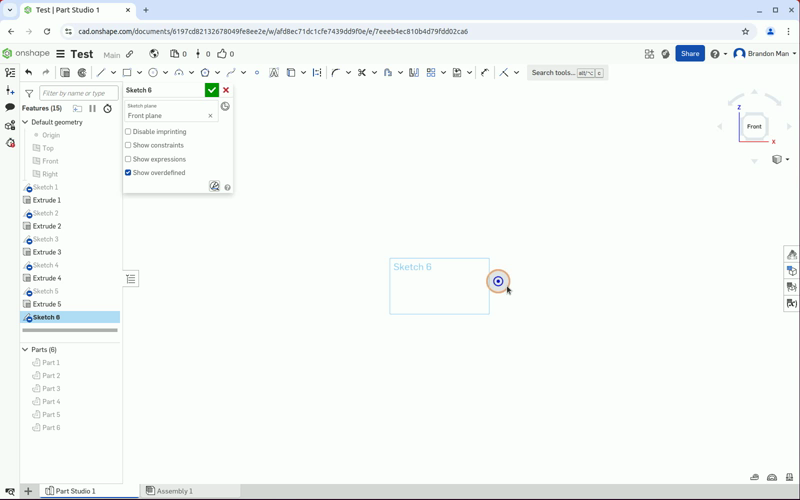
scroll(6)
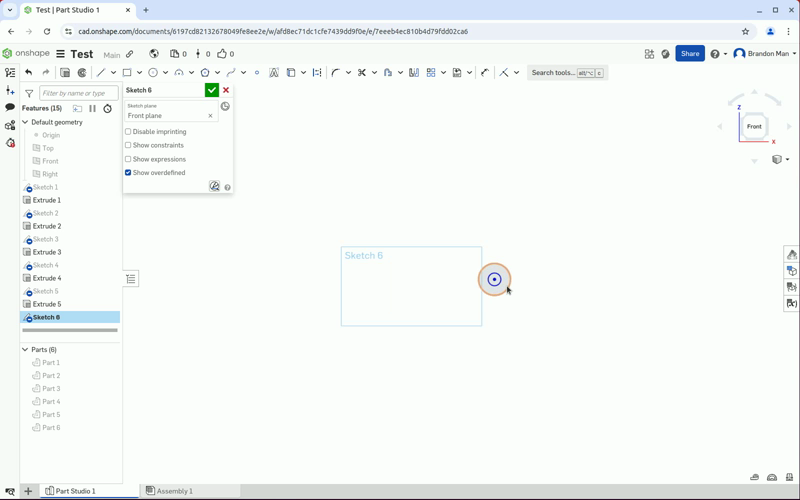
scroll(6)
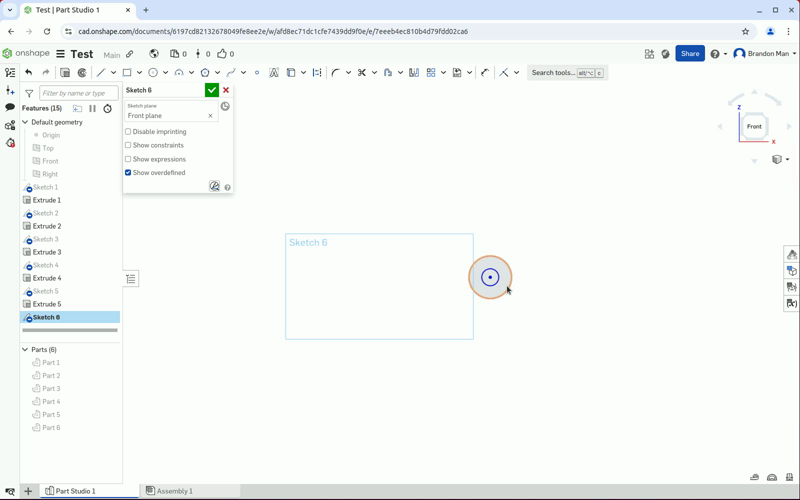
scroll(6)
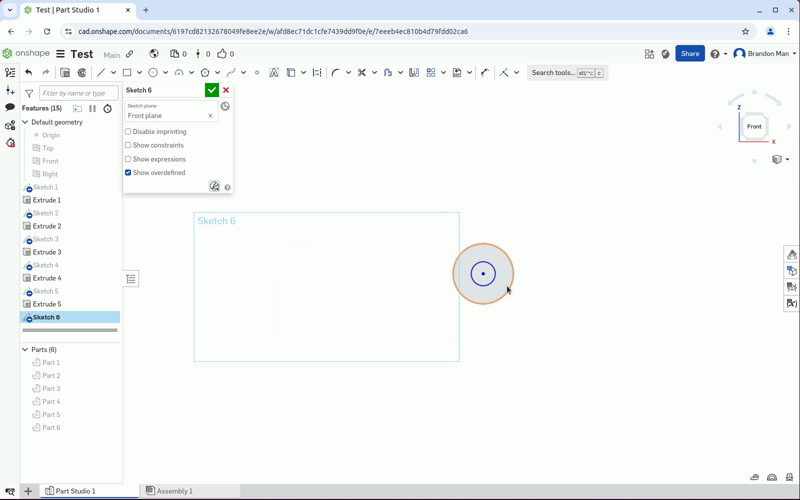
scroll(6)
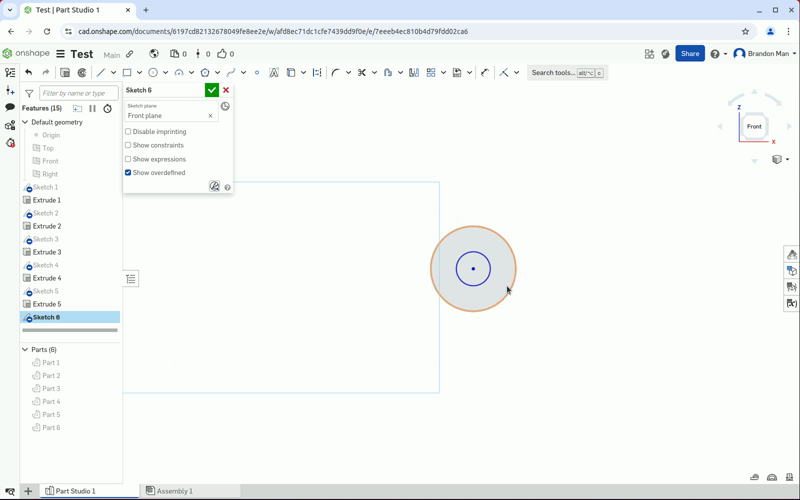
scroll(6)
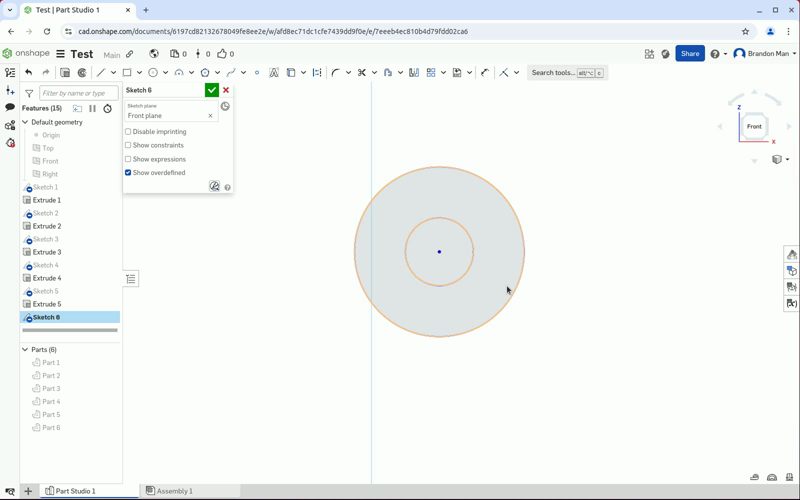
click(507, 285)
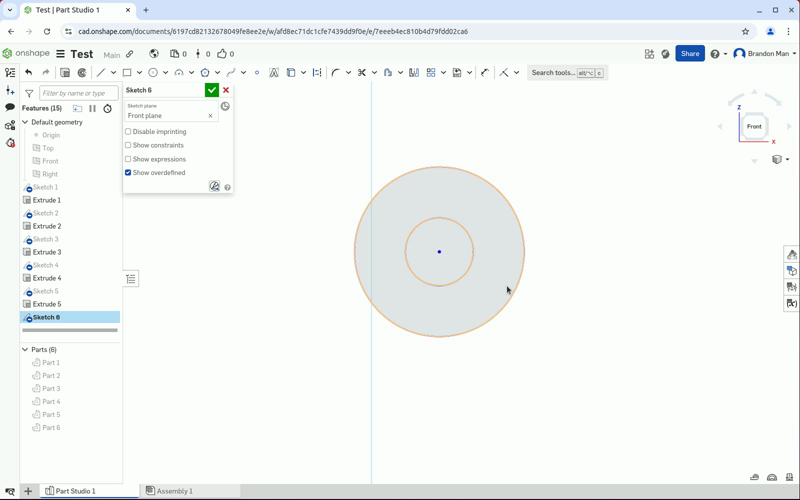
scroll(-6)
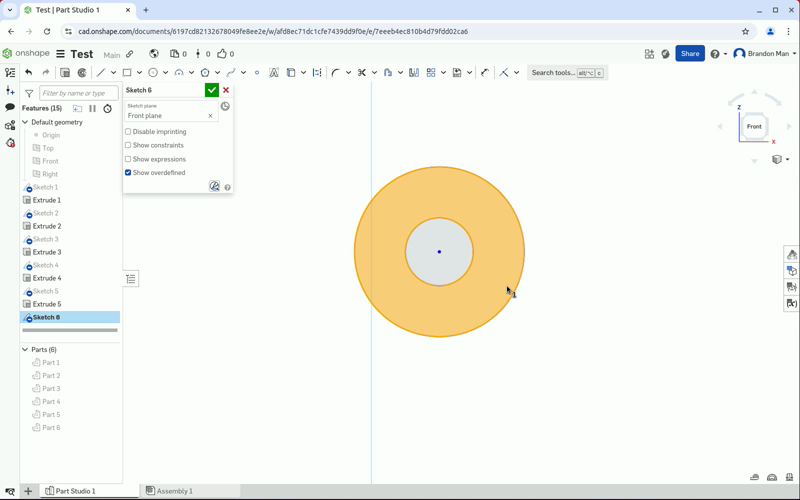
scroll(-6)
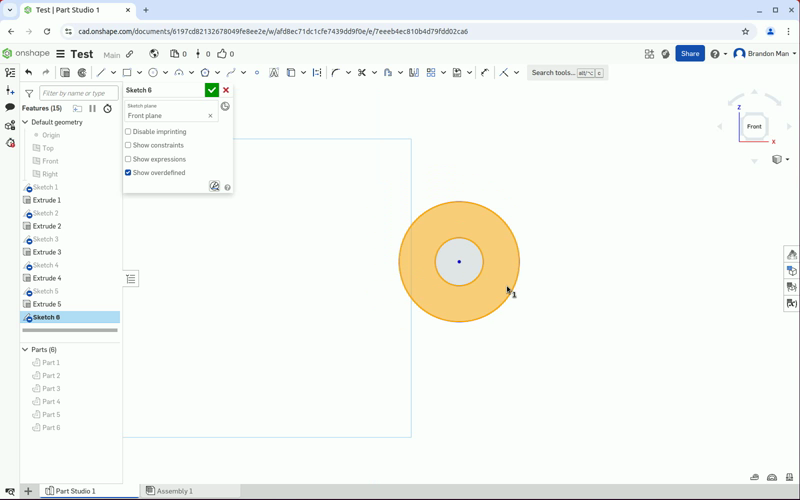
scroll(-6)
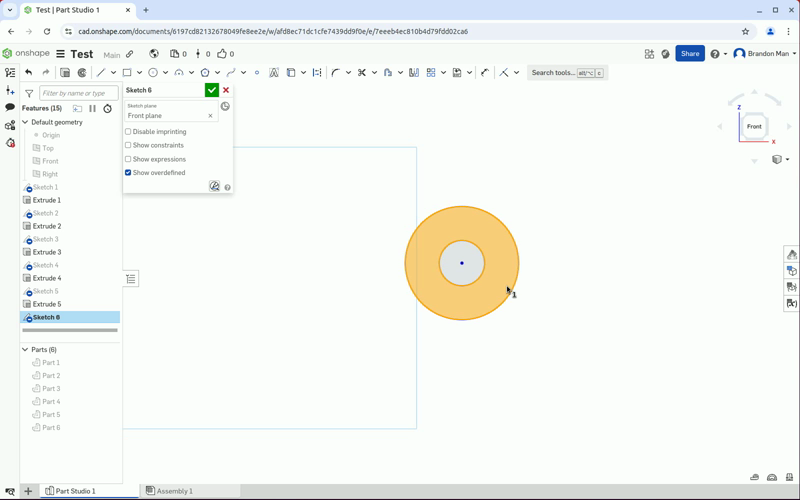
scroll(-6)
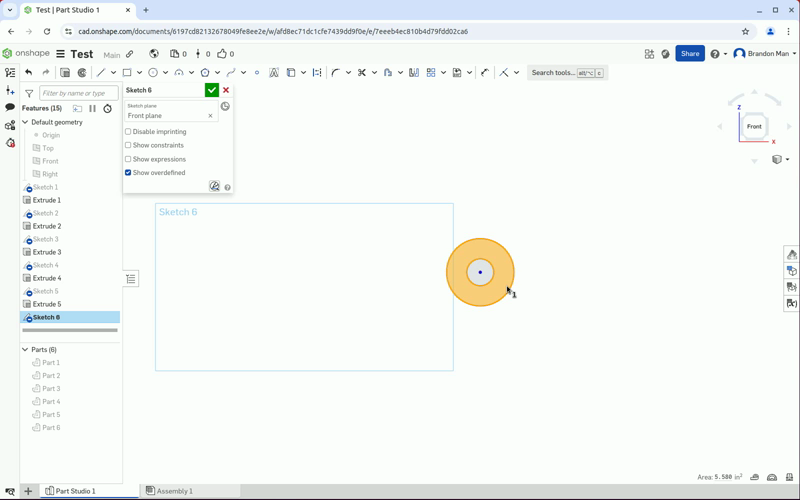
scroll(-6)
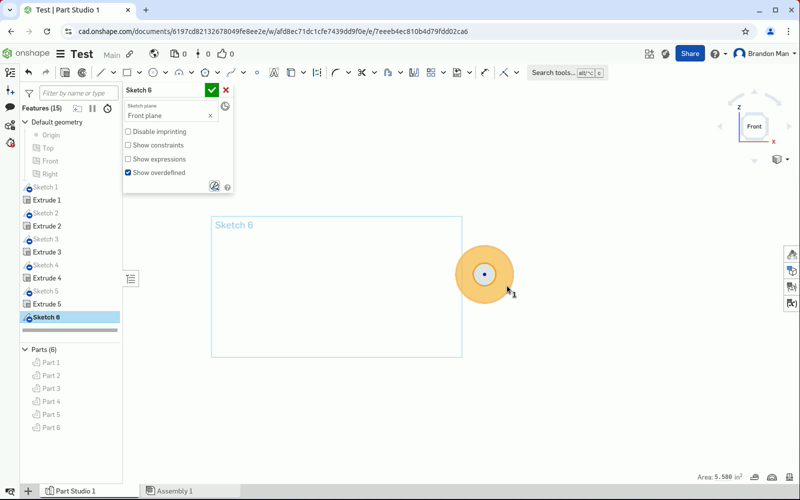
scroll(-6)
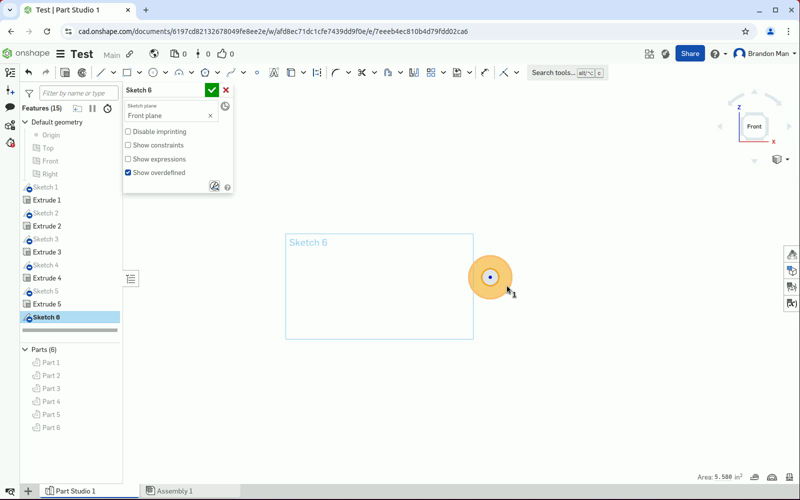
scroll(-6)
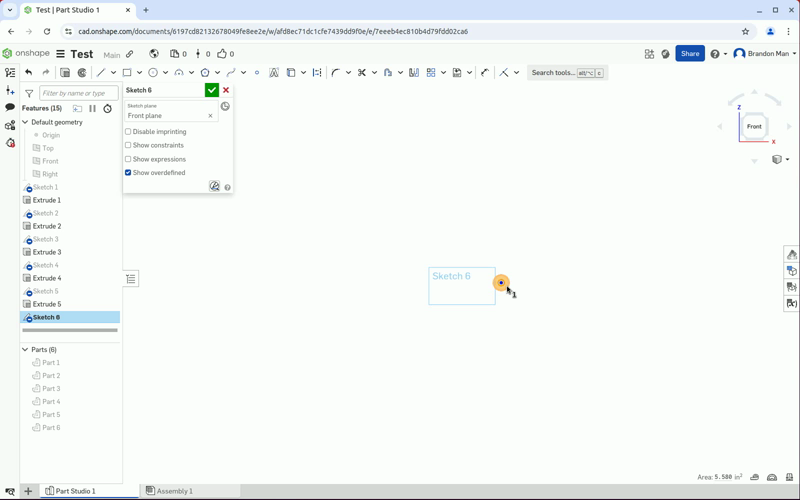
mouse_move(73, 352)
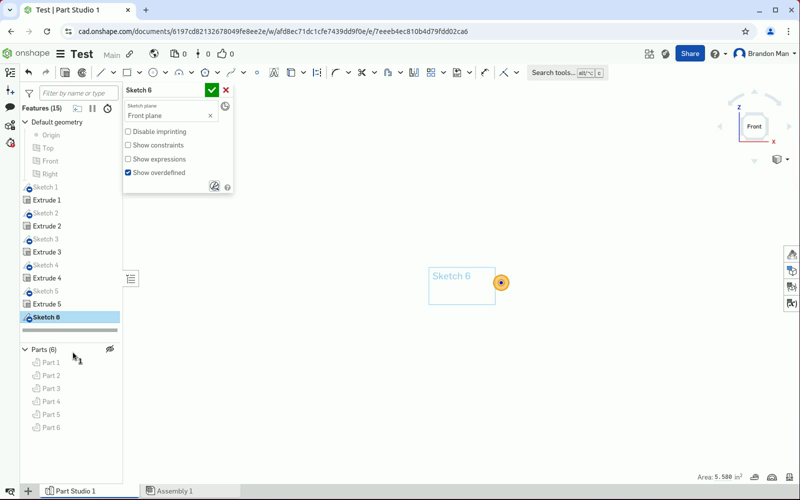
key(shift+y)
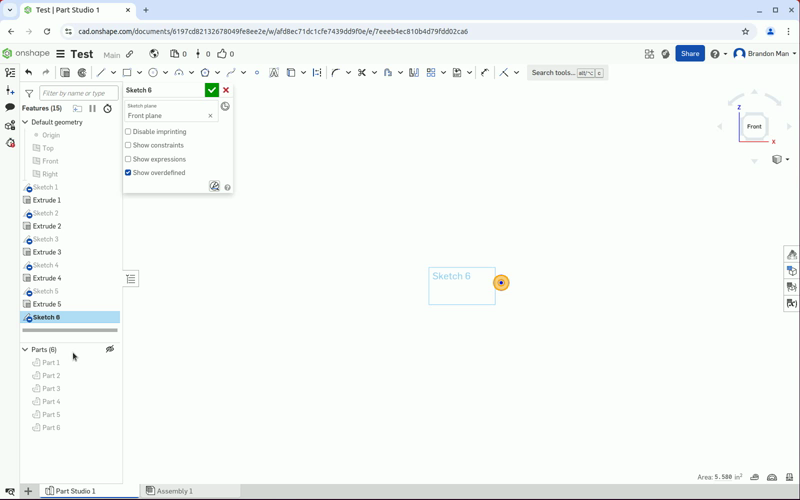
key(shift+e)
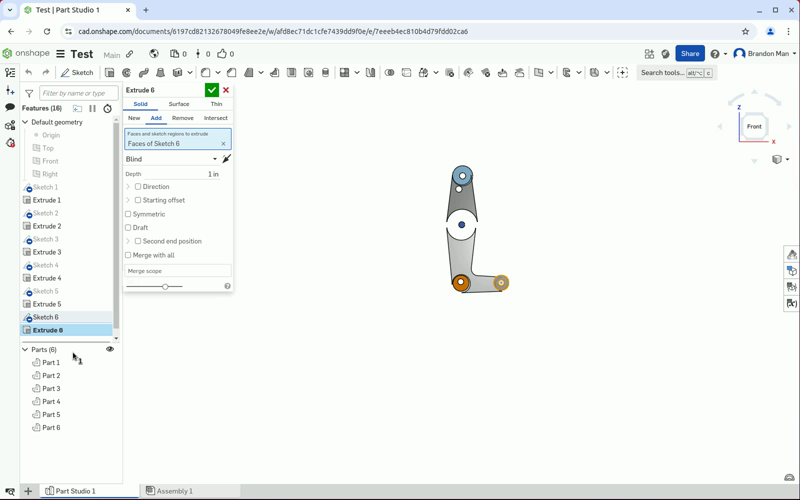
mouse_move(143, 106)
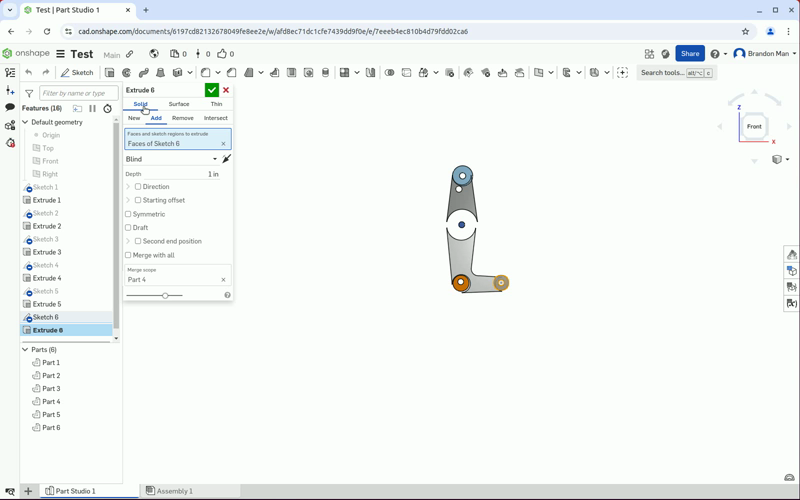
click(143, 106)
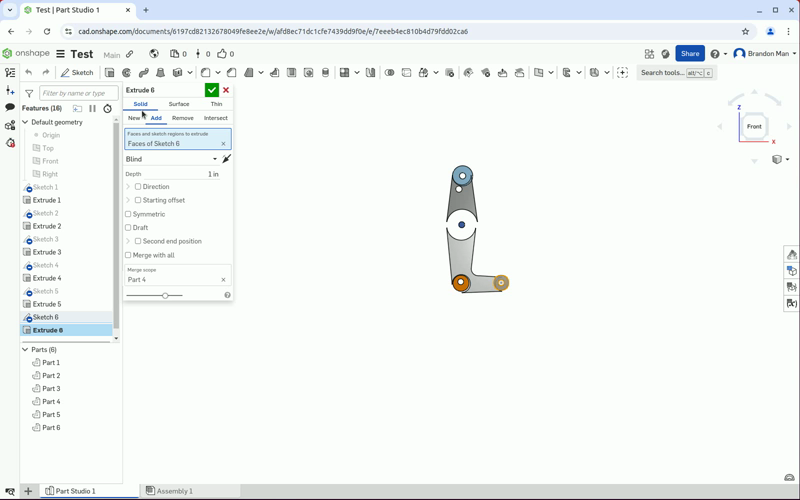
mouse_move(137, 120)
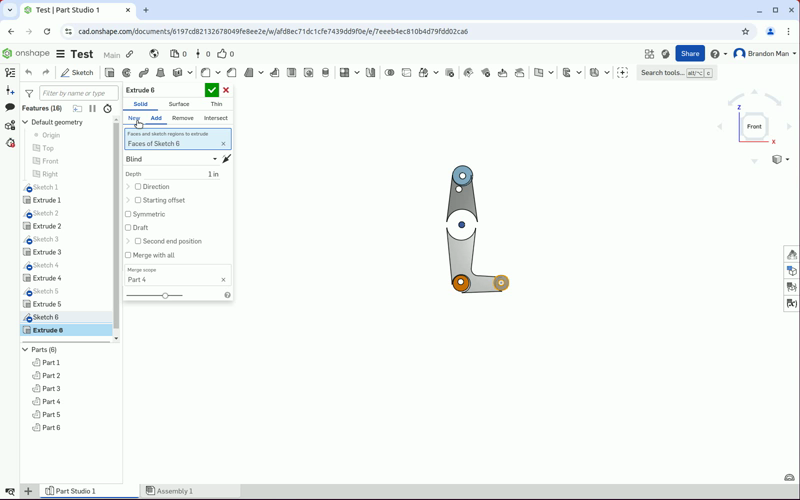
click(137, 120)
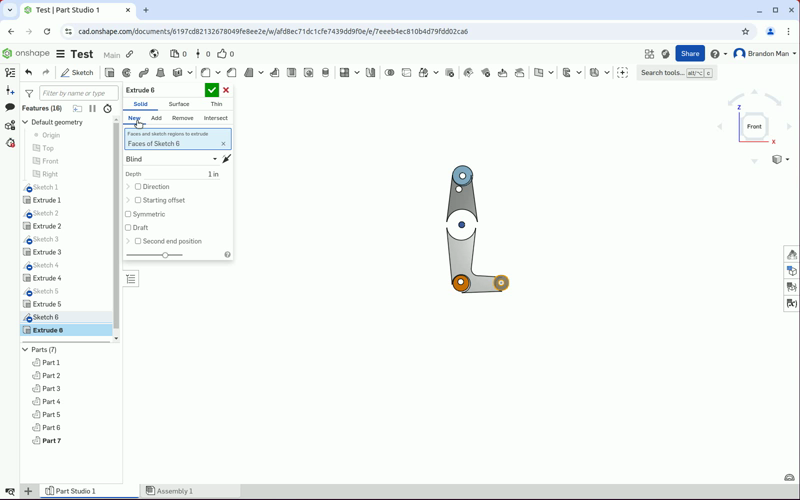
key(tab, 4)
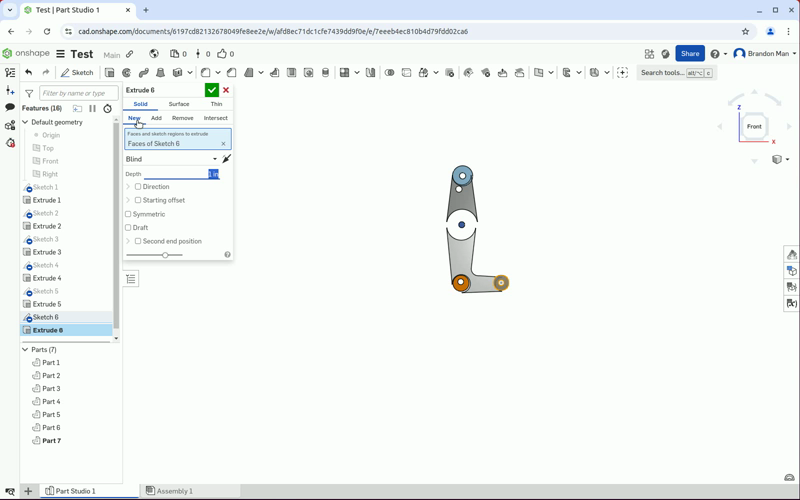
text(0.481)
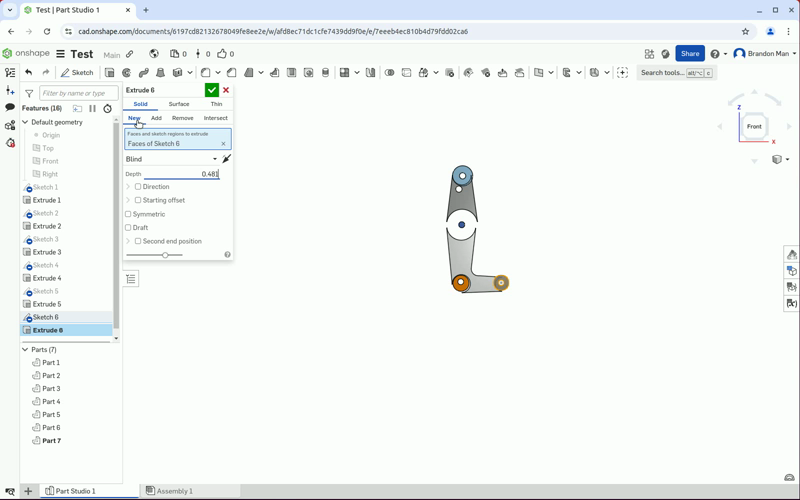
key(enter)
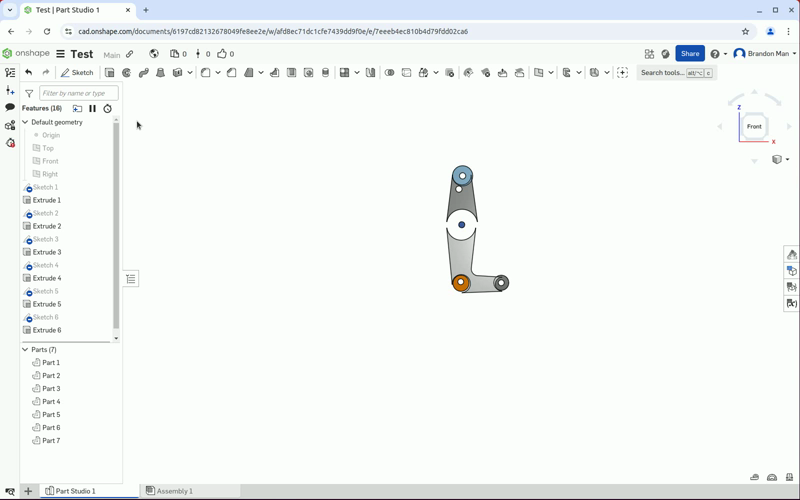
key(shift+h)
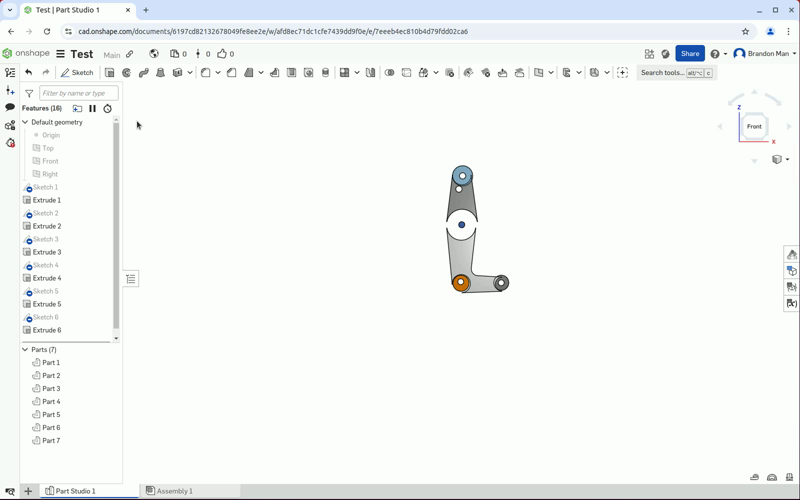
key(shift+h)
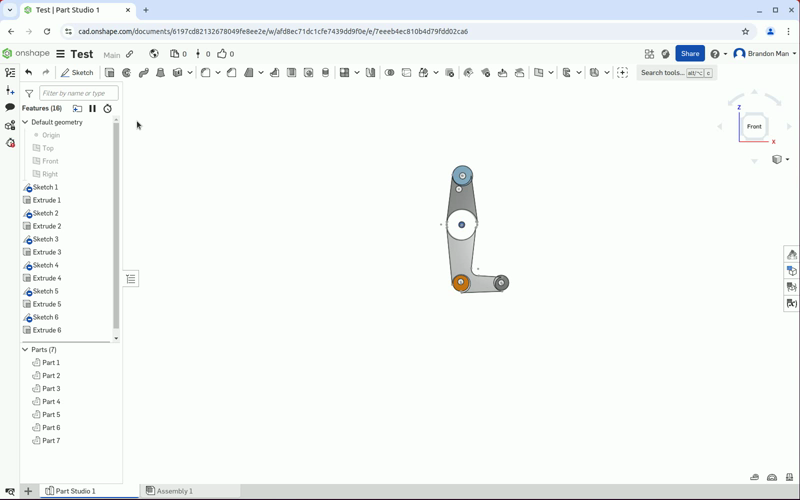
key(shift+7)
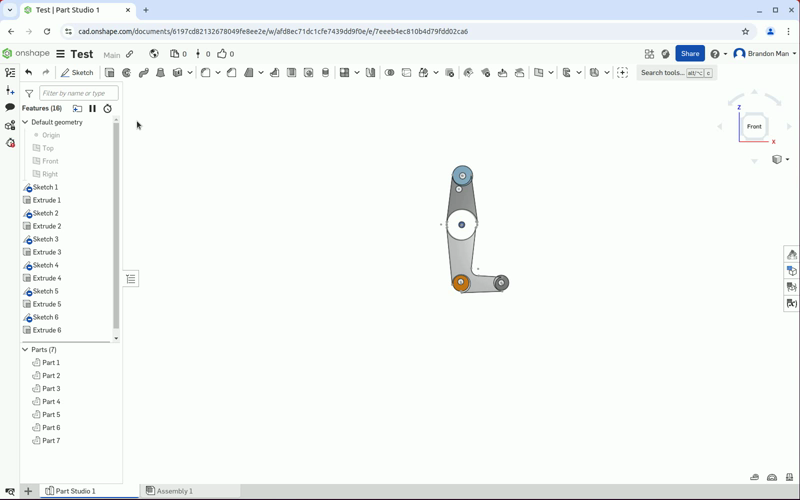
key(left, 2)
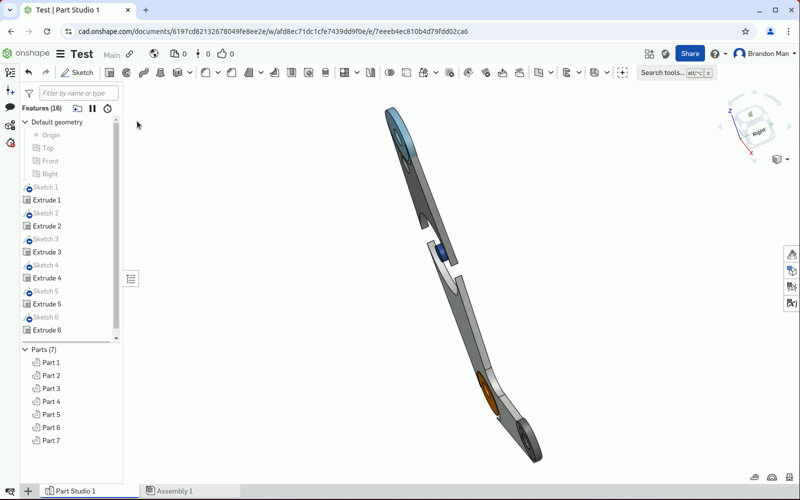
key(down, 2)
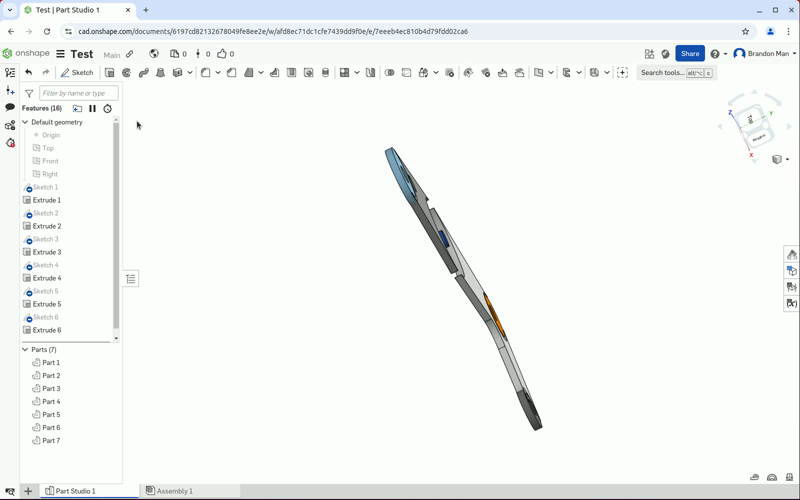
key(up, 2)
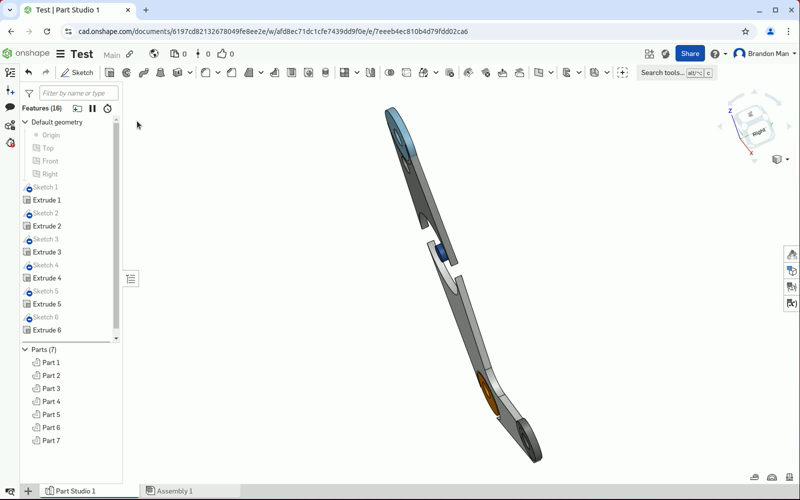
key(right, 2)
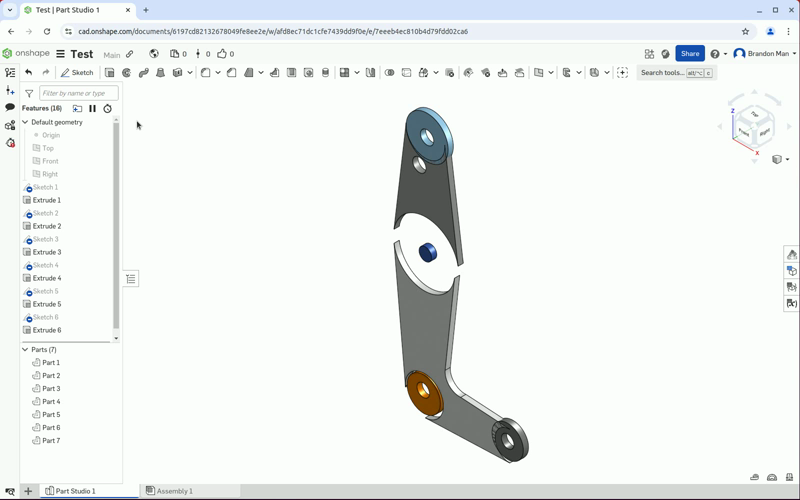
mouse_move(69, 189)
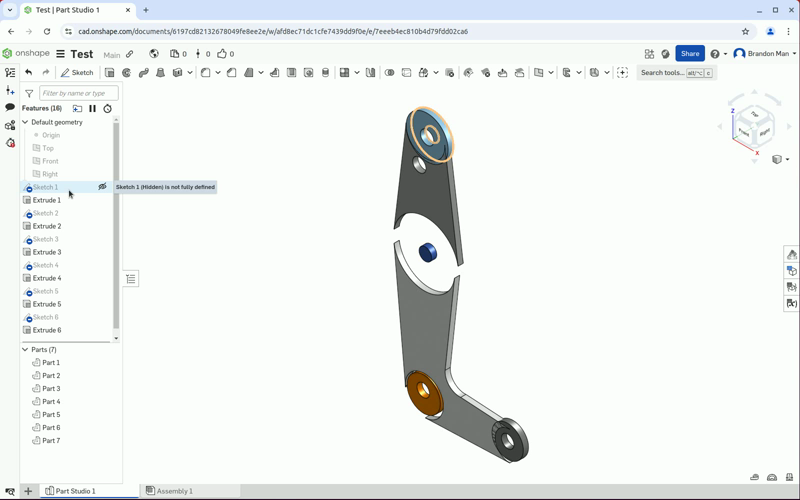
click(69, 189)